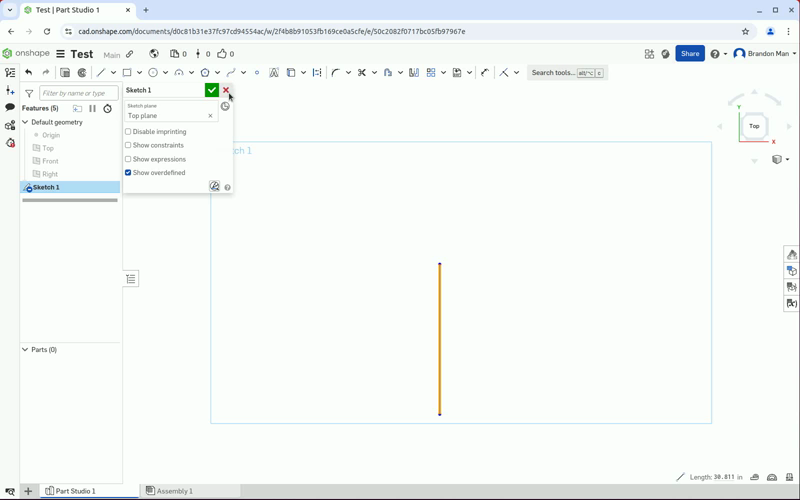
key(shift+h)
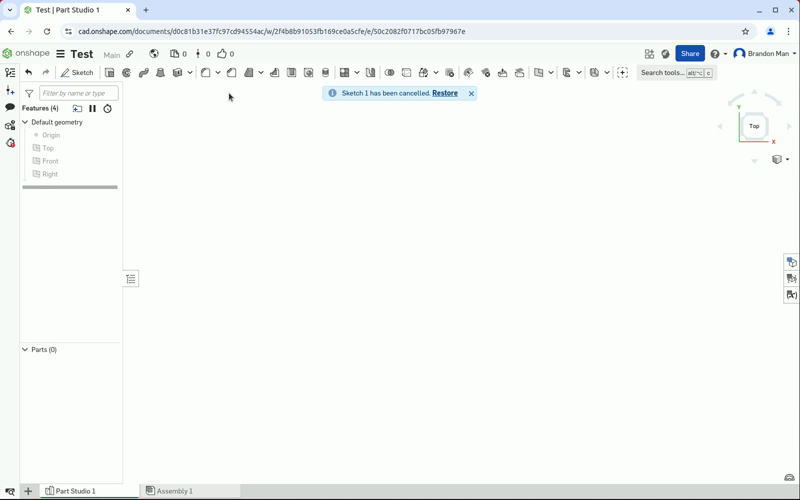
mouse_move(73, 352)
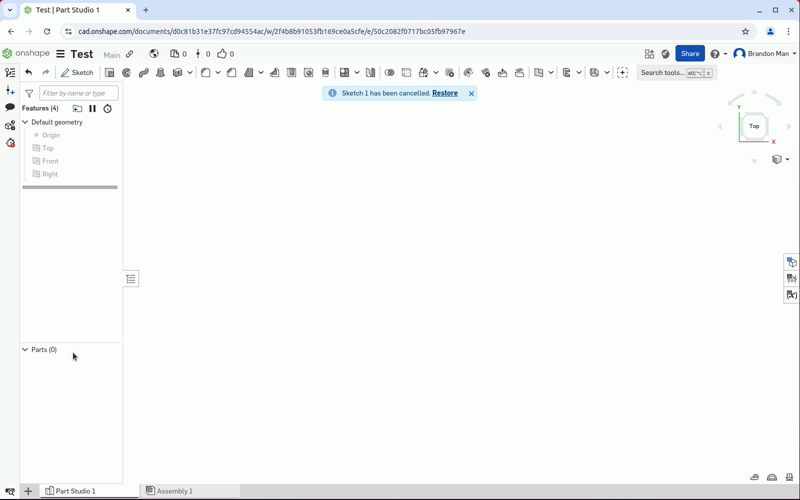
key(y)
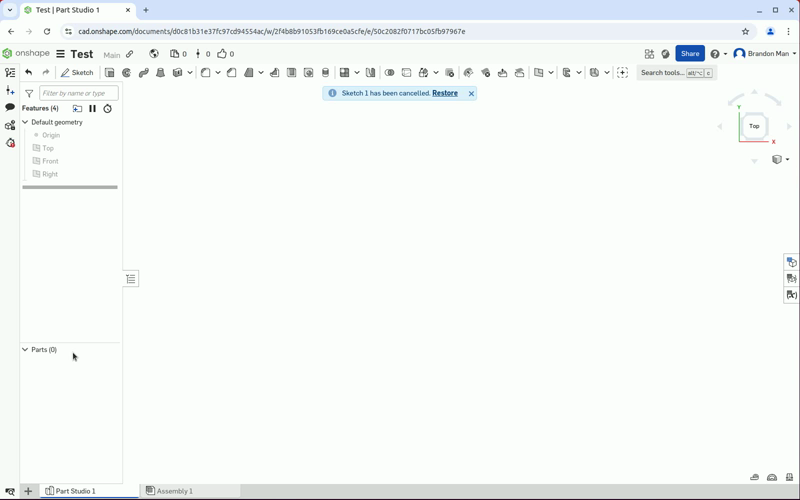
key(shift+p)
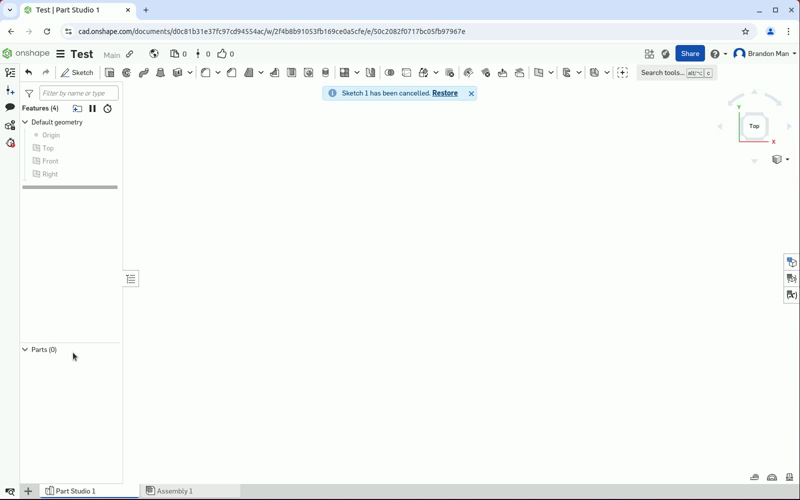
key(space)
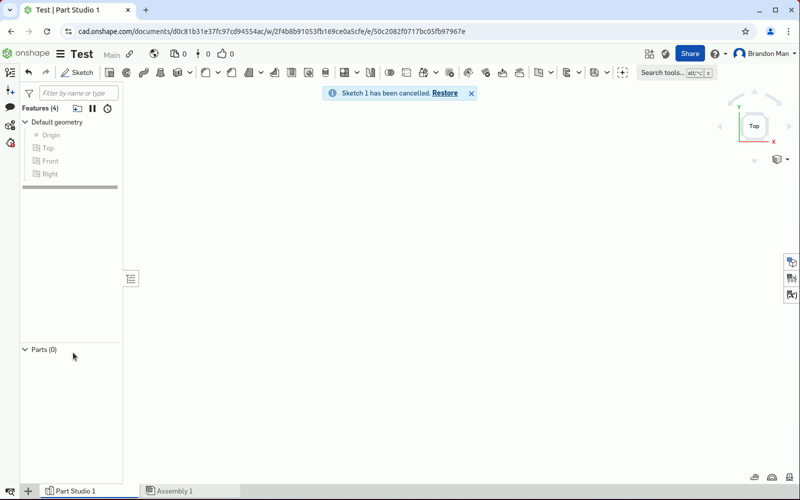
key_down(shift)
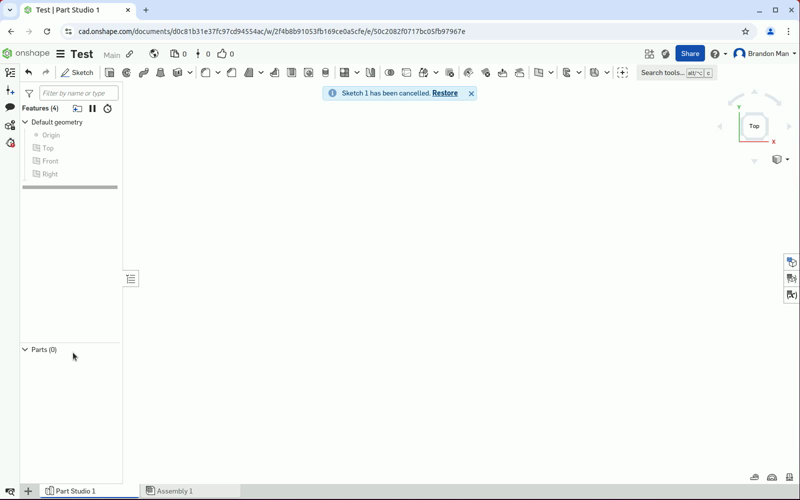
key(up)
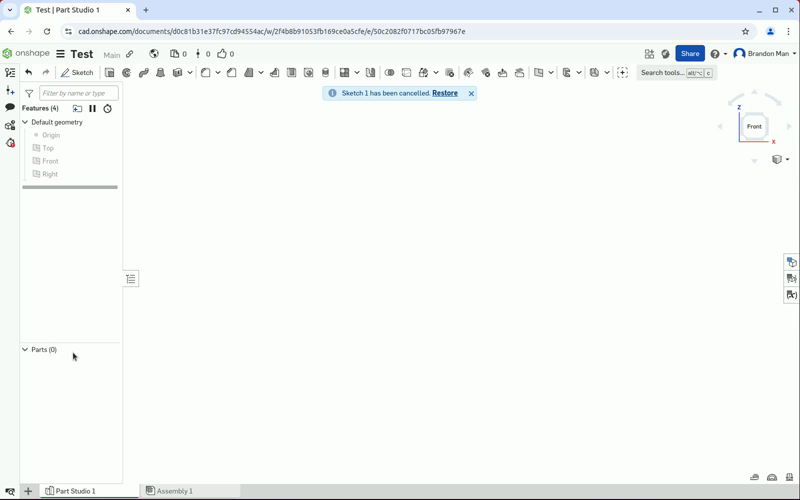
key_up(shift)
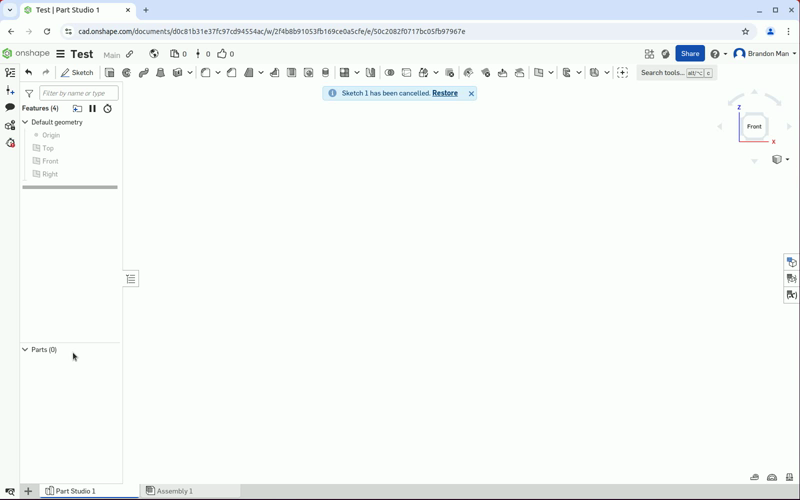
mouse_move(73, 352)
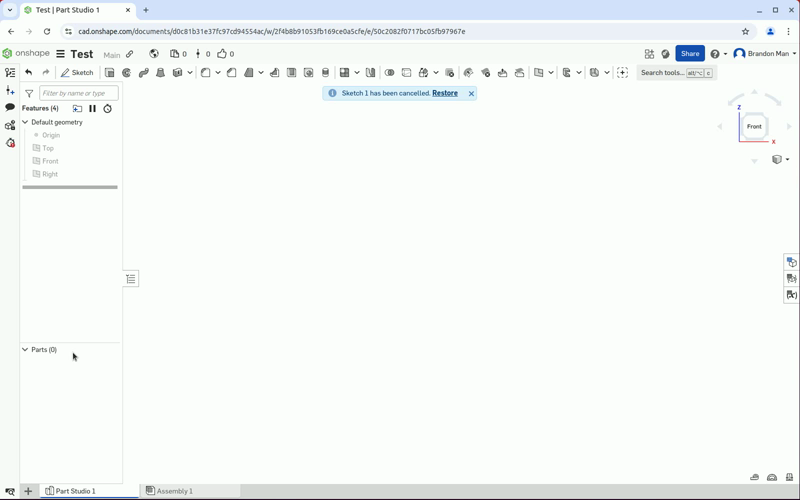
key(shift+y)
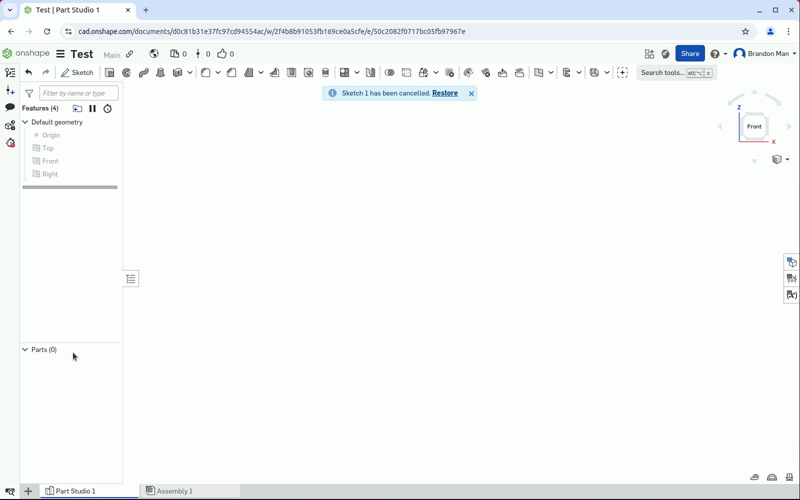
key(shift+s)
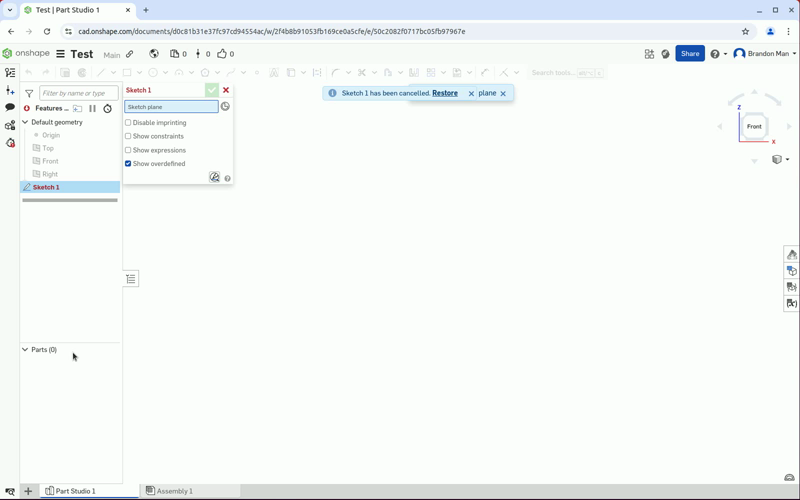
mouse_move(73, 163)
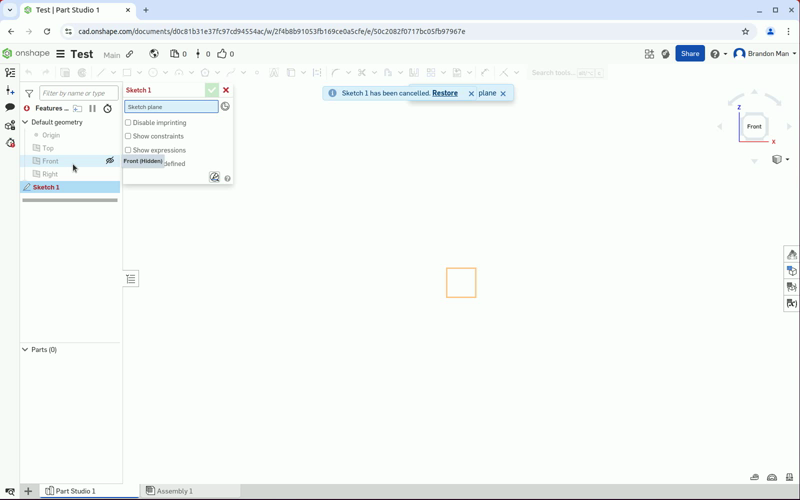
click(73, 163)
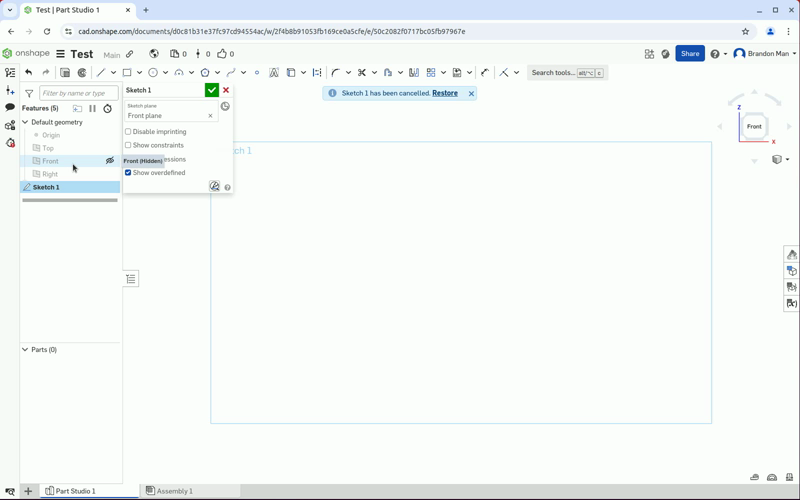
mouse_move(73, 352)
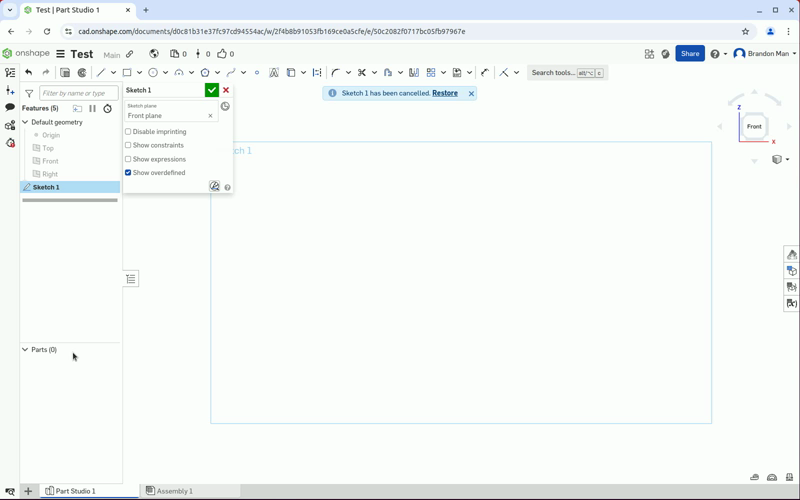
key(y)
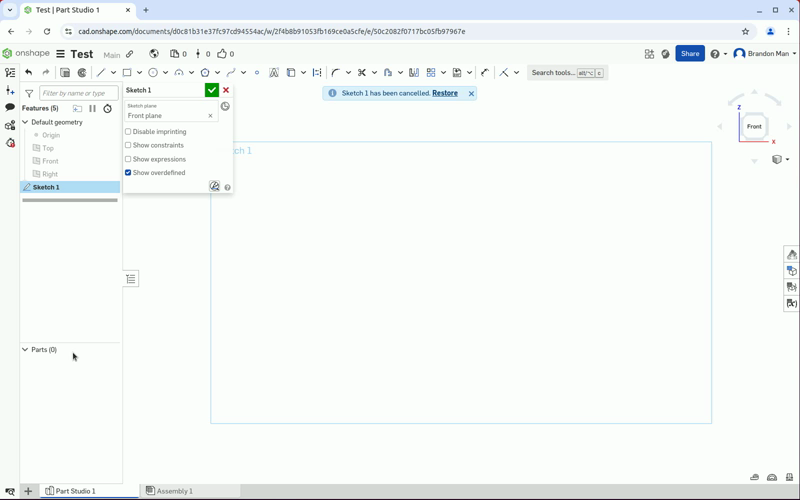
key(a)
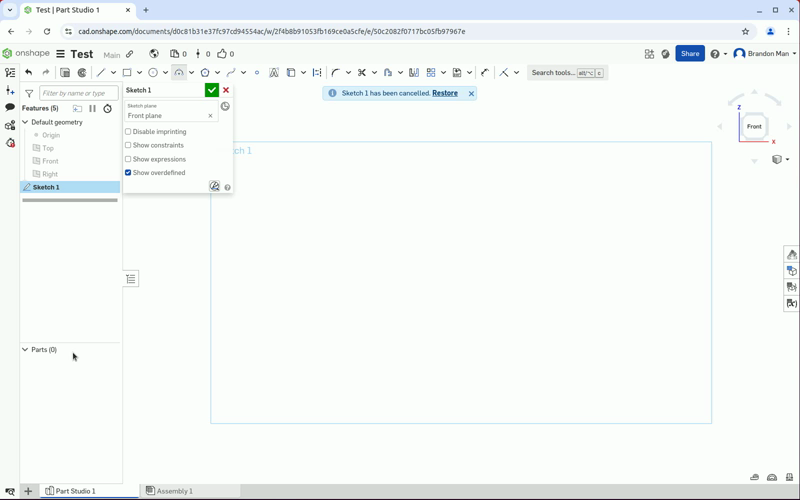
key_down(shift)
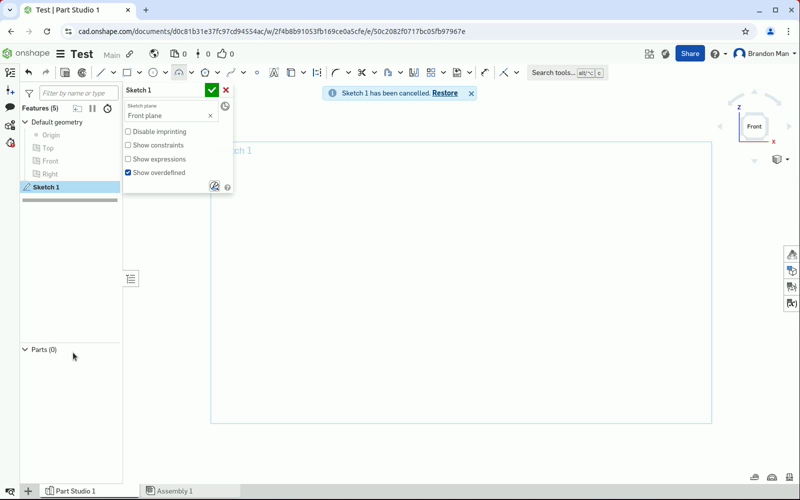
mouse_move(439, 287)
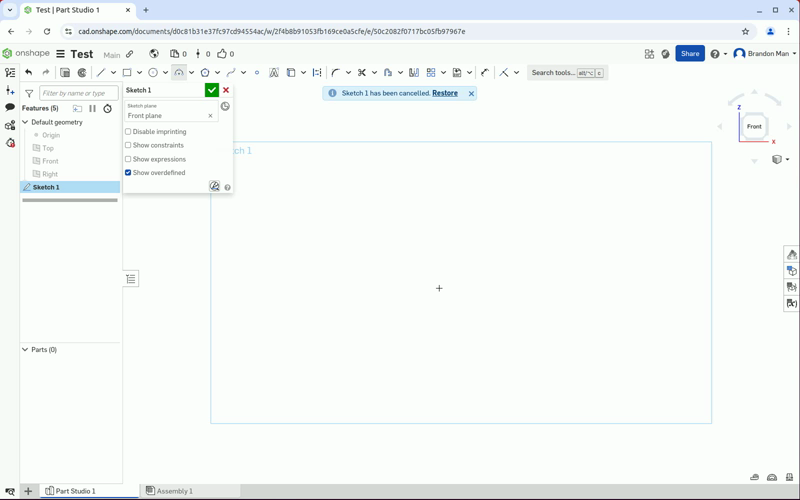
click(439, 287)
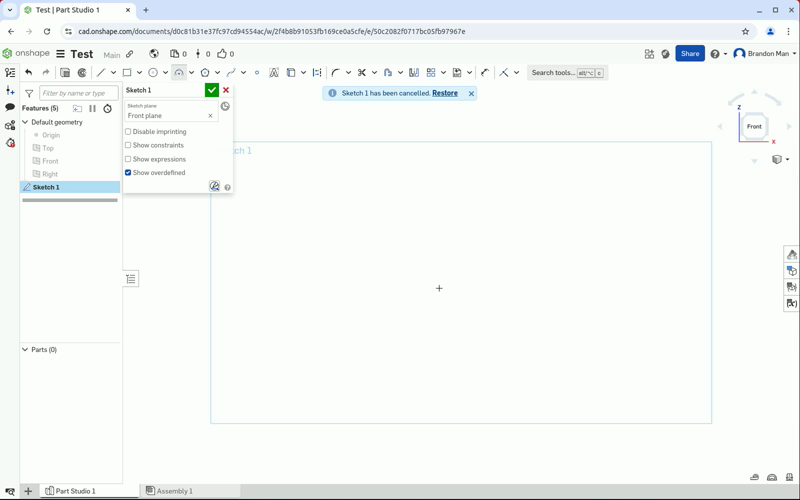
key_up(shift)
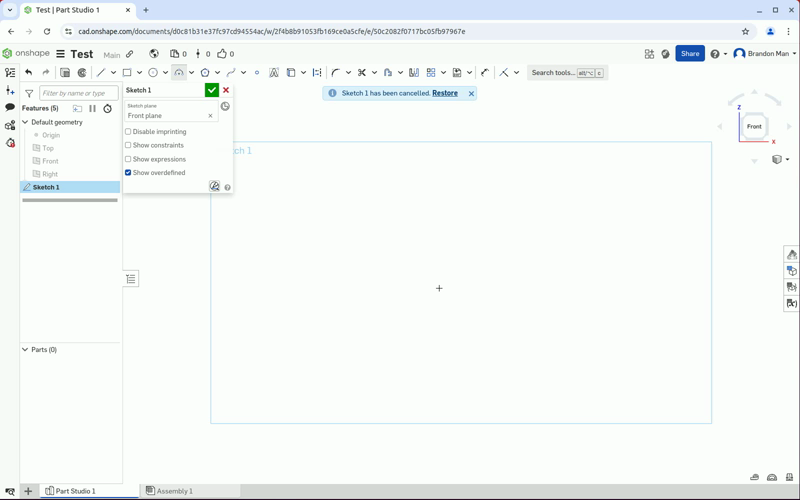
key_down(shift)
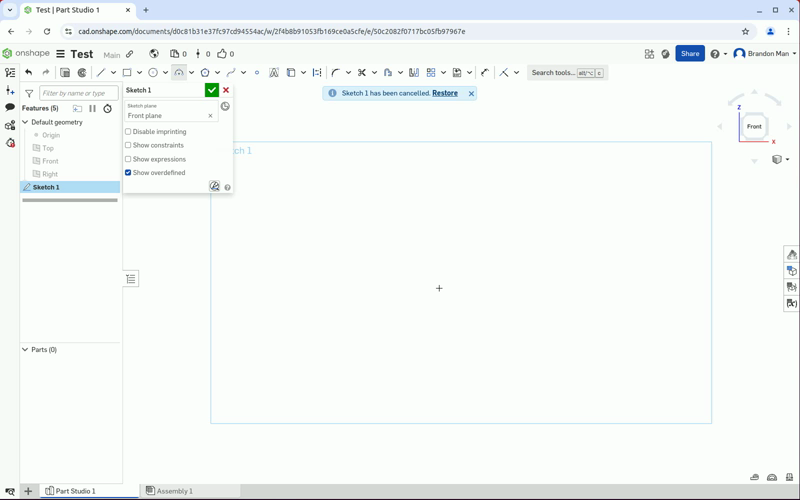
mouse_move(441, 289)
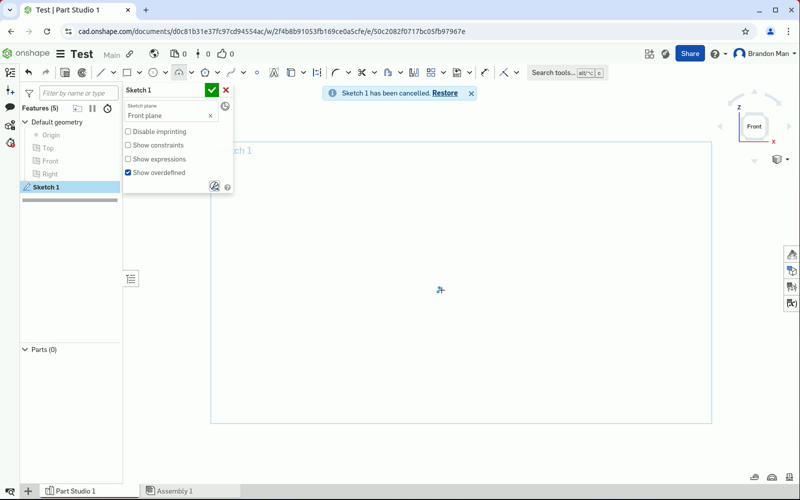
scroll(6)
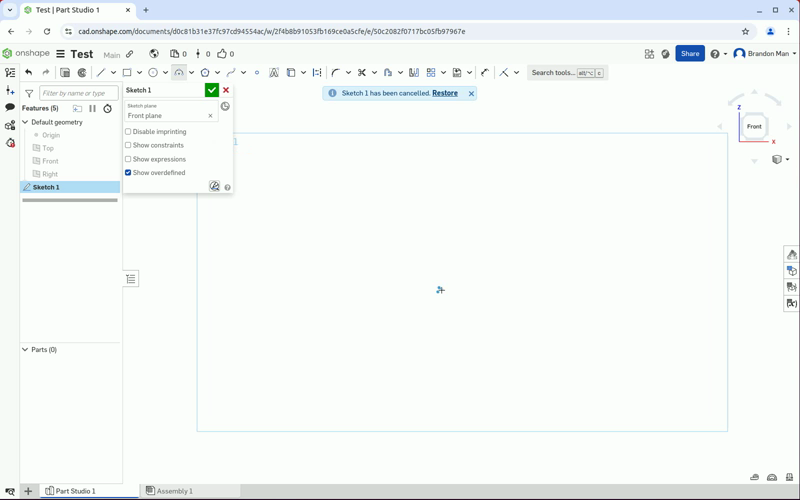
scroll(6)
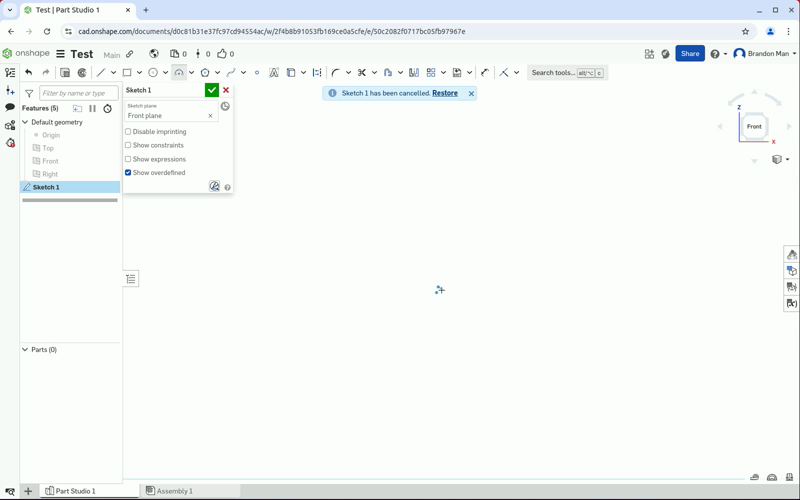
scroll(6)
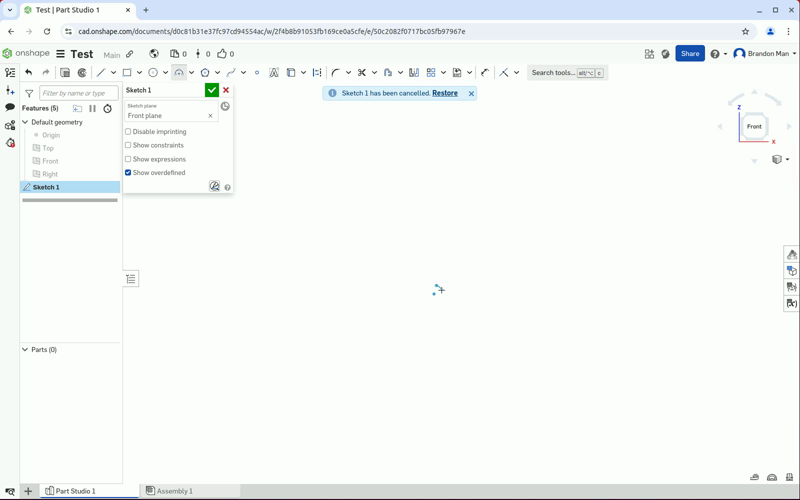
scroll(6)
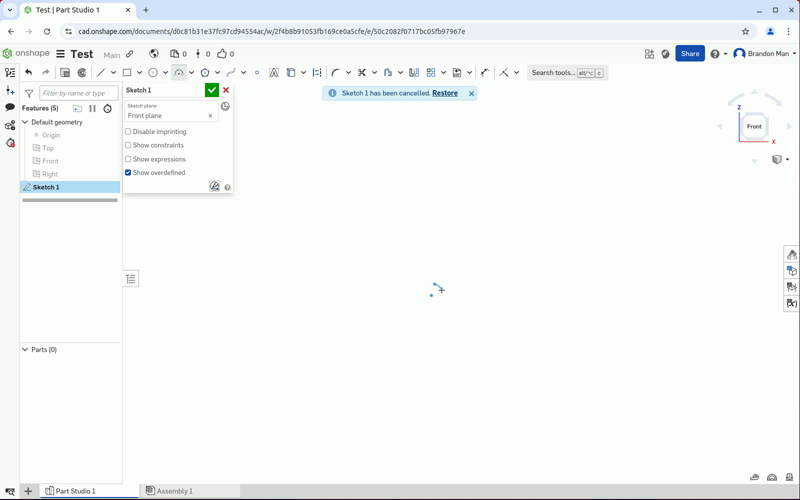
scroll(6)
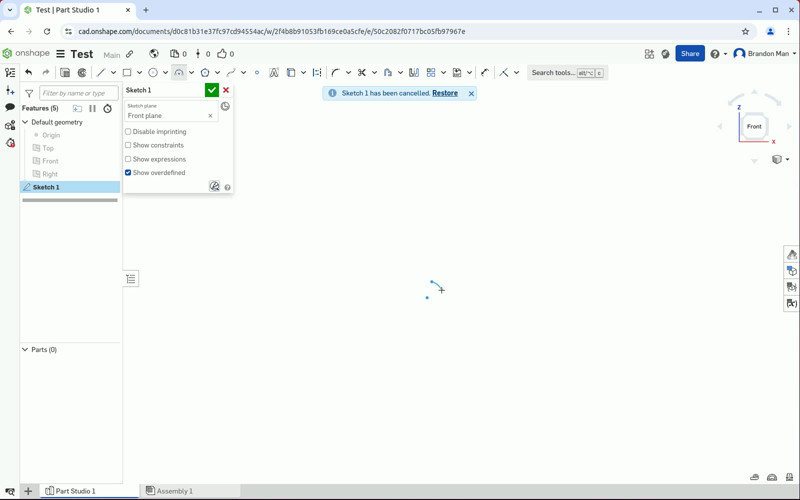
scroll(6)
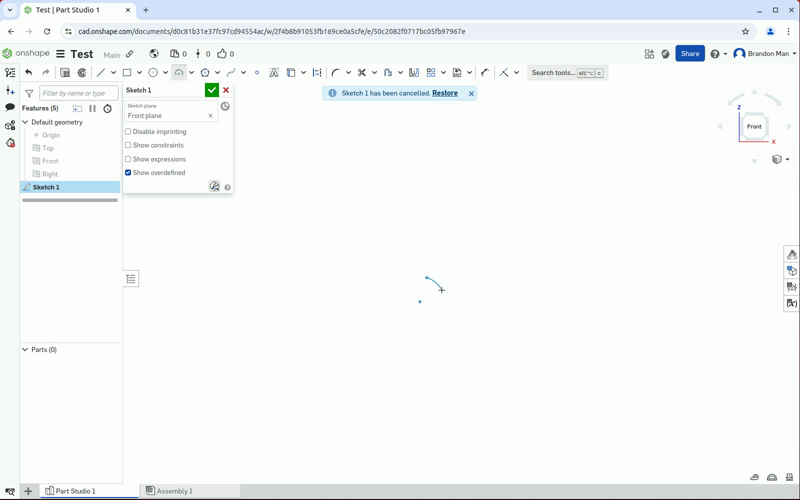
scroll(6)
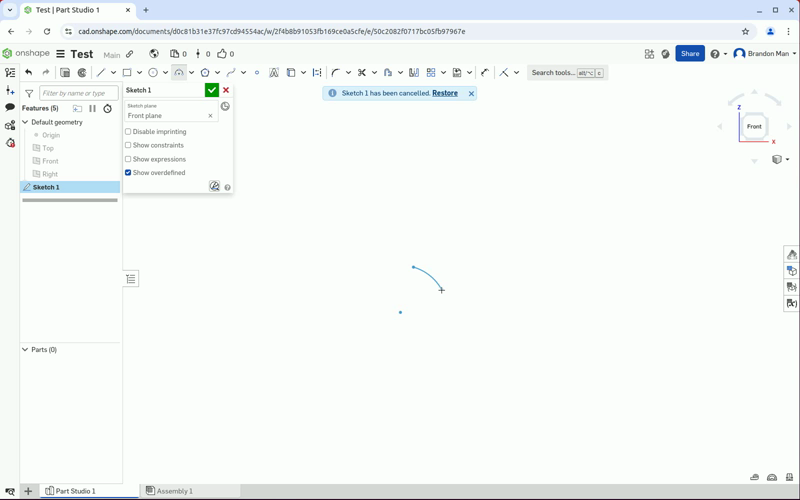
click(441, 289)
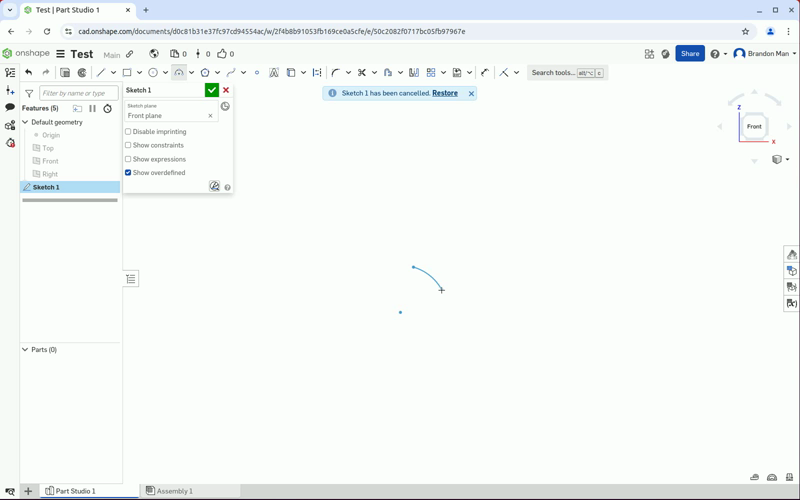
scroll(-6)
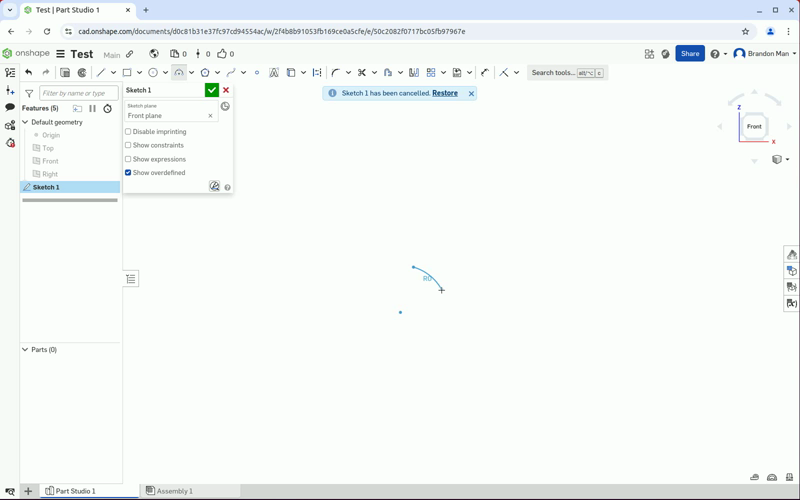
scroll(-6)
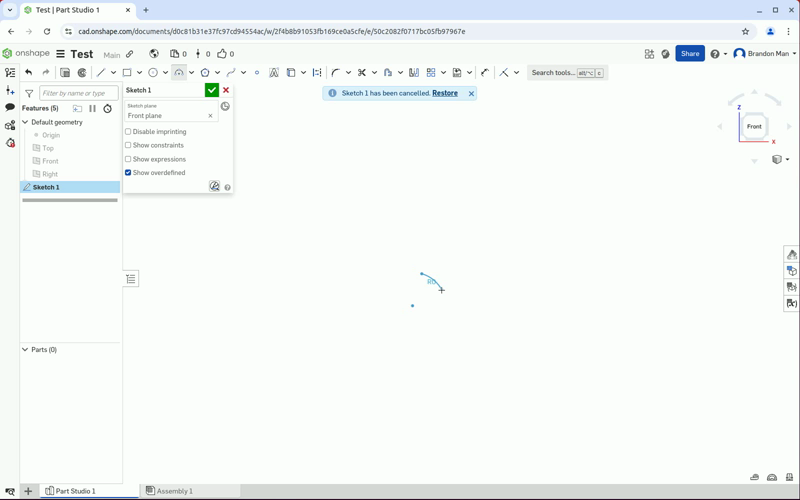
scroll(-6)
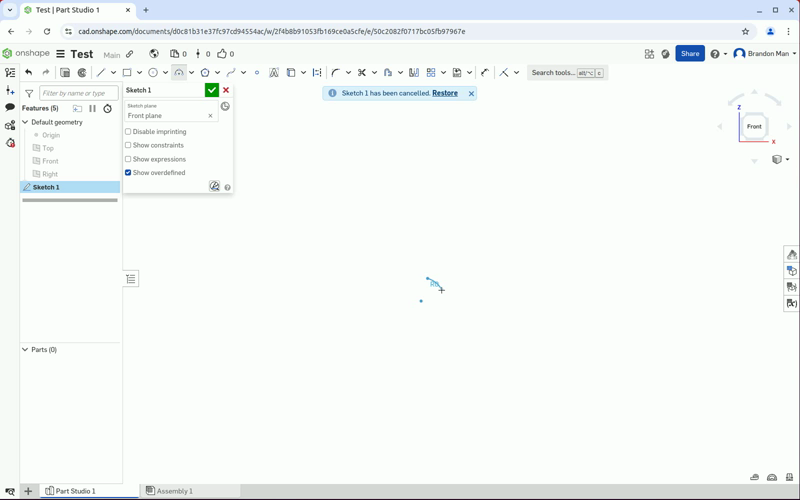
scroll(-6)
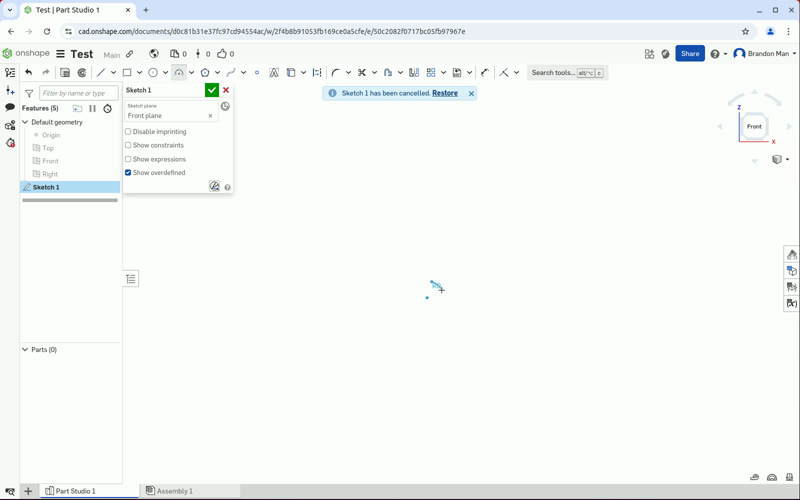
scroll(-6)
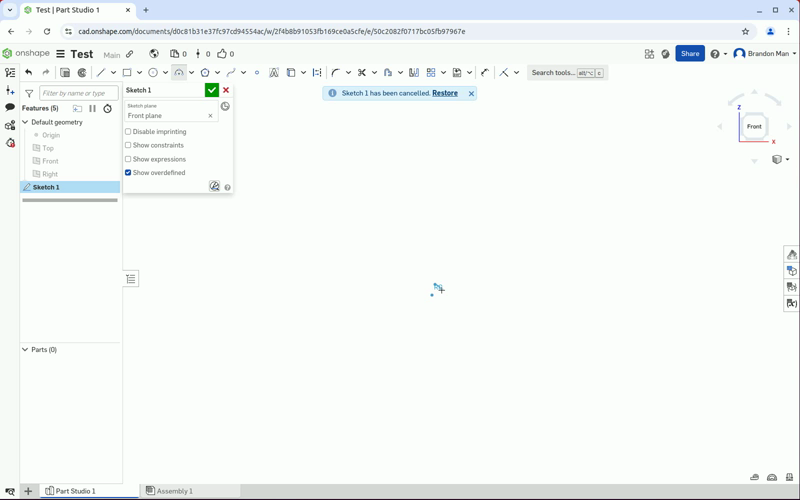
scroll(-6)
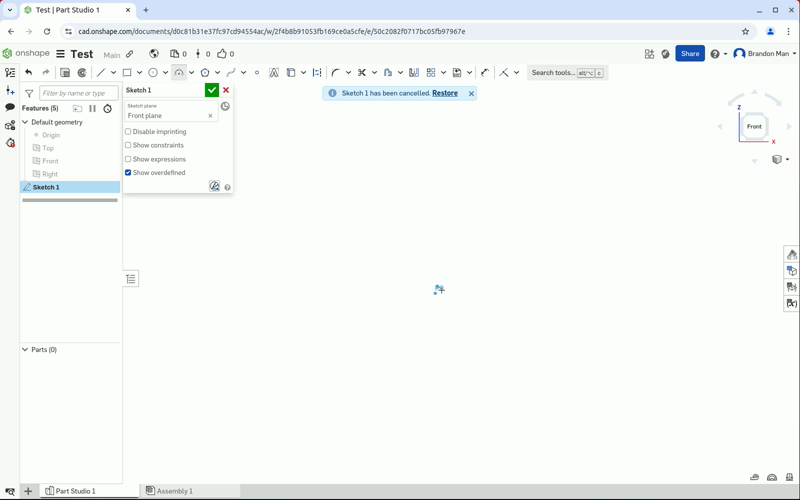
scroll(-6)
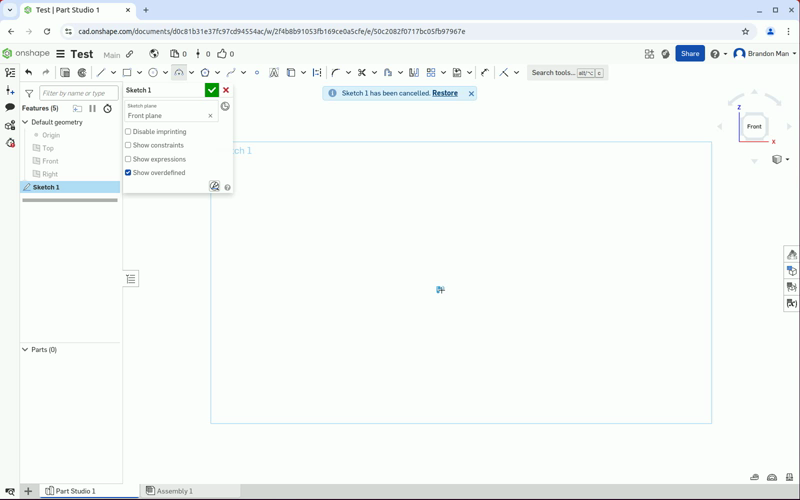
mouse_move(440, 289)
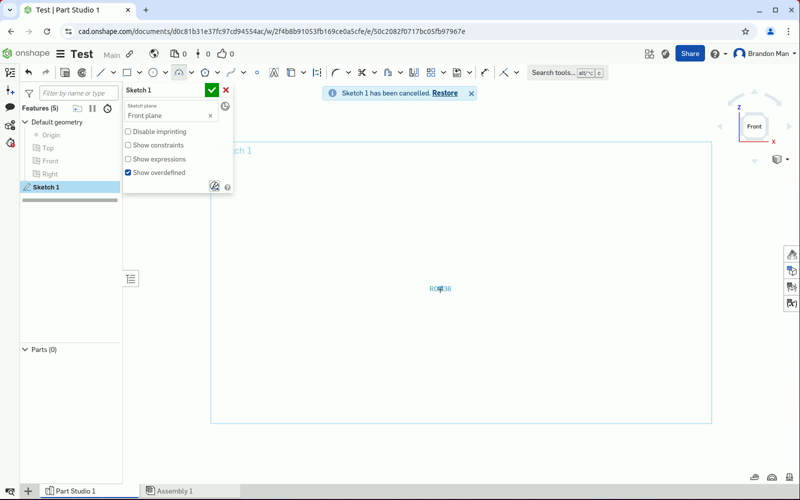
scroll(6)
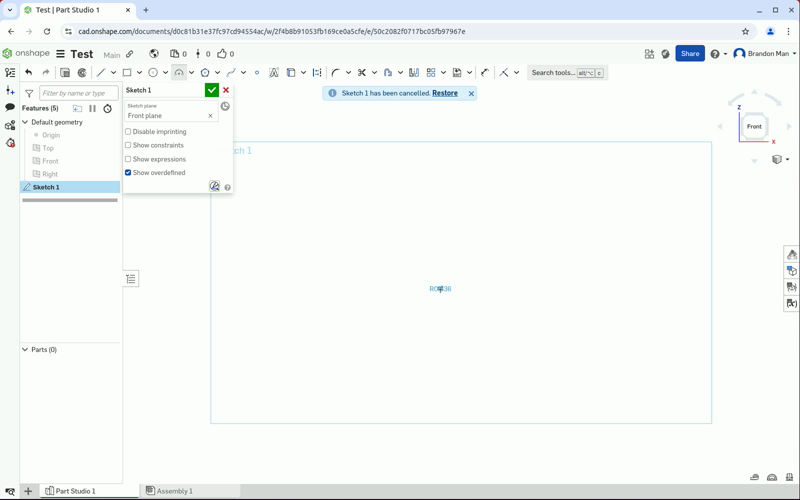
scroll(6)
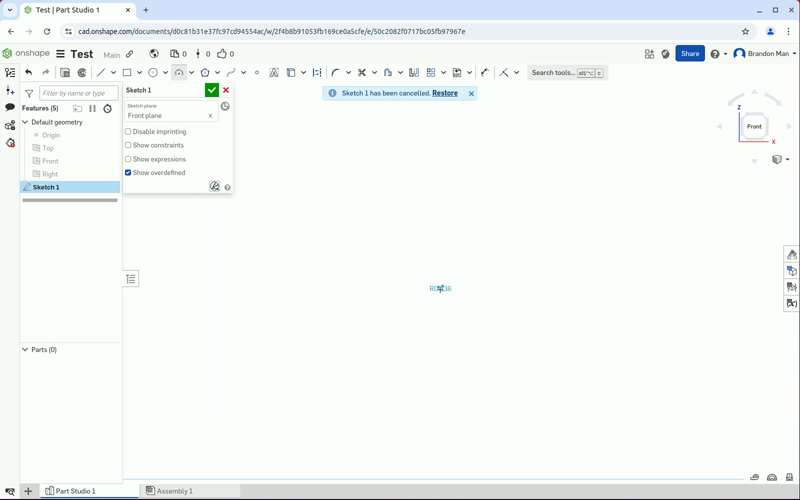
scroll(6)
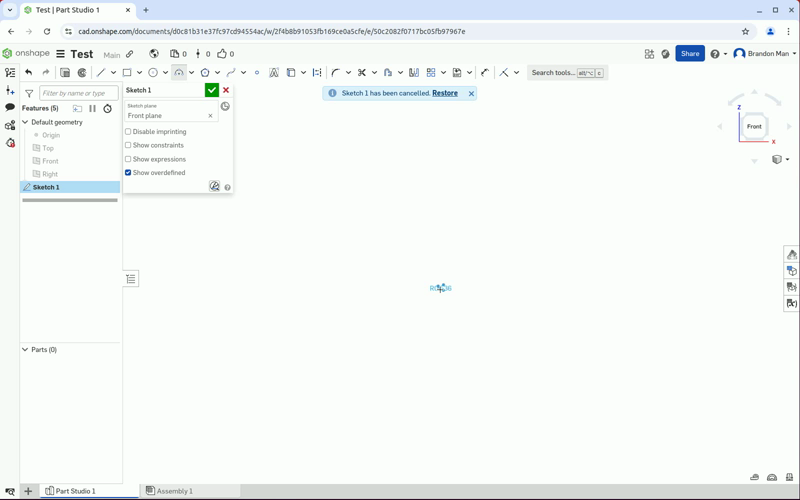
scroll(6)
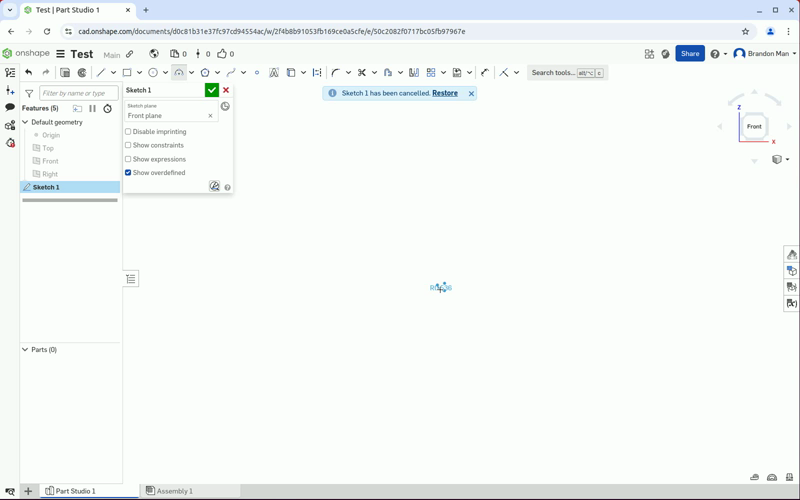
scroll(6)
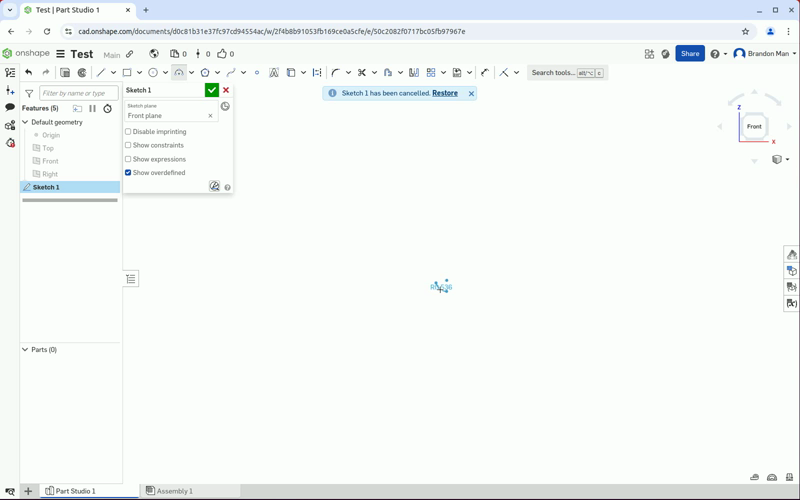
scroll(6)
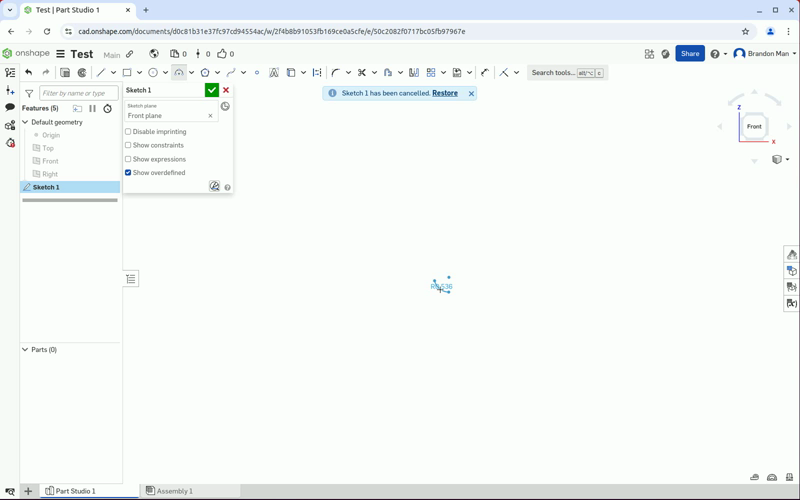
scroll(6)
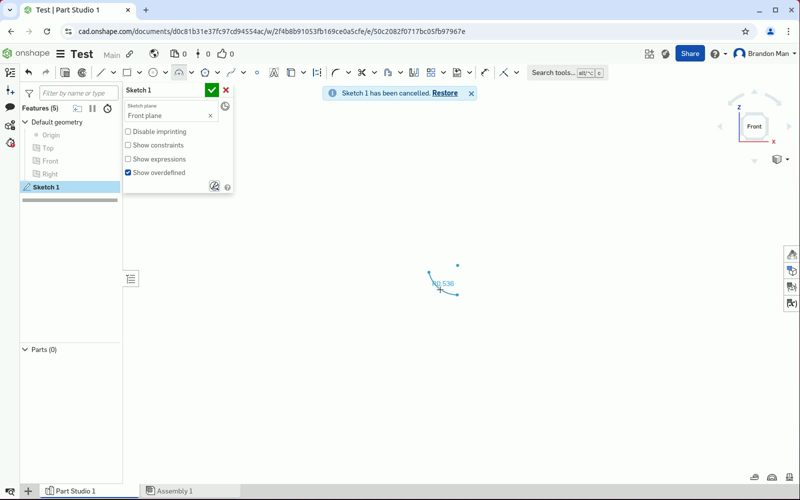
click(440, 289)
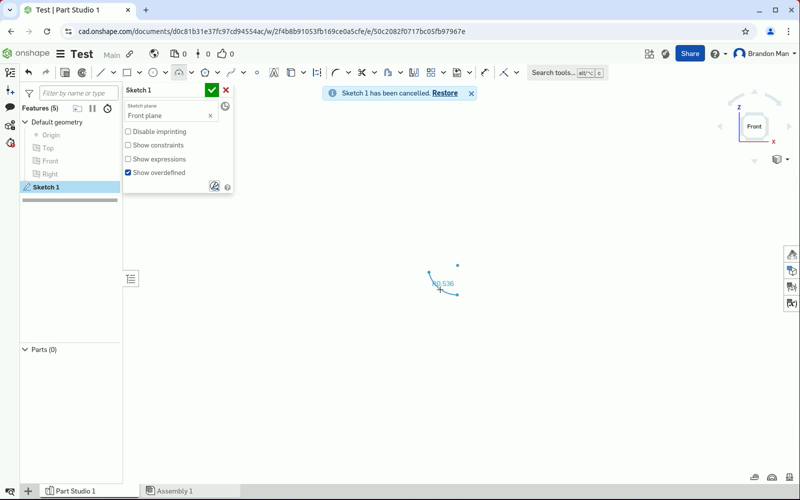
scroll(-6)
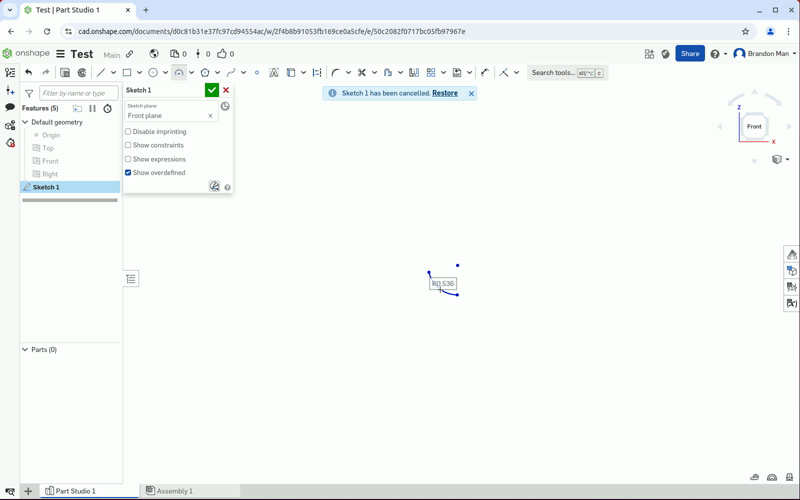
scroll(-6)
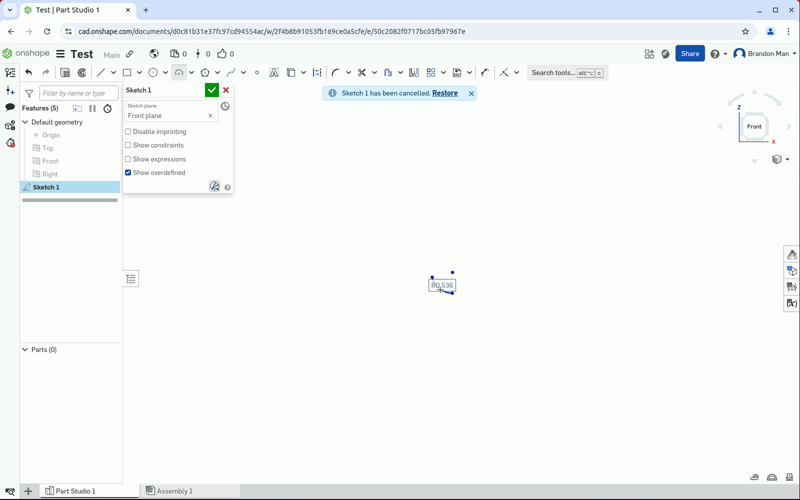
scroll(-6)
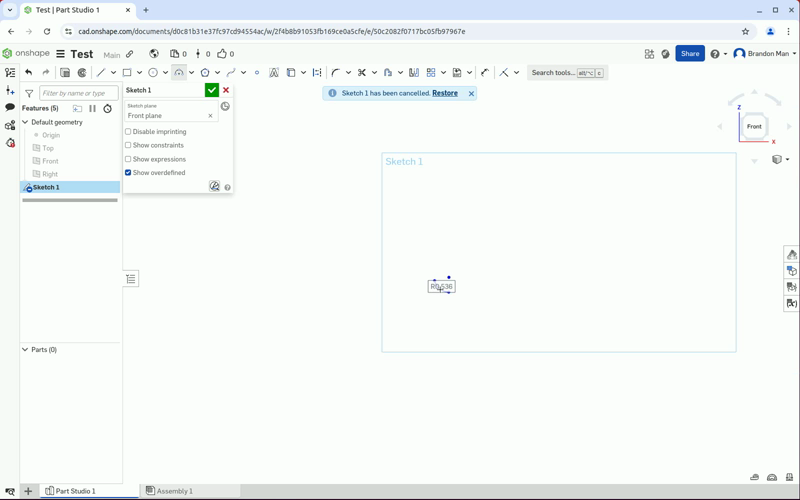
scroll(-6)
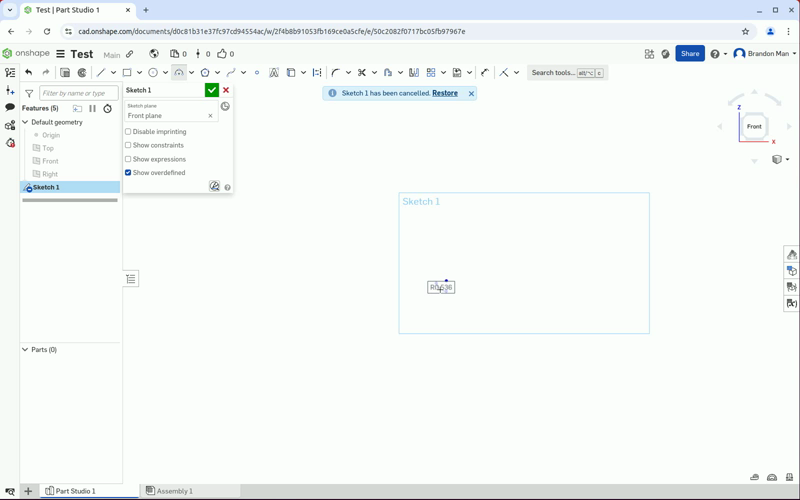
scroll(-6)
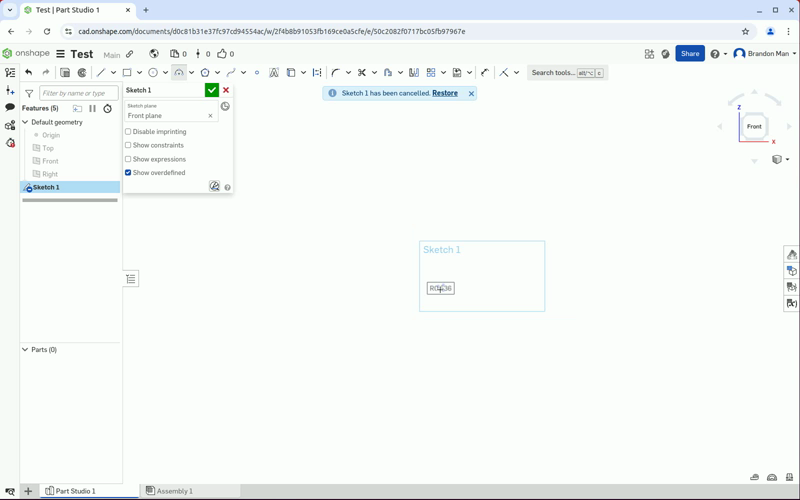
scroll(-6)
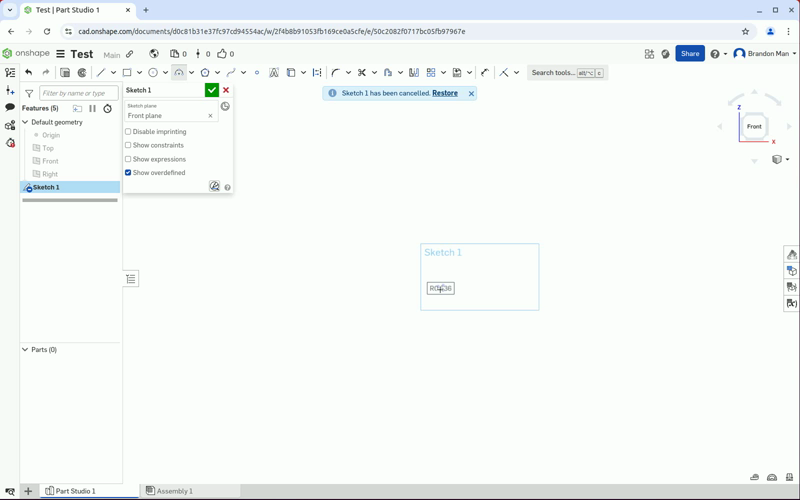
scroll(-6)
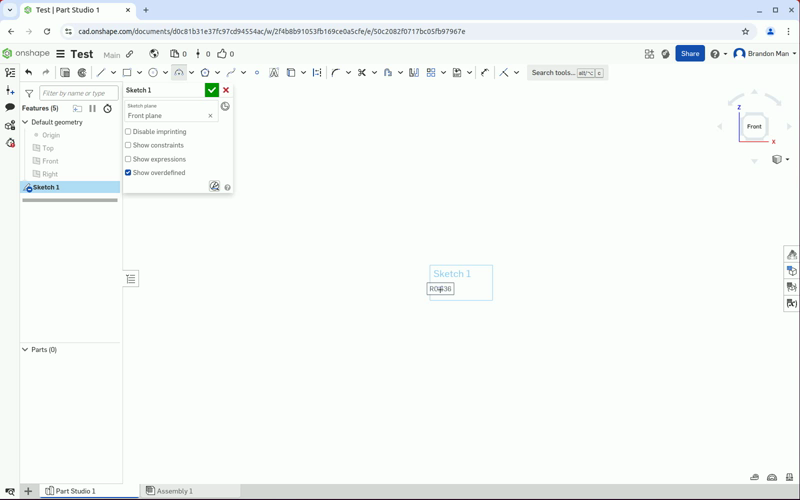
key_up(shift)
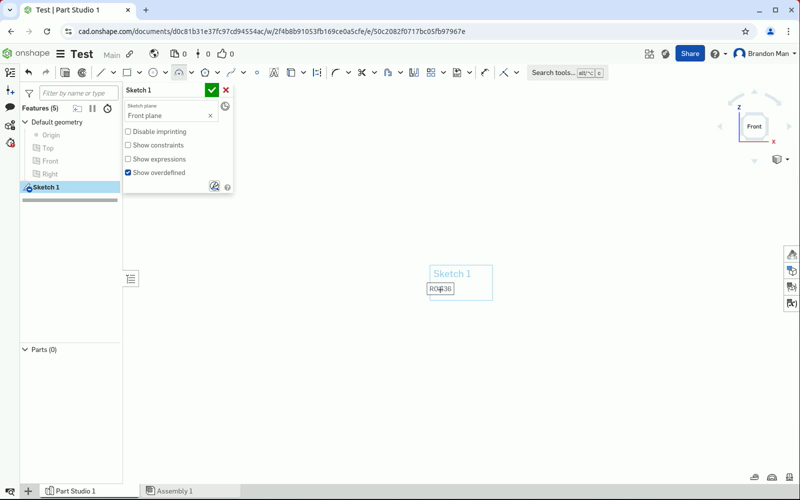
key(esc)
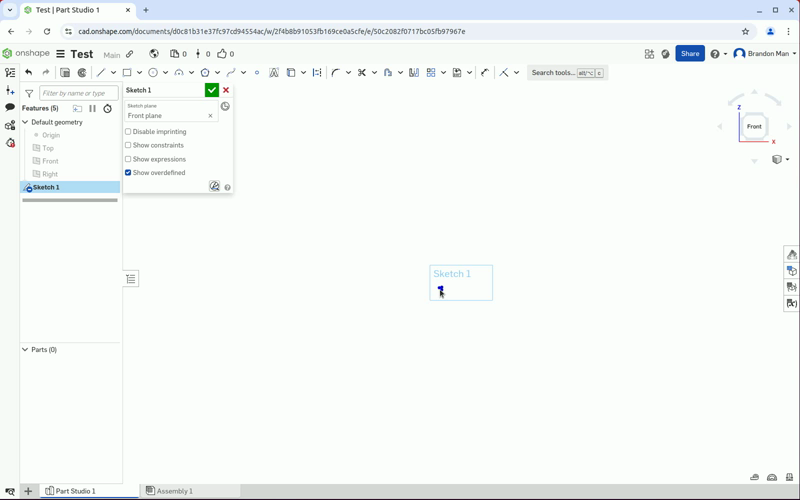
key(l)
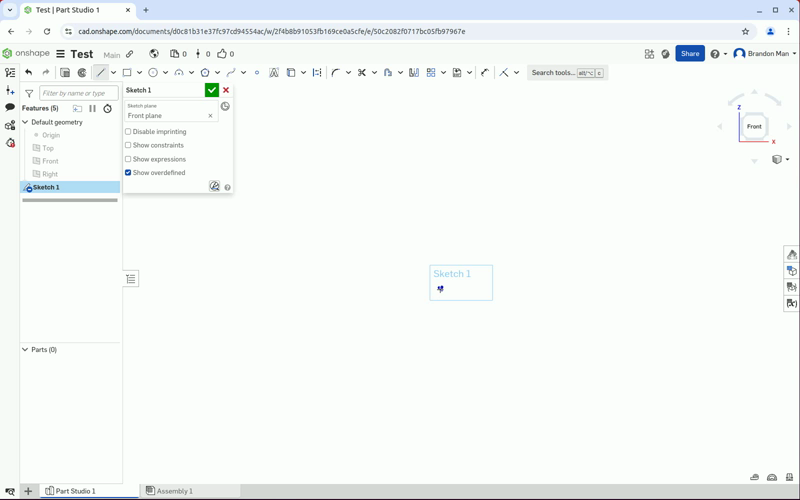
mouse_move(441, 289)
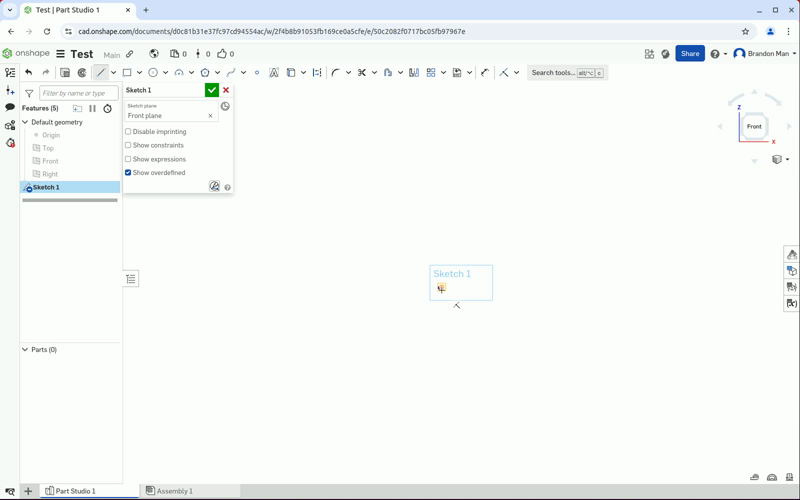
scroll(6)
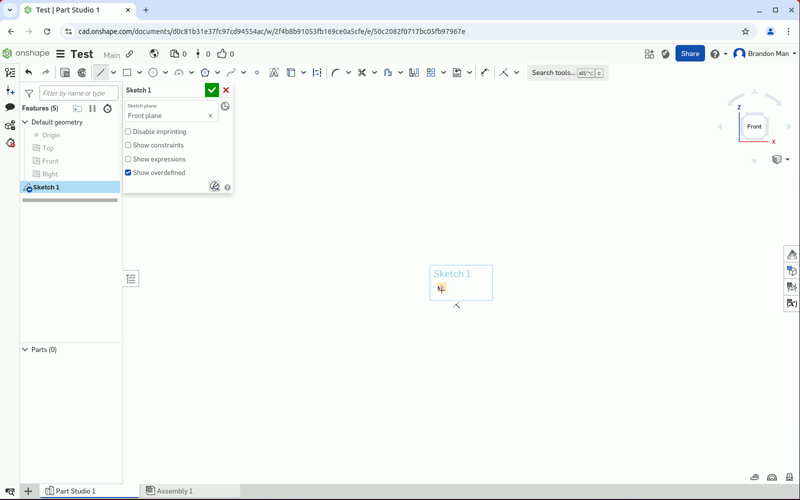
scroll(6)
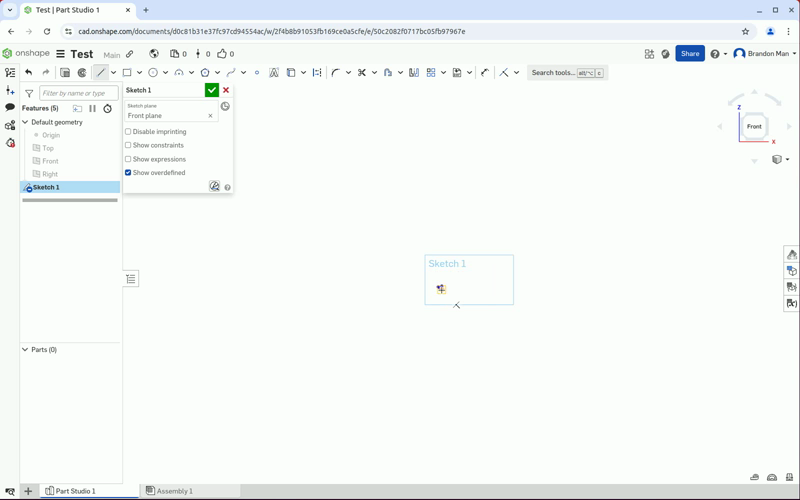
scroll(6)
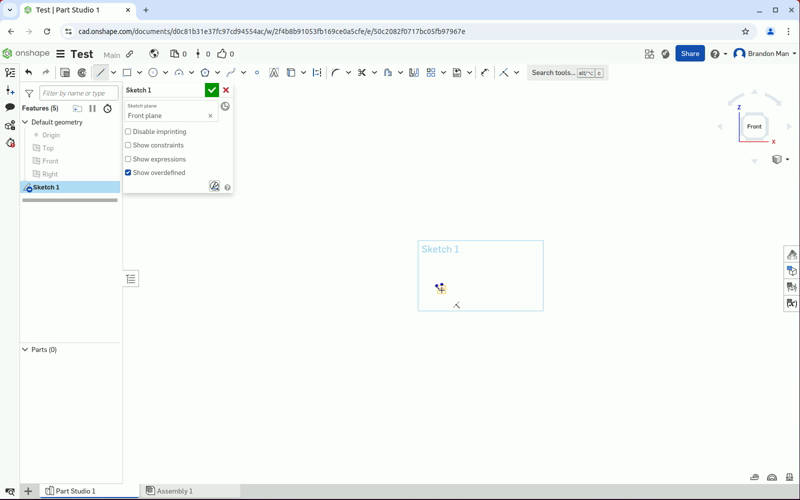
scroll(6)
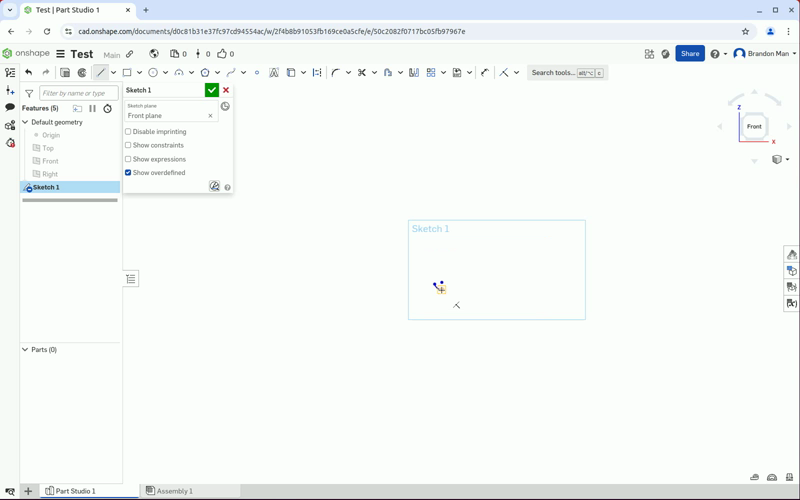
scroll(6)
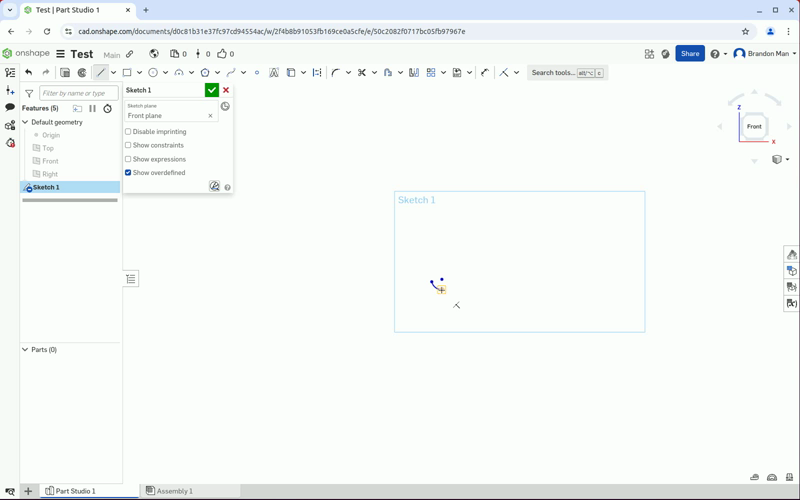
scroll(6)
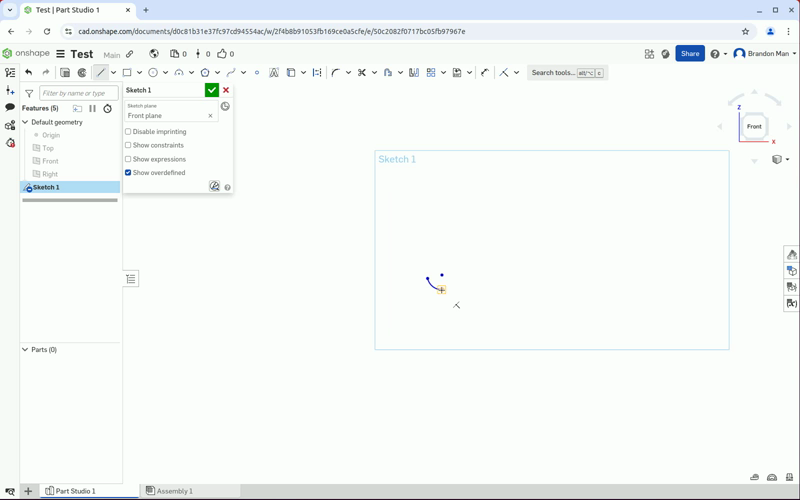
scroll(6)
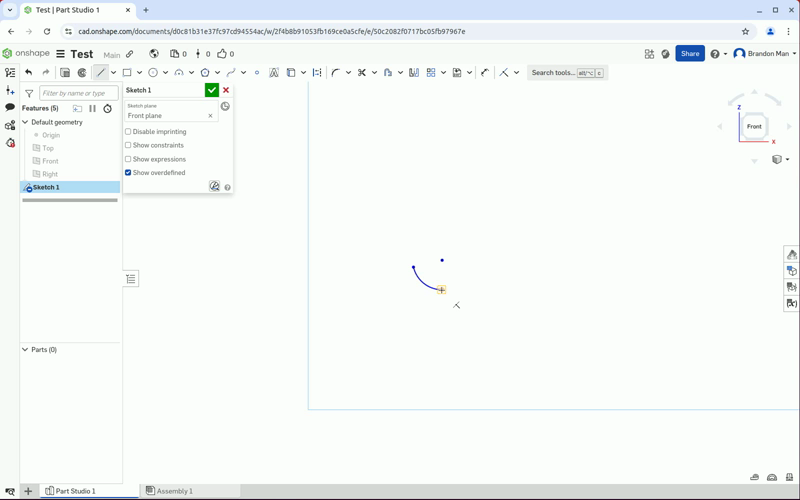
click(441, 289)
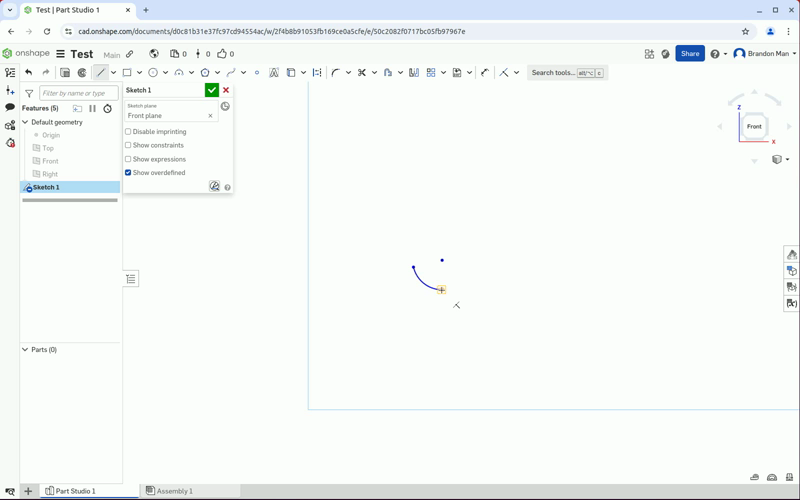
scroll(-6)
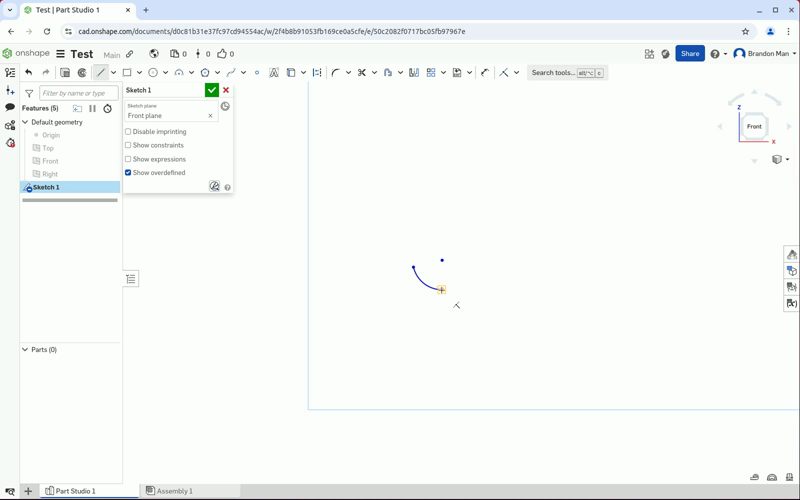
scroll(-6)
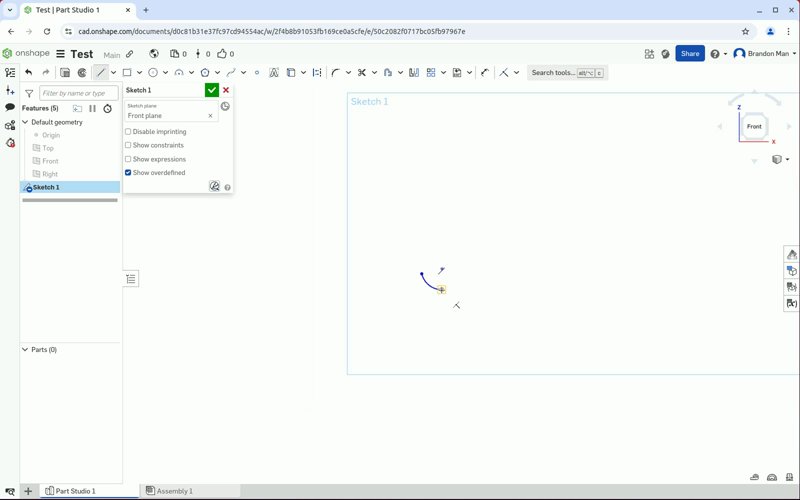
scroll(-6)
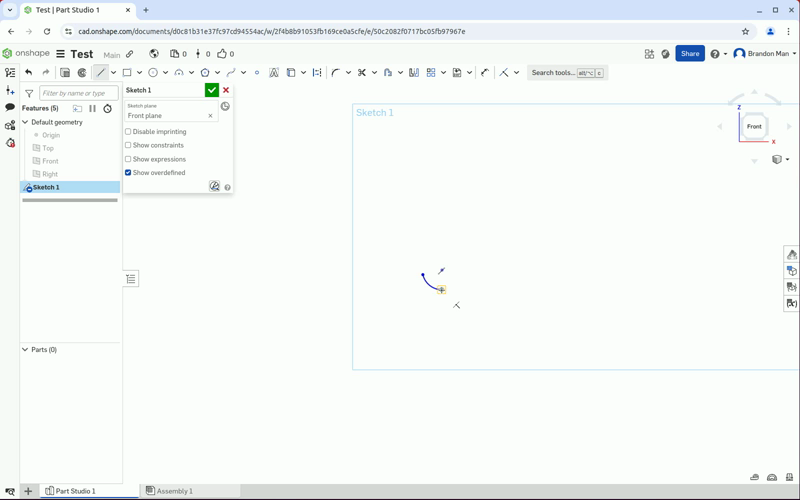
scroll(-6)
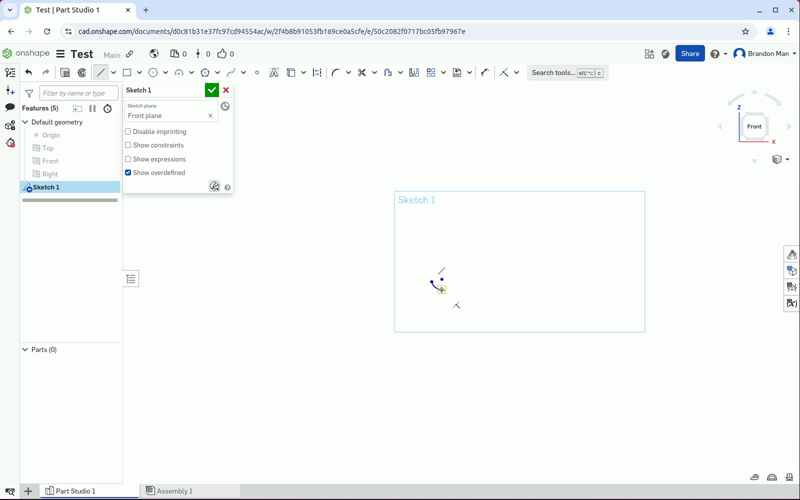
scroll(-6)
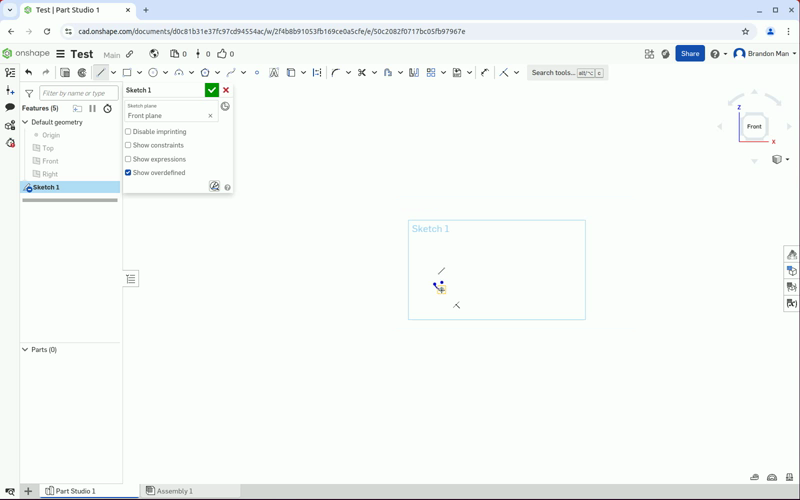
scroll(-6)
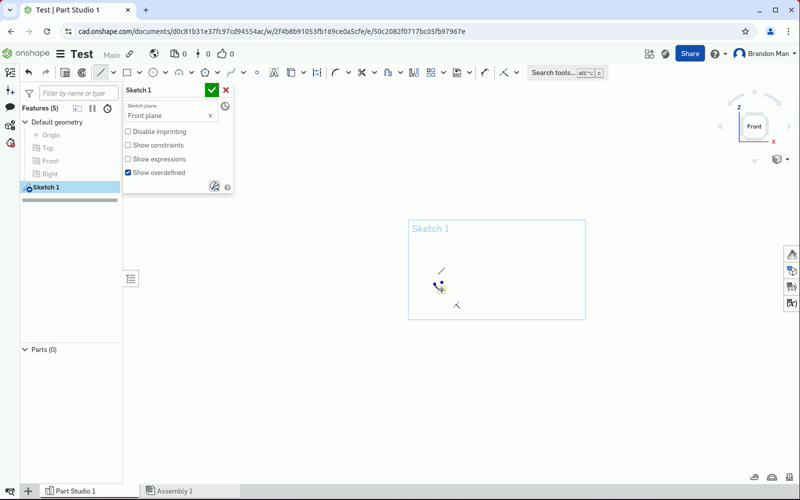
scroll(-6)
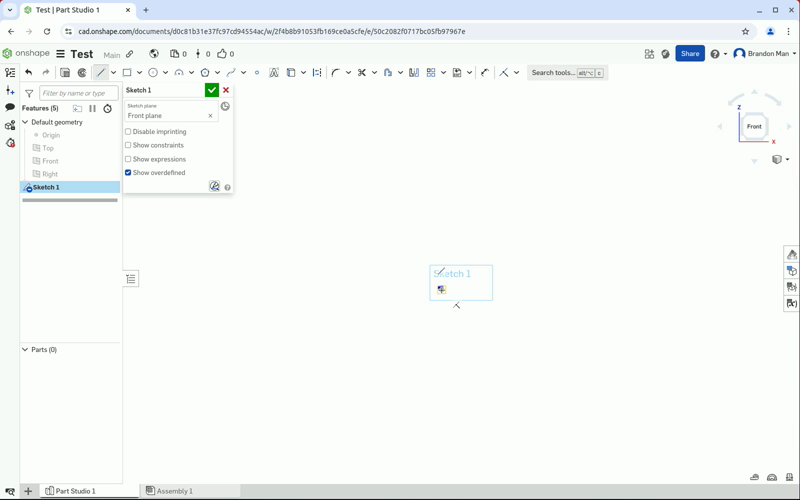
key_down(shift)
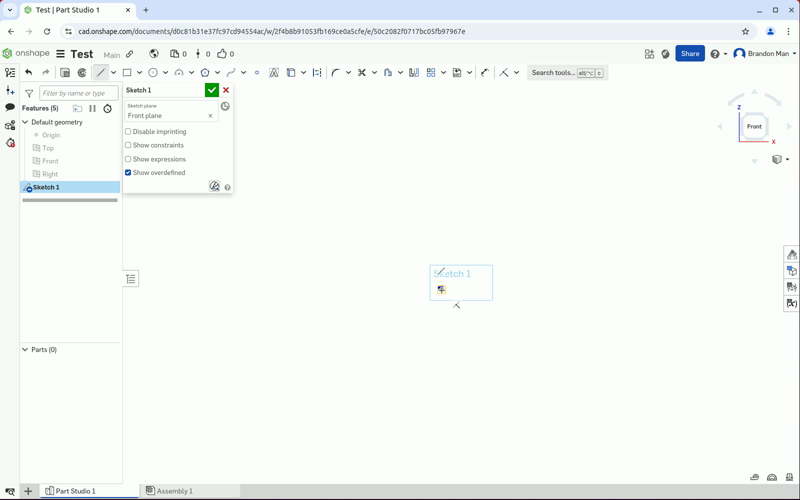
mouse_move(471, 289)
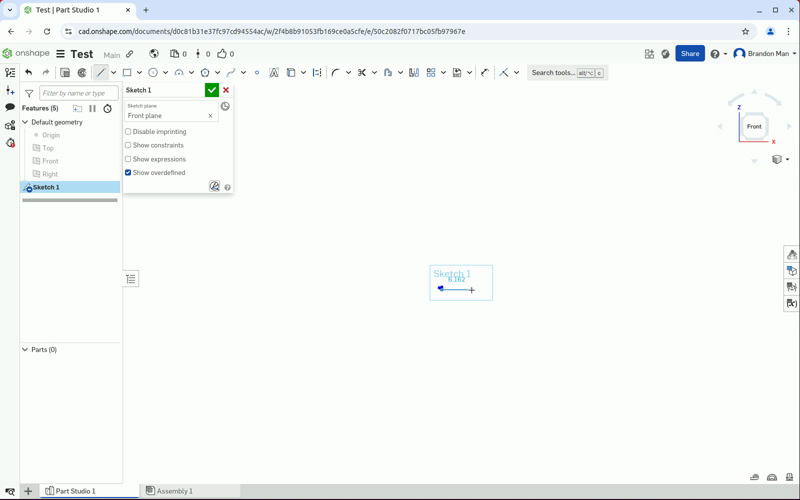
mouse_move(479, 289)
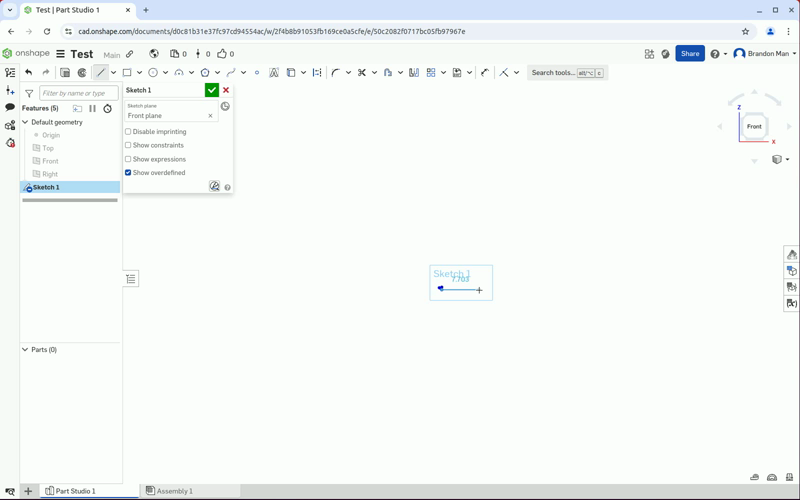
click(479, 289)
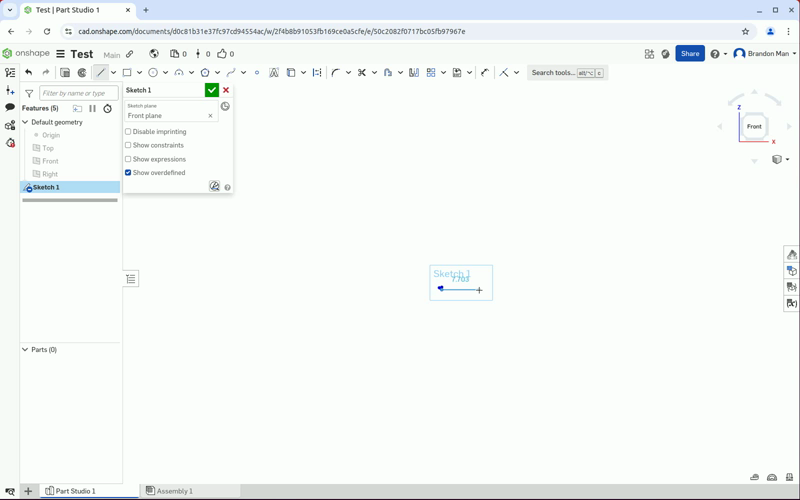
key_up(shift)
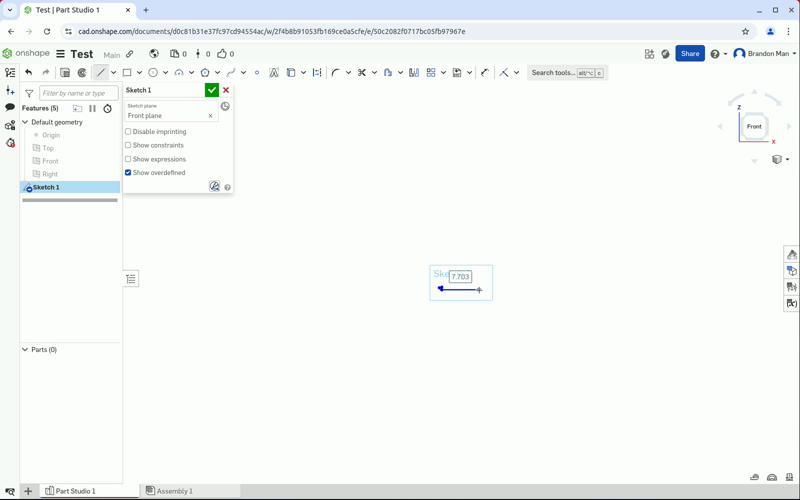
key(esc)
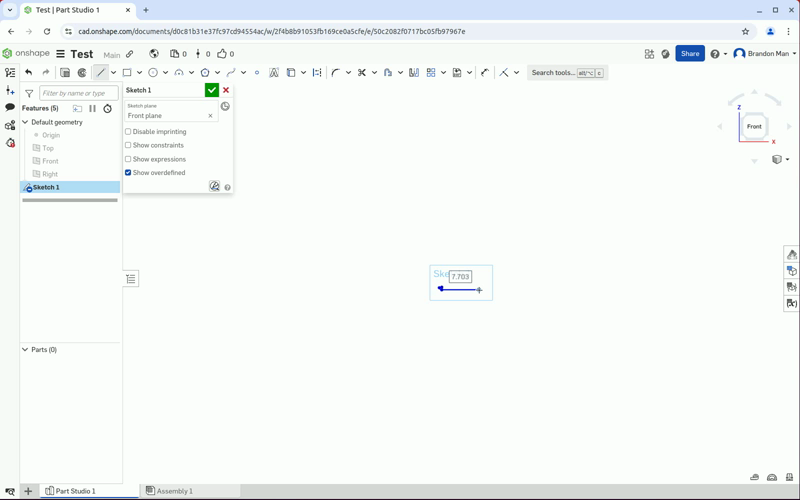
key(a)
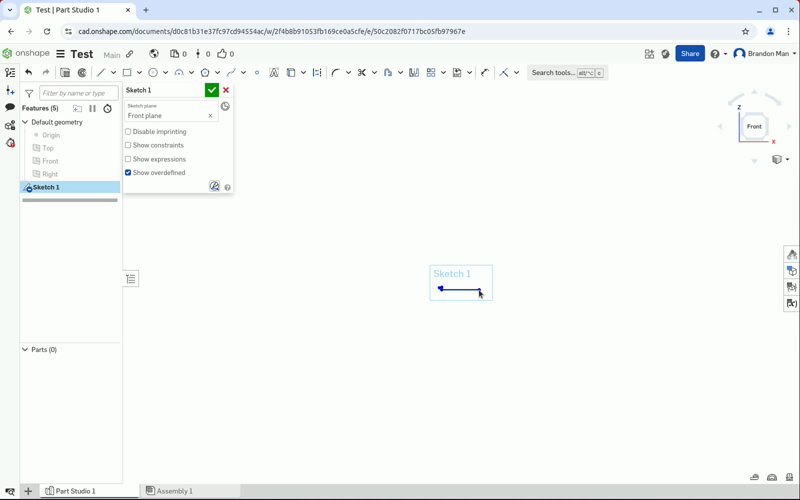
mouse_move(479, 289)
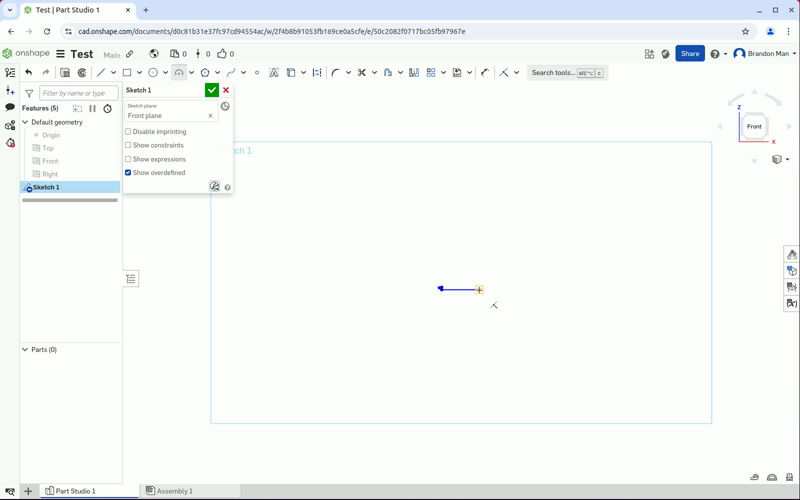
click(479, 289)
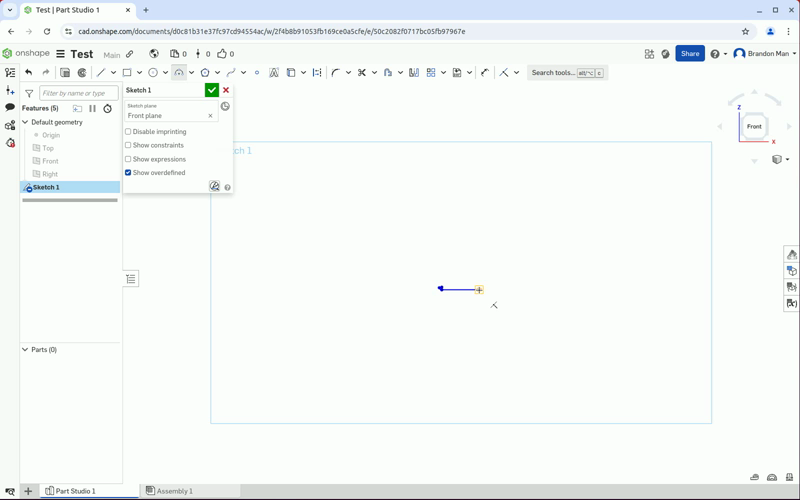
key_down(shift)
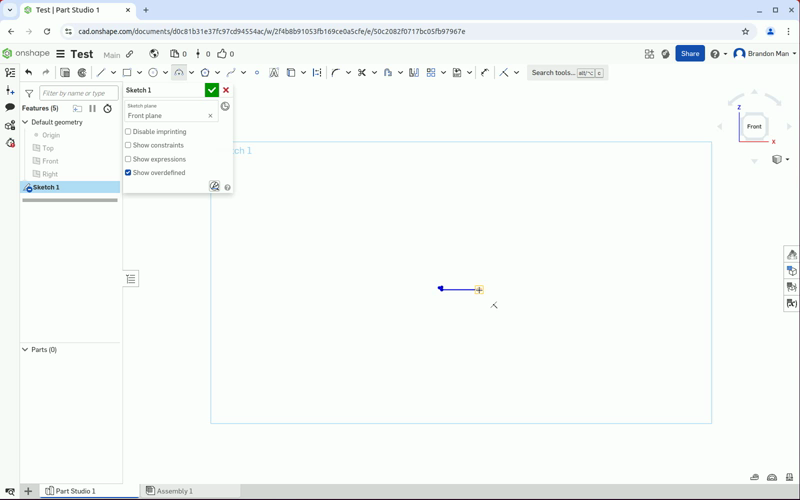
mouse_move(481, 287)
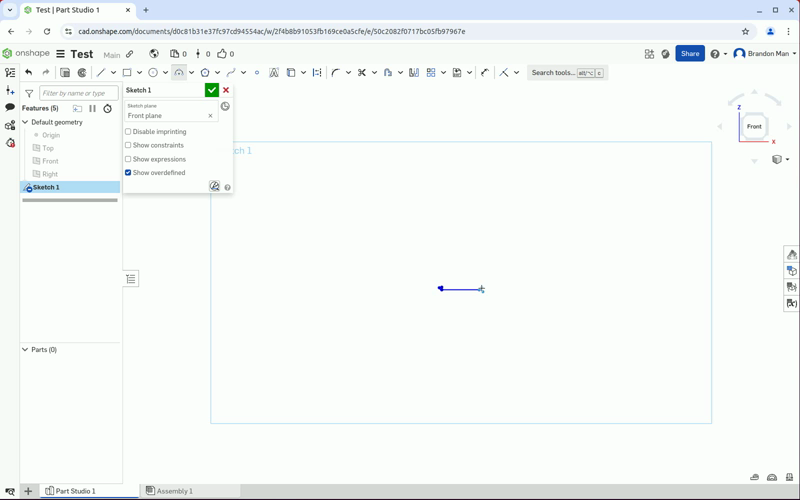
scroll(6)
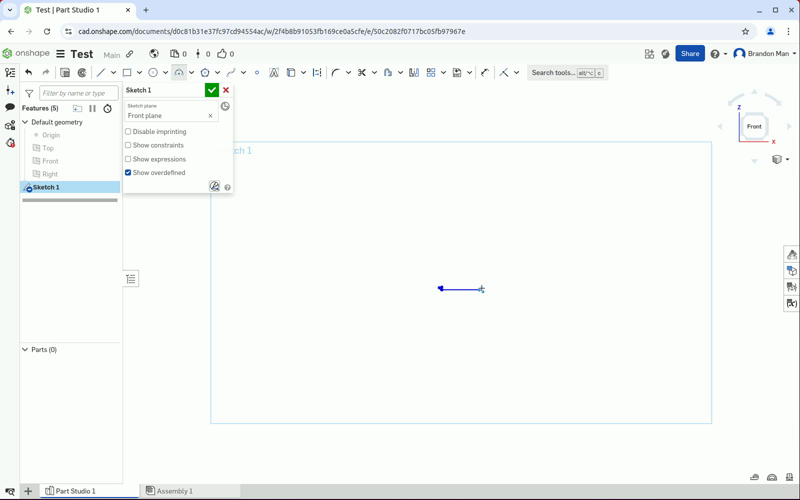
scroll(6)
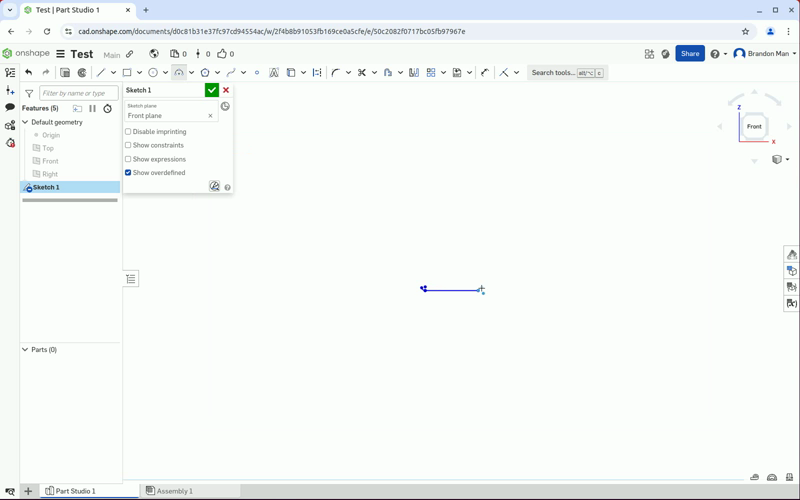
scroll(6)
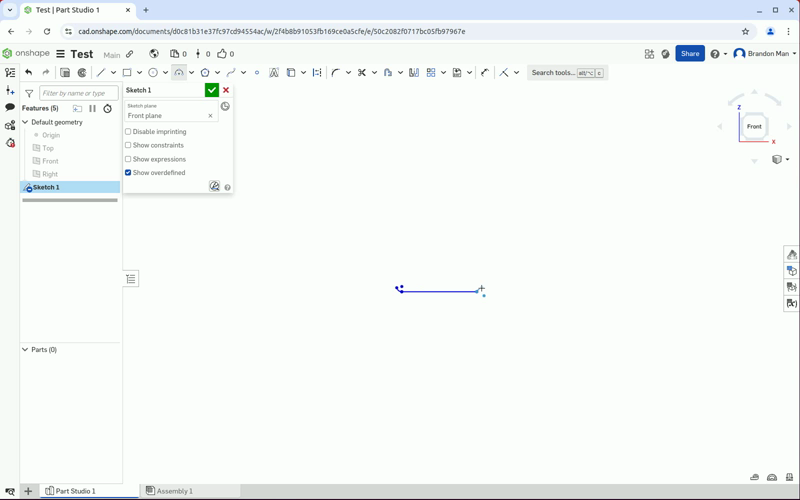
scroll(6)
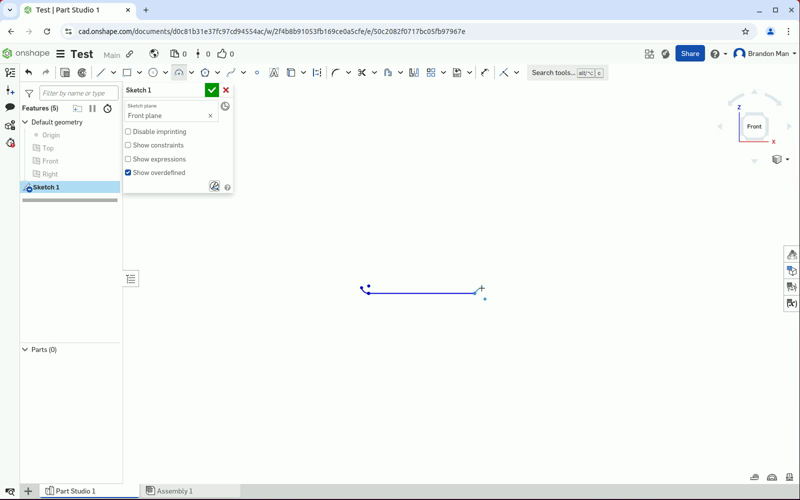
scroll(6)
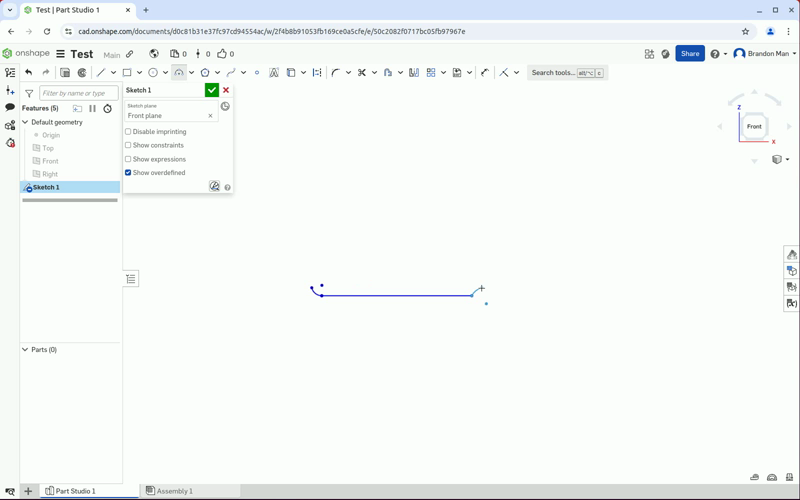
scroll(6)
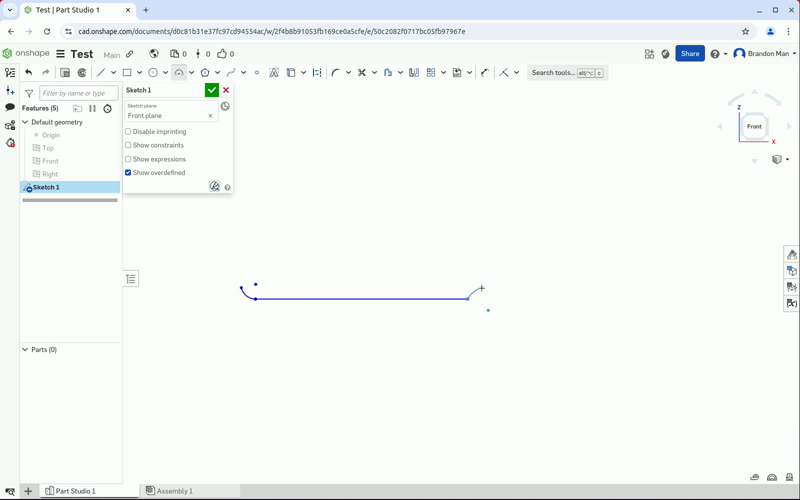
scroll(6)
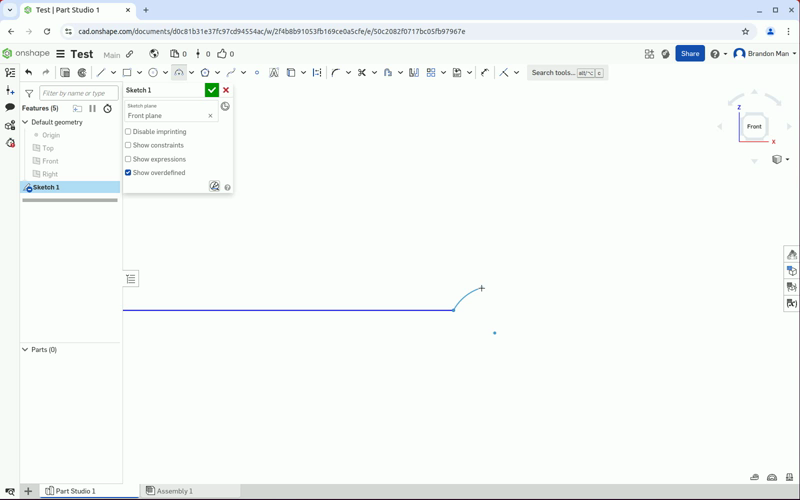
click(481, 287)
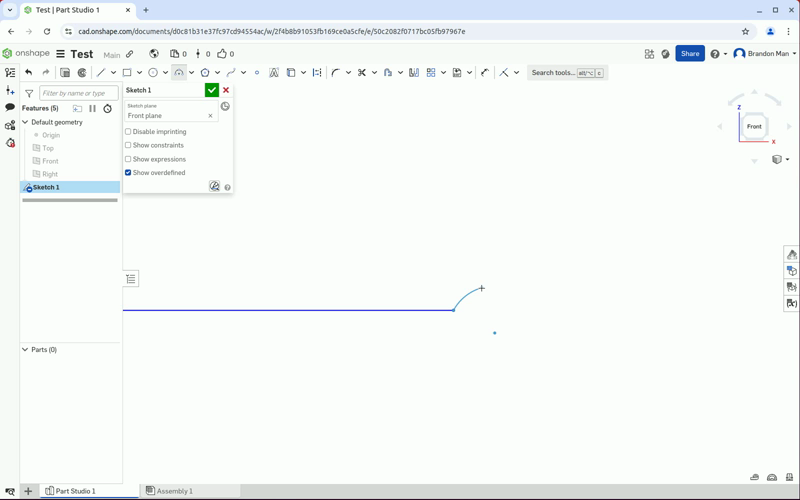
scroll(-6)
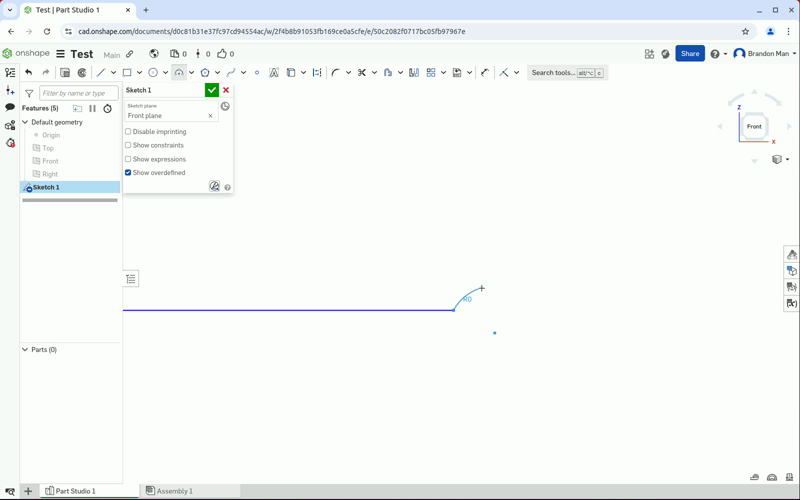
scroll(-6)
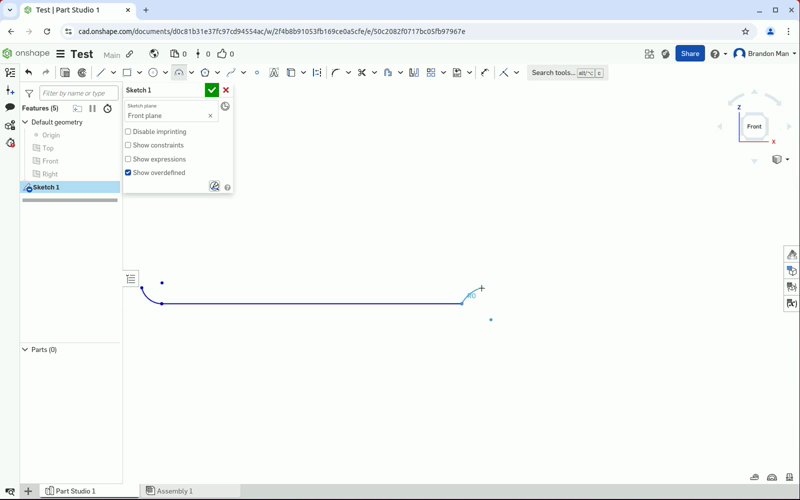
scroll(-6)
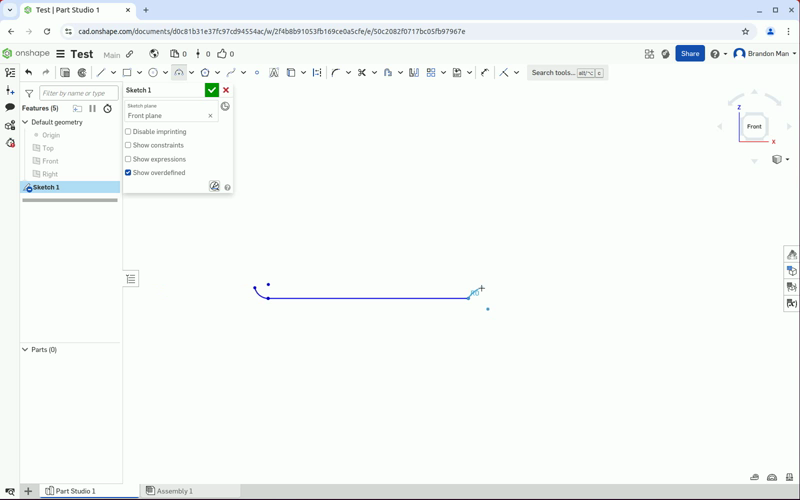
scroll(-6)
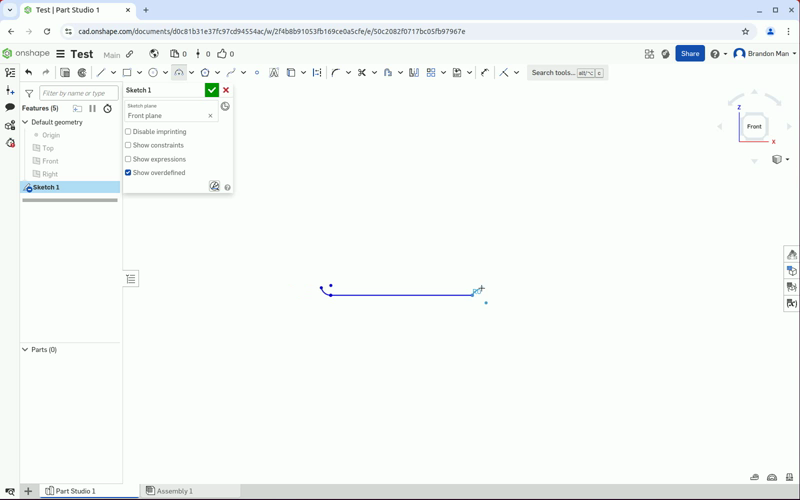
scroll(-6)
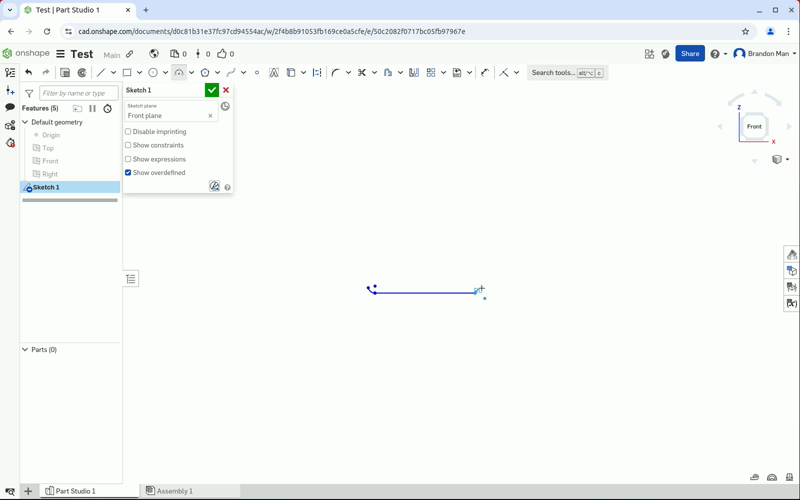
scroll(-6)
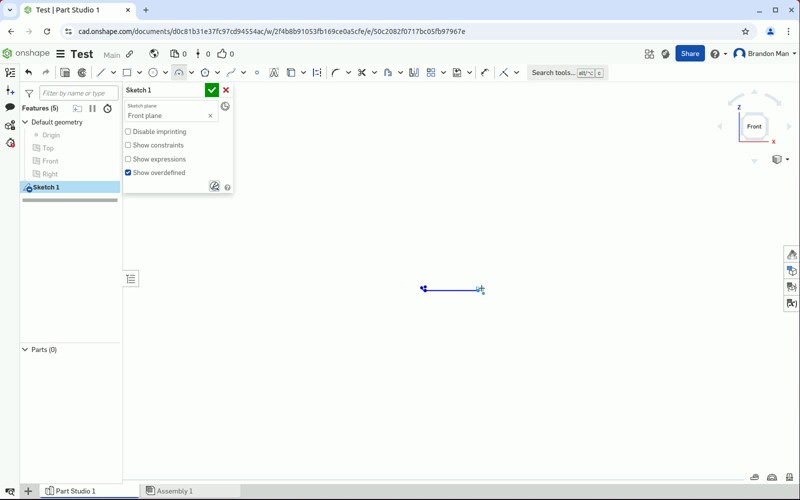
scroll(-6)
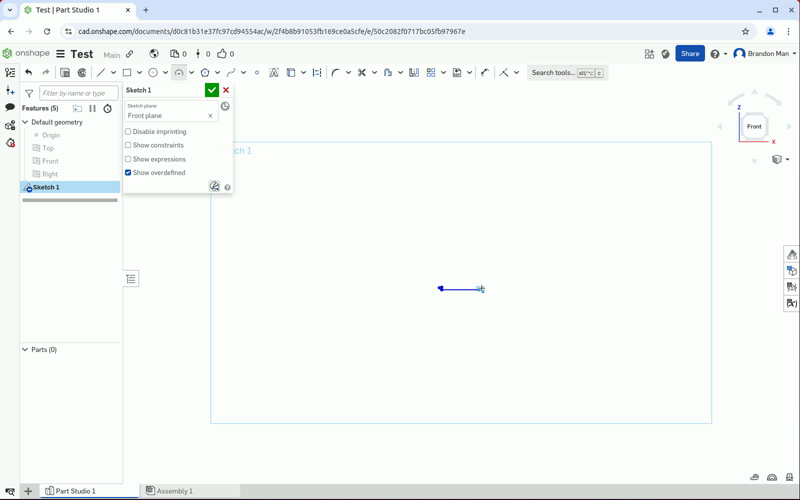
mouse_move(480, 289)
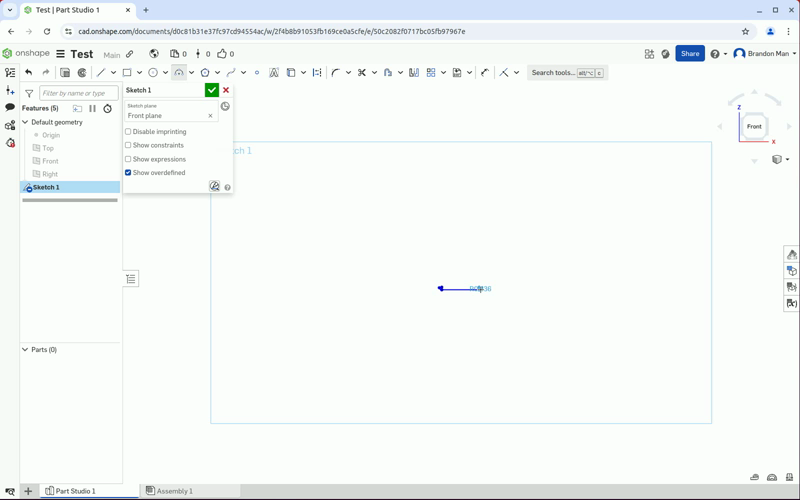
scroll(6)
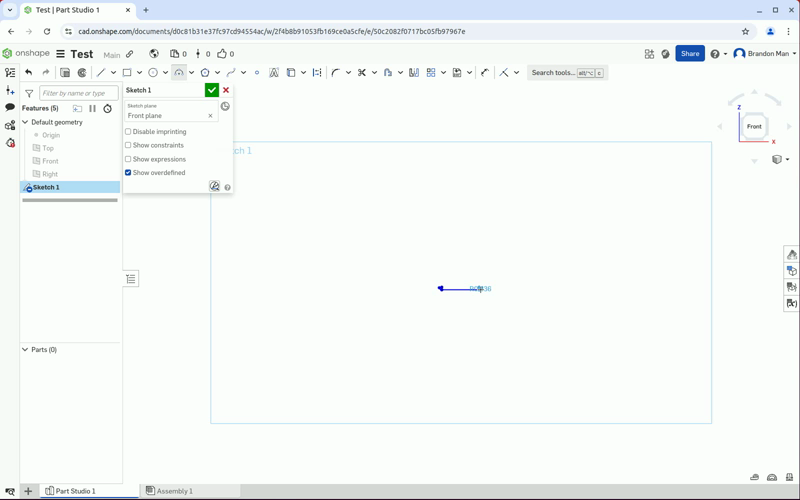
scroll(6)
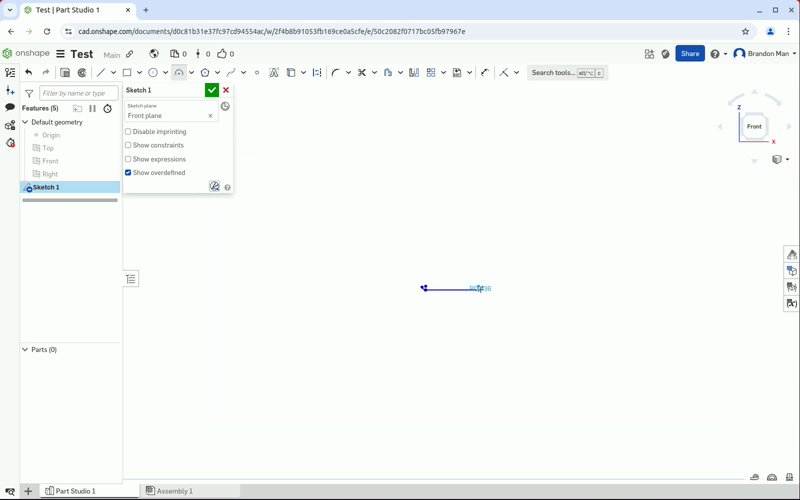
scroll(6)
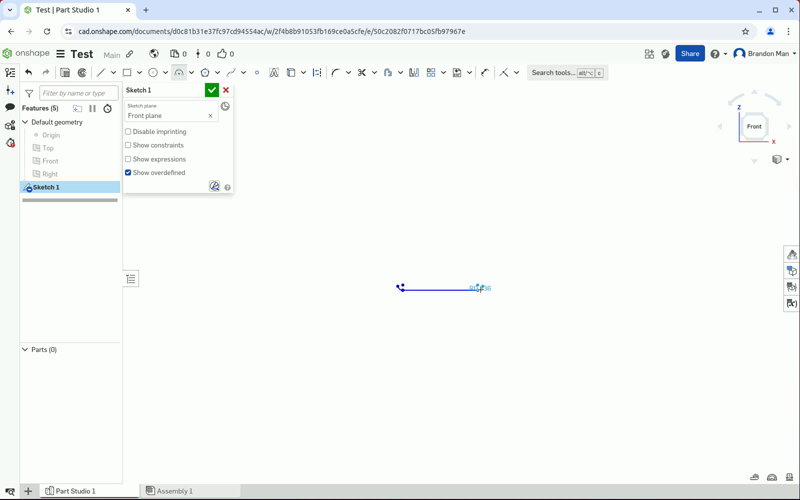
scroll(6)
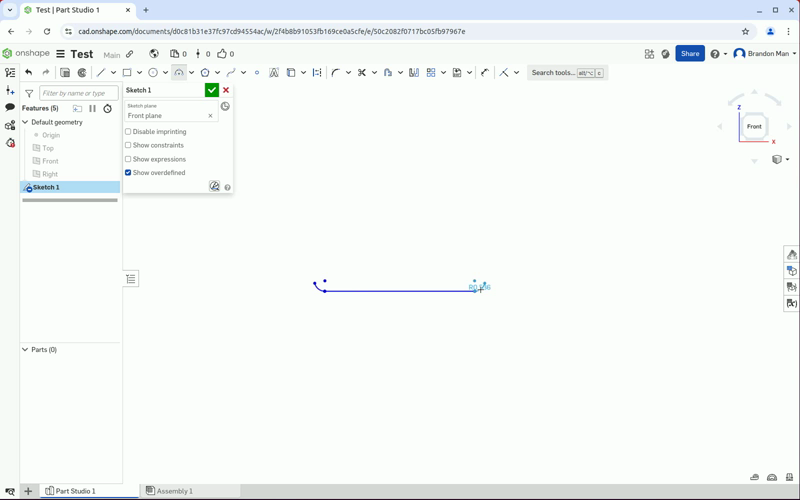
scroll(6)
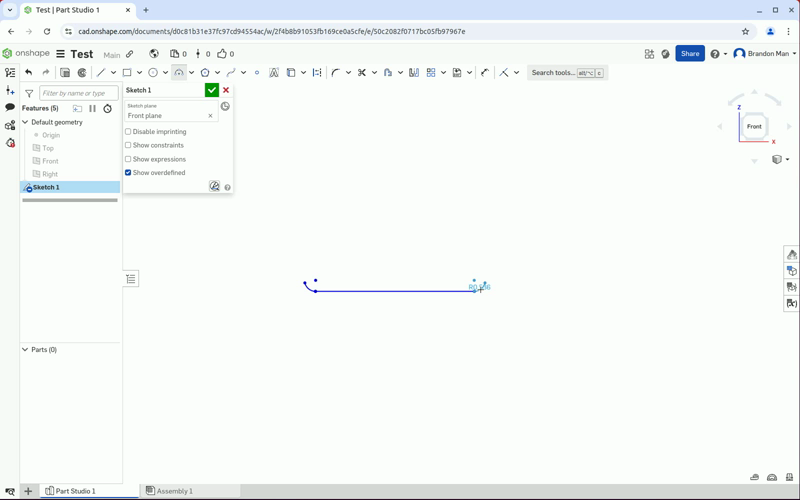
scroll(6)
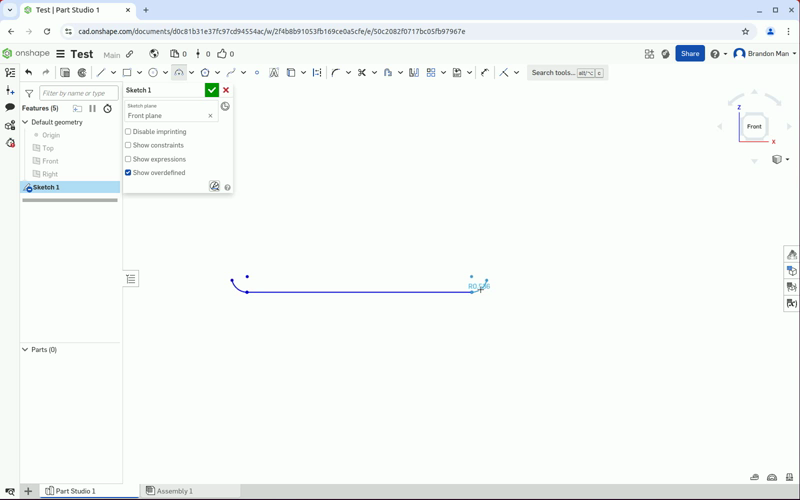
scroll(6)
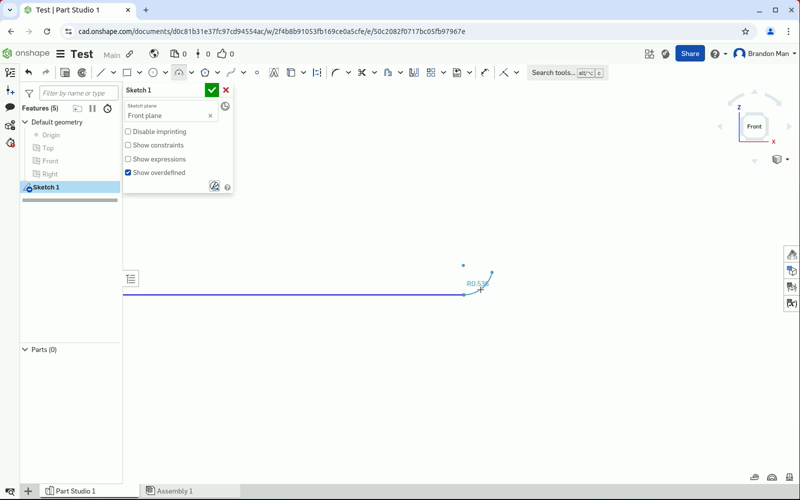
click(480, 289)
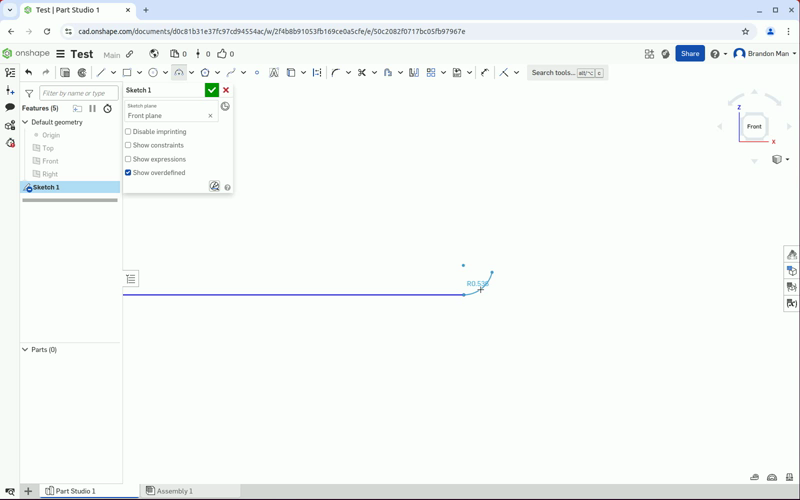
scroll(-6)
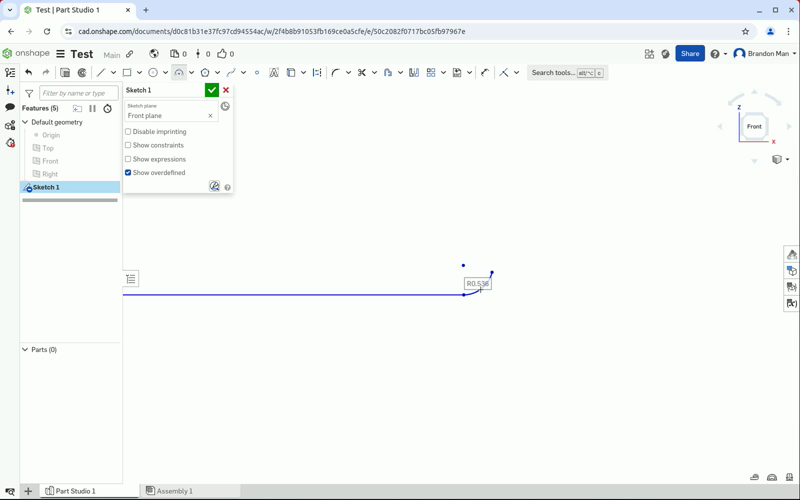
scroll(-6)
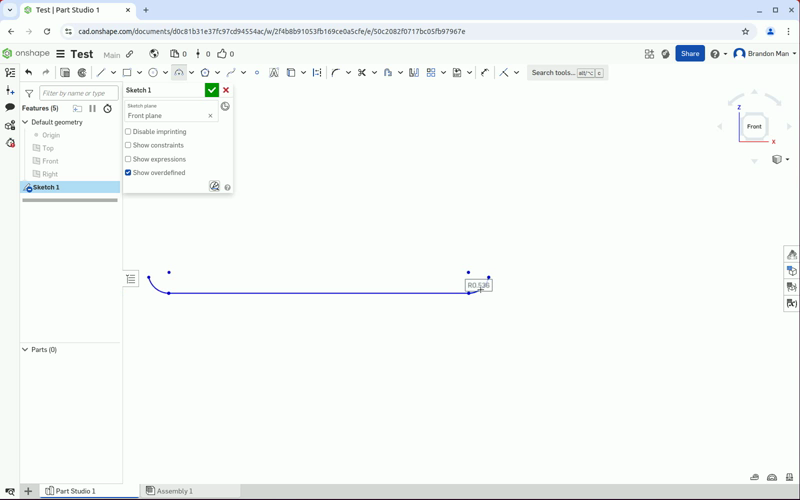
scroll(-6)
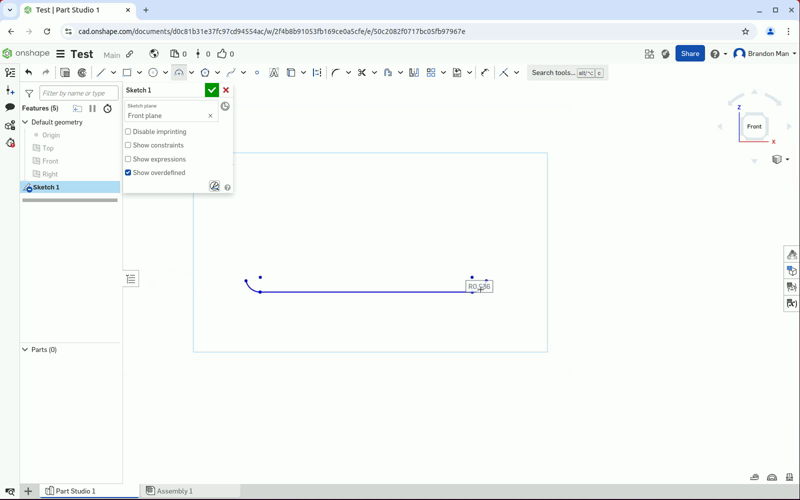
scroll(-6)
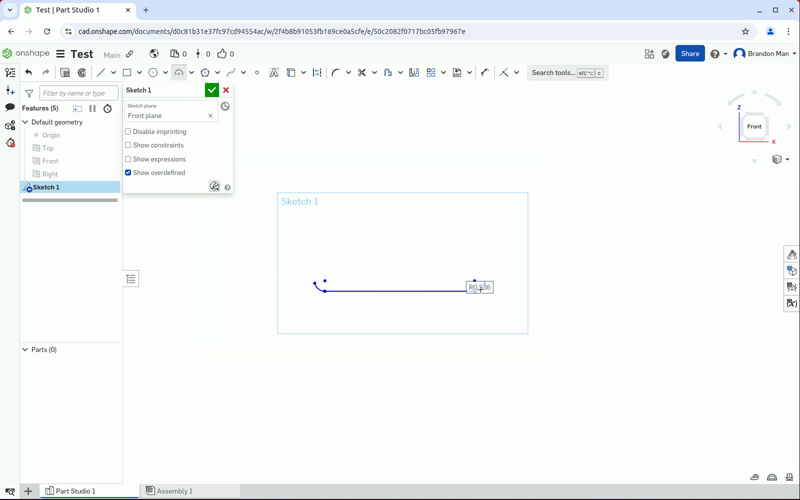
scroll(-6)
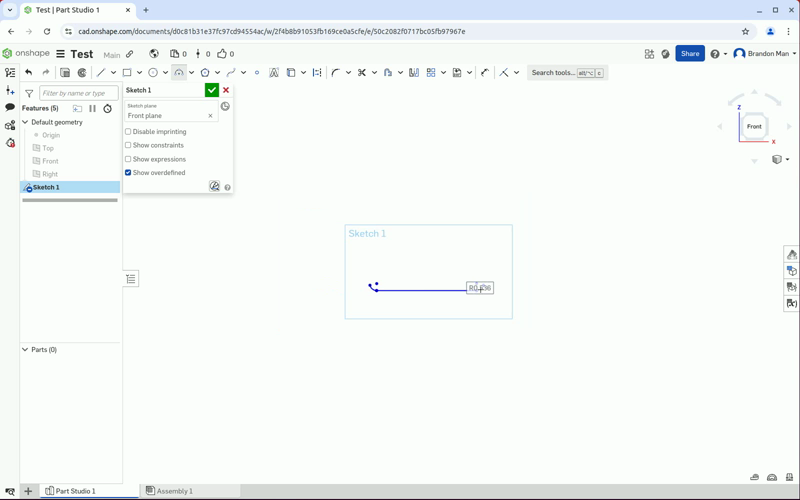
scroll(-6)
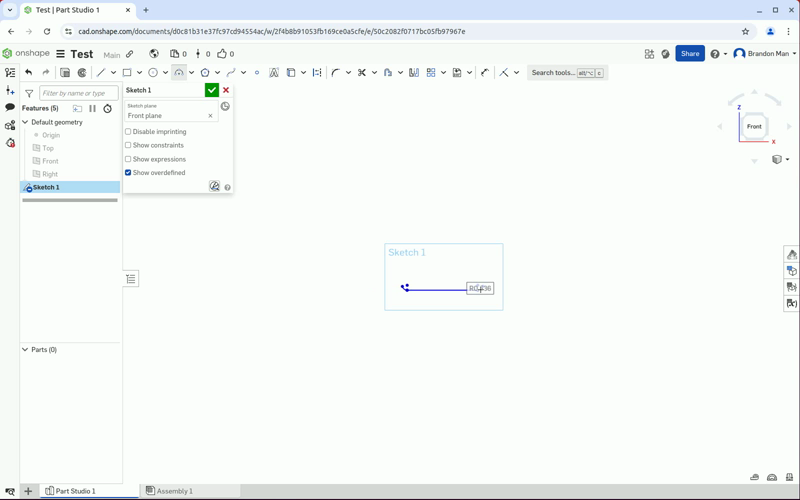
scroll(-6)
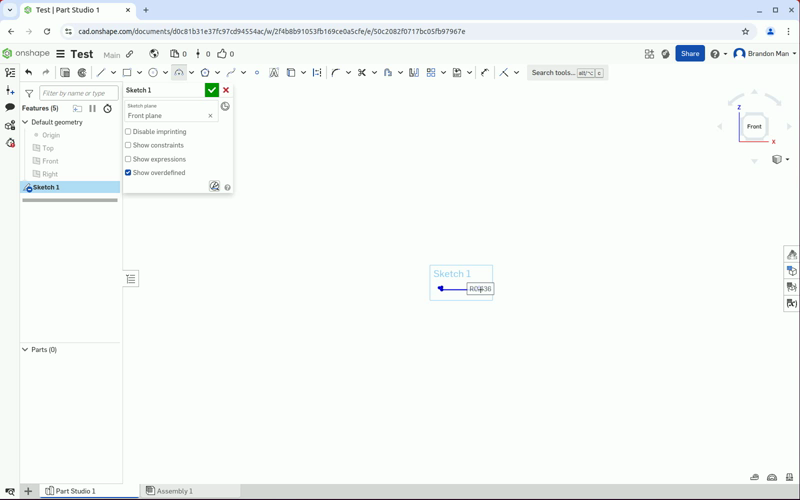
key_up(shift)
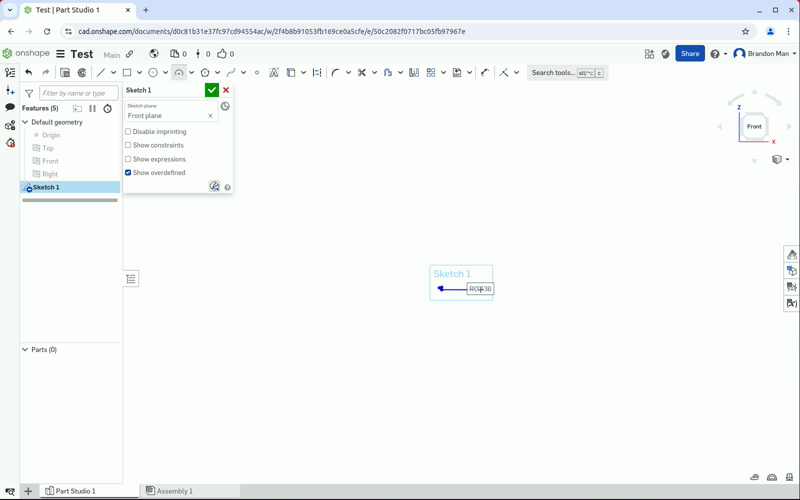
key(esc)
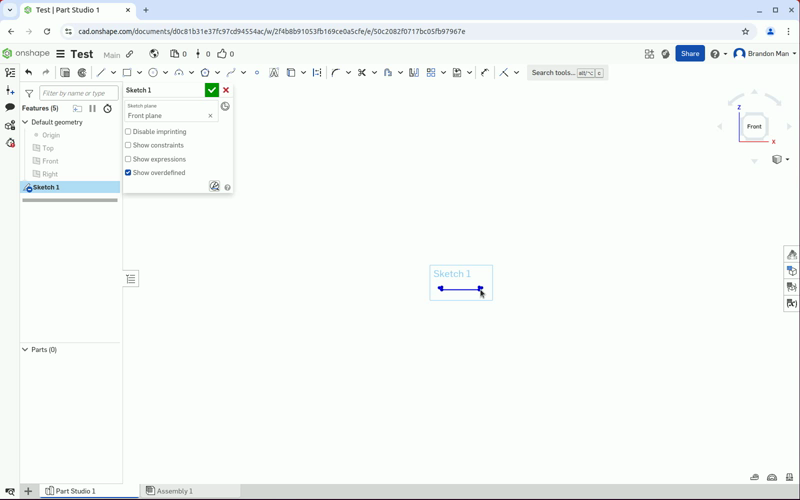
key(l)
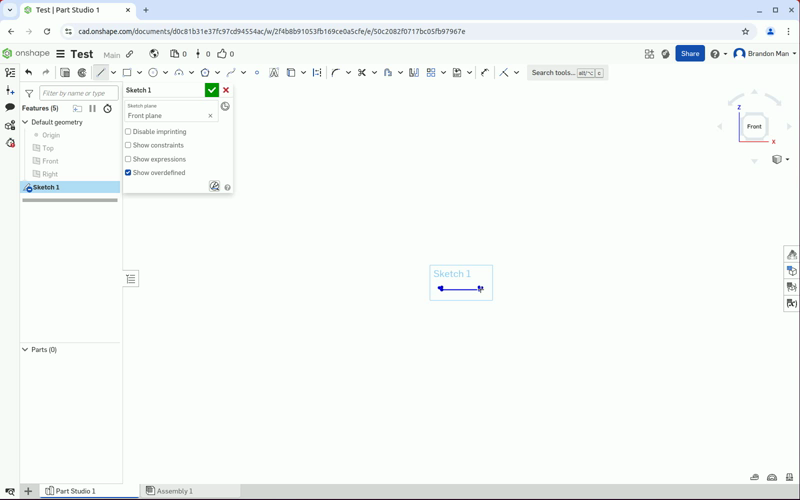
mouse_move(481, 287)
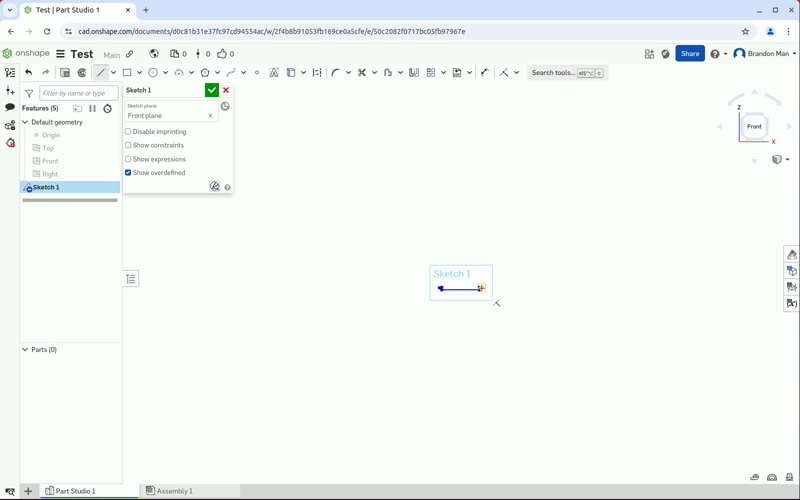
scroll(6)
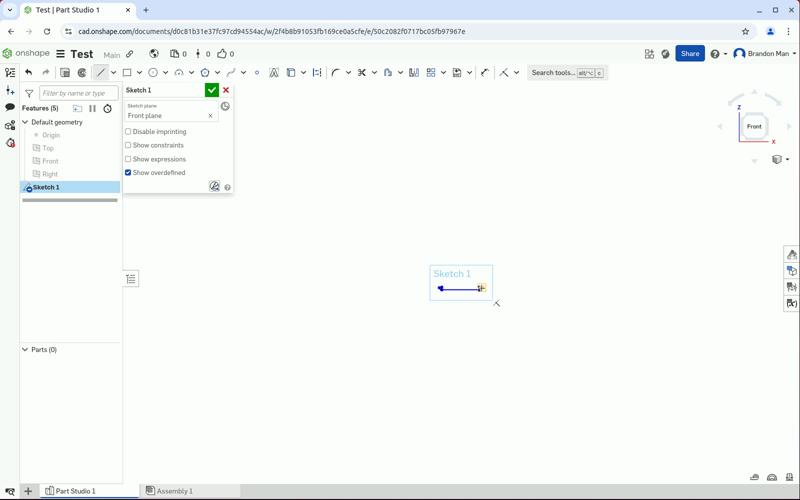
scroll(6)
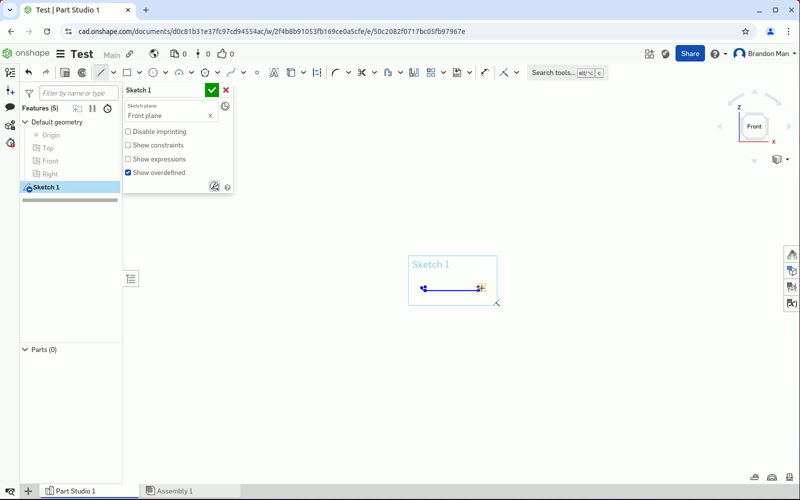
scroll(6)
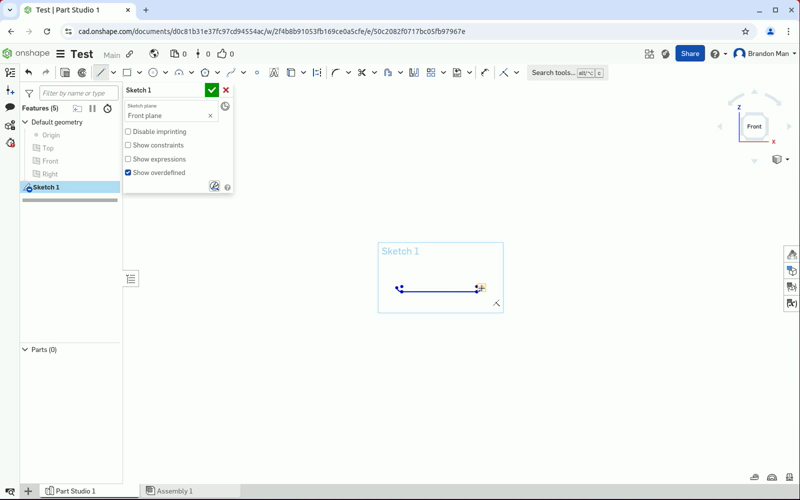
scroll(6)
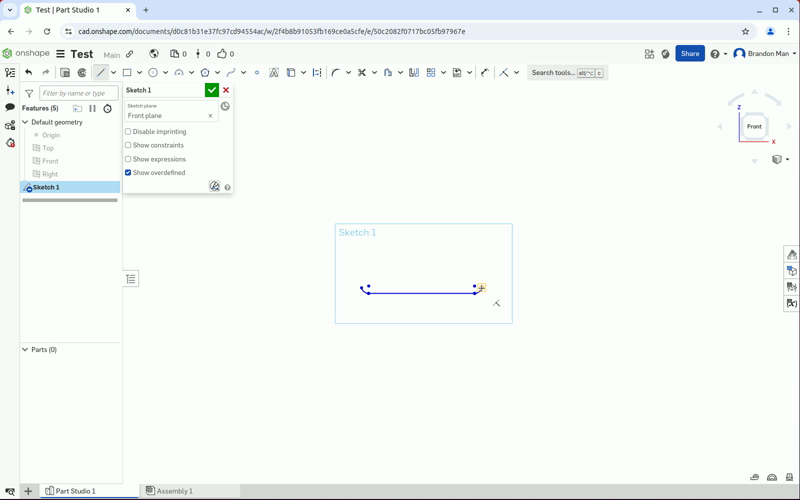
scroll(6)
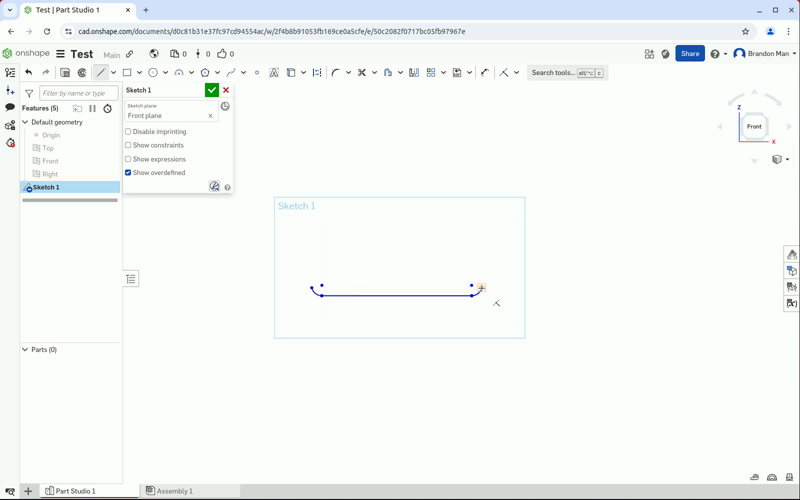
scroll(6)
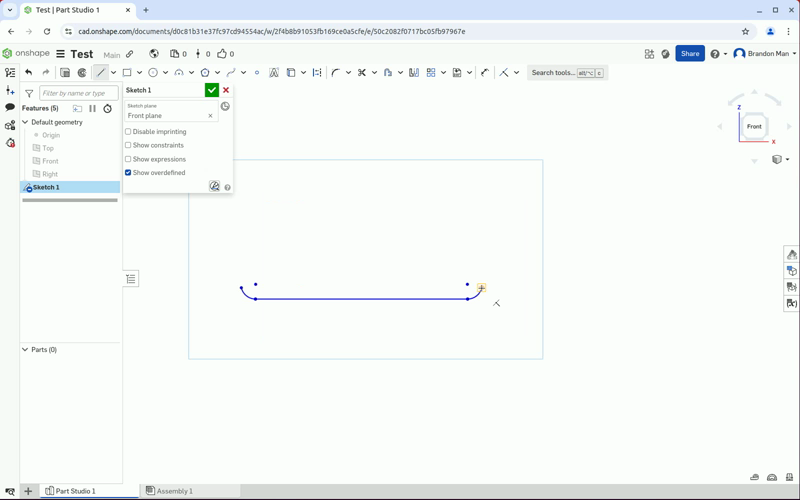
scroll(6)
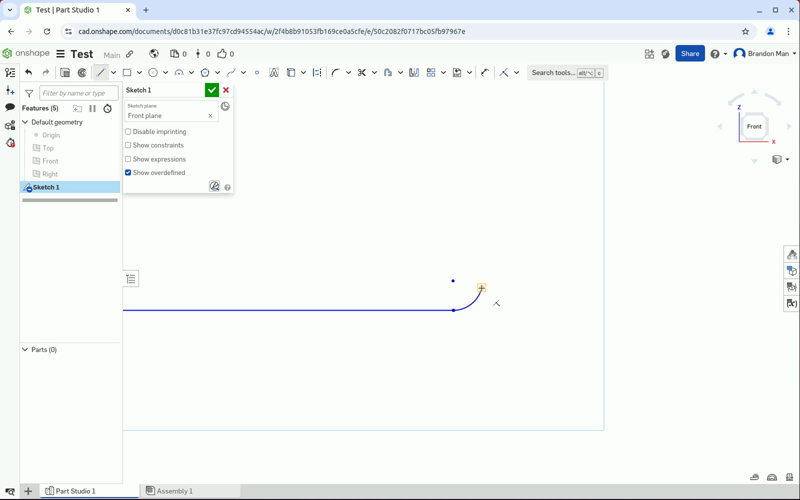
click(481, 287)
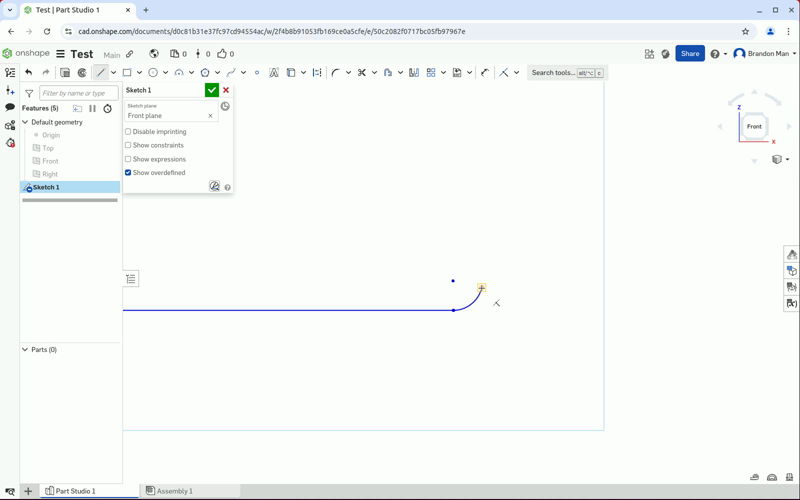
scroll(-6)
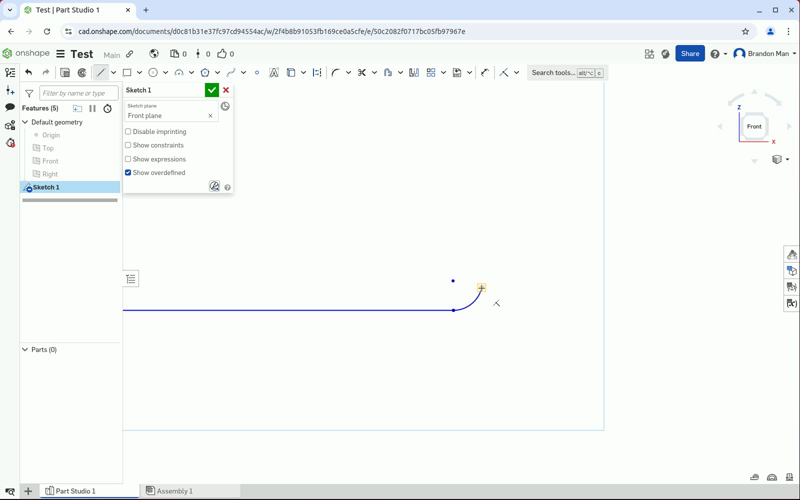
scroll(-6)
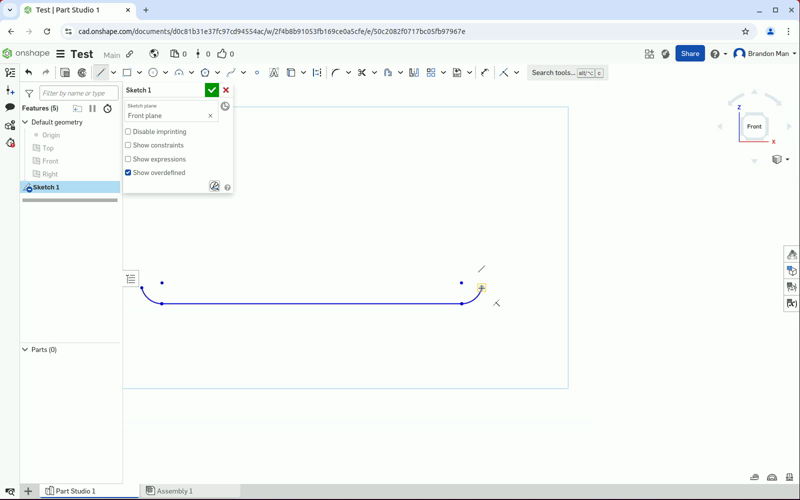
scroll(-6)
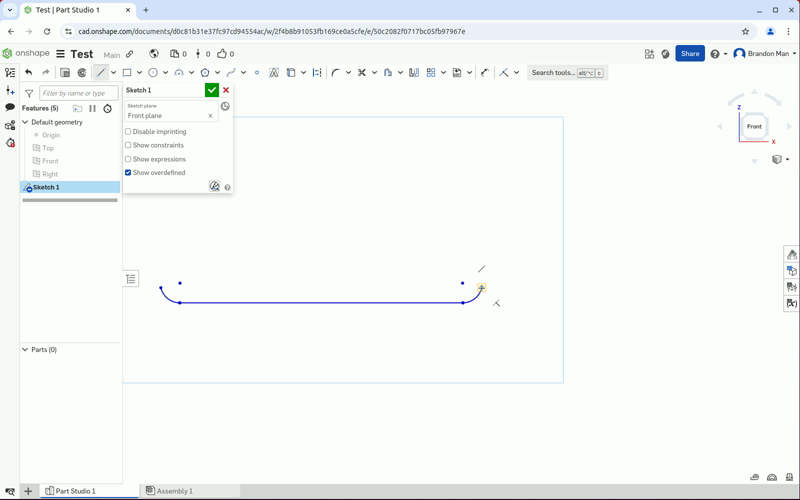
scroll(-6)
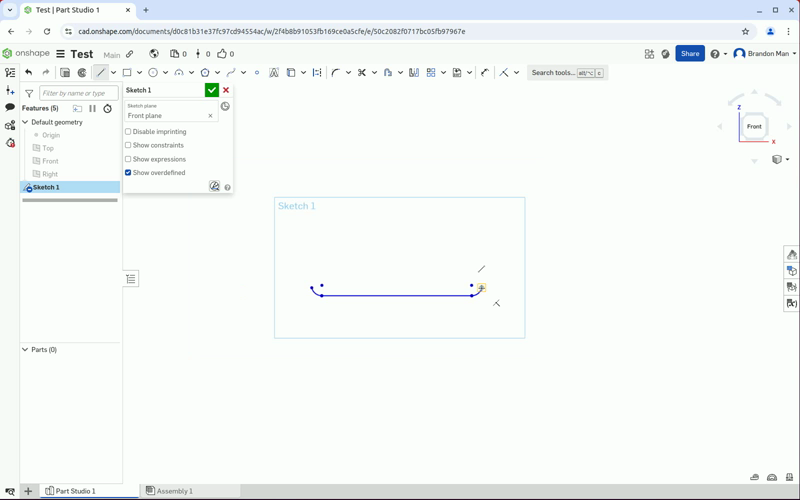
scroll(-6)
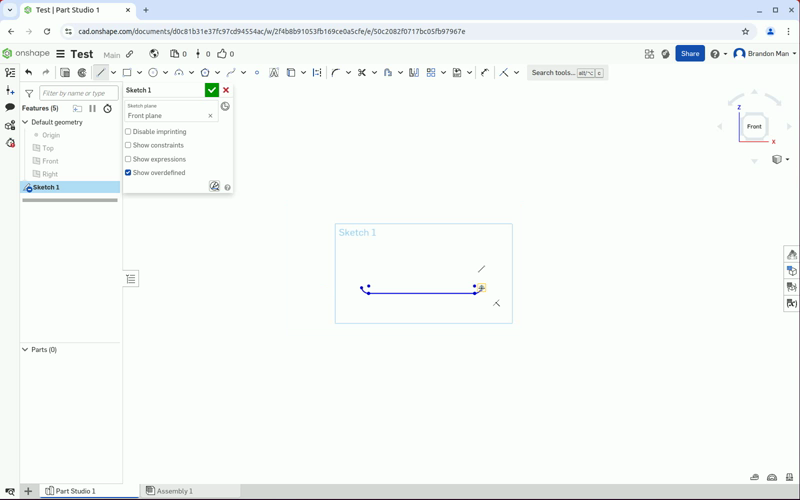
scroll(-6)
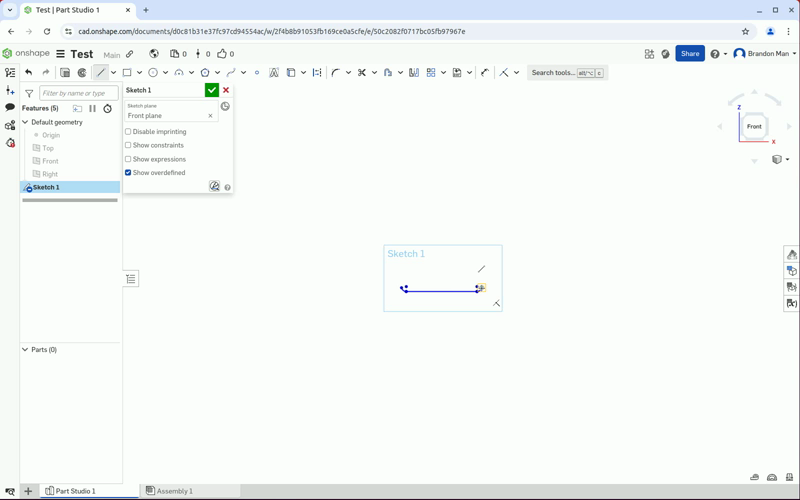
scroll(-6)
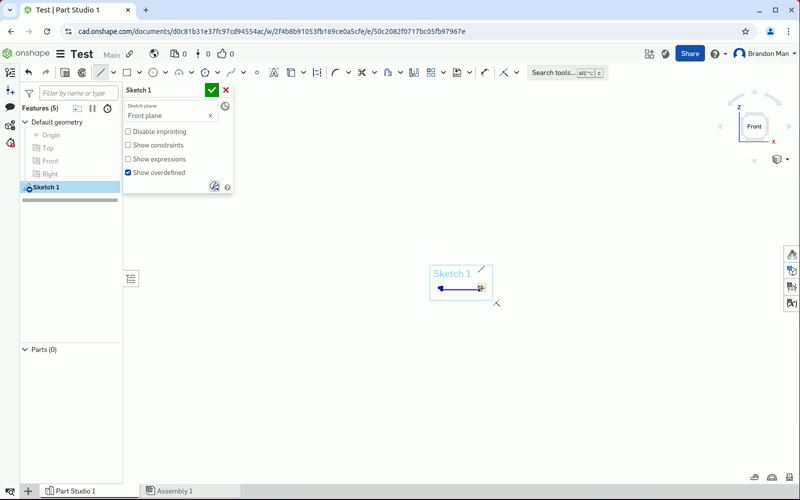
key_down(shift)
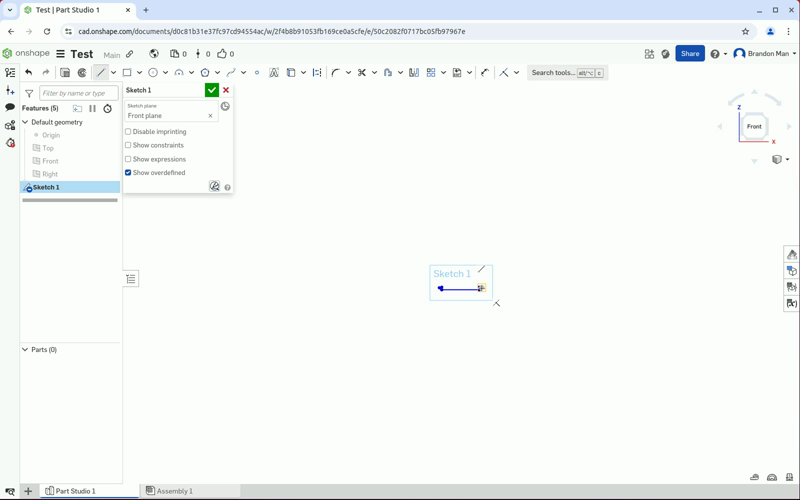
mouse_move(511, 287)
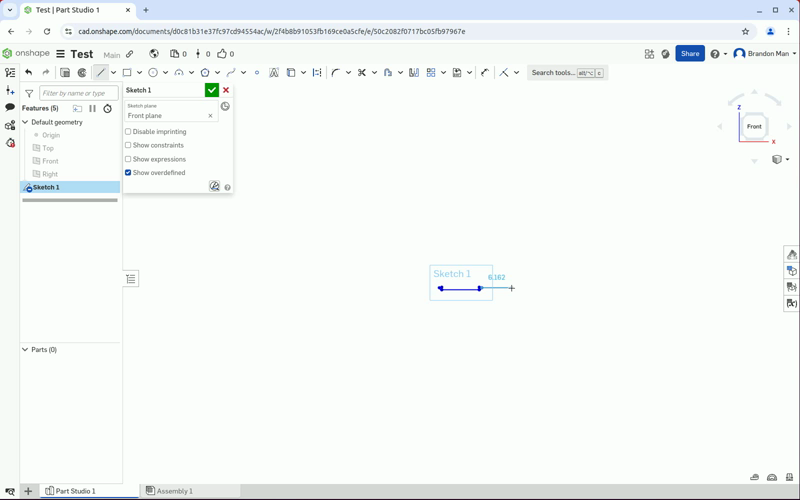
mouse_move(481, 276)
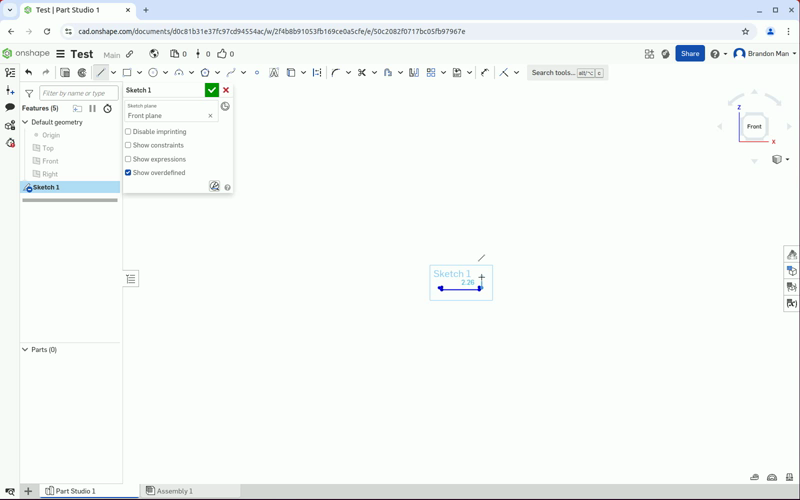
click(481, 276)
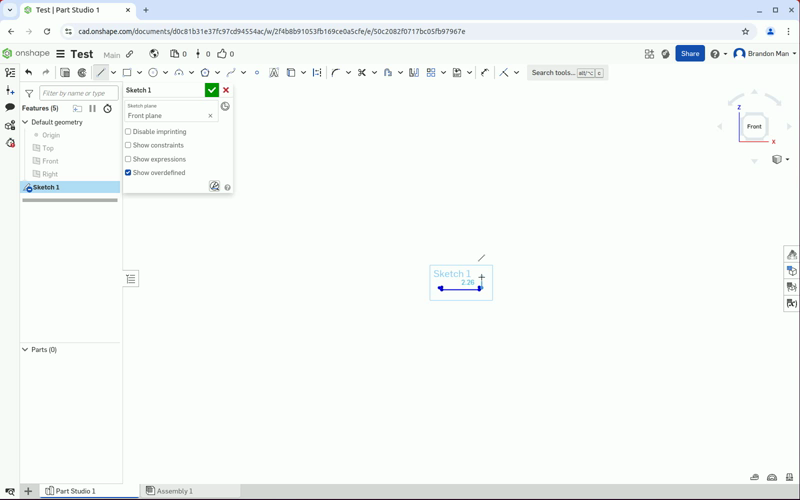
key_up(shift)
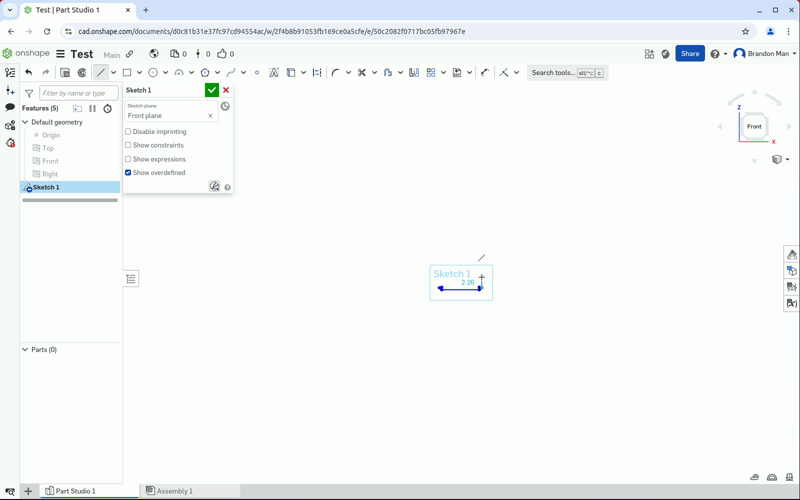
key(esc)
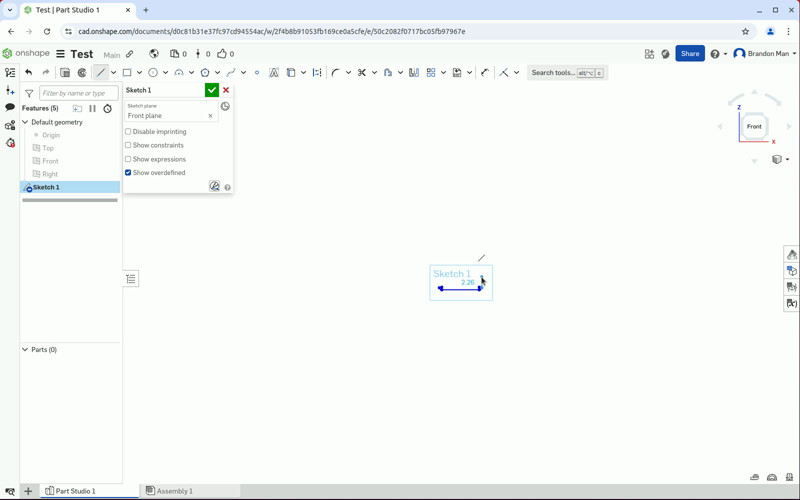
key(a)
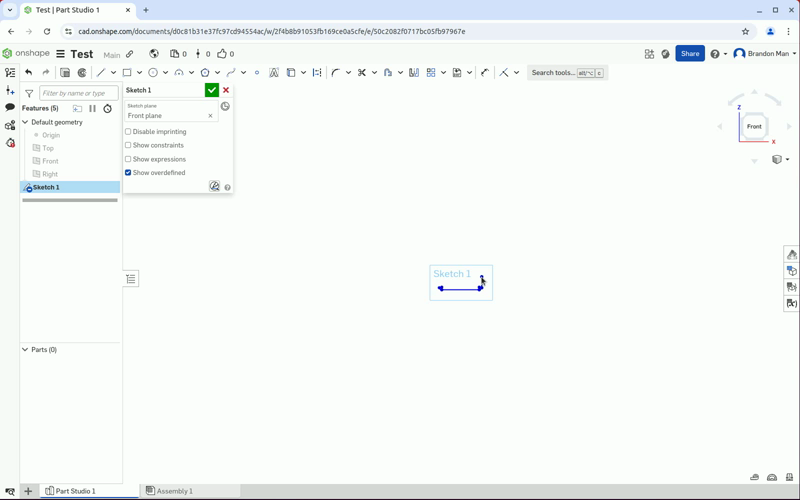
mouse_move(481, 276)
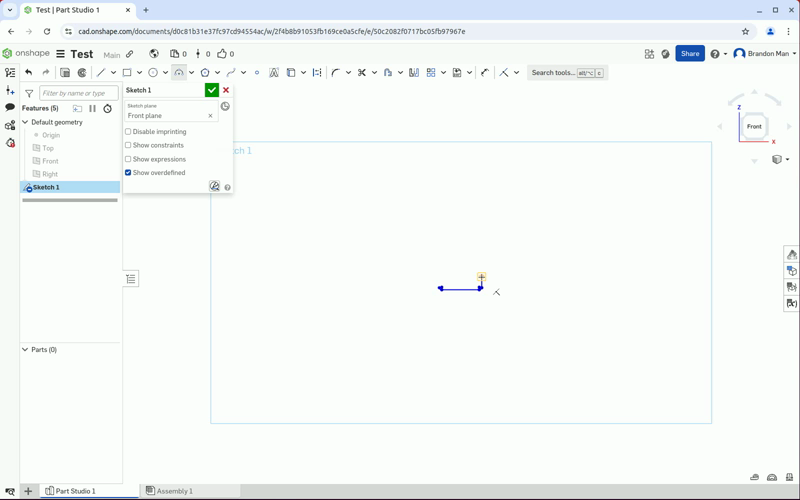
click(481, 276)
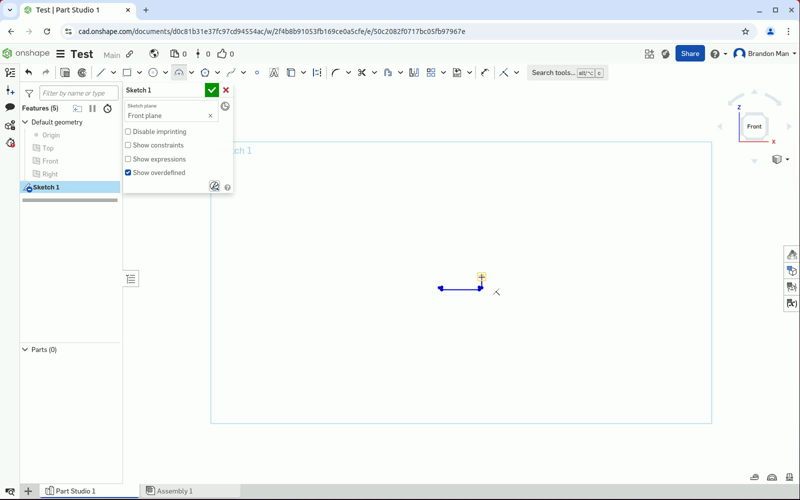
key_down(shift)
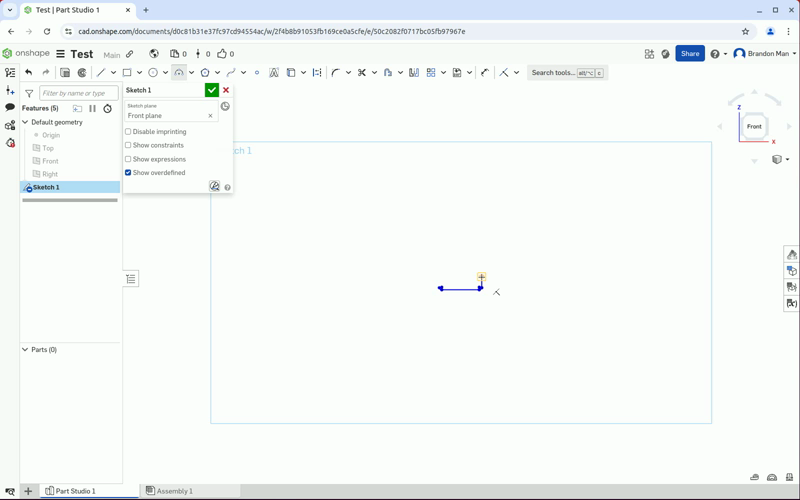
mouse_move(479, 274)
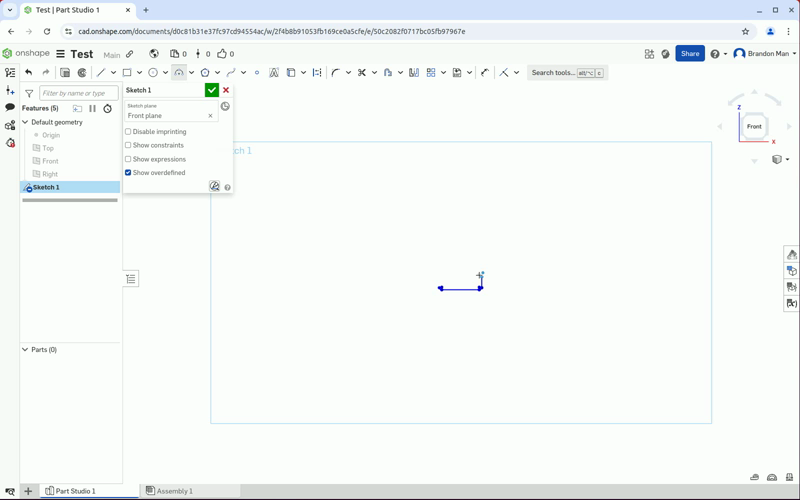
scroll(6)
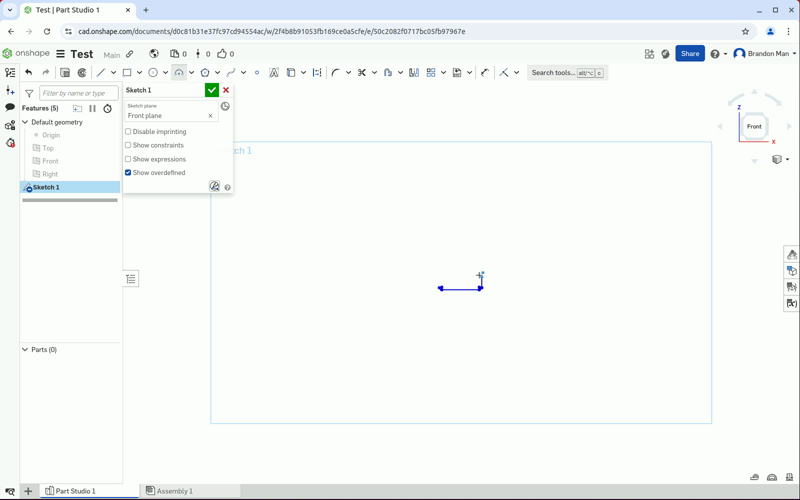
scroll(6)
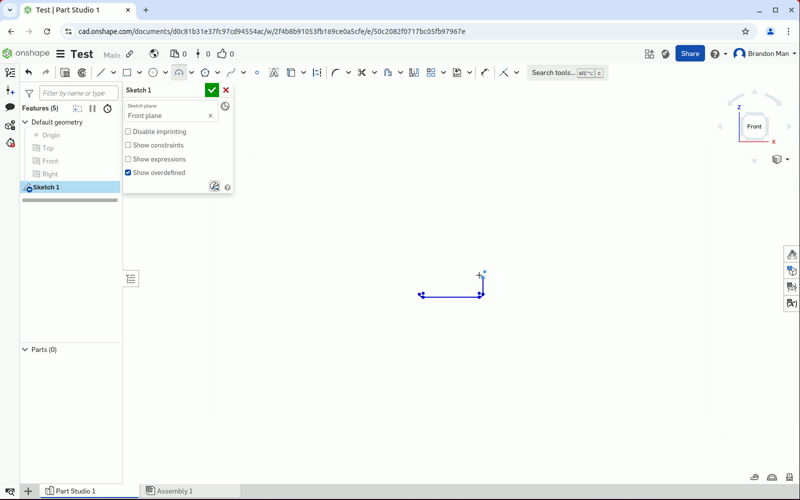
scroll(6)
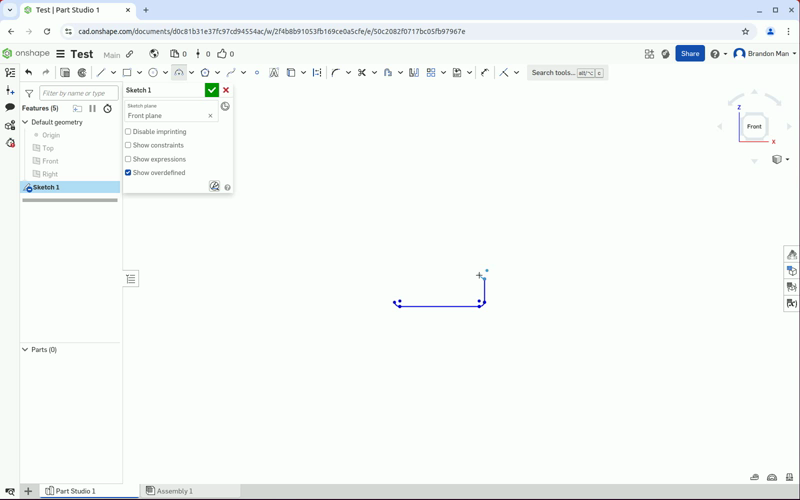
scroll(6)
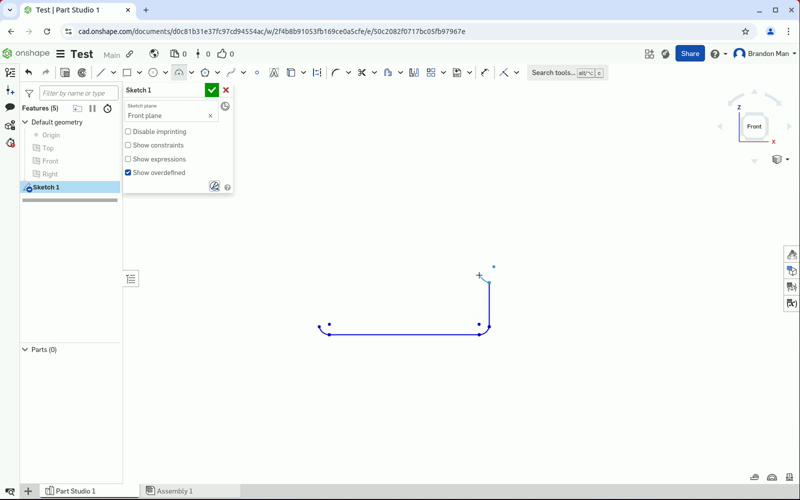
scroll(6)
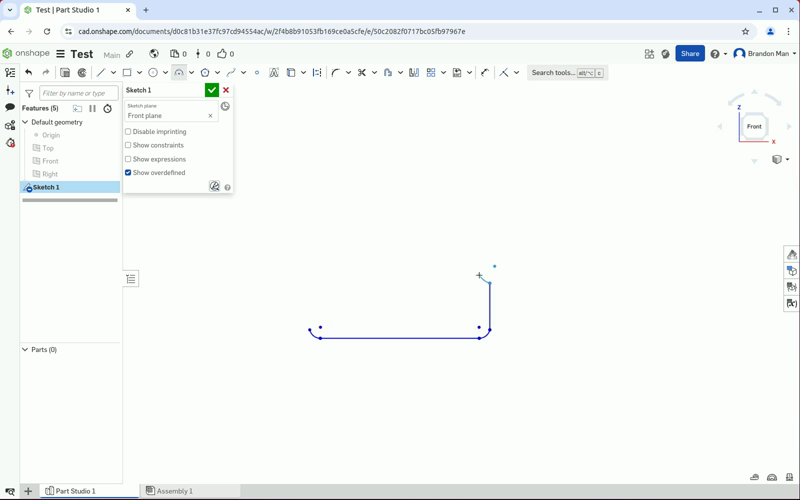
scroll(6)
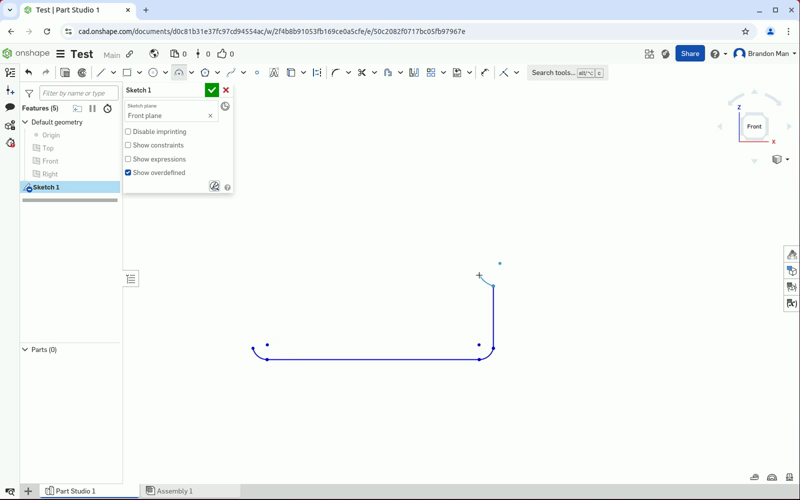
scroll(6)
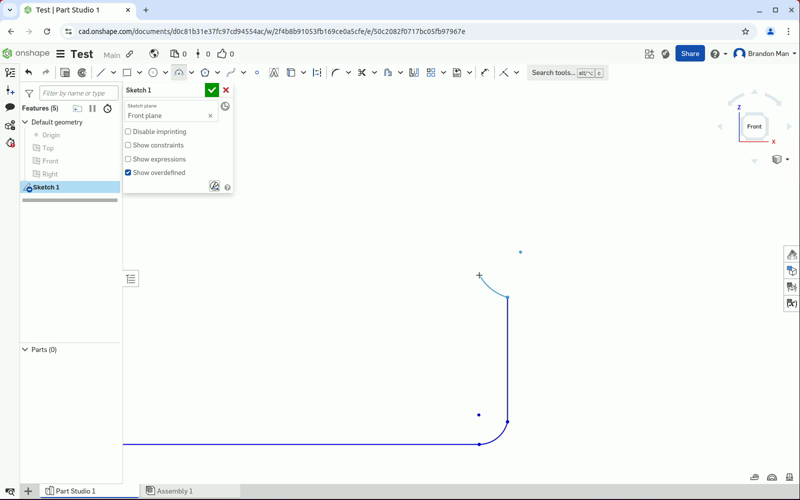
click(479, 274)
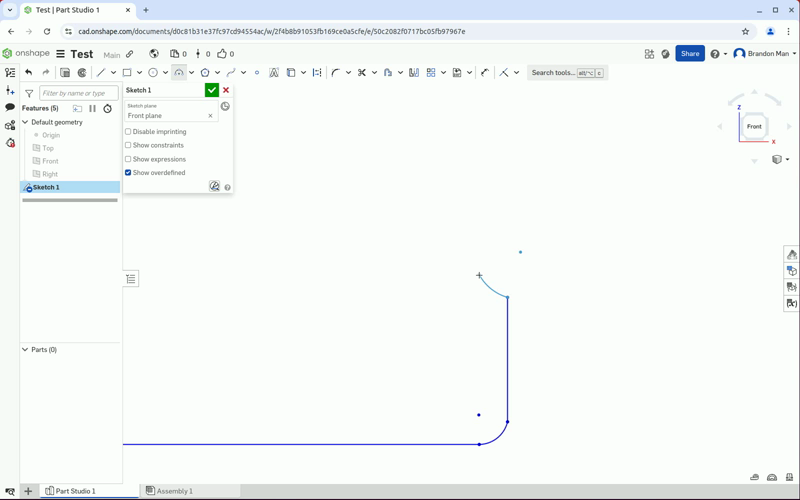
scroll(-6)
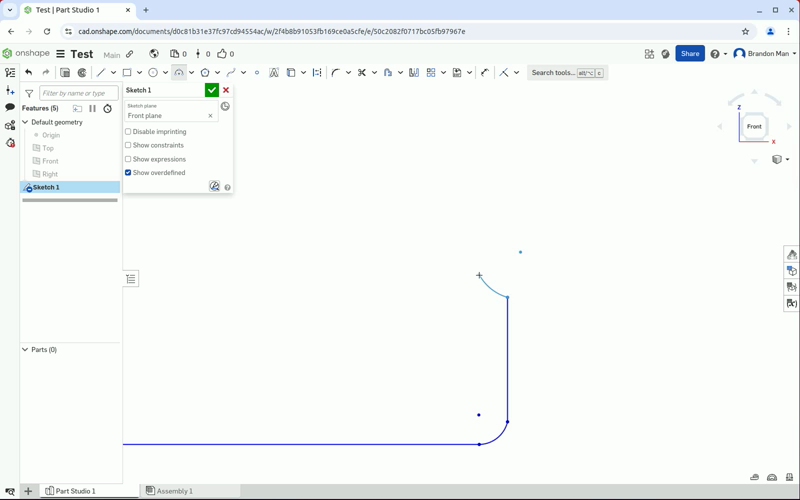
scroll(-6)
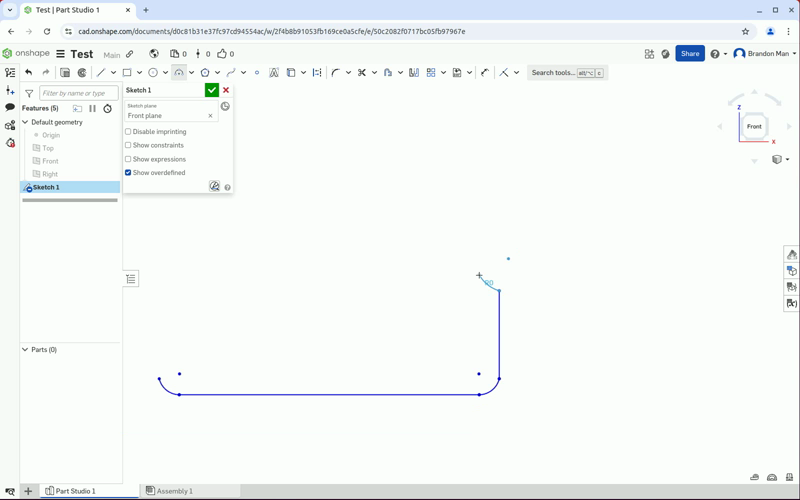
scroll(-6)
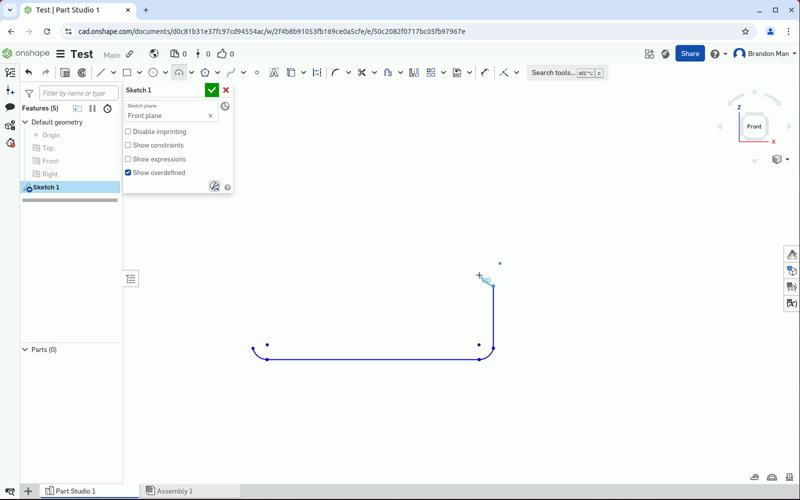
scroll(-6)
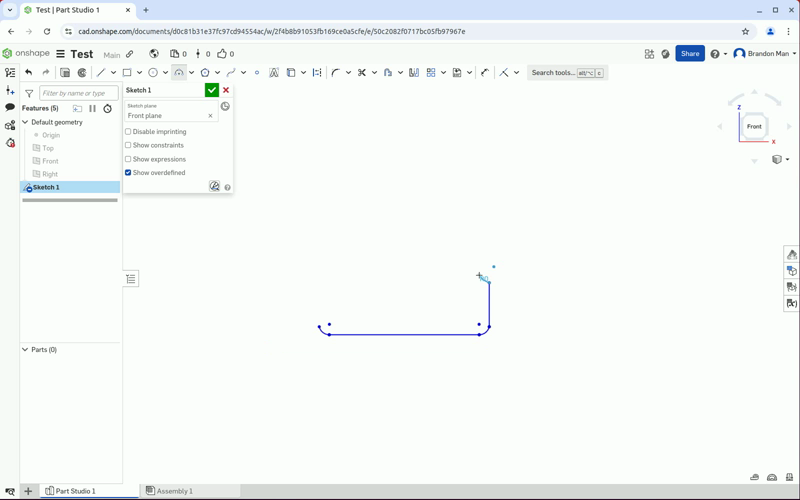
scroll(-6)
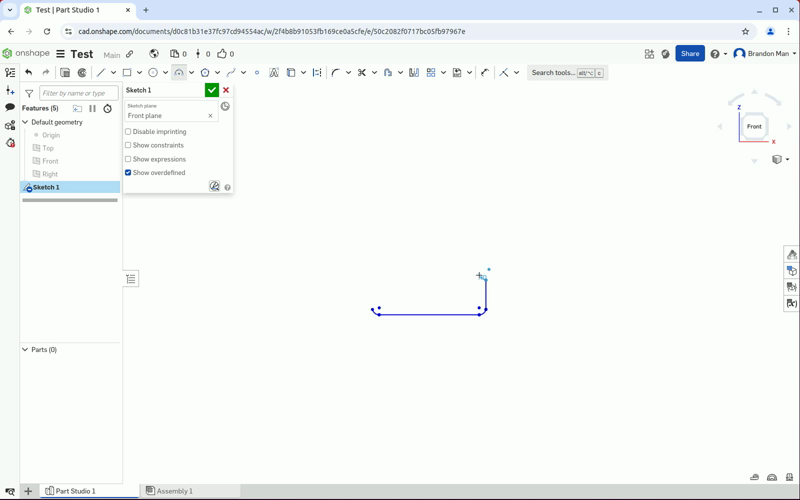
scroll(-6)
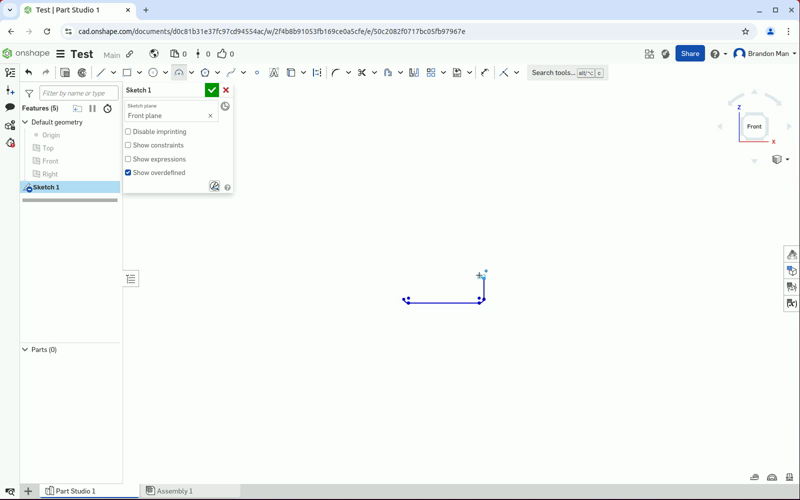
scroll(-6)
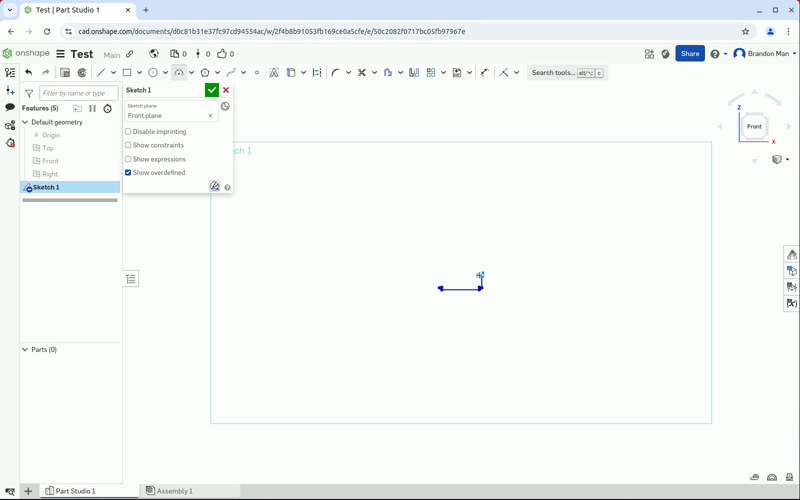
mouse_move(480, 275)
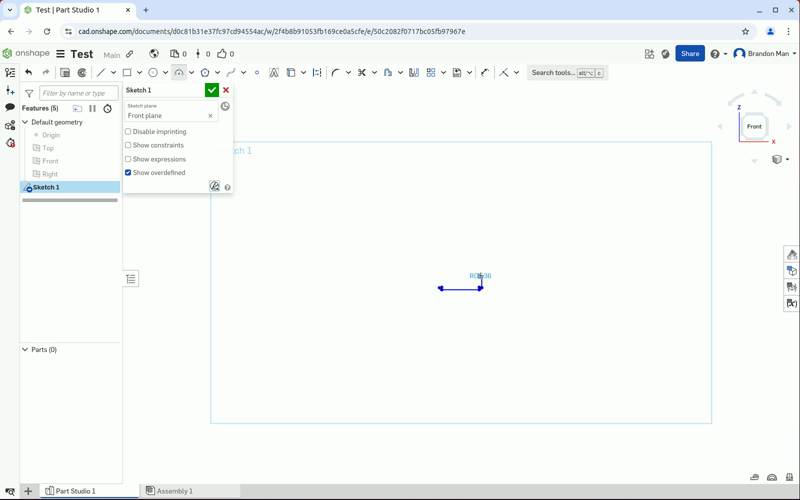
scroll(6)
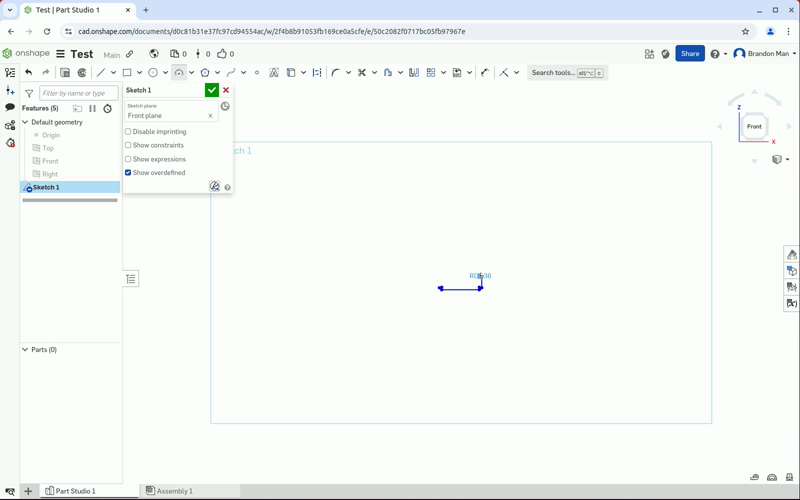
scroll(6)
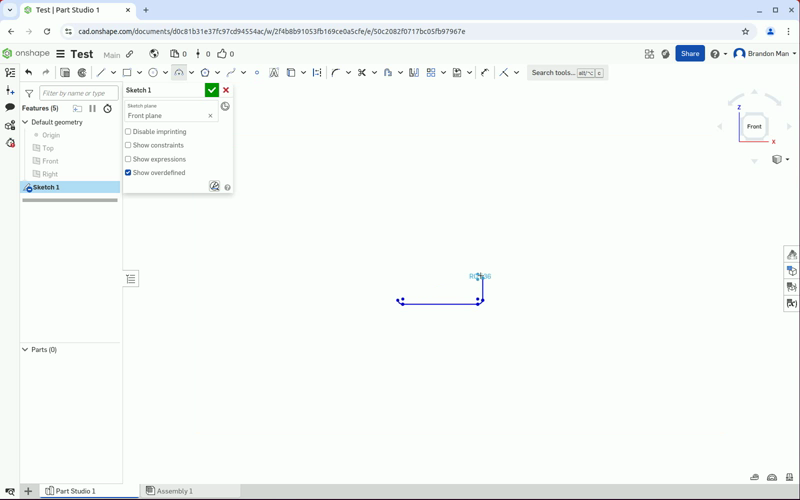
scroll(6)
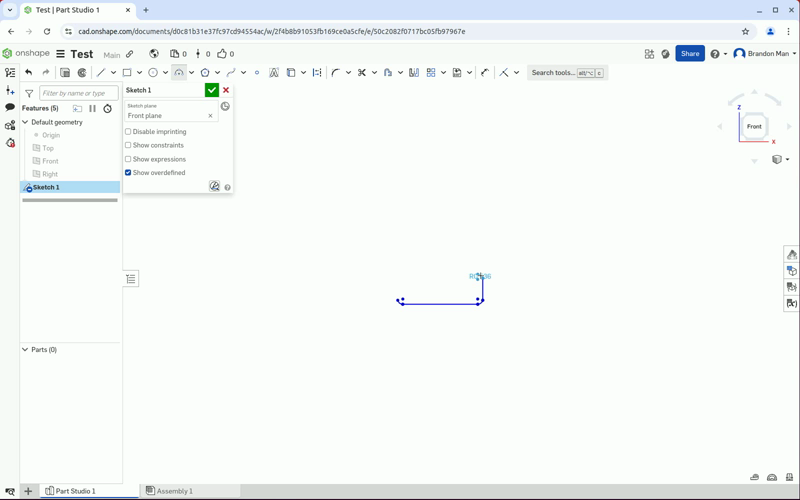
scroll(6)
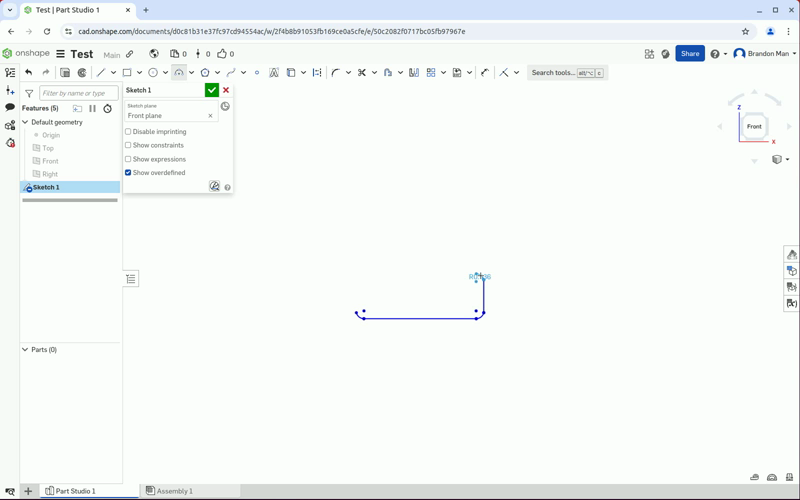
scroll(6)
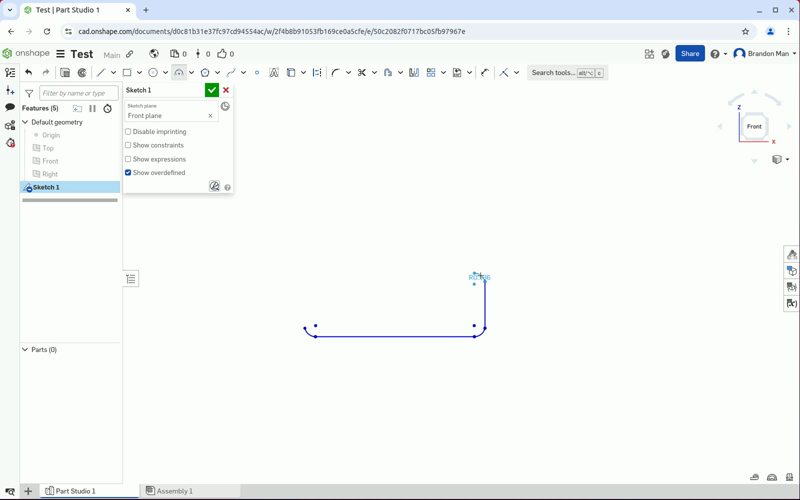
scroll(6)
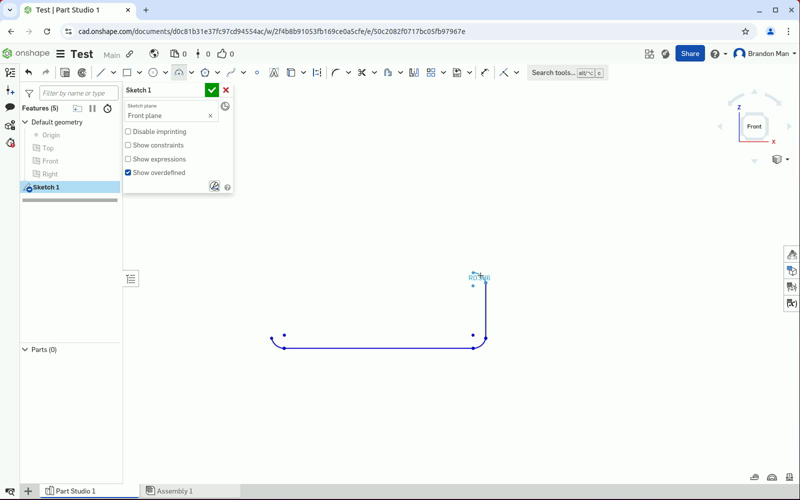
scroll(6)
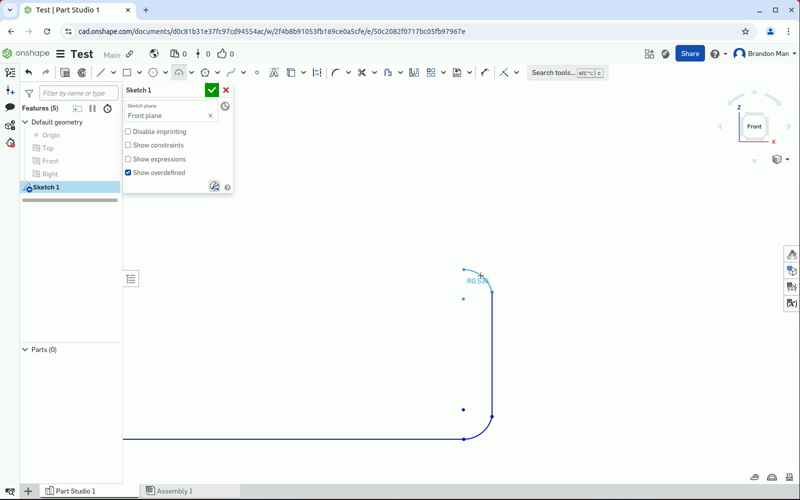
click(480, 275)
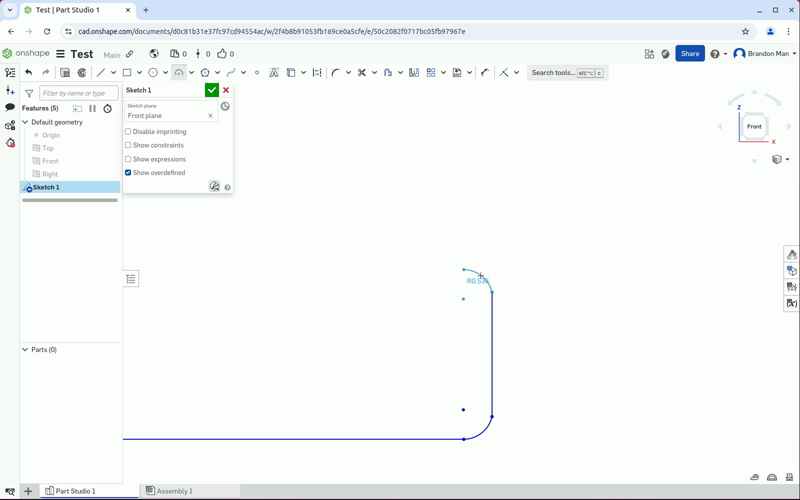
scroll(-6)
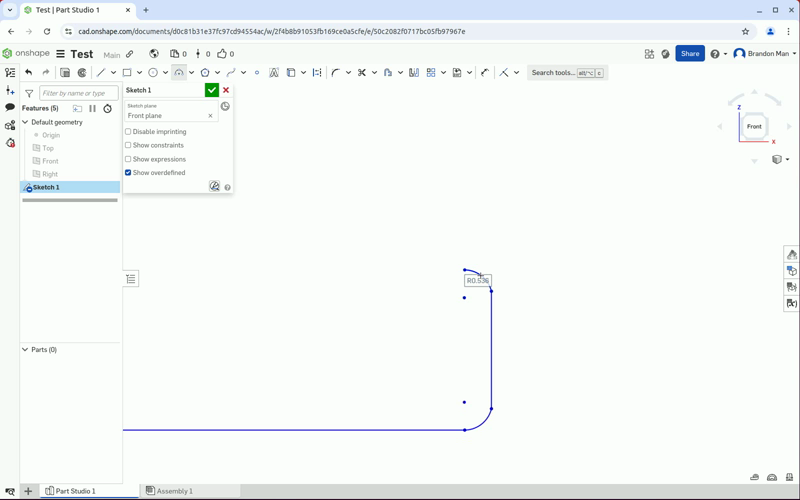
scroll(-6)
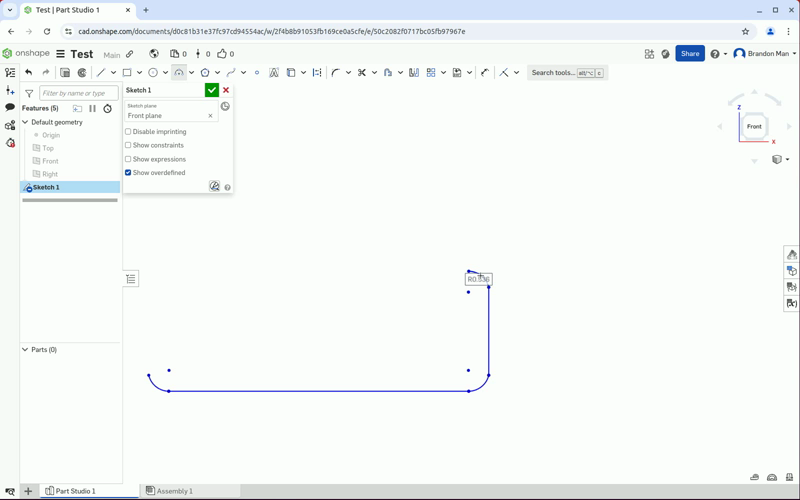
scroll(-6)
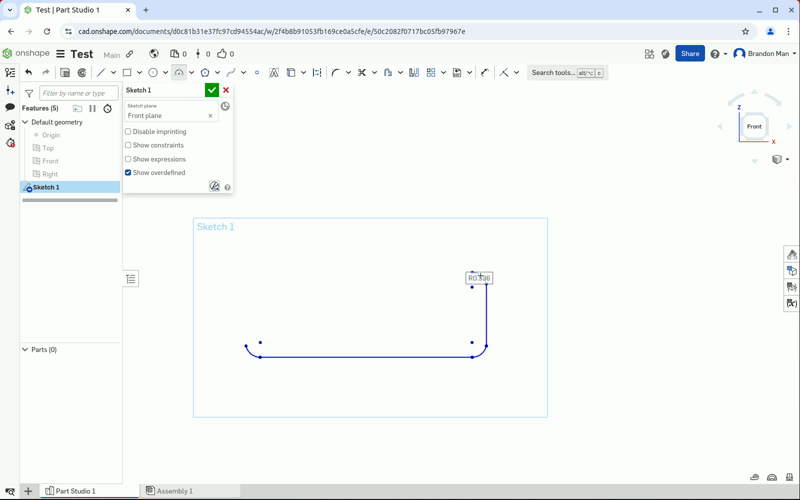
scroll(-6)
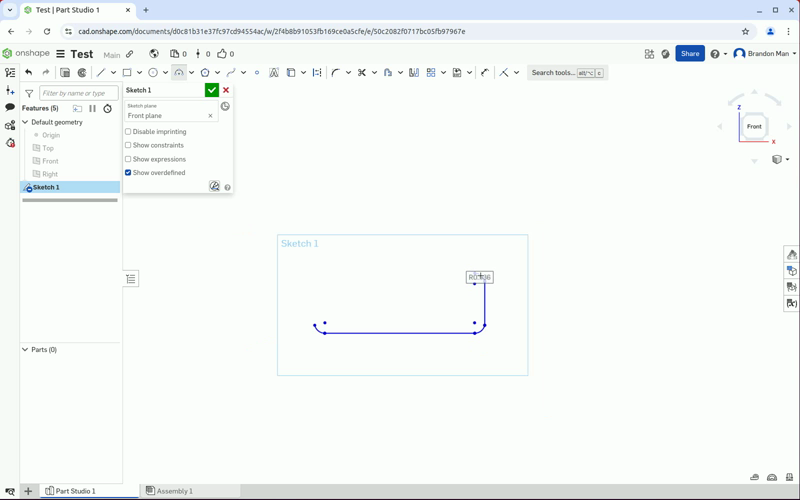
scroll(-6)
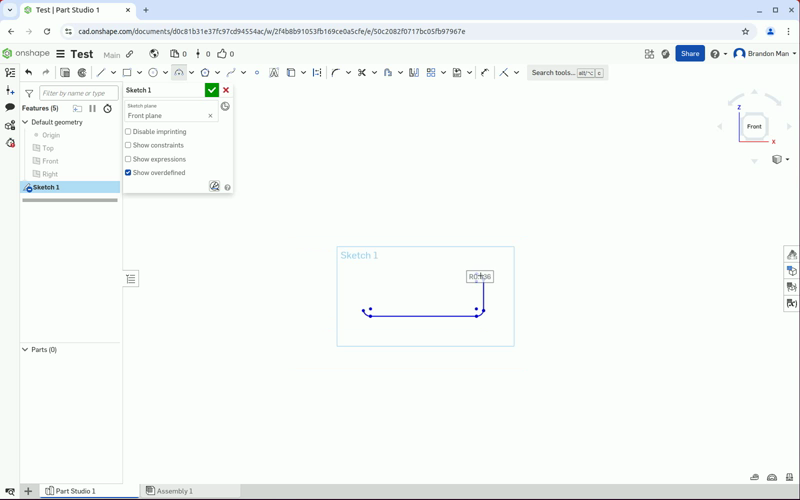
scroll(-6)
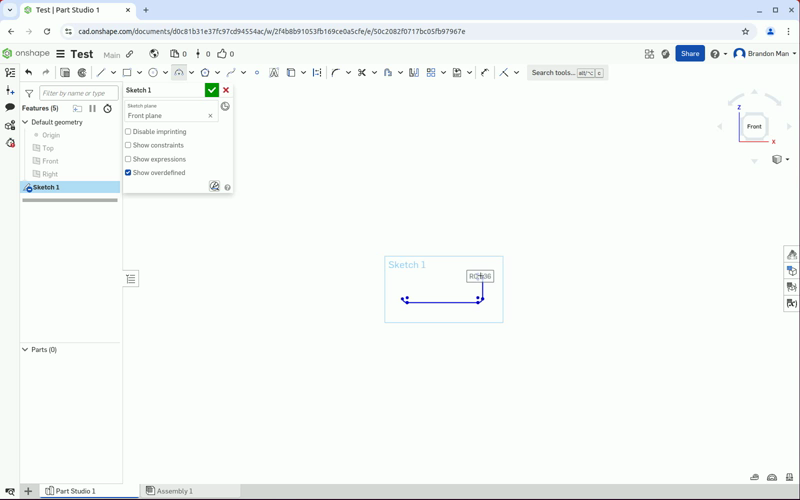
scroll(-6)
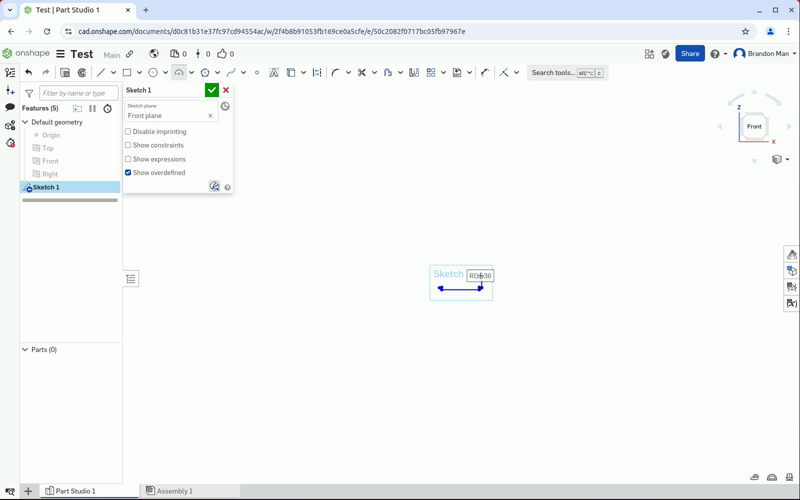
key_up(shift)
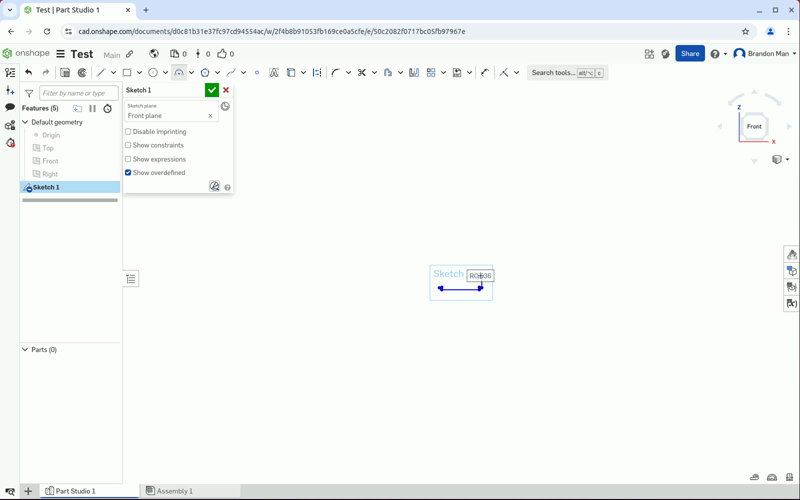
key(esc)
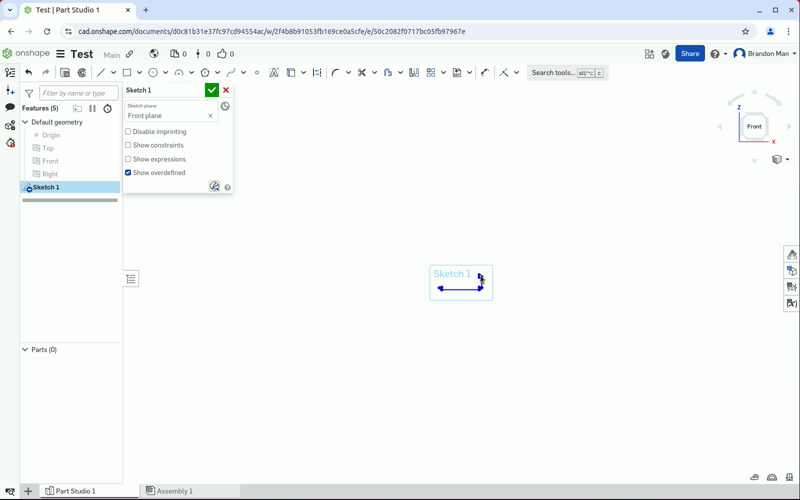
key(l)
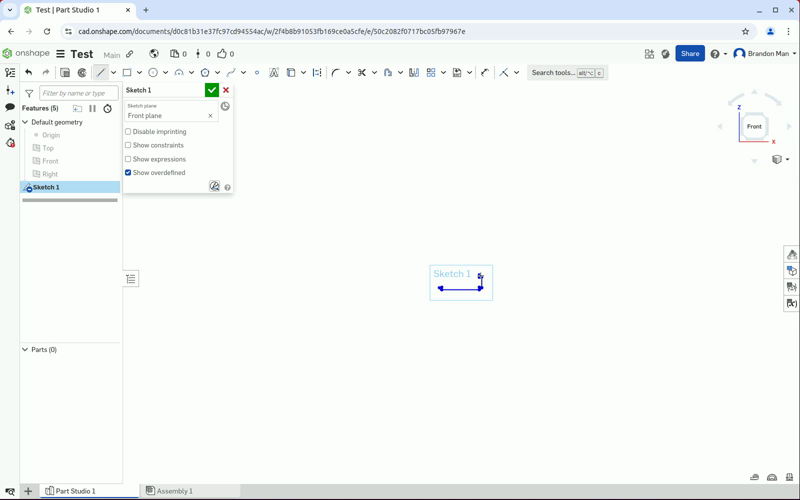
mouse_move(479, 274)
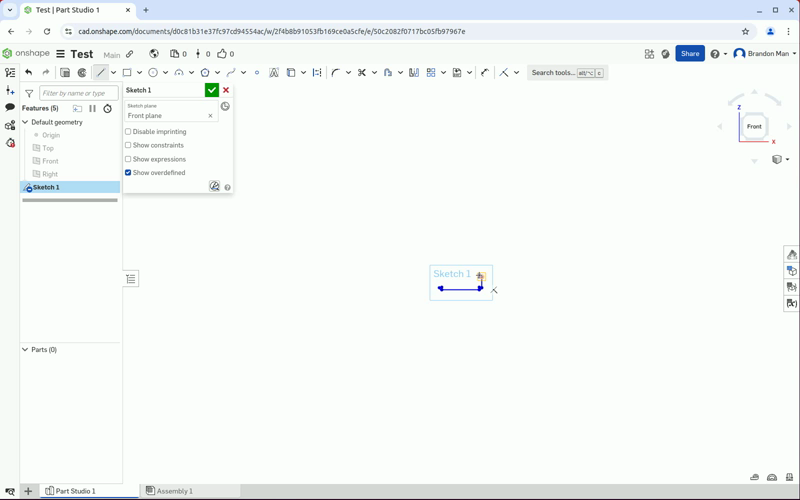
scroll(6)
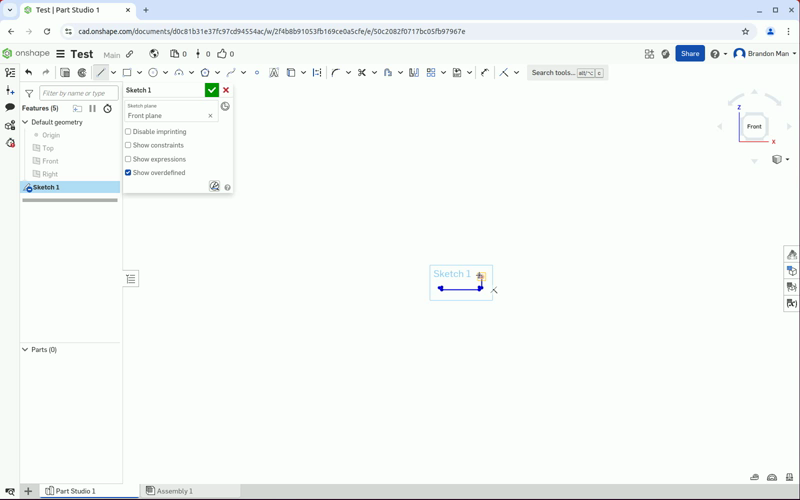
scroll(6)
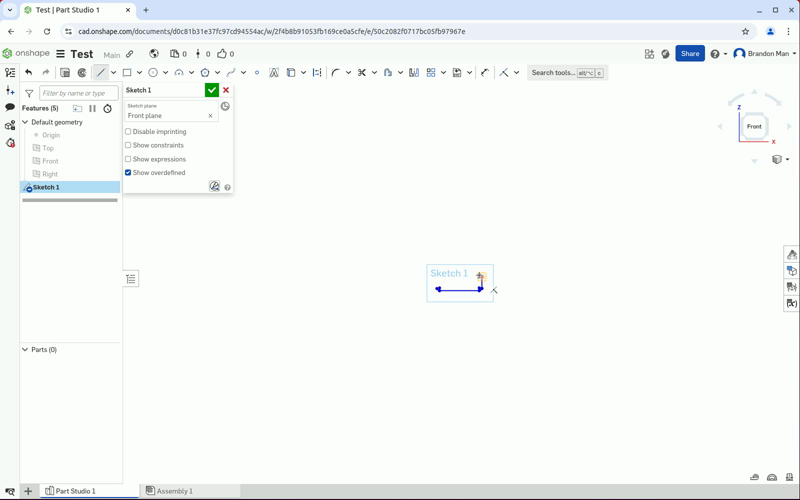
scroll(6)
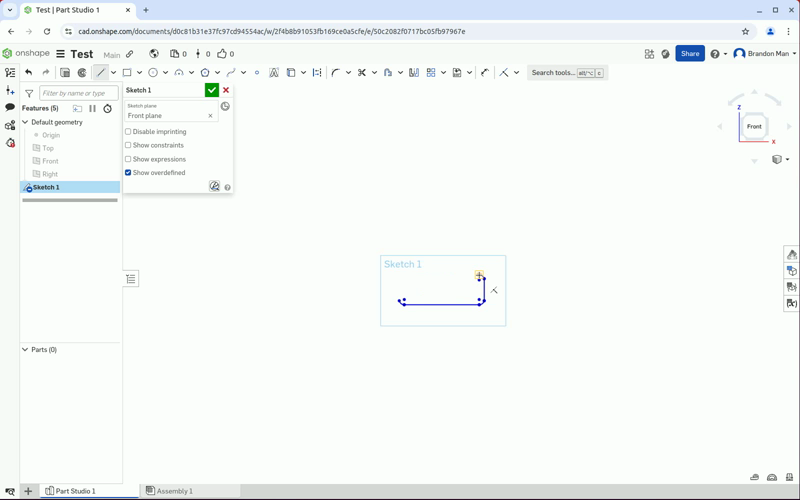
scroll(6)
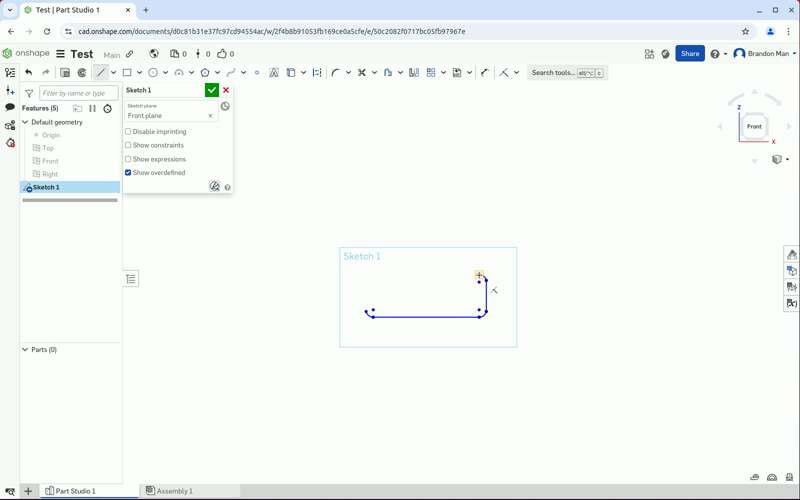
scroll(6)
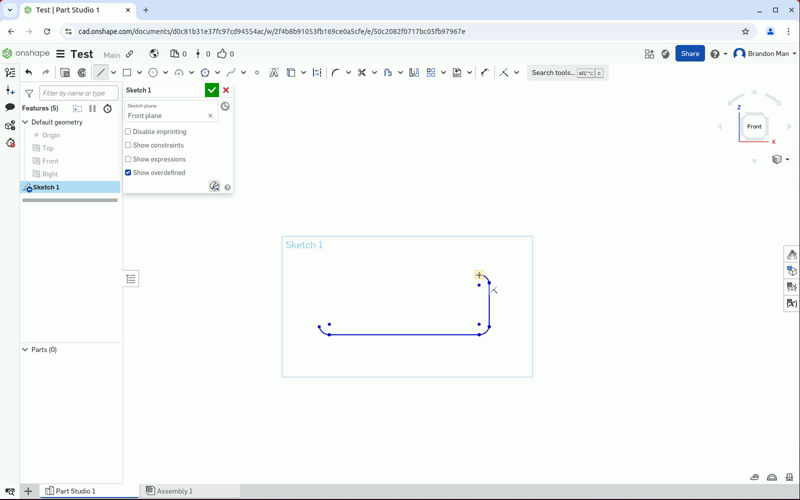
scroll(6)
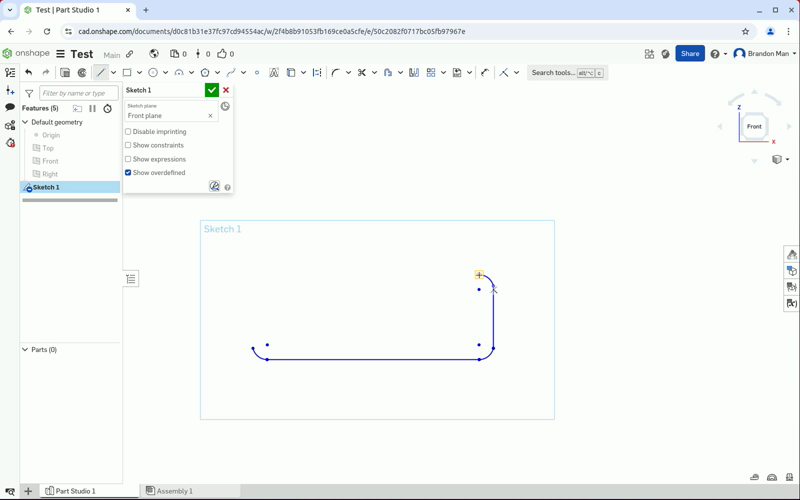
scroll(6)
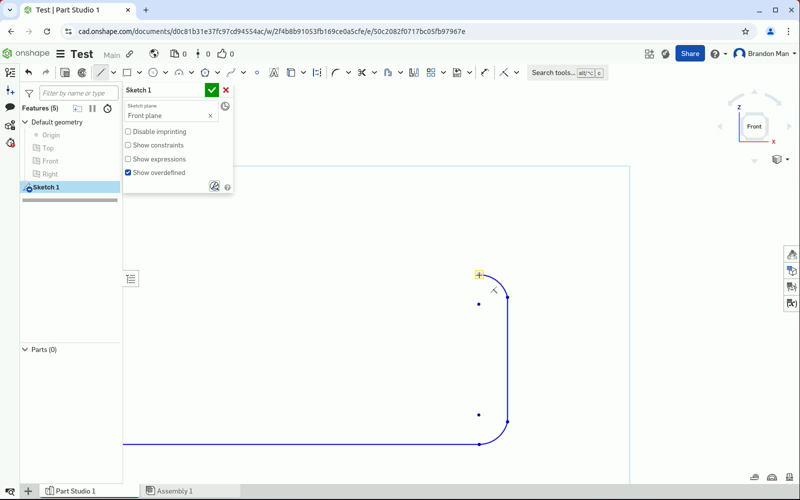
click(479, 274)
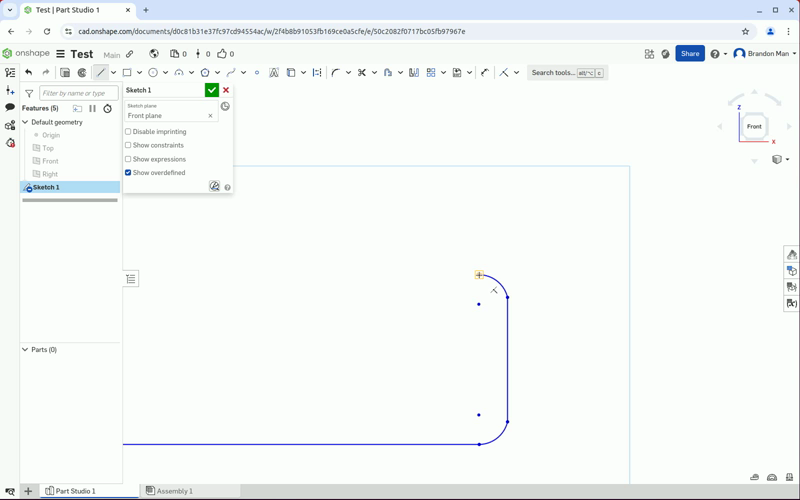
scroll(-6)
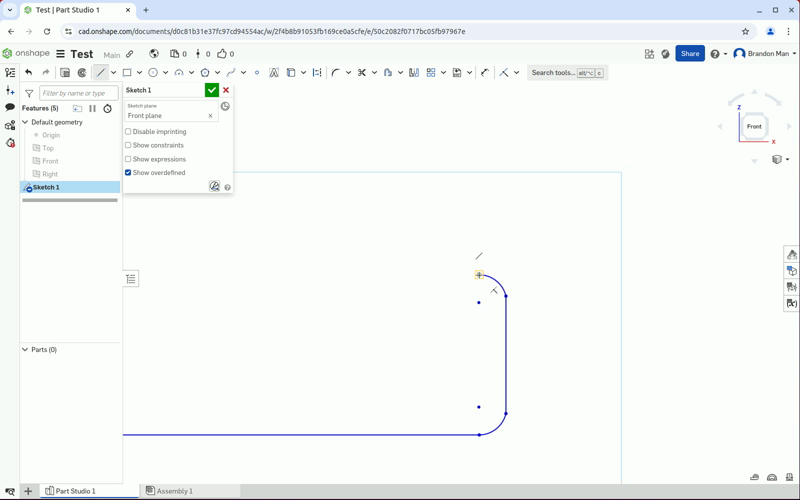
scroll(-6)
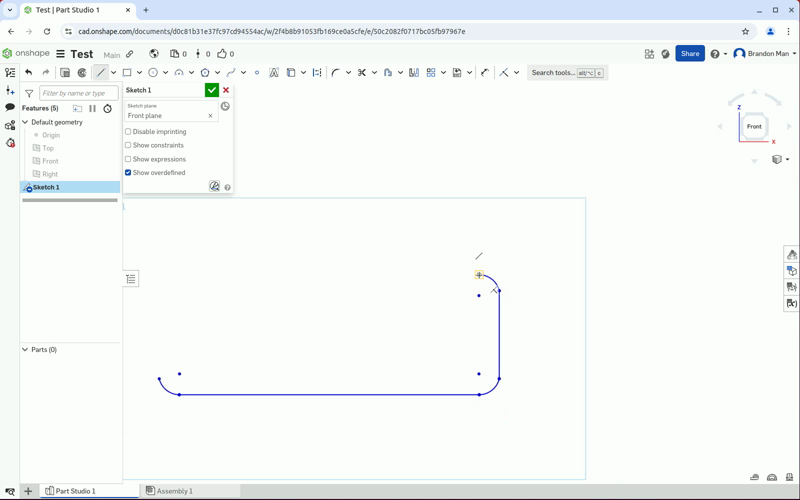
scroll(-6)
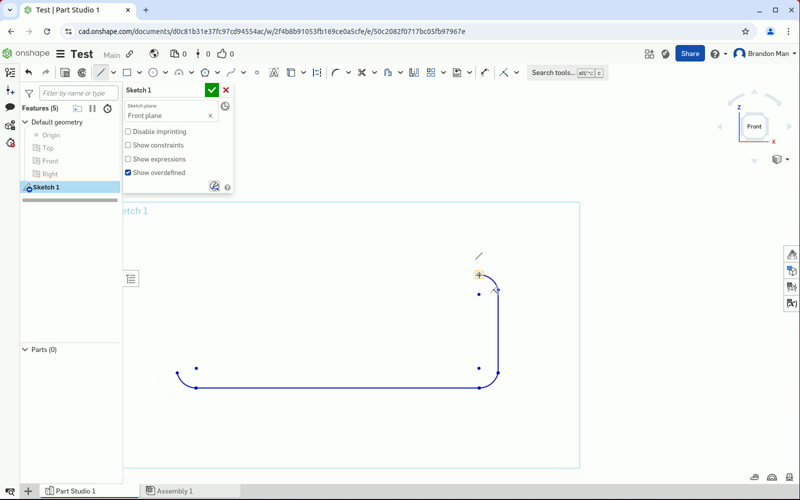
scroll(-6)
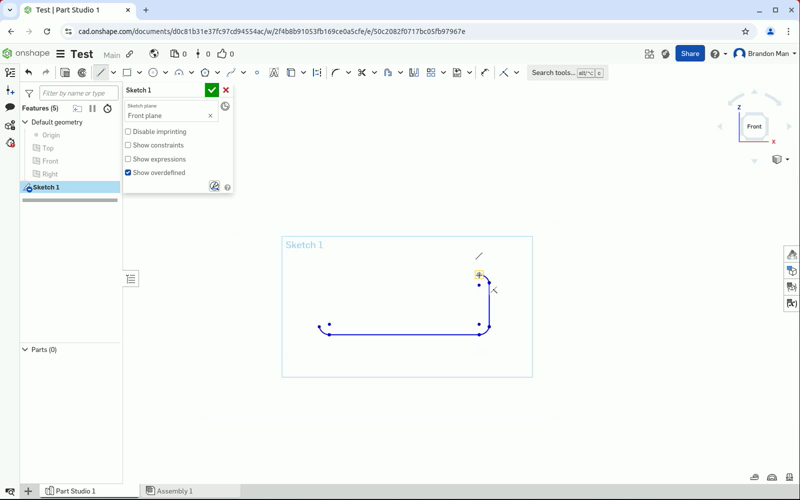
scroll(-6)
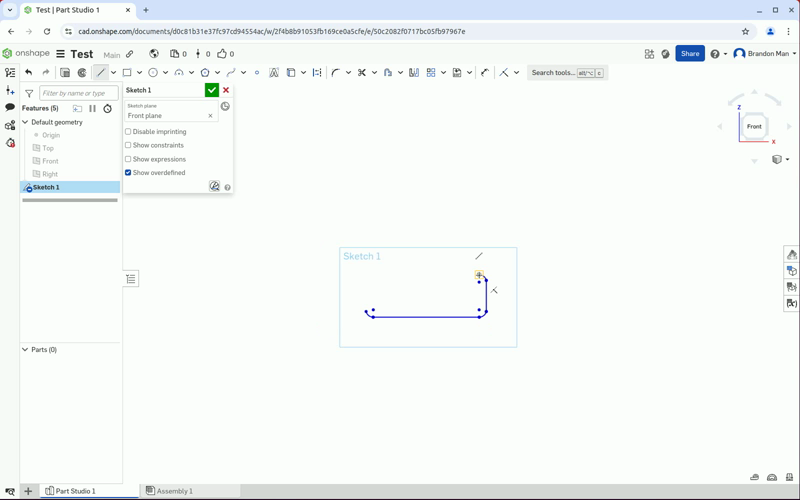
scroll(-6)
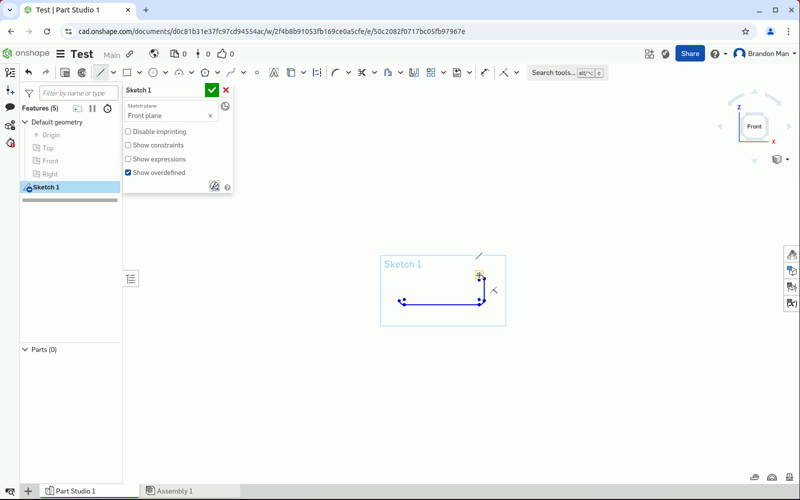
scroll(-6)
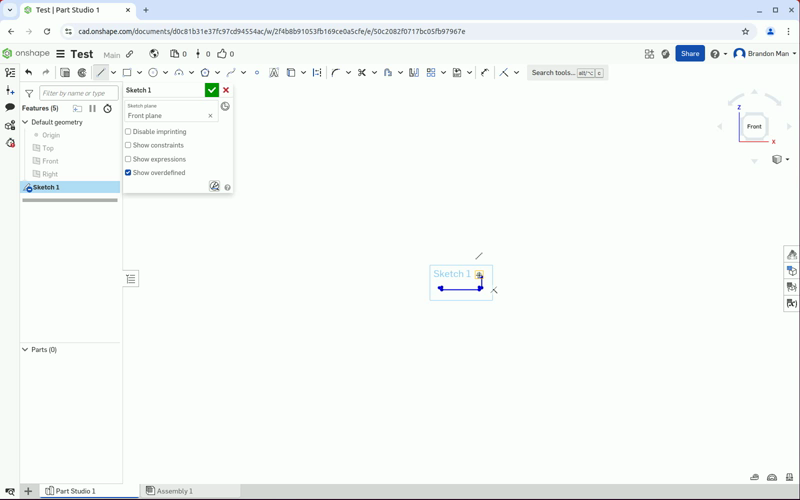
key_down(shift)
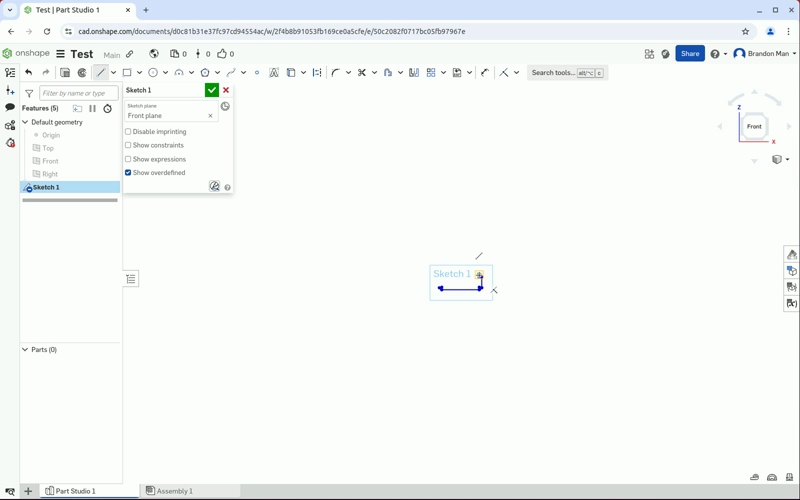
mouse_move(509, 274)
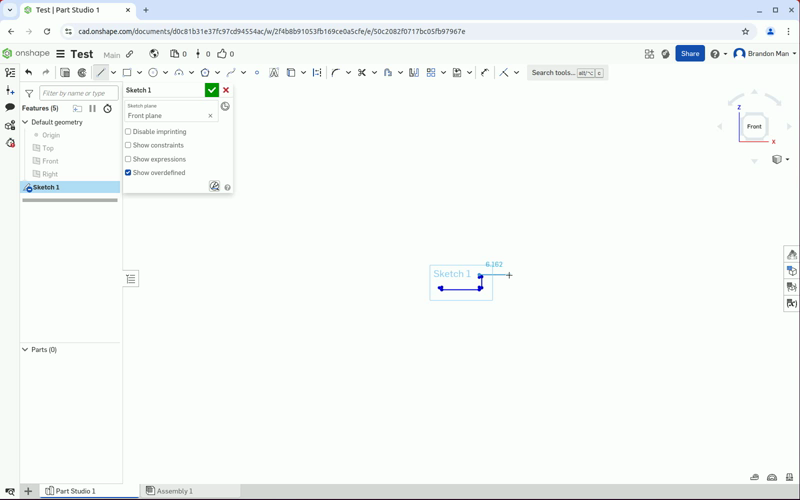
mouse_move(441, 274)
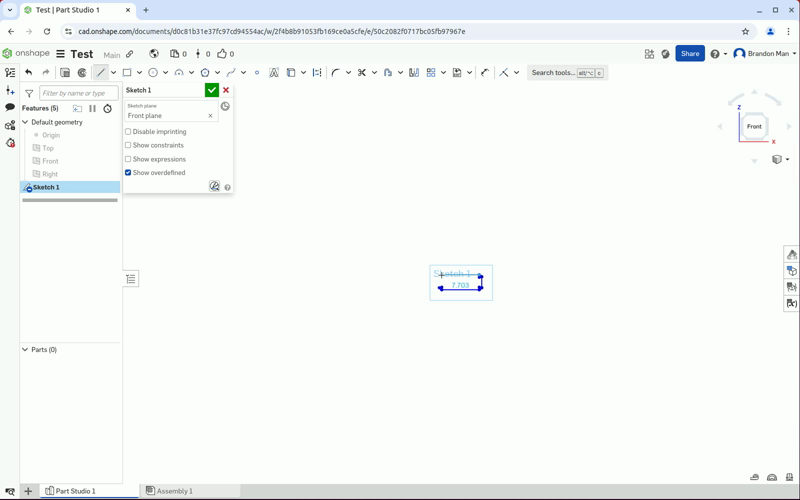
click(441, 274)
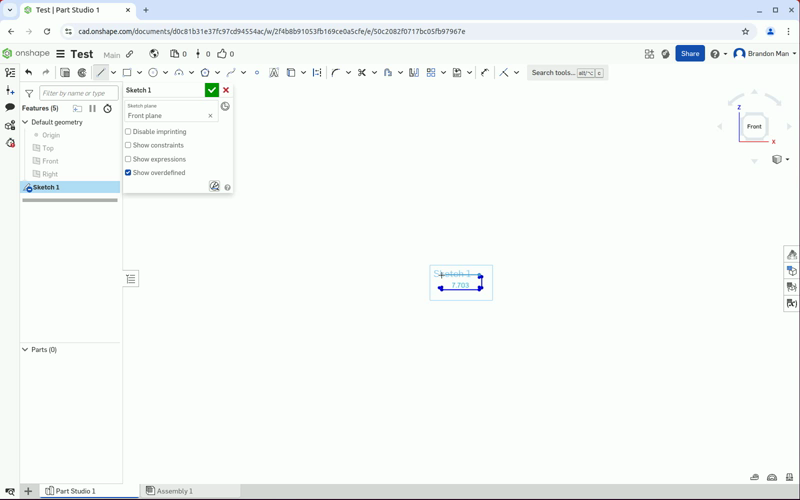
key_up(shift)
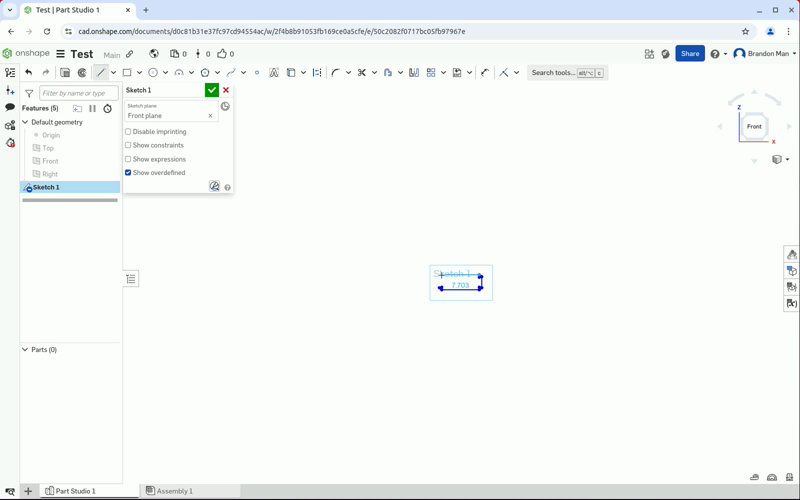
key(esc)
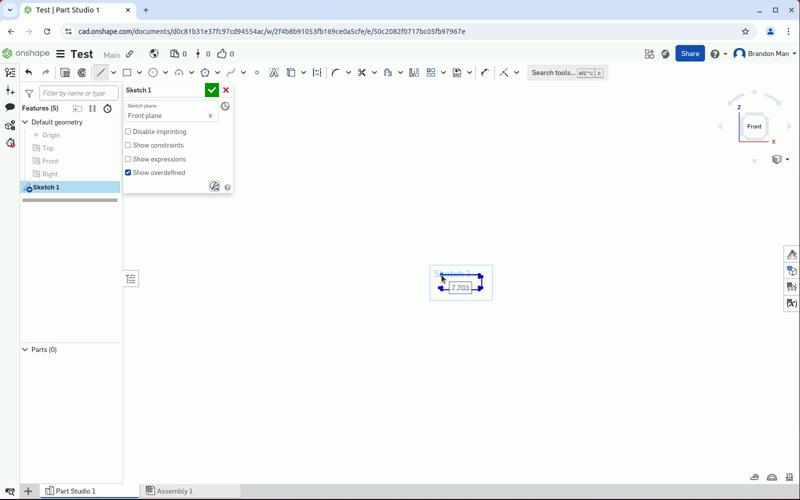
key(a)
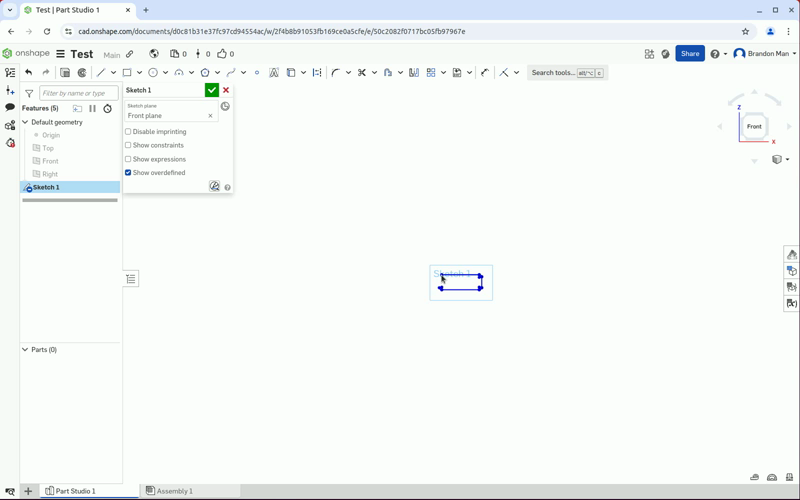
mouse_move(441, 274)
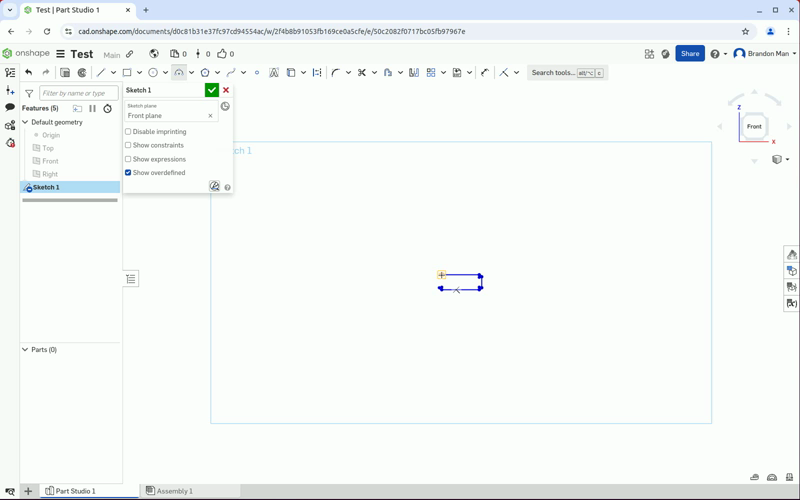
click(441, 274)
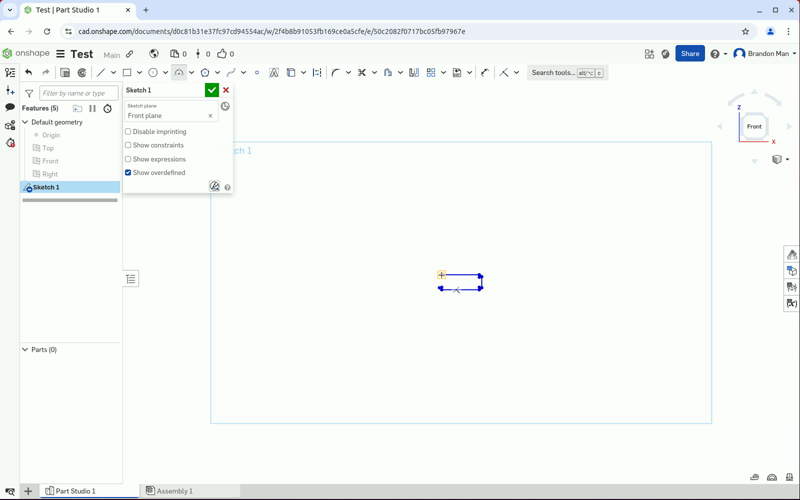
key_down(shift)
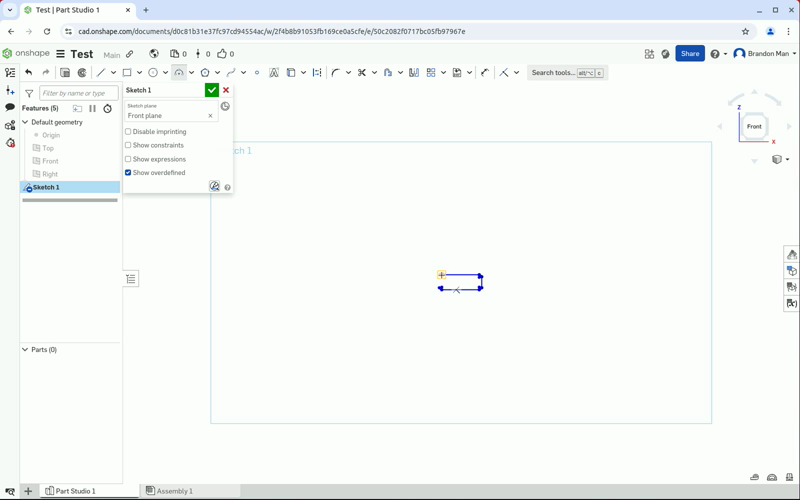
mouse_move(439, 276)
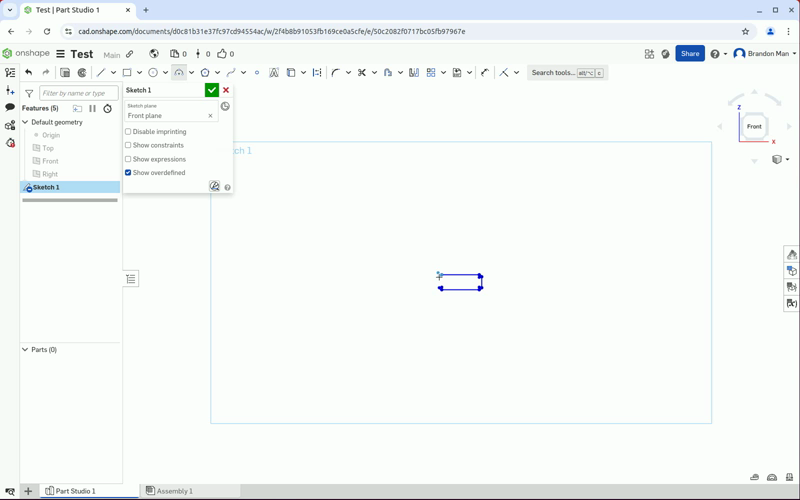
scroll(6)
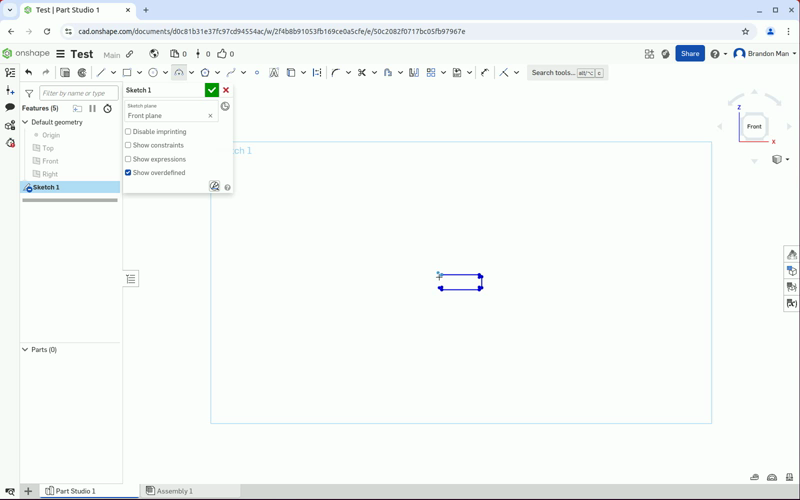
scroll(6)
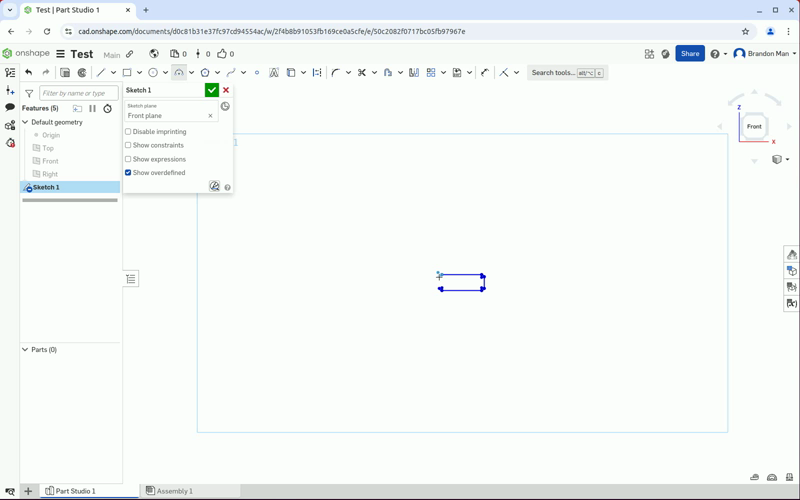
scroll(6)
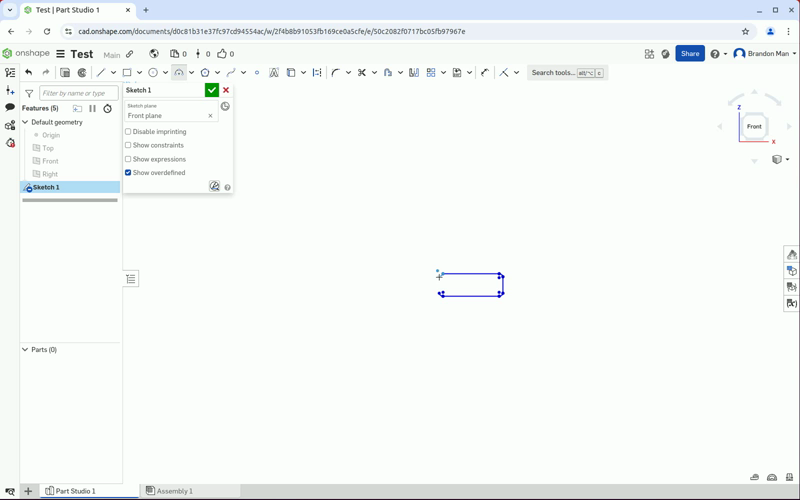
scroll(6)
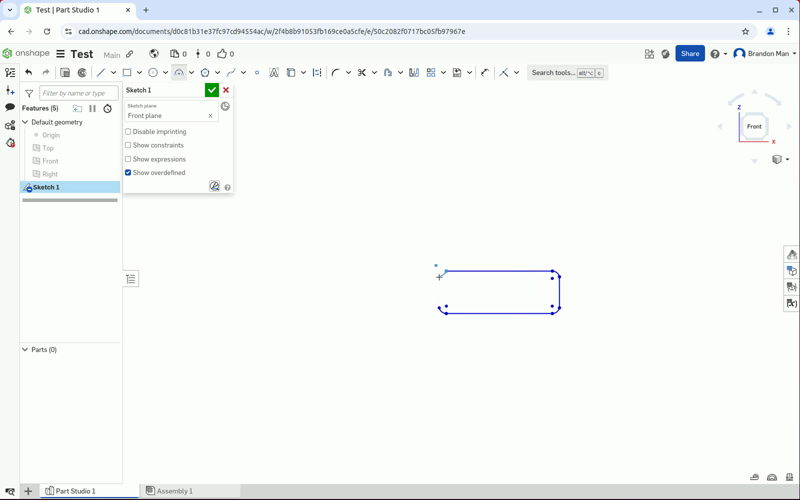
scroll(6)
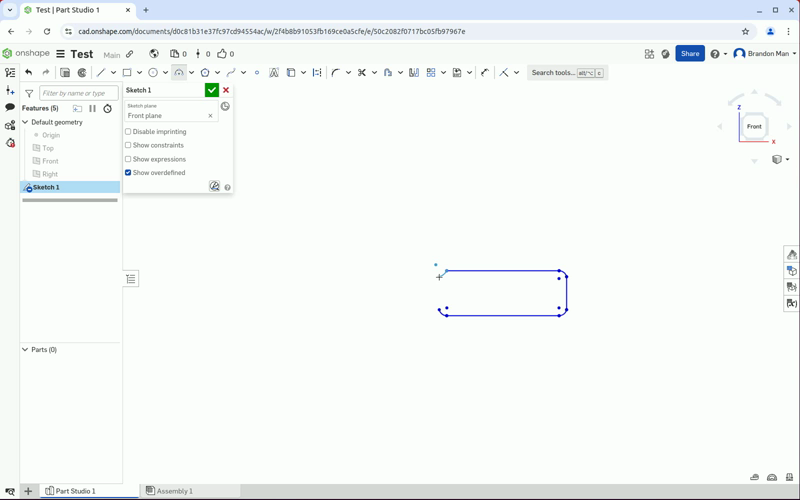
scroll(6)
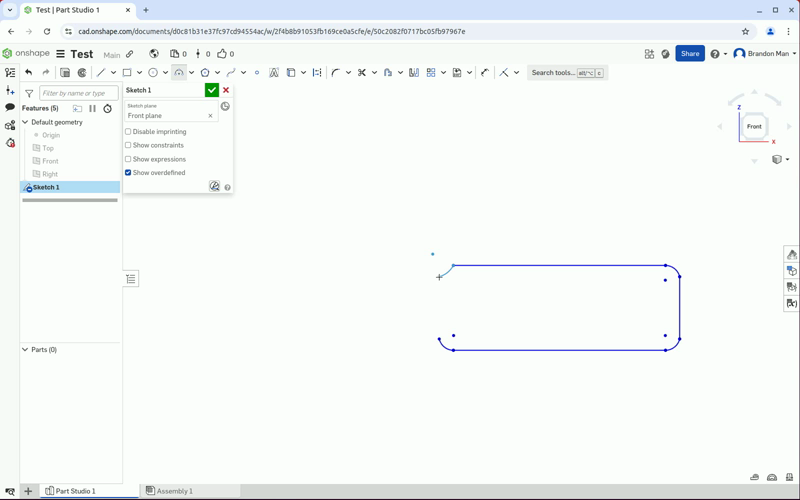
scroll(6)
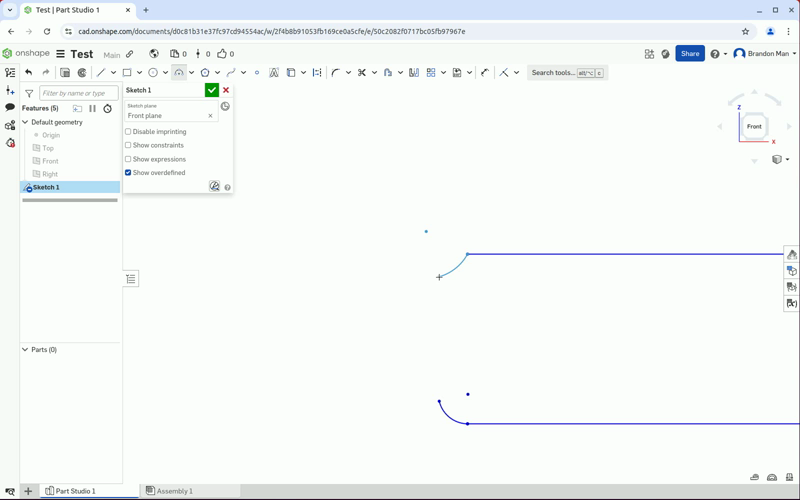
click(439, 276)
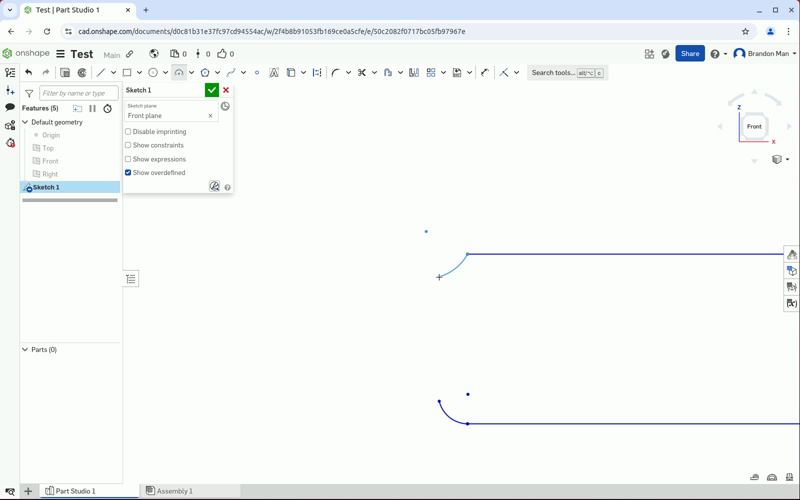
scroll(-6)
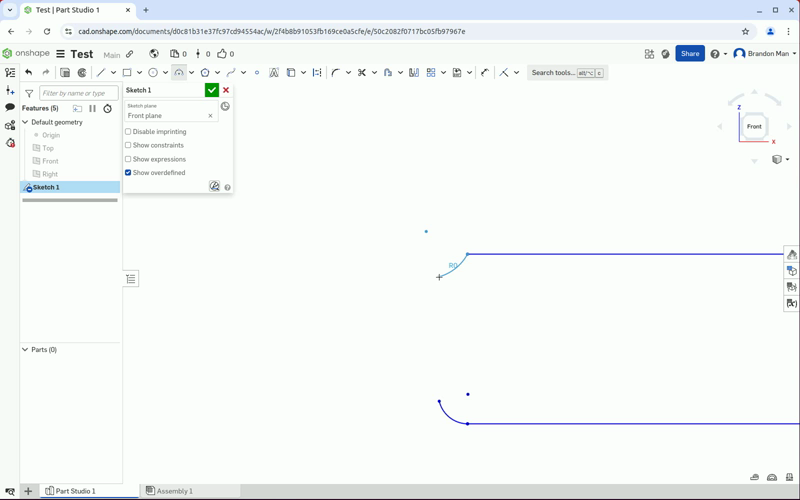
scroll(-6)
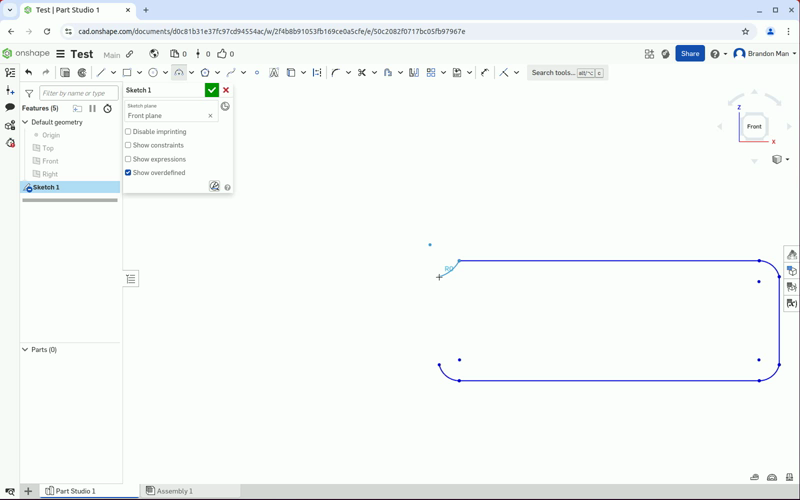
scroll(-6)
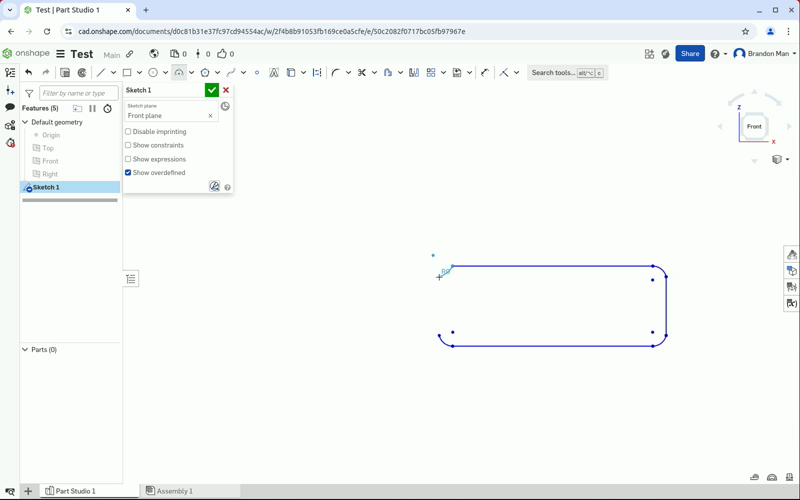
scroll(-6)
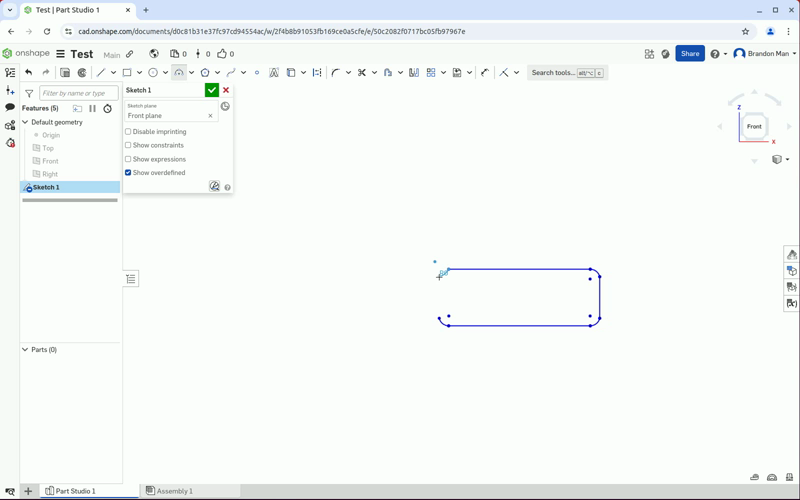
scroll(-6)
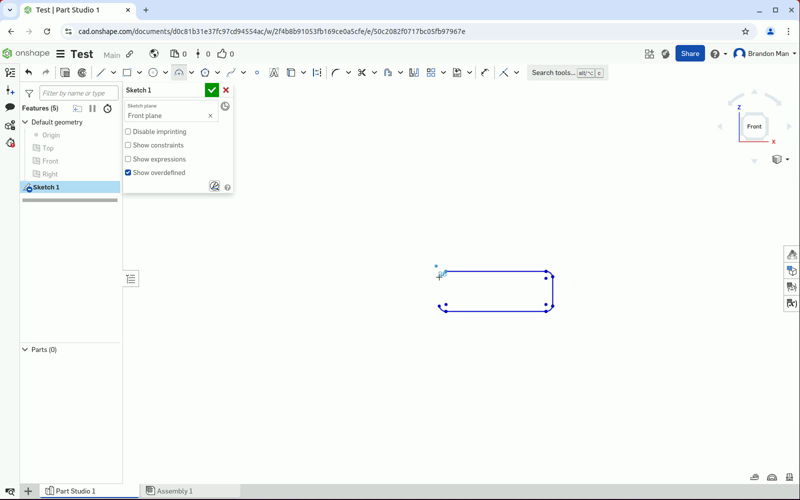
scroll(-6)
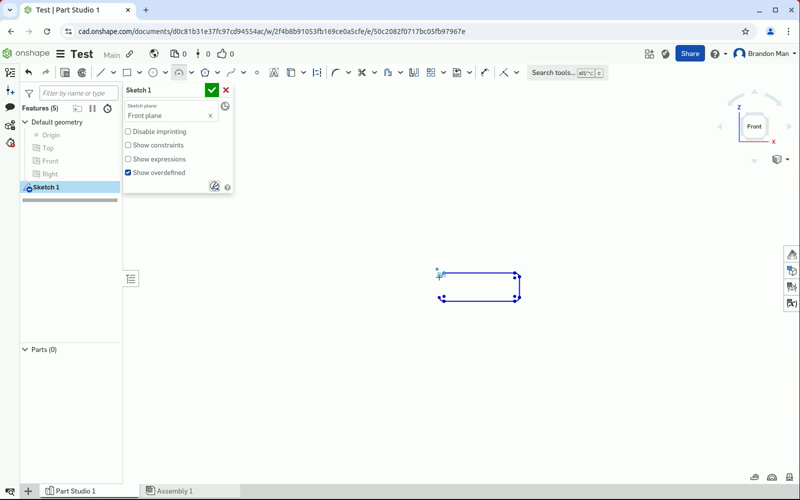
scroll(-6)
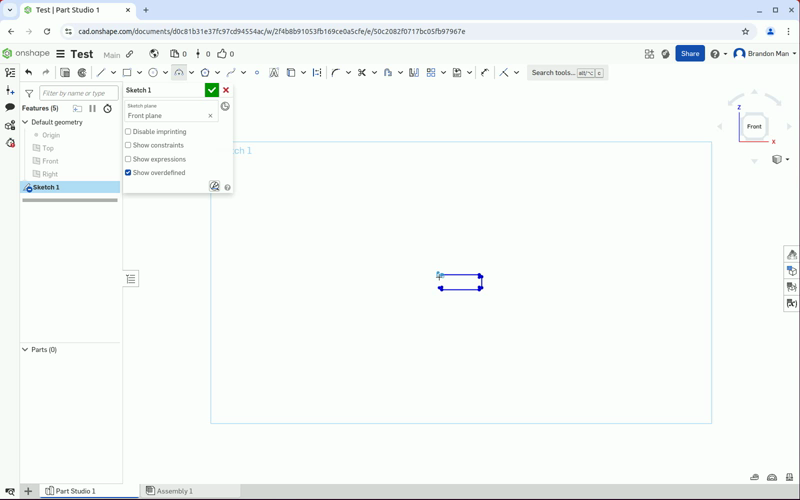
mouse_move(440, 275)
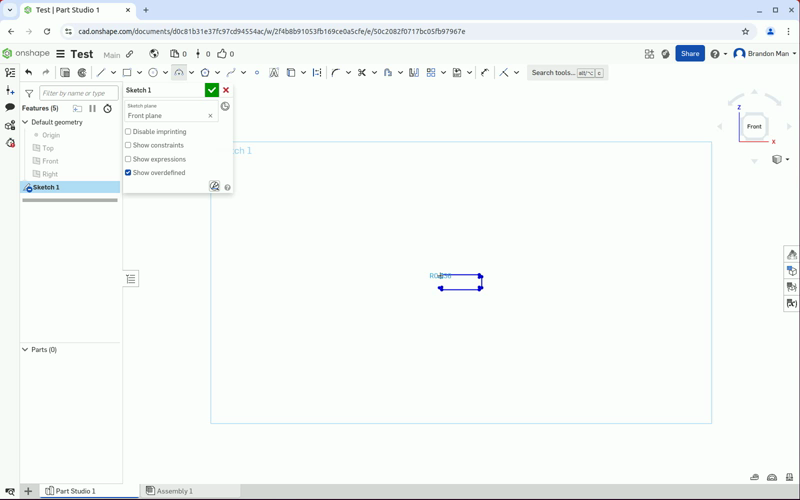
scroll(6)
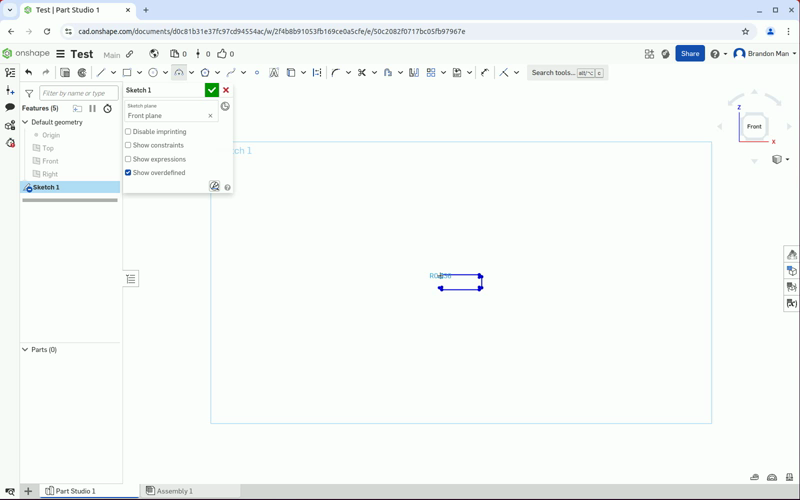
scroll(6)
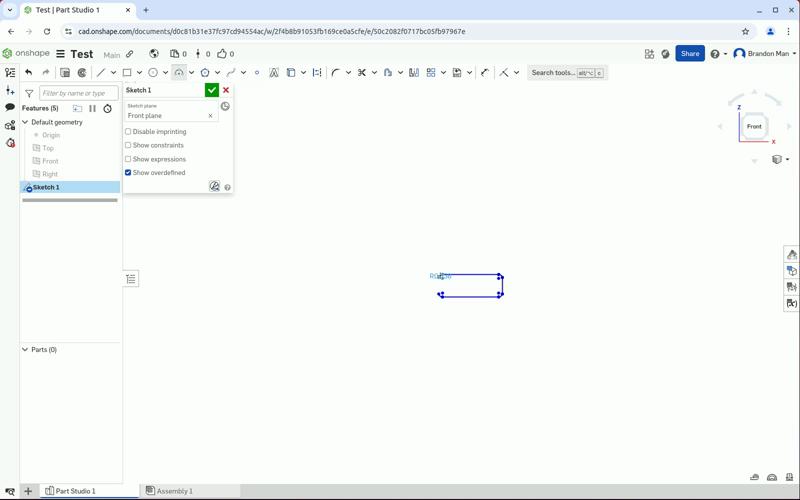
scroll(6)
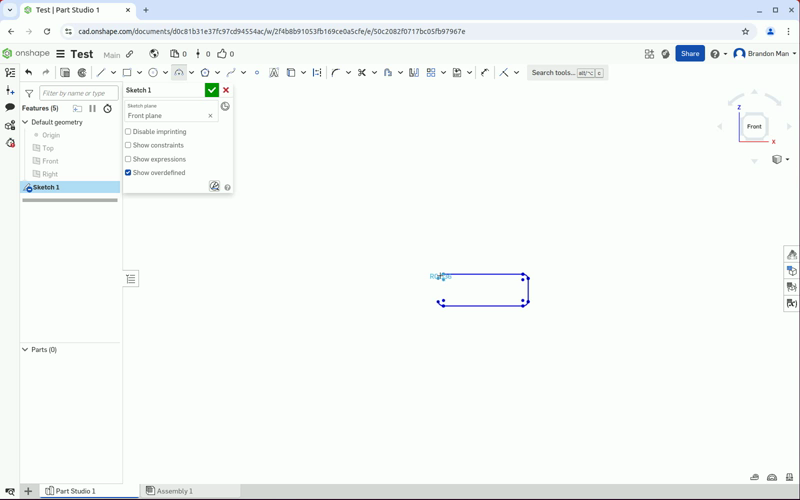
scroll(6)
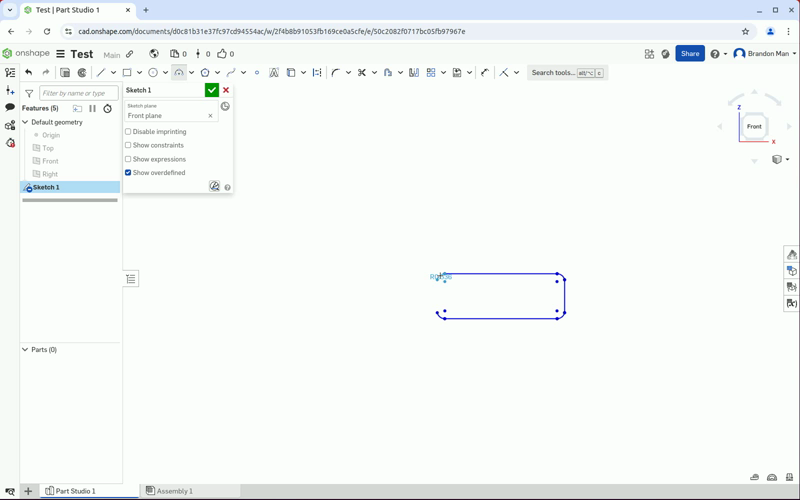
scroll(6)
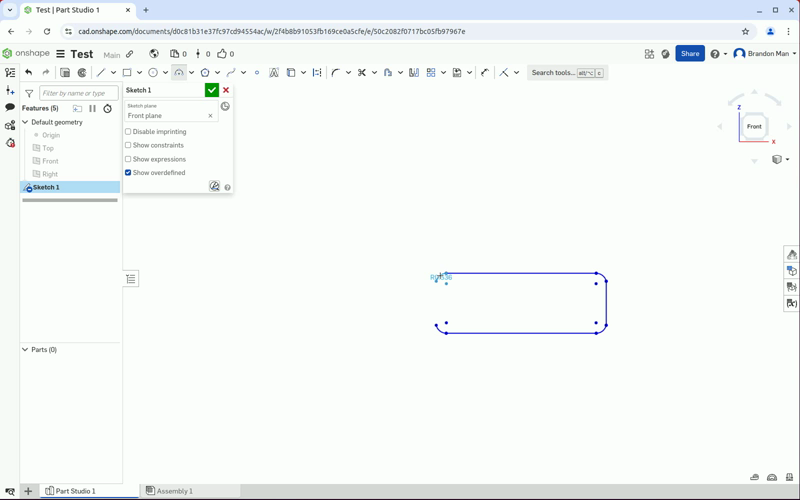
scroll(6)
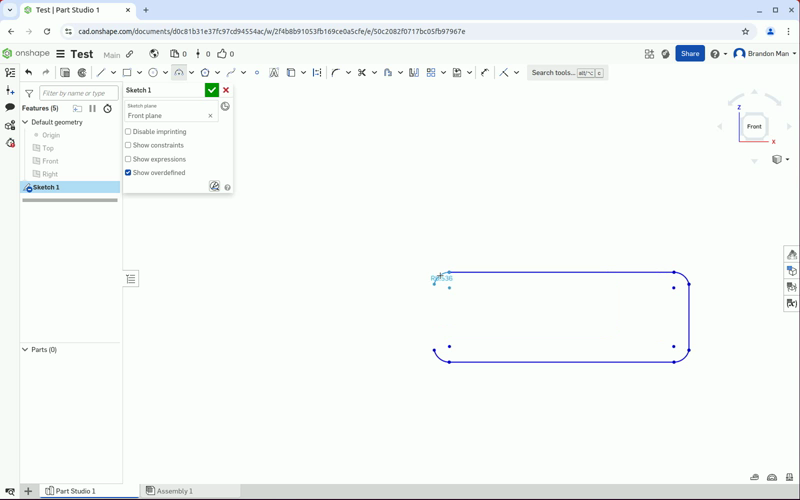
scroll(6)
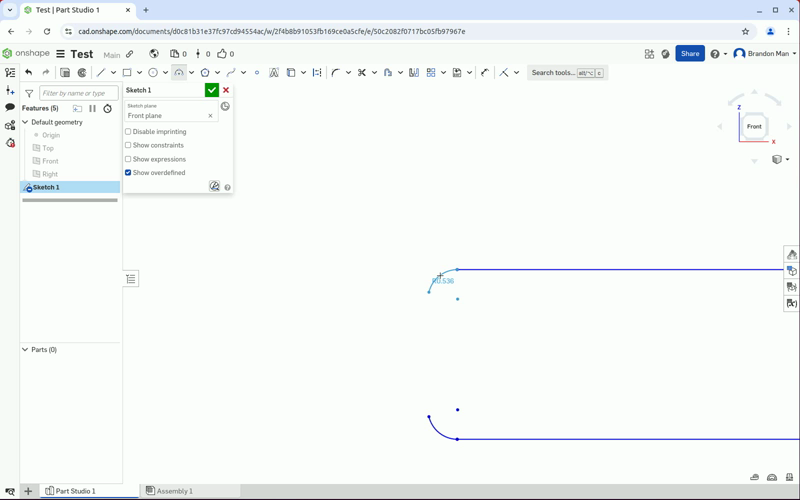
click(440, 275)
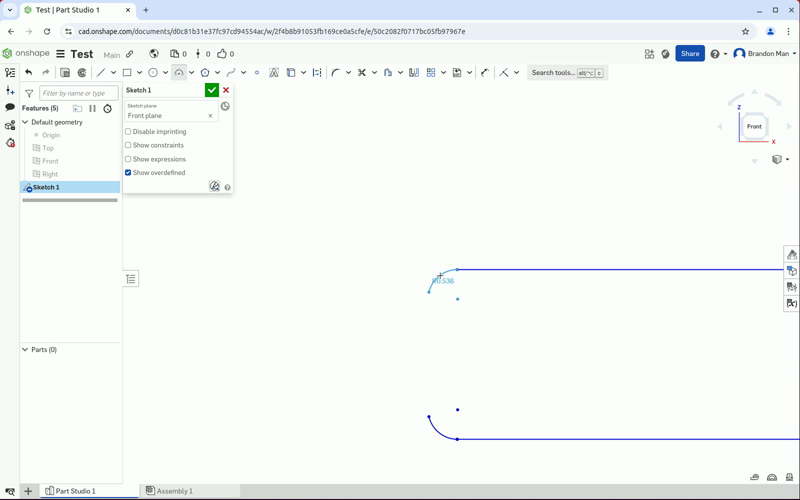
scroll(-6)
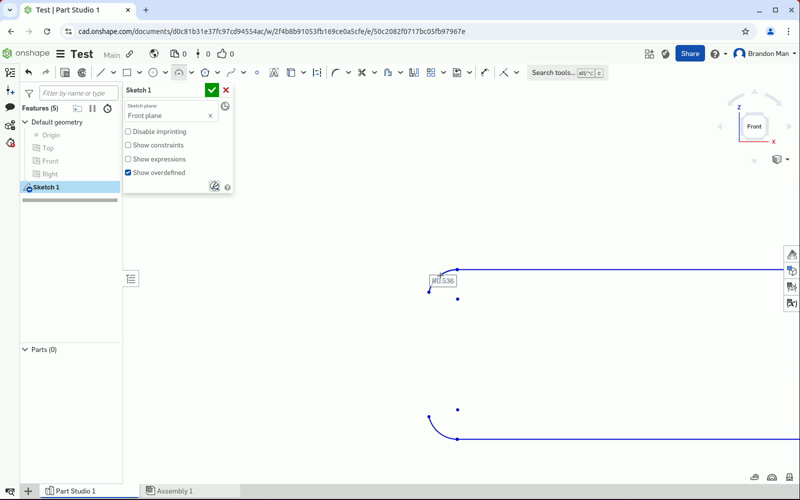
scroll(-6)
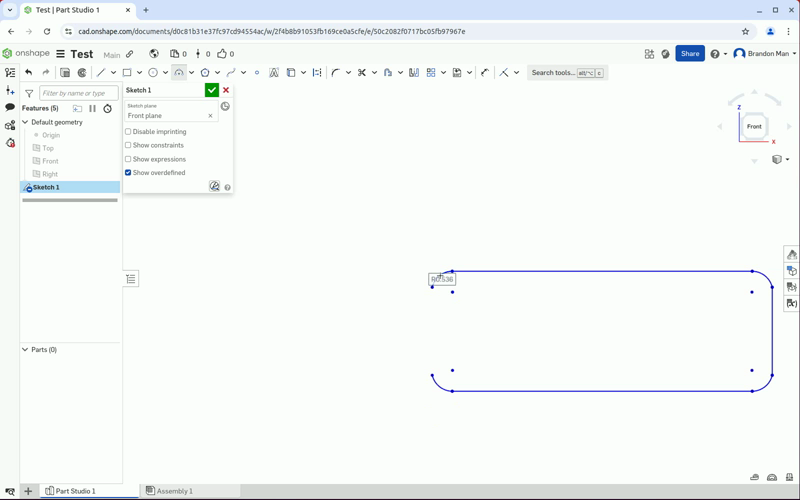
scroll(-6)
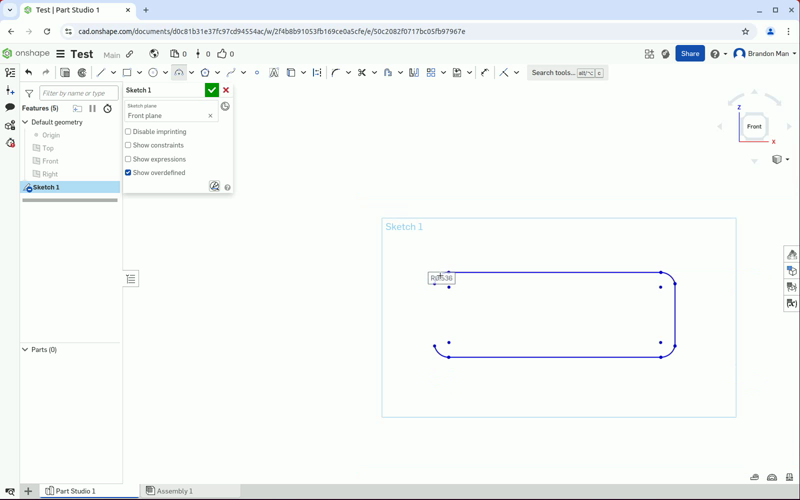
scroll(-6)
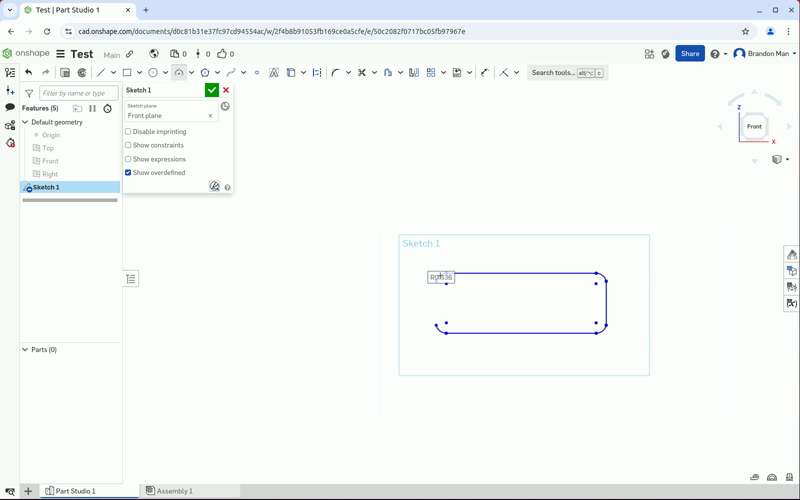
scroll(-6)
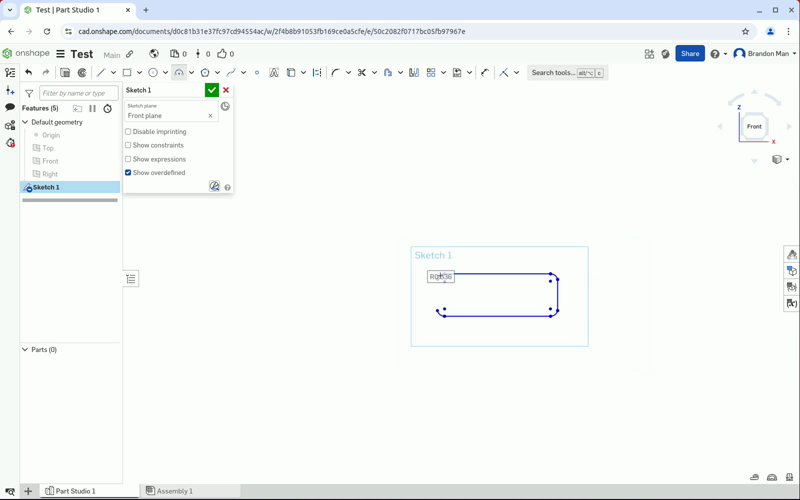
scroll(-6)
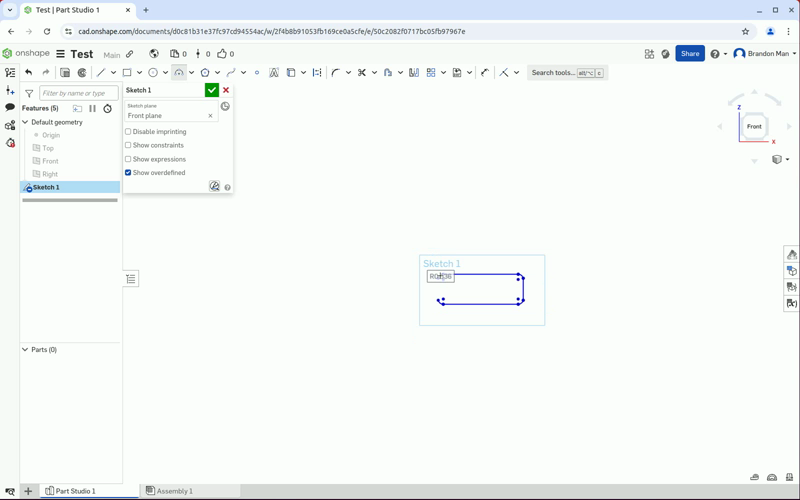
scroll(-6)
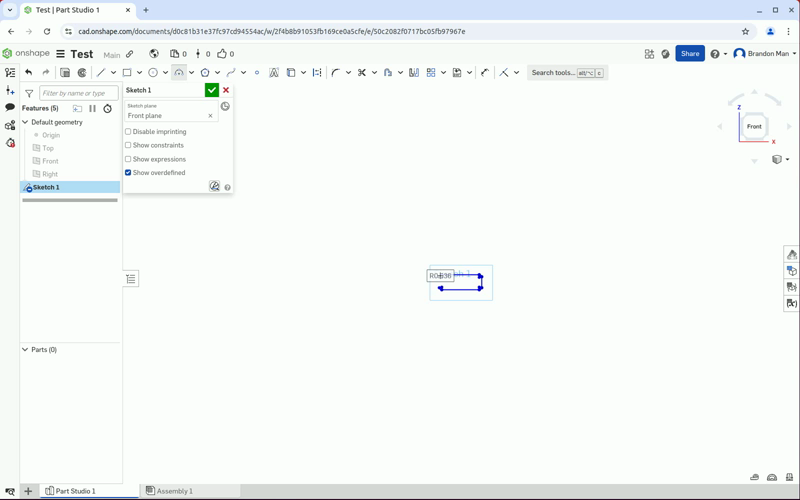
key_up(shift)
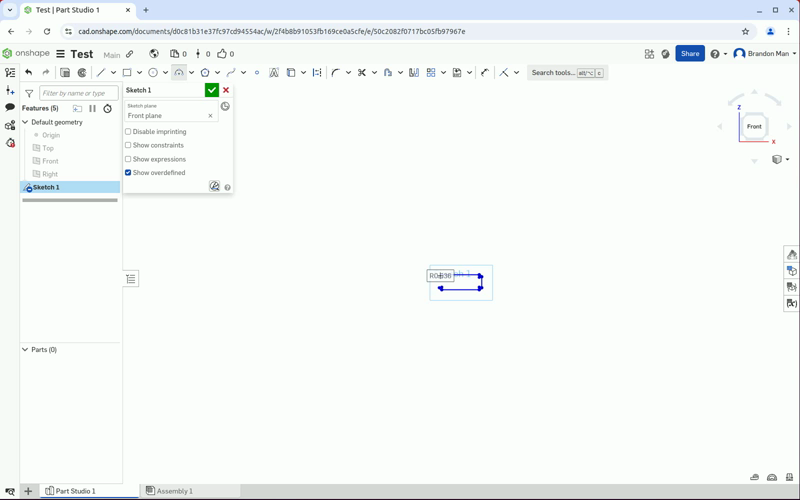
key(esc)
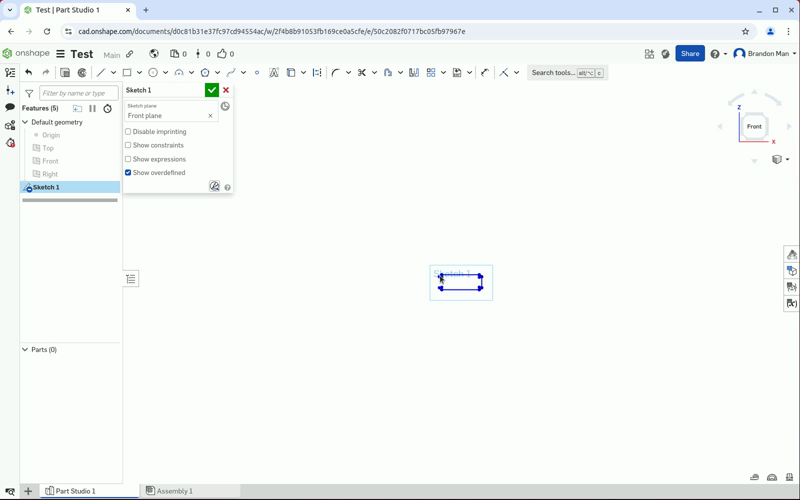
key(l)
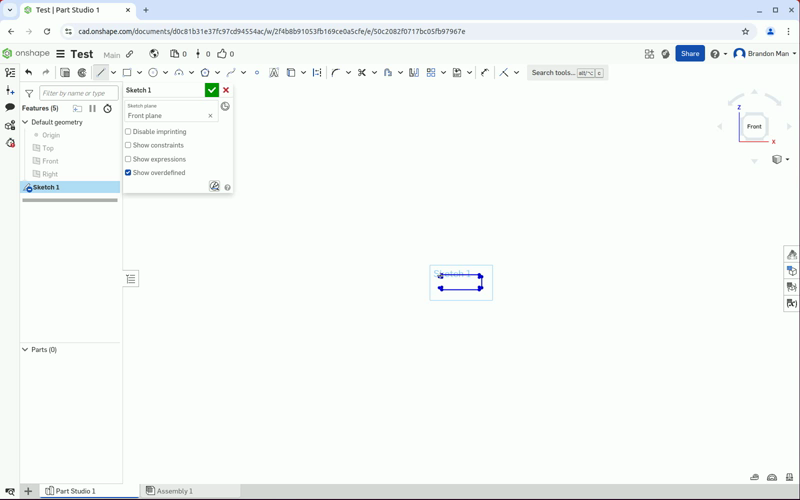
mouse_move(439, 276)
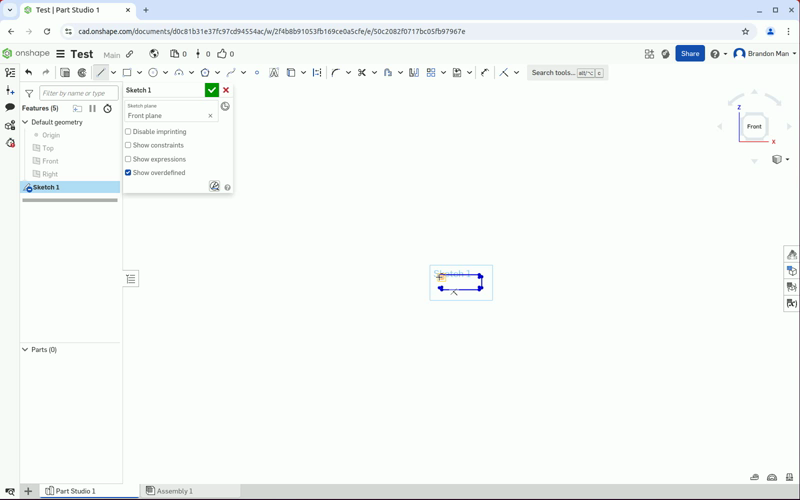
scroll(6)
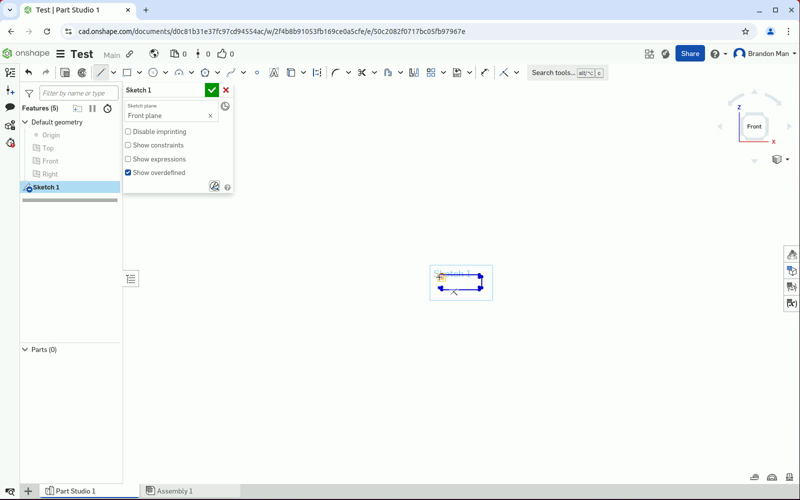
scroll(6)
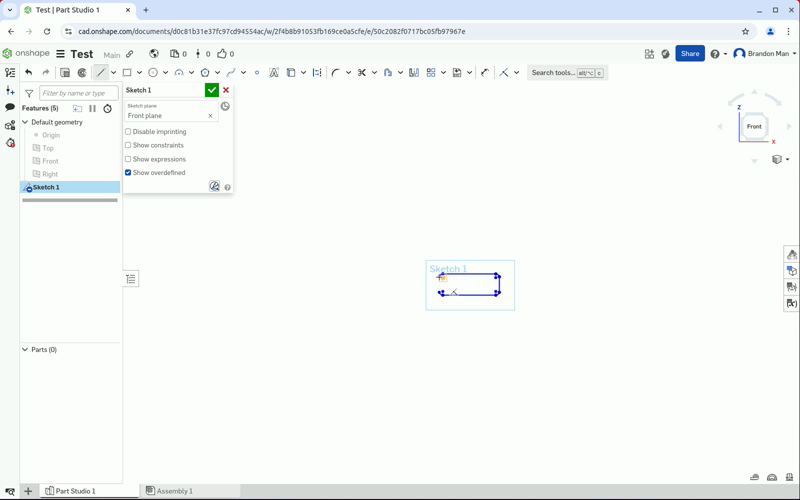
scroll(6)
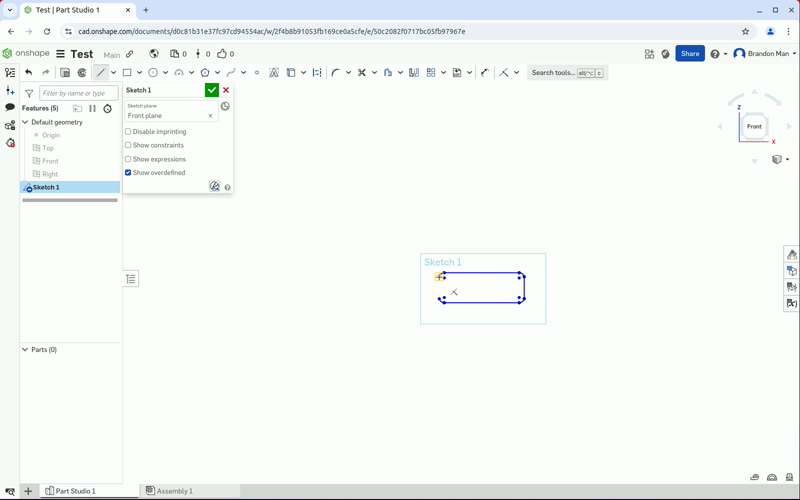
scroll(6)
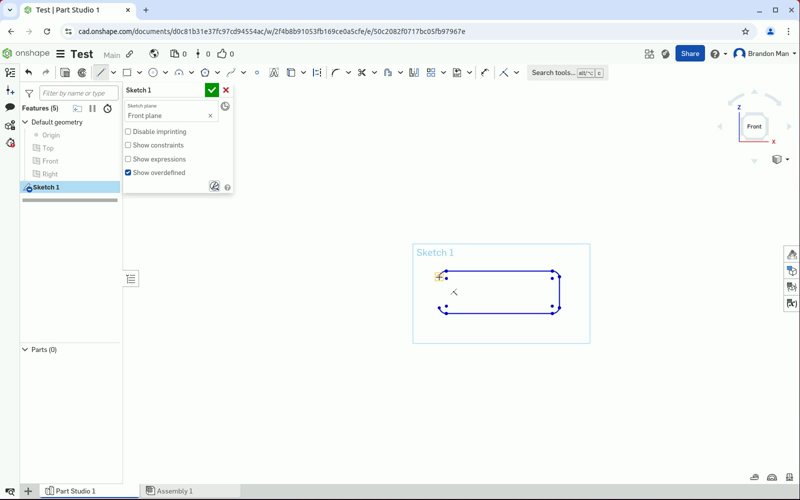
scroll(6)
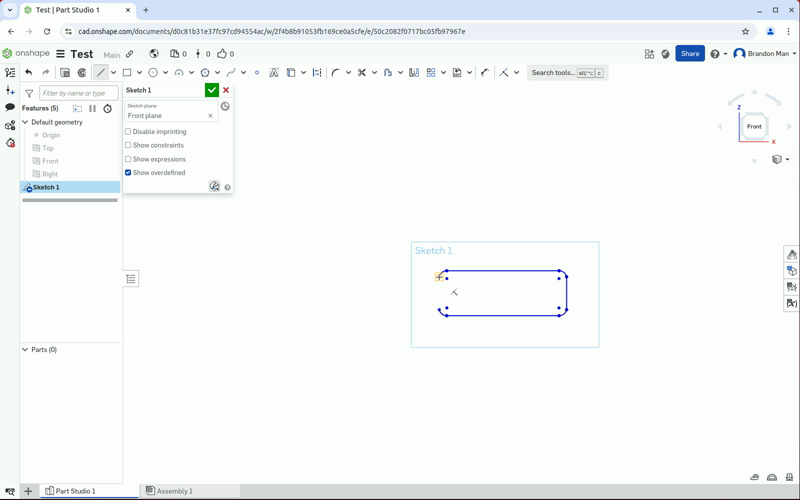
scroll(6)
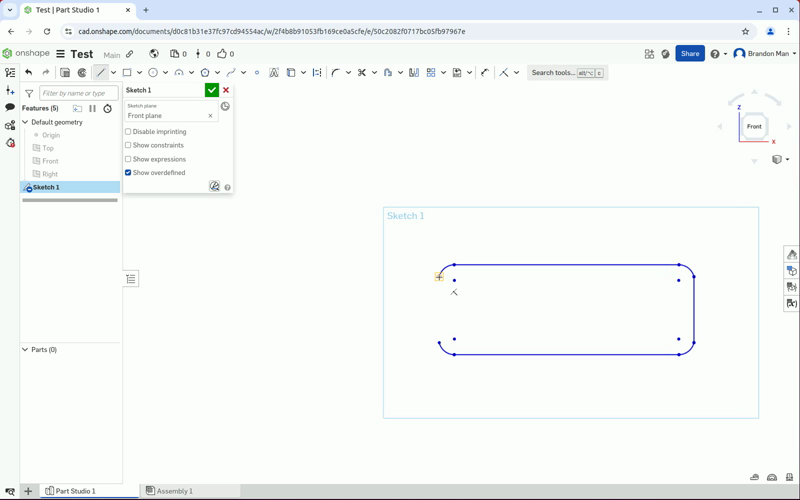
scroll(6)
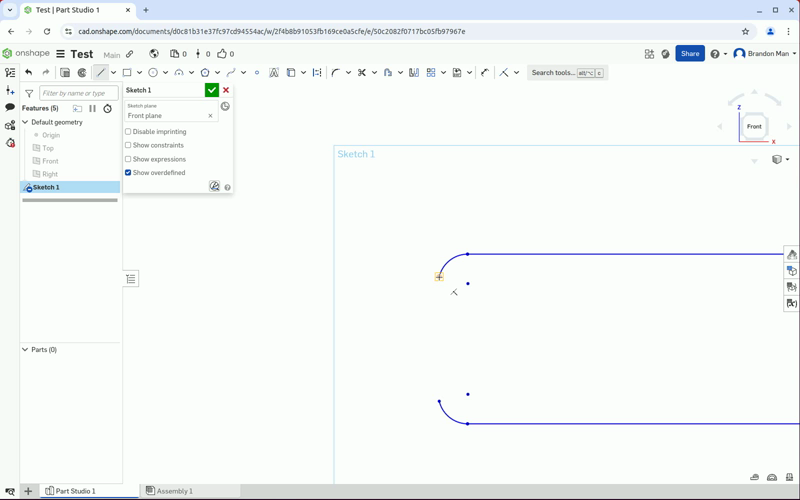
click(439, 276)
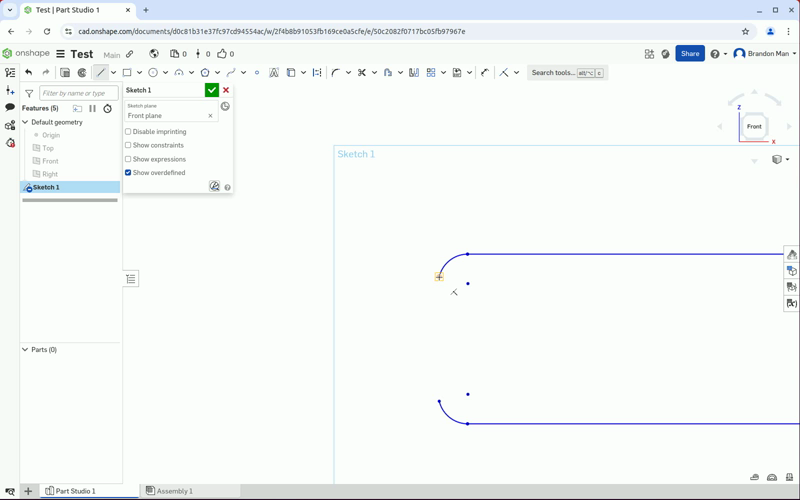
scroll(-6)
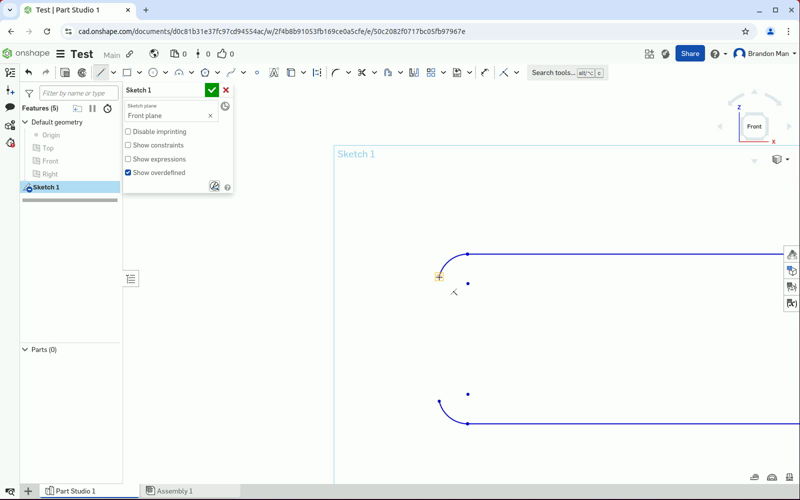
scroll(-6)
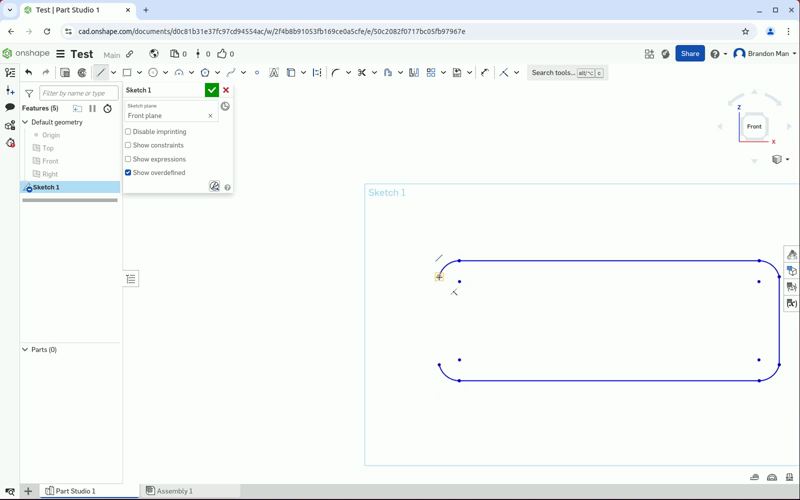
scroll(-6)
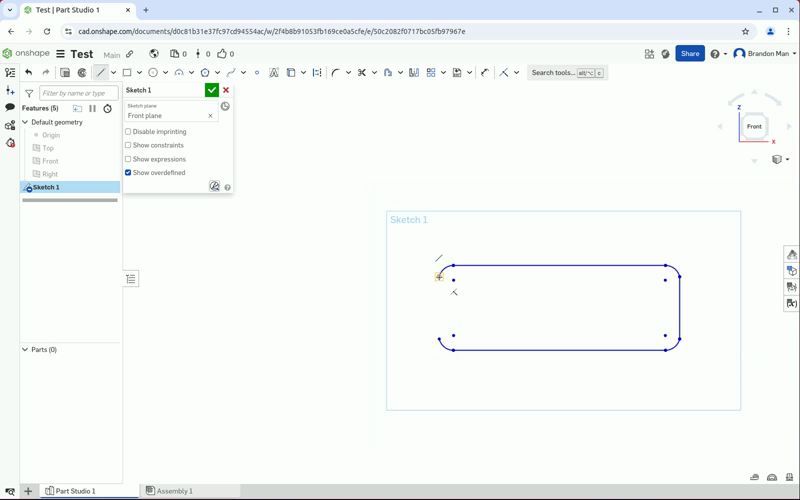
scroll(-6)
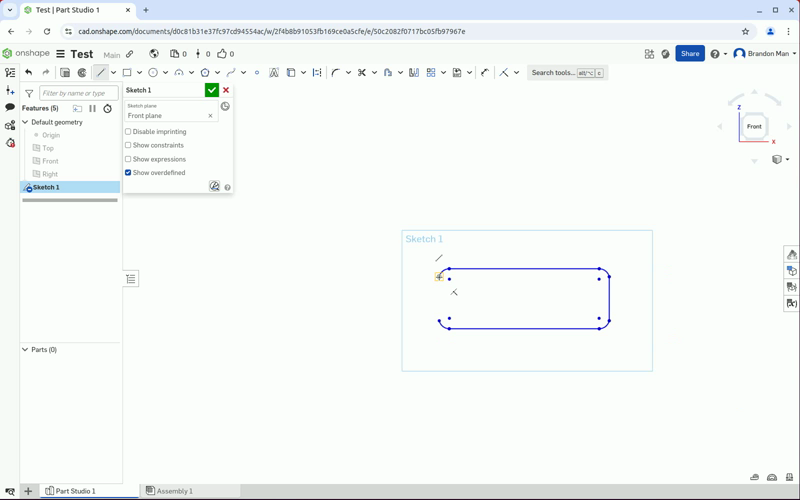
scroll(-6)
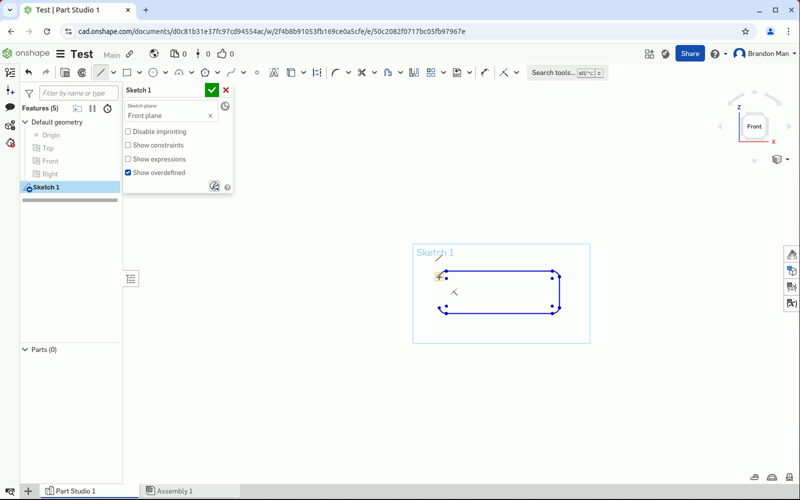
scroll(-6)
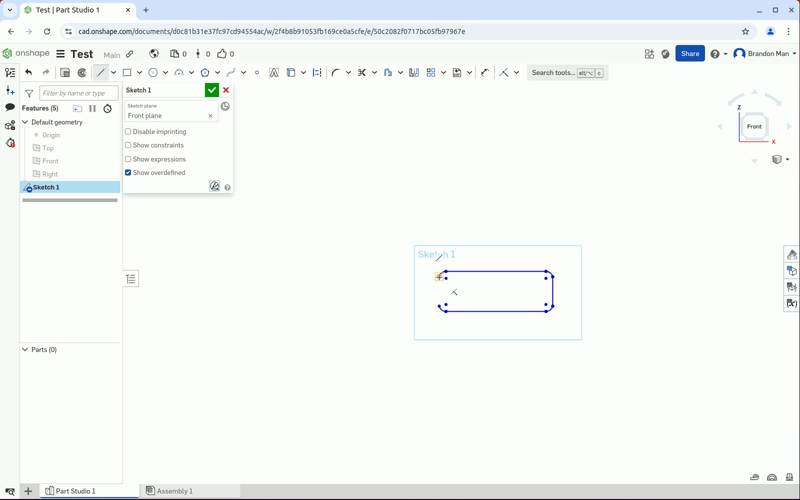
scroll(-6)
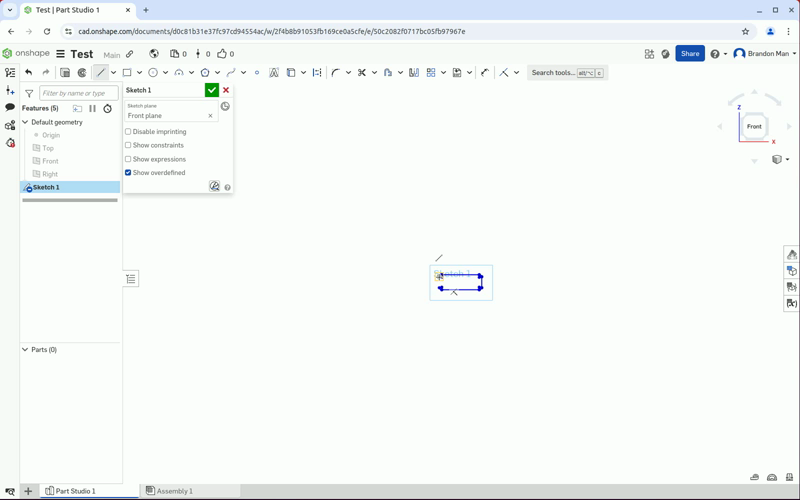
mouse_move(469, 276)
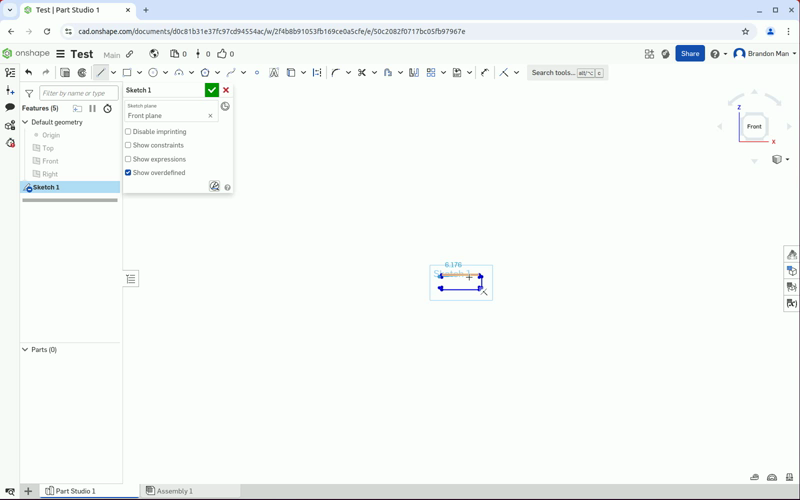
key_down(shift)
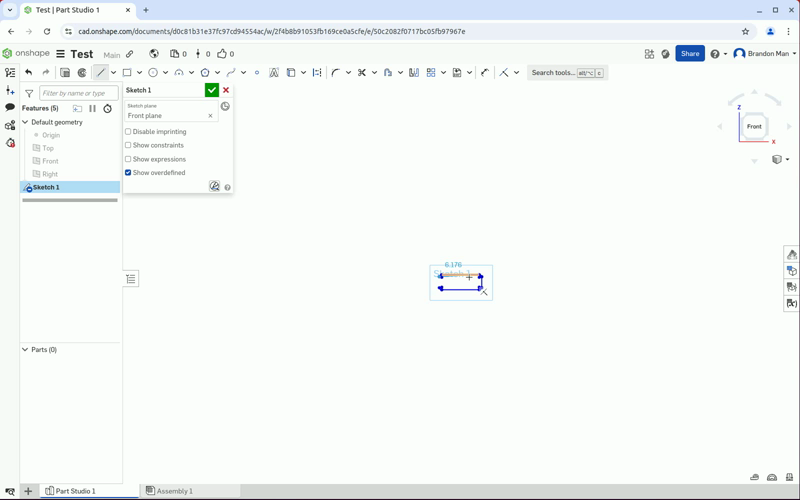
mouse_move(439, 287)
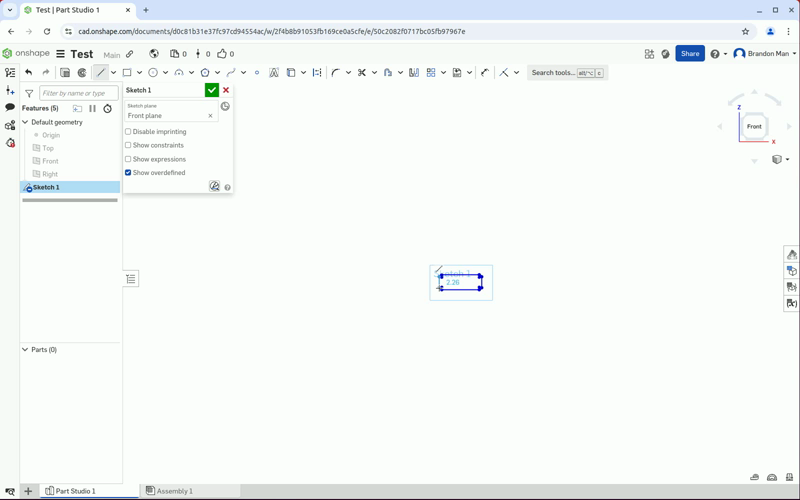
scroll(6)
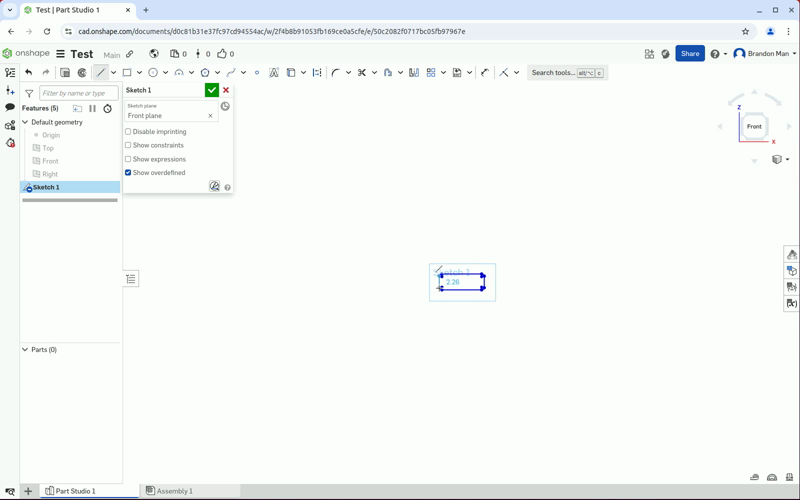
scroll(6)
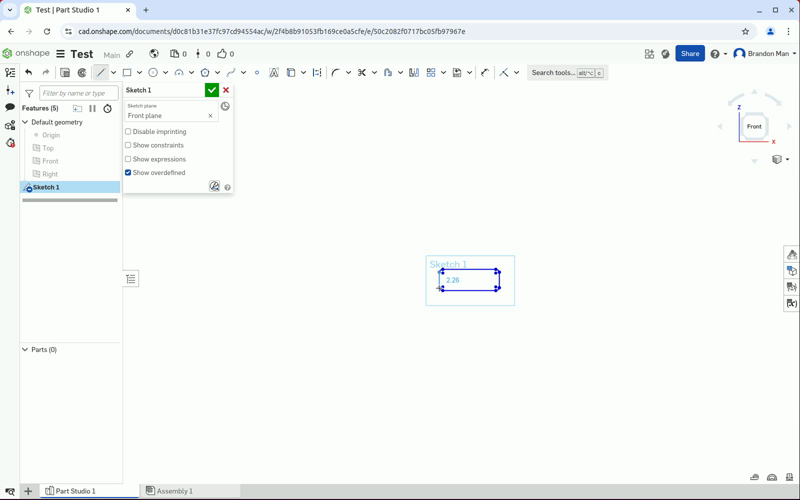
scroll(6)
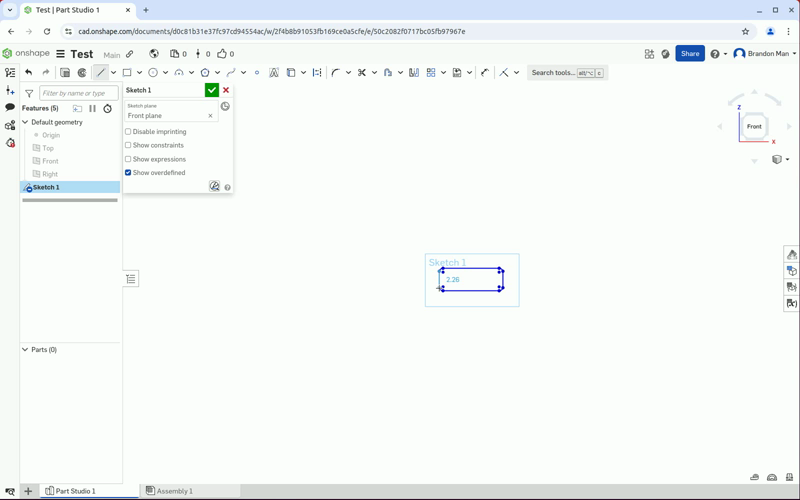
scroll(6)
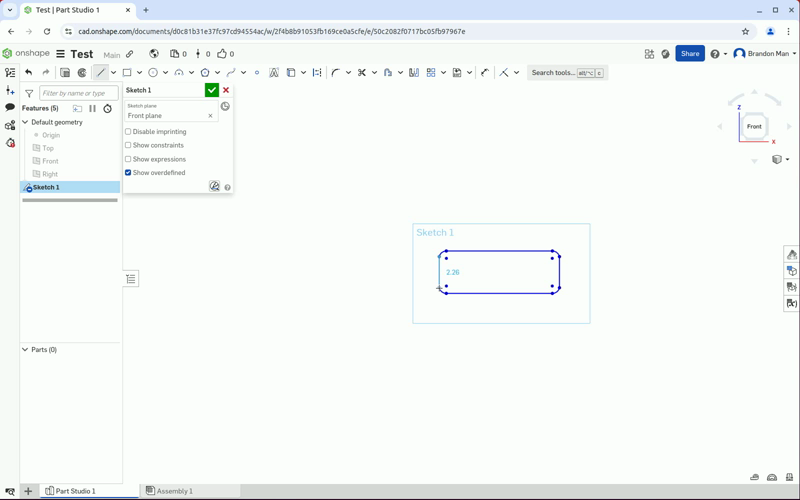
scroll(6)
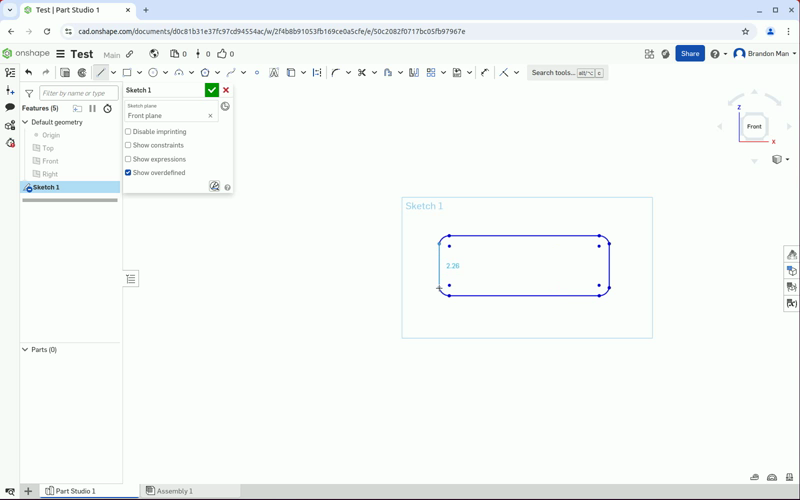
scroll(6)
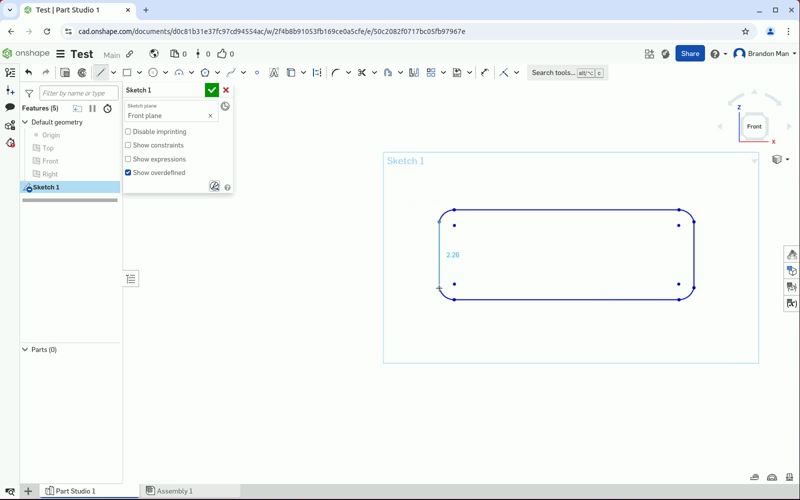
scroll(6)
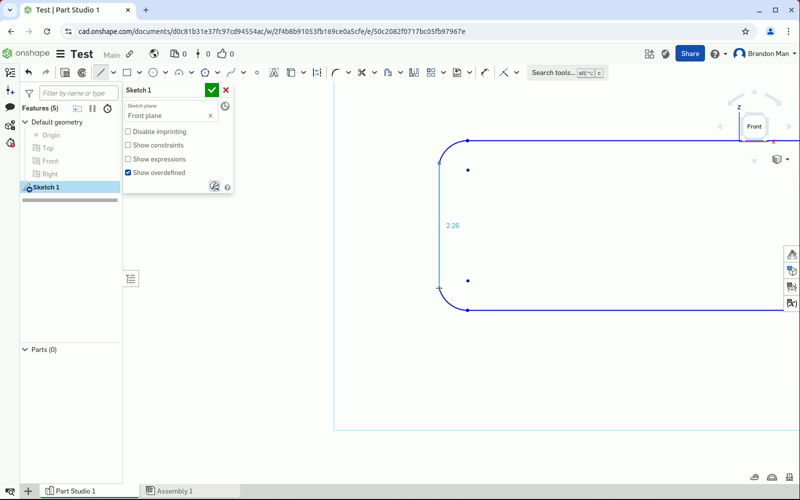
key_up(shift)
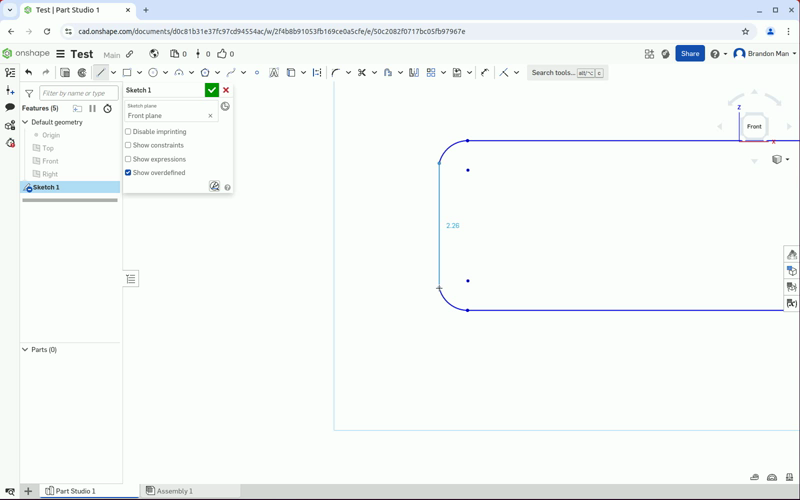
click(439, 287)
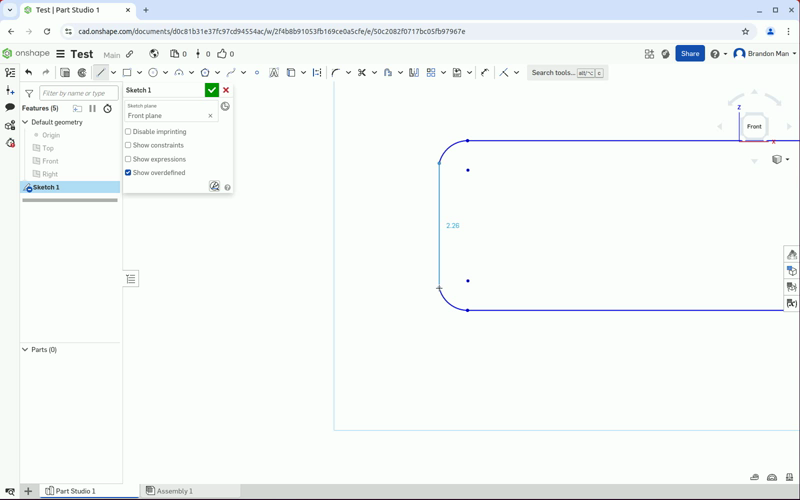
scroll(-6)
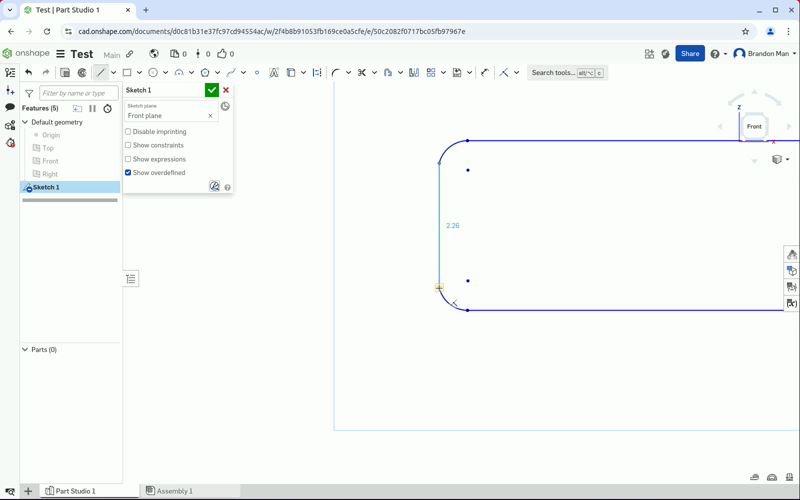
scroll(-6)
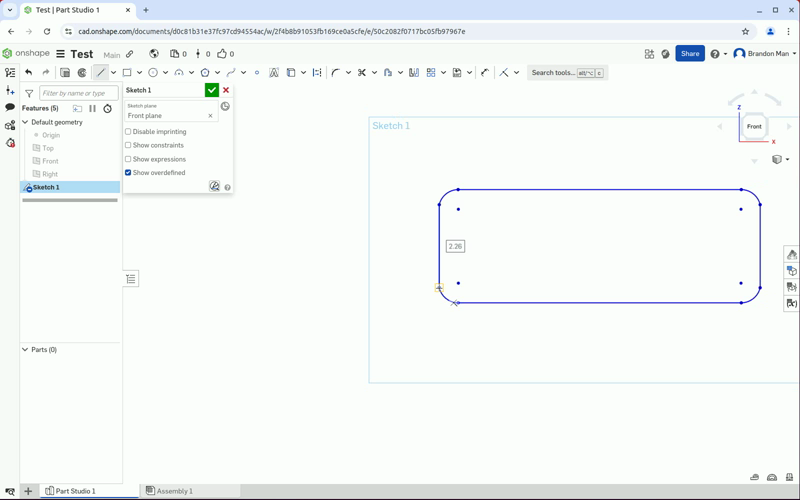
scroll(-6)
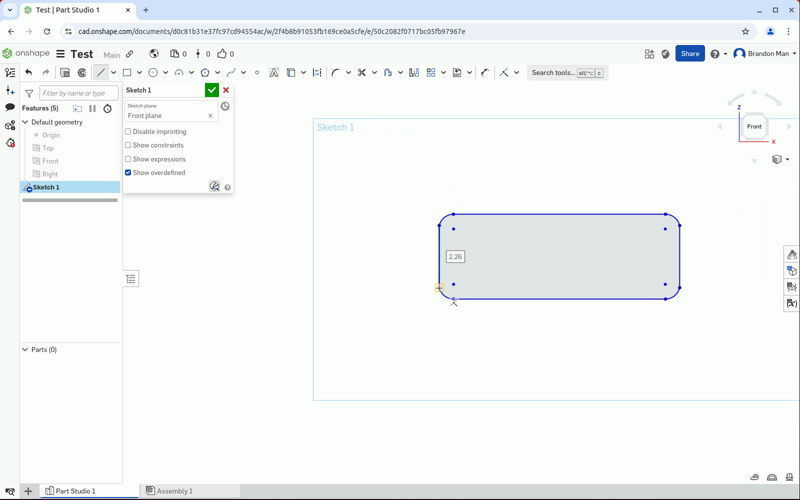
scroll(-6)
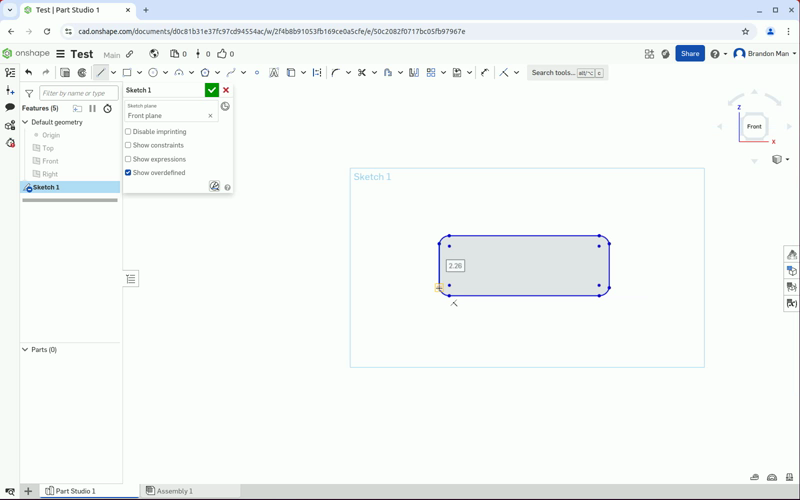
scroll(-6)
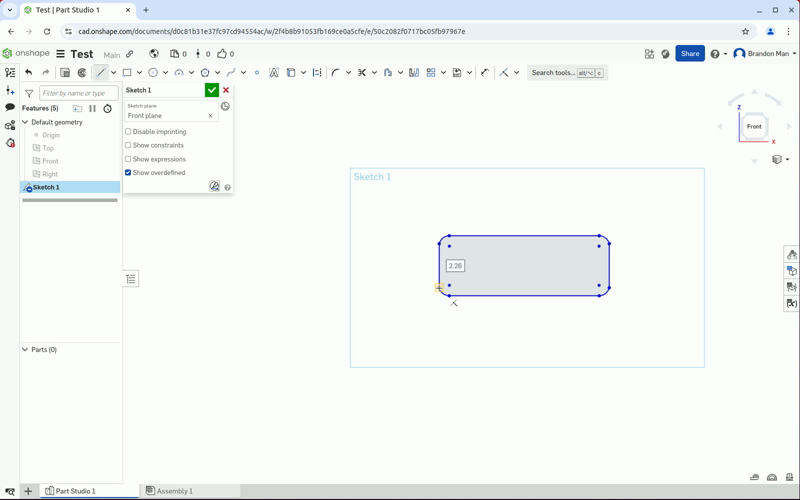
scroll(-6)
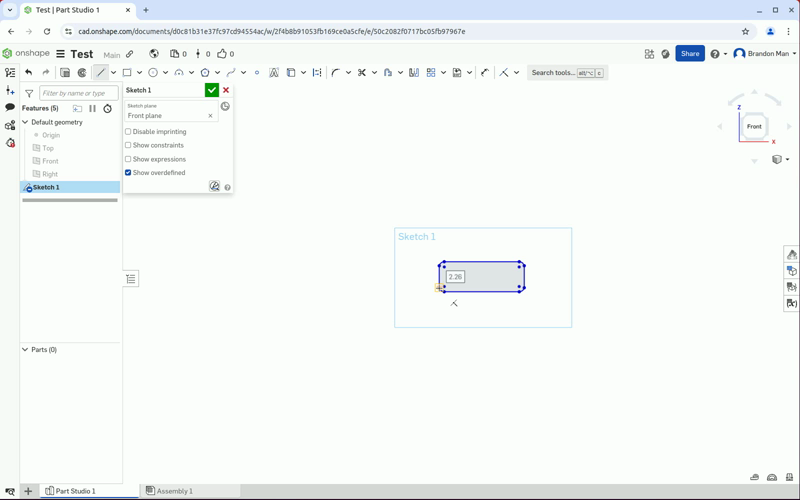
scroll(-6)
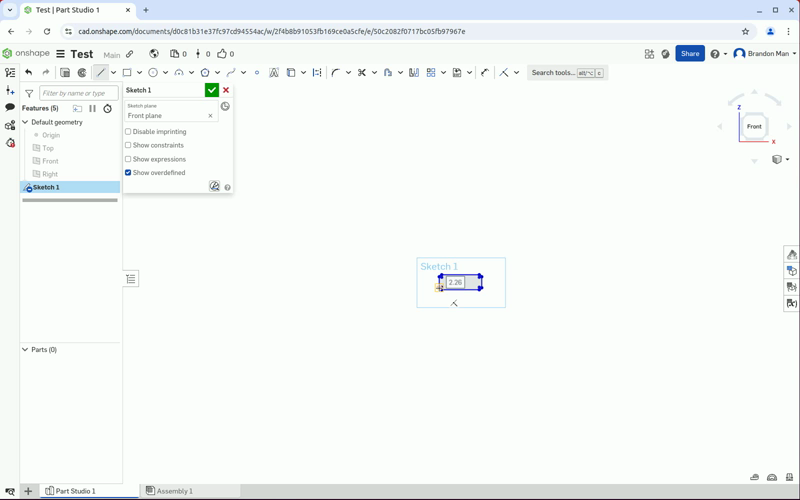
key(esc)
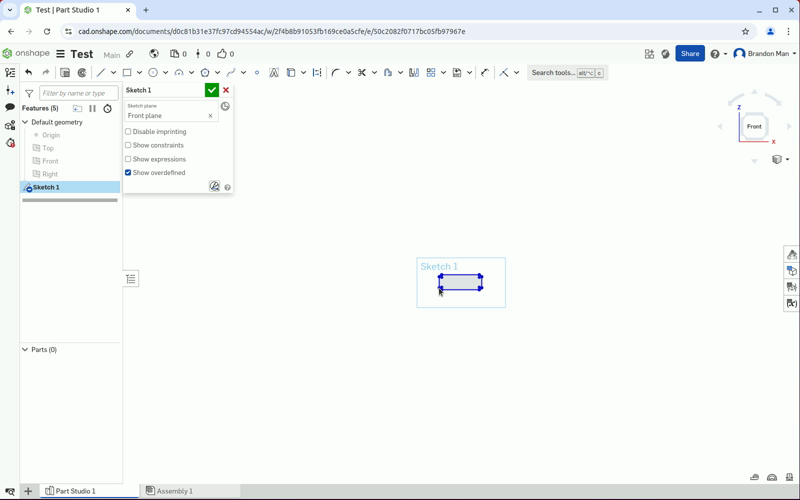
key(a)
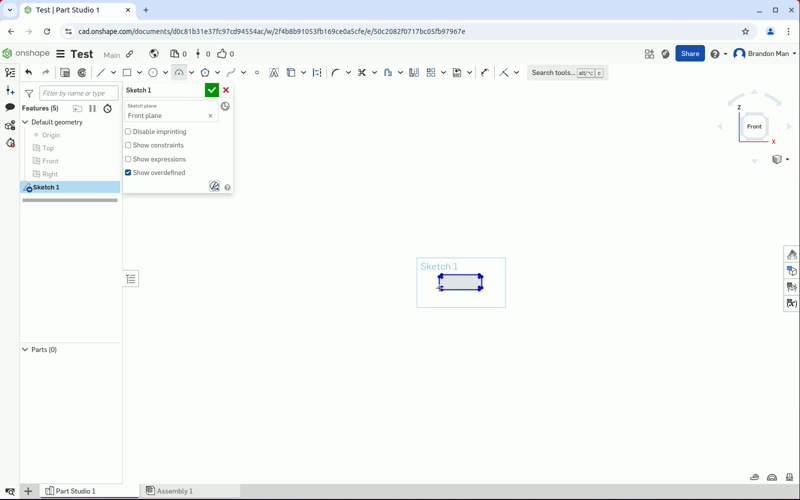
key_down(shift)
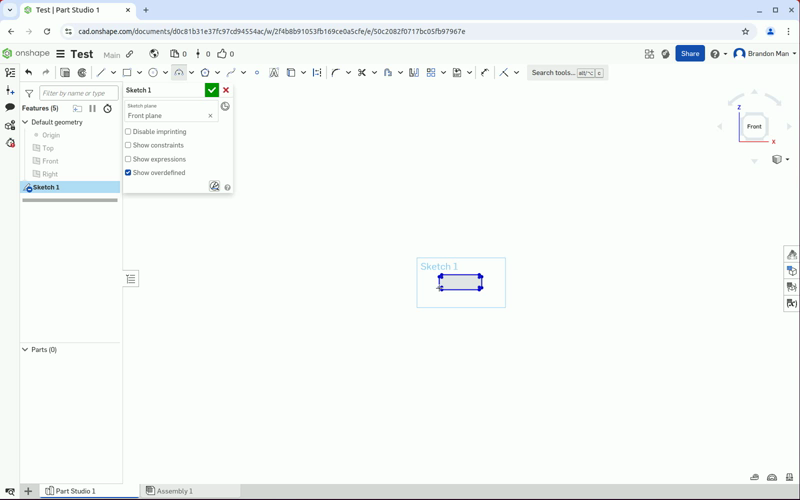
mouse_move(440, 287)
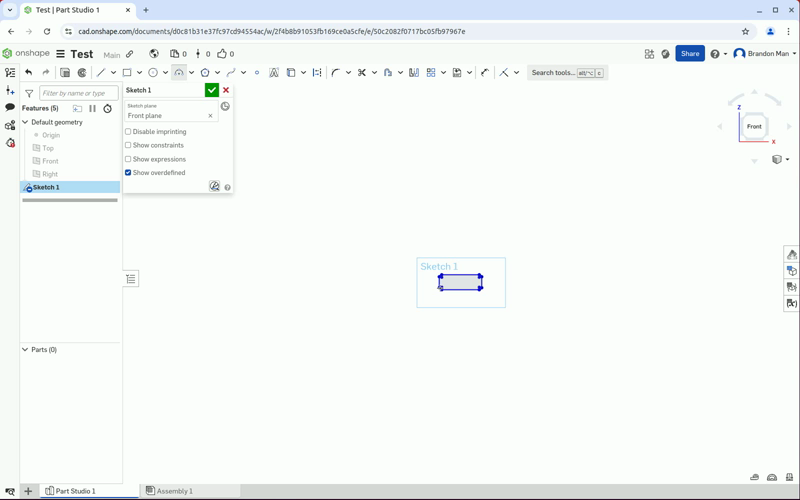
scroll(6)
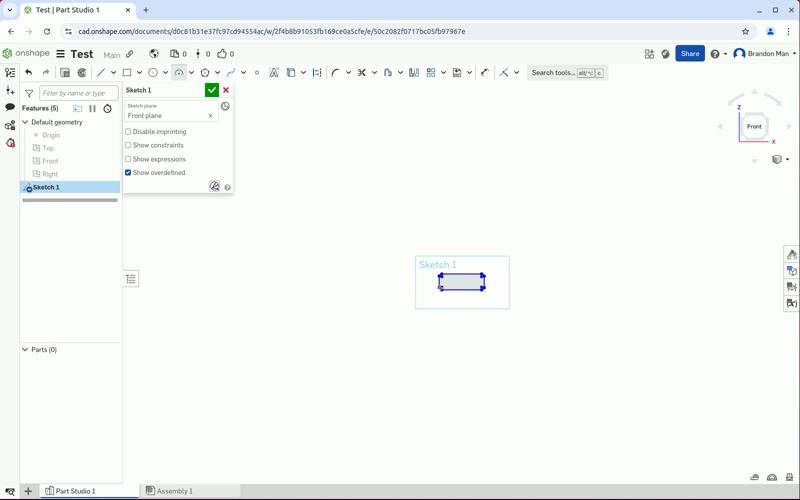
scroll(6)
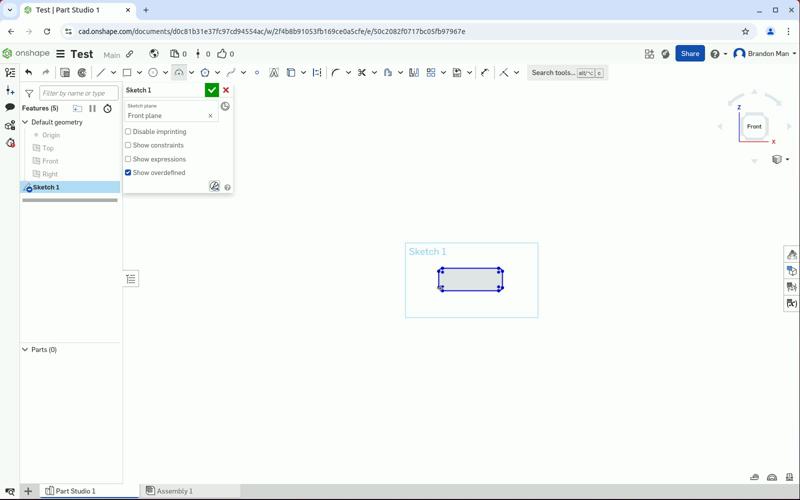
scroll(6)
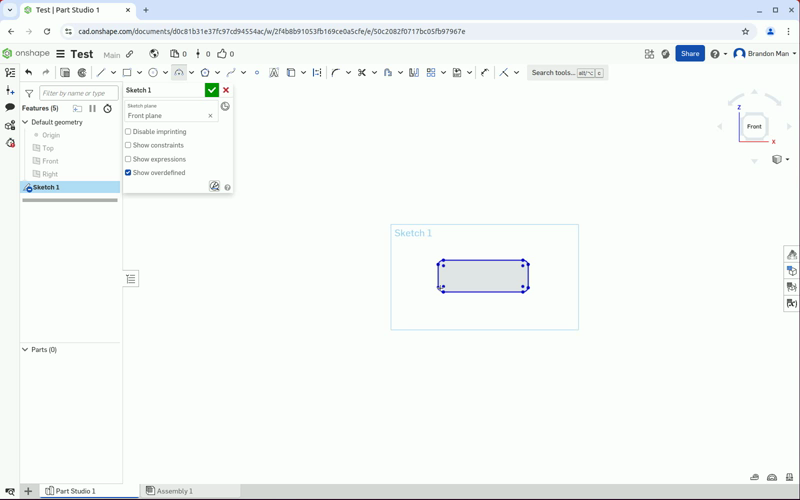
scroll(6)
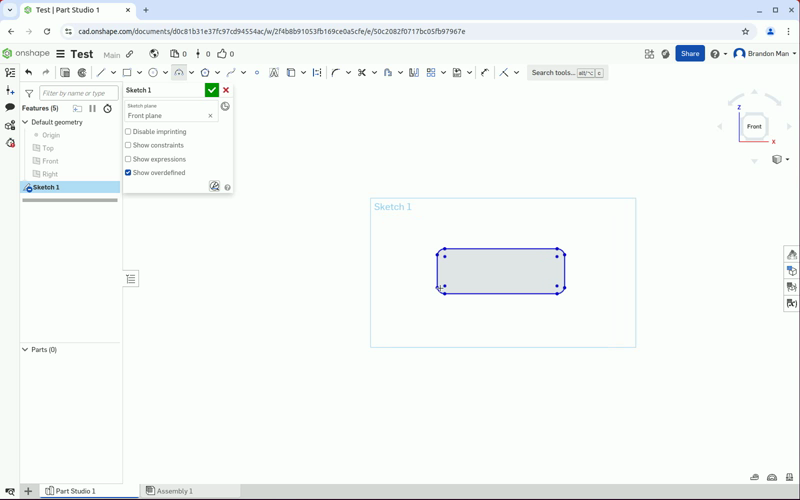
scroll(6)
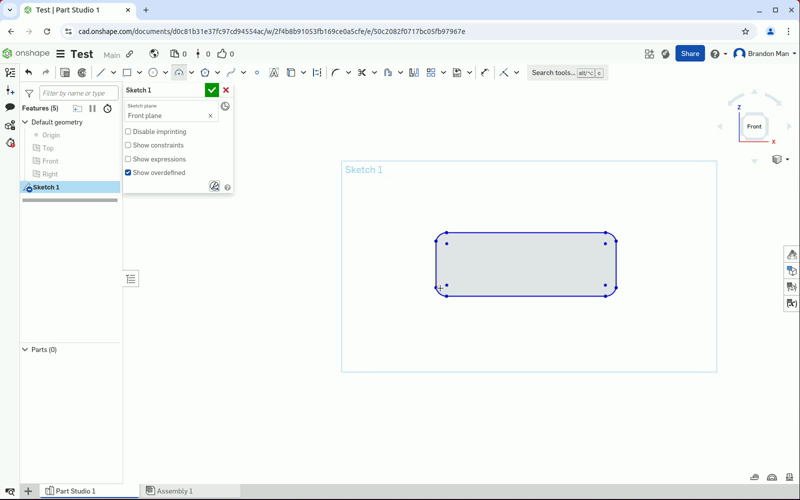
scroll(6)
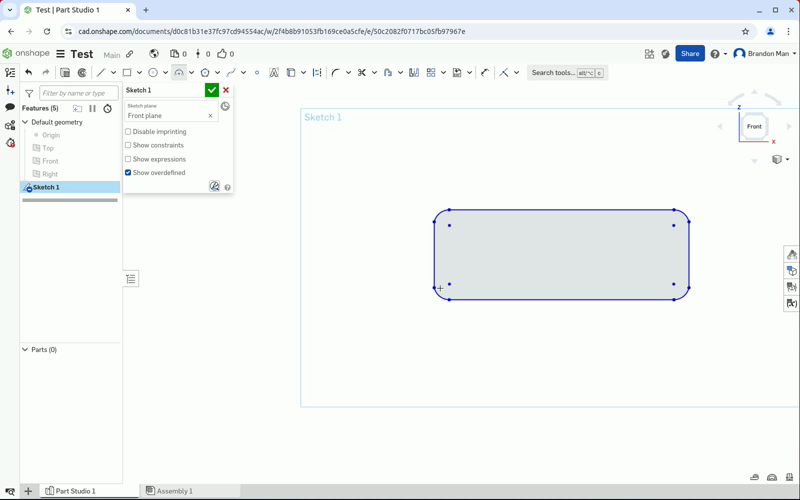
scroll(6)
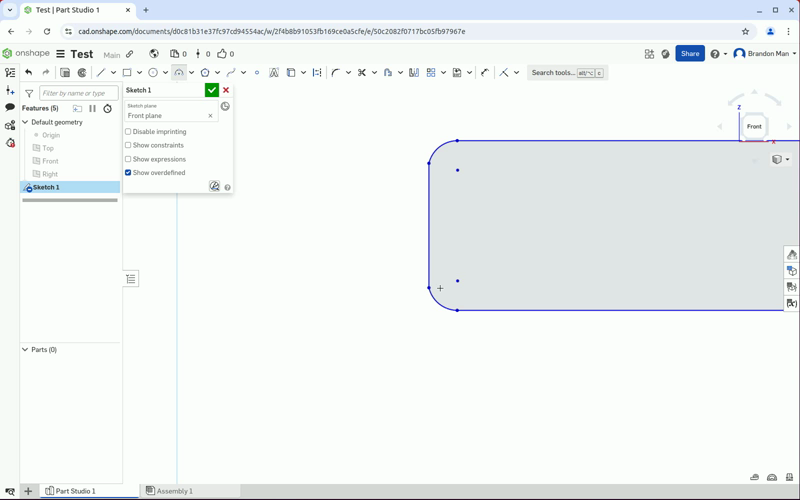
click(440, 287)
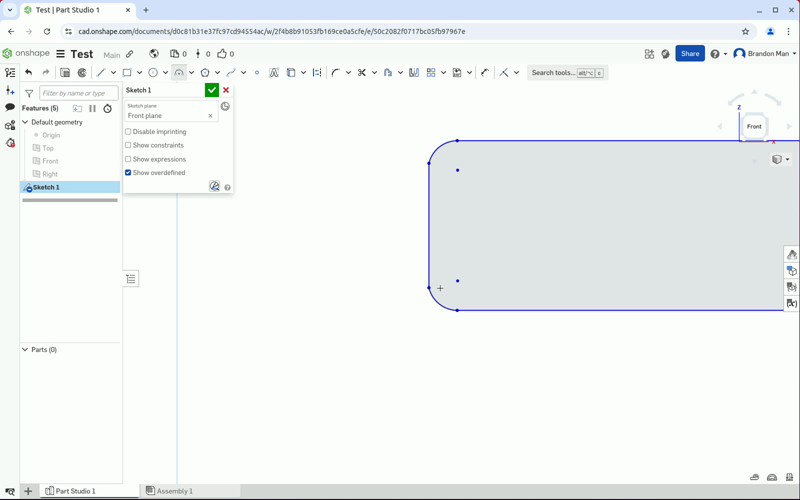
scroll(-6)
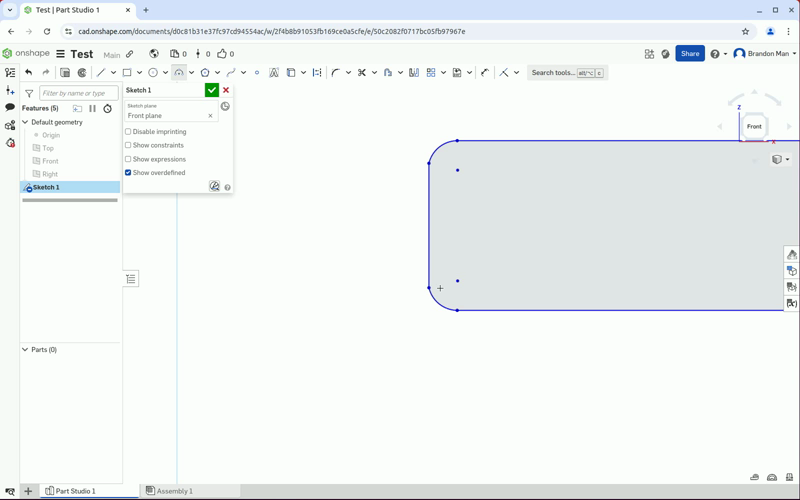
scroll(-6)
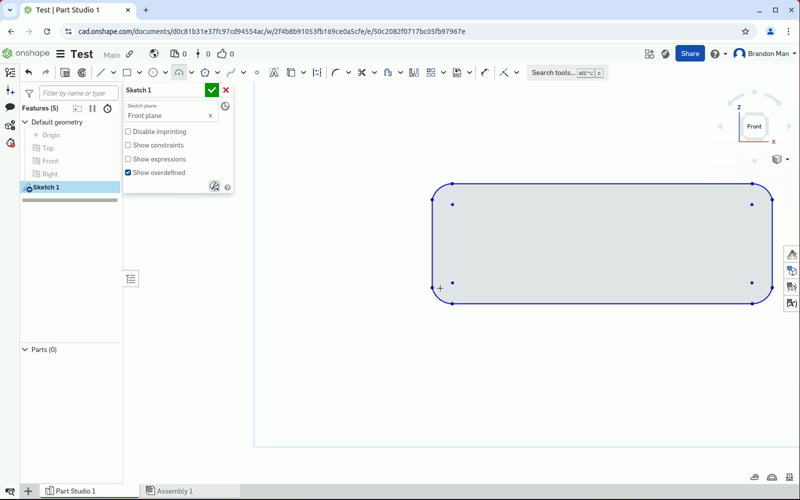
scroll(-6)
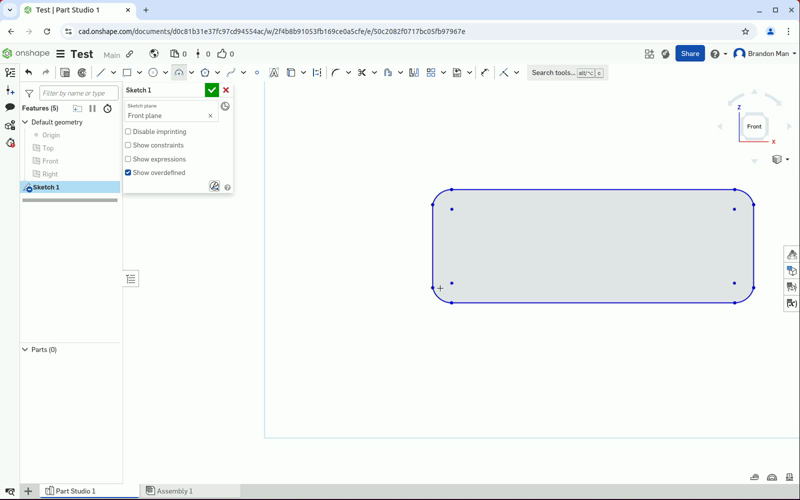
scroll(-6)
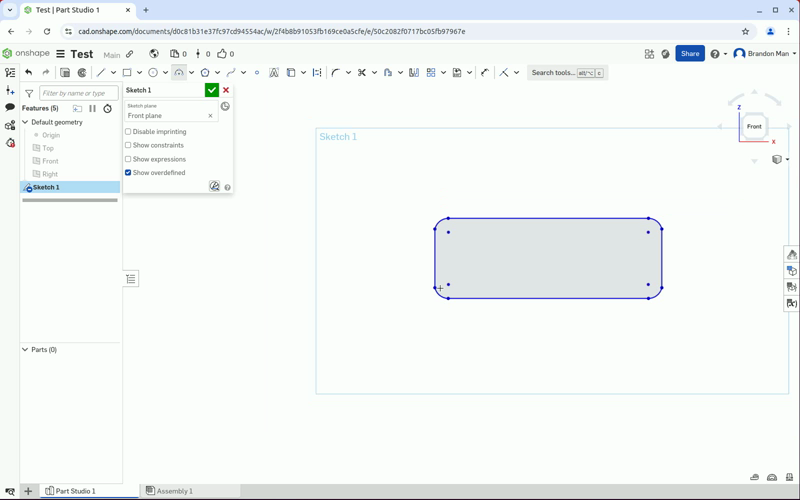
scroll(-6)
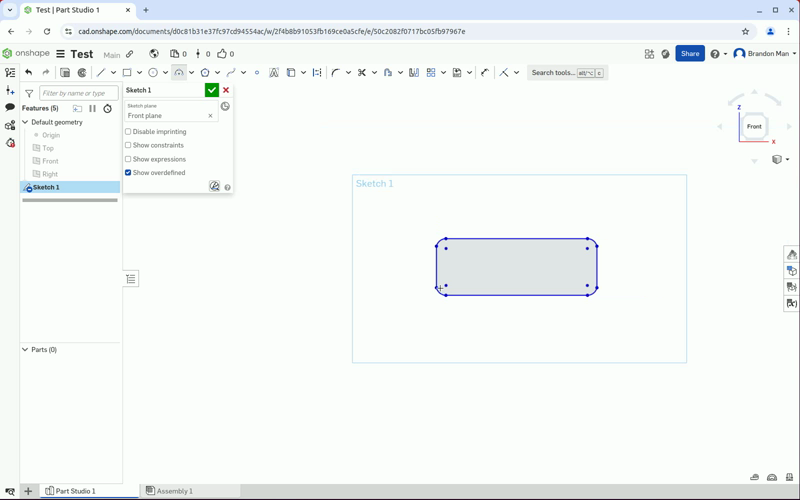
scroll(-6)
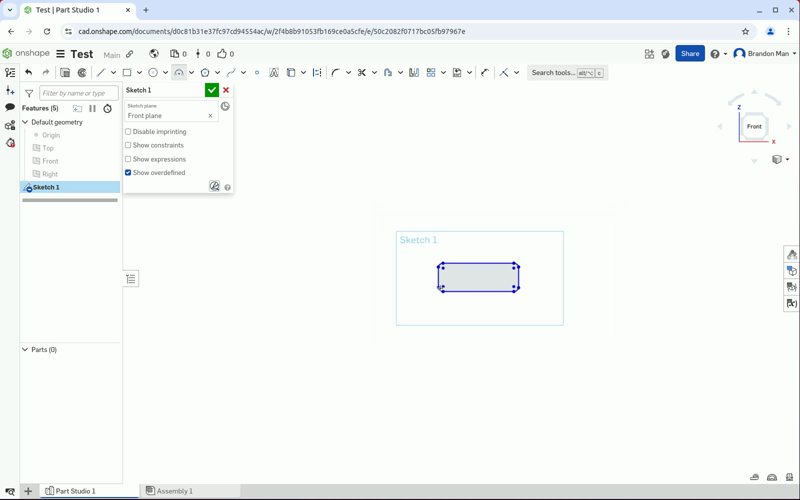
scroll(-6)
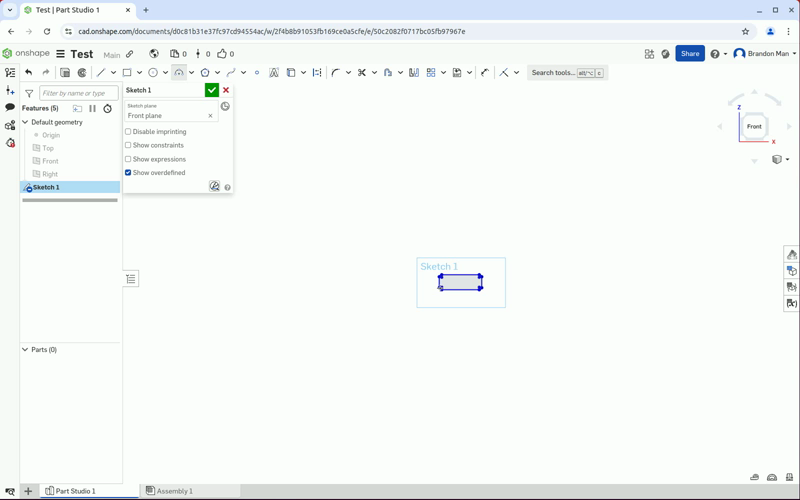
key_up(shift)
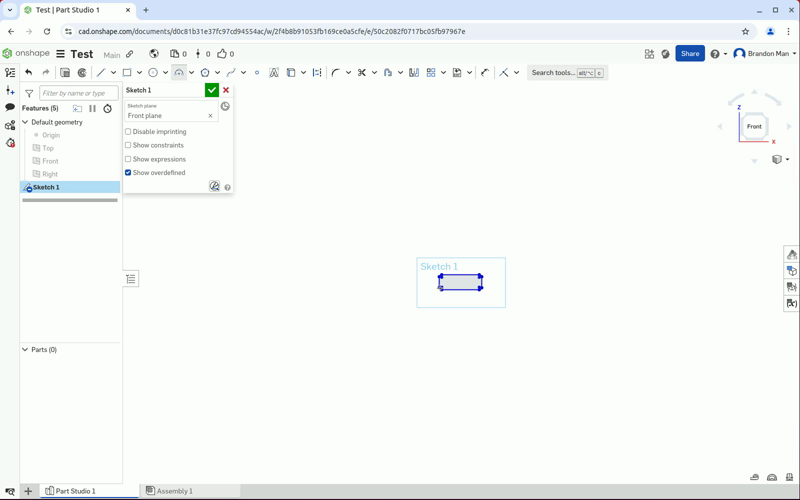
key_down(shift)
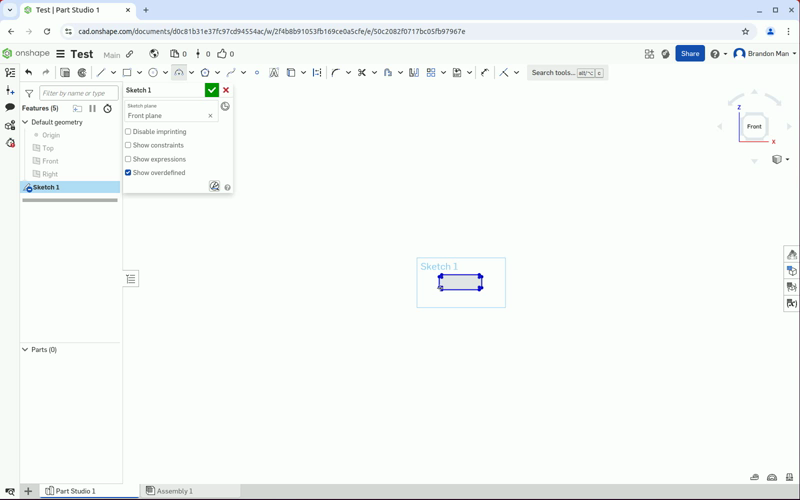
mouse_move(441, 288)
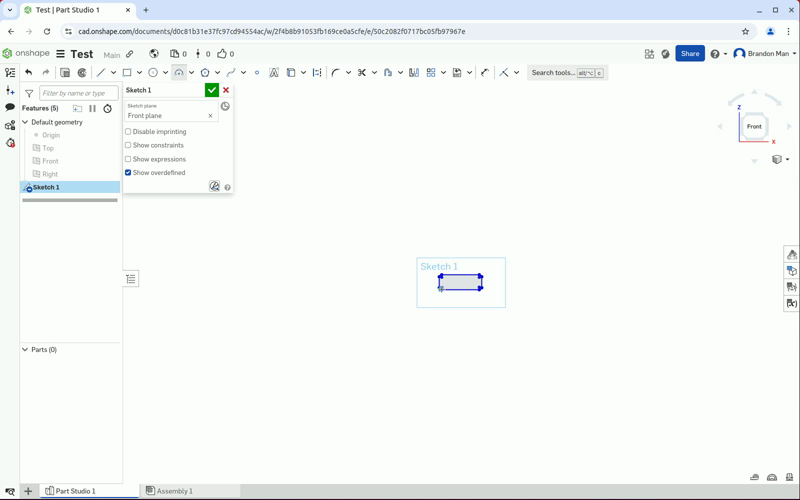
scroll(6)
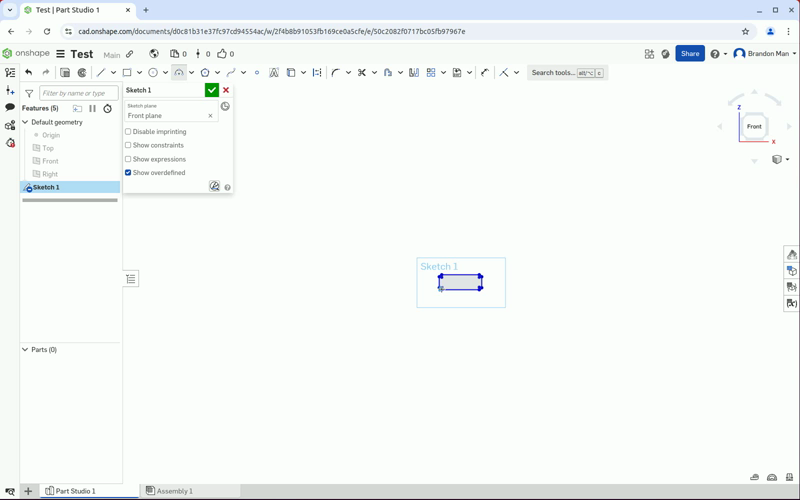
scroll(6)
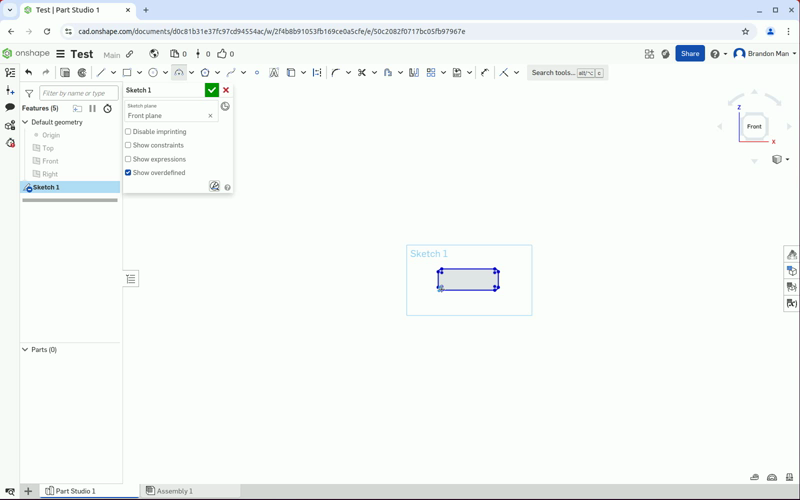
scroll(6)
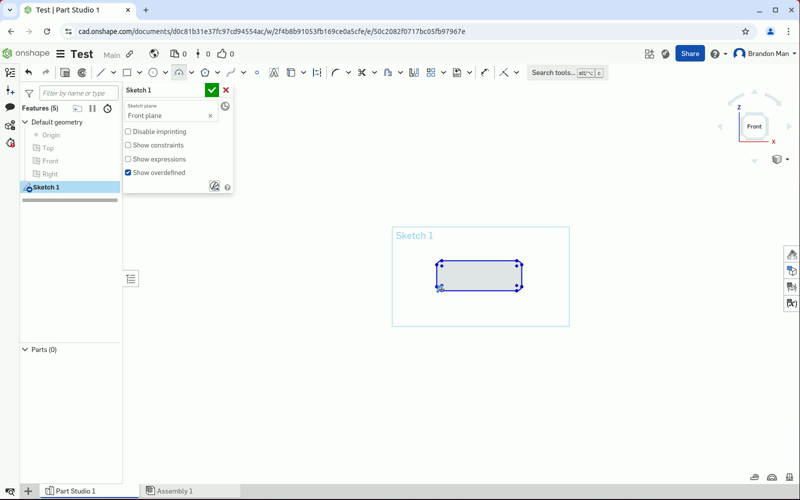
scroll(6)
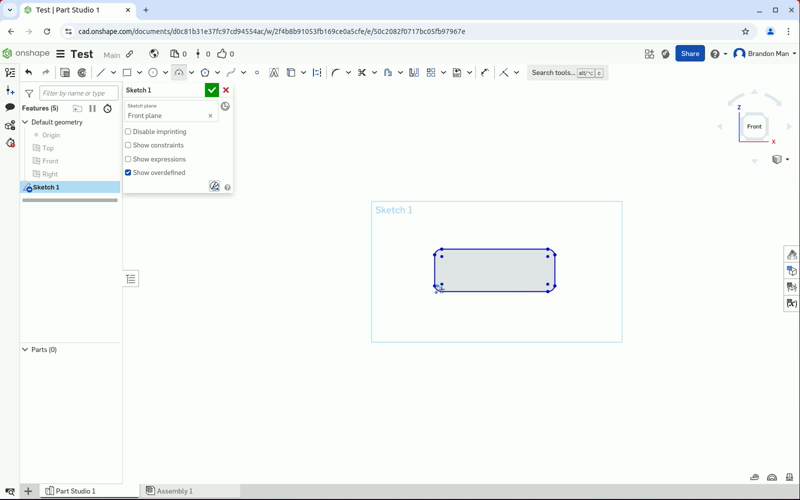
scroll(6)
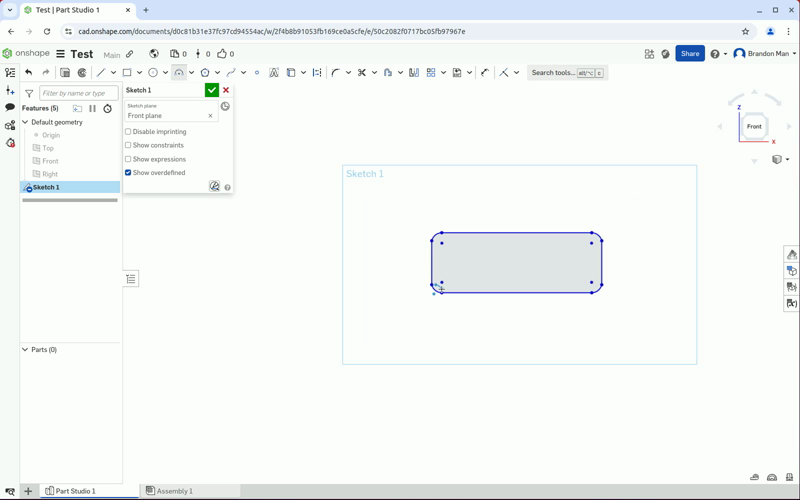
scroll(6)
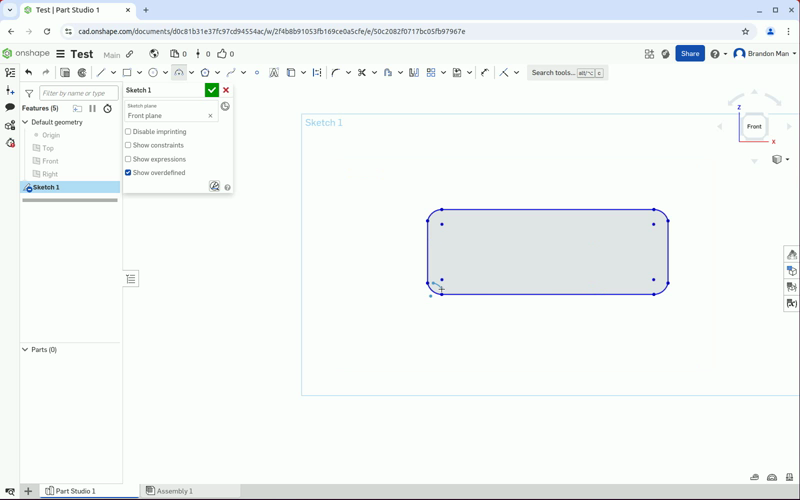
scroll(6)
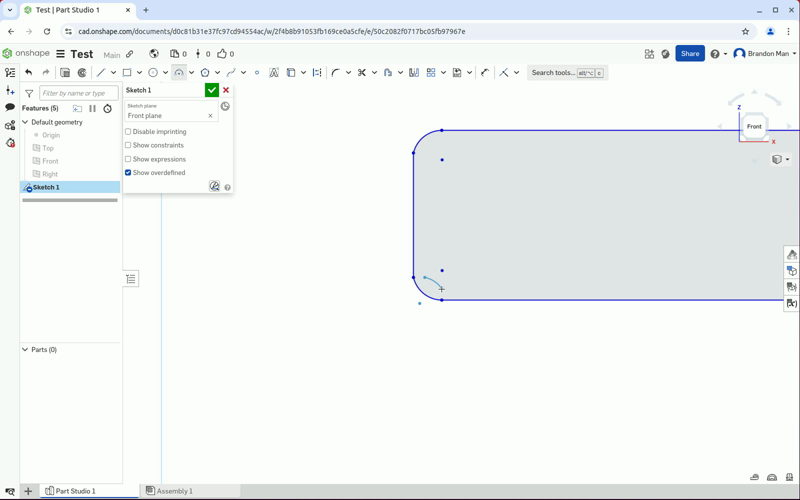
click(441, 288)
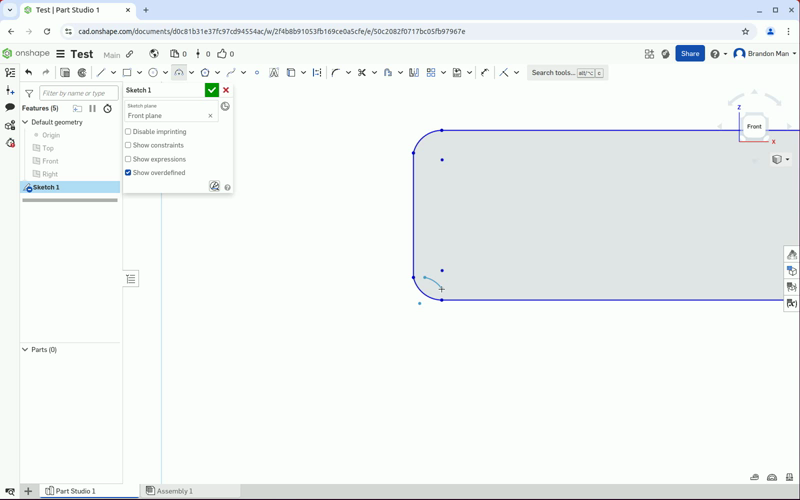
scroll(-6)
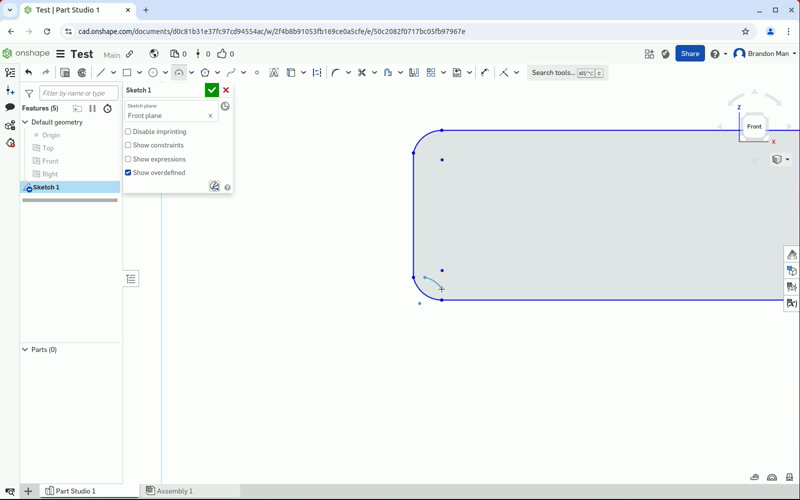
scroll(-6)
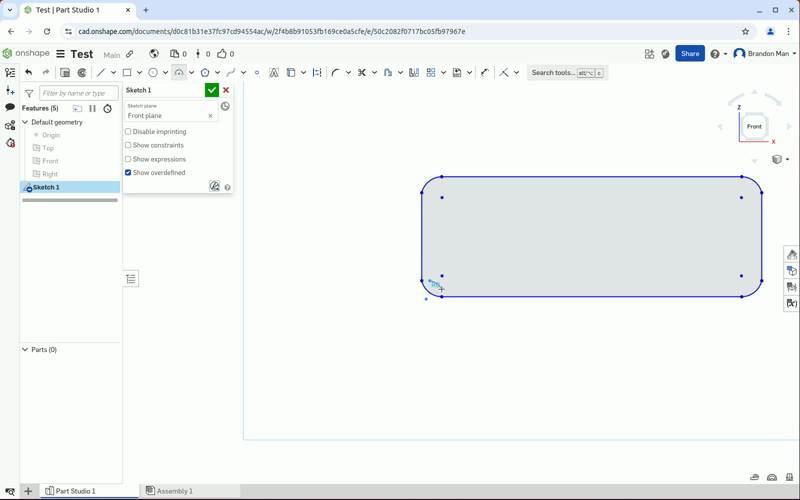
scroll(-6)
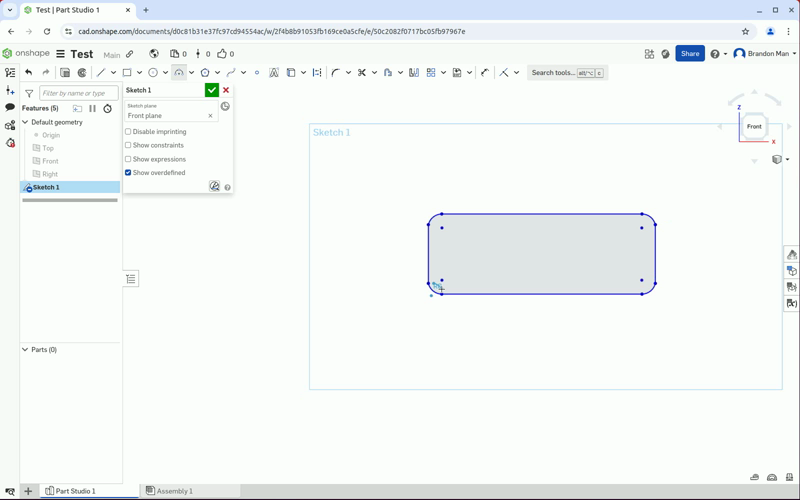
scroll(-6)
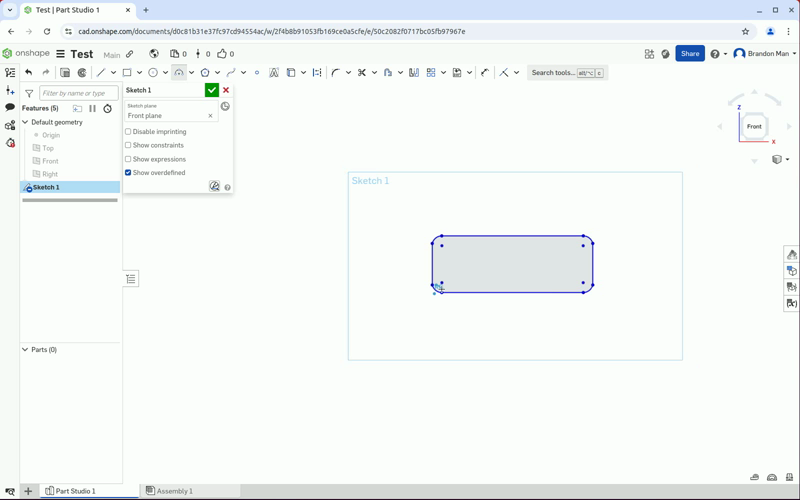
scroll(-6)
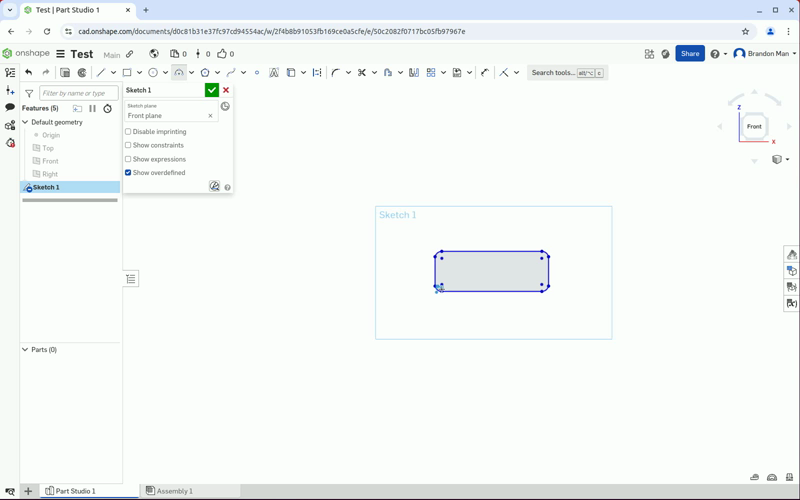
scroll(-6)
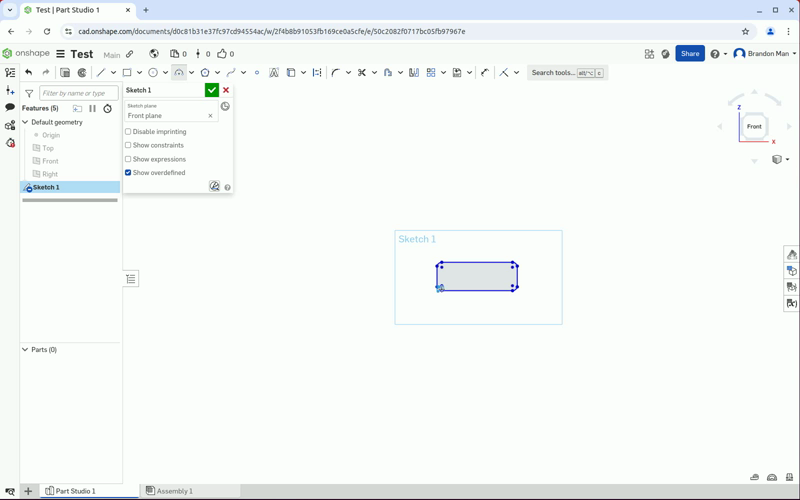
scroll(-6)
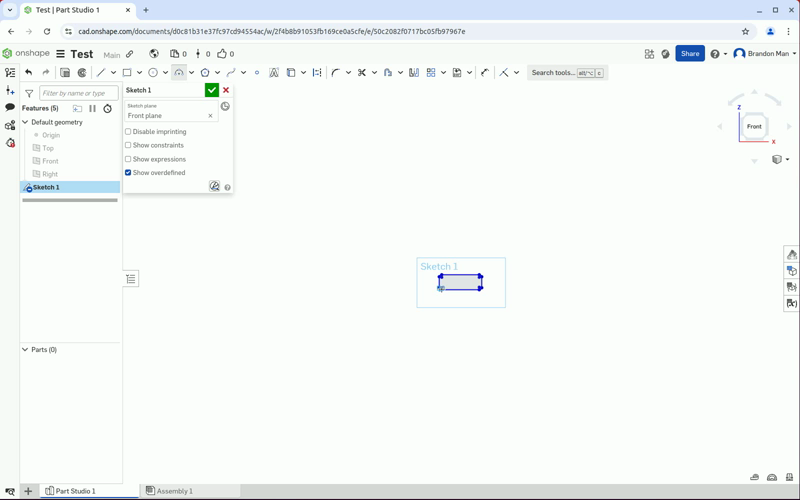
mouse_move(440, 288)
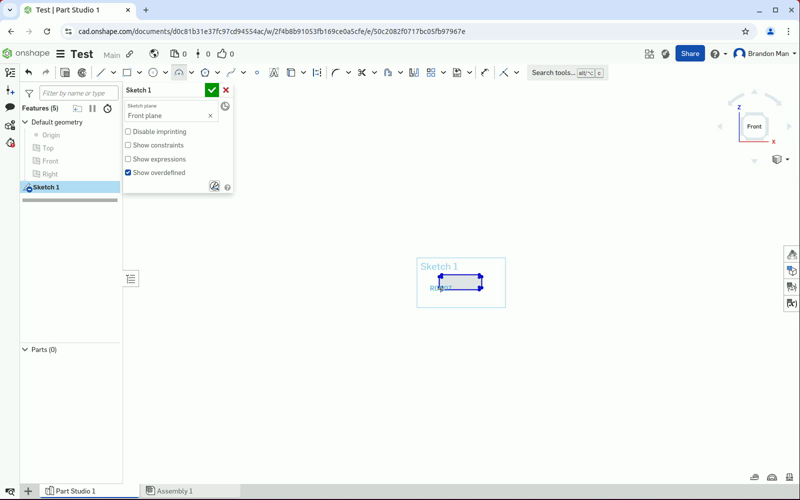
scroll(6)
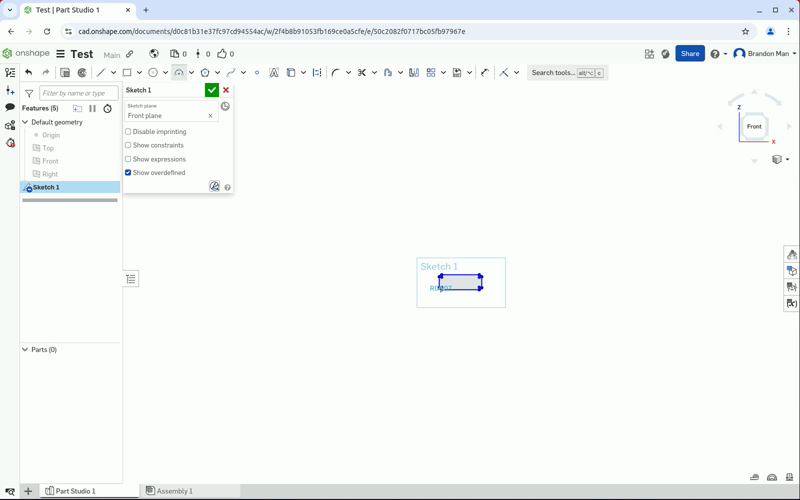
scroll(6)
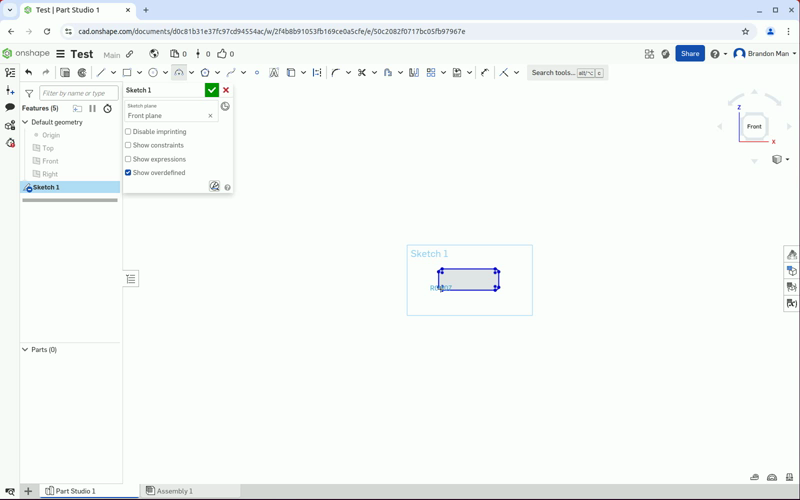
scroll(6)
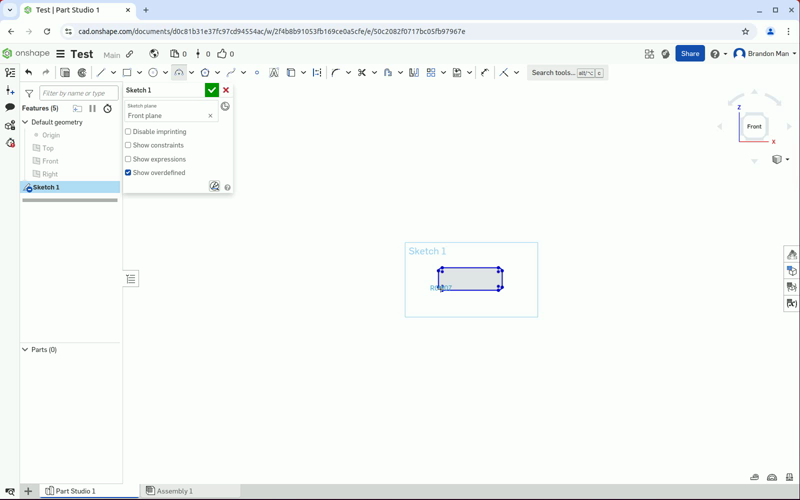
scroll(6)
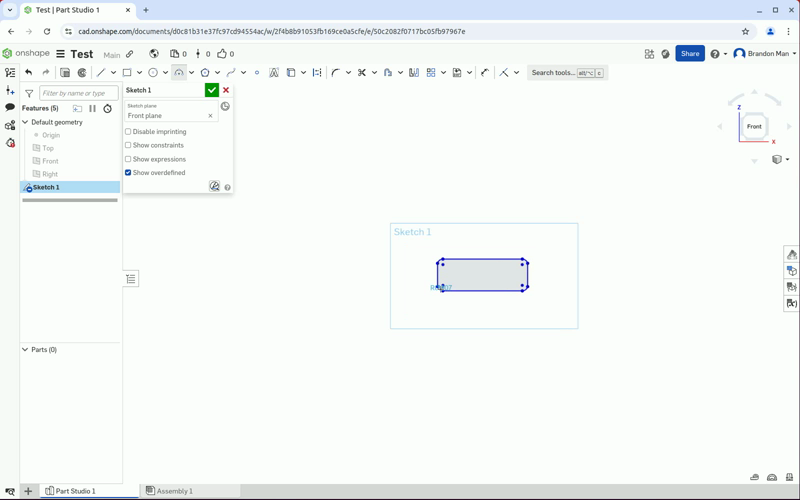
scroll(6)
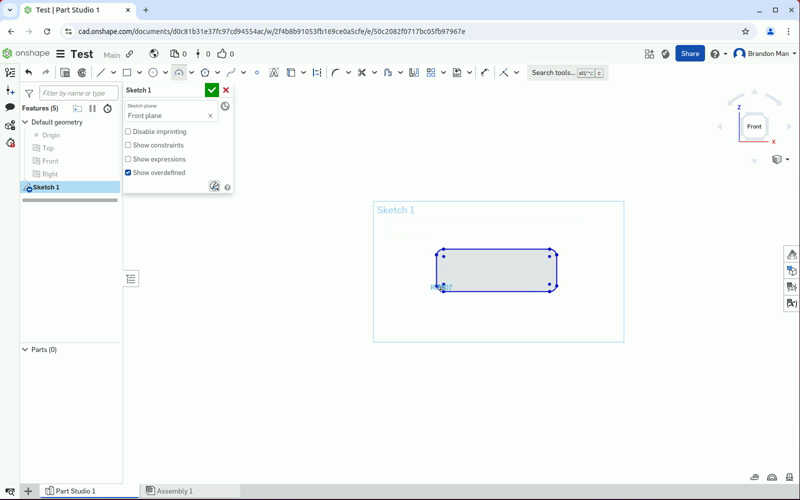
scroll(6)
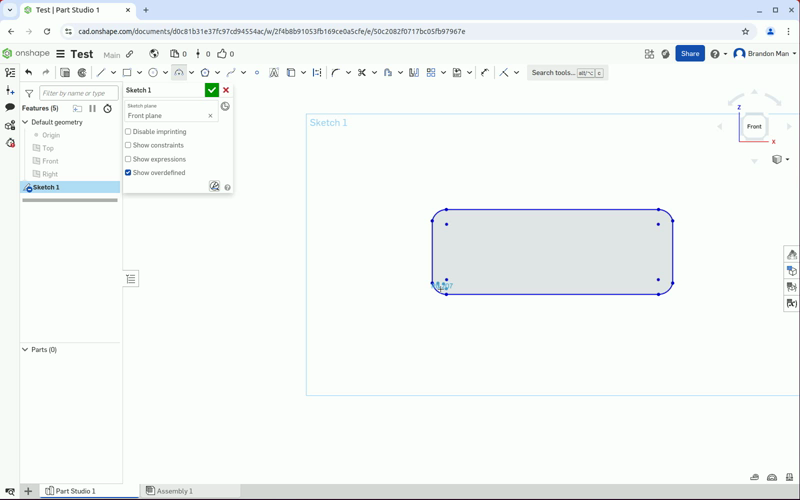
scroll(6)
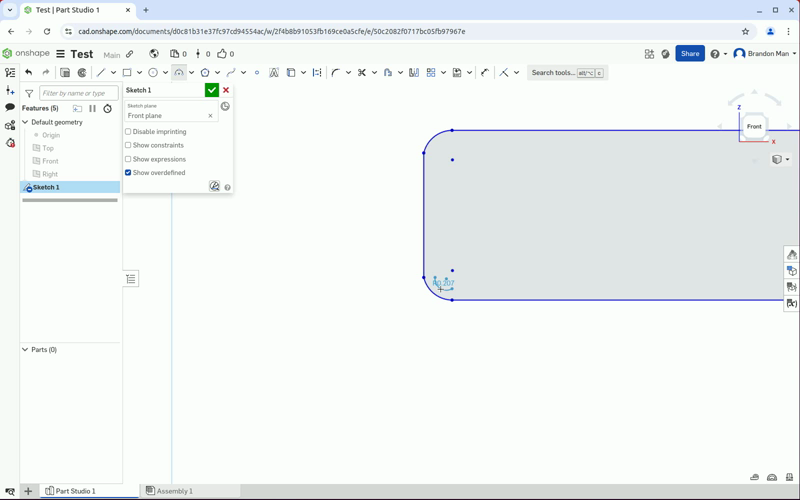
click(440, 288)
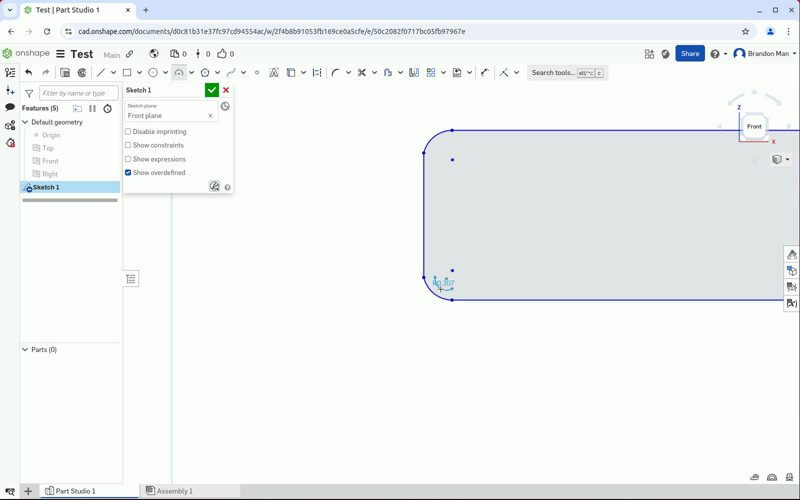
scroll(-6)
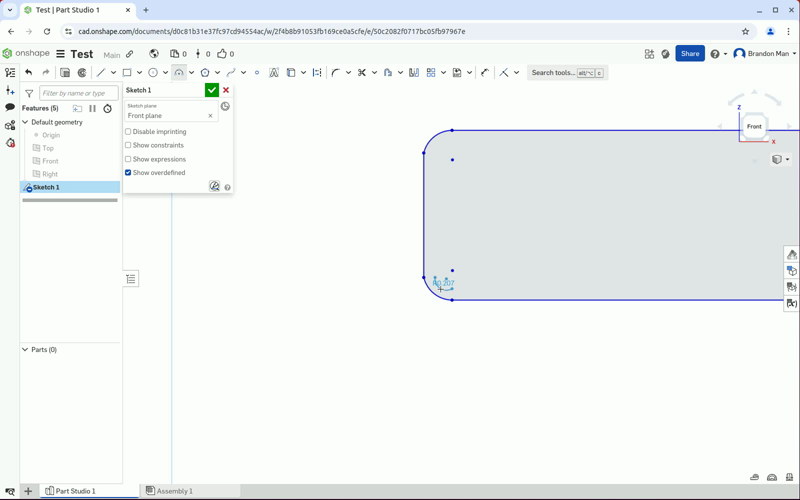
scroll(-6)
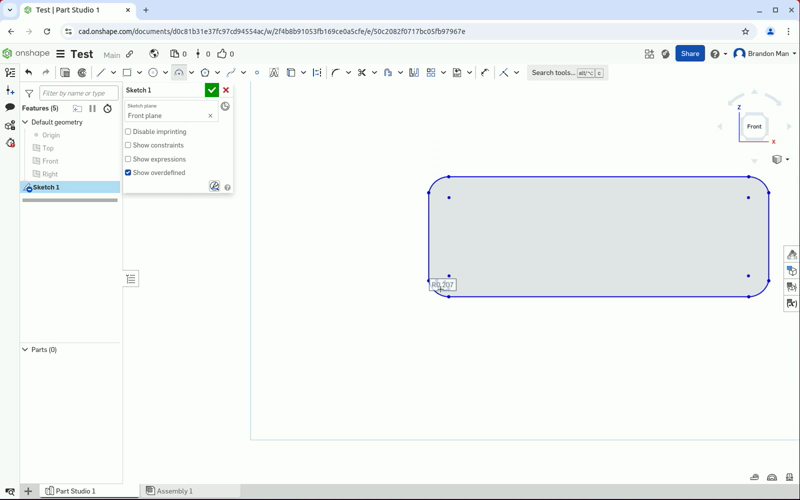
scroll(-6)
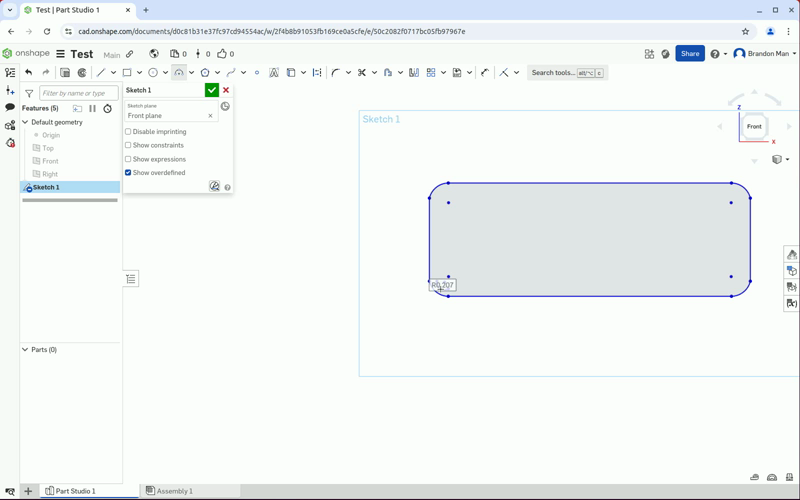
scroll(-6)
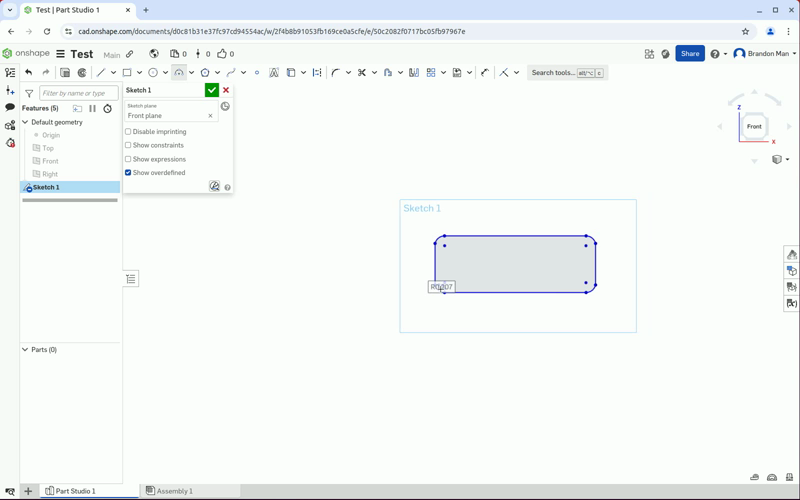
scroll(-6)
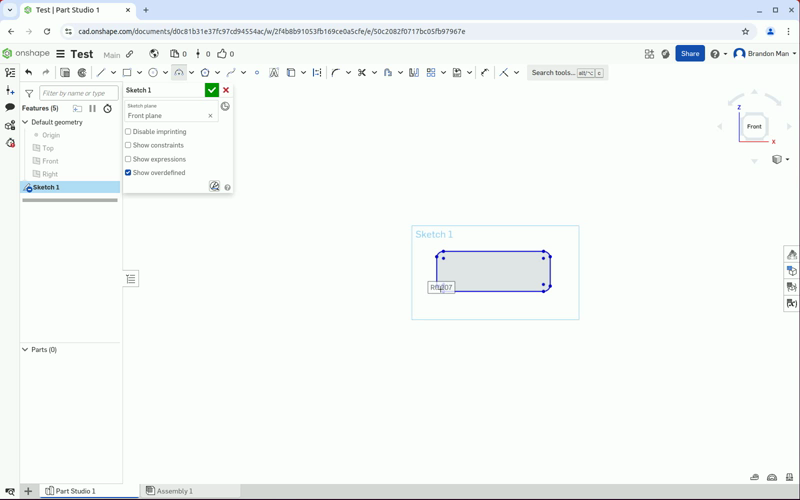
scroll(-6)
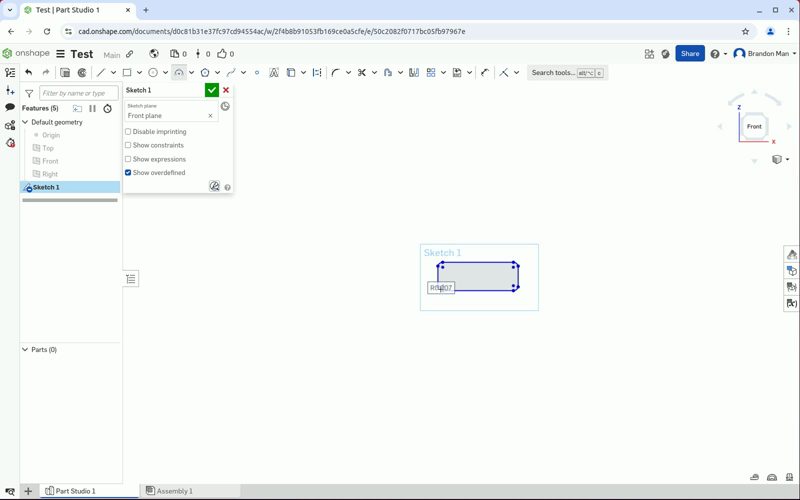
scroll(-6)
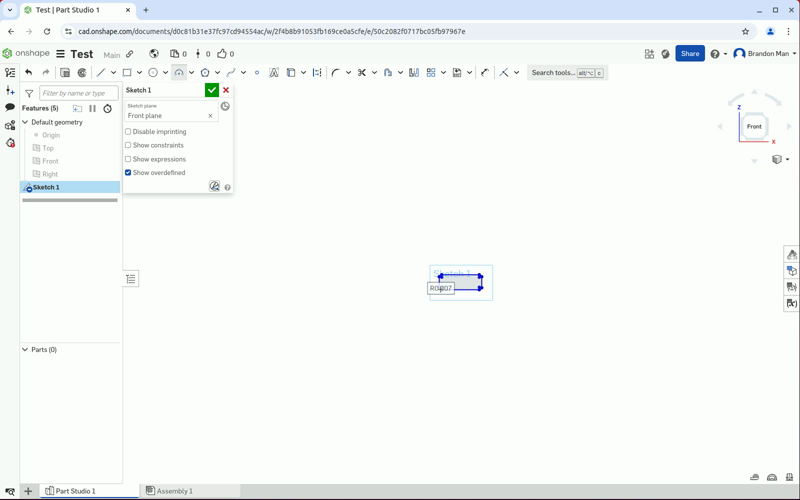
key_up(shift)
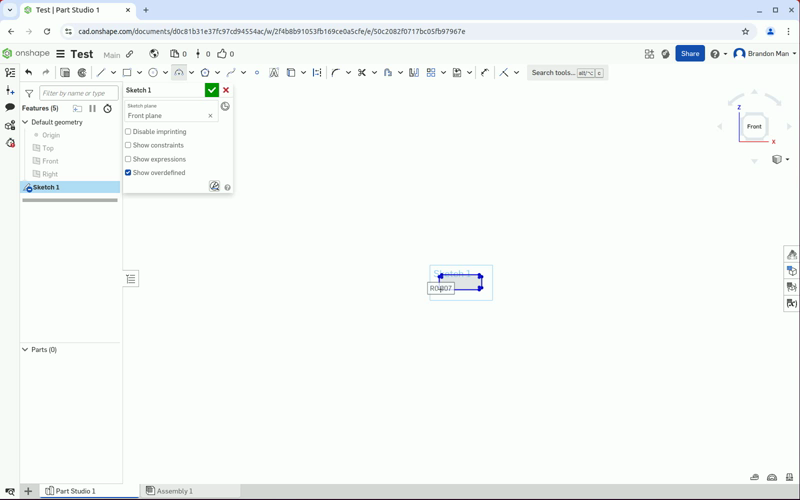
key(esc)
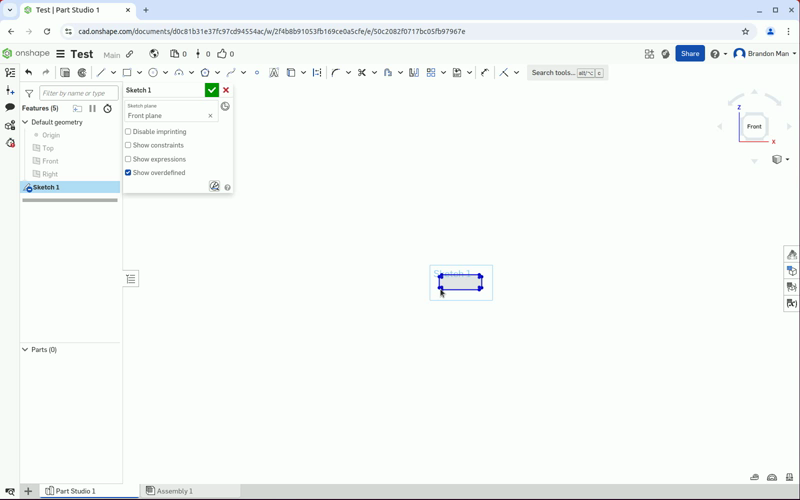
key(l)
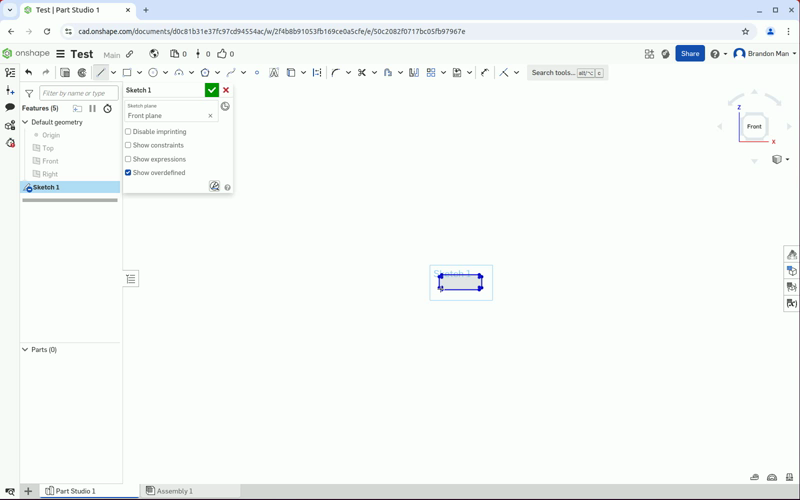
mouse_move(441, 288)
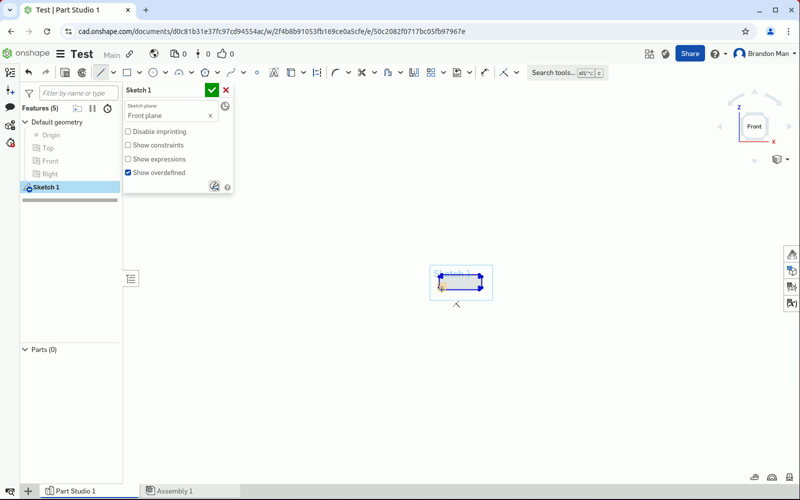
scroll(6)
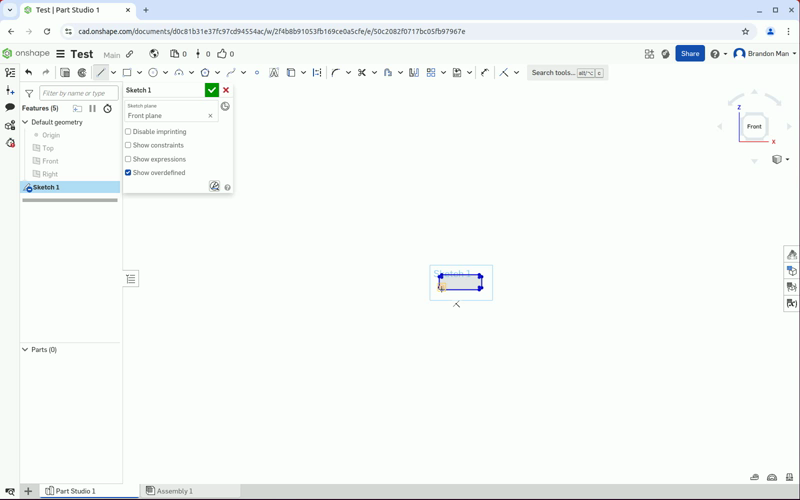
scroll(6)
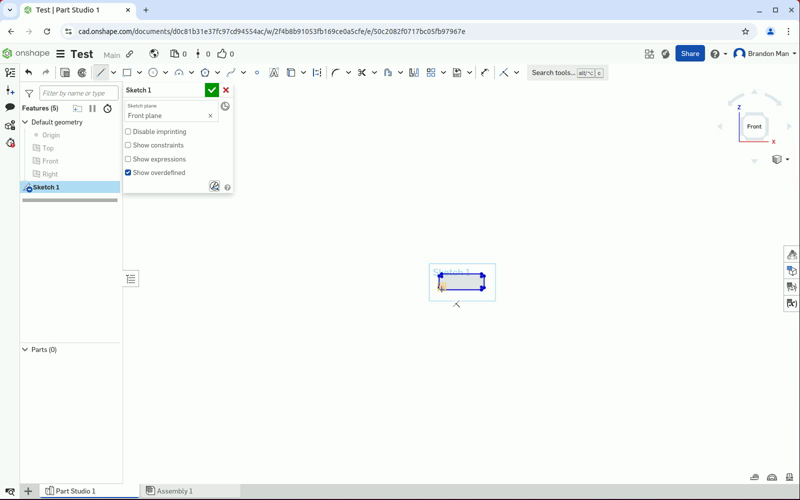
scroll(6)
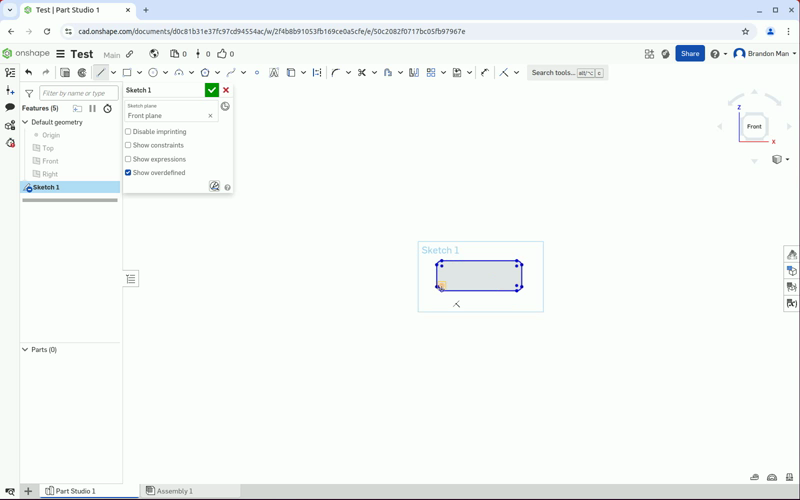
scroll(6)
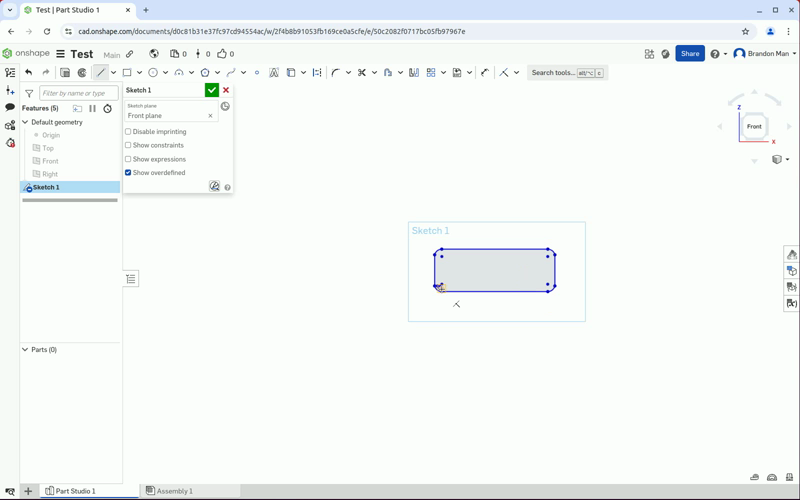
scroll(6)
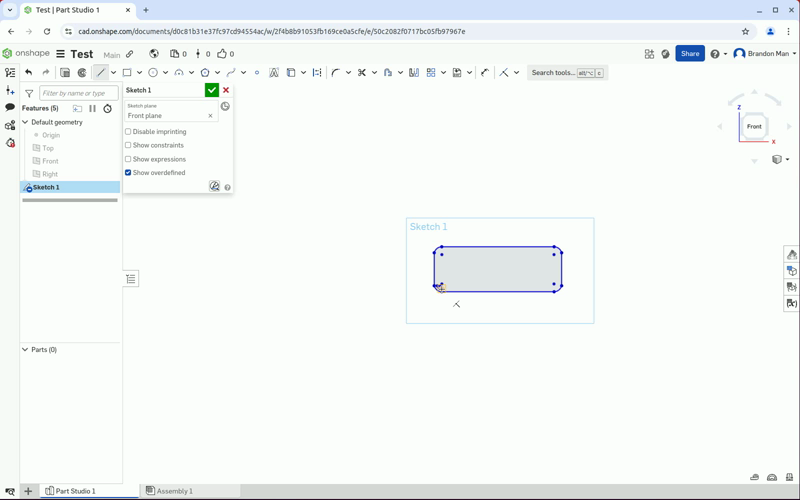
scroll(6)
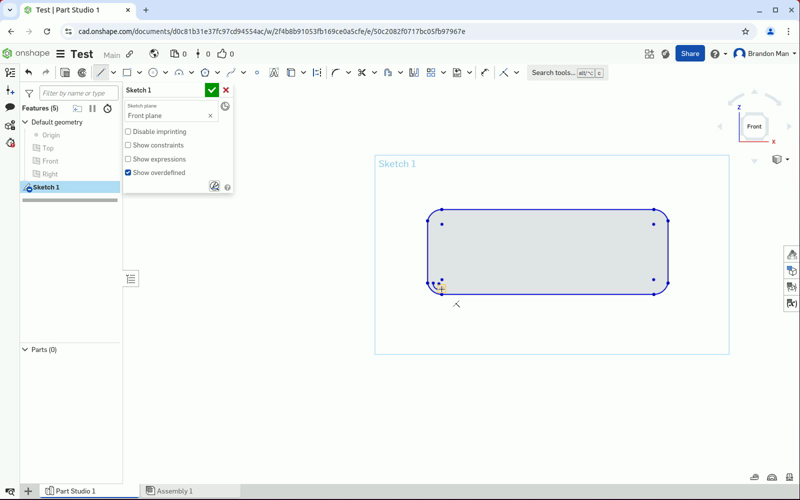
scroll(6)
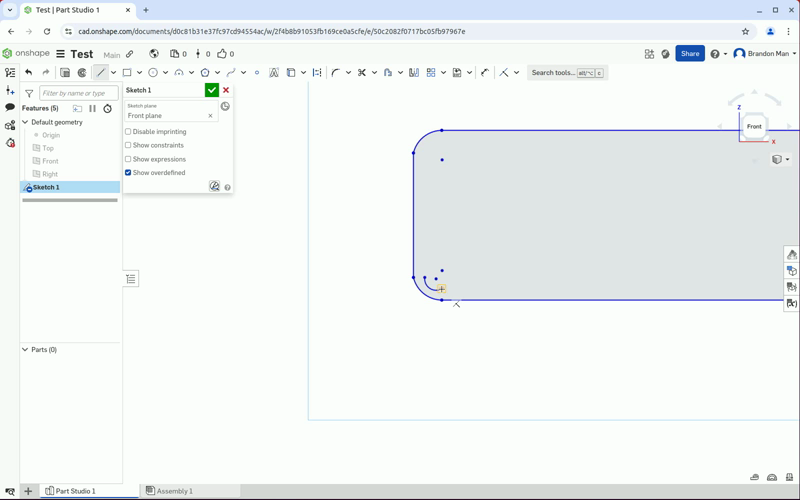
click(441, 288)
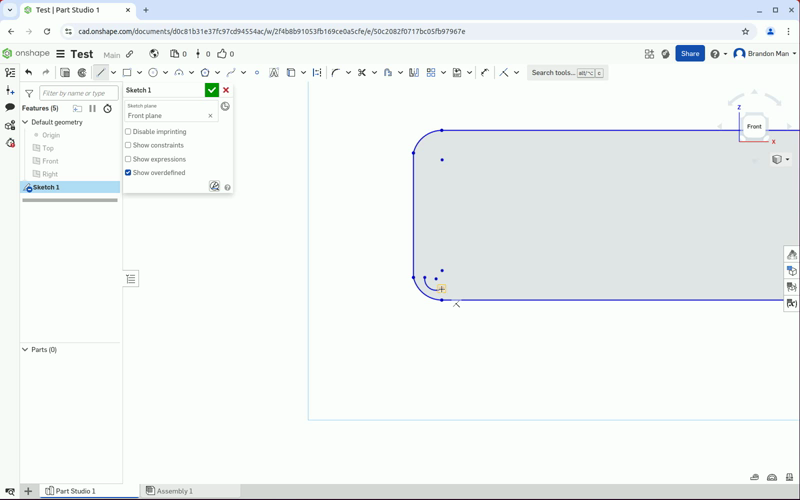
scroll(-6)
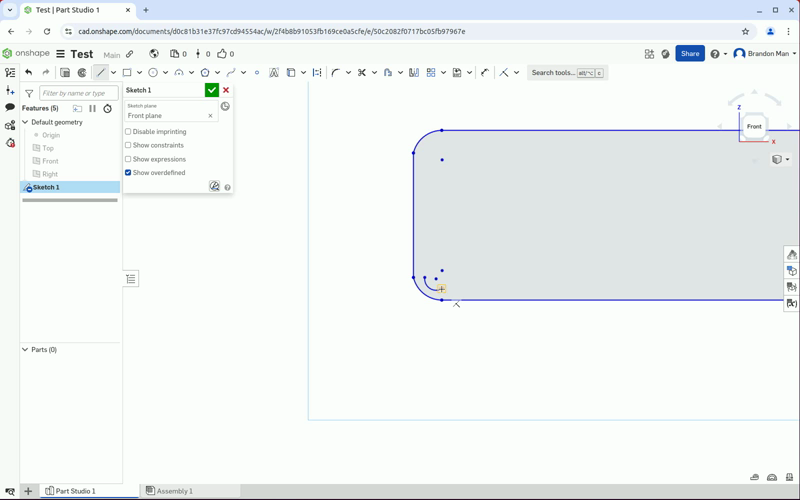
scroll(-6)
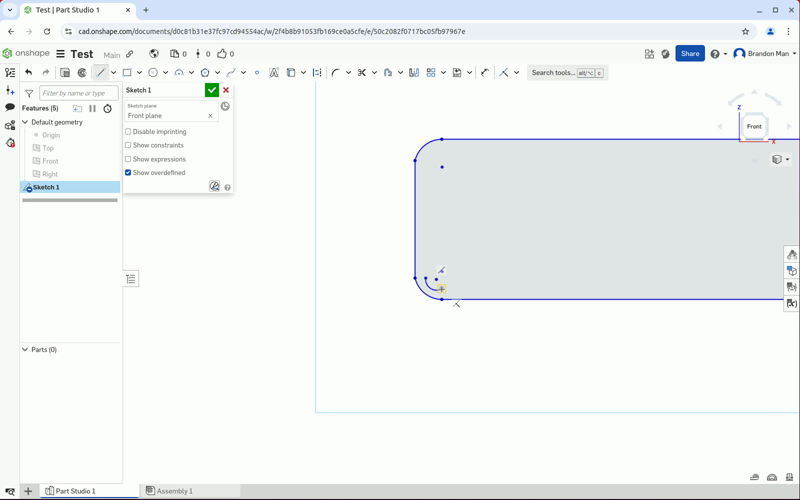
scroll(-6)
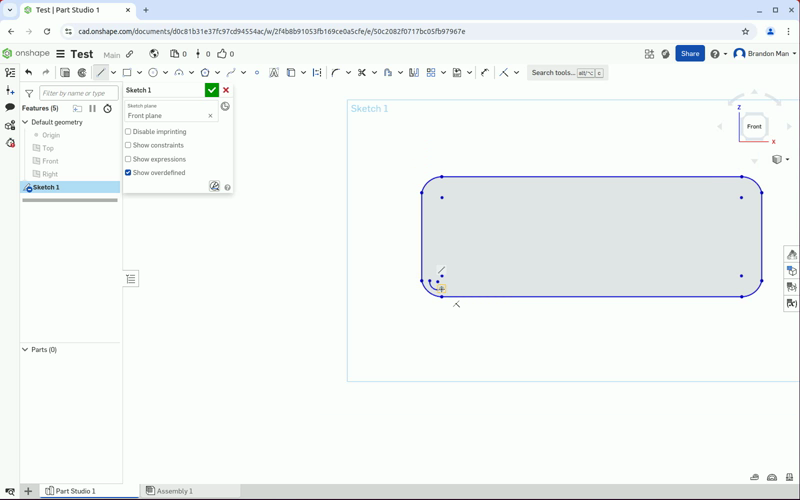
scroll(-6)
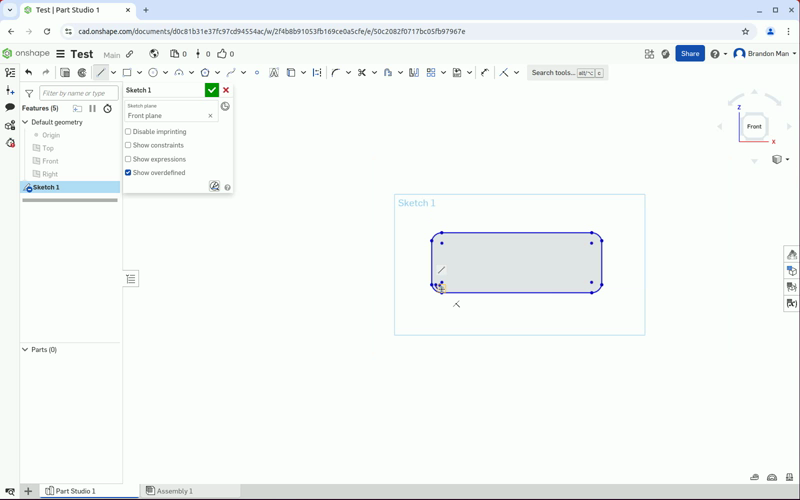
scroll(-6)
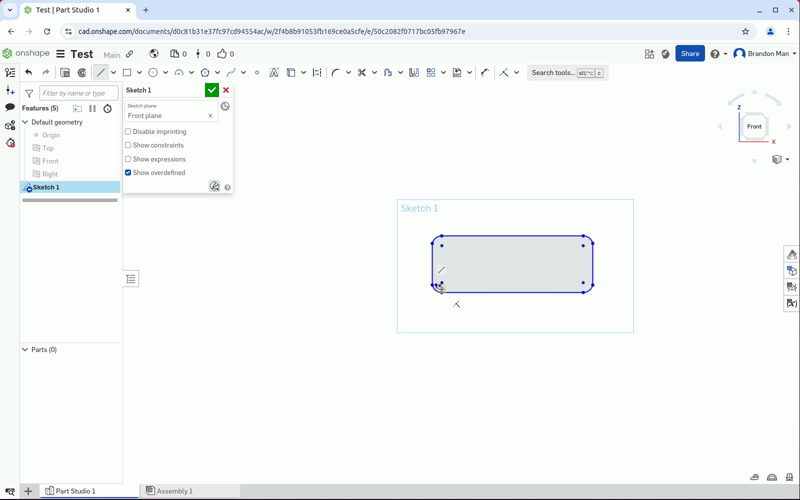
scroll(-6)
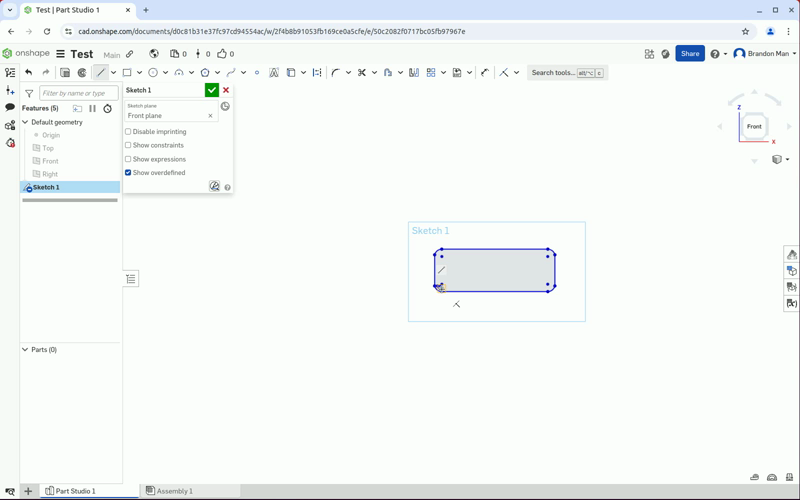
scroll(-6)
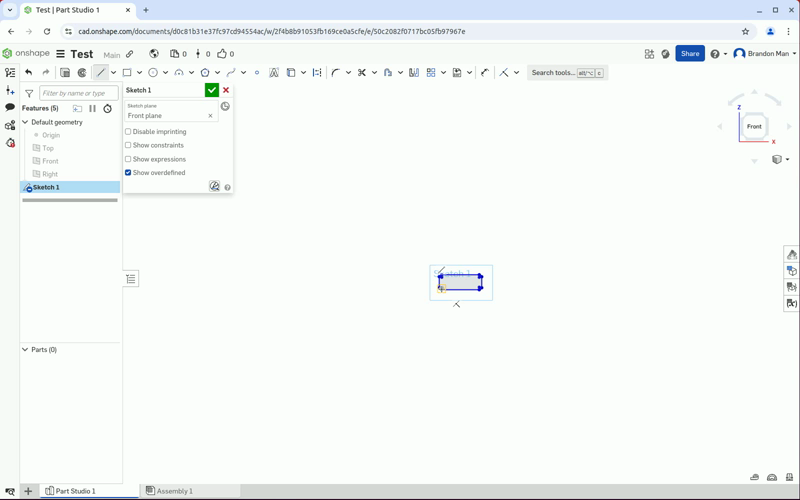
key_down(shift)
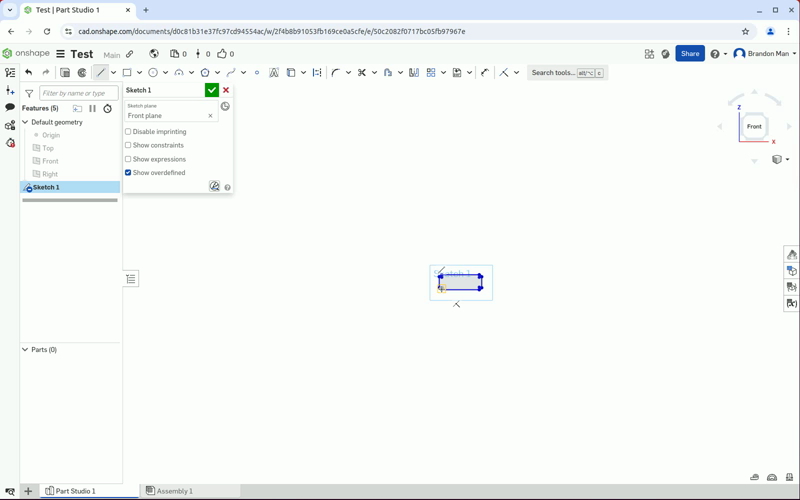
mouse_move(471, 288)
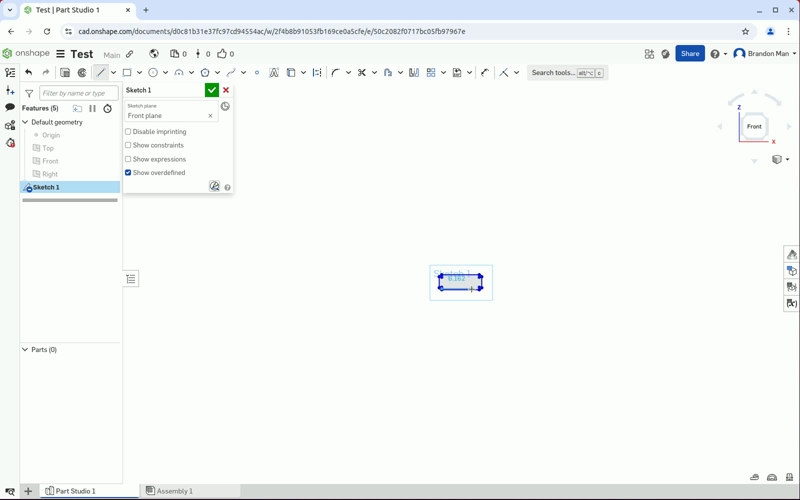
mouse_move(479, 288)
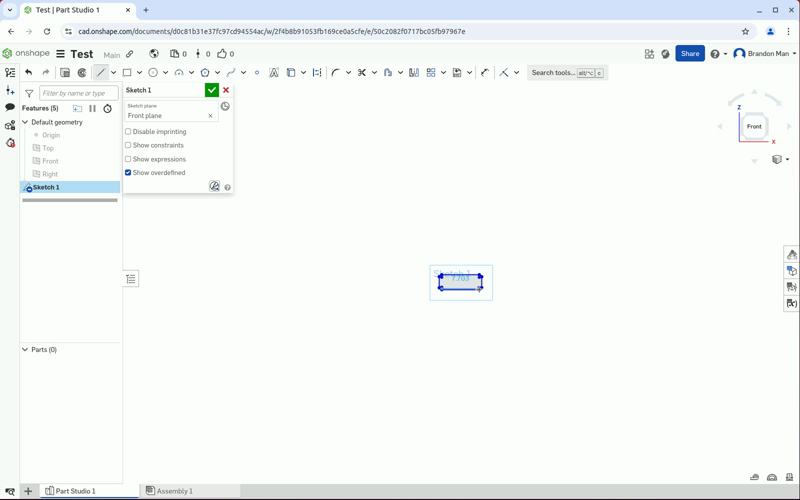
scroll(6)
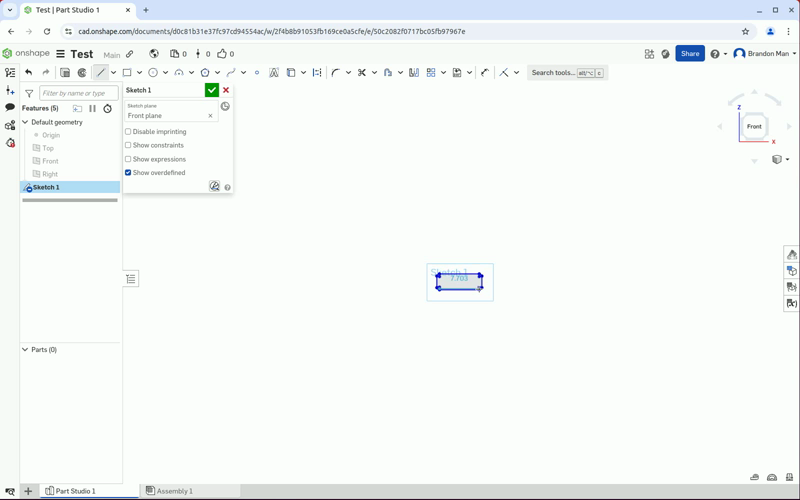
scroll(6)
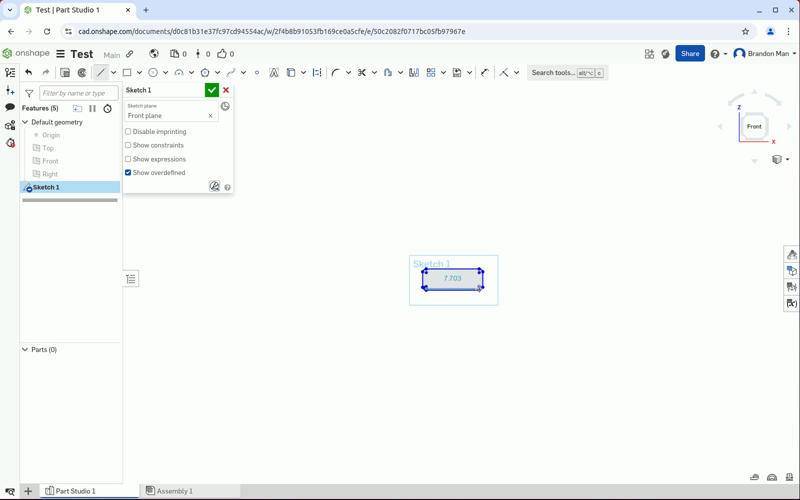
scroll(6)
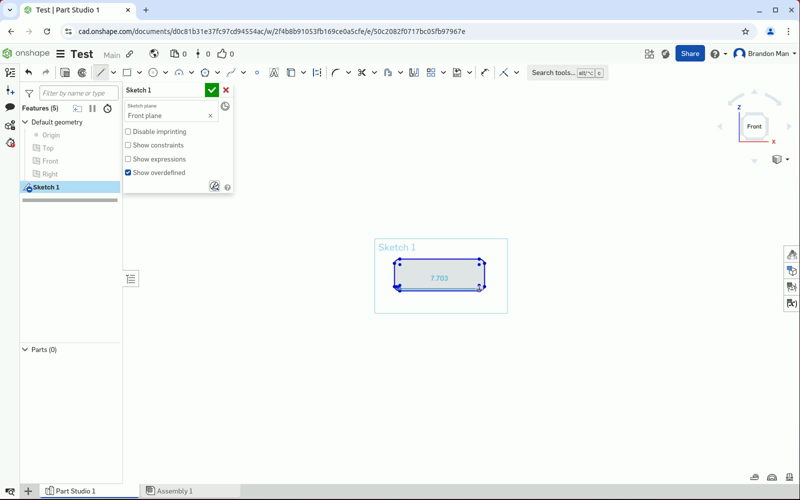
scroll(6)
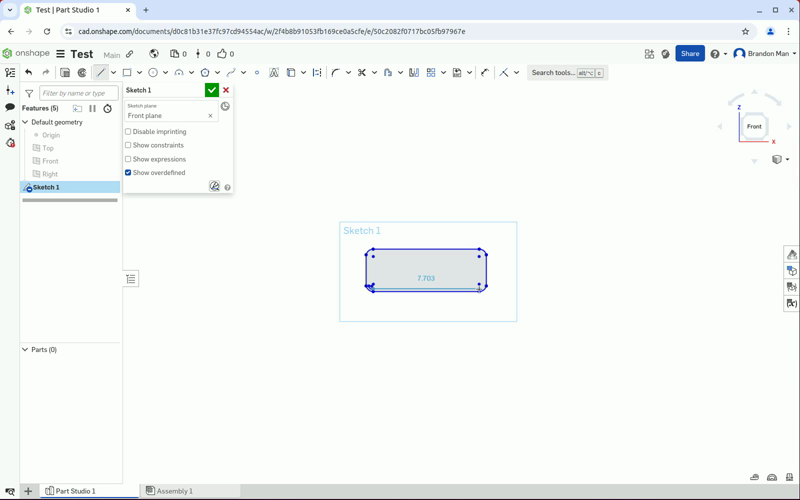
scroll(6)
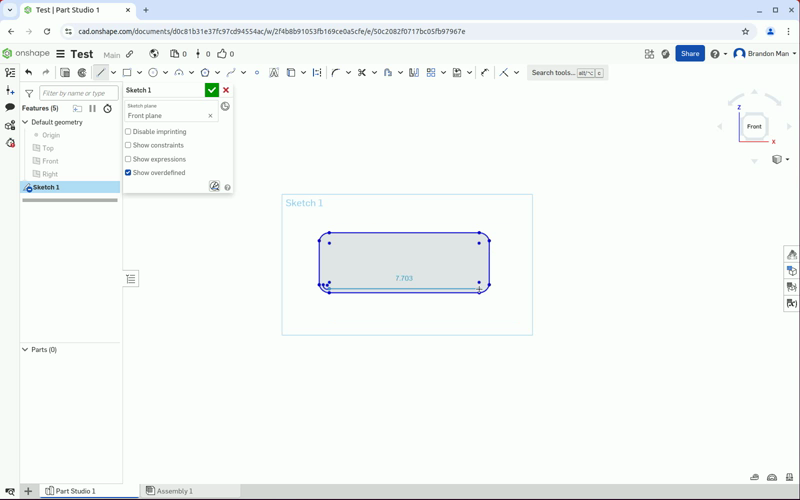
scroll(6)
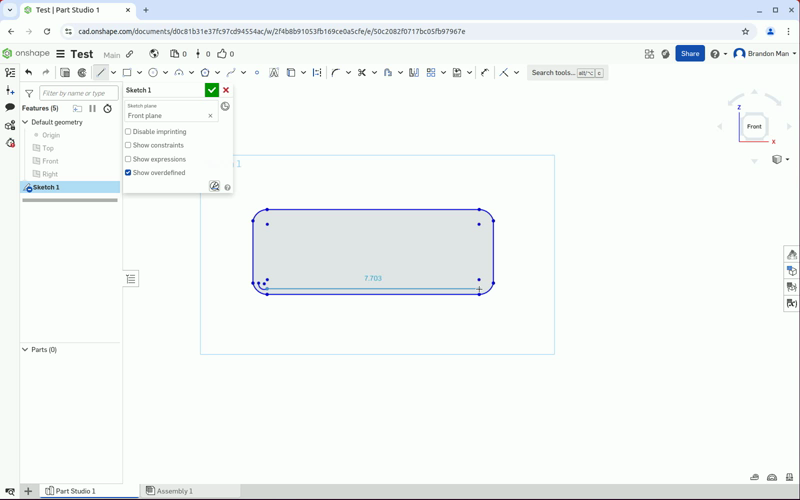
scroll(6)
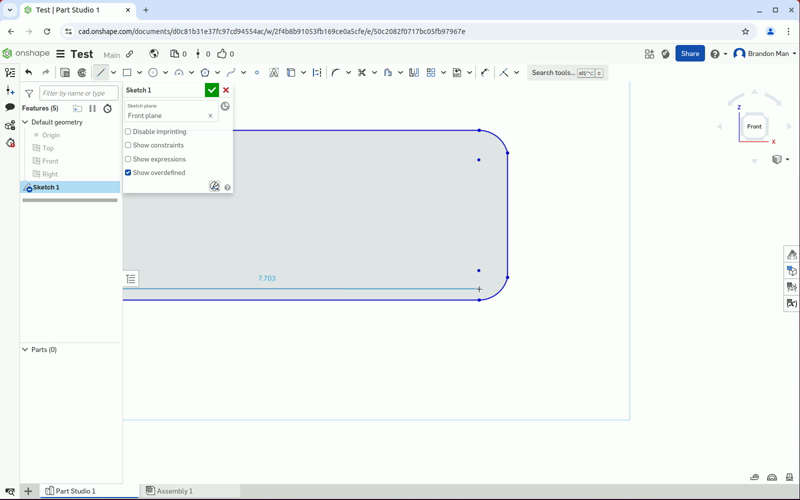
click(479, 288)
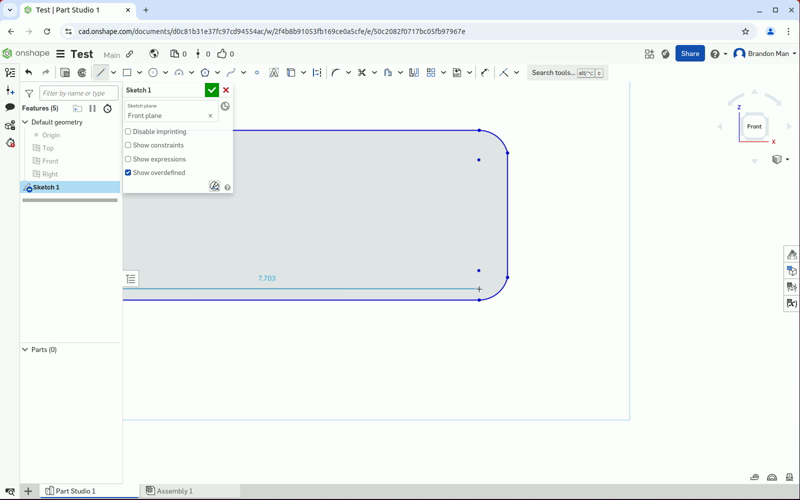
scroll(-6)
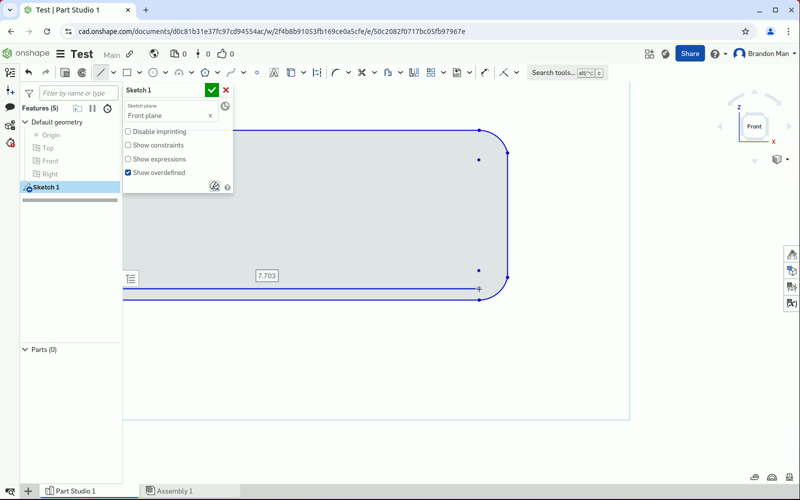
scroll(-6)
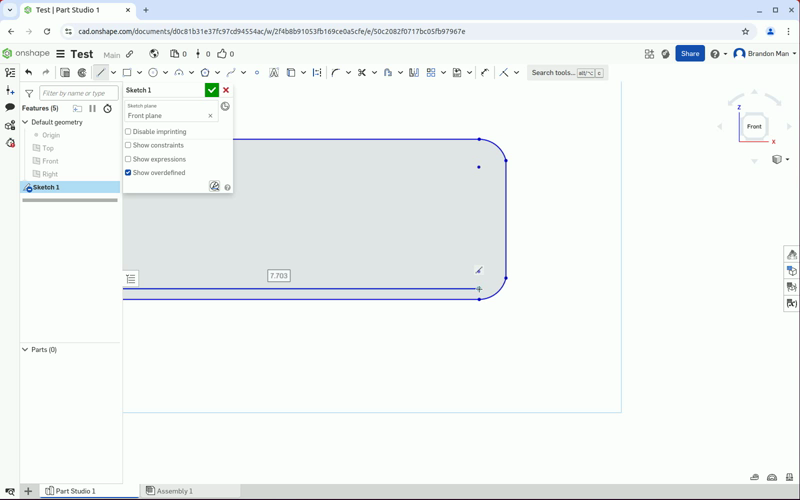
scroll(-6)
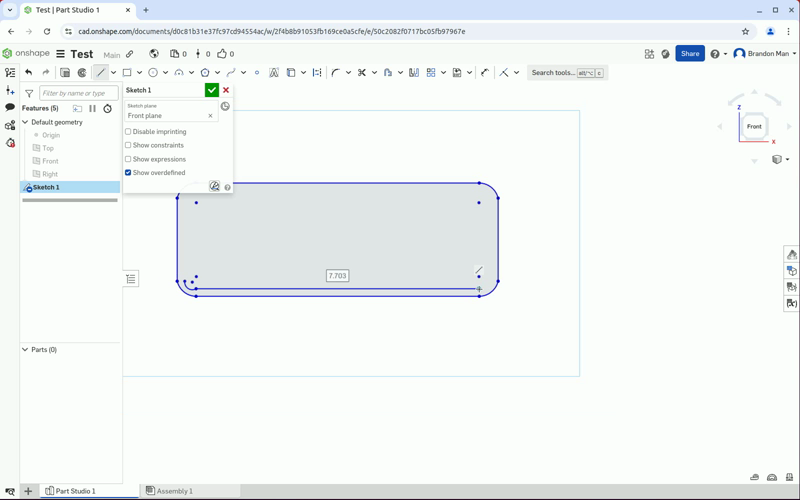
scroll(-6)
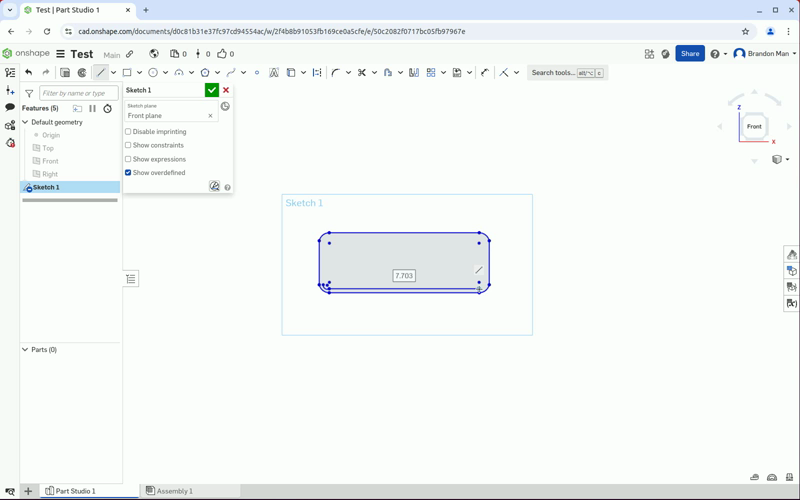
scroll(-6)
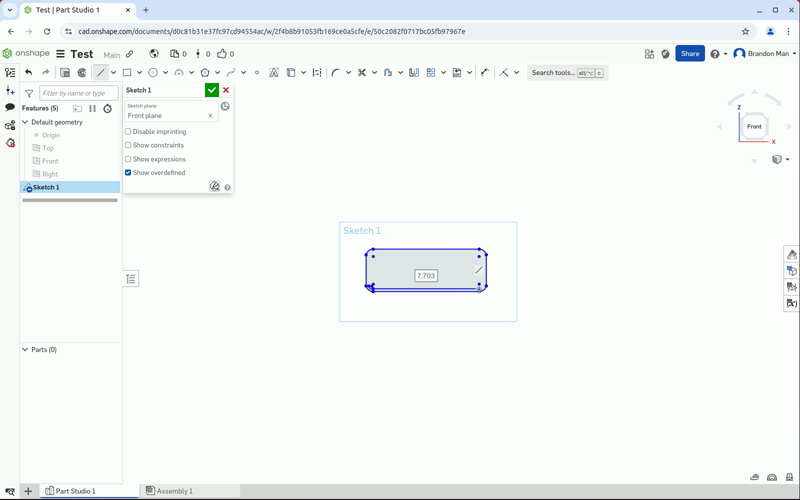
scroll(-6)
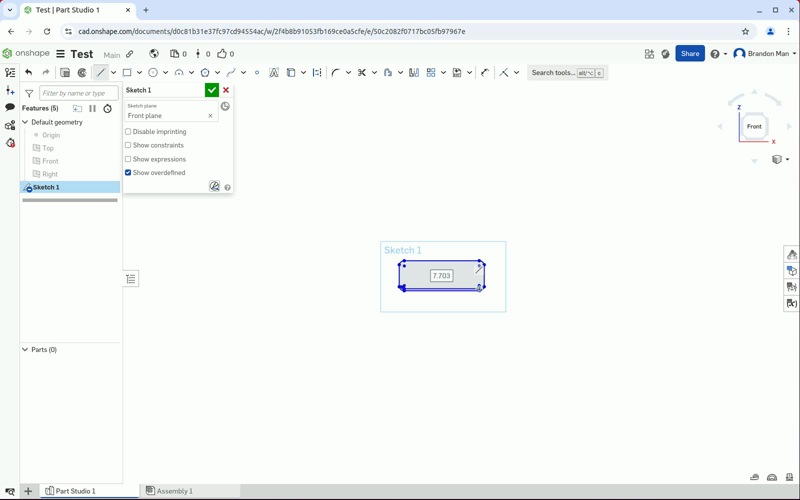
scroll(-6)
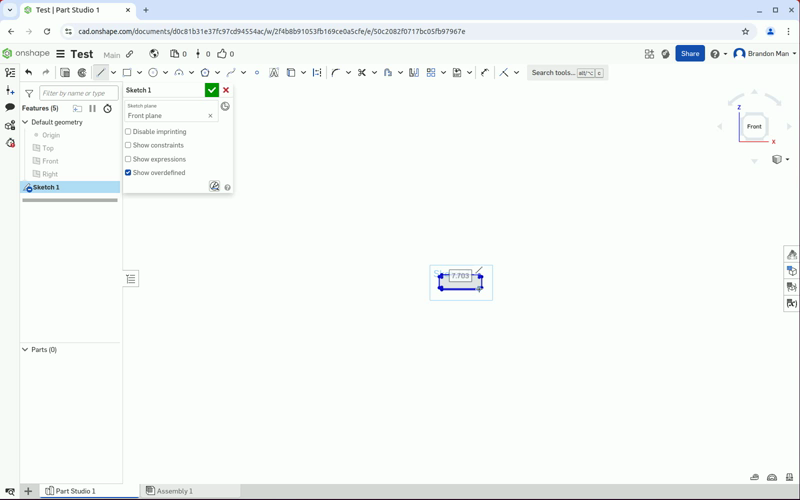
key_up(shift)
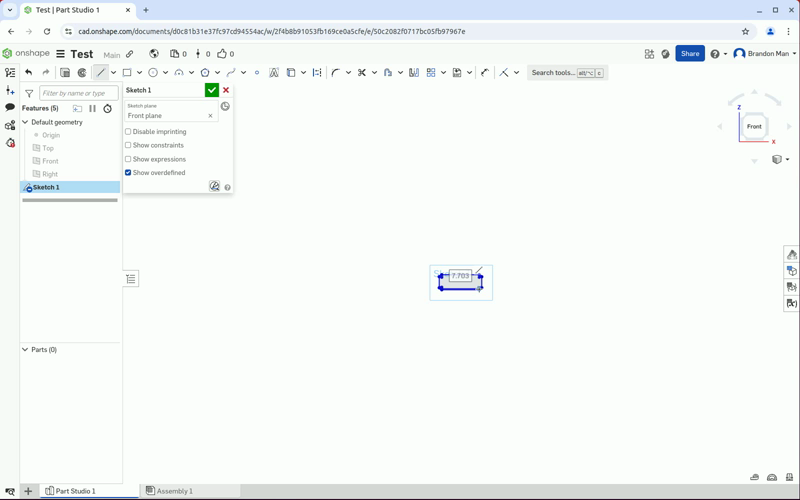
key(esc)
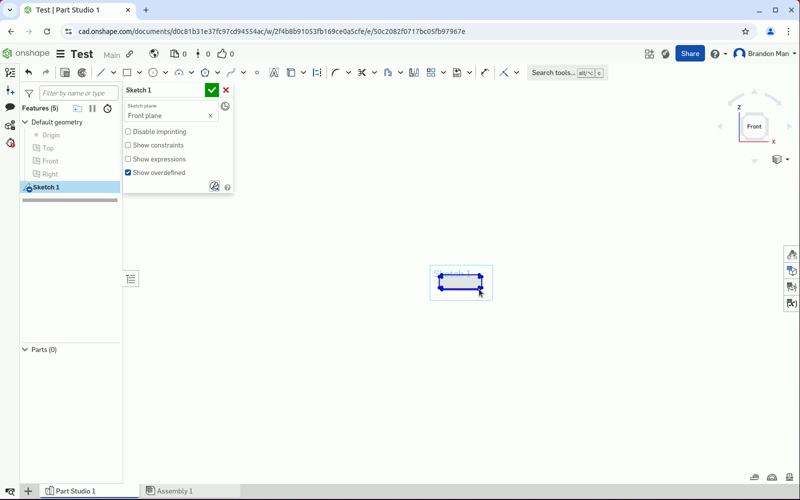
key(a)
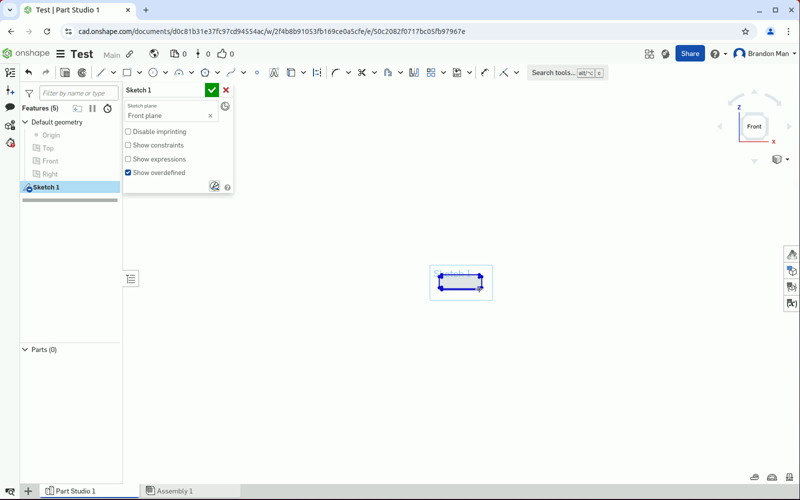
mouse_move(479, 288)
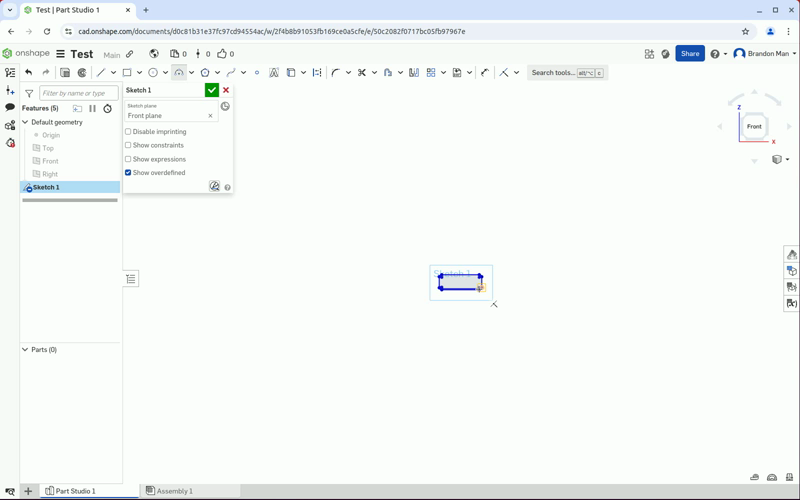
scroll(6)
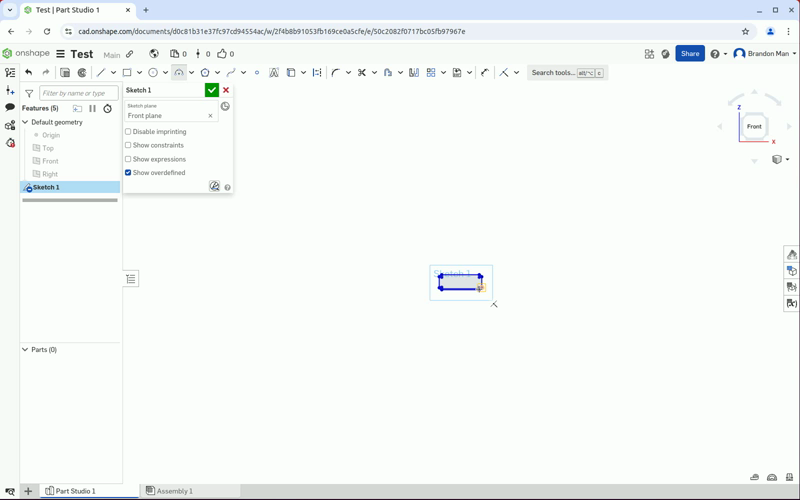
scroll(6)
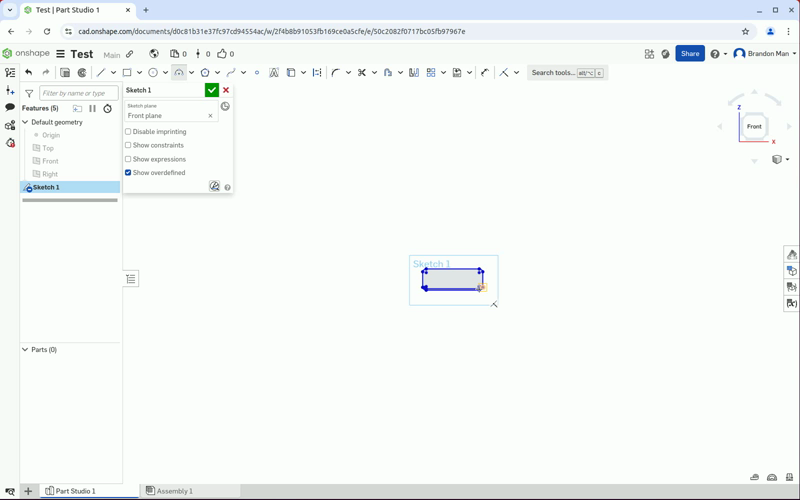
scroll(6)
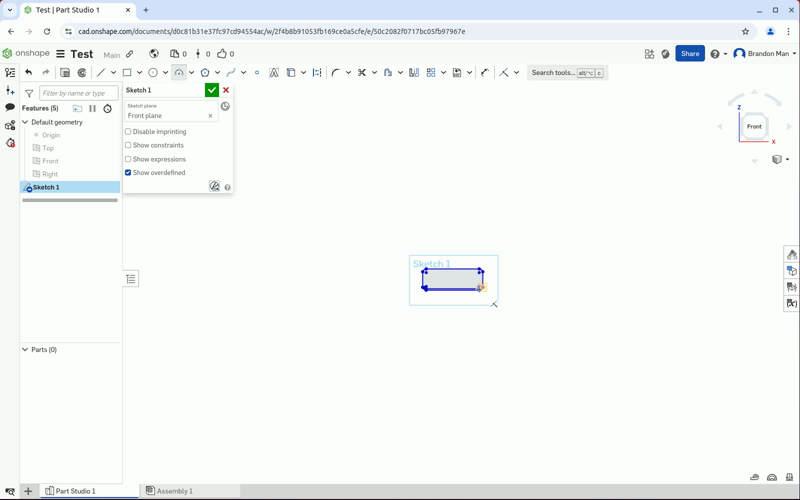
scroll(6)
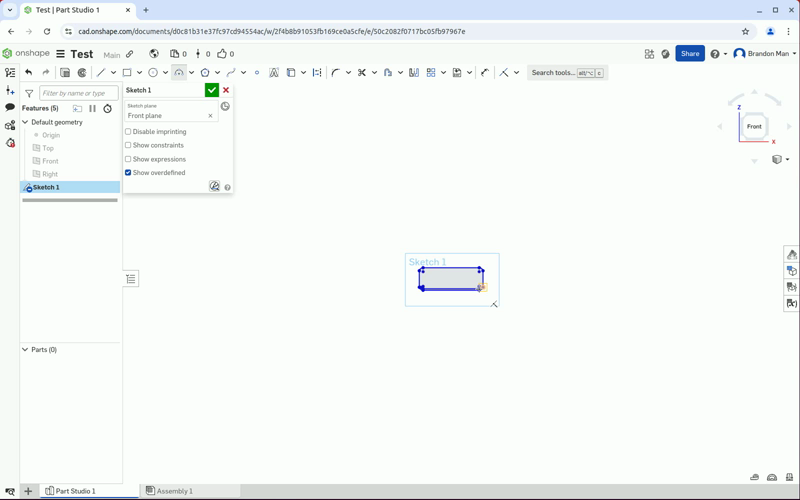
scroll(6)
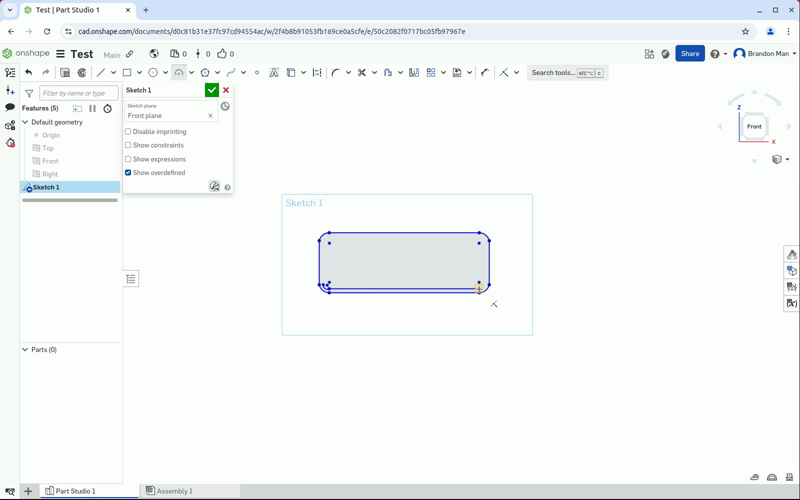
scroll(6)
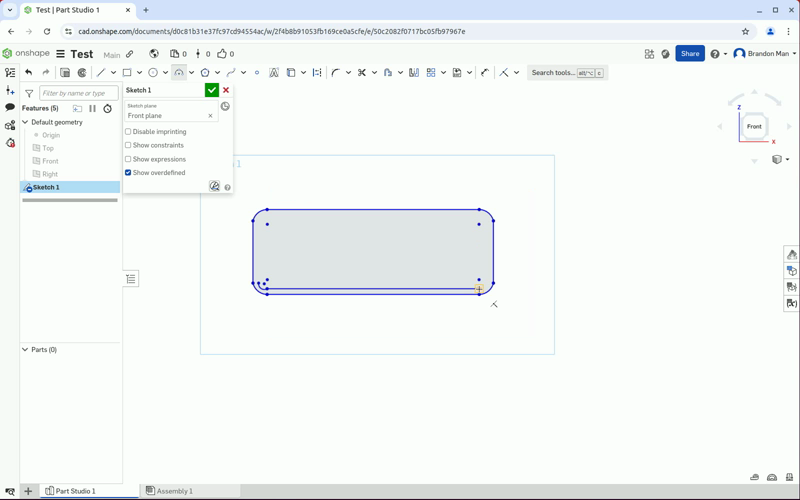
scroll(6)
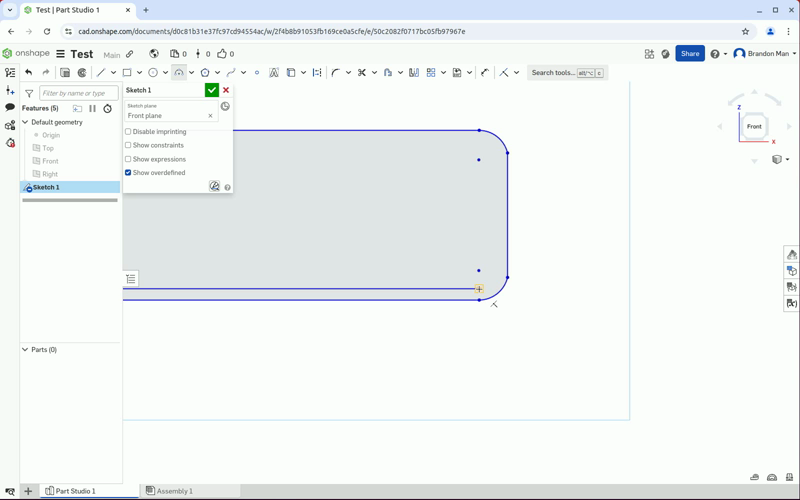
click(479, 288)
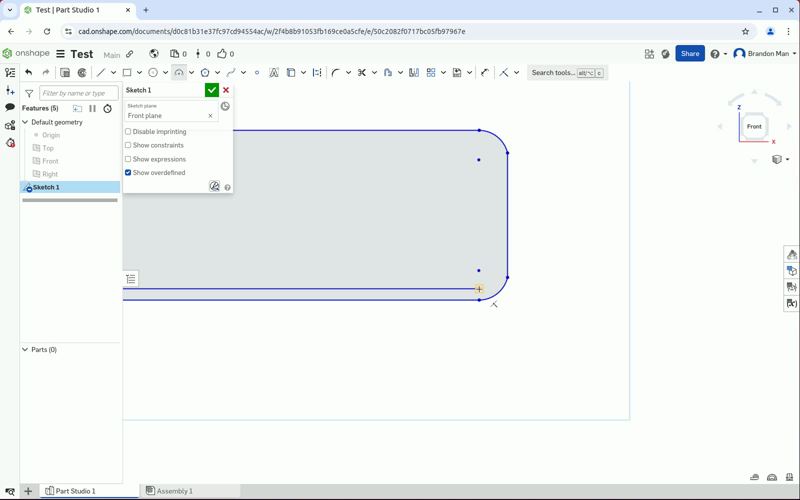
scroll(-6)
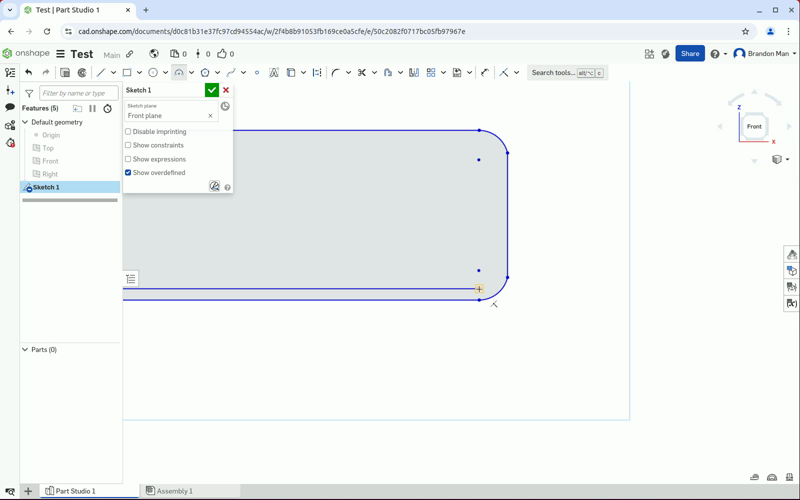
scroll(-6)
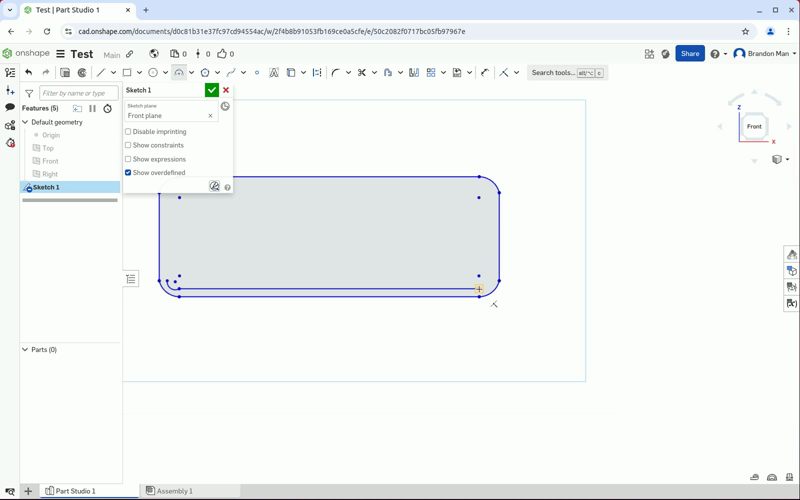
scroll(-6)
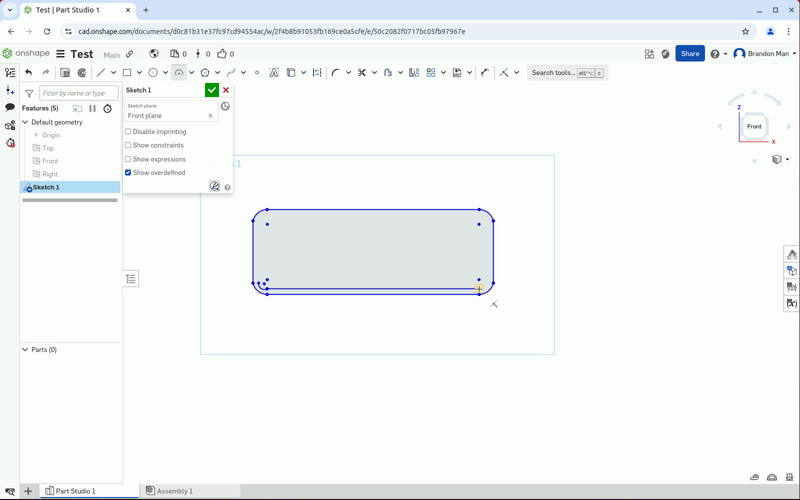
scroll(-6)
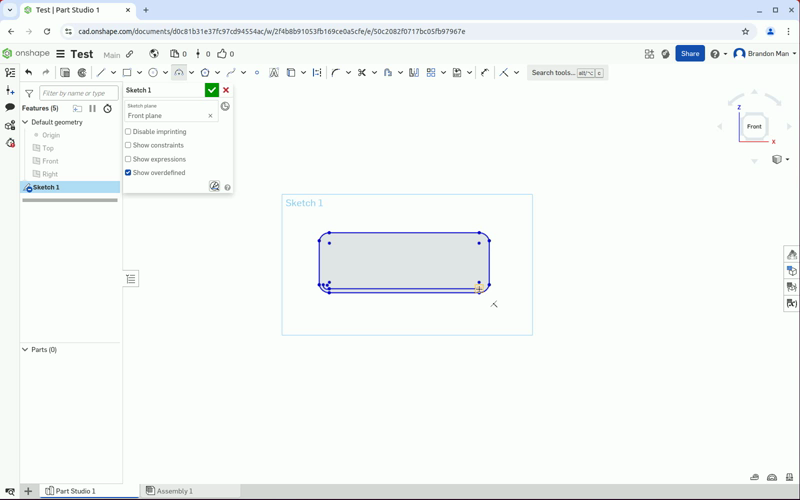
scroll(-6)
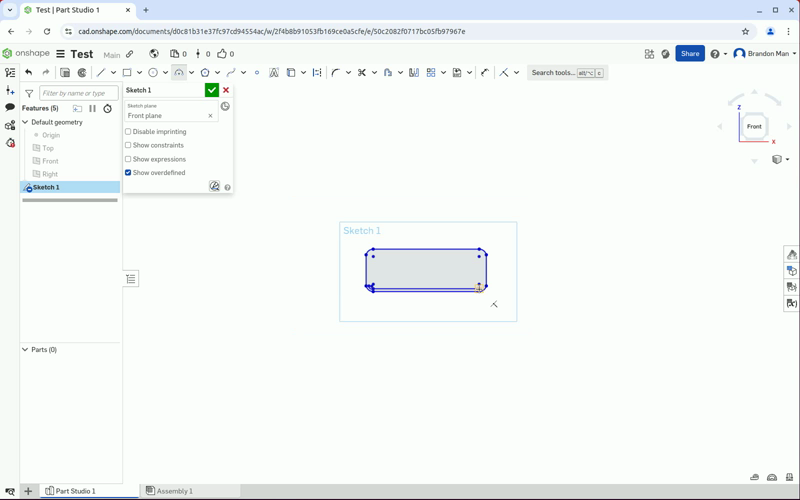
scroll(-6)
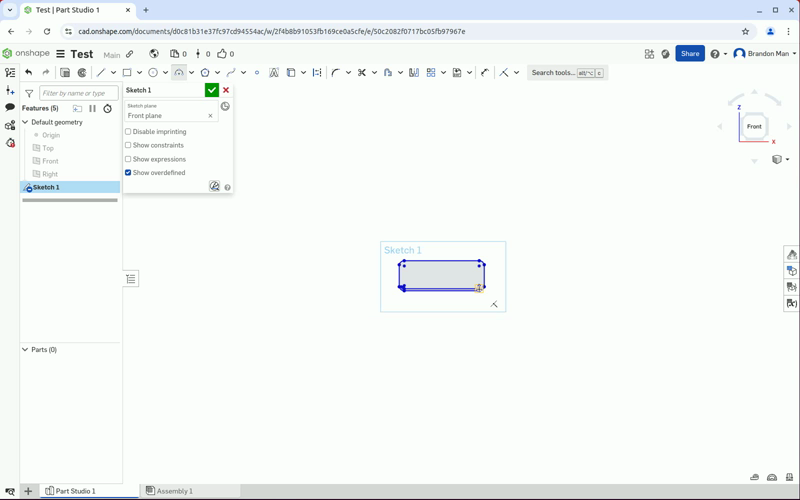
scroll(-6)
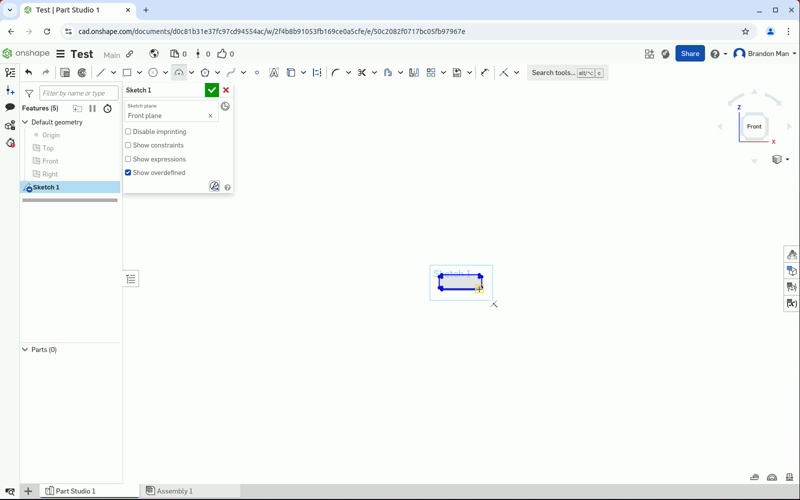
key_down(shift)
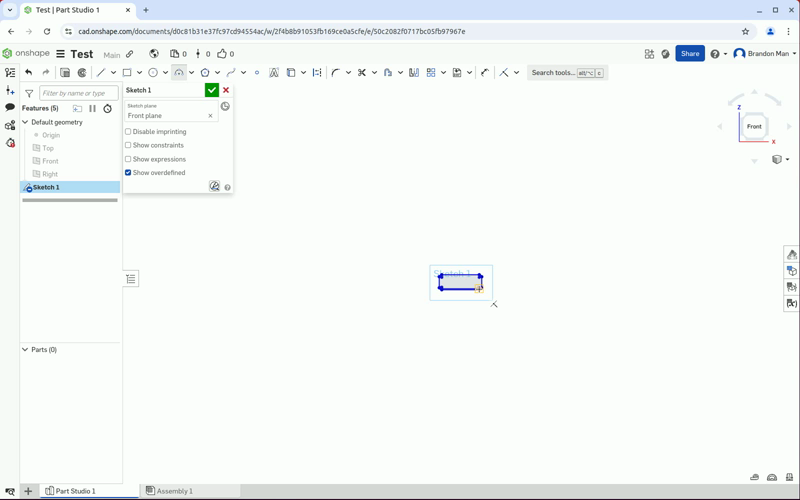
mouse_move(480, 287)
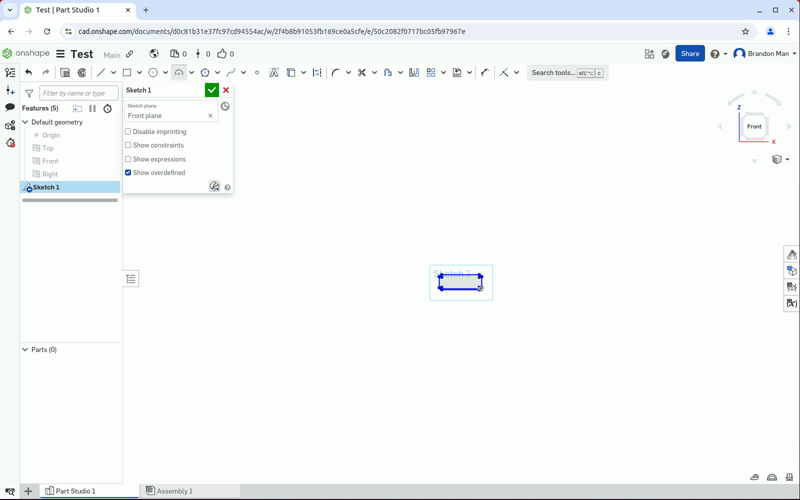
scroll(6)
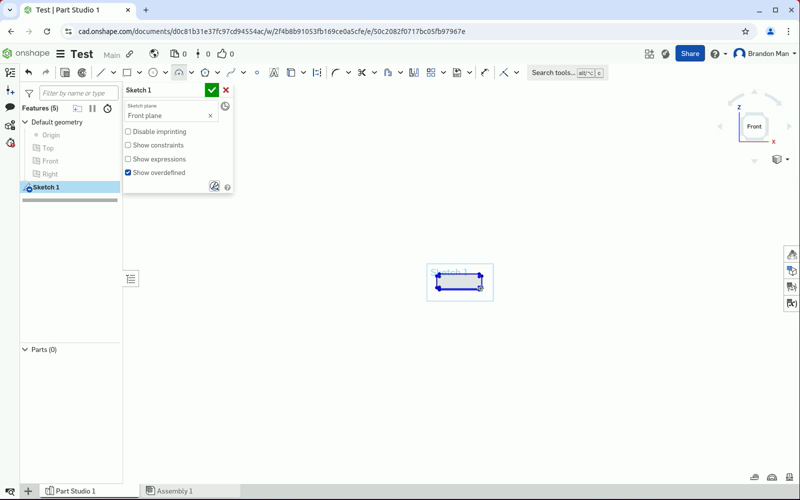
scroll(6)
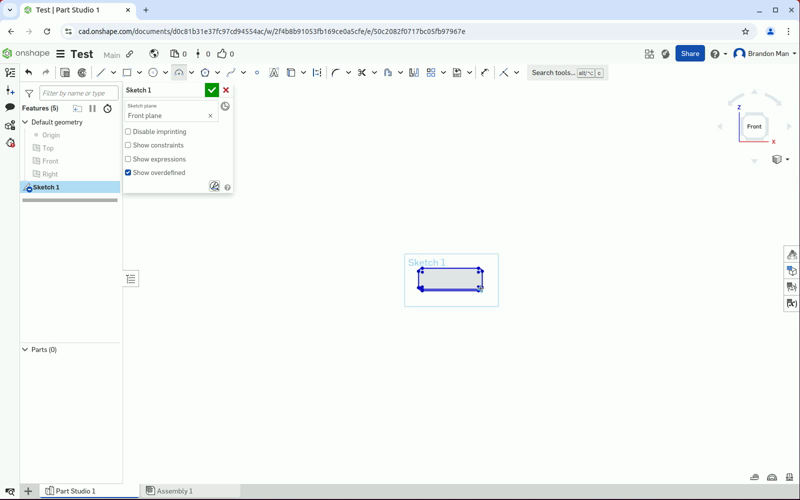
scroll(6)
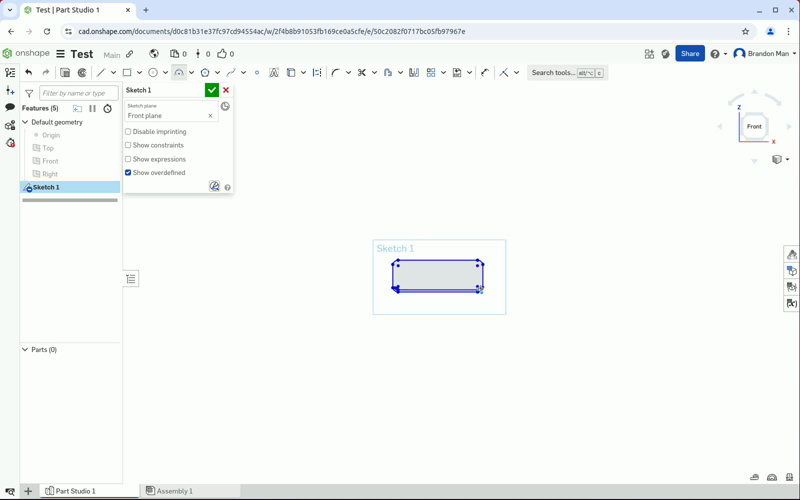
scroll(6)
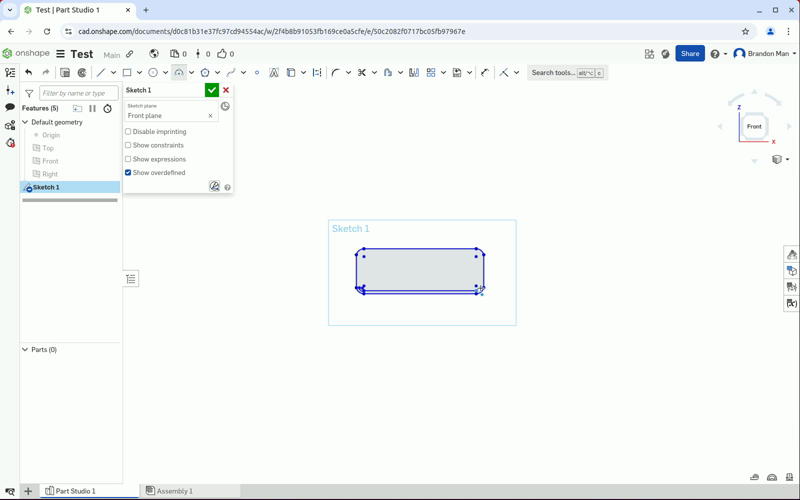
scroll(6)
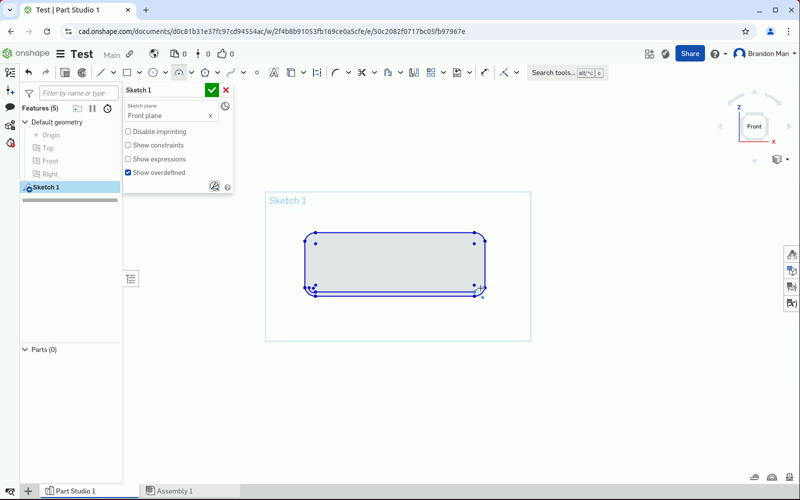
scroll(6)
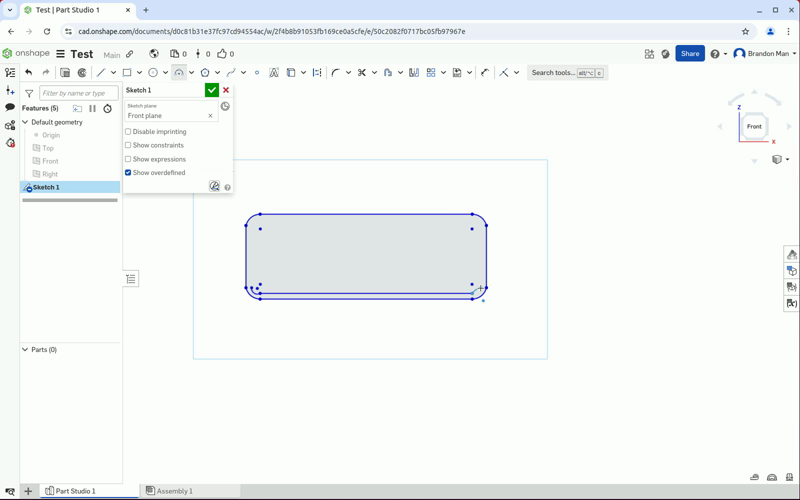
scroll(6)
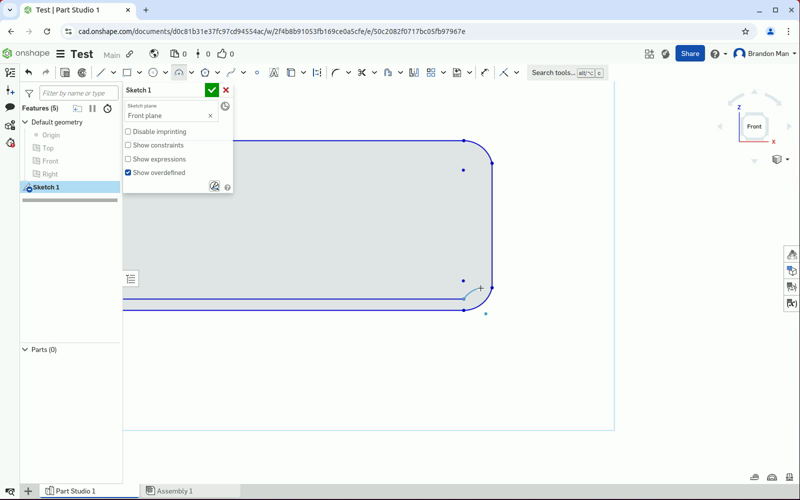
click(480, 287)
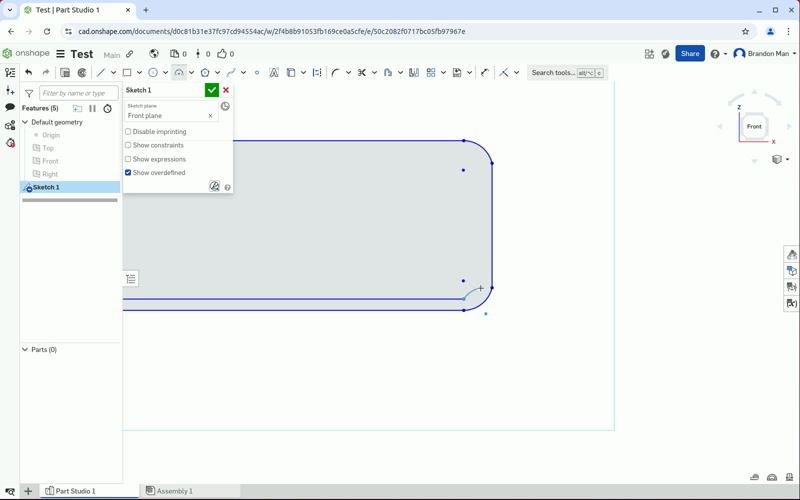
scroll(-6)
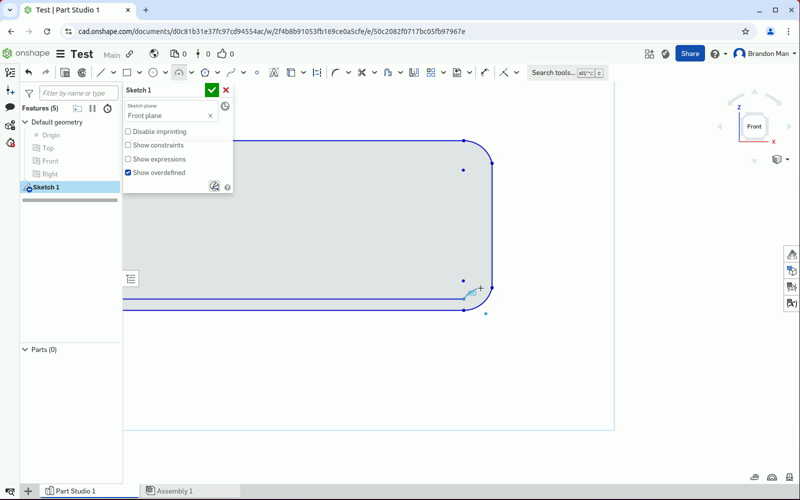
scroll(-6)
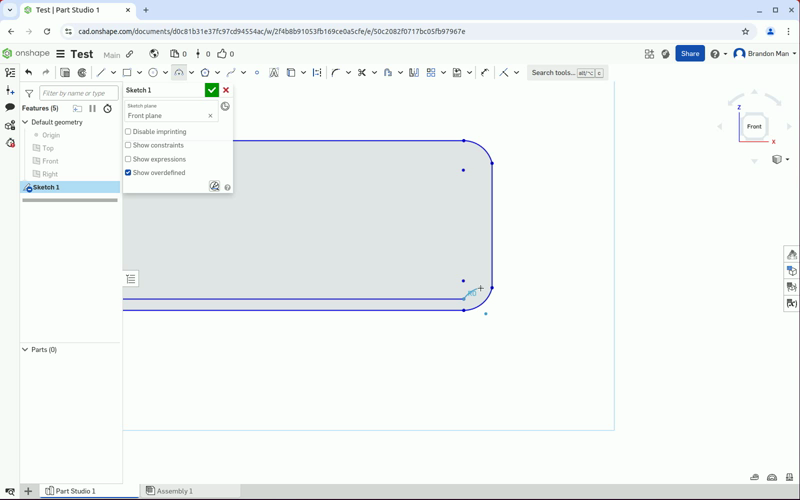
scroll(-6)
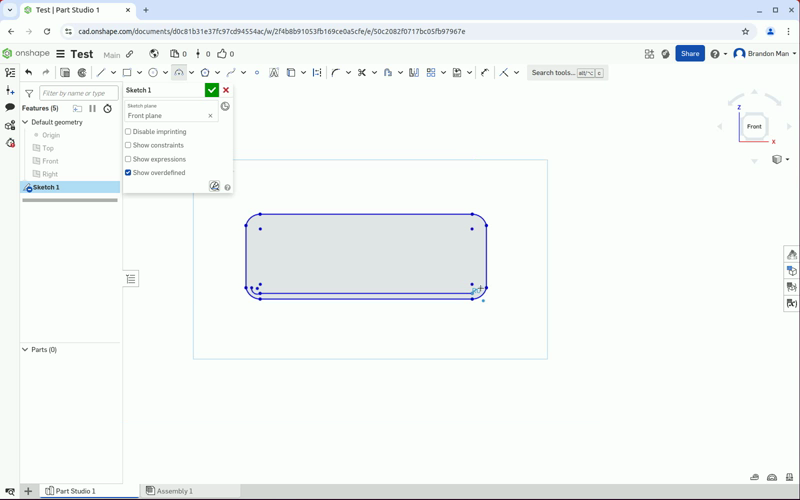
scroll(-6)
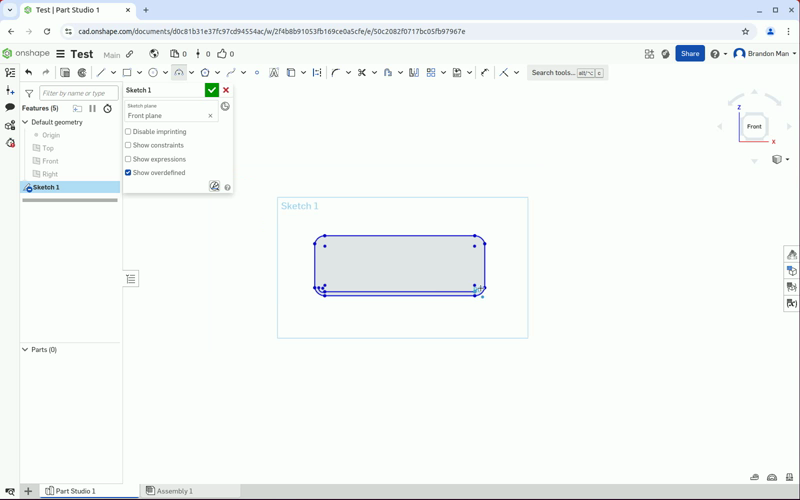
scroll(-6)
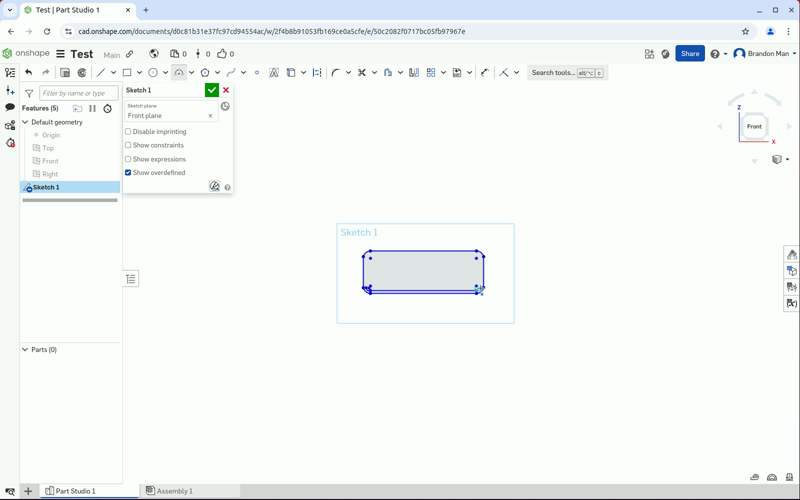
scroll(-6)
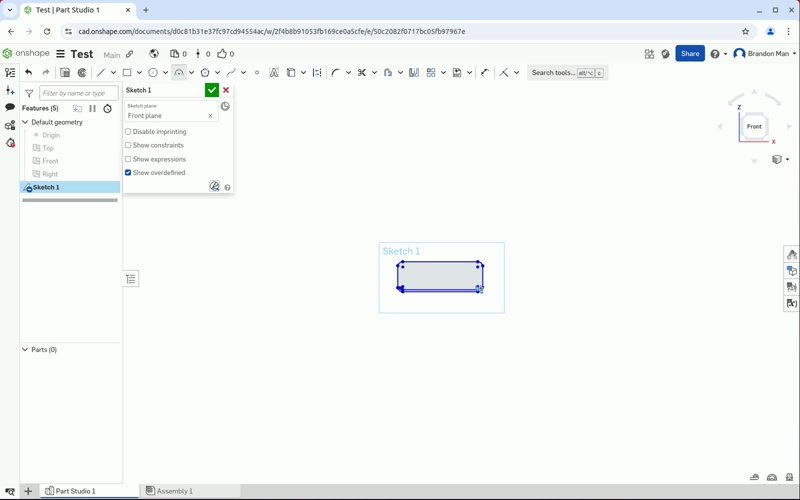
scroll(-6)
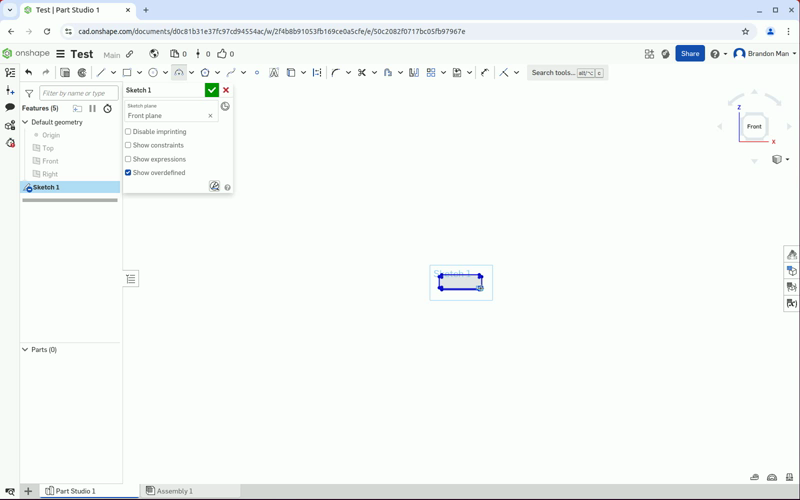
mouse_move(480, 288)
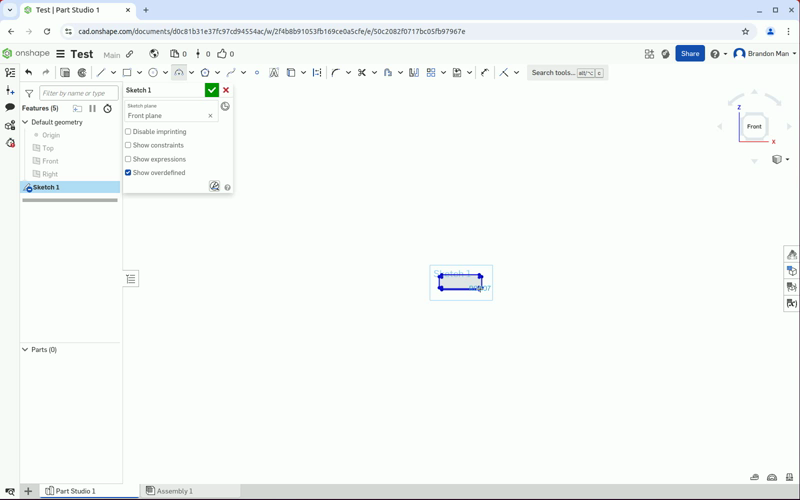
scroll(6)
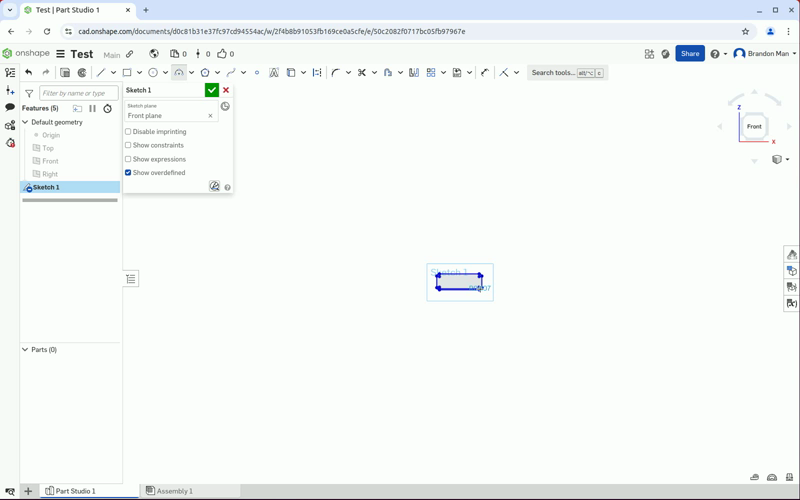
scroll(6)
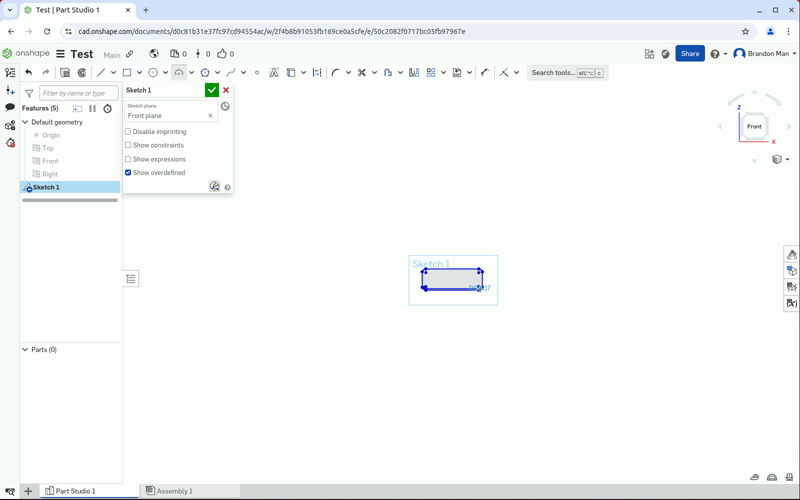
scroll(6)
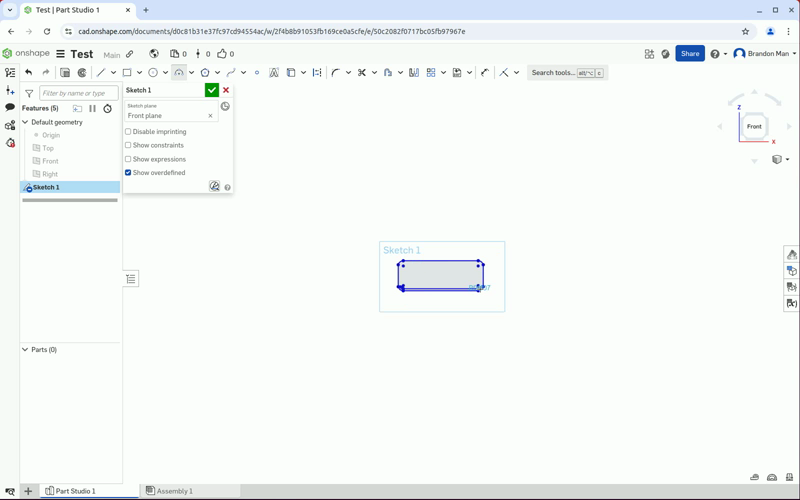
scroll(6)
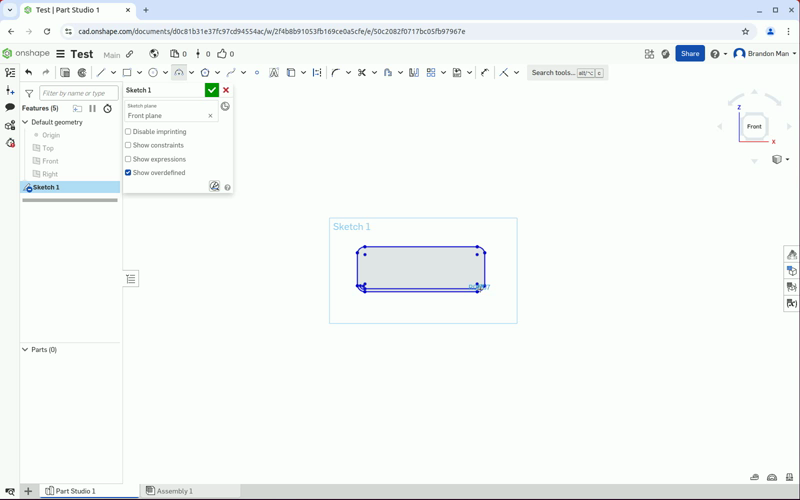
scroll(6)
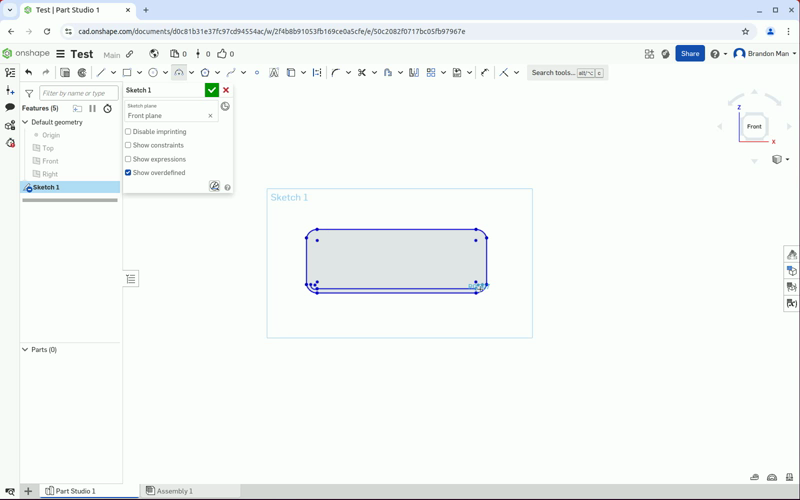
scroll(6)
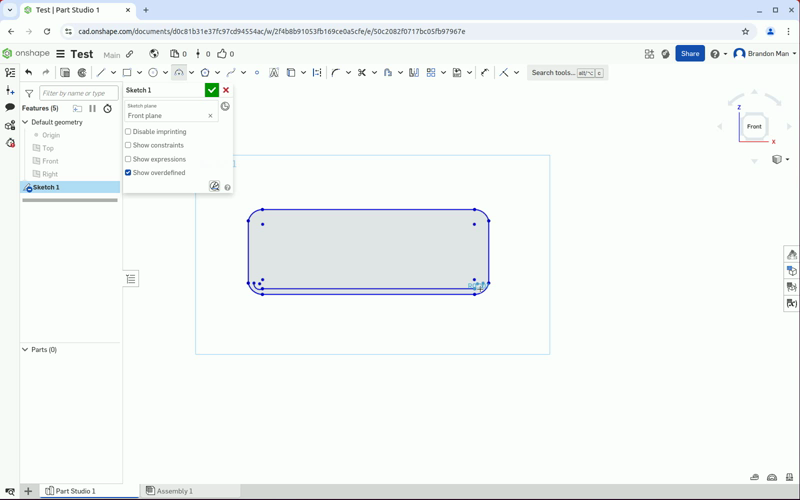
scroll(6)
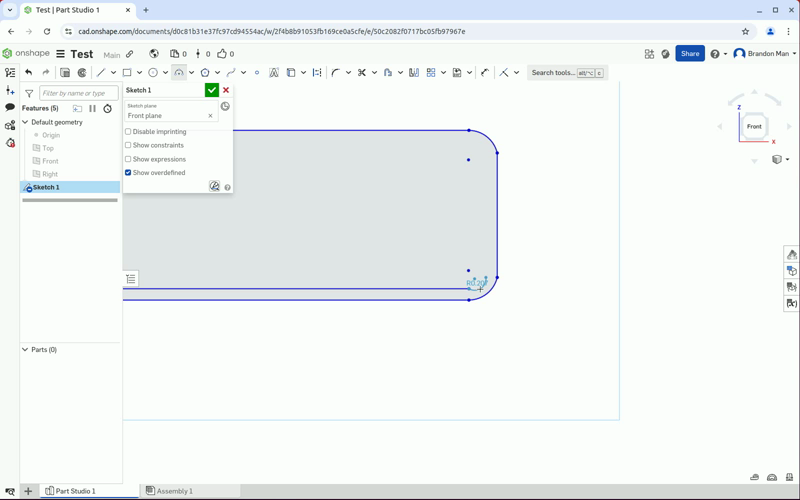
click(480, 288)
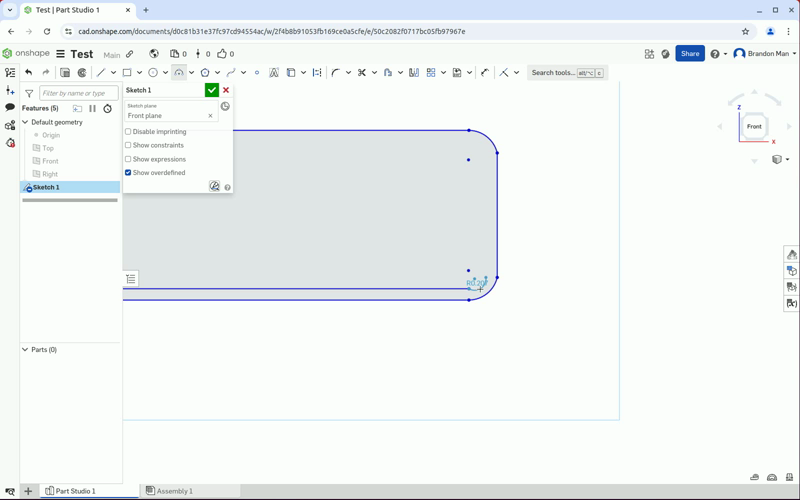
scroll(-6)
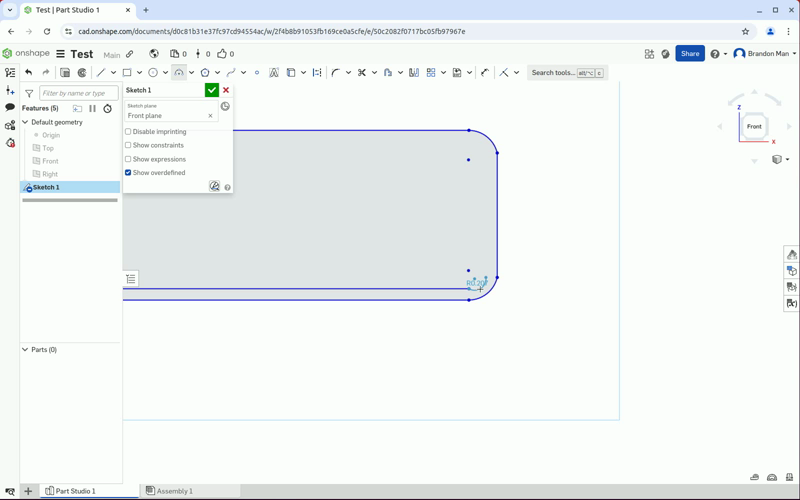
scroll(-6)
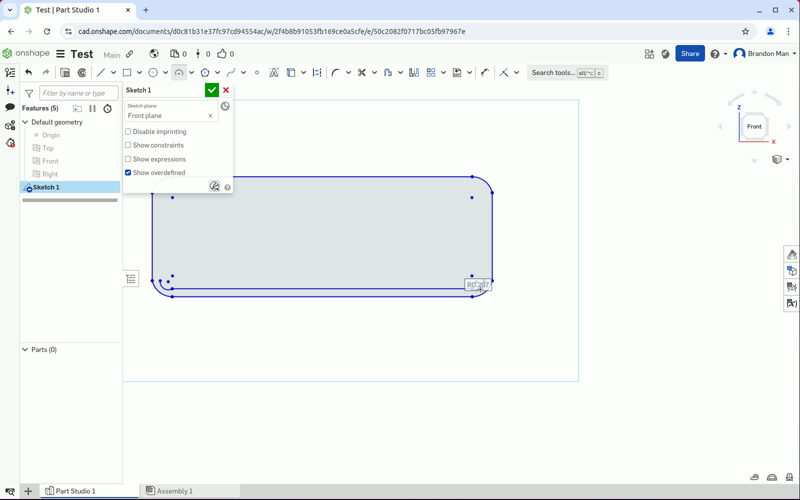
scroll(-6)
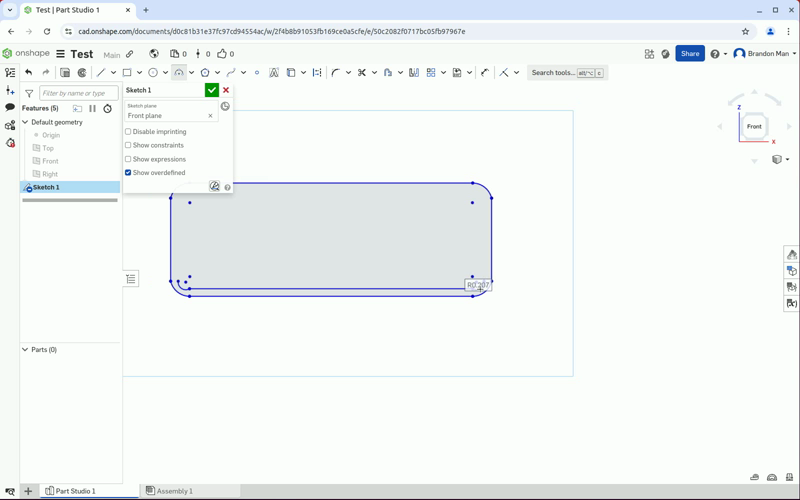
scroll(-6)
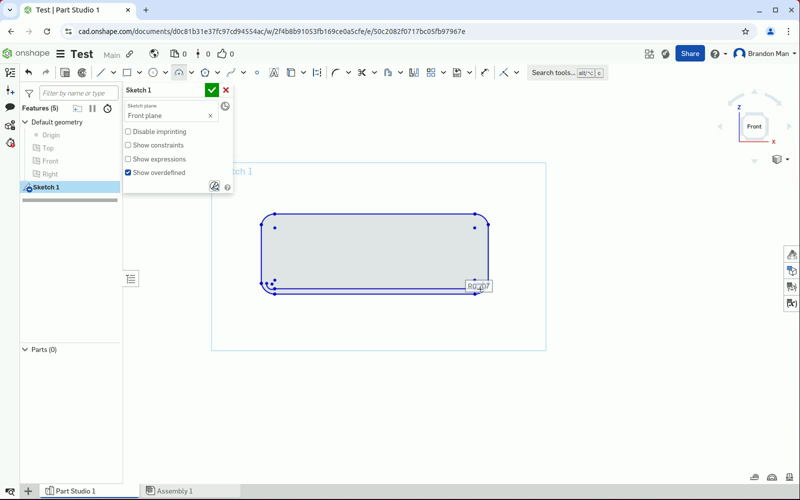
scroll(-6)
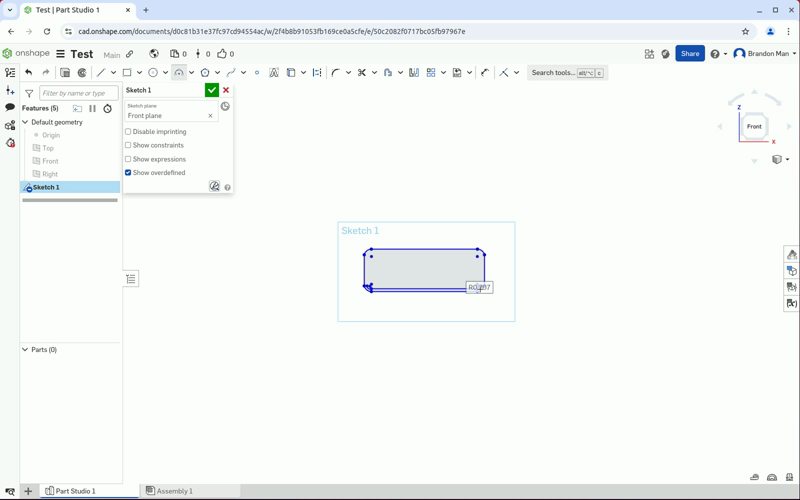
scroll(-6)
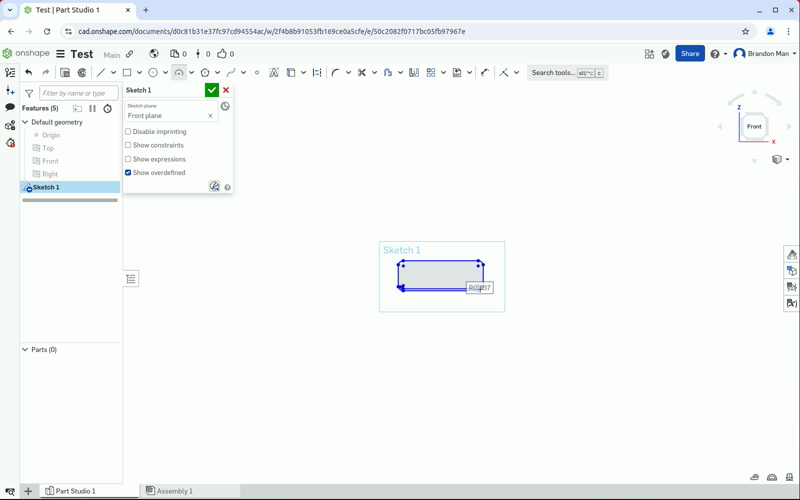
scroll(-6)
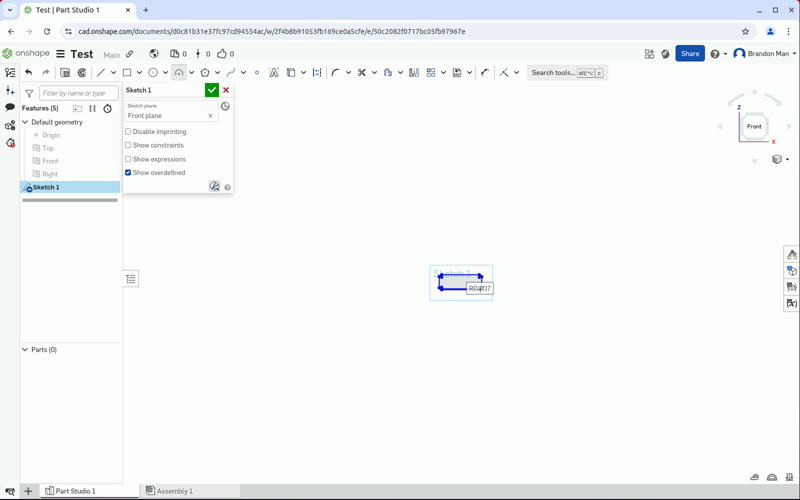
key_up(shift)
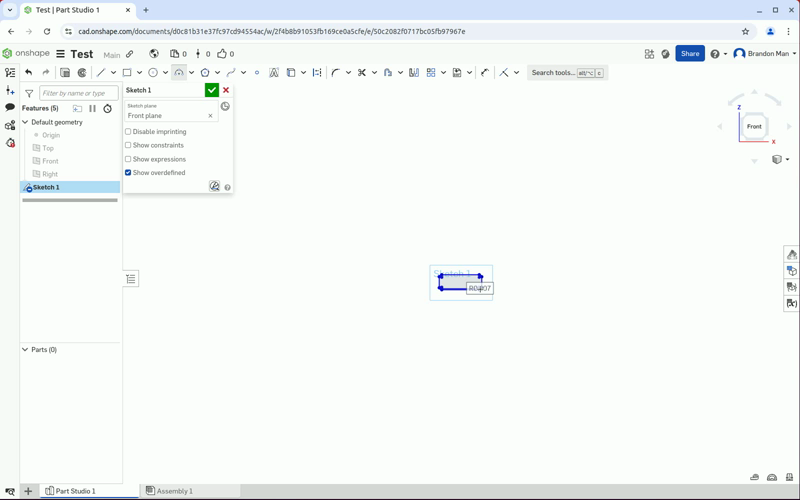
key(esc)
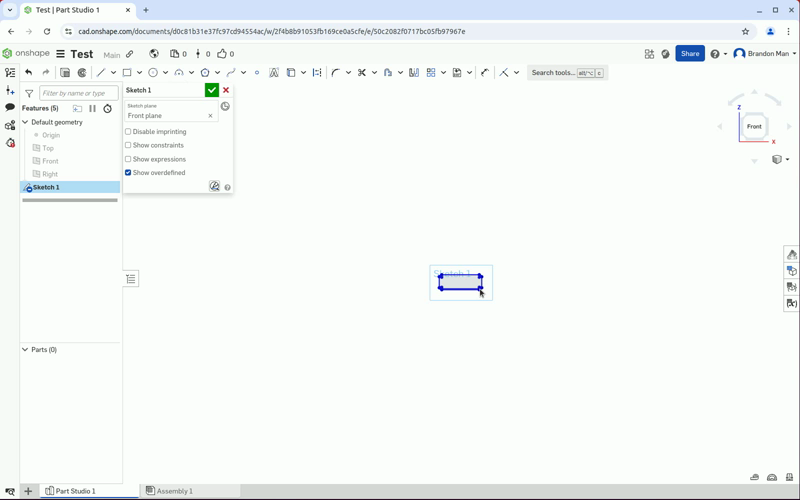
key(l)
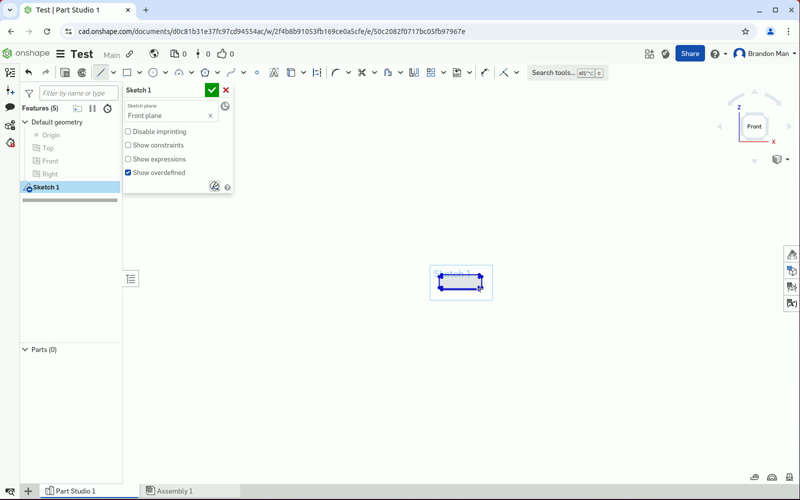
mouse_move(480, 287)
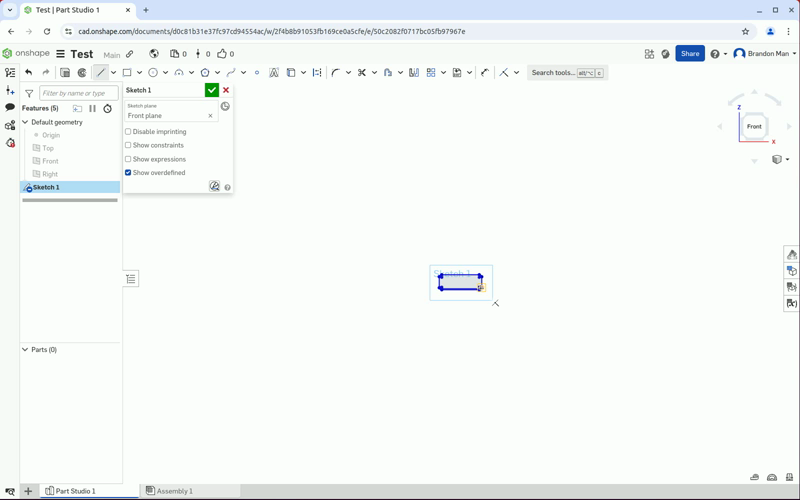
scroll(6)
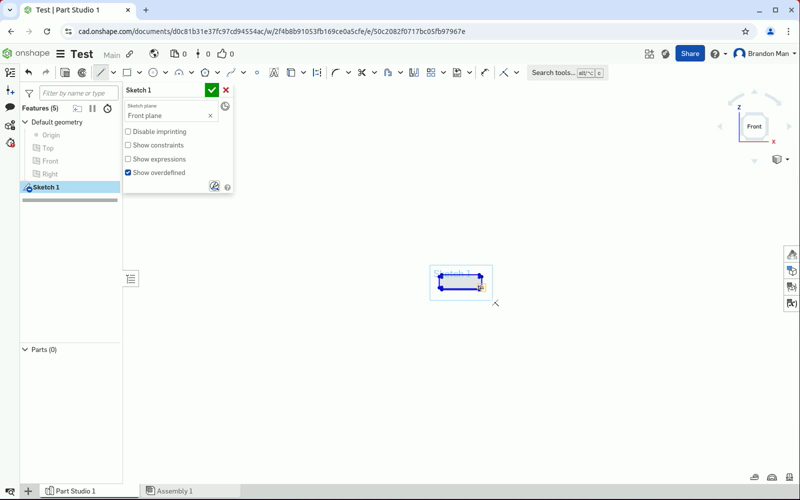
scroll(6)
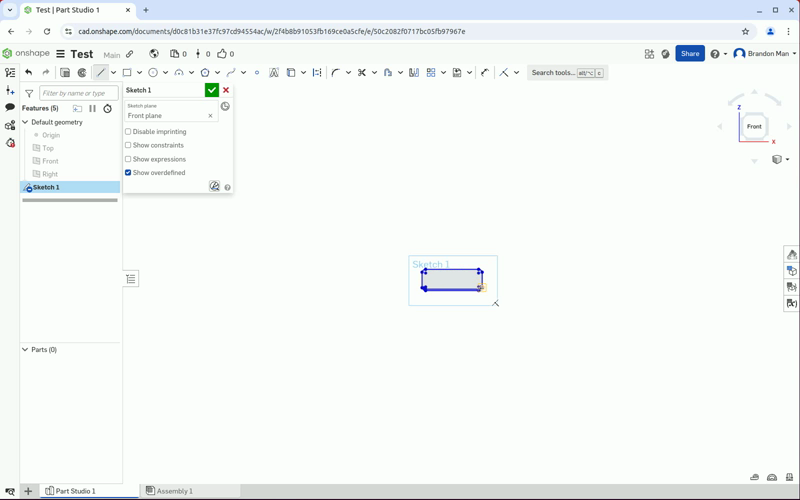
scroll(6)
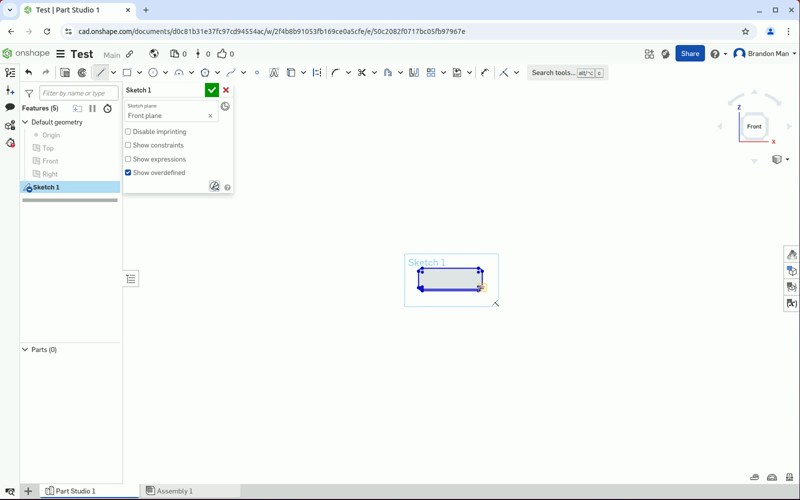
scroll(6)
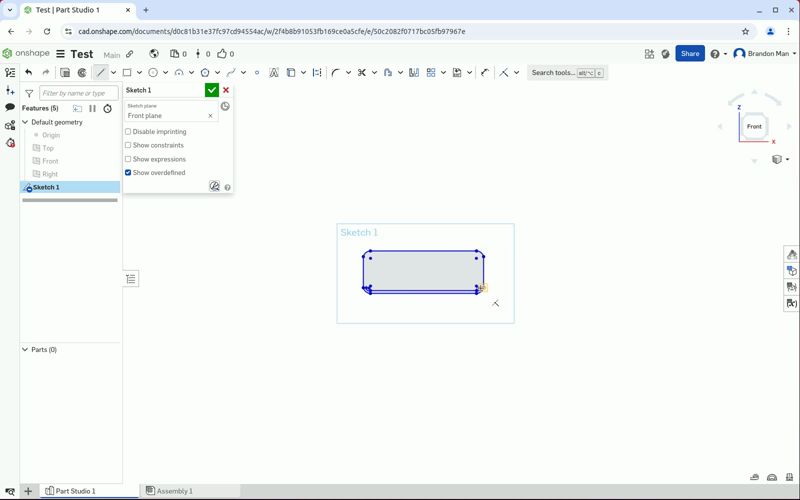
scroll(6)
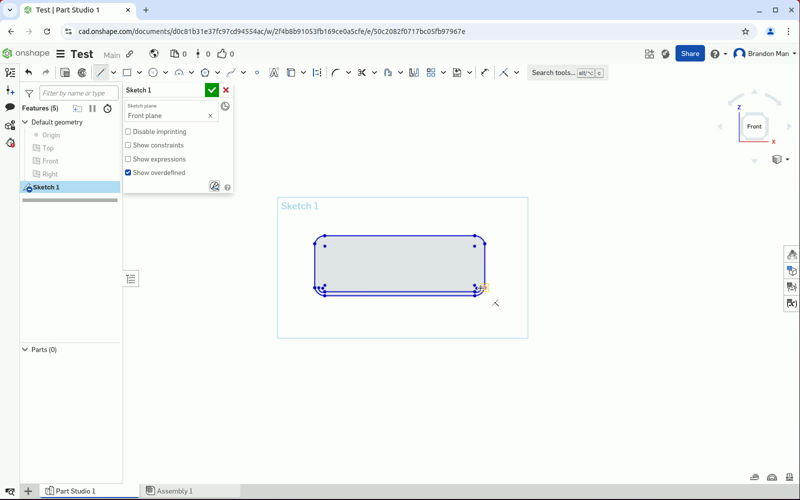
scroll(6)
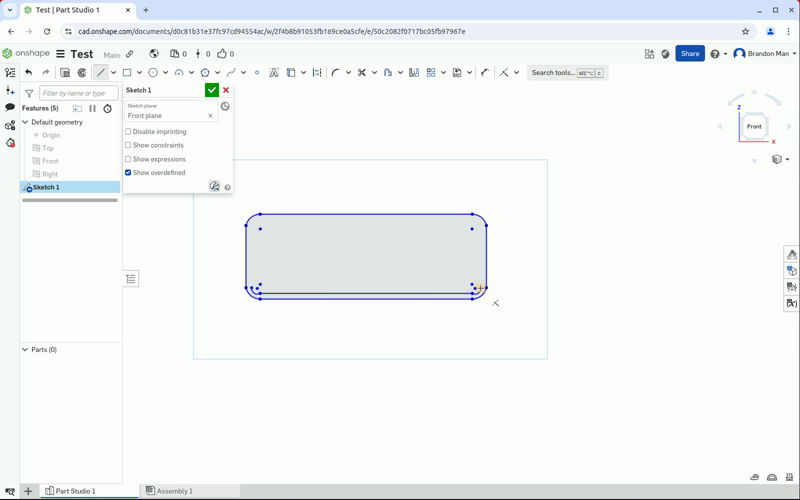
scroll(6)
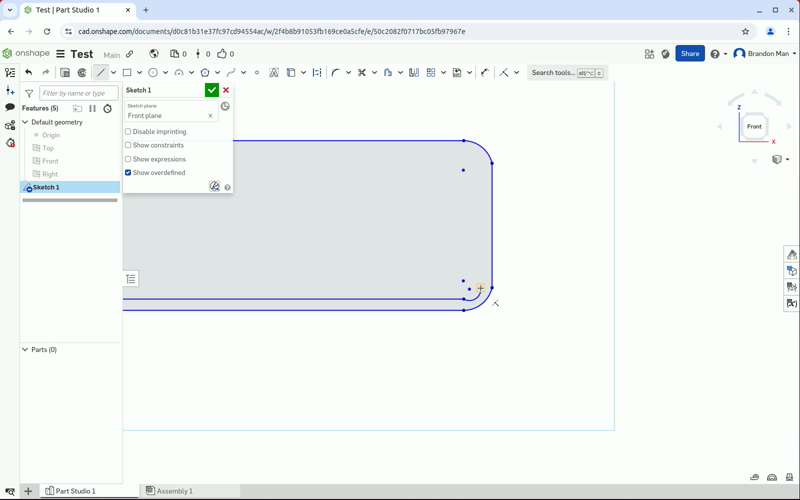
click(480, 287)
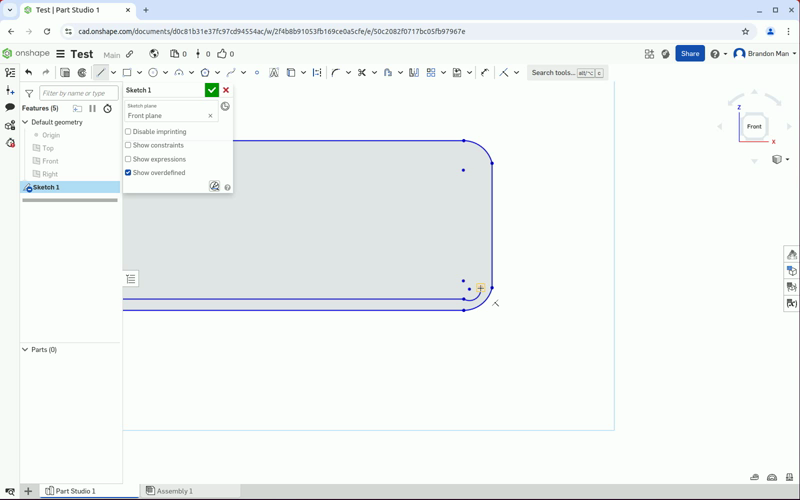
scroll(-6)
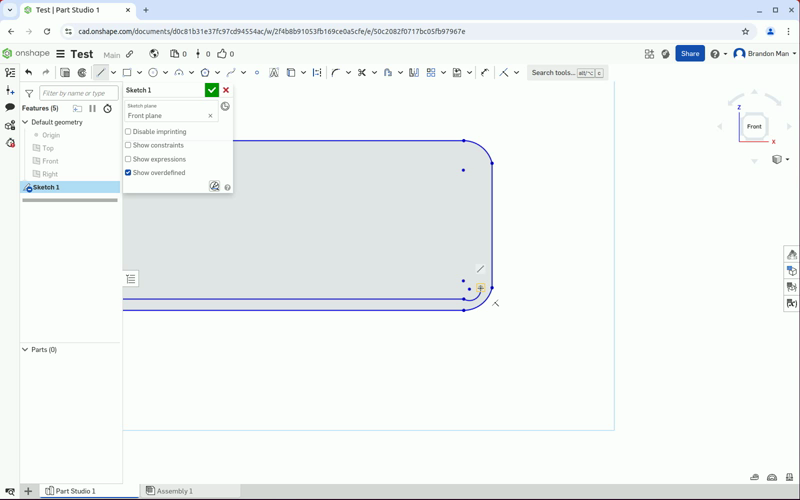
scroll(-6)
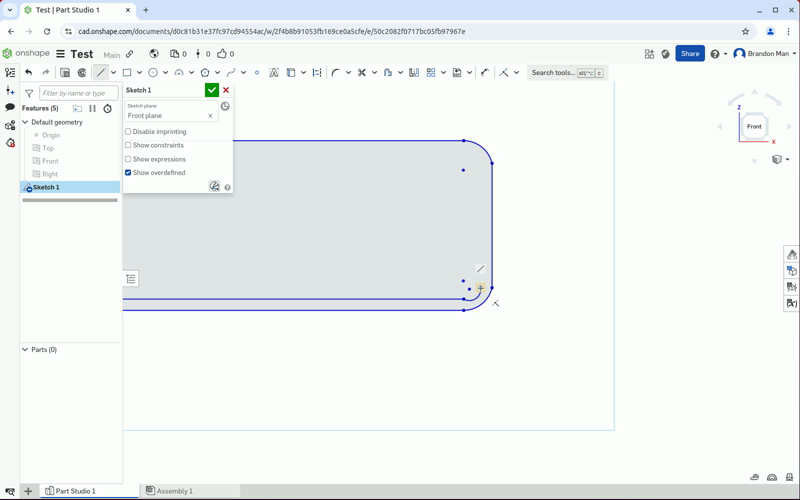
scroll(-6)
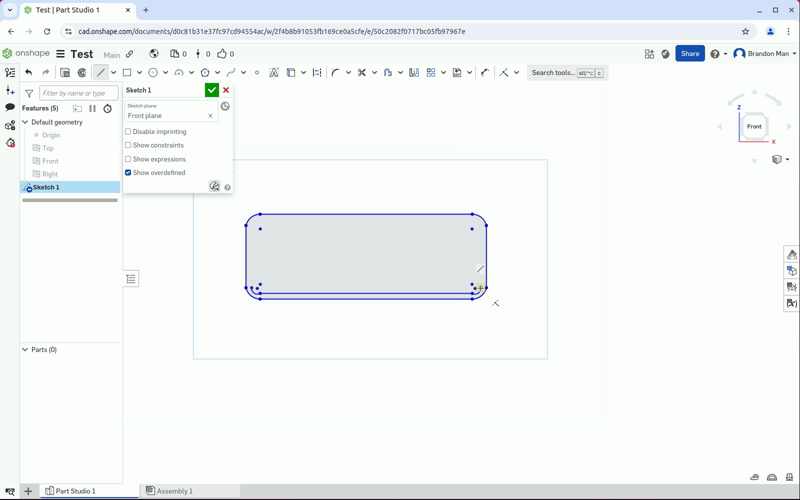
scroll(-6)
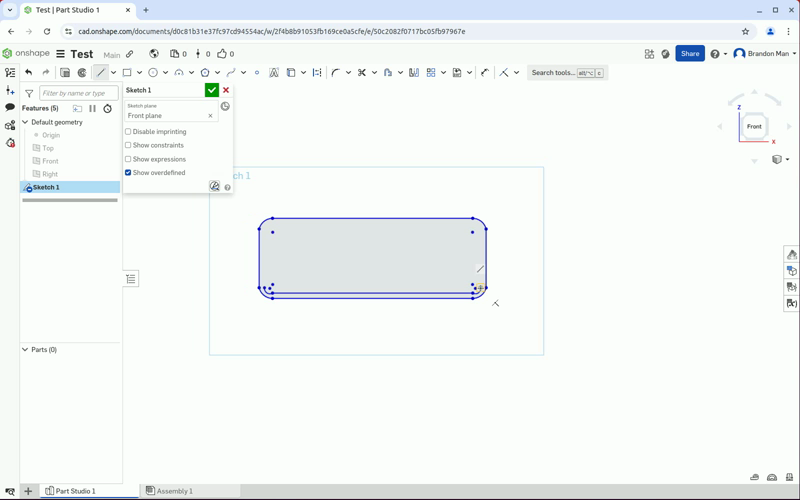
scroll(-6)
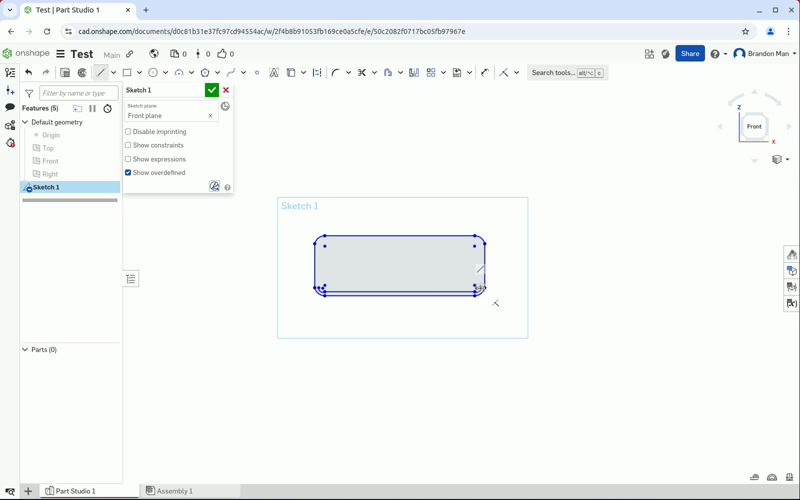
scroll(-6)
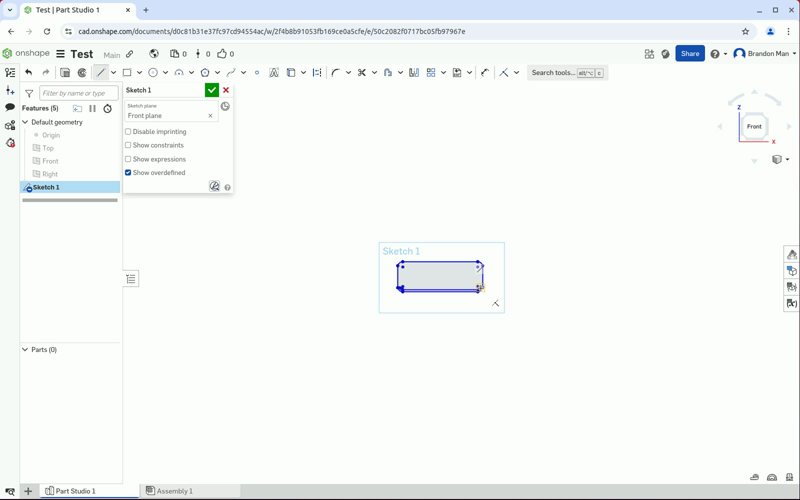
scroll(-6)
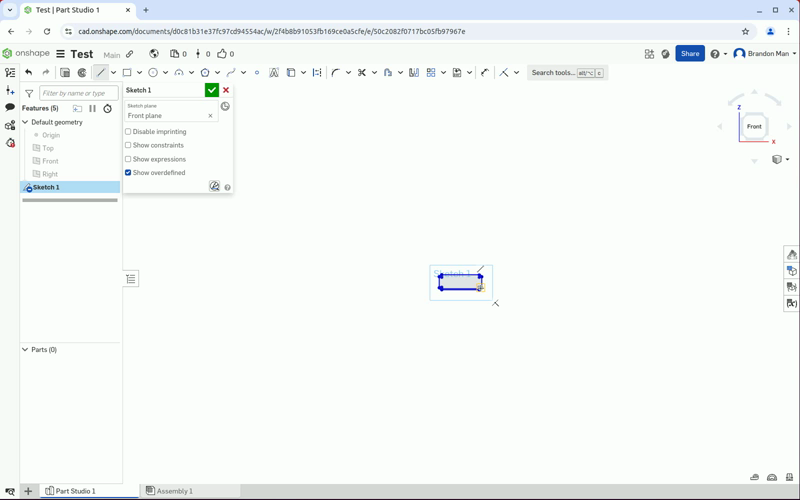
key_down(shift)
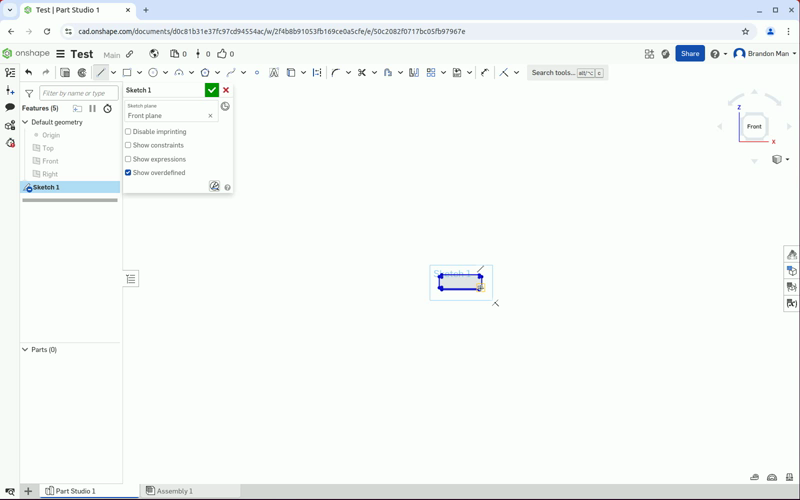
mouse_move(510, 287)
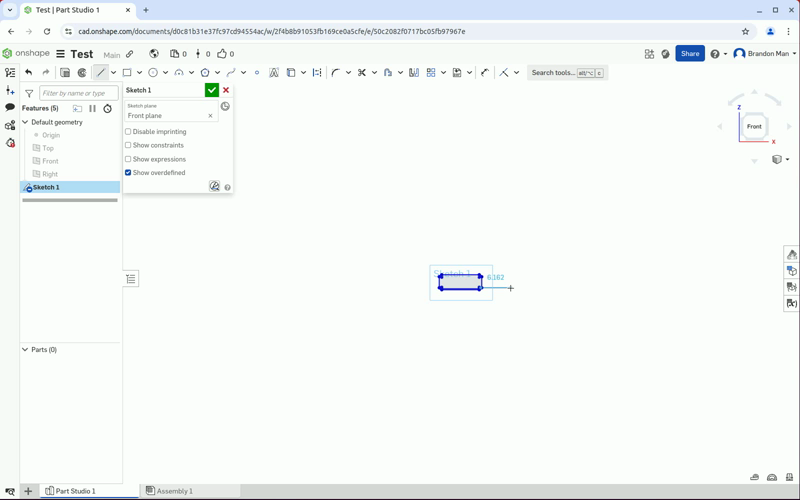
mouse_move(480, 276)
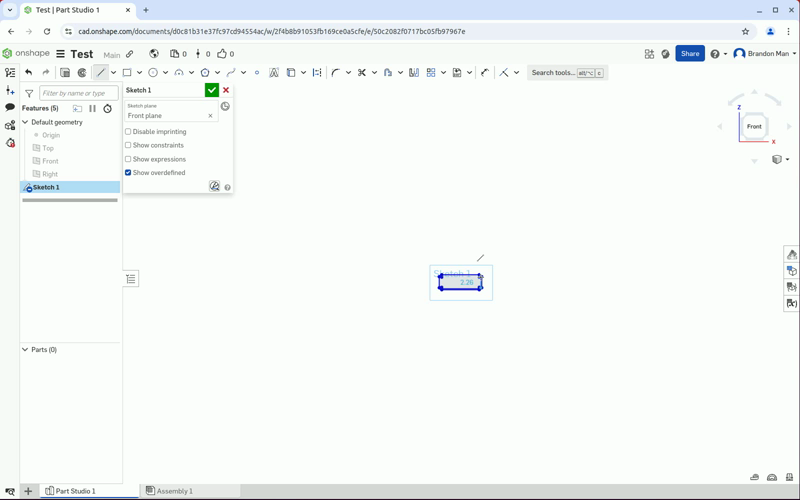
scroll(6)
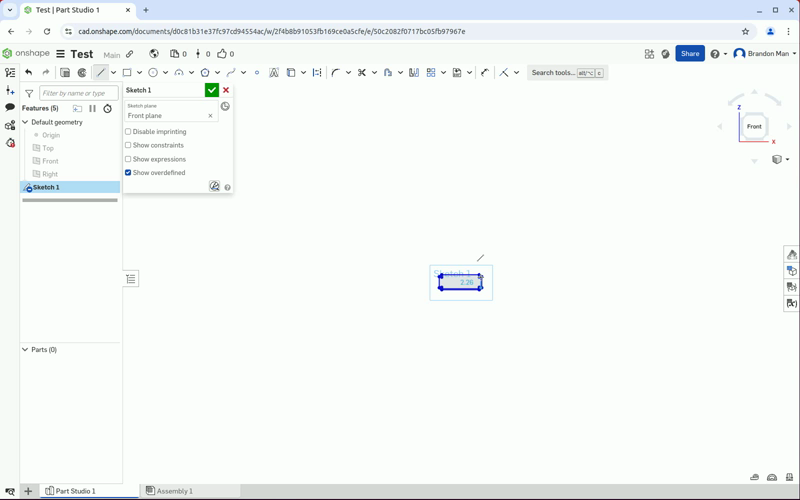
scroll(6)
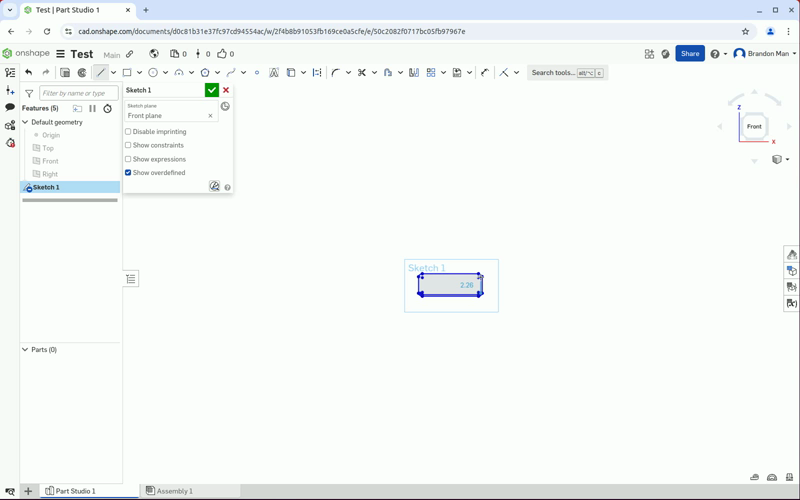
scroll(6)
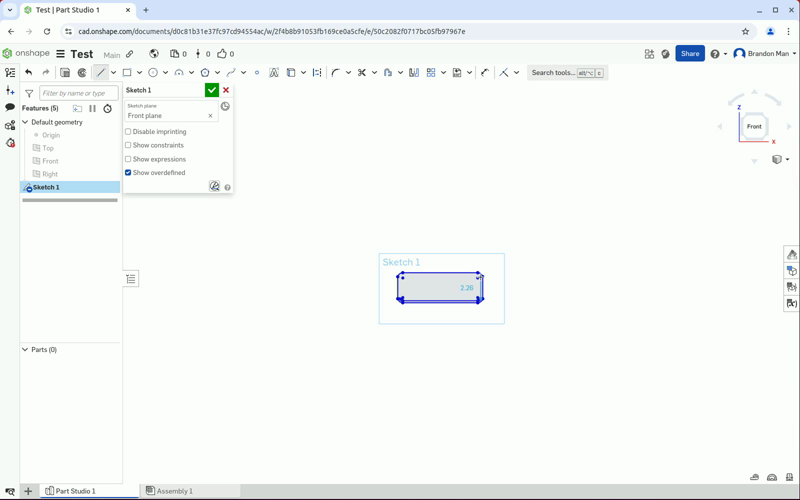
scroll(6)
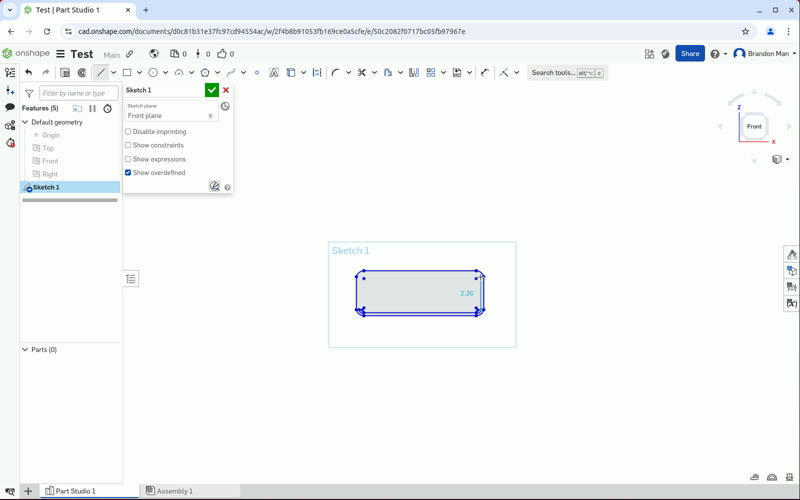
scroll(6)
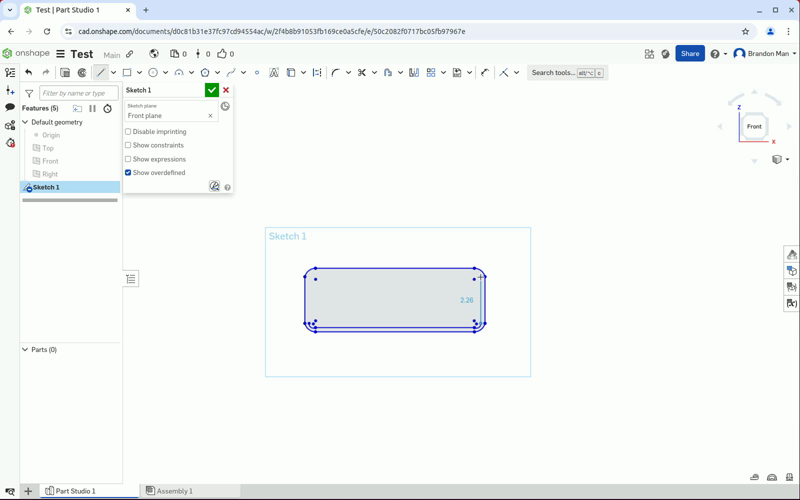
scroll(6)
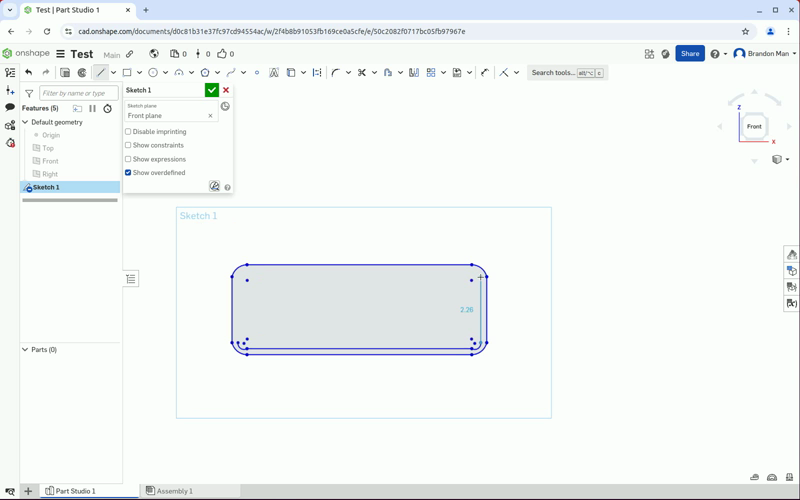
scroll(6)
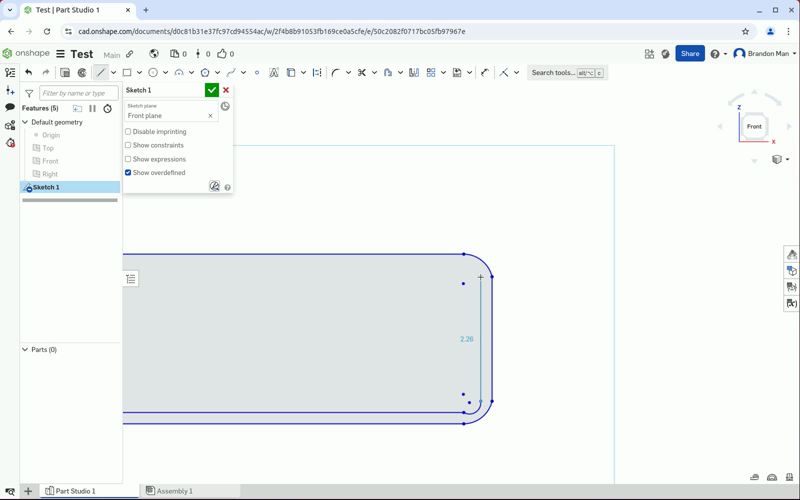
click(480, 276)
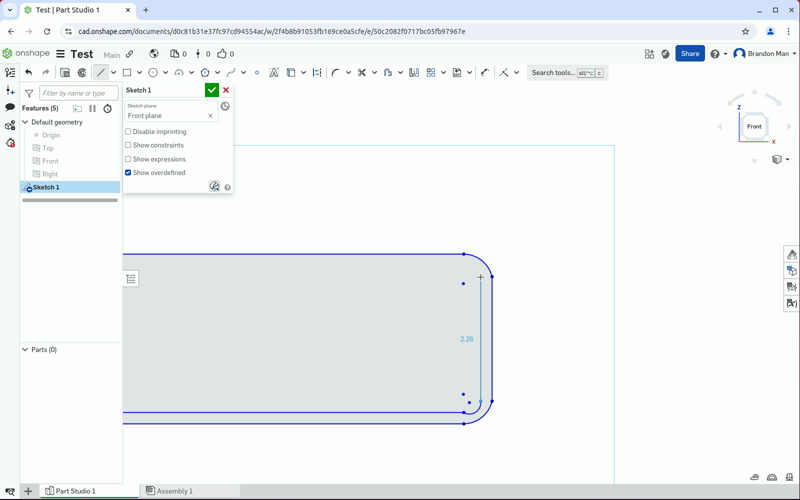
scroll(-6)
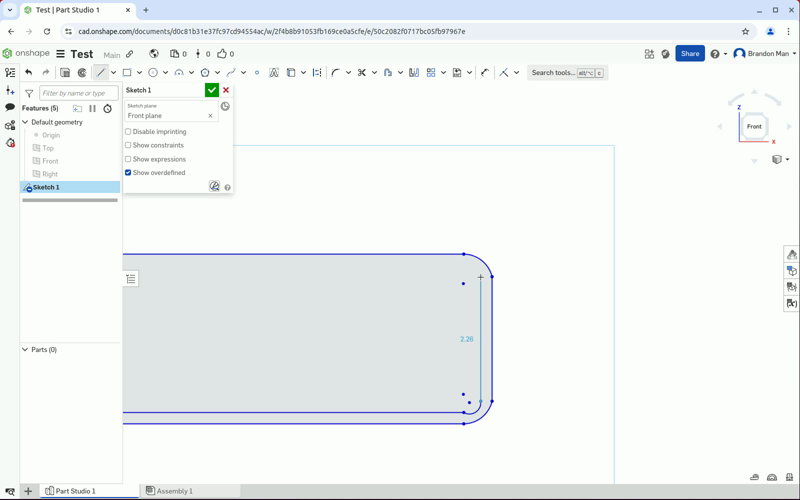
scroll(-6)
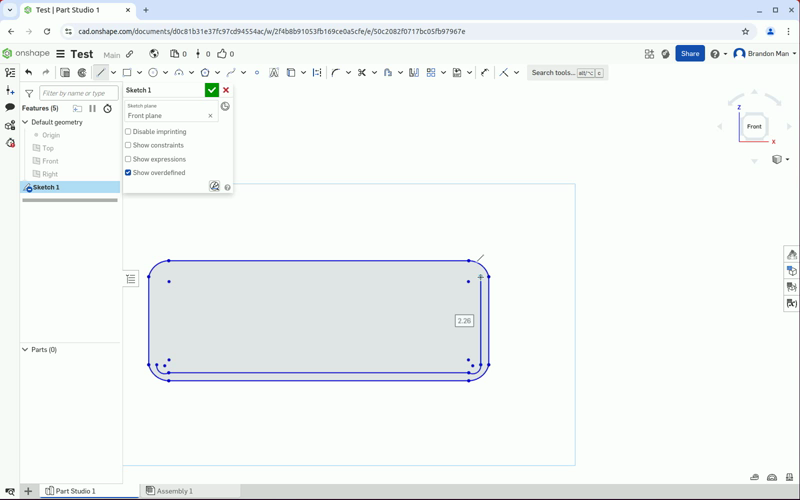
scroll(-6)
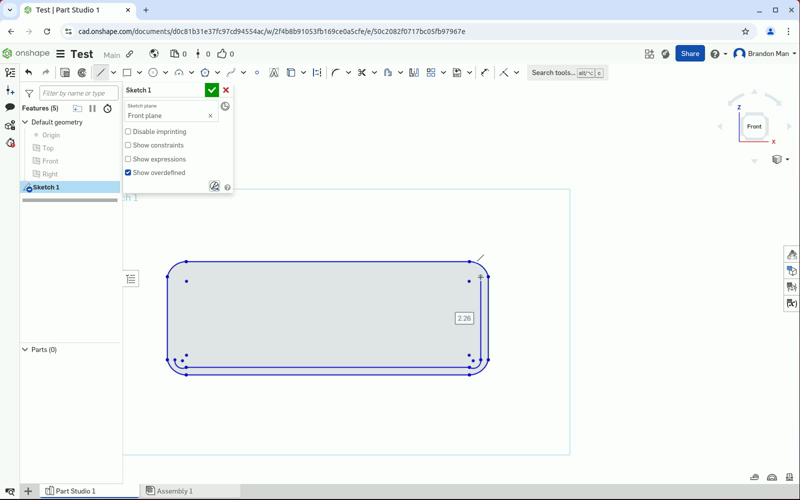
scroll(-6)
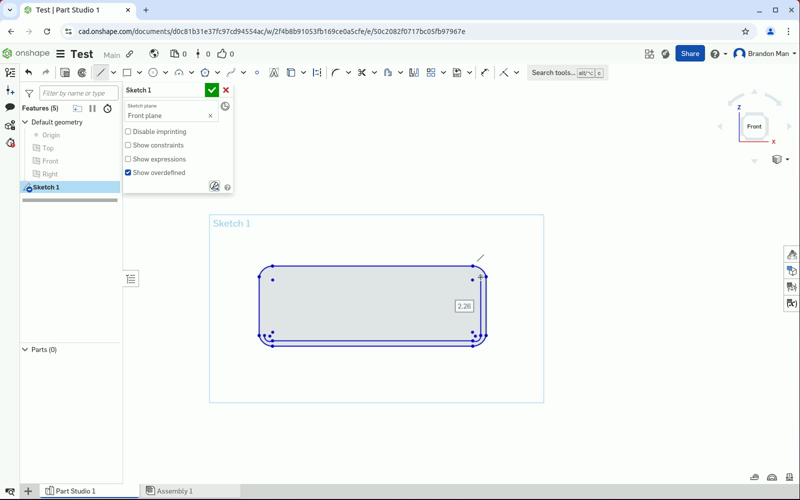
scroll(-6)
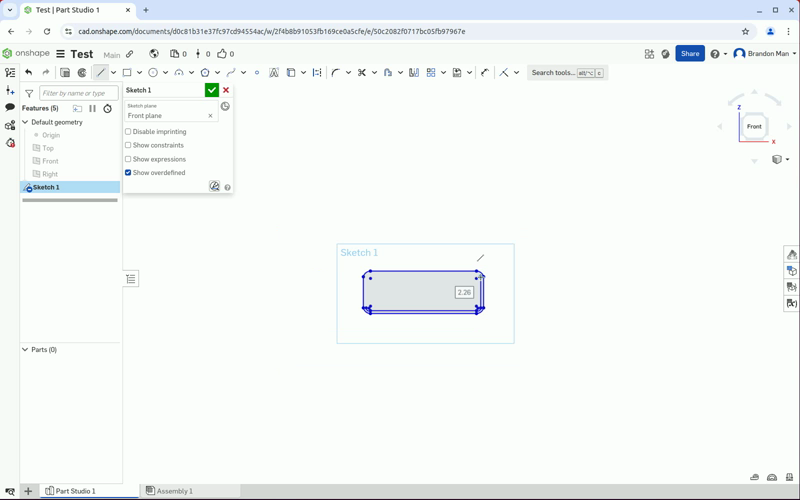
scroll(-6)
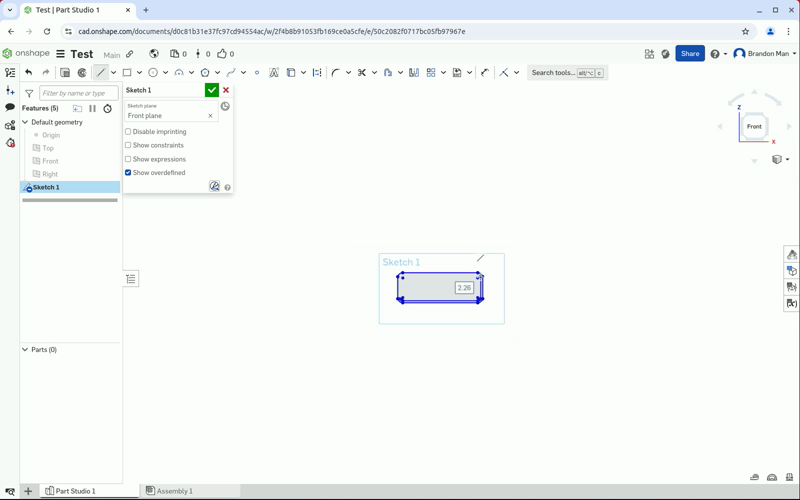
scroll(-6)
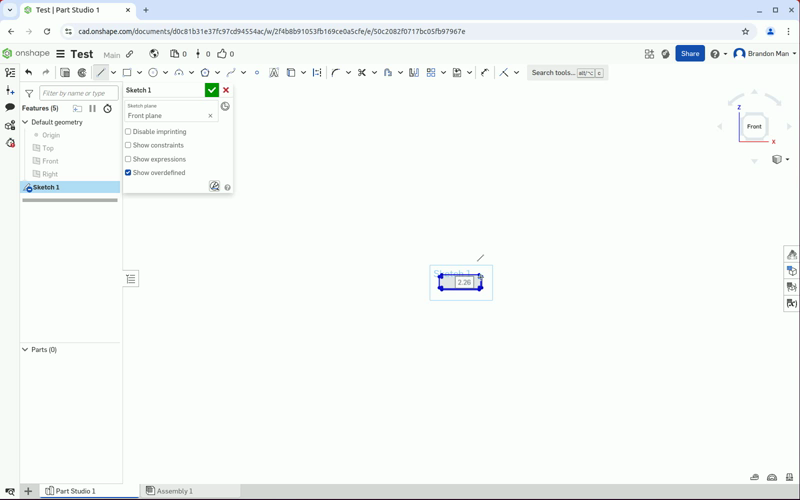
key_up(shift)
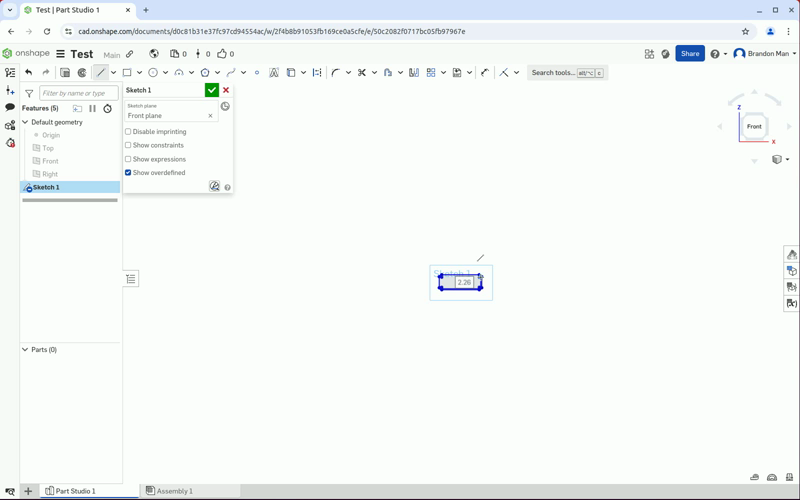
key(esc)
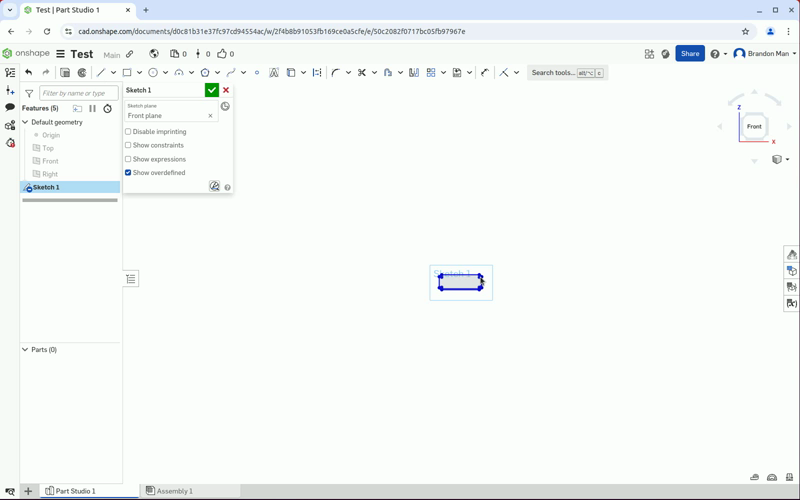
key(a)
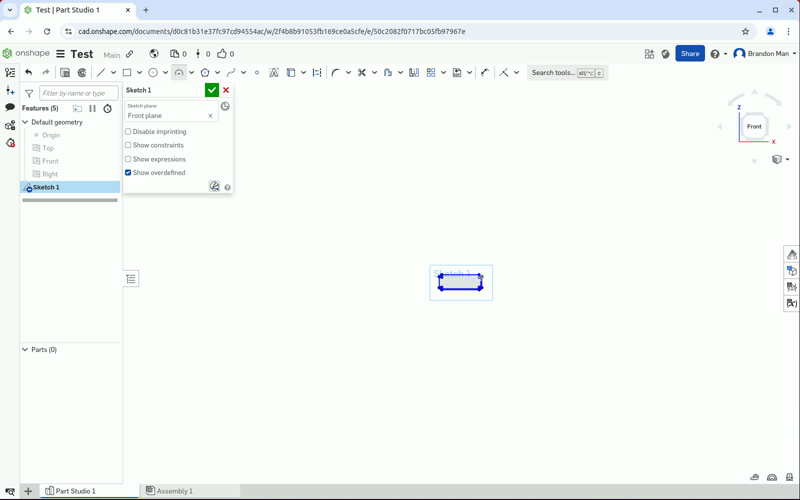
mouse_move(480, 276)
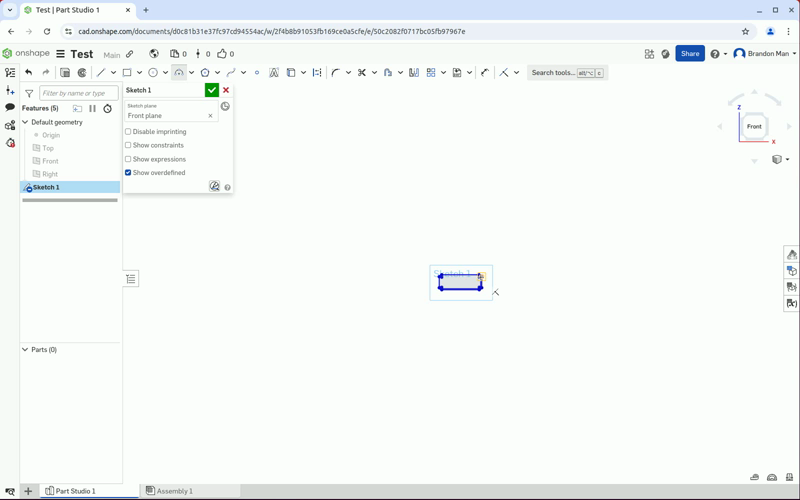
scroll(6)
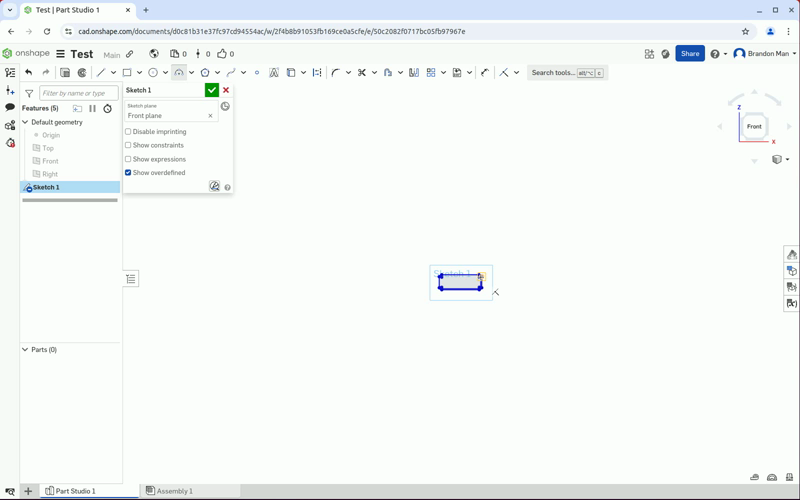
scroll(6)
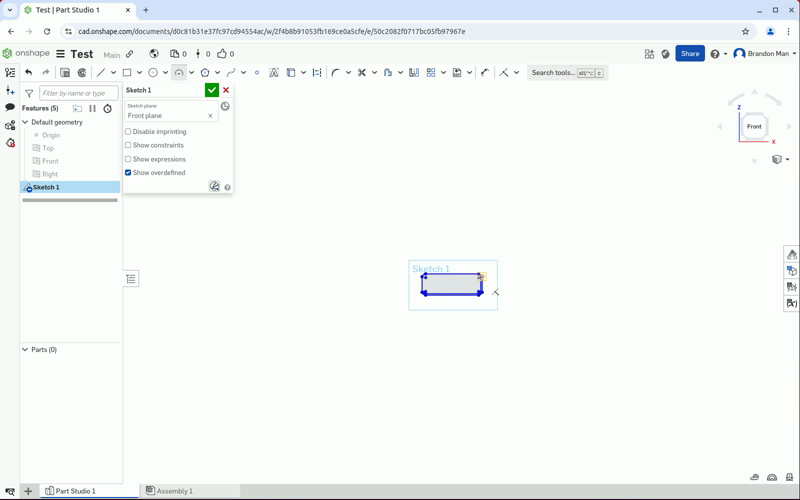
scroll(6)
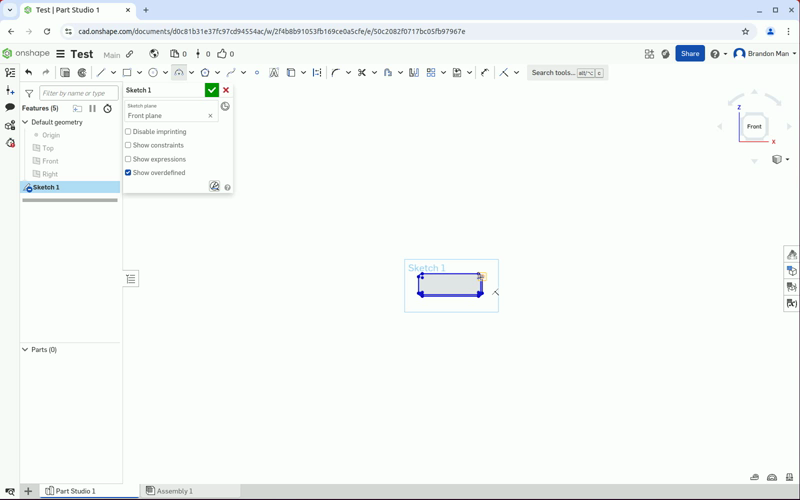
scroll(6)
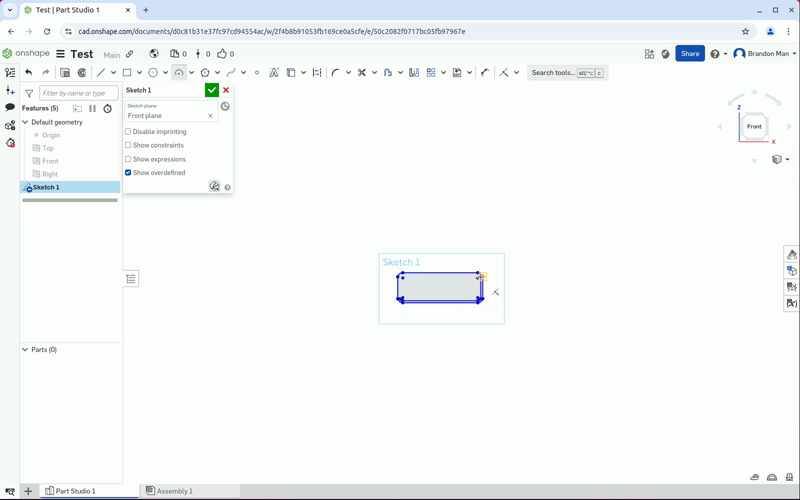
scroll(6)
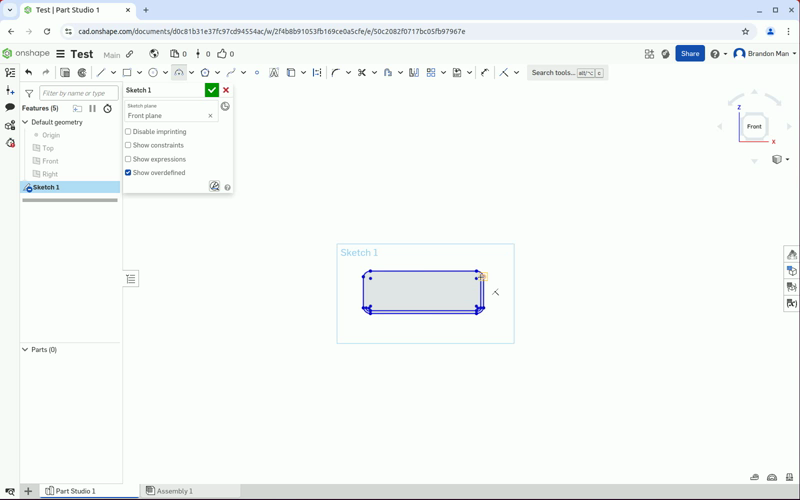
scroll(6)
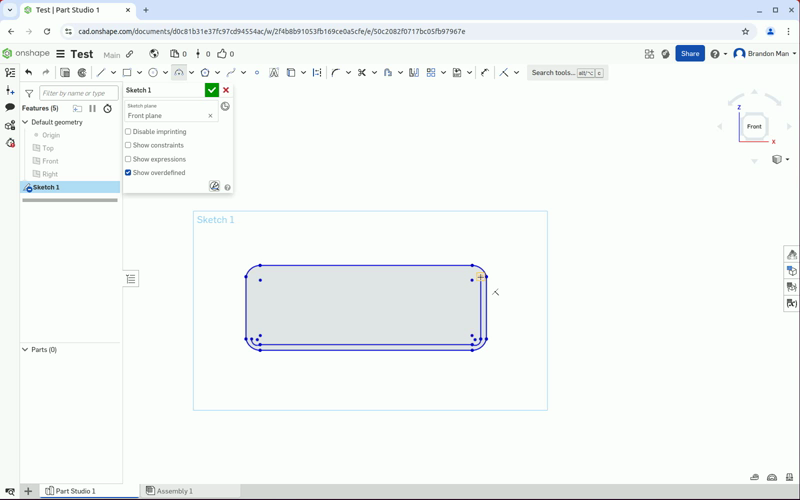
scroll(6)
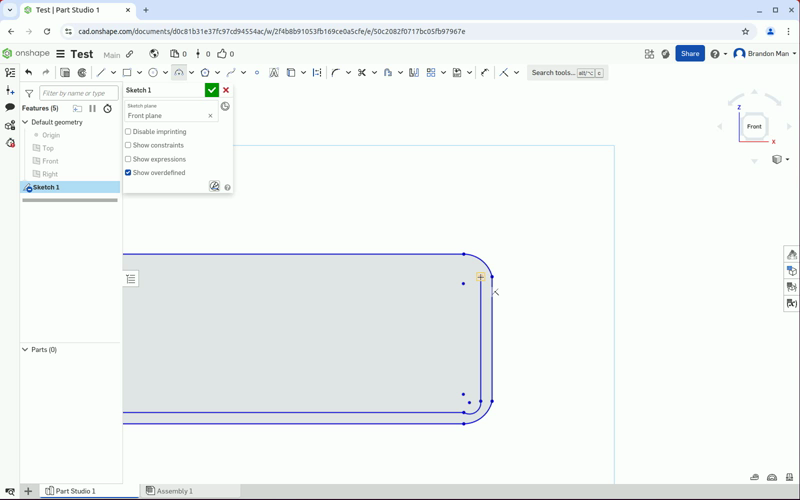
click(480, 276)
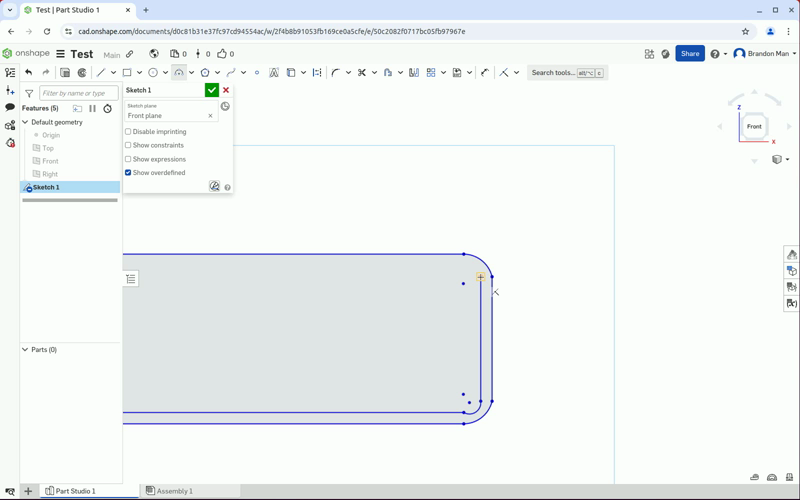
scroll(-6)
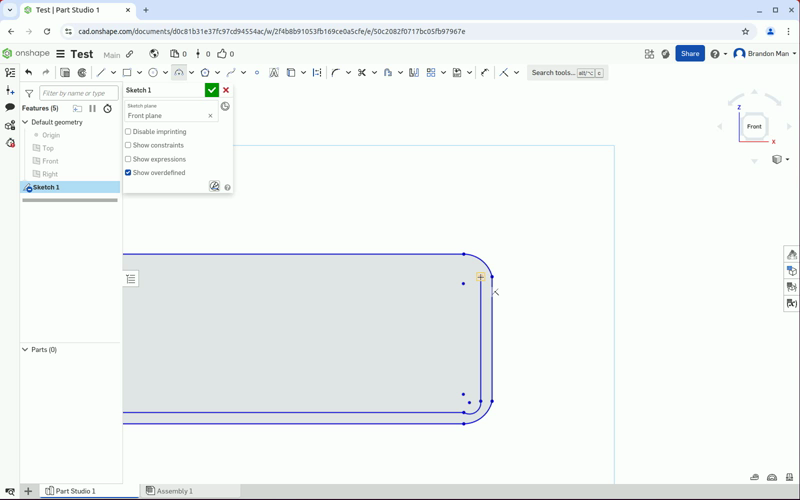
scroll(-6)
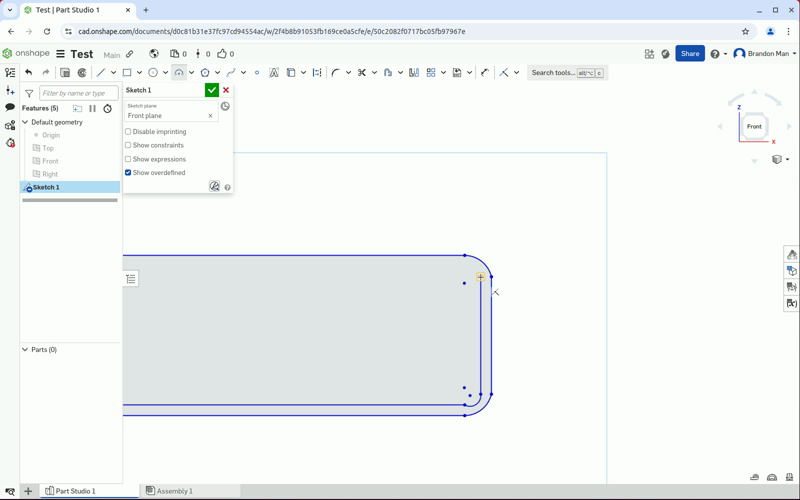
scroll(-6)
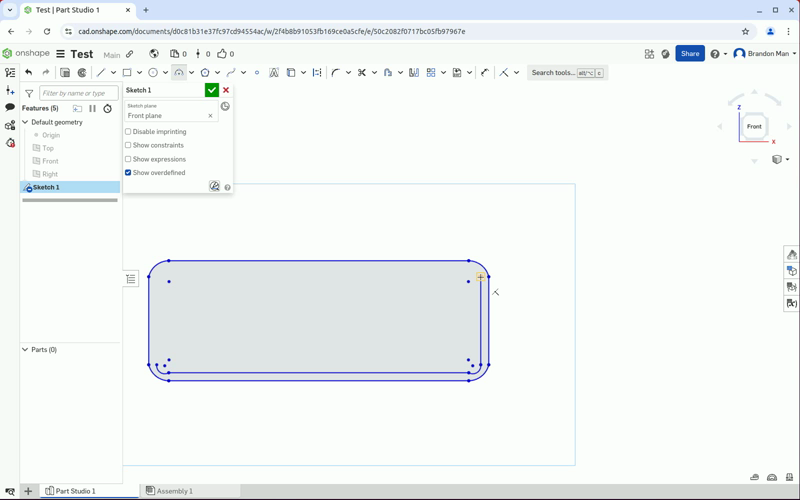
scroll(-6)
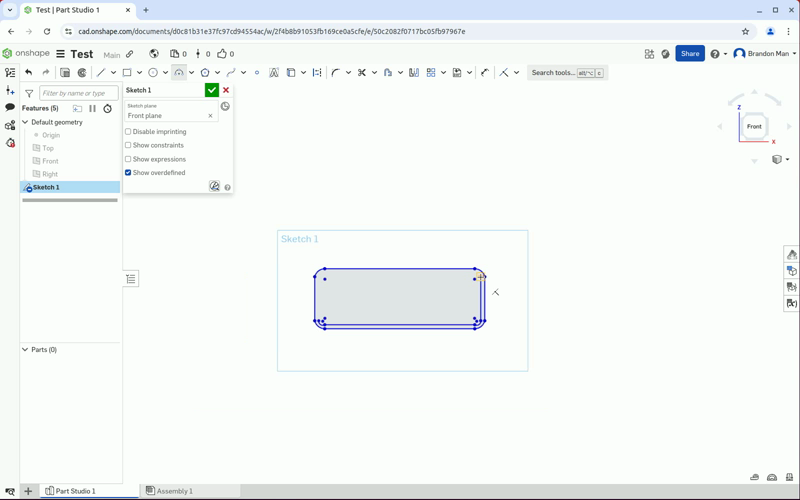
scroll(-6)
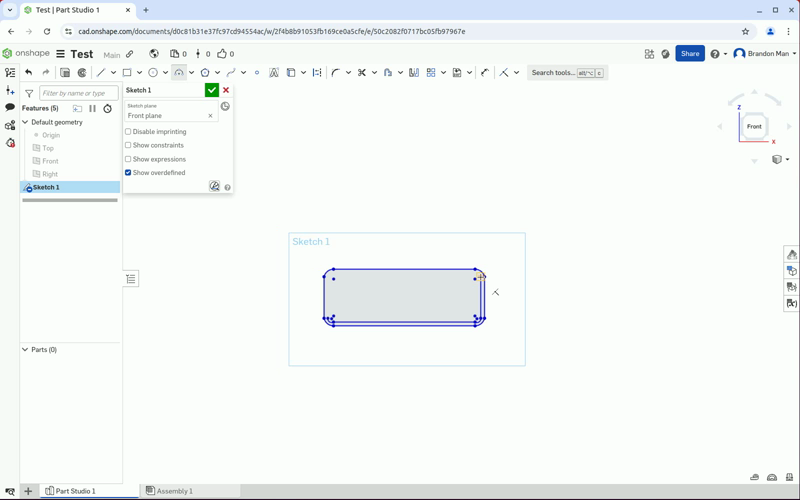
scroll(-6)
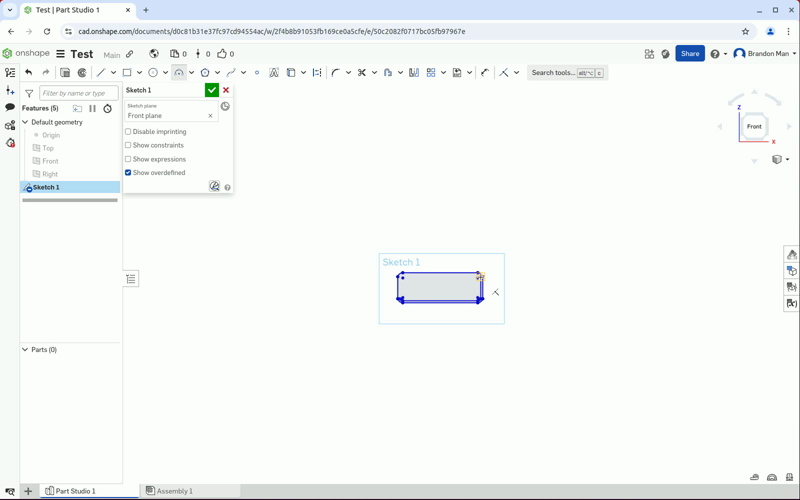
scroll(-6)
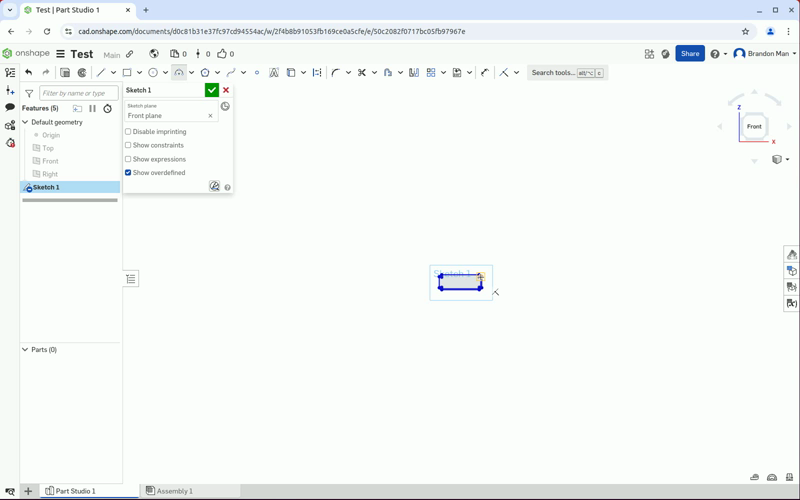
key_down(shift)
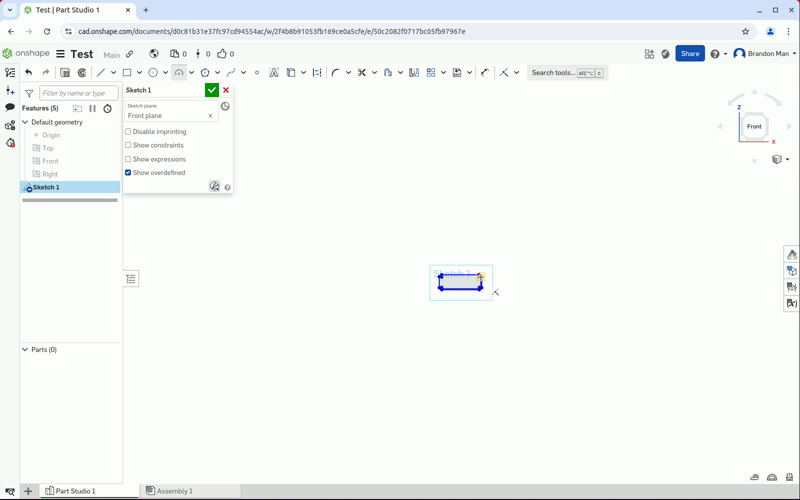
mouse_move(479, 275)
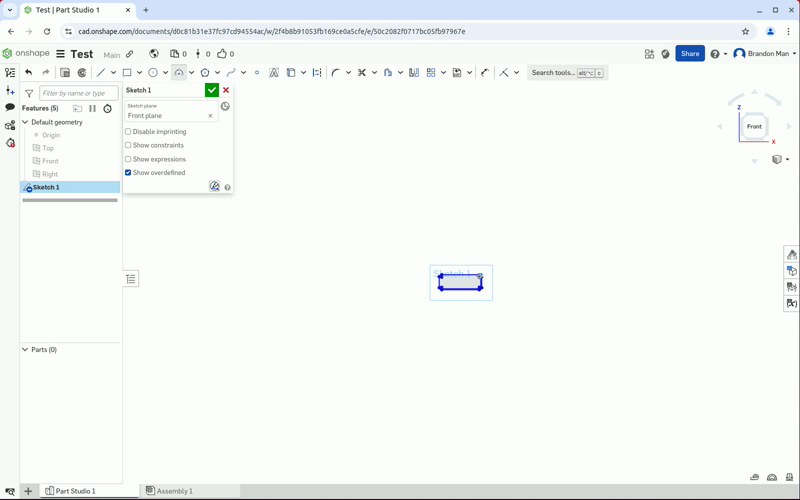
scroll(6)
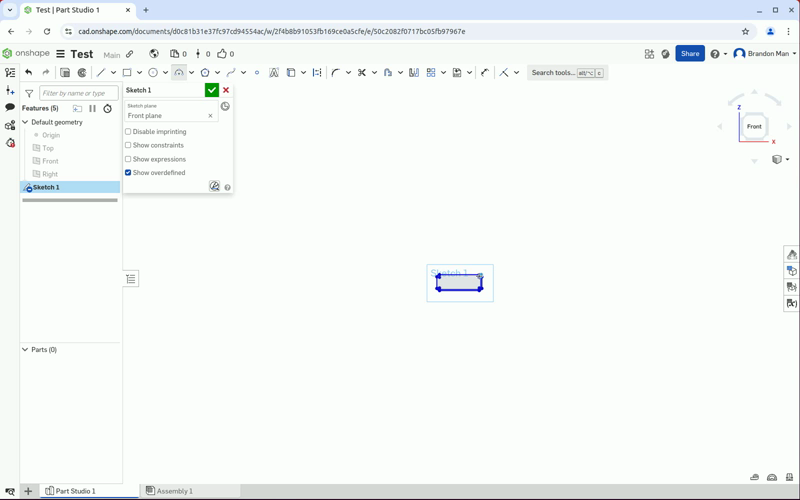
scroll(6)
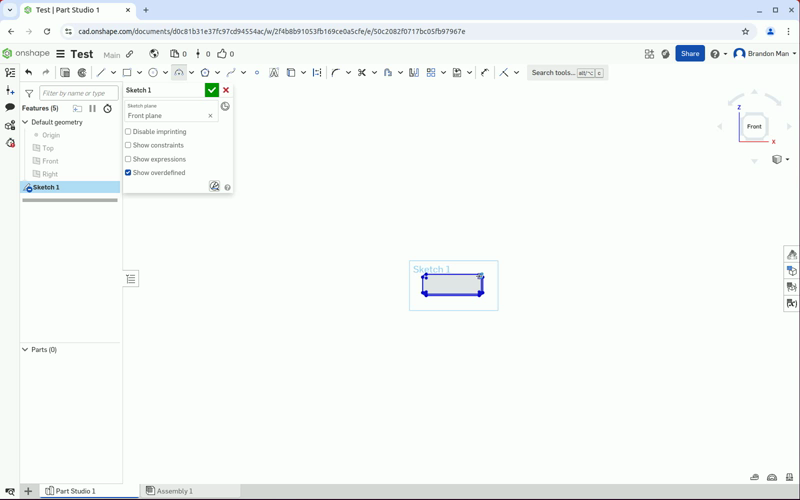
scroll(6)
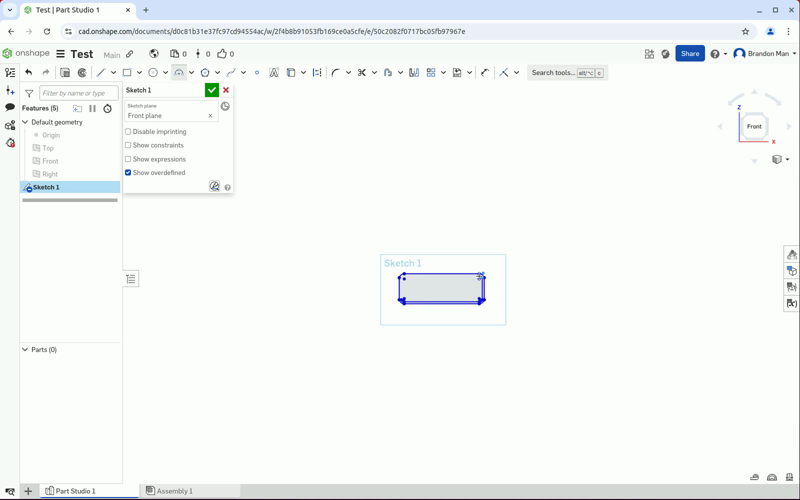
scroll(6)
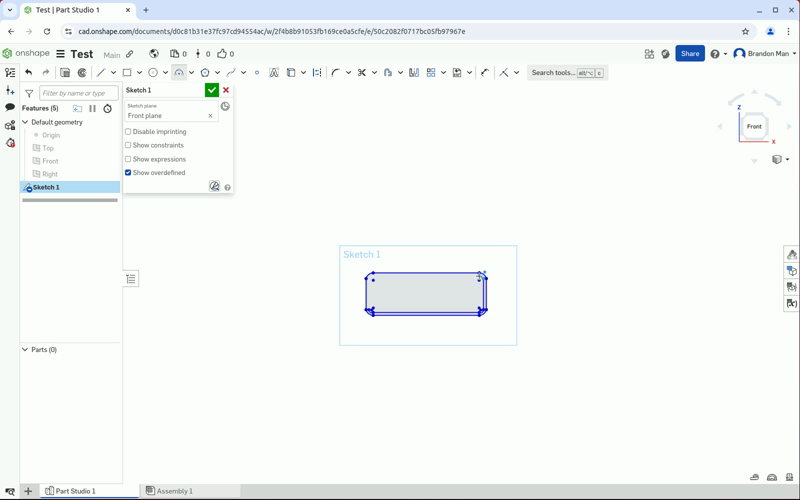
scroll(6)
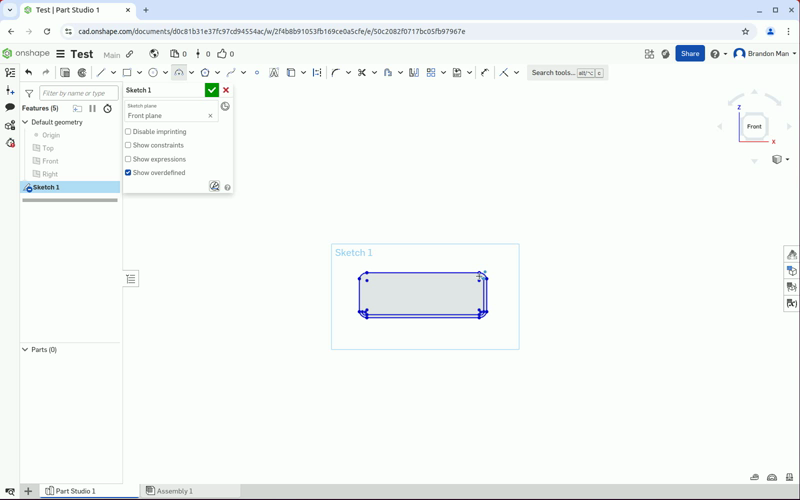
scroll(6)
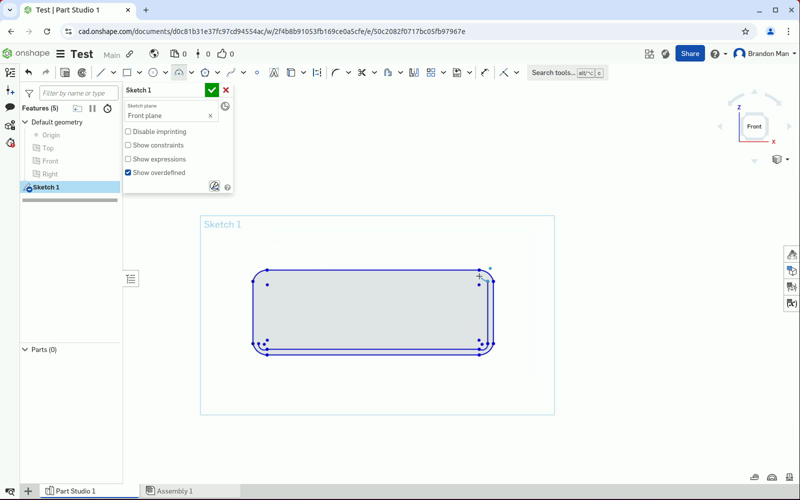
scroll(6)
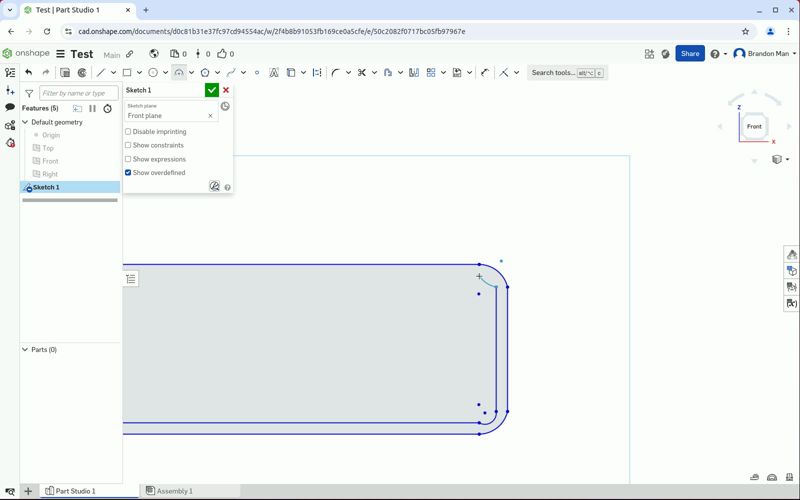
click(479, 275)
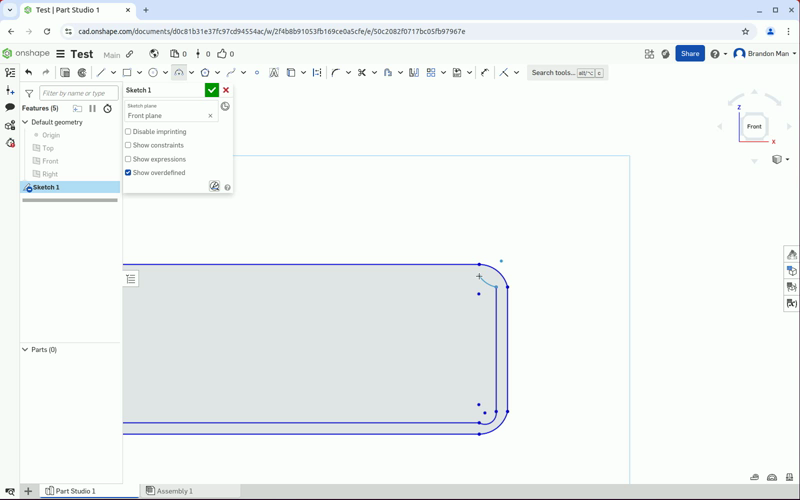
scroll(-6)
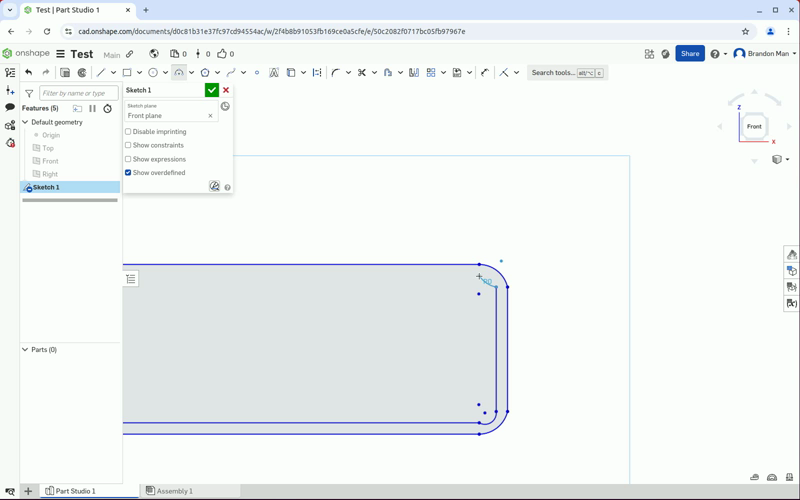
scroll(-6)
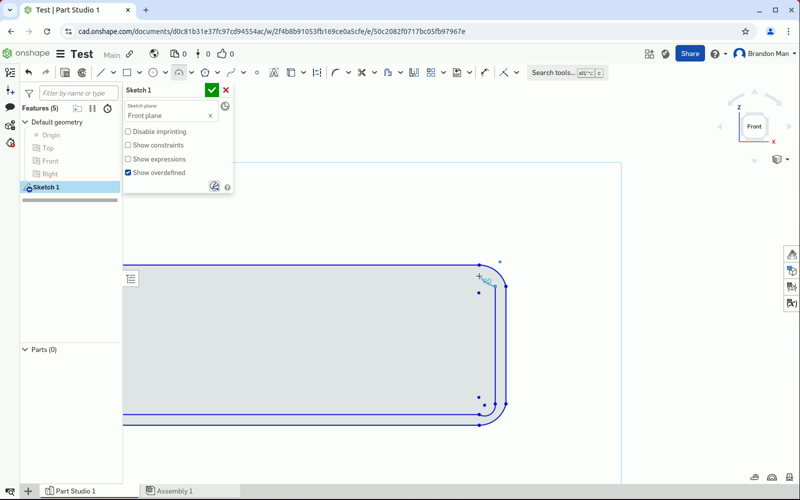
scroll(-6)
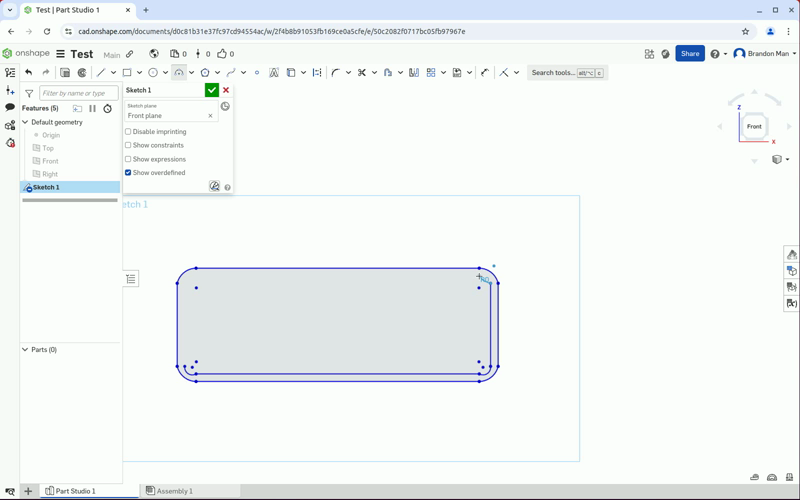
scroll(-6)
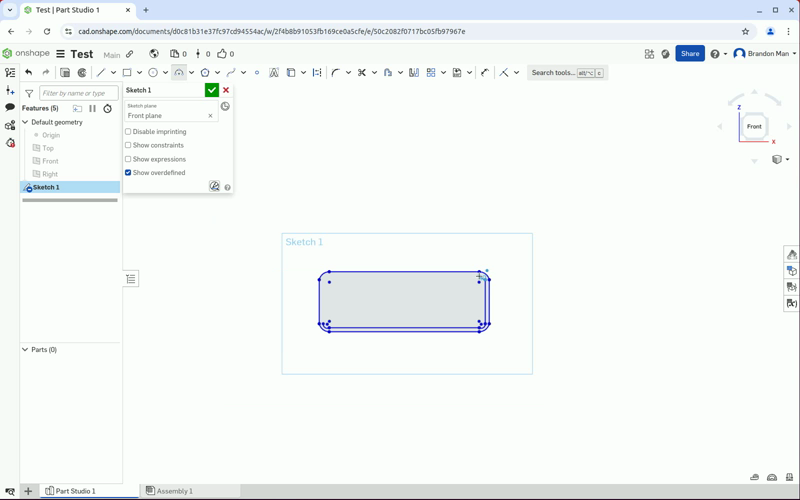
scroll(-6)
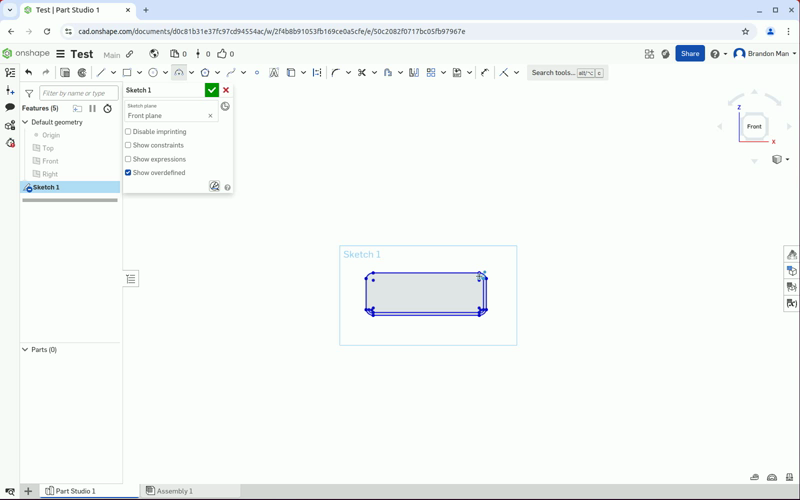
scroll(-6)
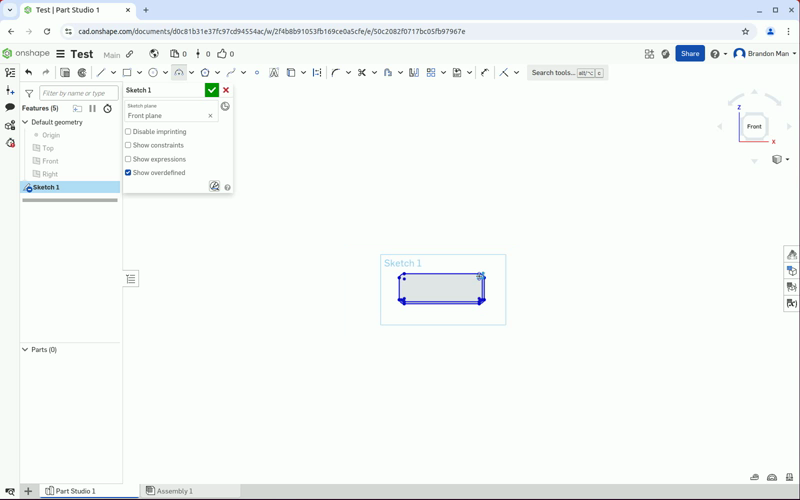
scroll(-6)
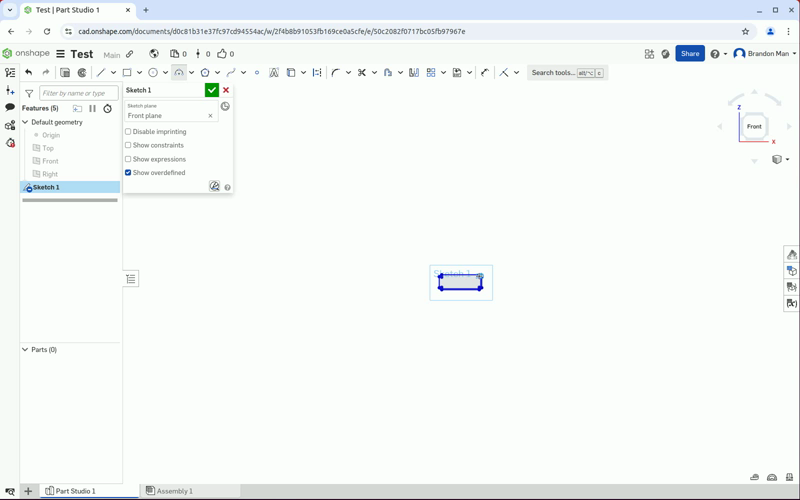
mouse_move(480, 276)
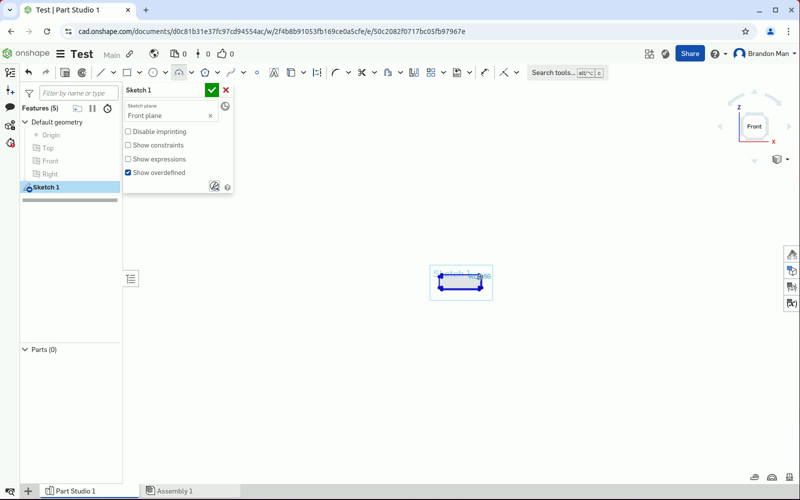
scroll(6)
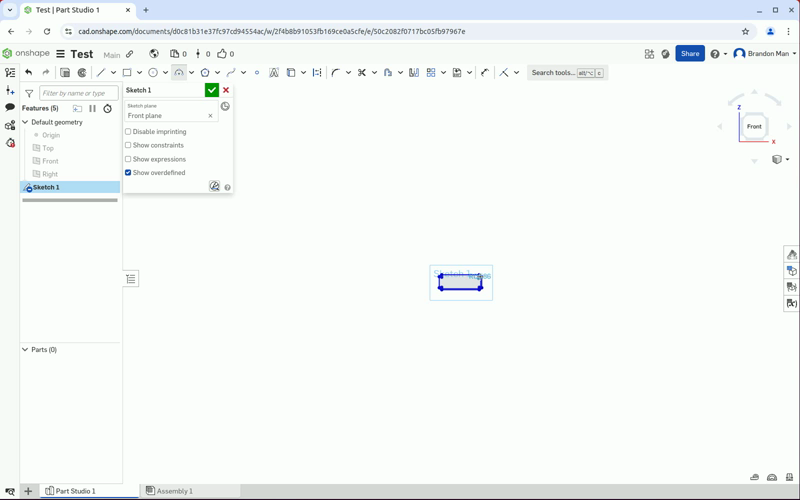
scroll(6)
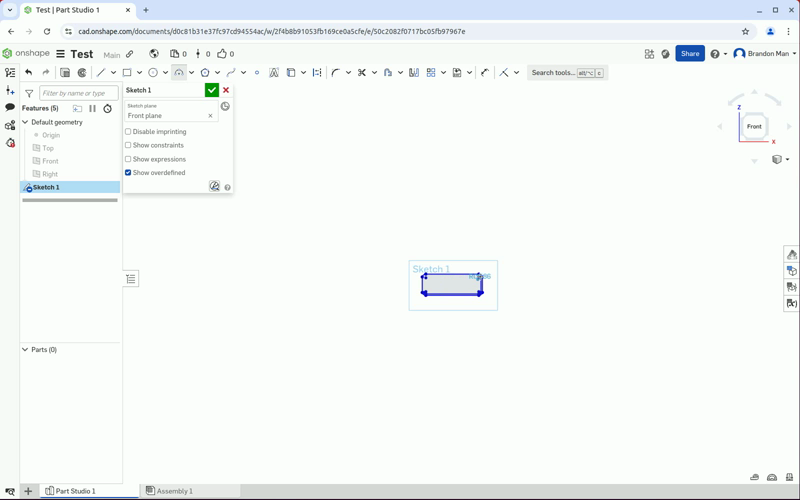
scroll(6)
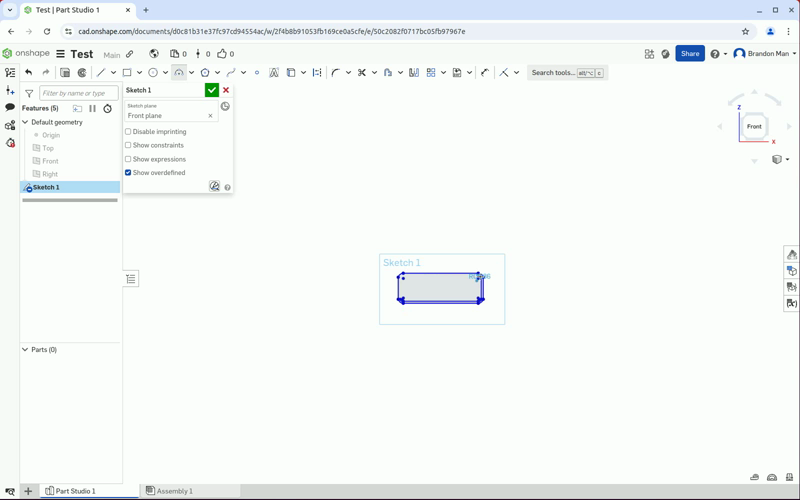
scroll(6)
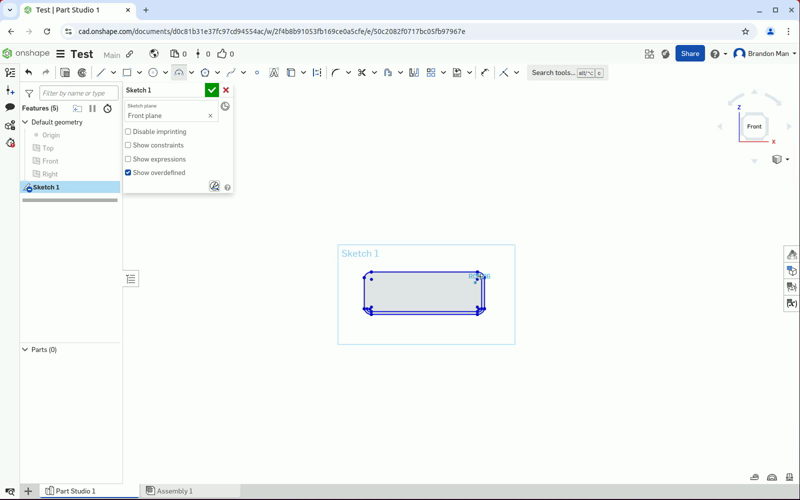
scroll(6)
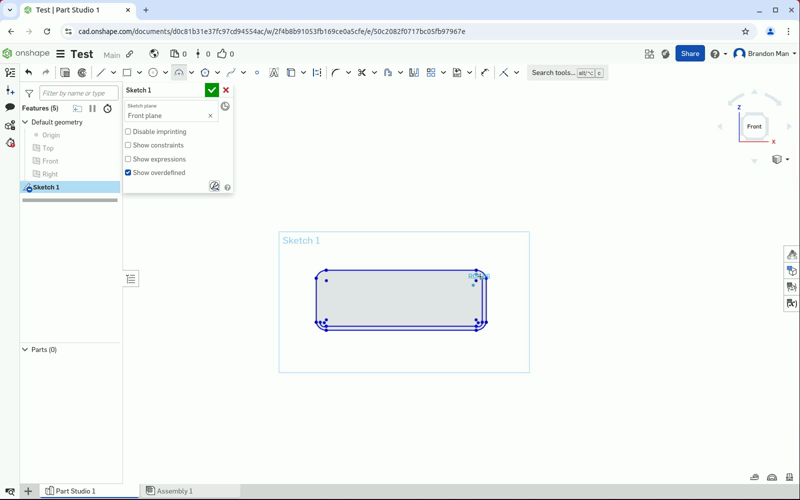
scroll(6)
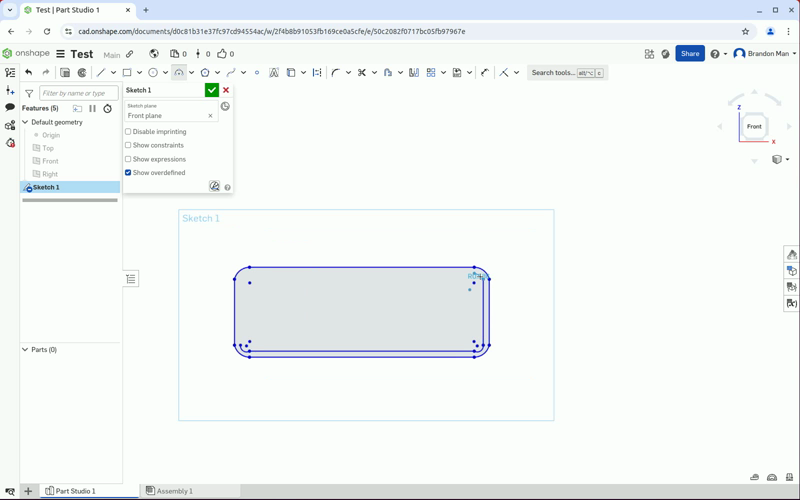
scroll(6)
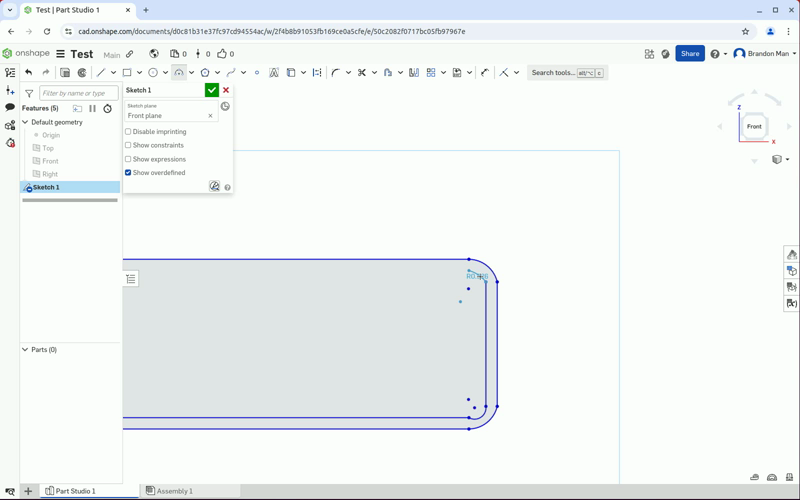
click(480, 276)
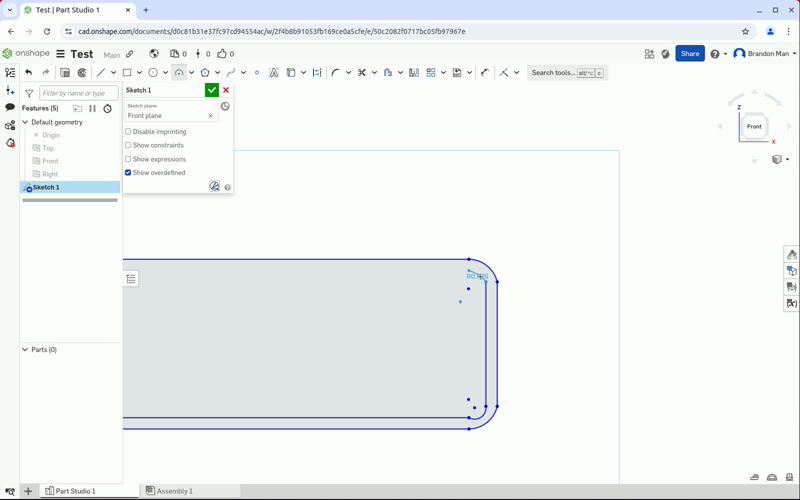
scroll(-6)
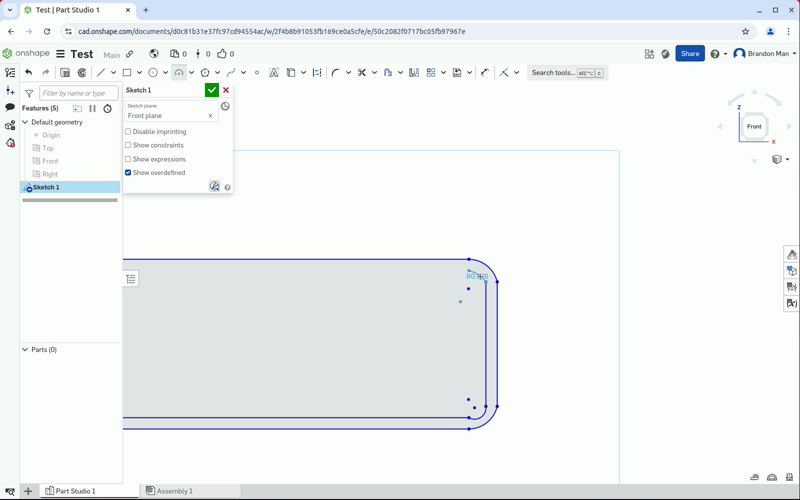
scroll(-6)
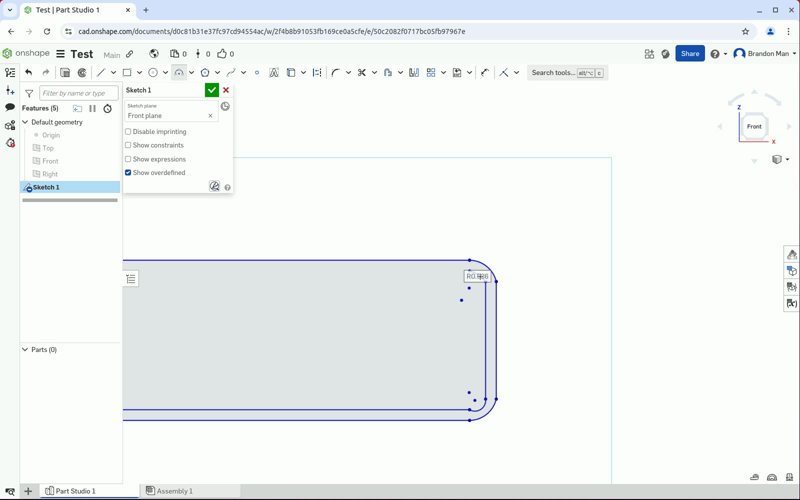
scroll(-6)
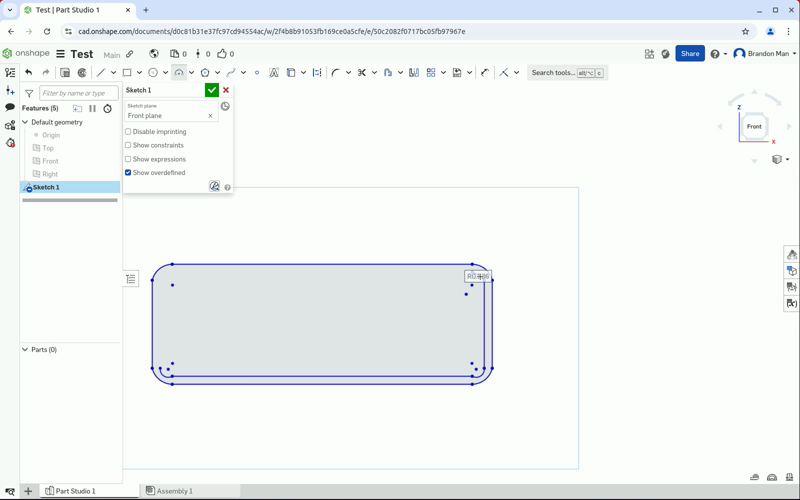
scroll(-6)
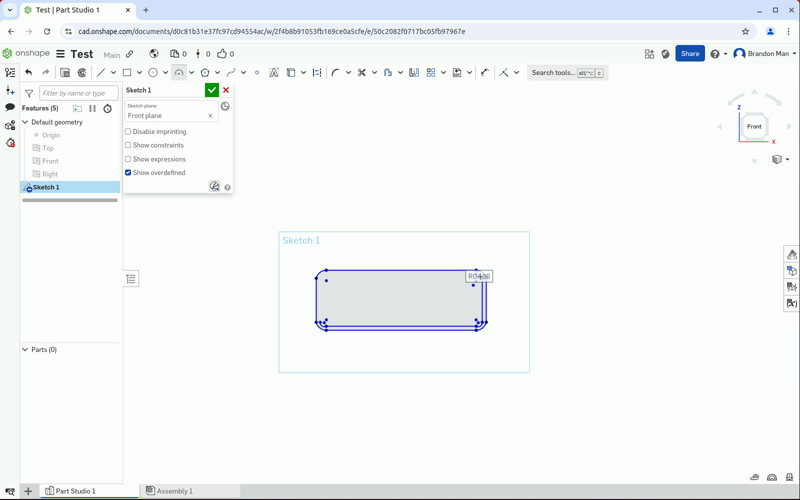
scroll(-6)
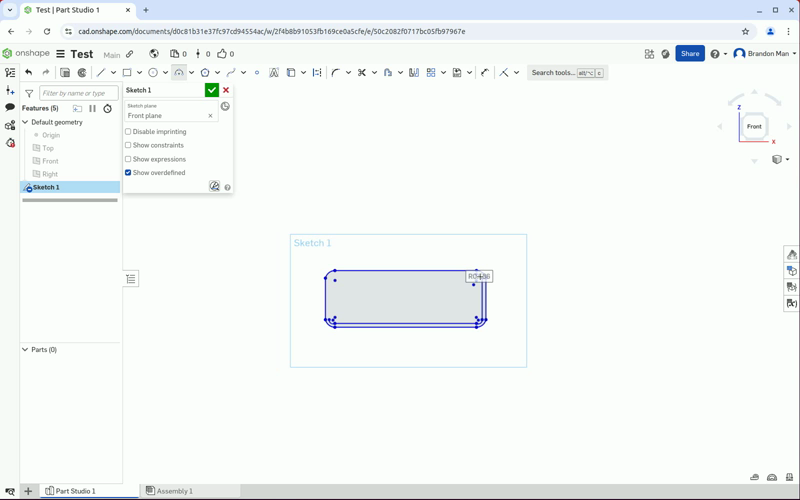
scroll(-6)
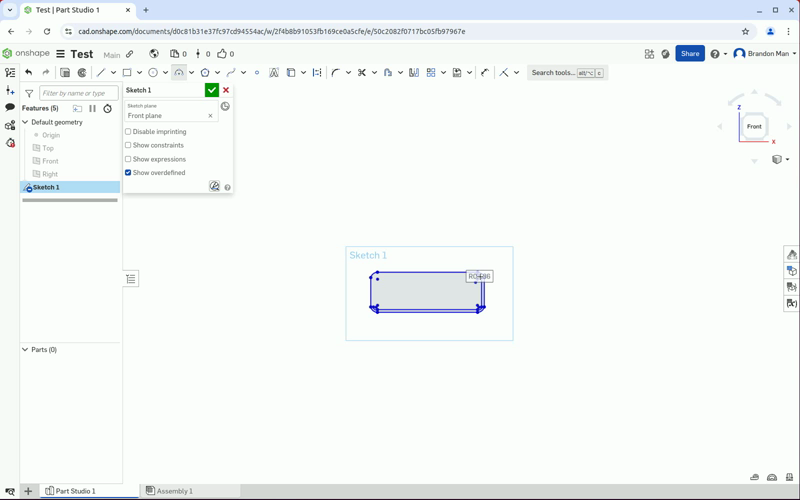
scroll(-6)
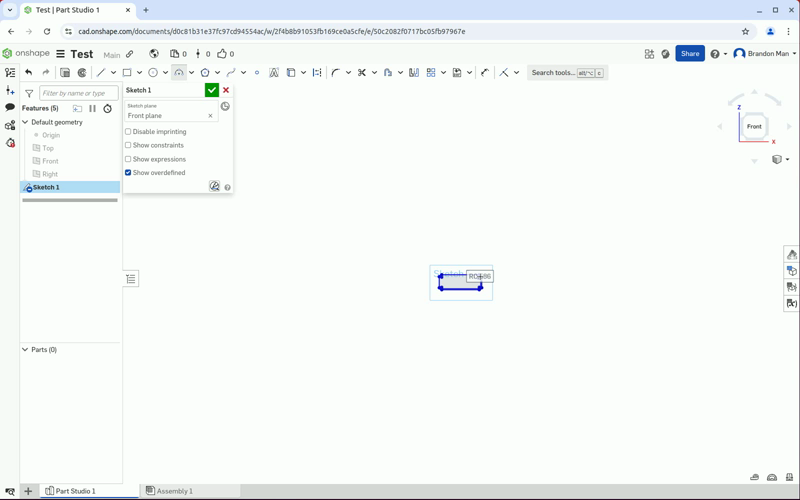
key_up(shift)
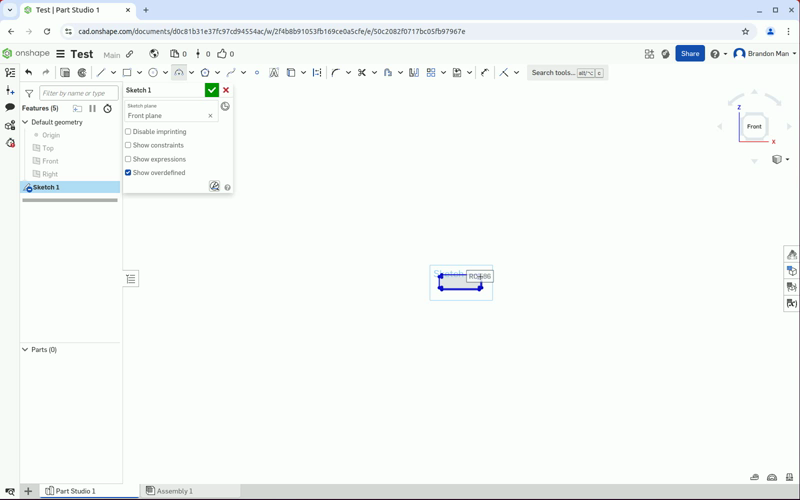
key(esc)
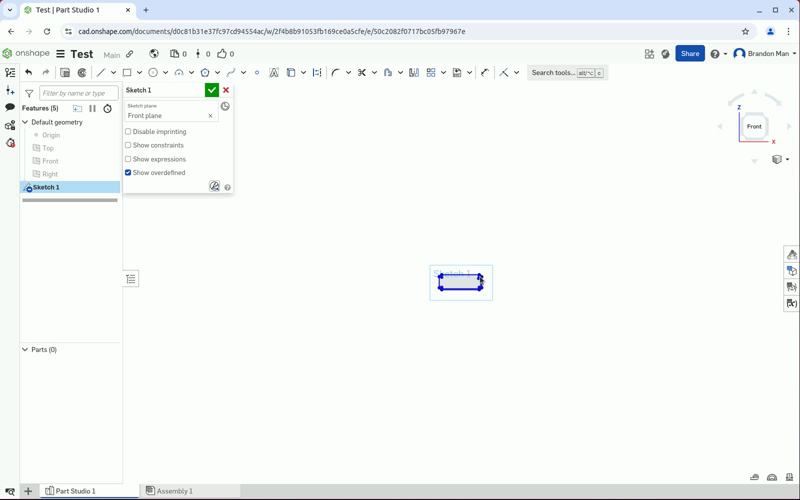
key(l)
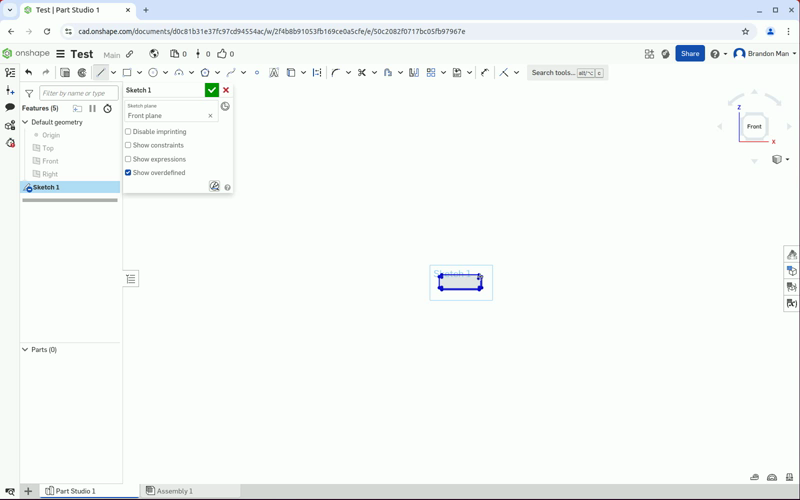
mouse_move(479, 275)
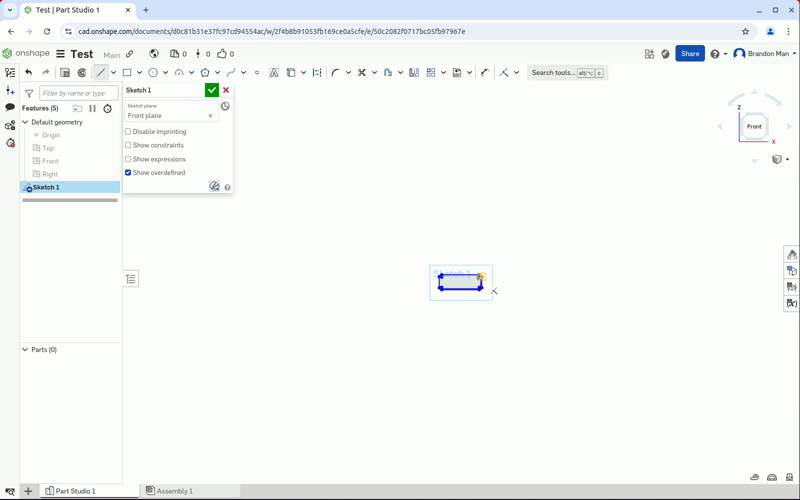
scroll(6)
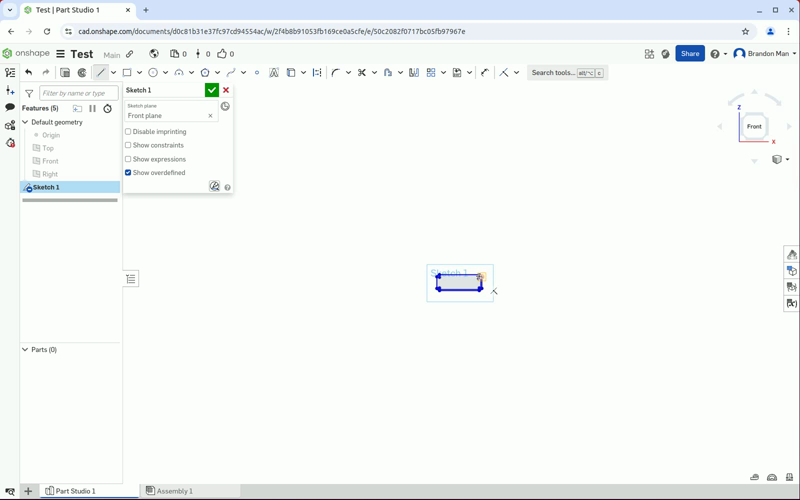
scroll(6)
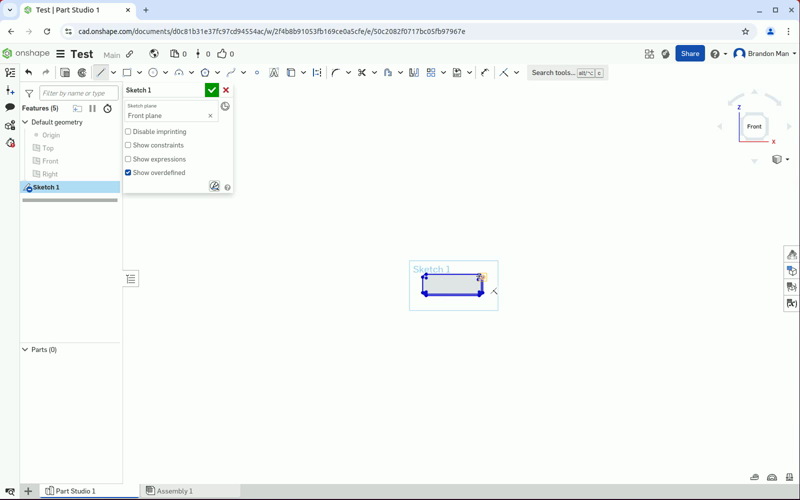
scroll(6)
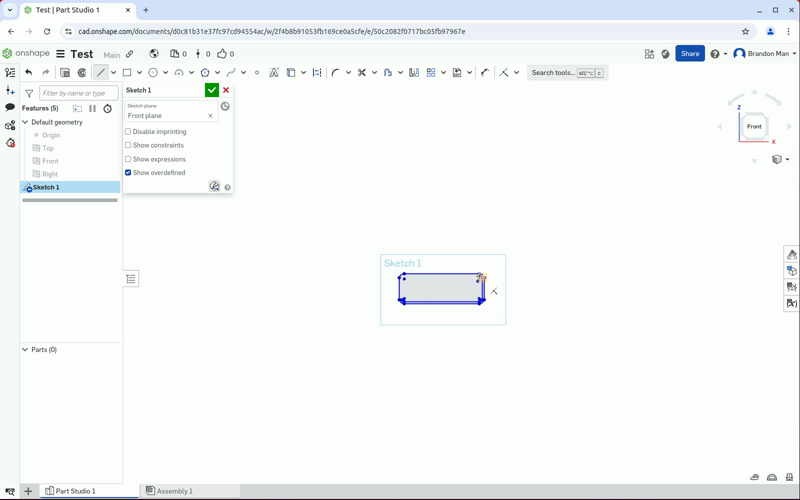
scroll(6)
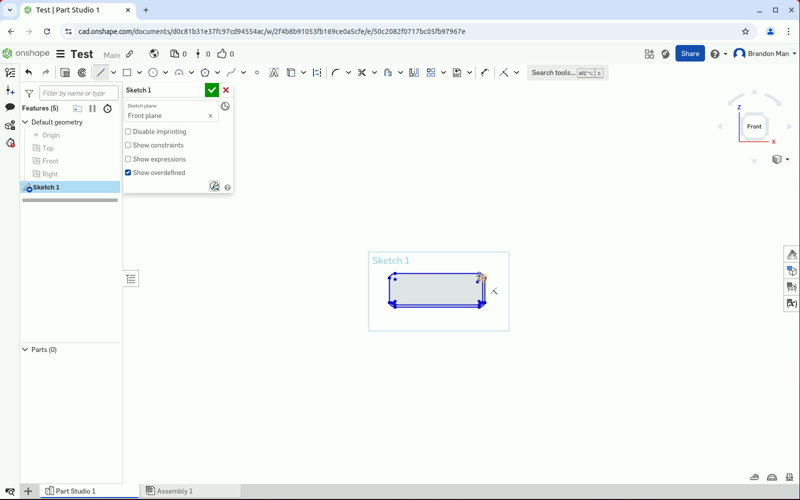
scroll(6)
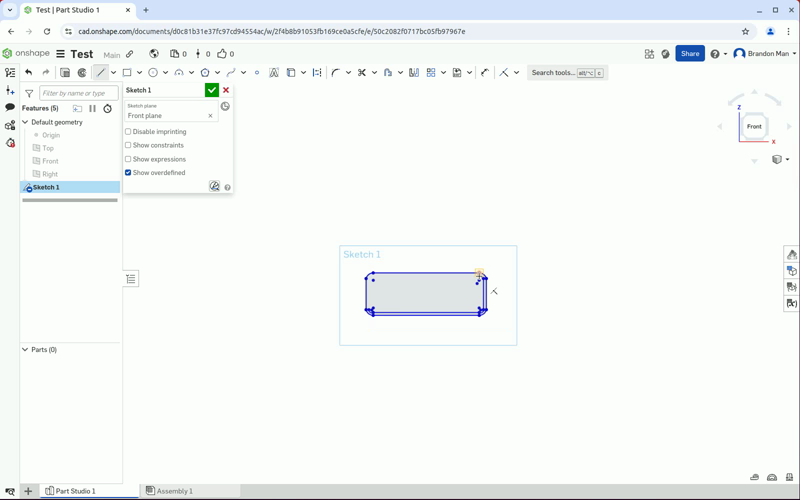
scroll(6)
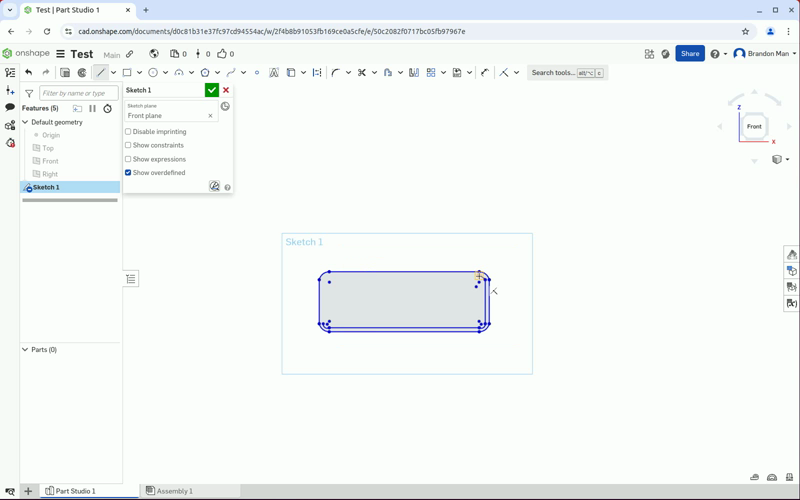
scroll(6)
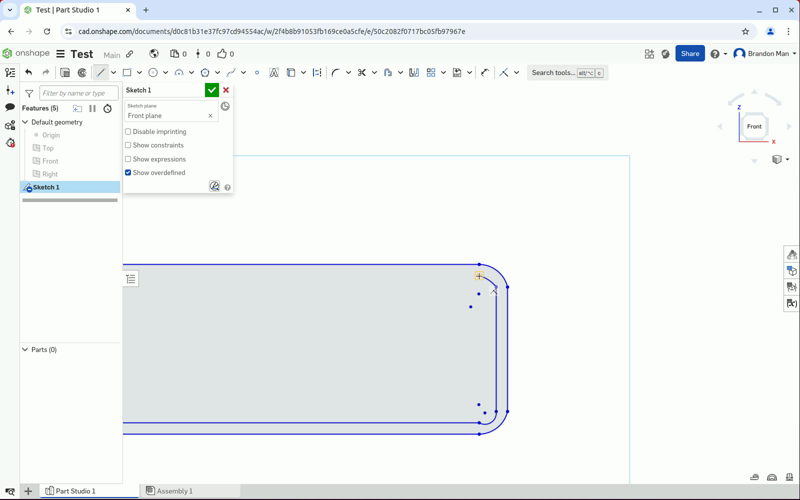
click(479, 275)
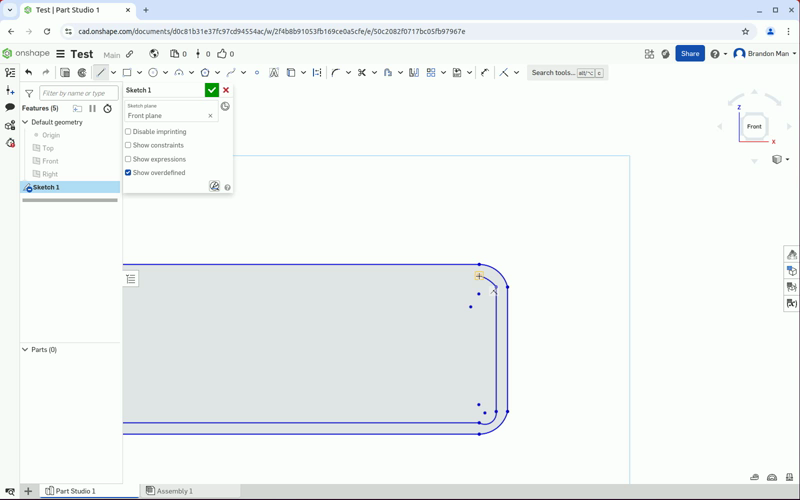
scroll(-6)
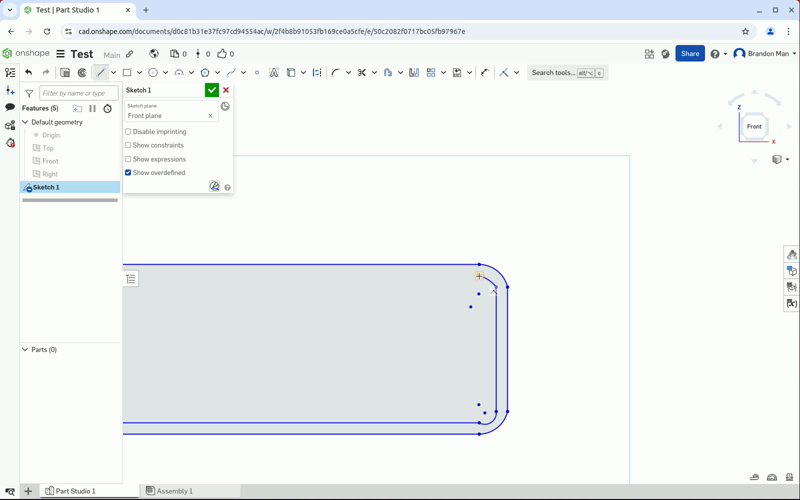
scroll(-6)
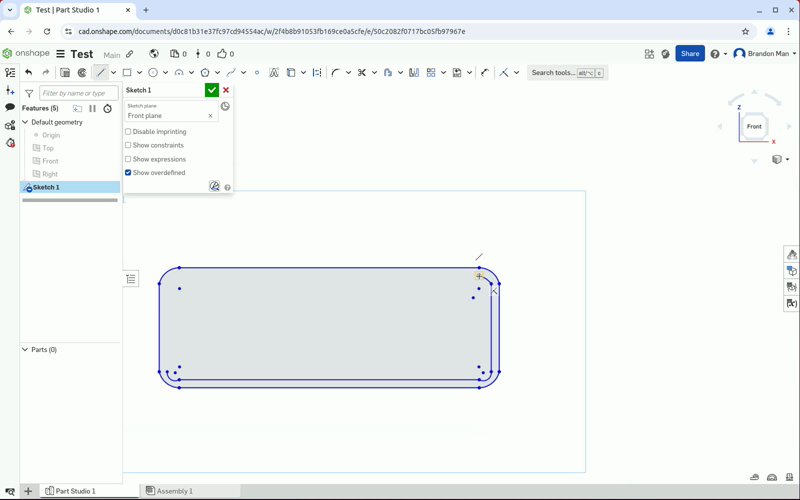
scroll(-6)
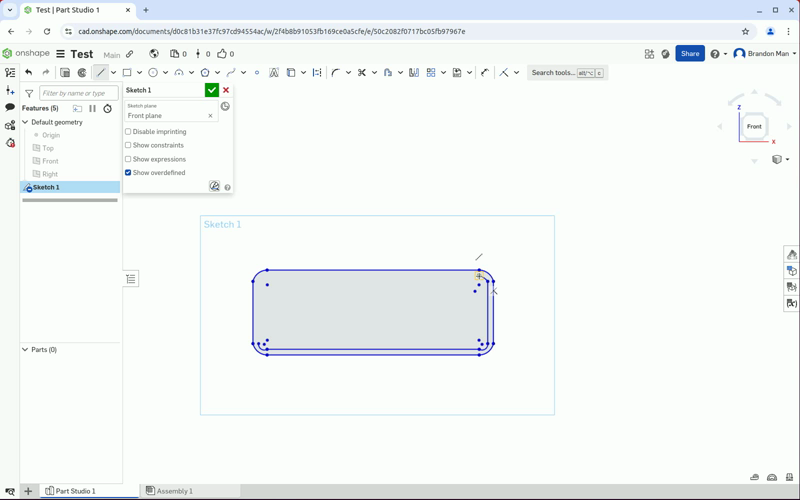
scroll(-6)
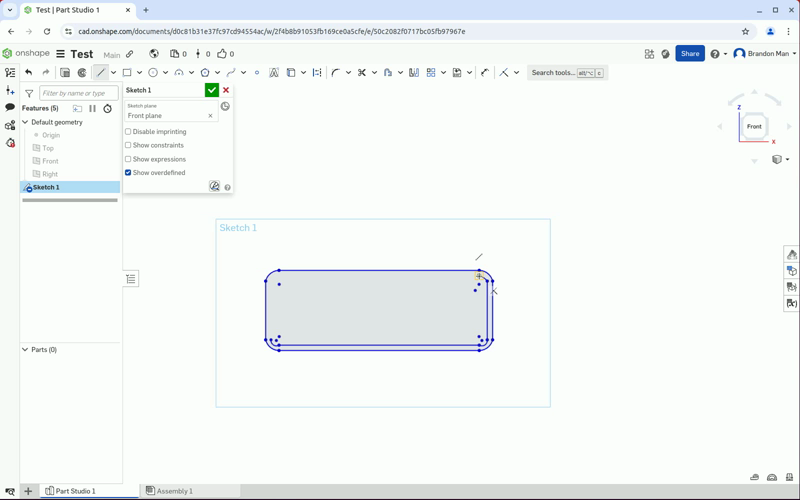
scroll(-6)
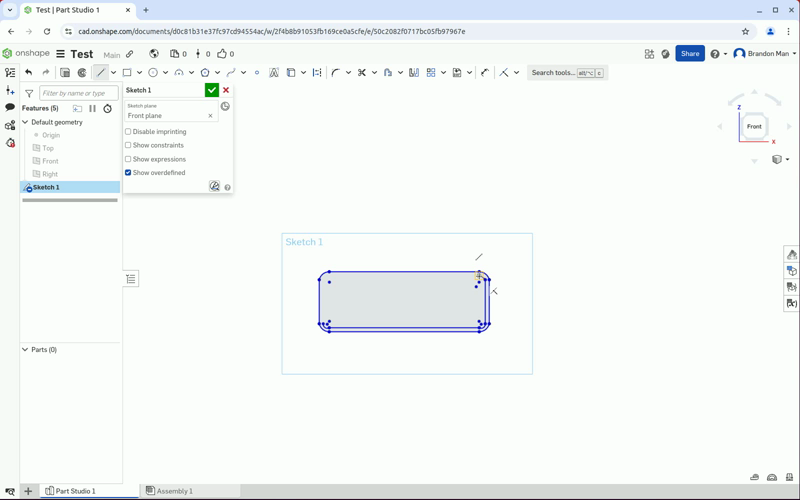
scroll(-6)
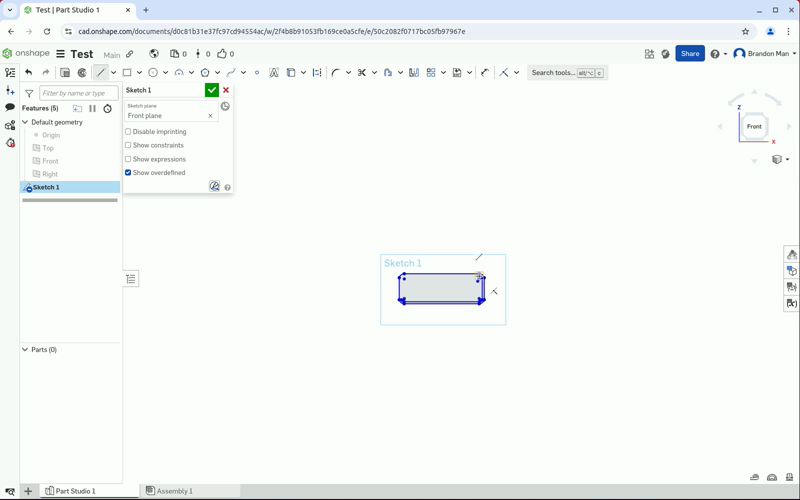
scroll(-6)
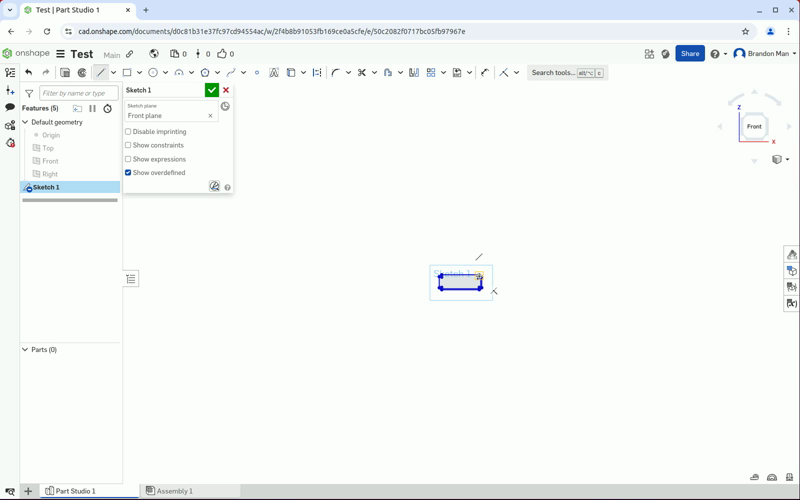
key_down(shift)
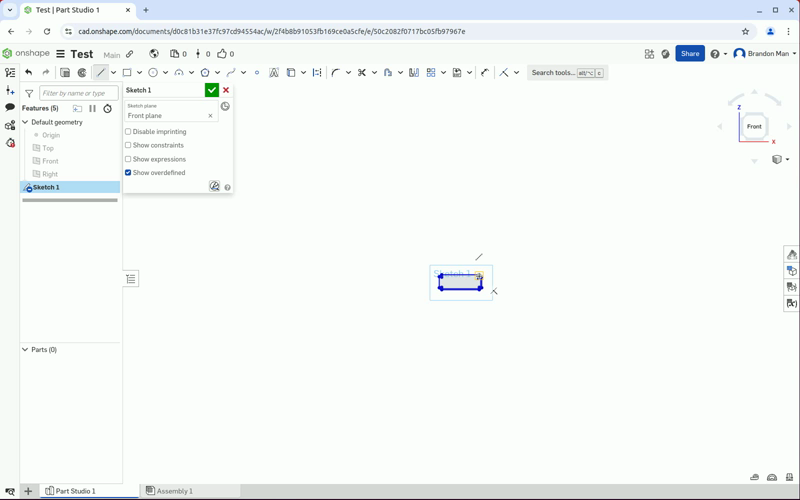
mouse_move(509, 275)
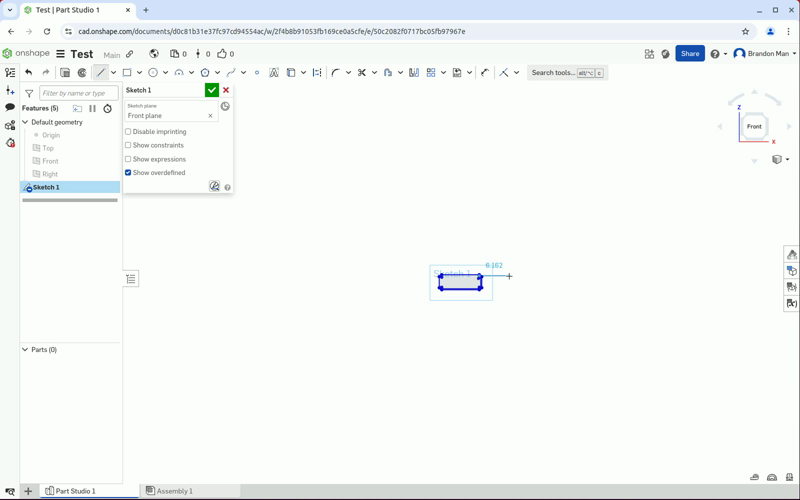
mouse_move(441, 275)
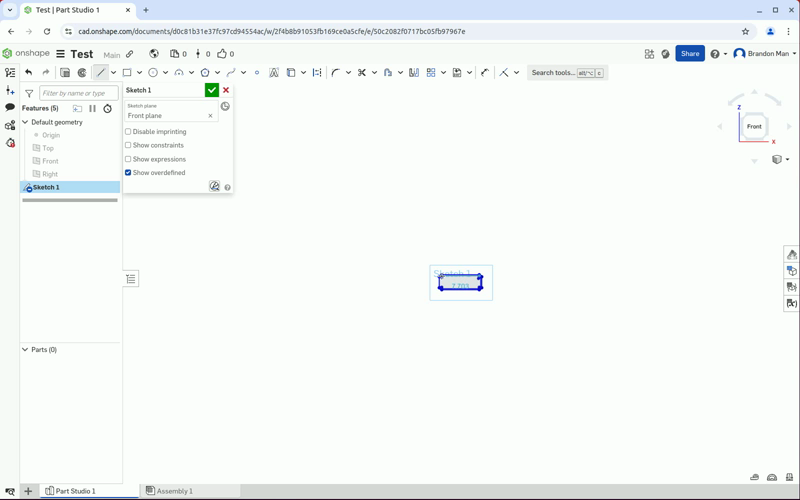
scroll(6)
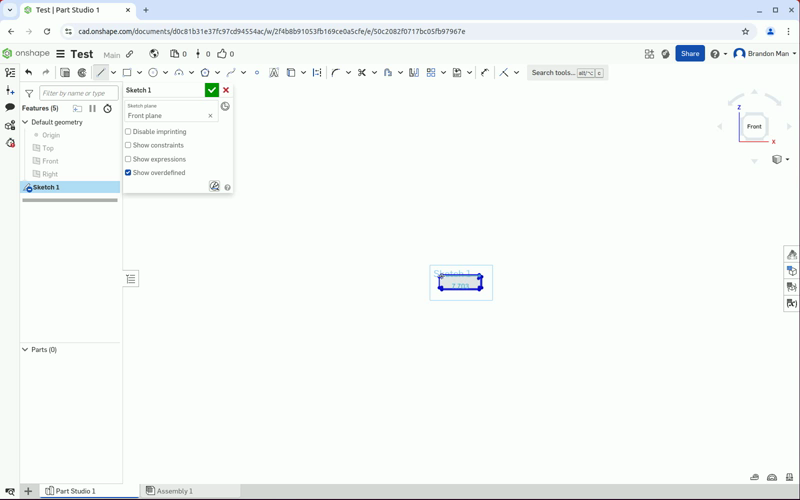
scroll(6)
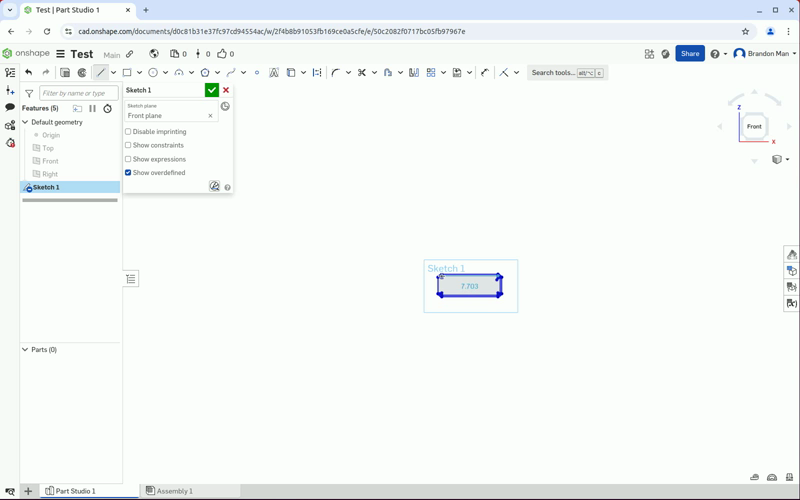
scroll(6)
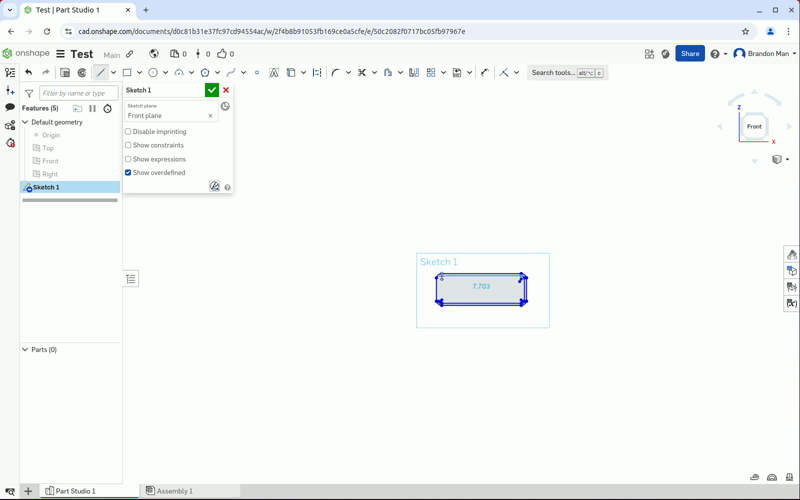
scroll(6)
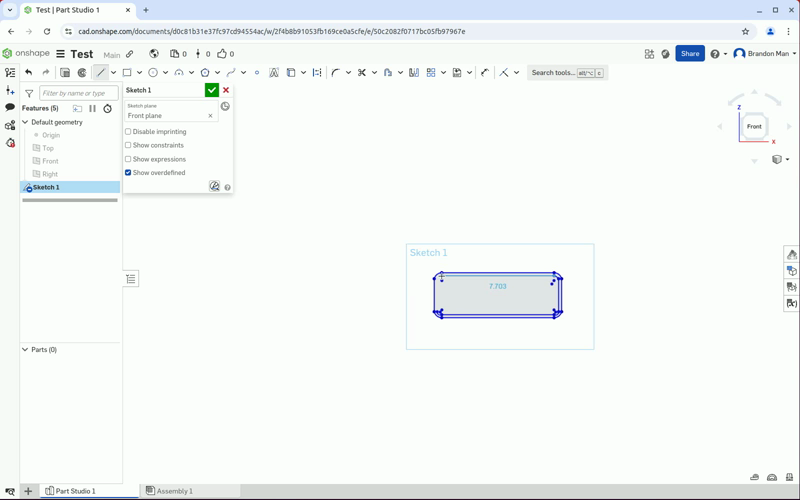
scroll(6)
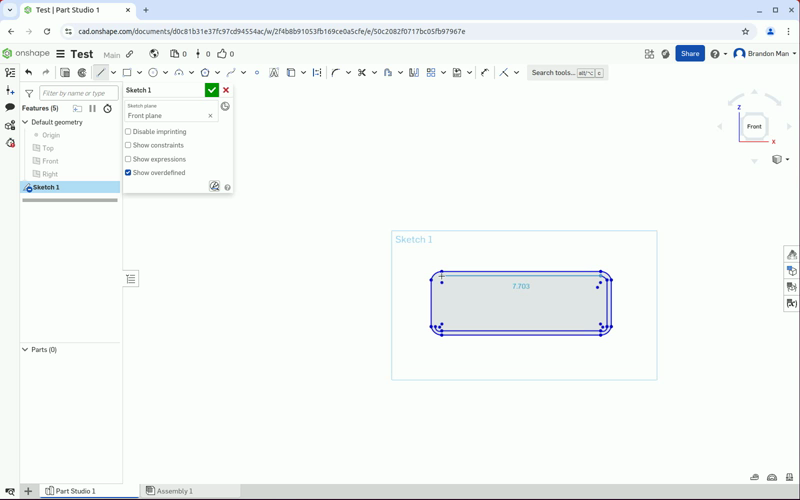
scroll(6)
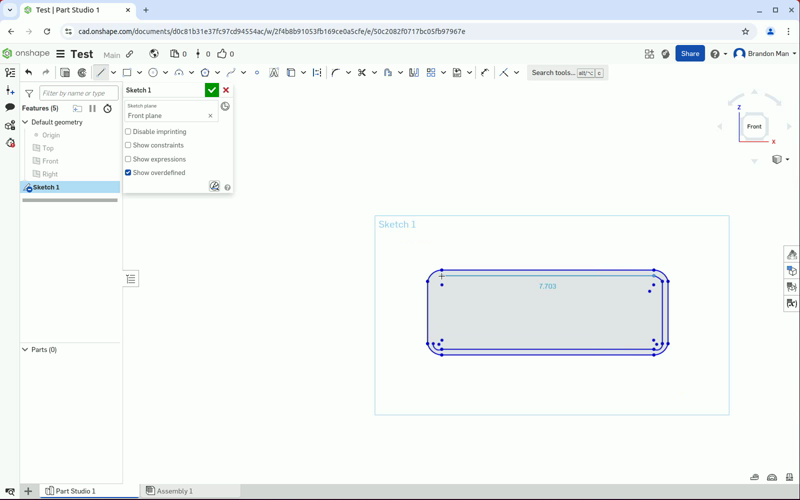
scroll(6)
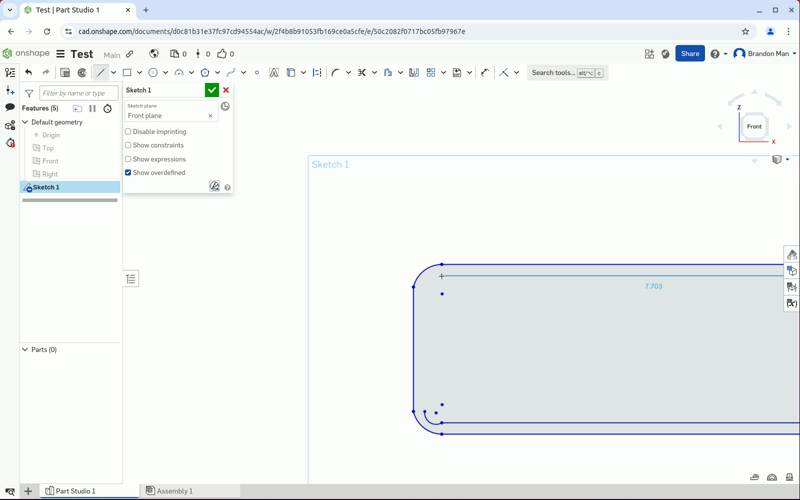
click(441, 275)
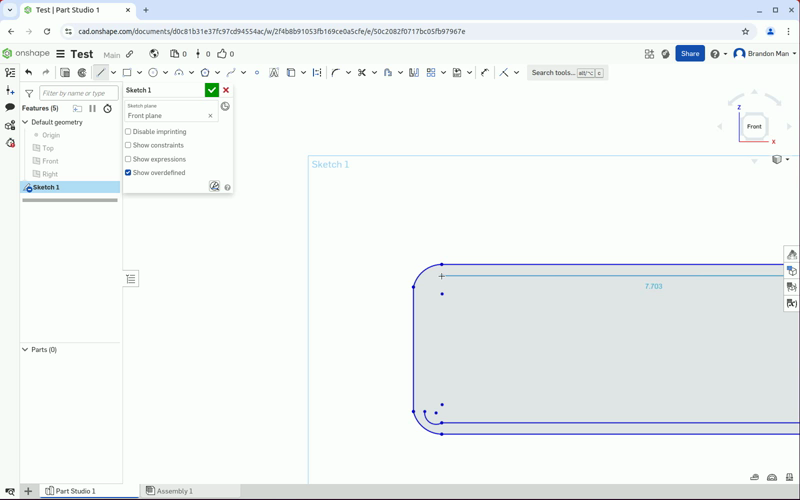
scroll(-6)
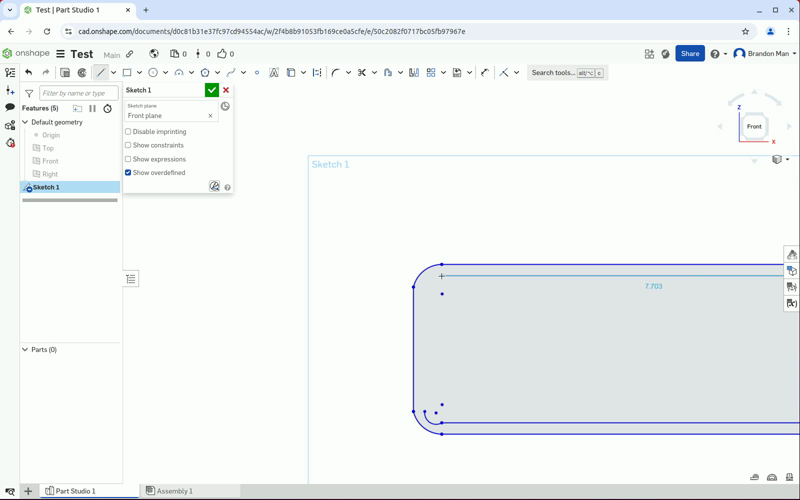
scroll(-6)
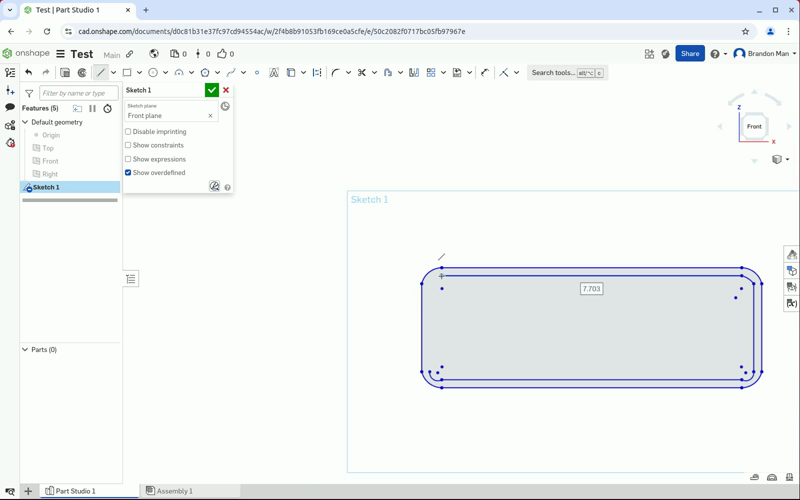
scroll(-6)
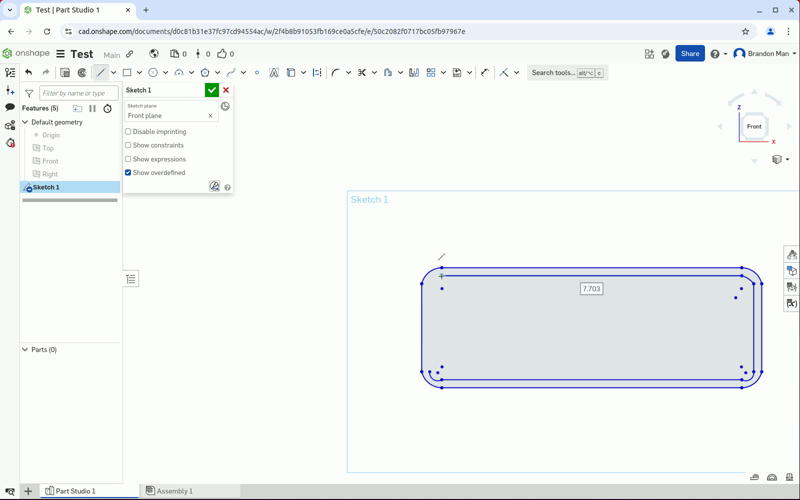
scroll(-6)
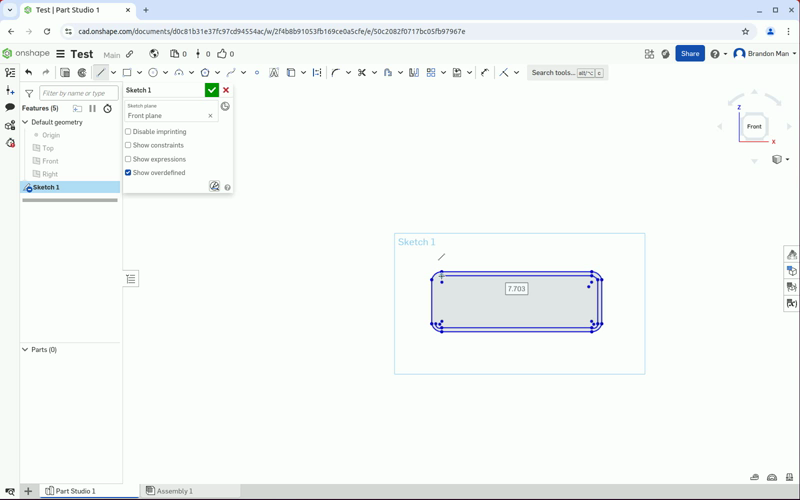
scroll(-6)
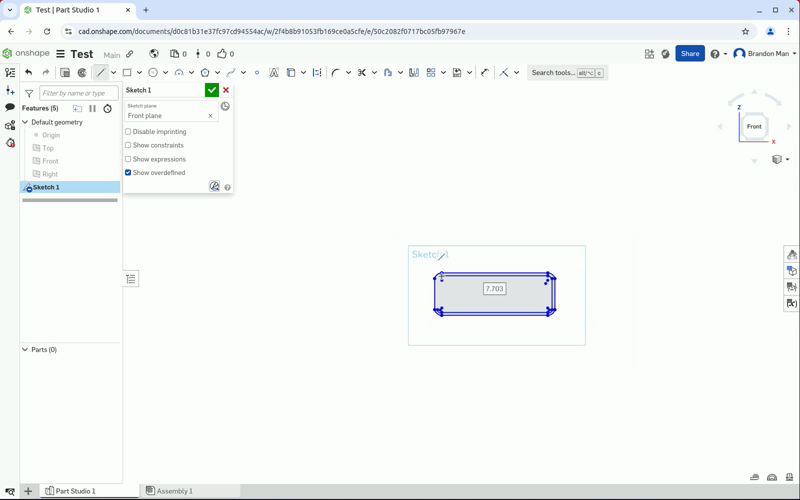
scroll(-6)
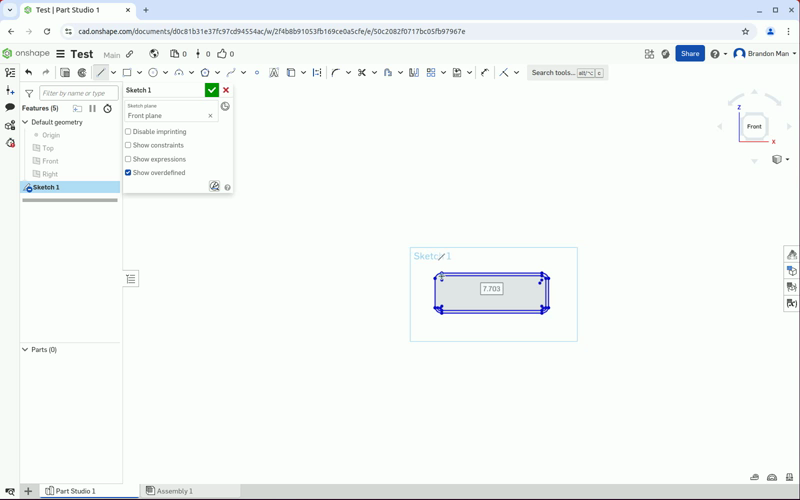
scroll(-6)
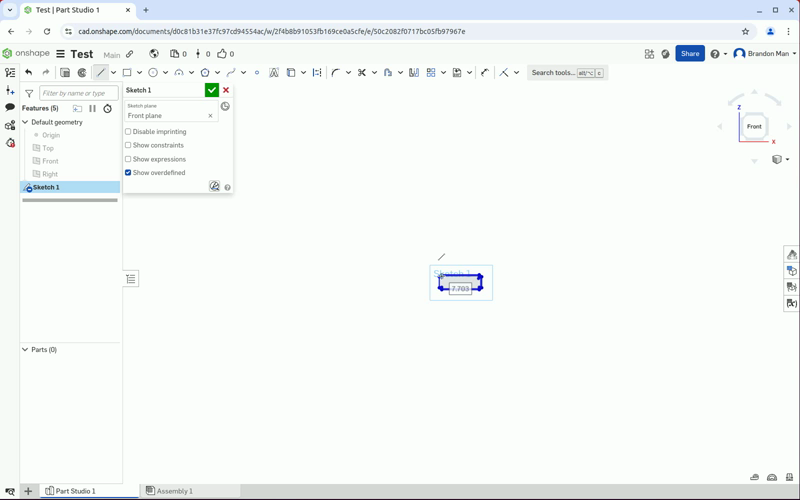
key_up(shift)
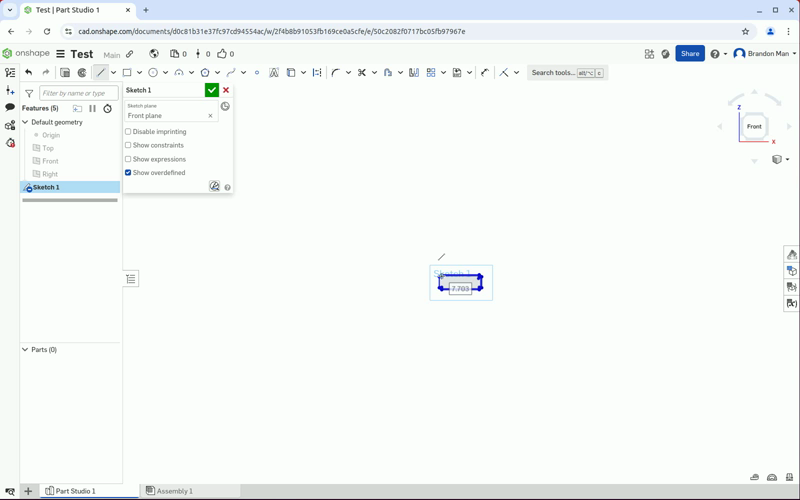
key(esc)
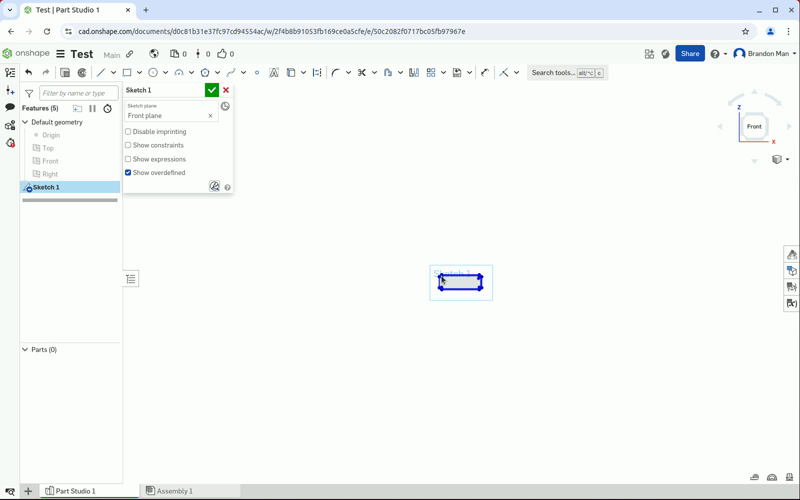
key(a)
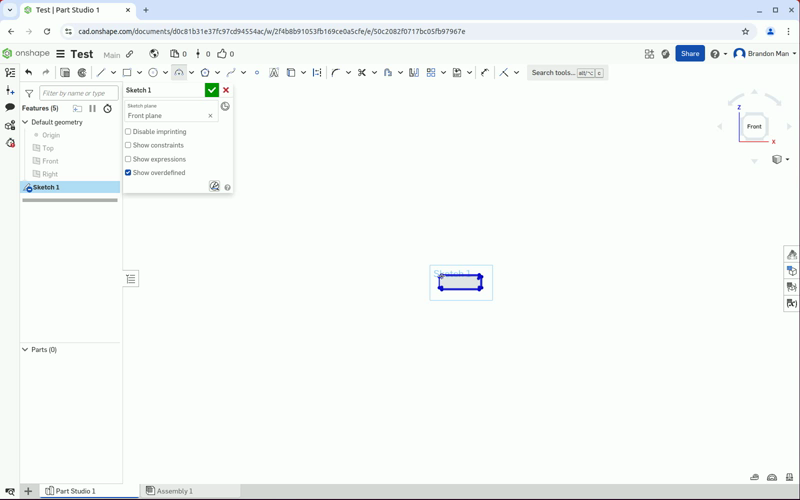
mouse_move(441, 275)
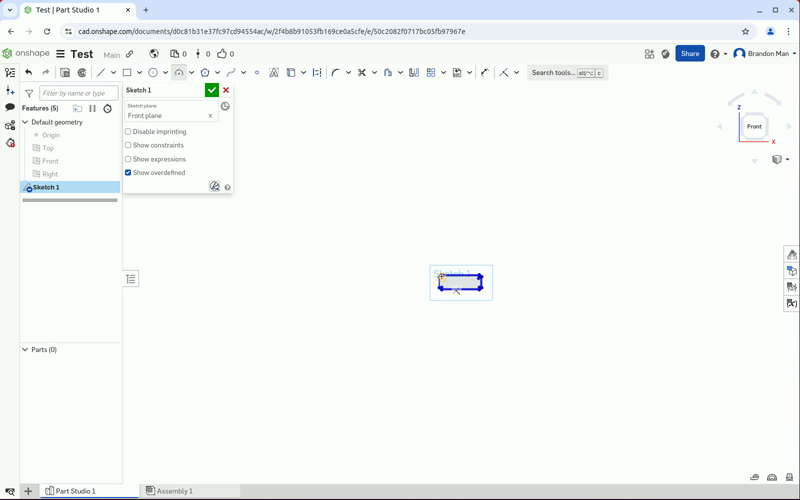
scroll(6)
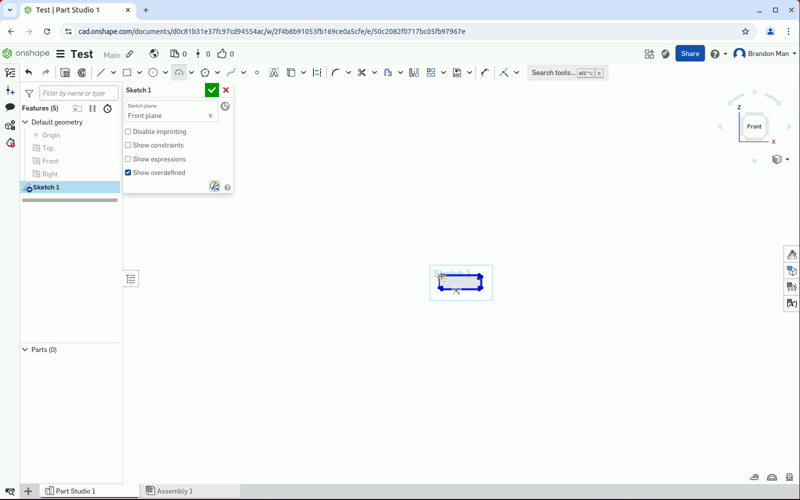
scroll(6)
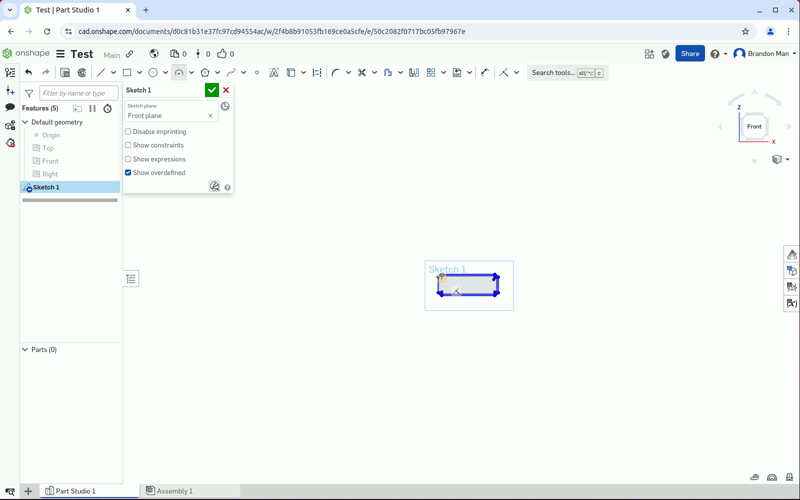
scroll(6)
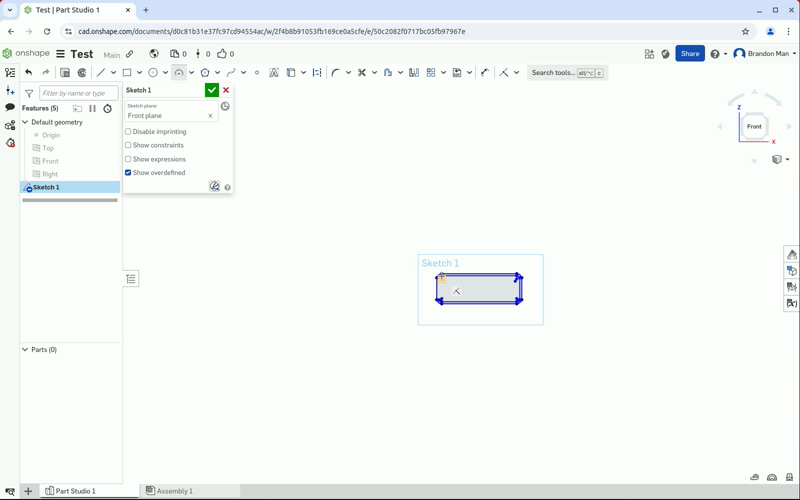
scroll(6)
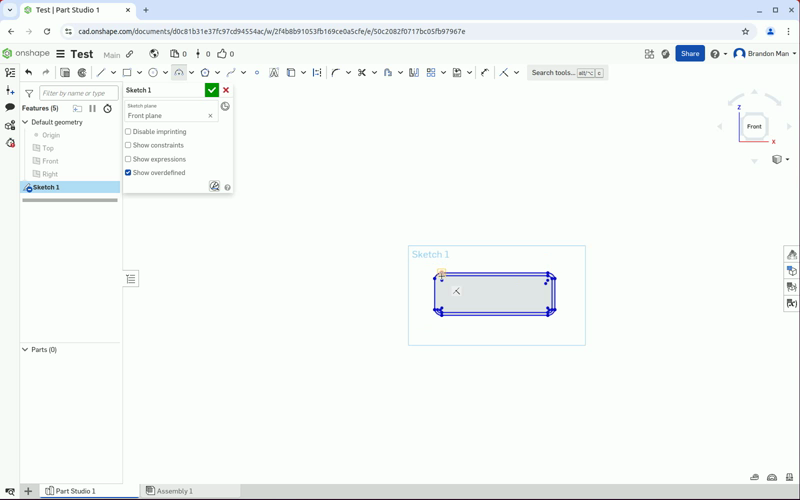
scroll(6)
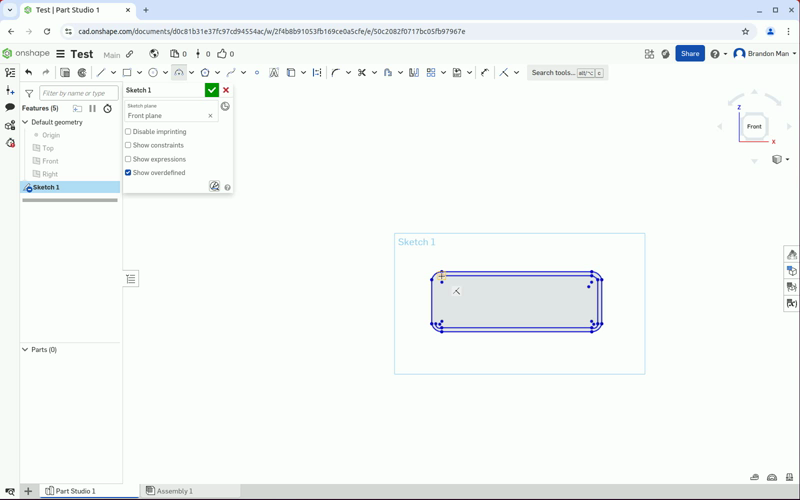
scroll(6)
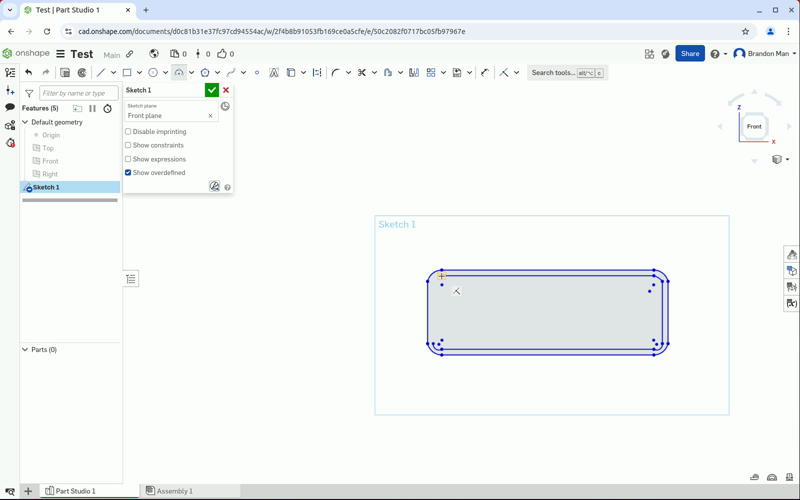
scroll(6)
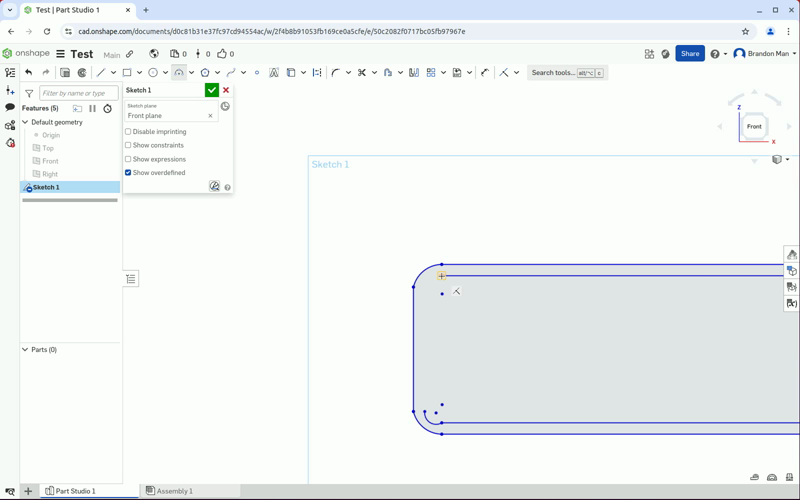
click(441, 275)
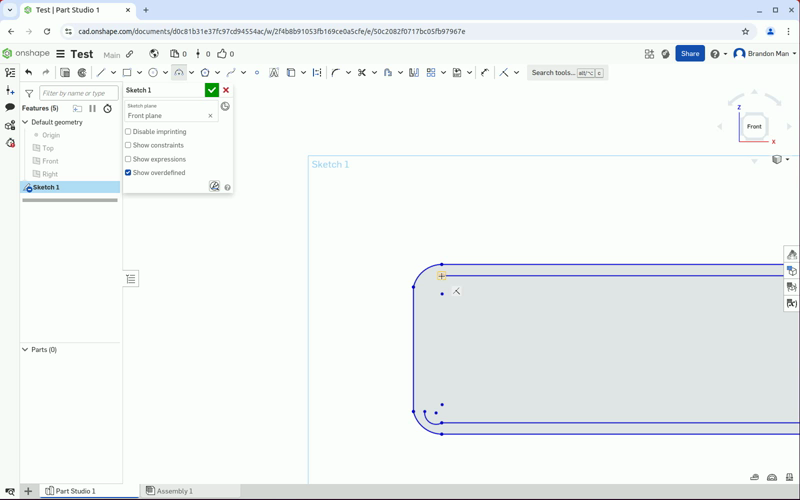
scroll(-6)
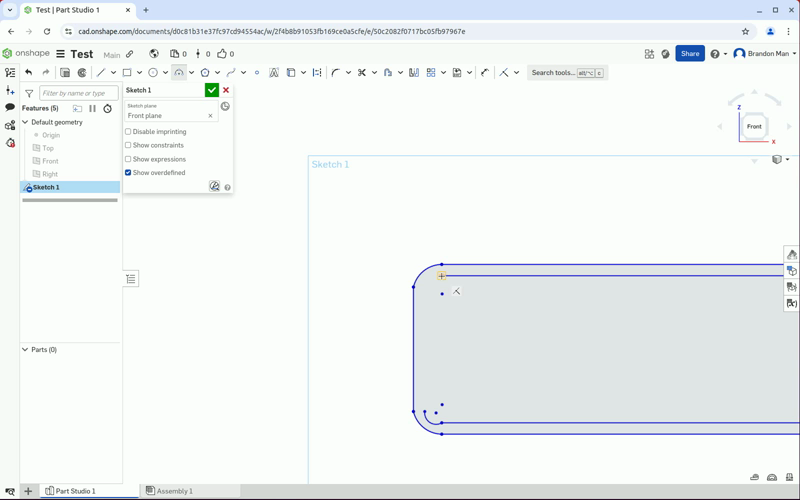
scroll(-6)
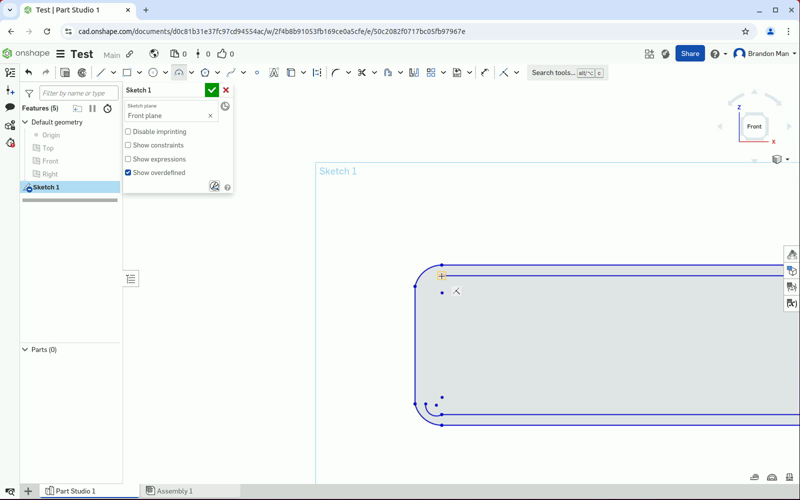
scroll(-6)
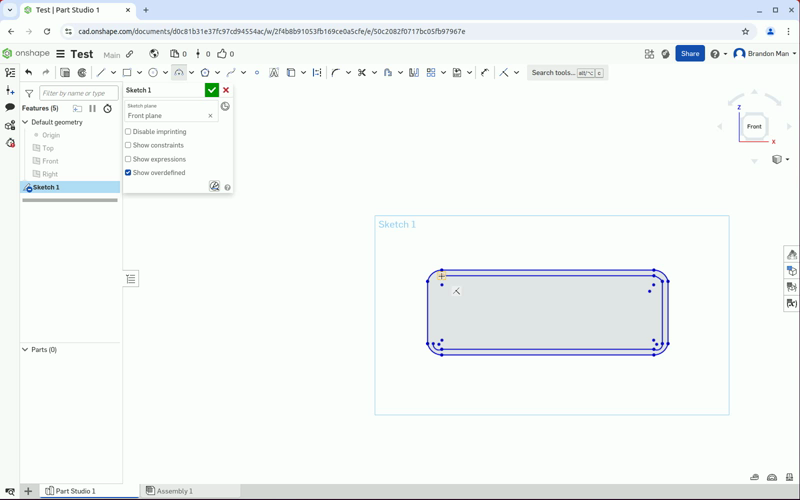
scroll(-6)
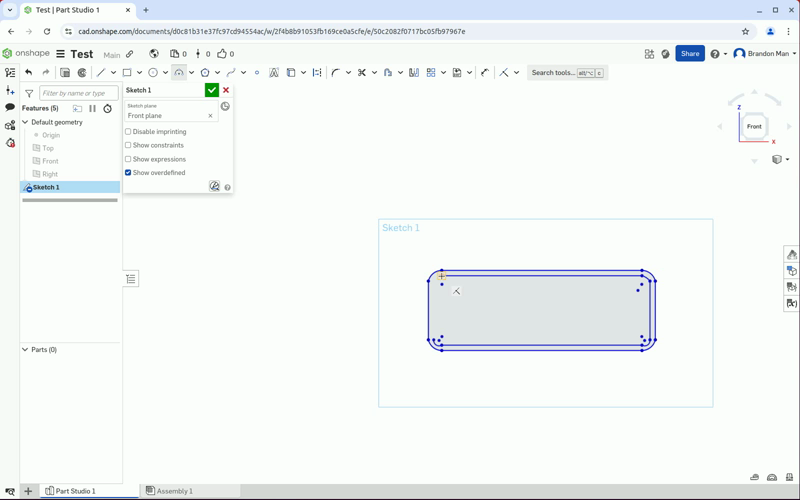
scroll(-6)
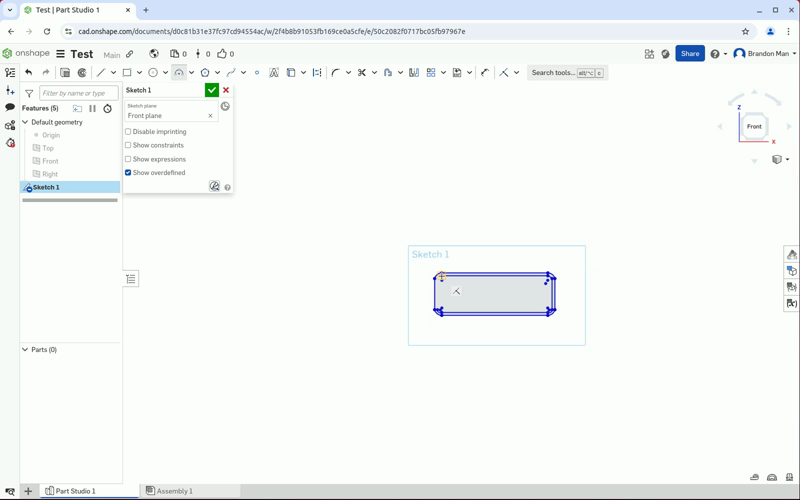
scroll(-6)
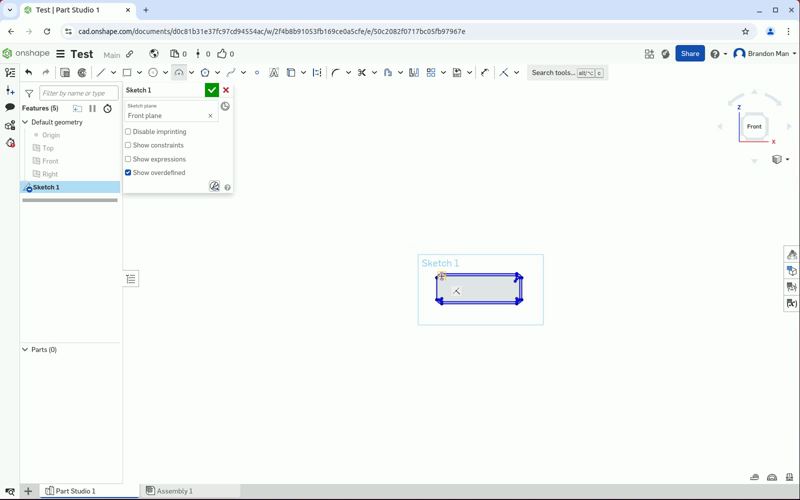
scroll(-6)
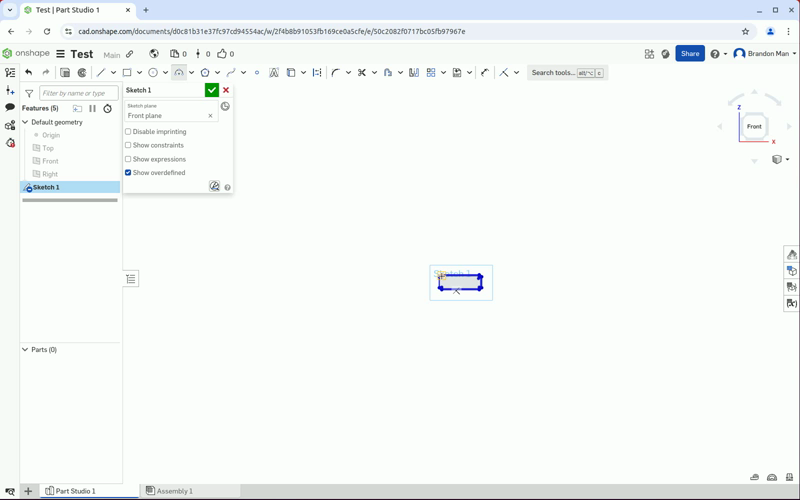
key_down(shift)
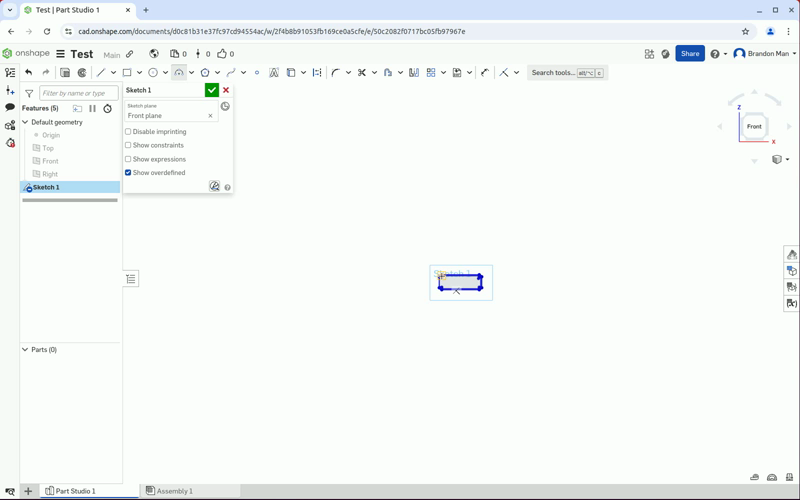
mouse_move(440, 276)
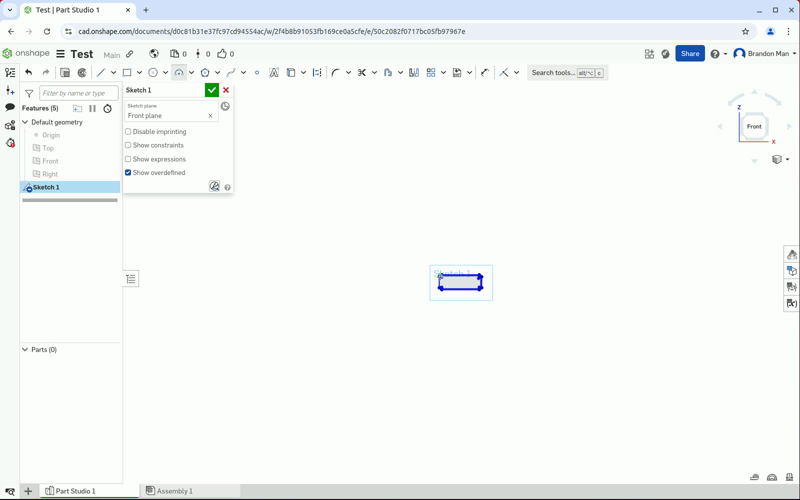
scroll(6)
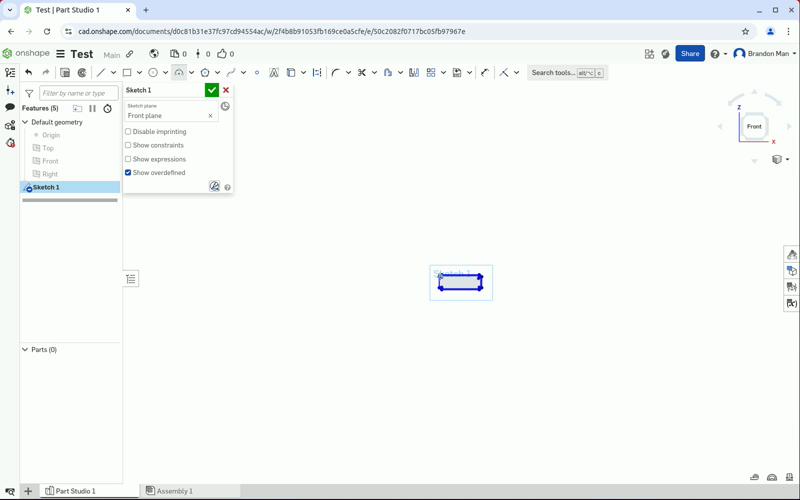
scroll(6)
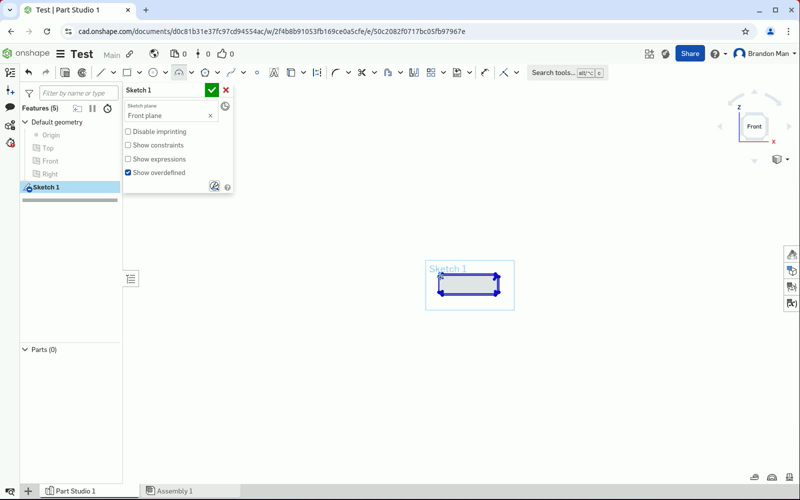
scroll(6)
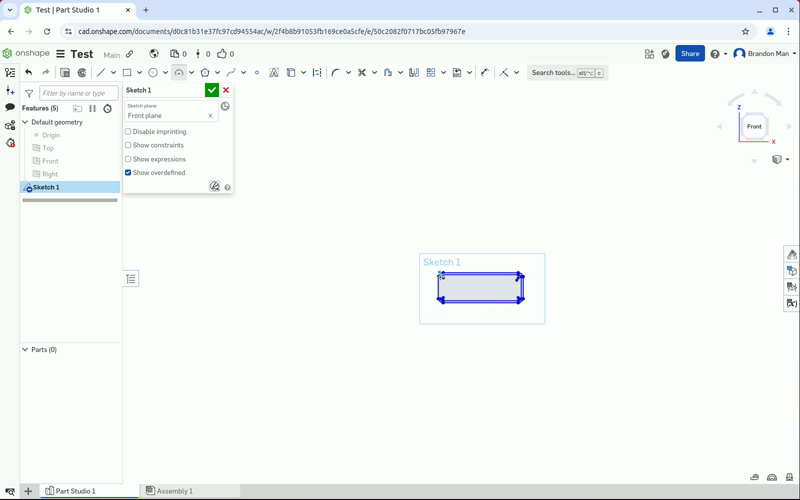
scroll(6)
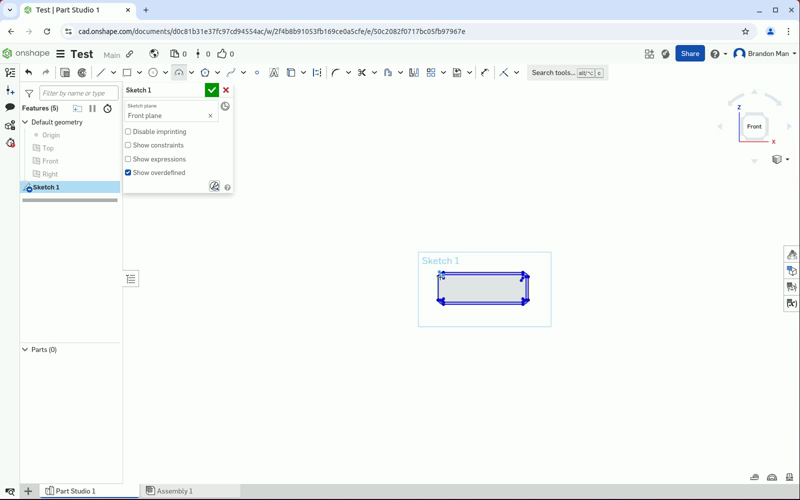
scroll(6)
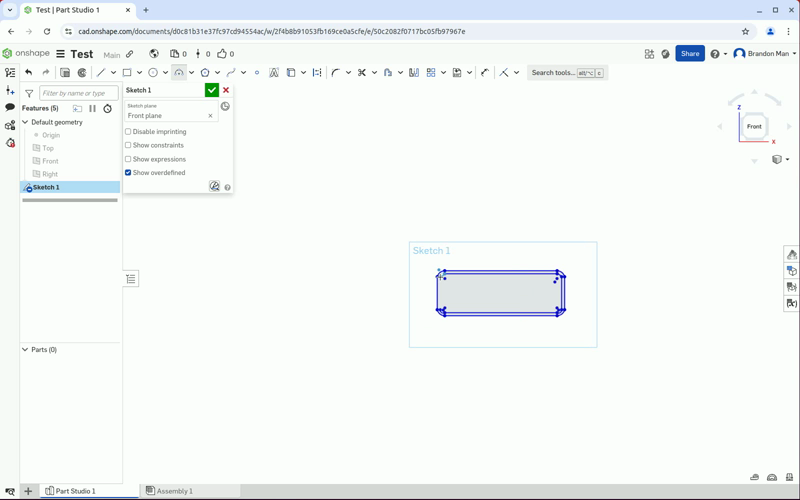
scroll(6)
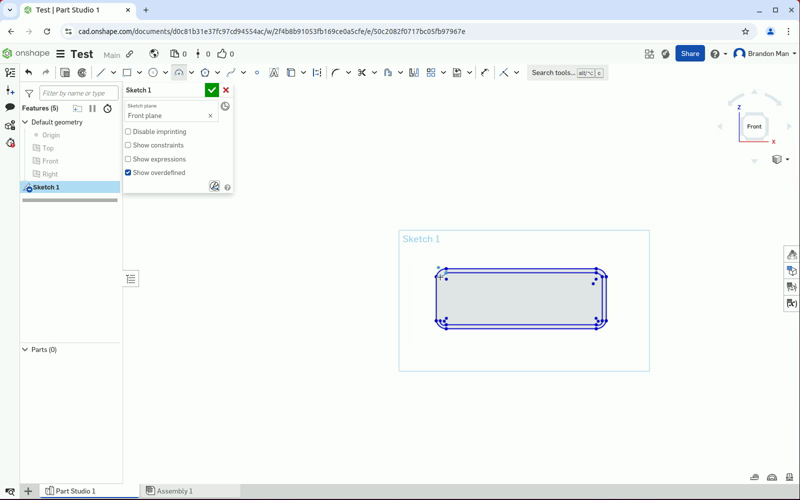
scroll(6)
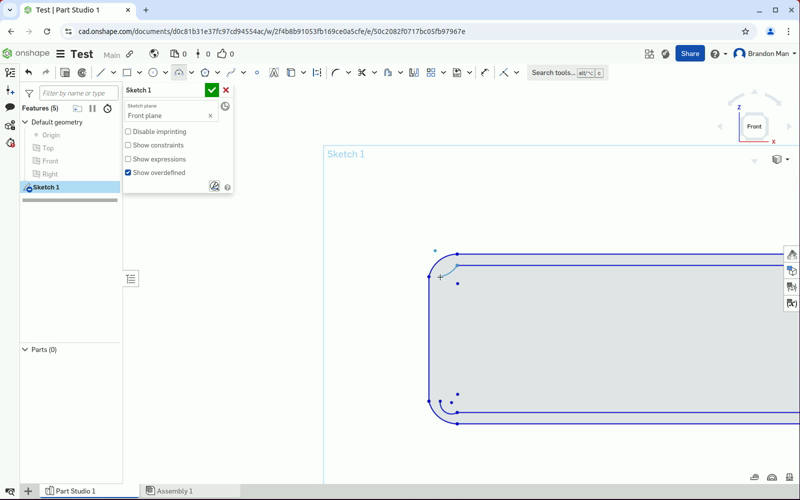
click(440, 276)
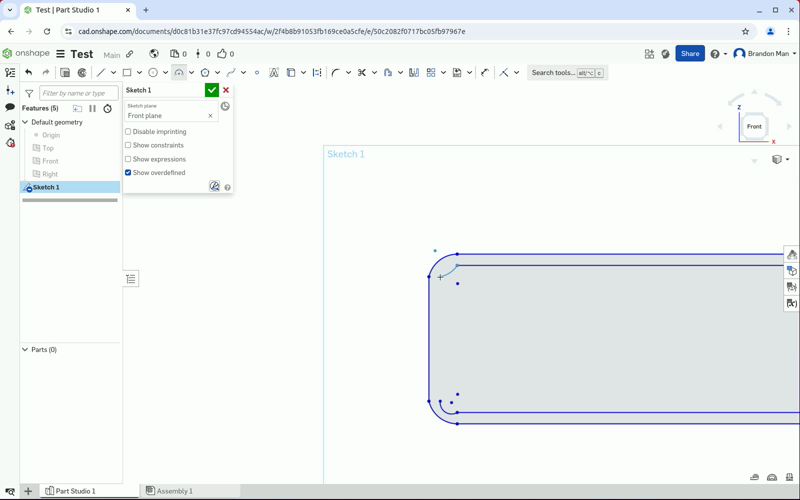
scroll(-6)
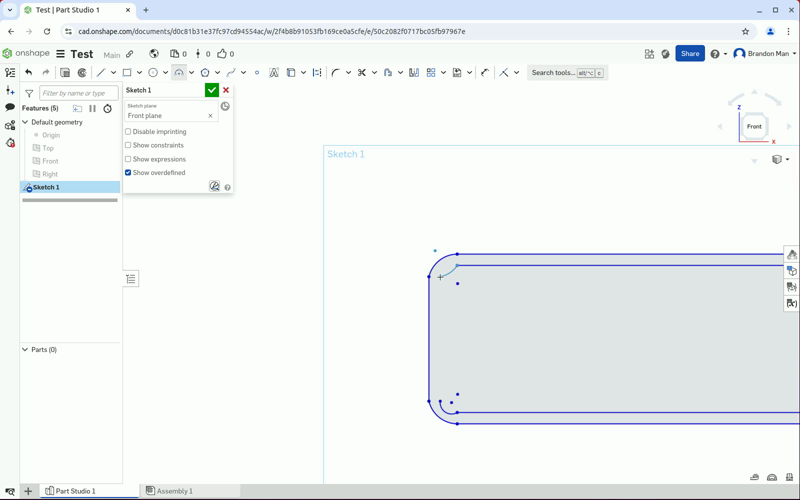
scroll(-6)
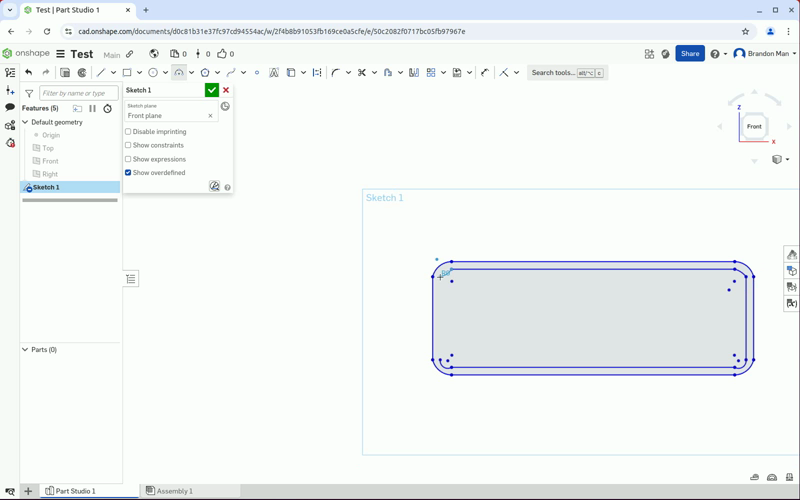
scroll(-6)
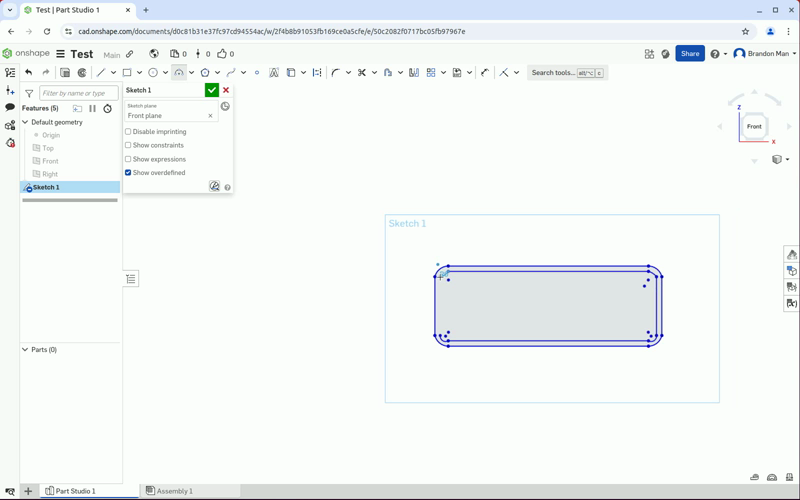
scroll(-6)
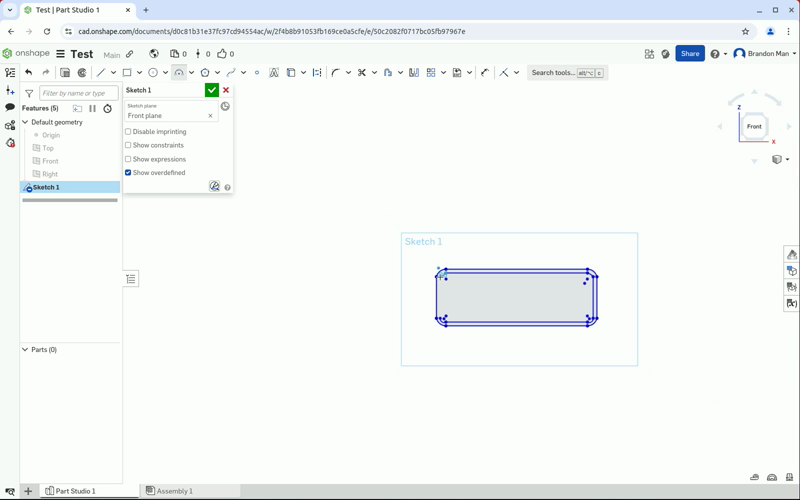
scroll(-6)
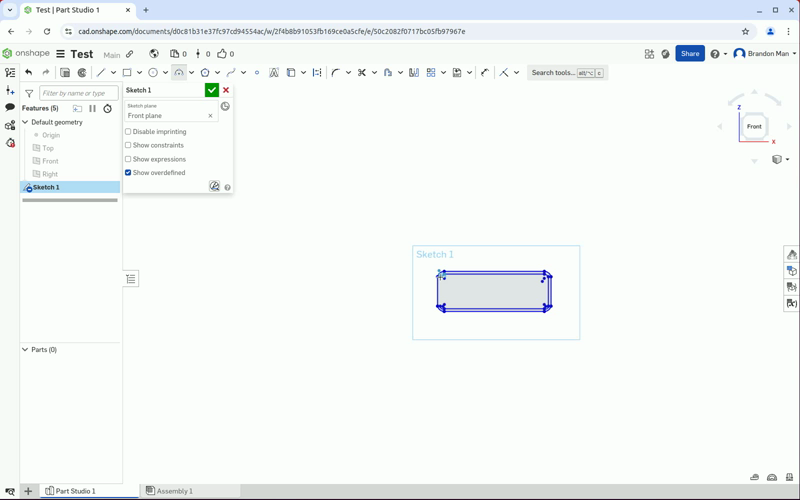
scroll(-6)
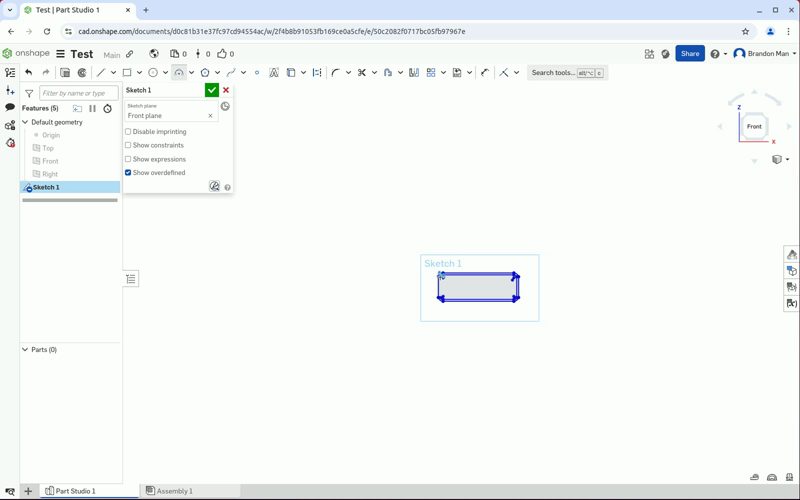
scroll(-6)
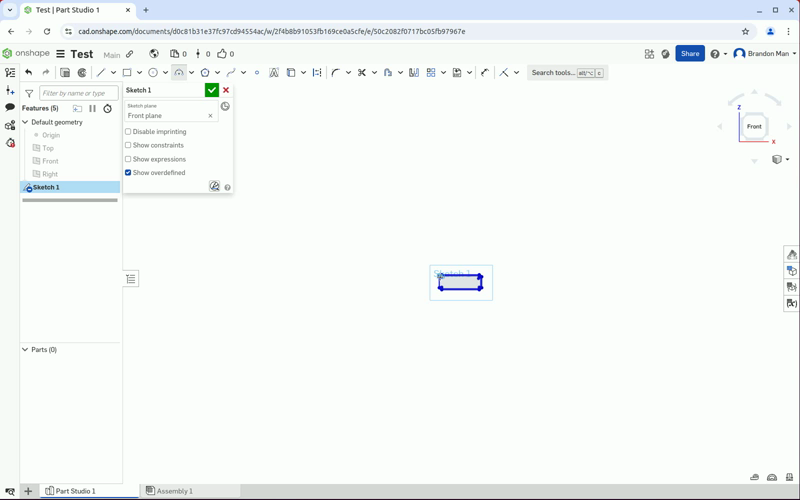
mouse_move(440, 276)
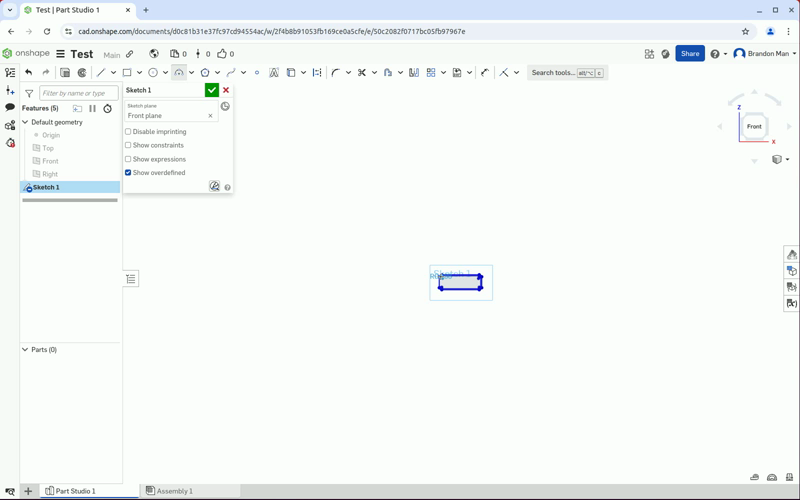
scroll(6)
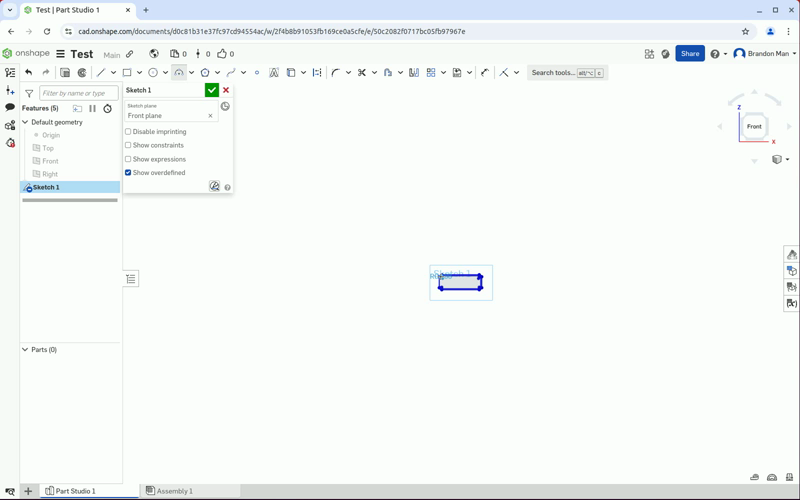
scroll(6)
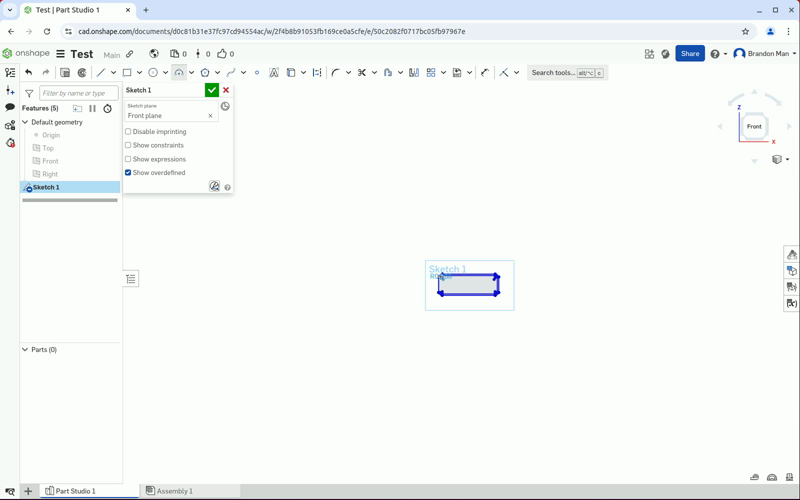
scroll(6)
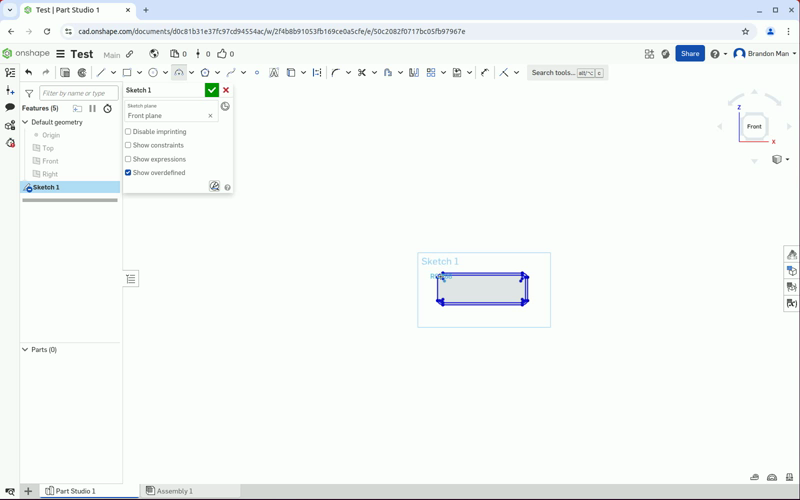
scroll(6)
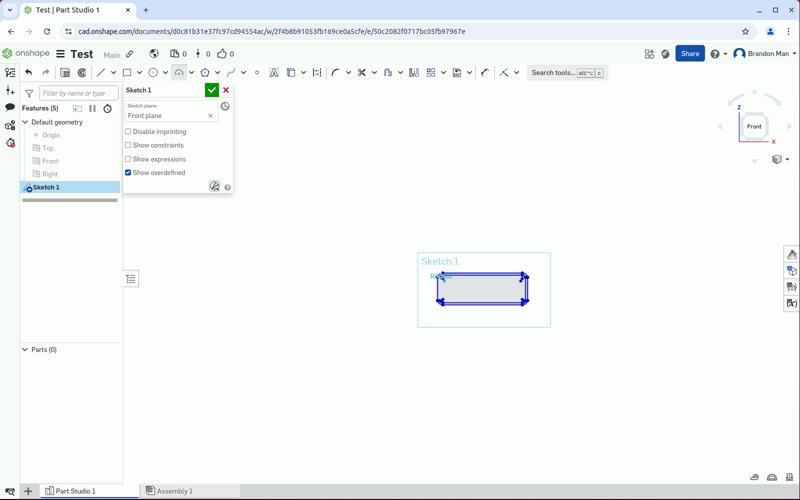
scroll(6)
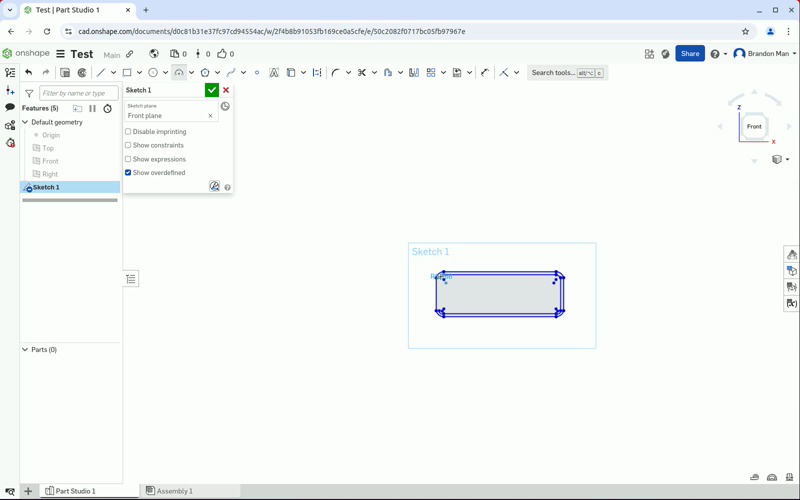
scroll(6)
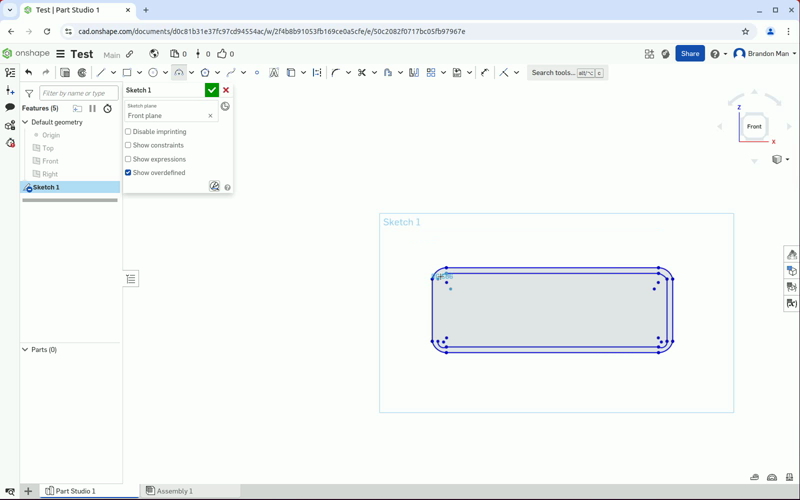
scroll(6)
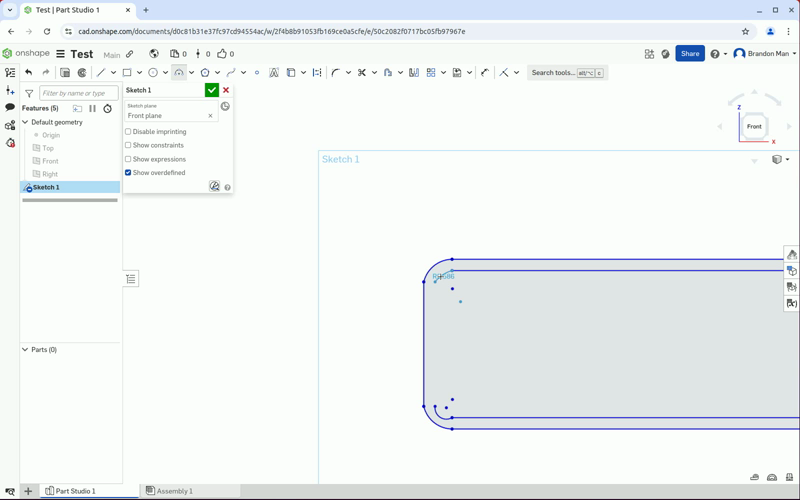
click(440, 276)
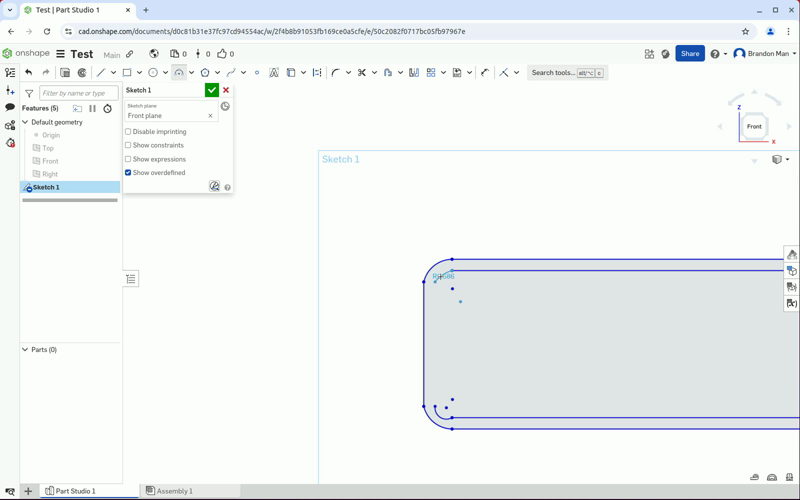
scroll(-6)
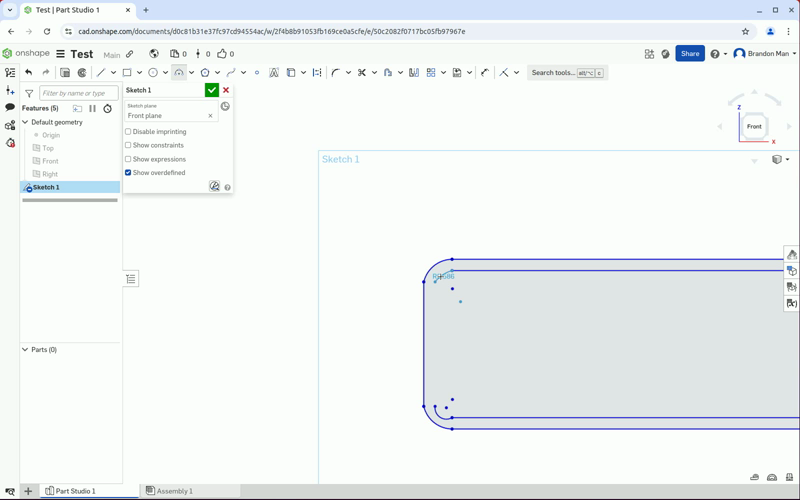
scroll(-6)
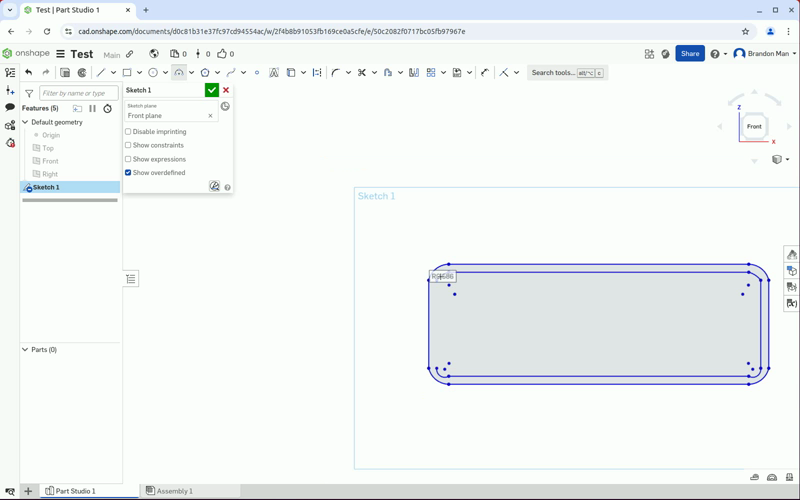
scroll(-6)
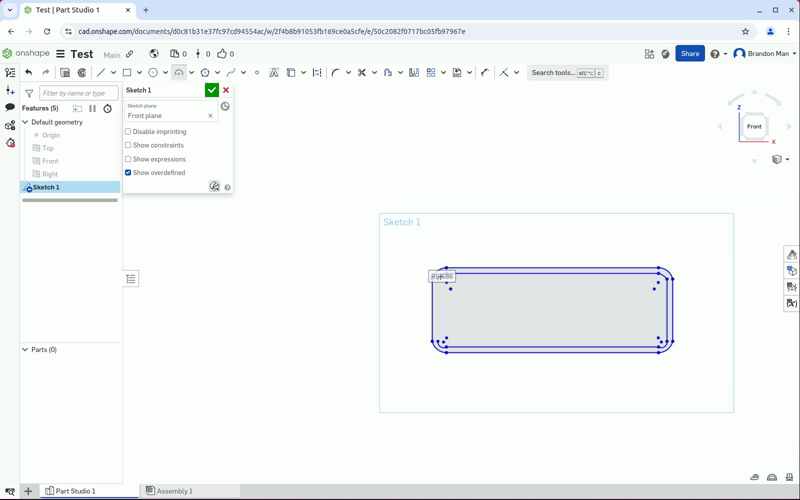
scroll(-6)
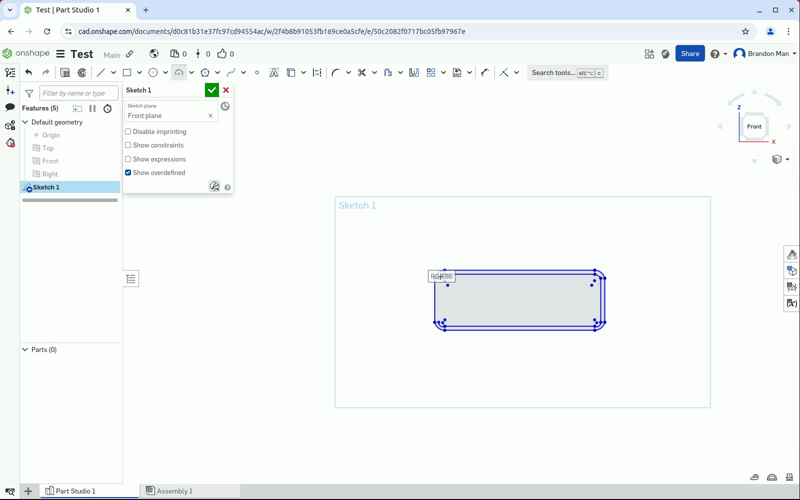
scroll(-6)
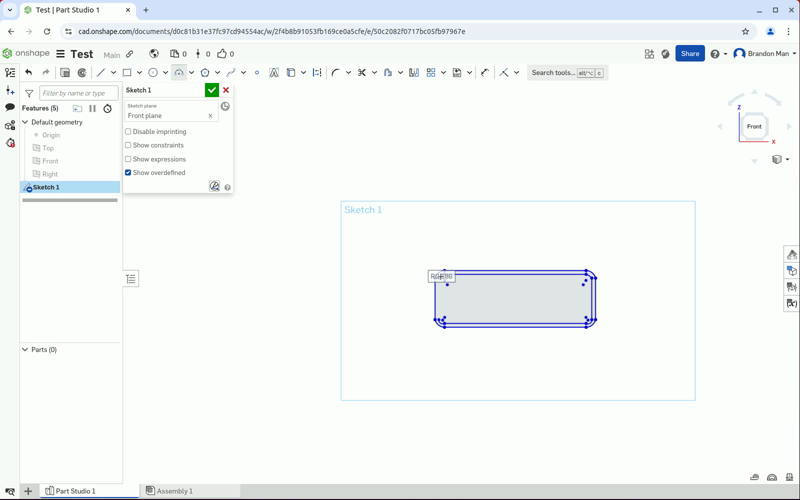
scroll(-6)
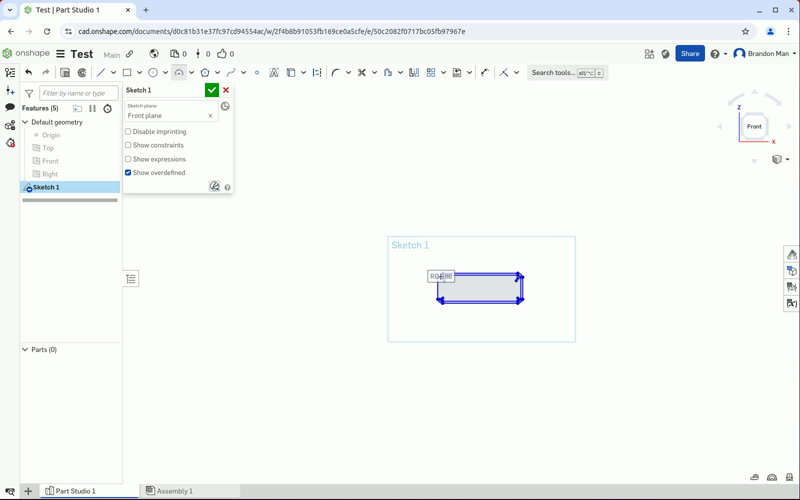
scroll(-6)
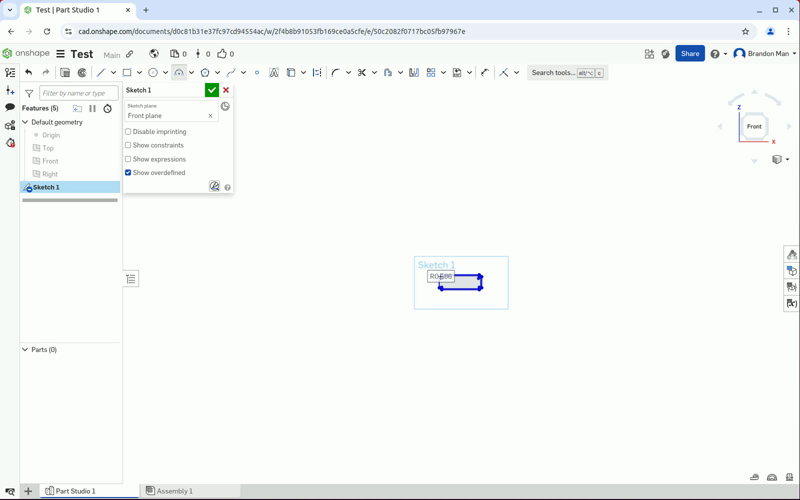
key_up(shift)
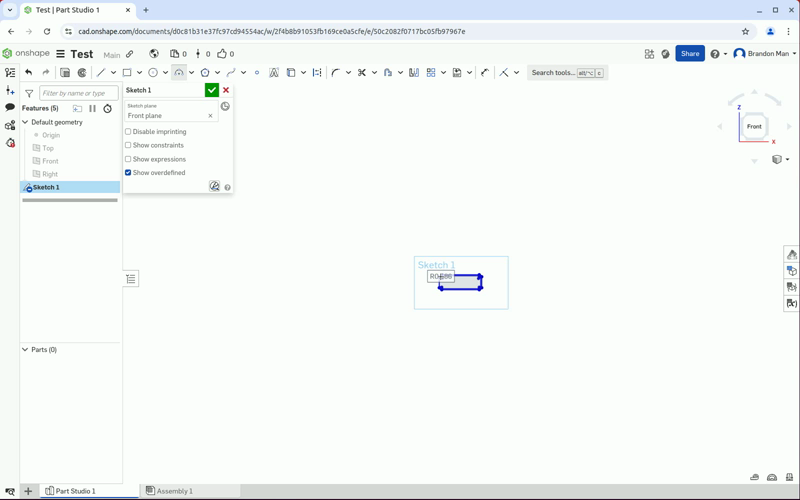
key(esc)
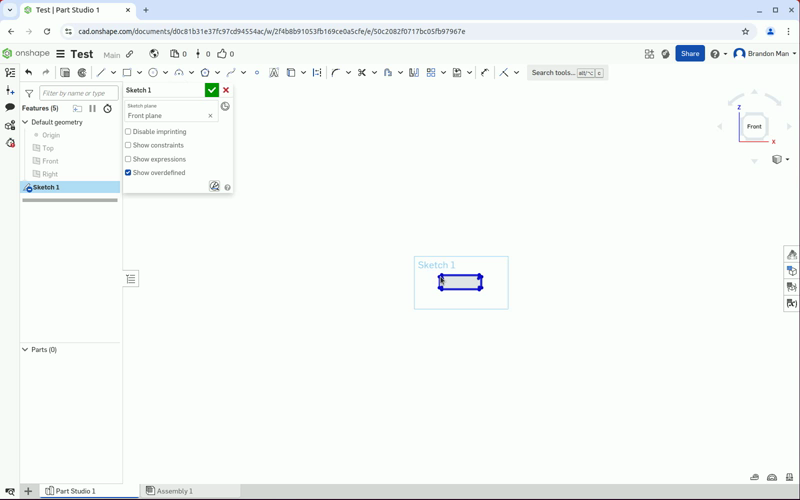
key(l)
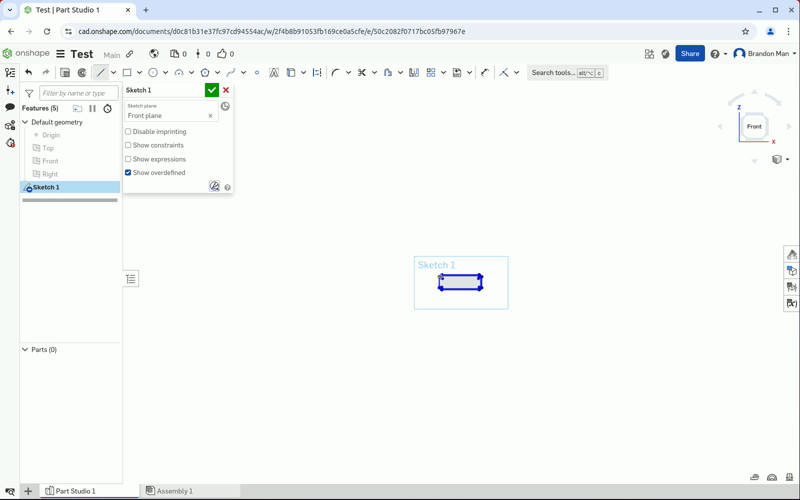
mouse_move(440, 276)
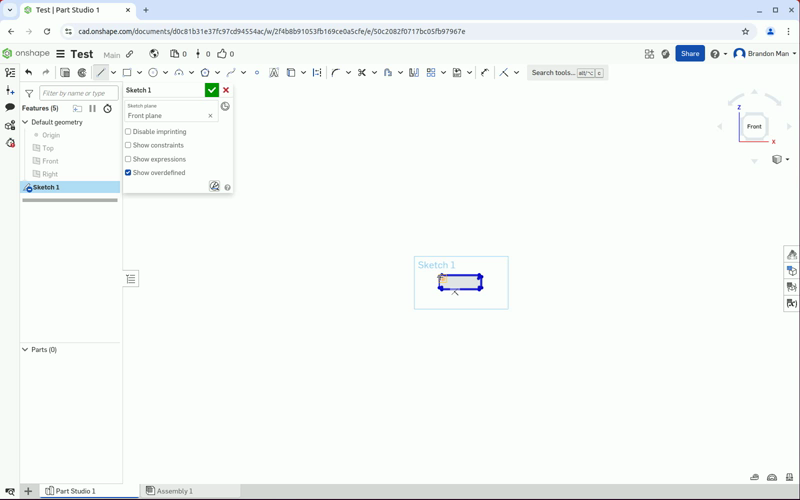
scroll(6)
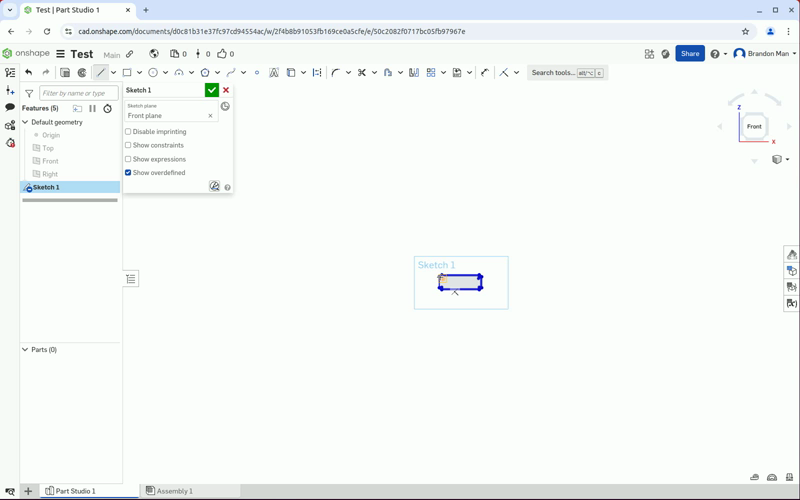
scroll(6)
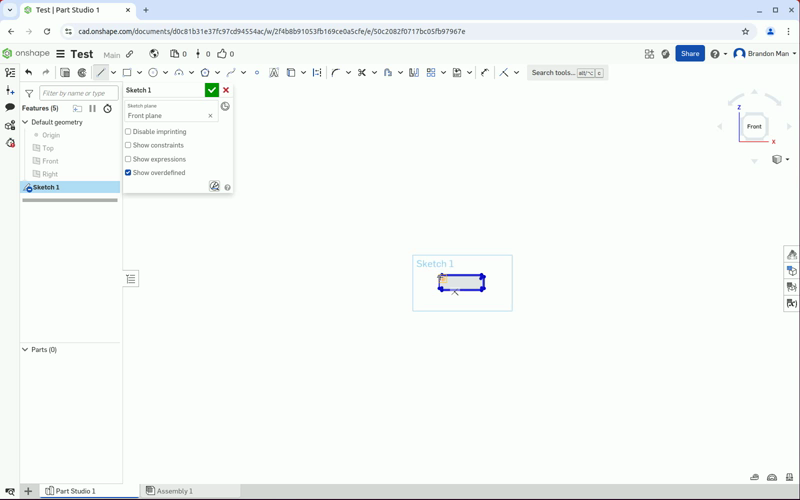
scroll(6)
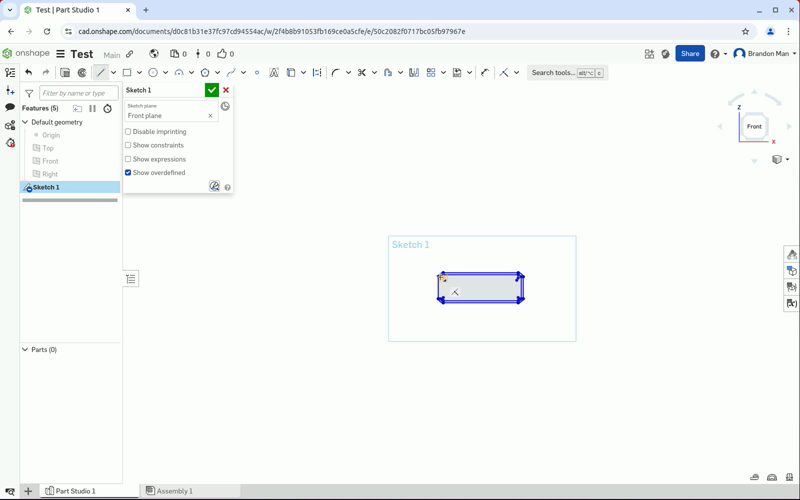
scroll(6)
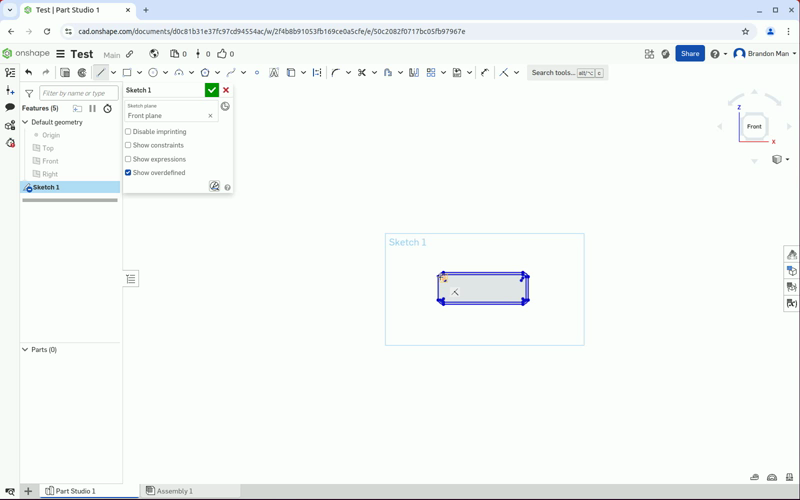
scroll(6)
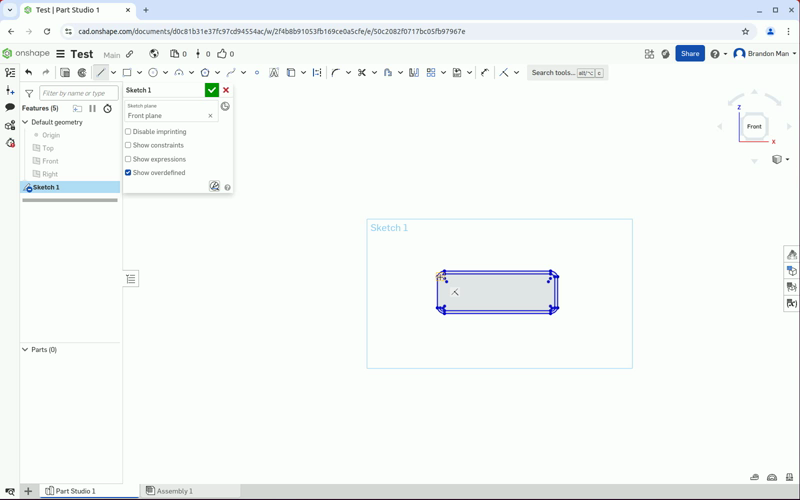
scroll(6)
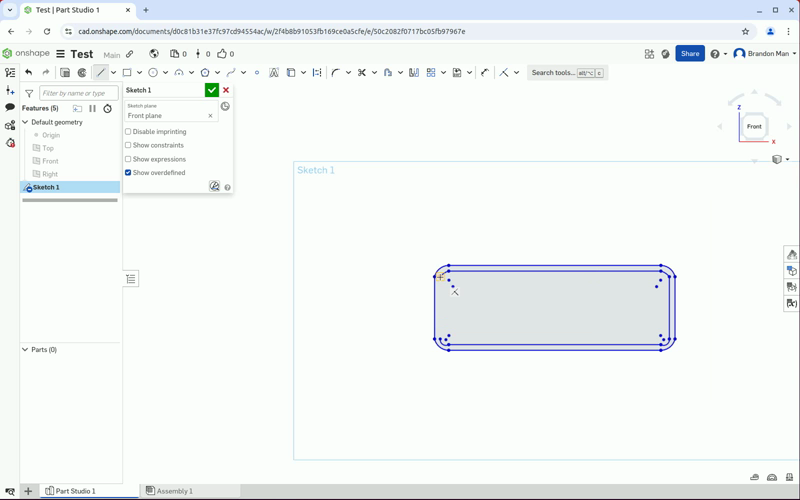
scroll(6)
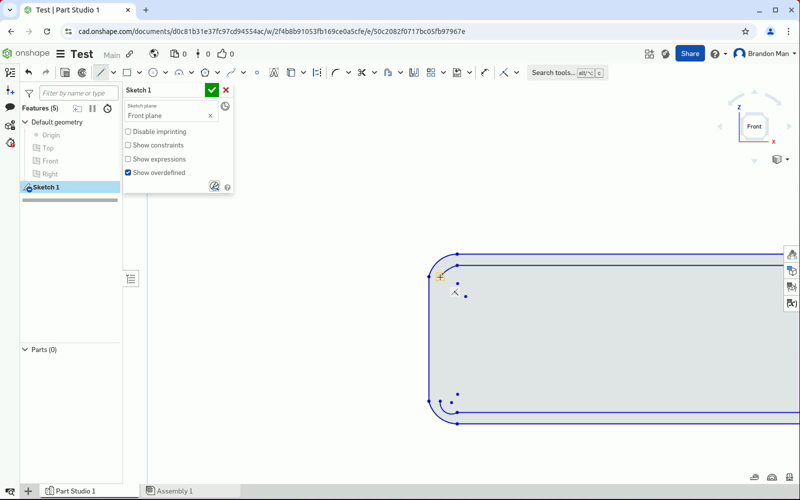
click(440, 276)
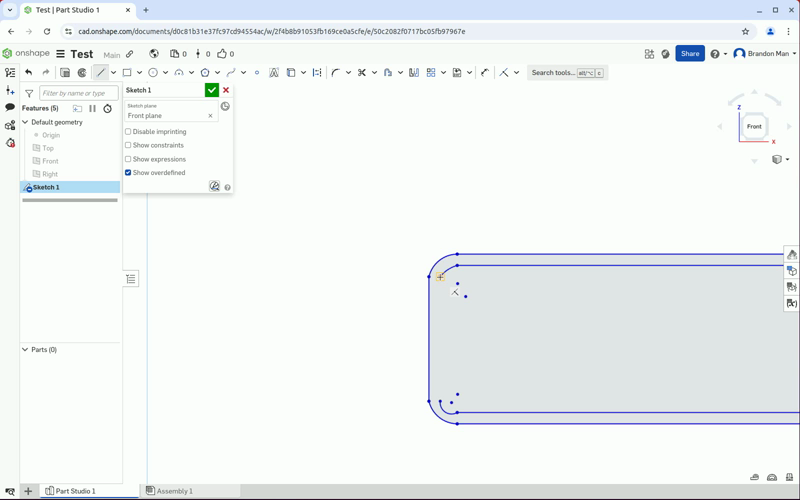
scroll(-6)
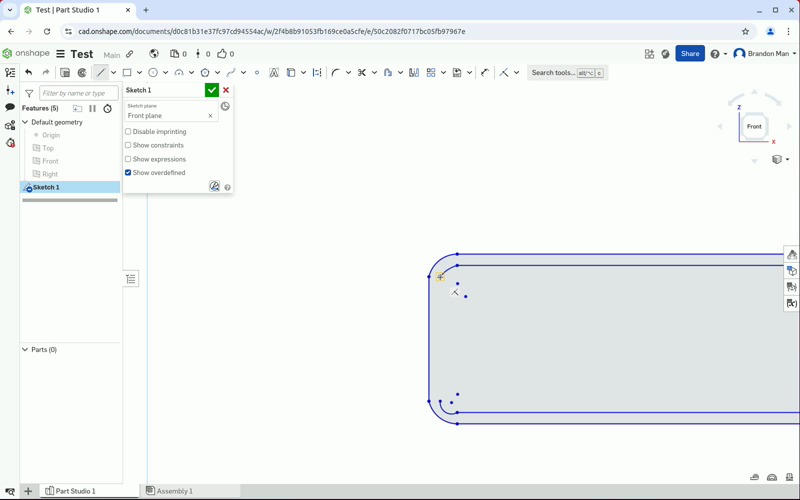
scroll(-6)
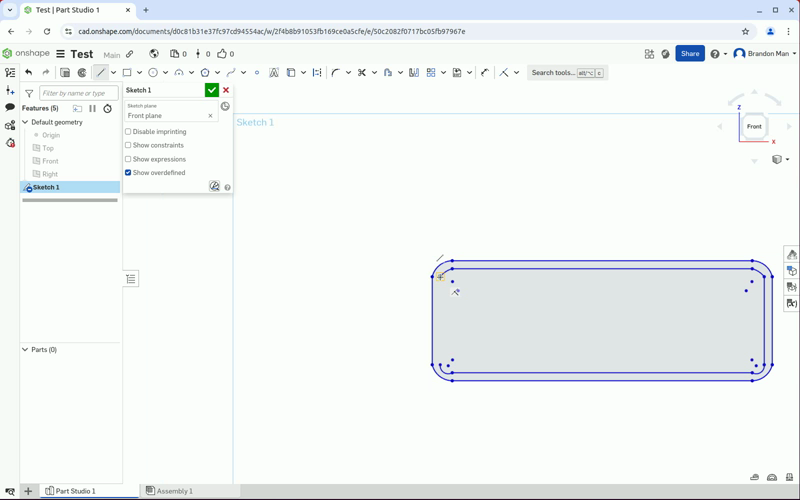
scroll(-6)
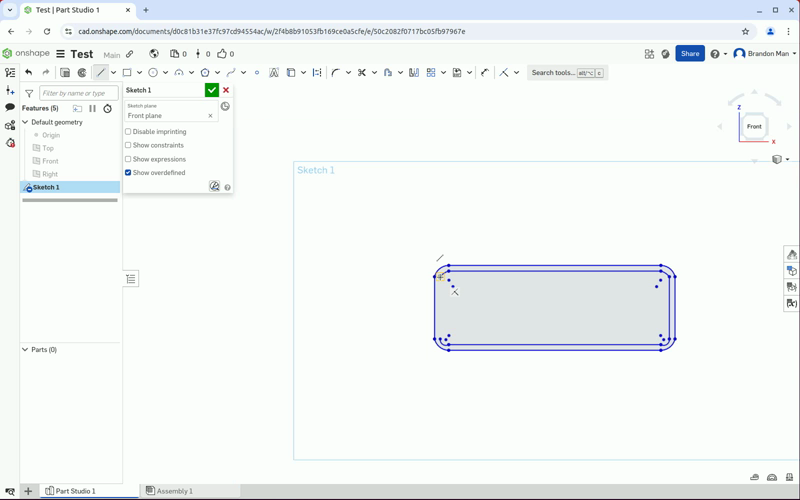
scroll(-6)
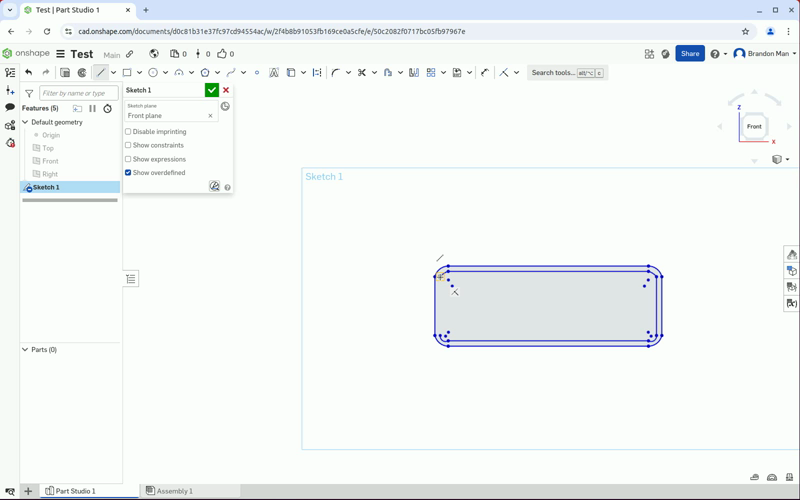
scroll(-6)
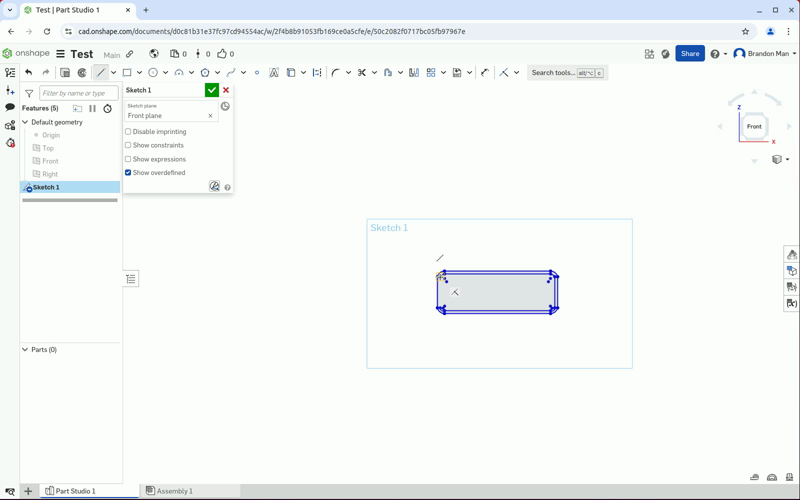
scroll(-6)
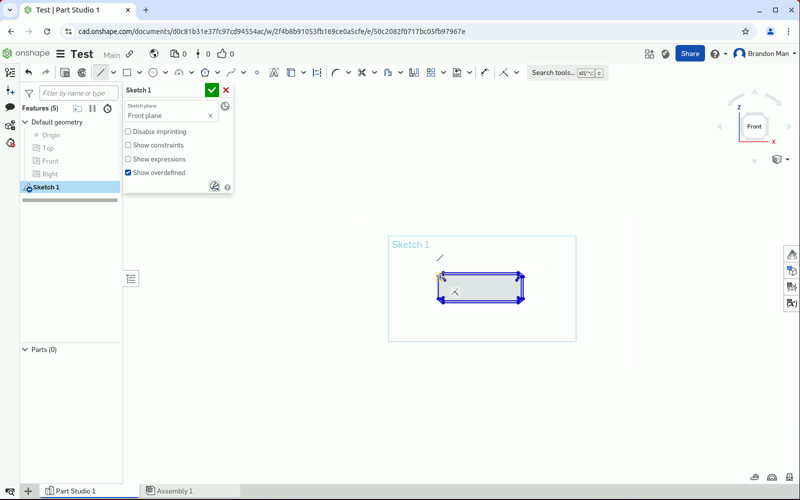
scroll(-6)
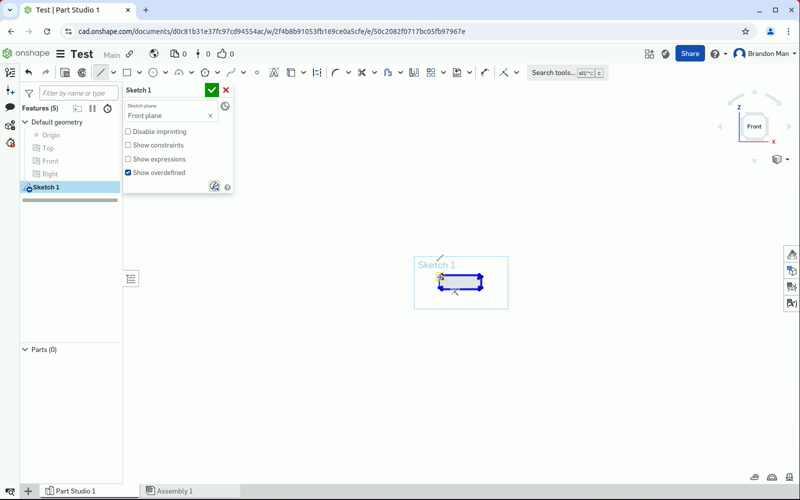
mouse_move(470, 276)
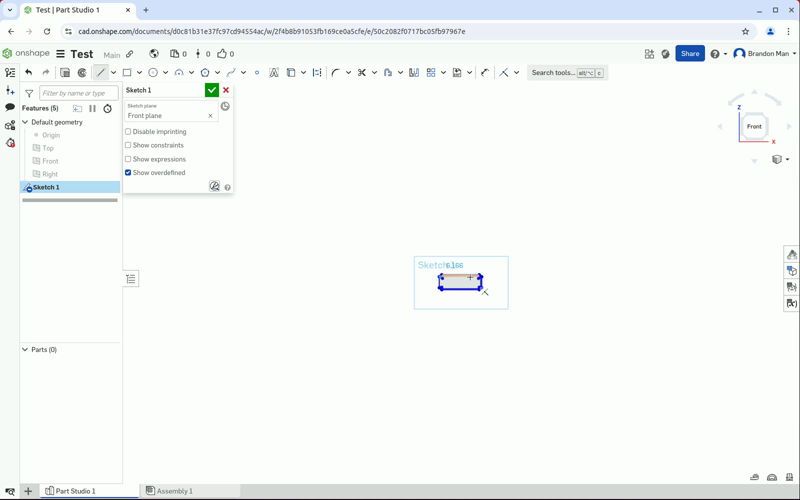
key_down(shift)
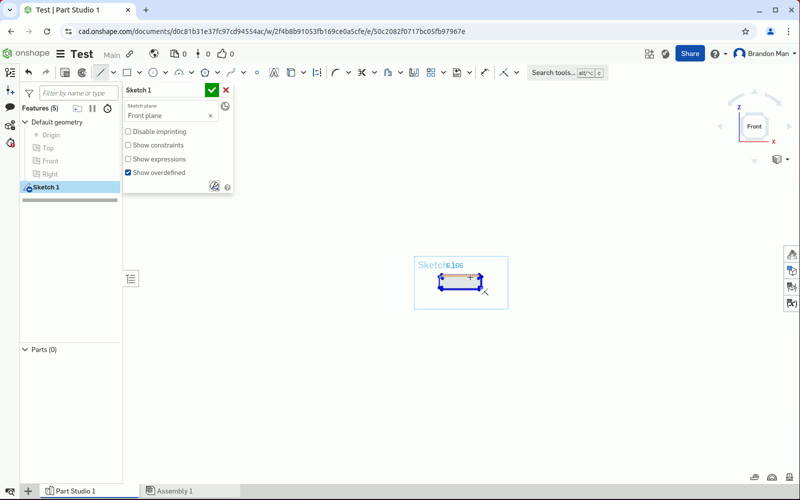
mouse_move(440, 287)
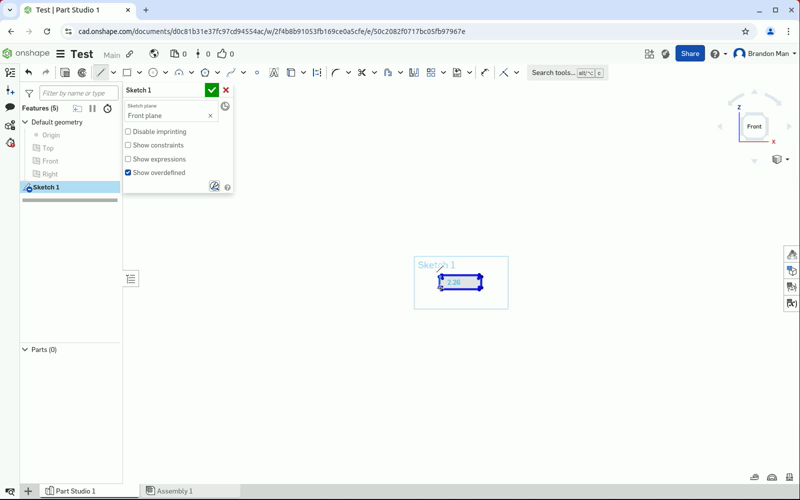
scroll(6)
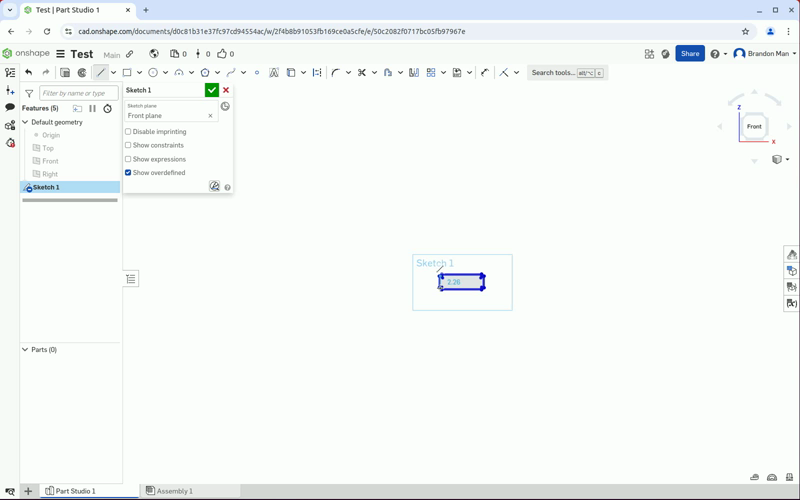
scroll(6)
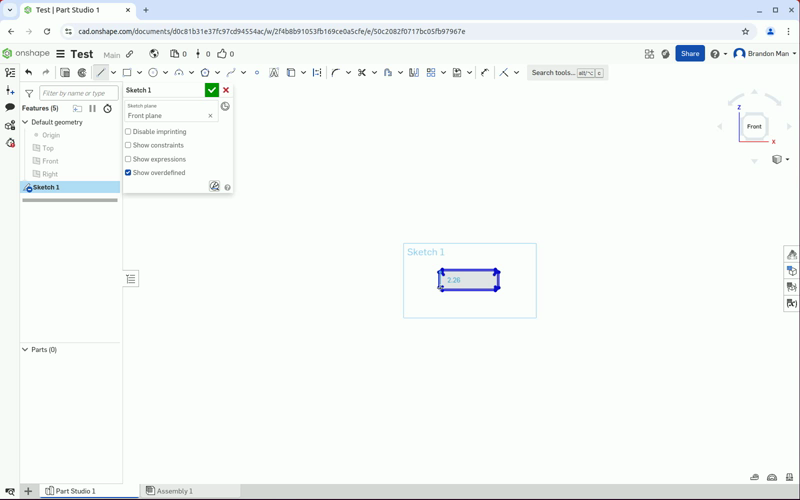
scroll(6)
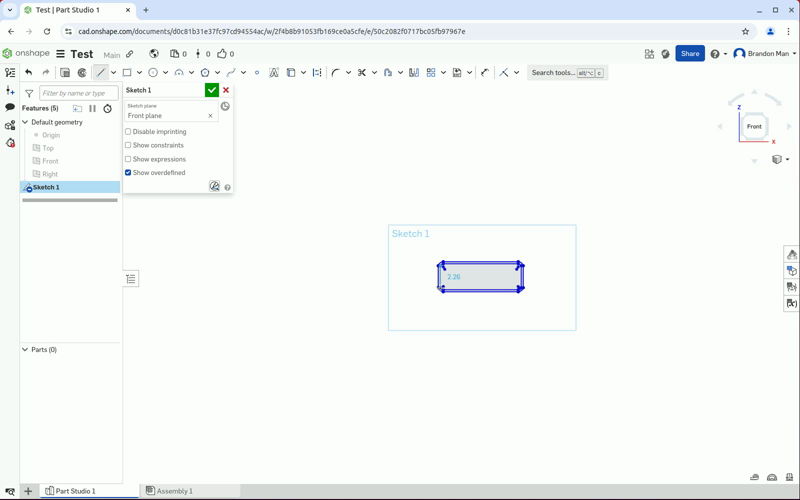
scroll(6)
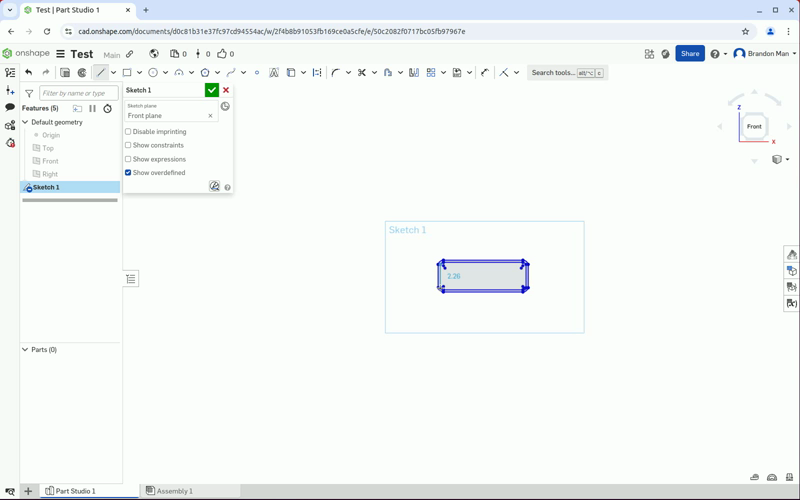
scroll(6)
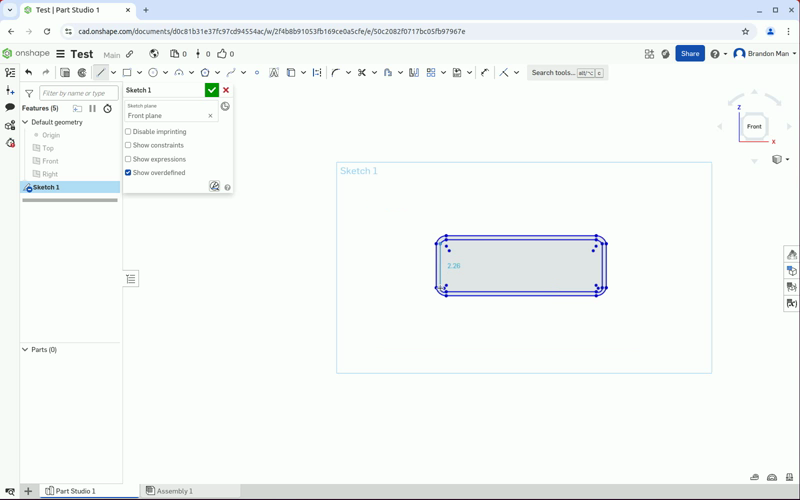
scroll(6)
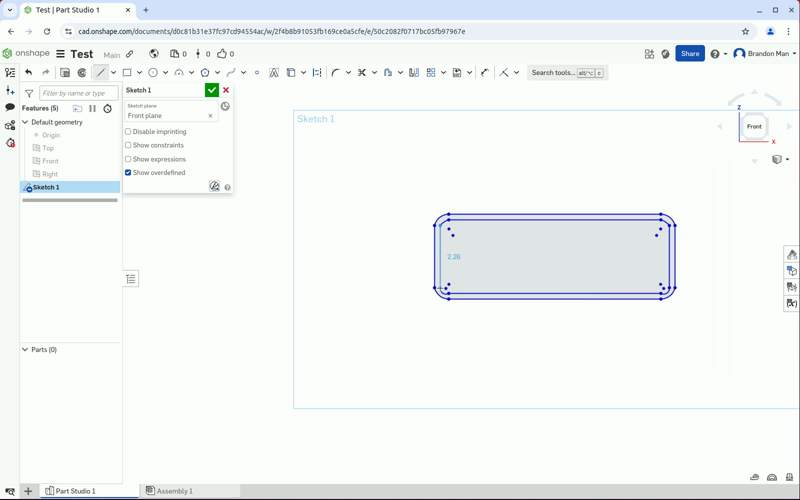
scroll(6)
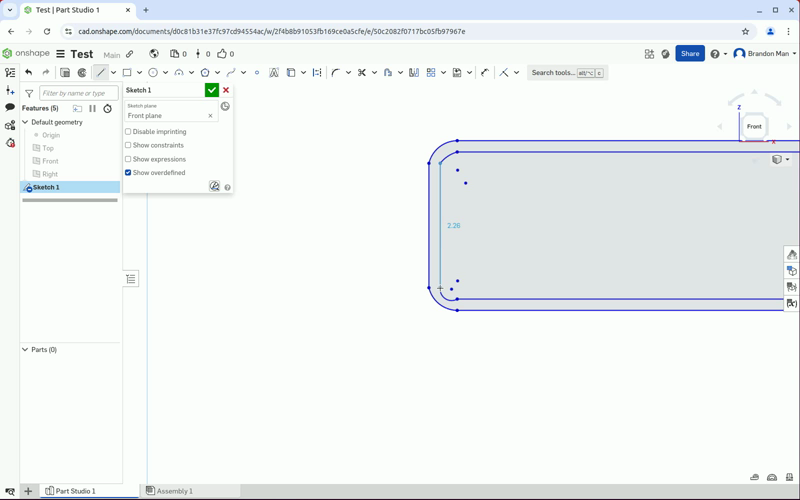
key_up(shift)
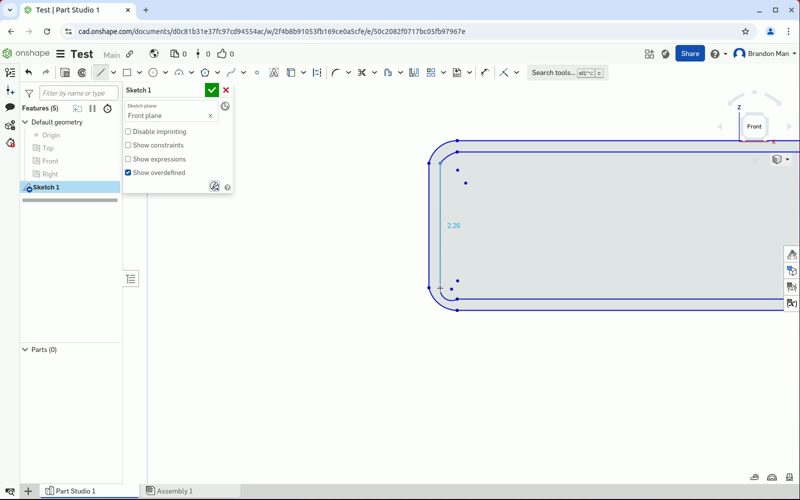
click(440, 287)
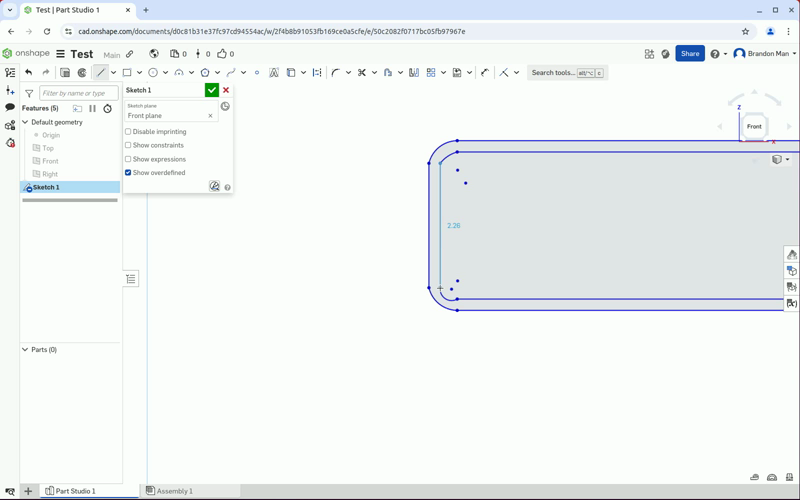
scroll(-6)
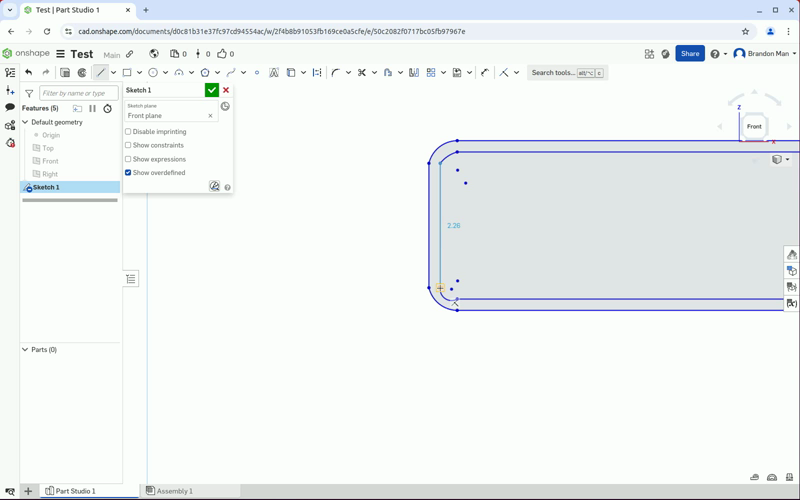
scroll(-6)
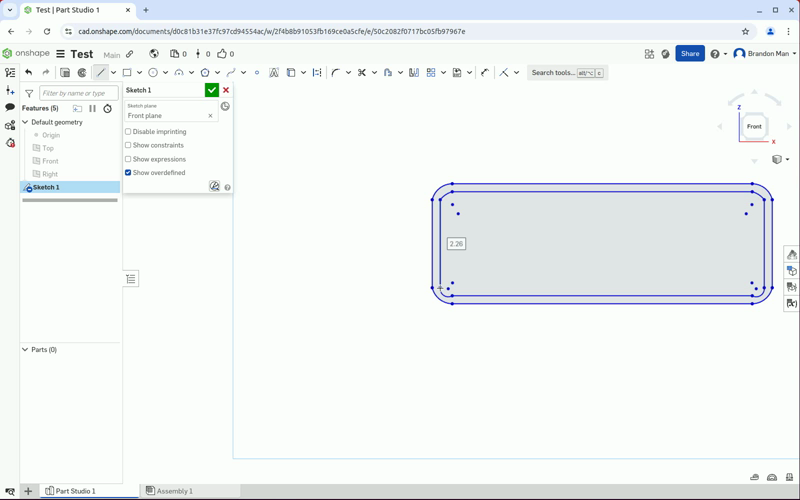
scroll(-6)
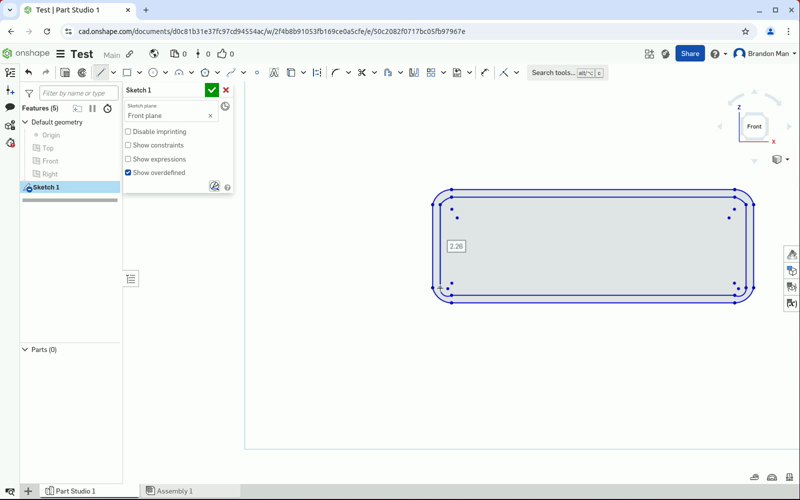
scroll(-6)
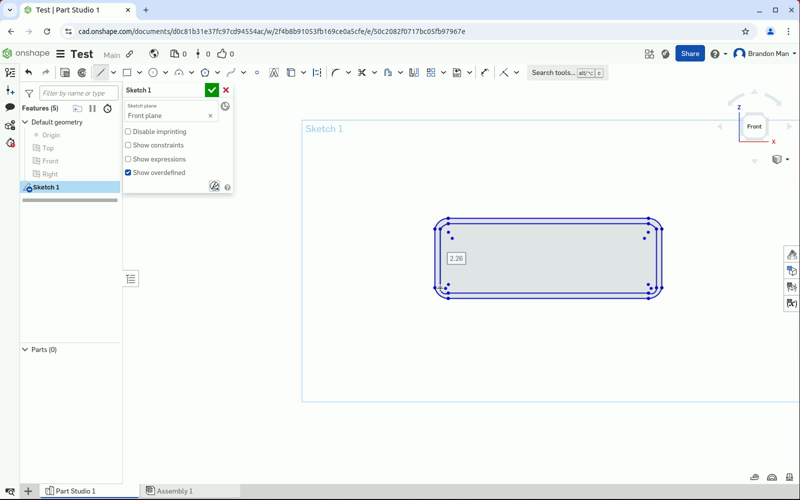
scroll(-6)
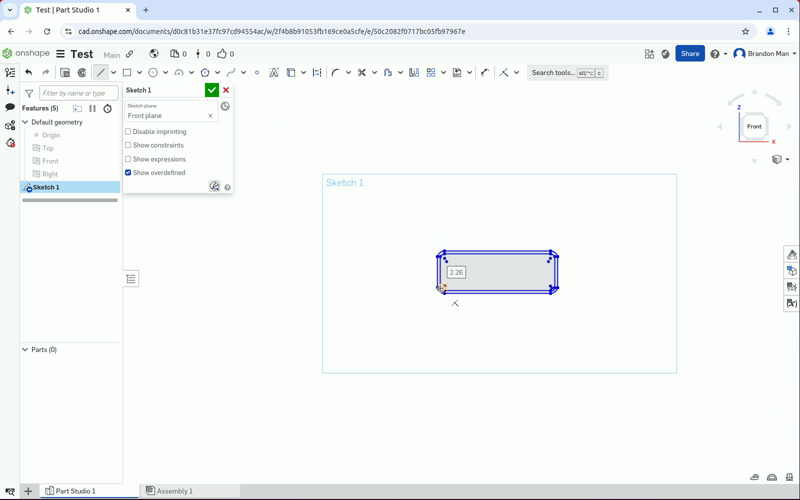
scroll(-6)
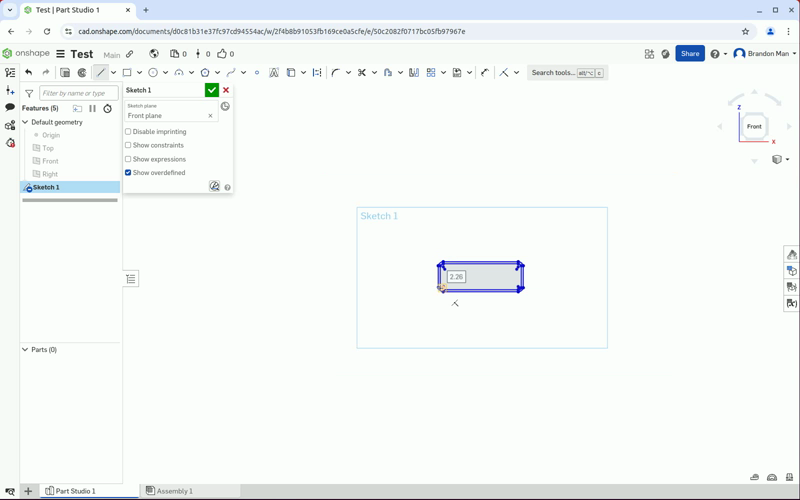
scroll(-6)
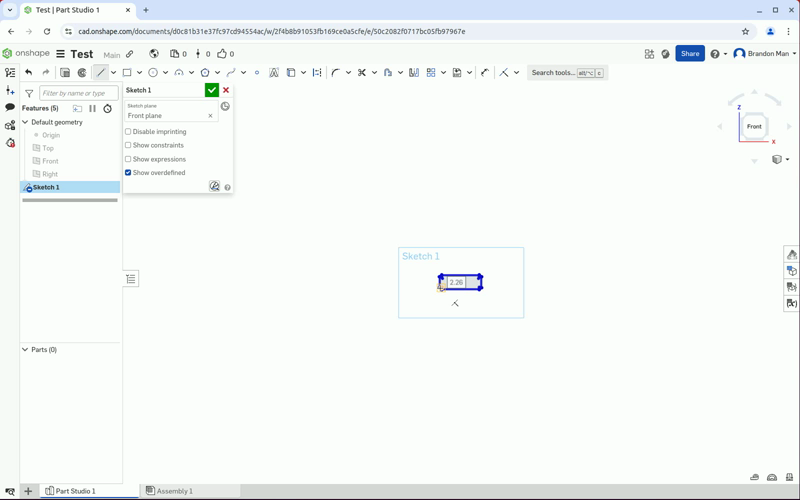
key(esc)
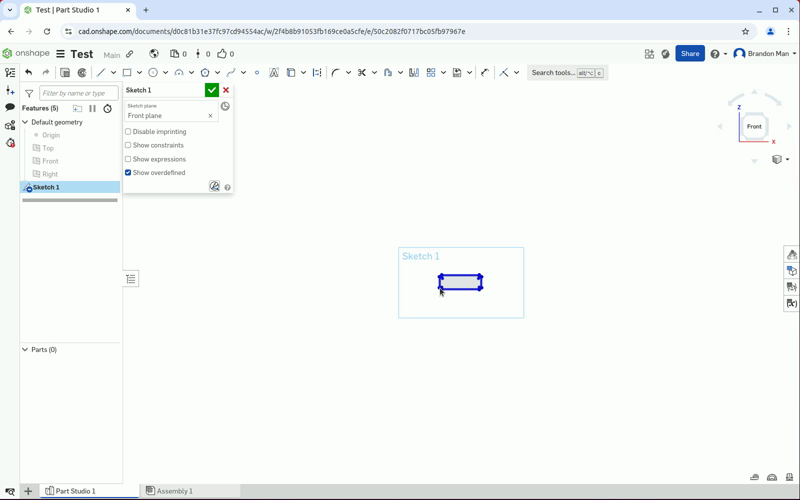
mouse_move(440, 284)
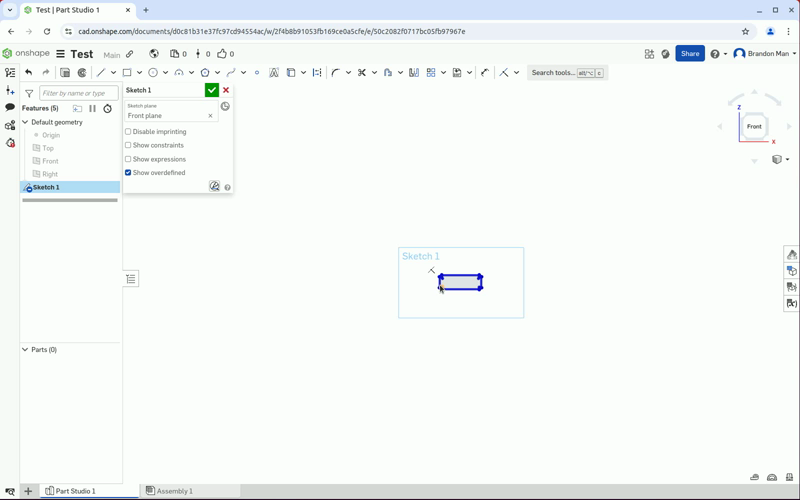
scroll(6)
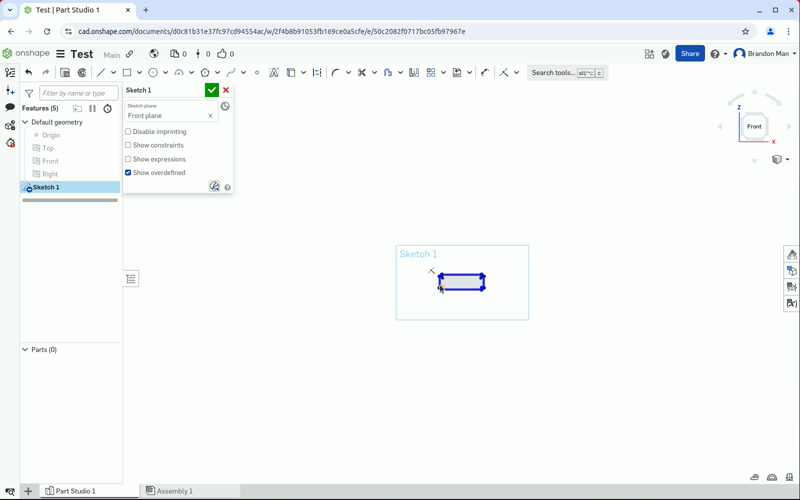
scroll(6)
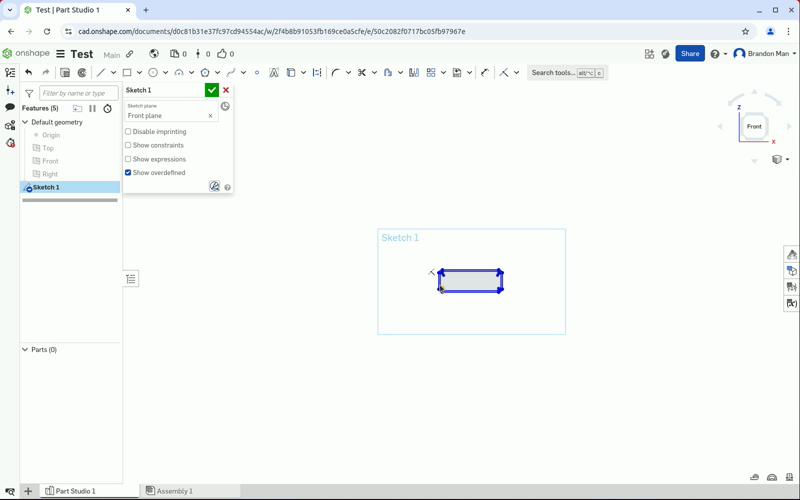
scroll(6)
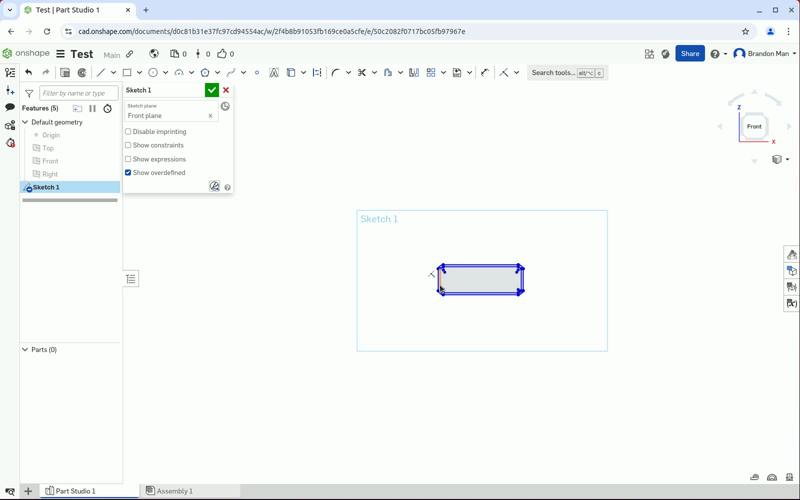
scroll(6)
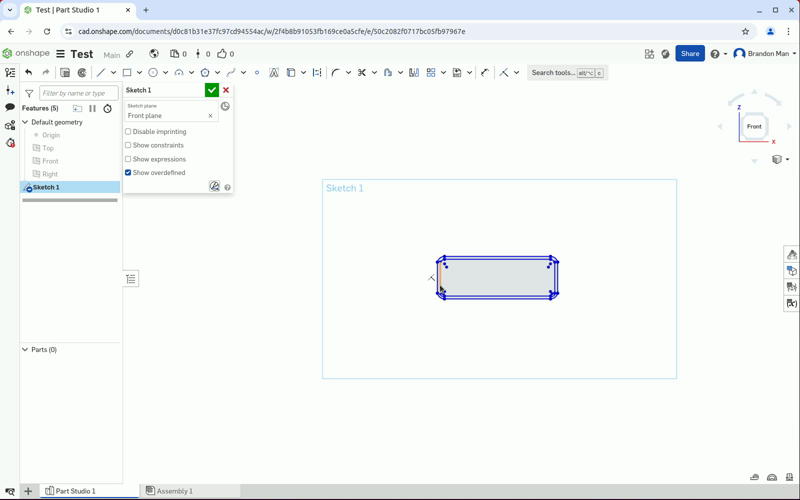
scroll(6)
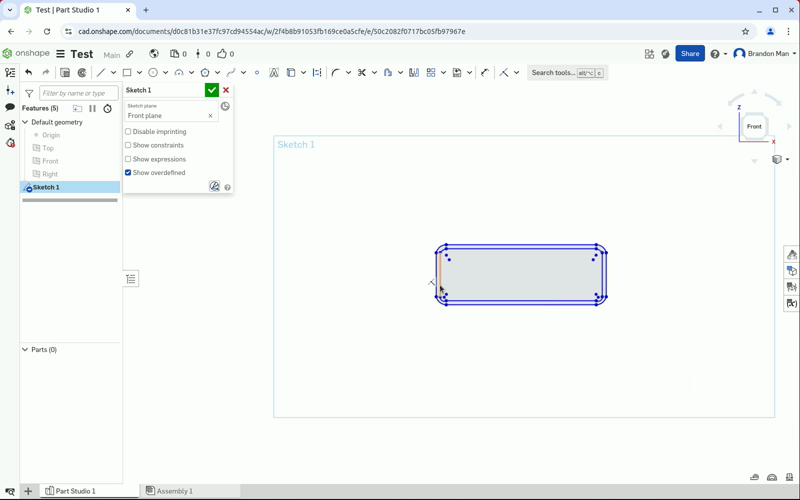
scroll(6)
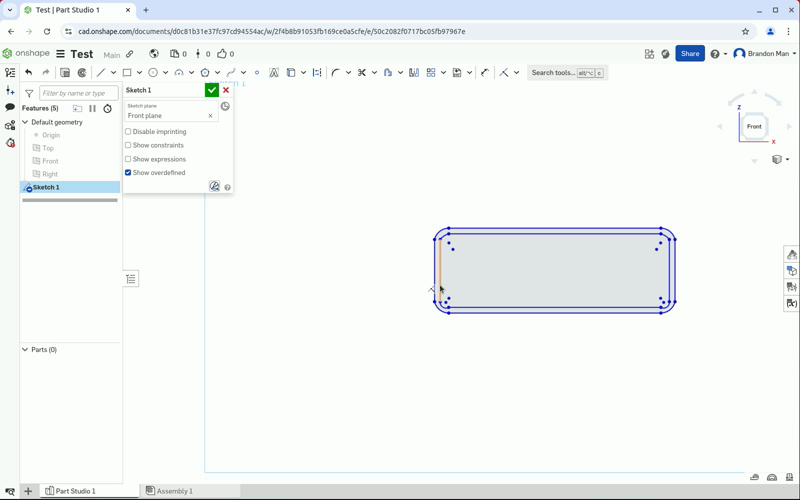
scroll(6)
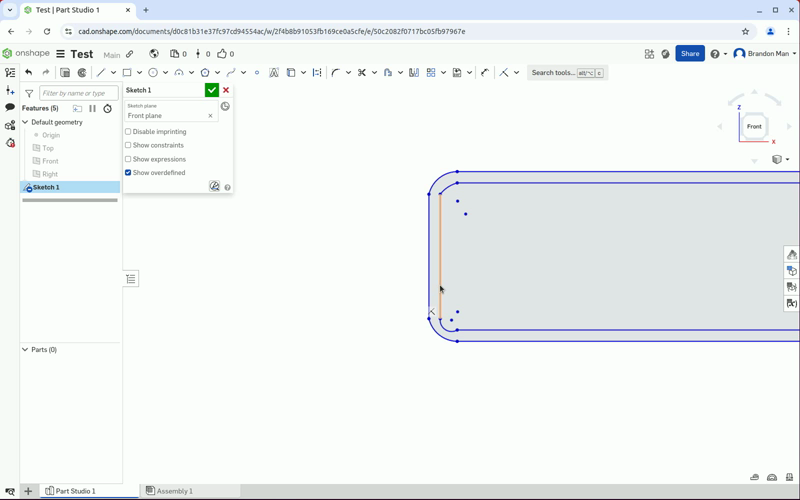
click(440, 284)
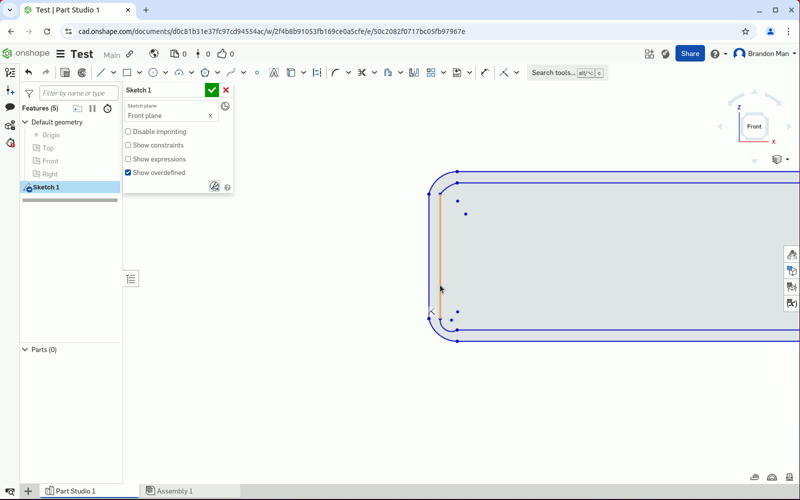
scroll(-6)
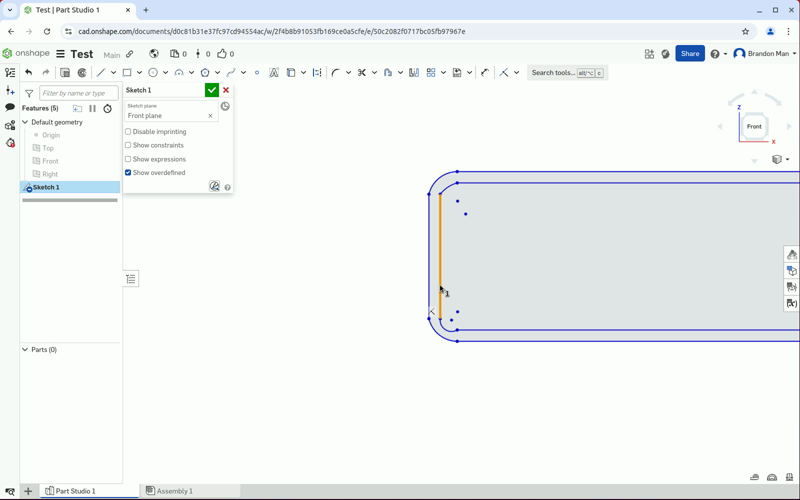
scroll(-6)
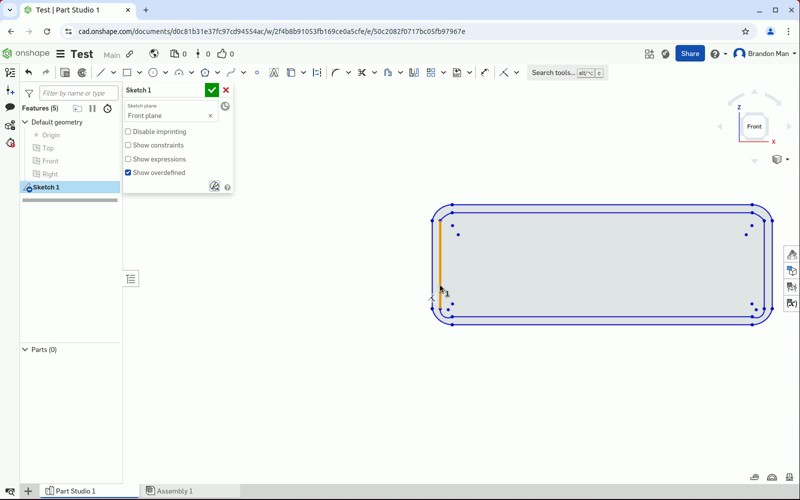
scroll(-6)
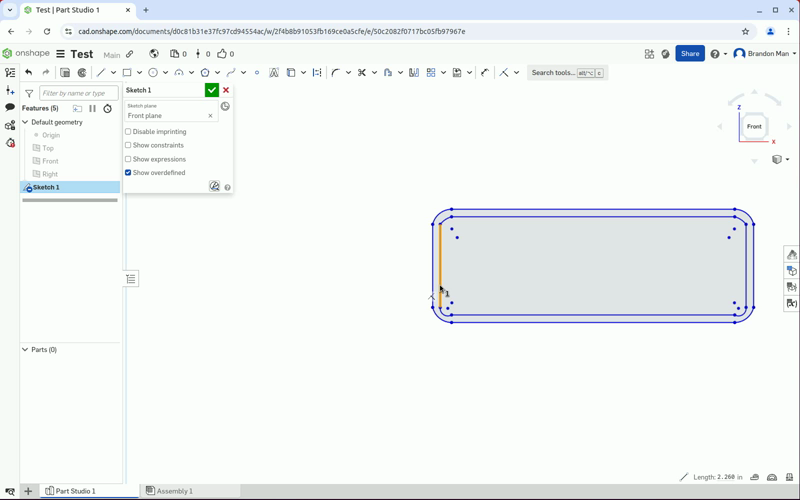
scroll(-6)
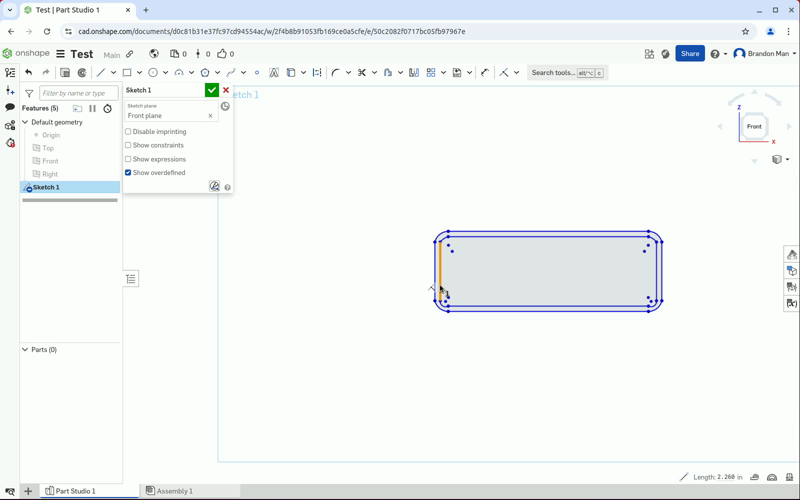
scroll(-6)
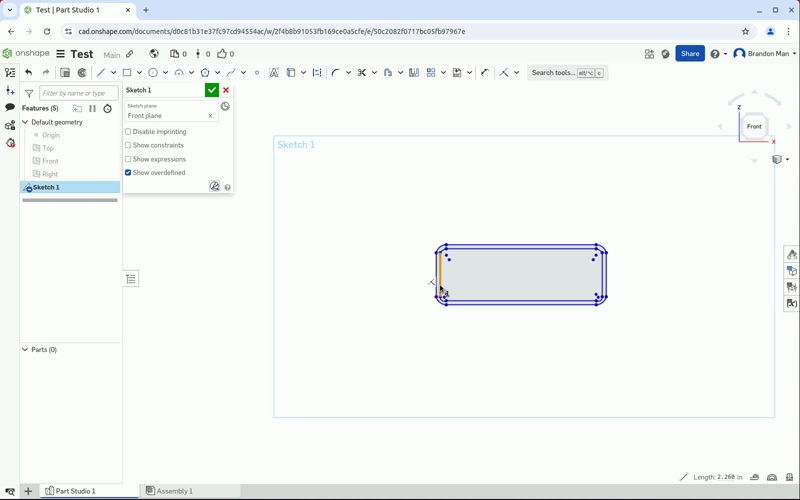
scroll(-6)
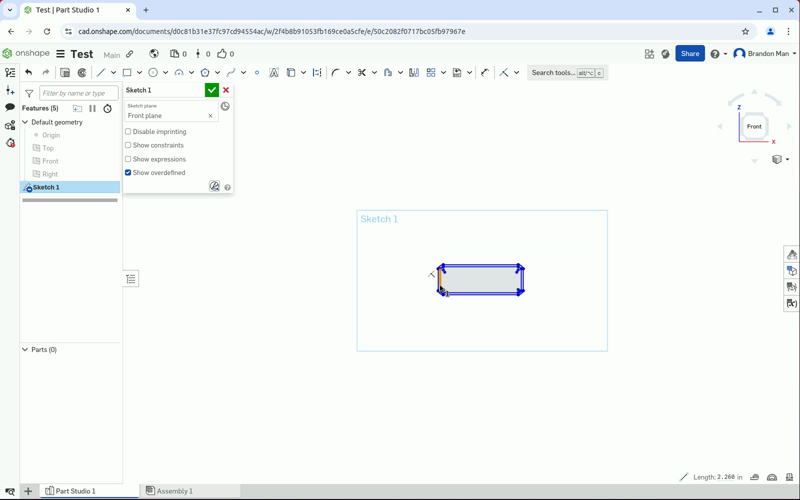
scroll(-6)
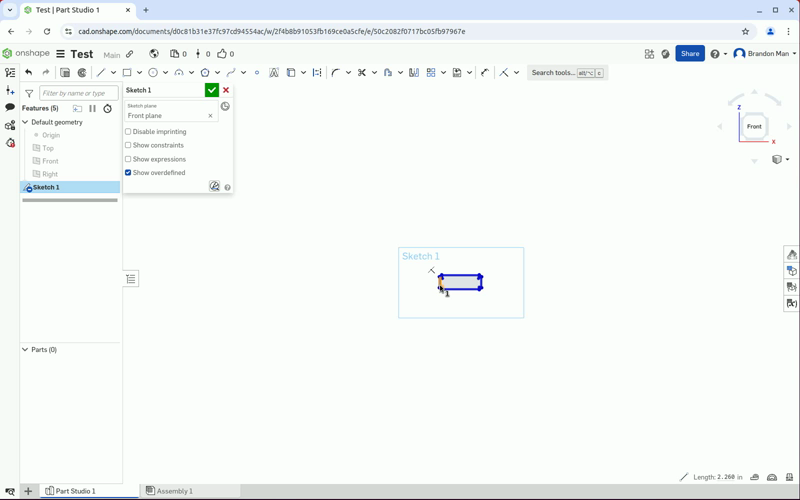
mouse_move(73, 352)
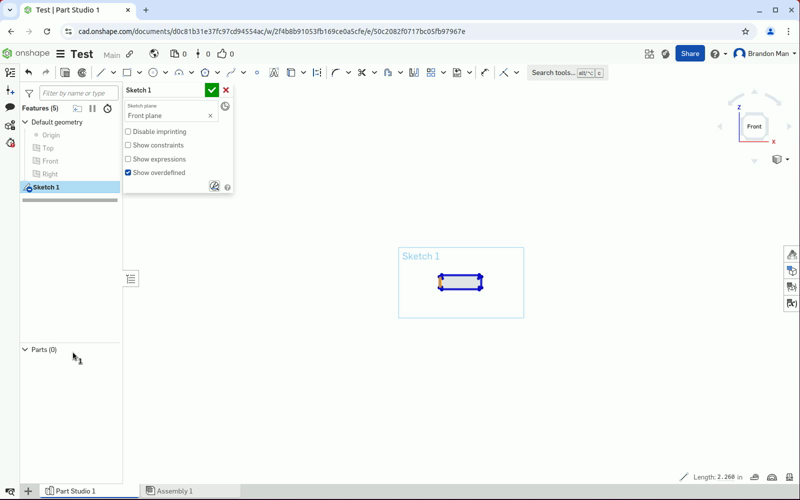
key(shift+y)
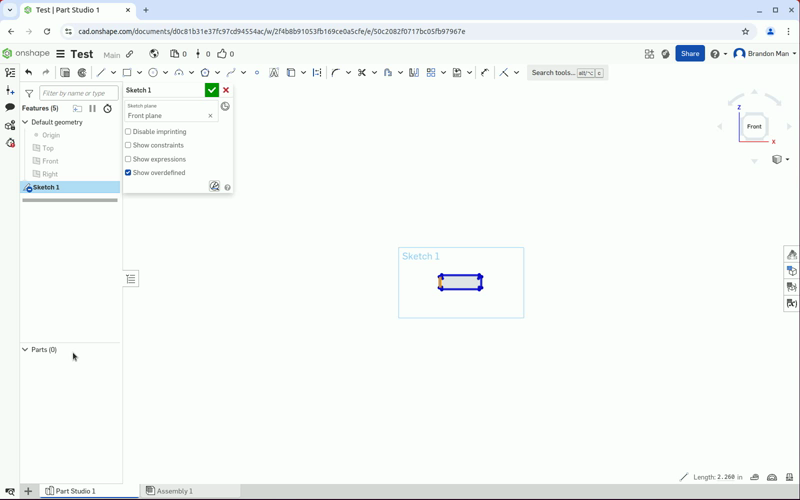
key(shift+e)
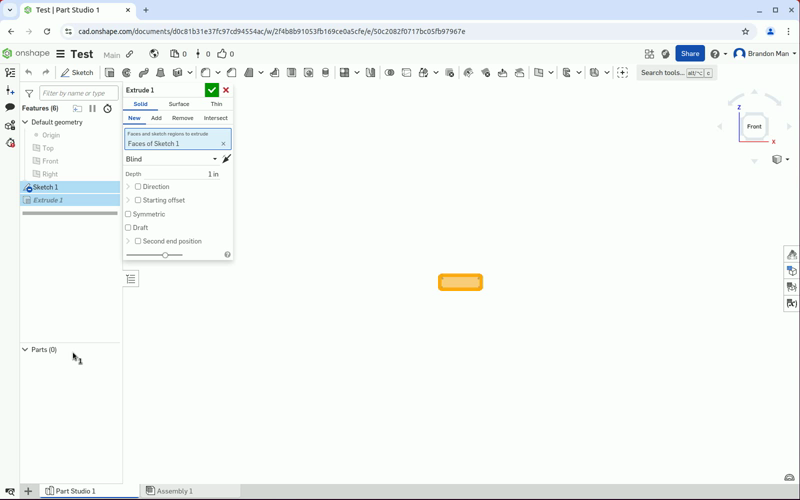
mouse_move(143, 106)
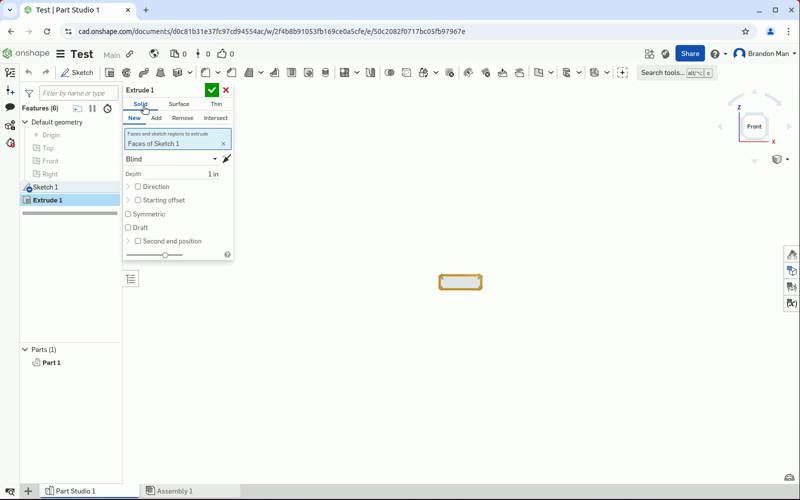
click(143, 106)
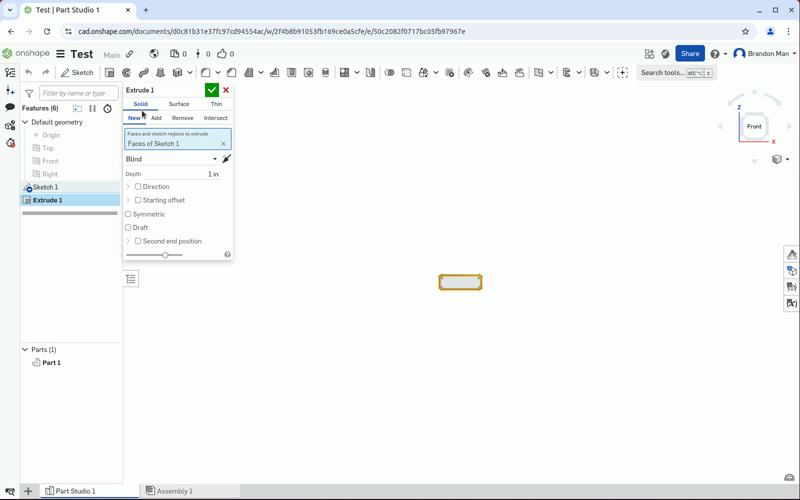
mouse_move(137, 120)
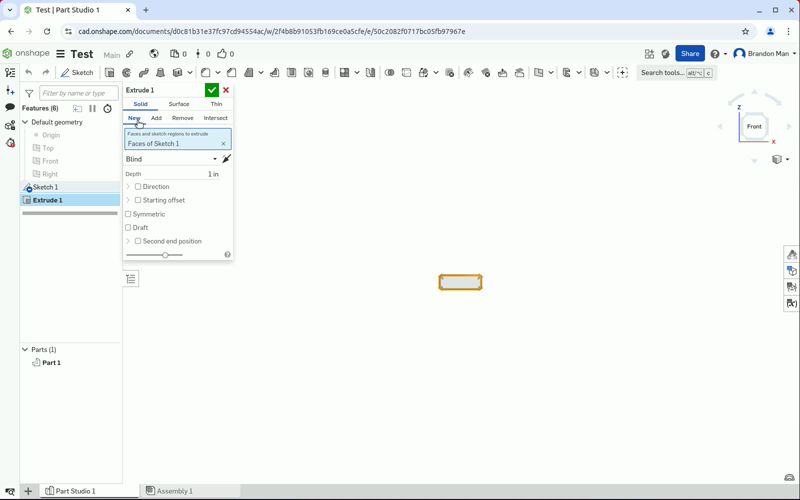
click(137, 120)
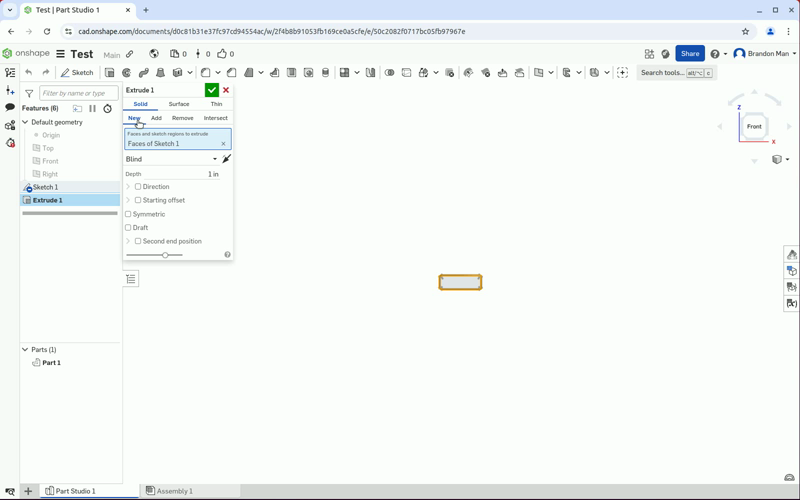
key(tab, 4)
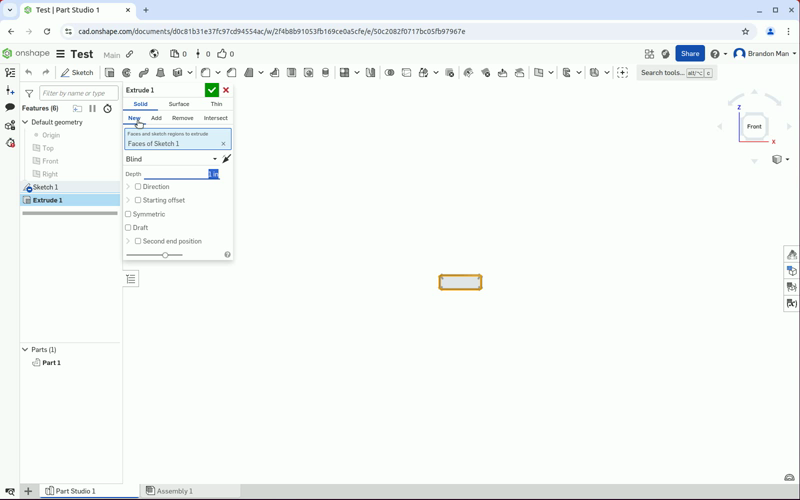
text(23.108)
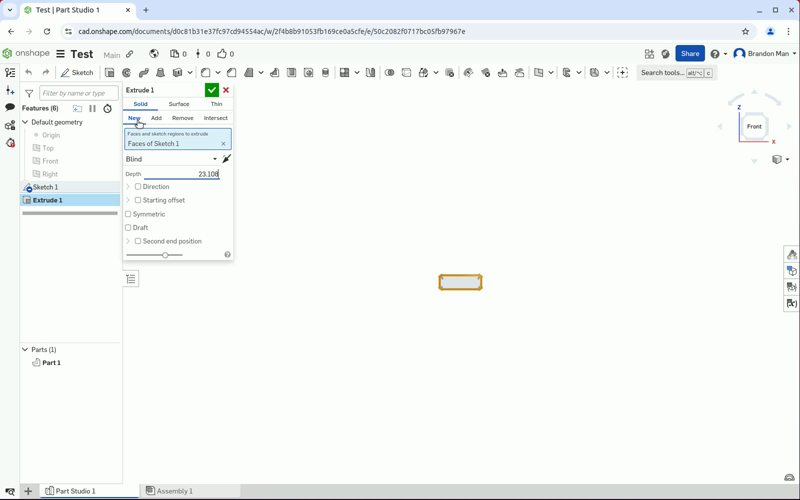
key(enter)
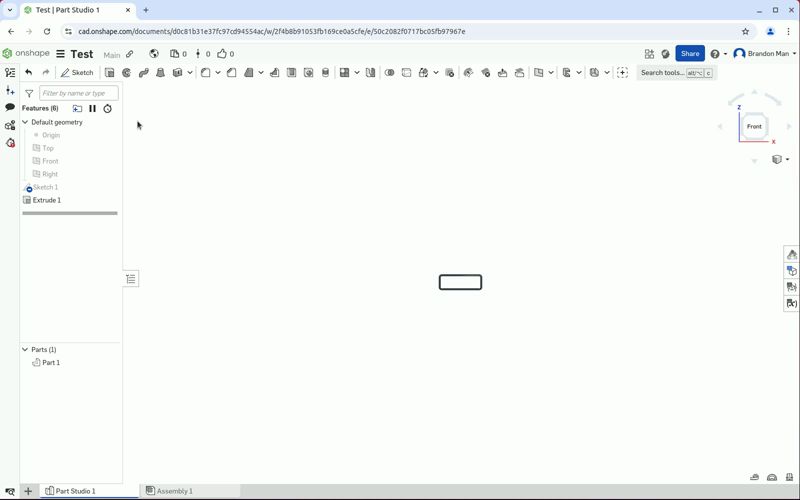
key(shift+h)
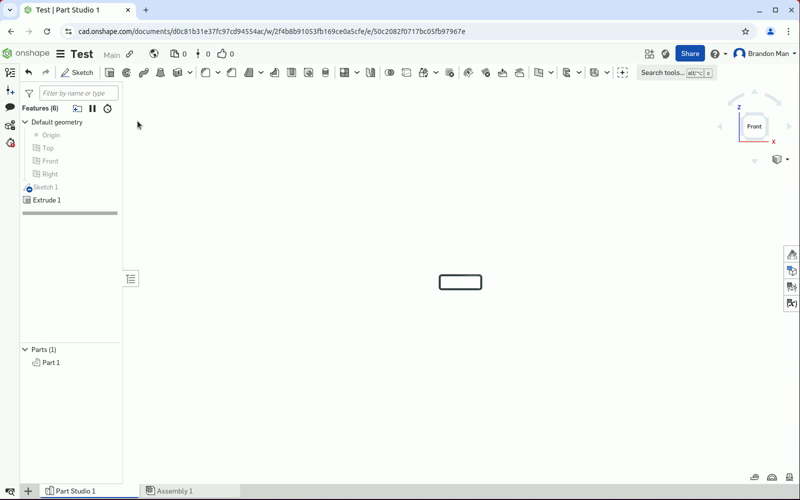
key(shift+h)
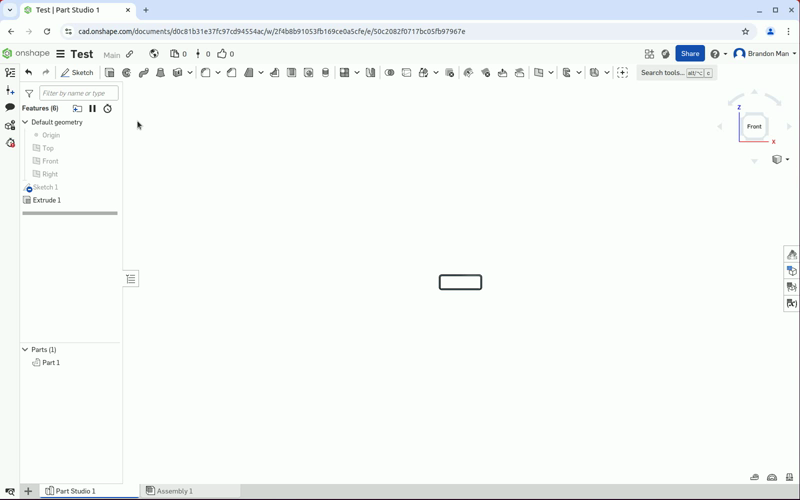
mouse_move(73, 189)
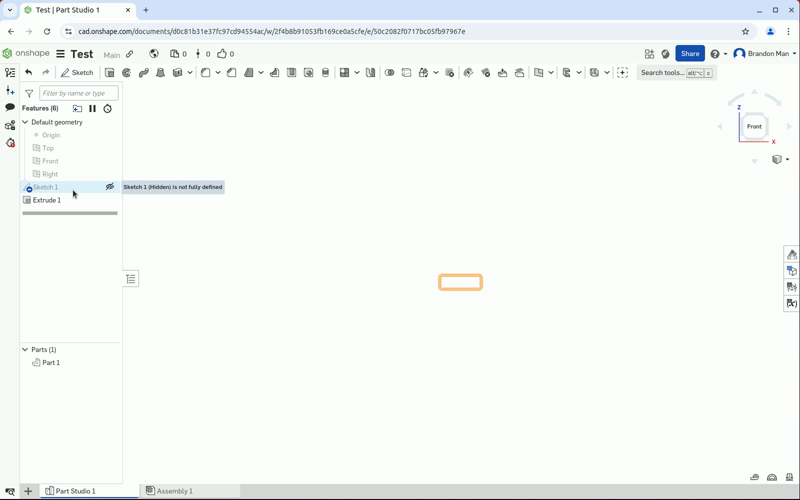
click(73, 189)
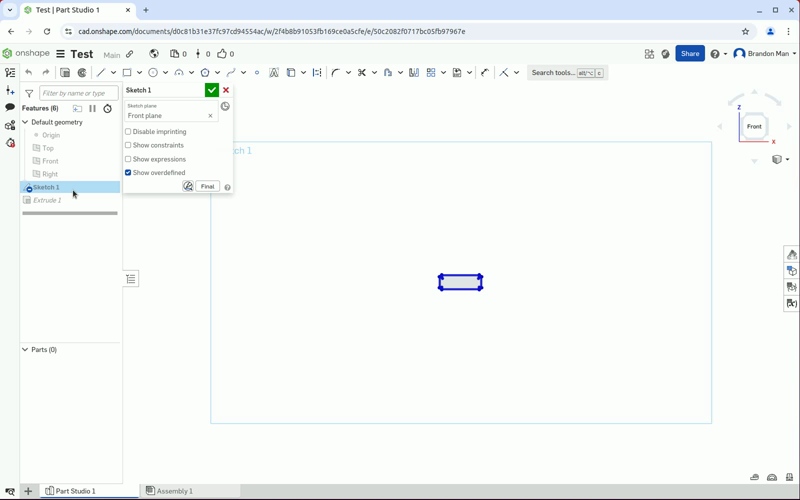
mouse_move(229, 92)
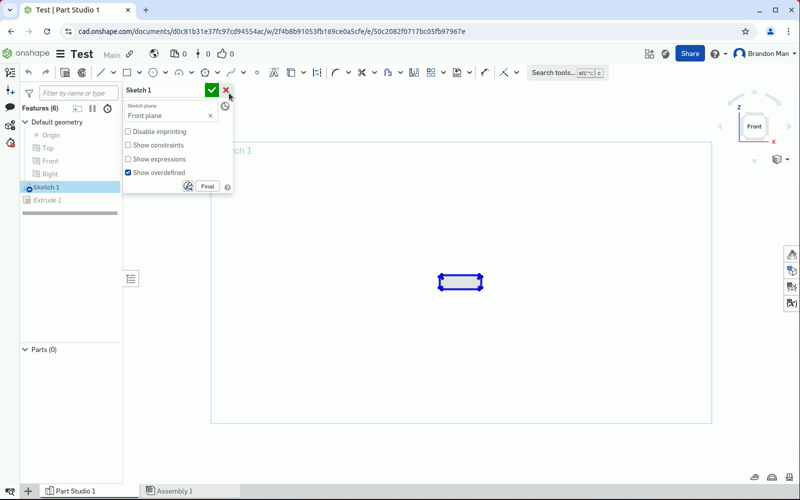
click(229, 92)
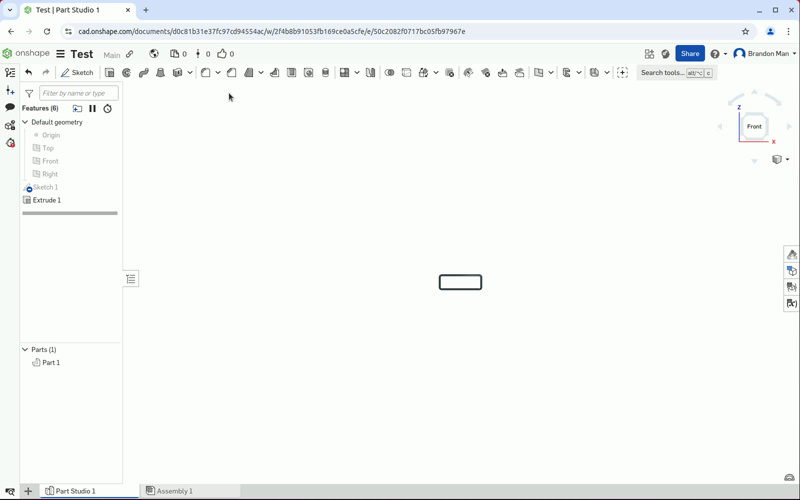
mouse_move(73, 352)
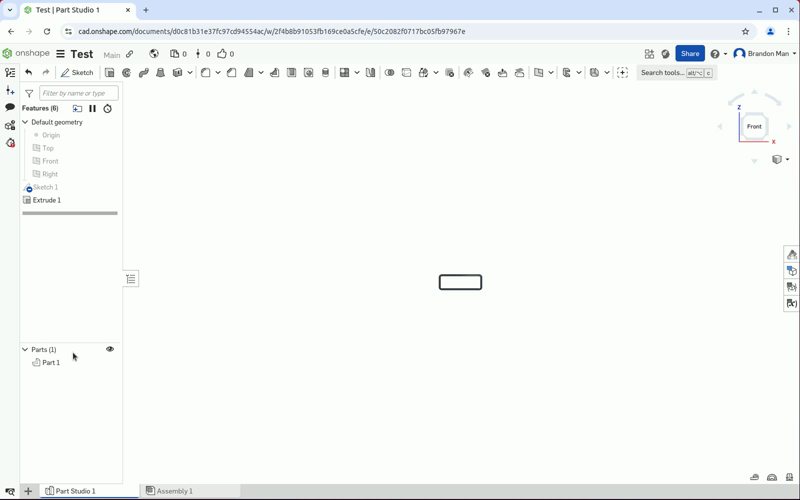
key(y)
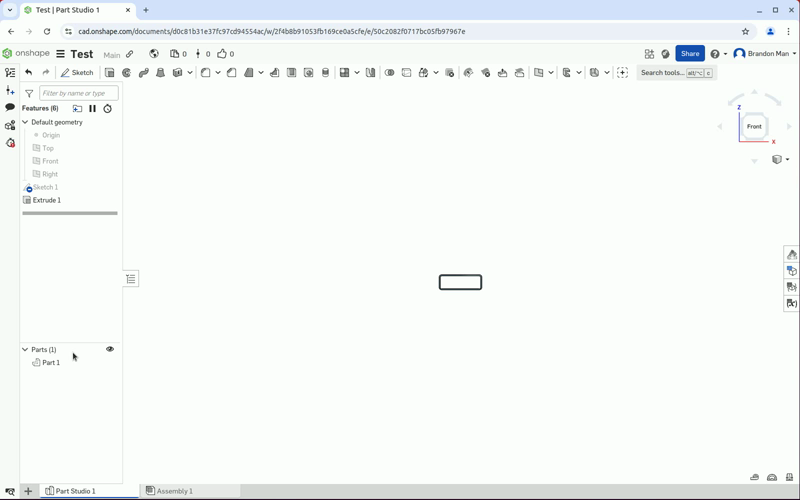
key(shift+p)
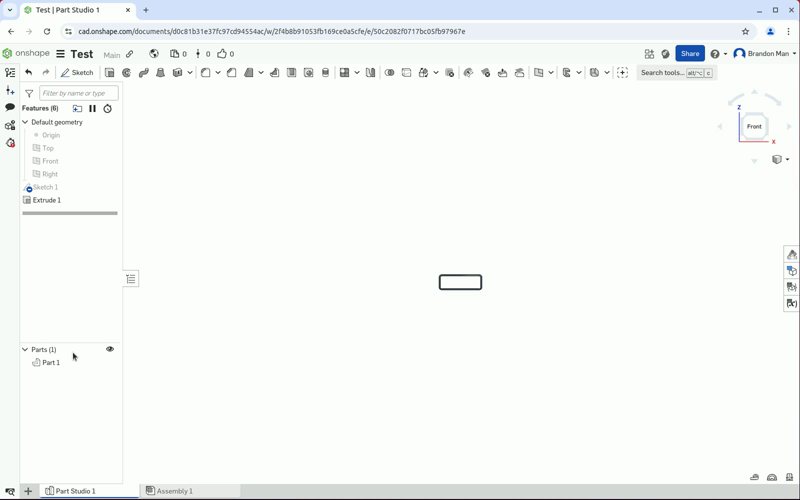
key(space)
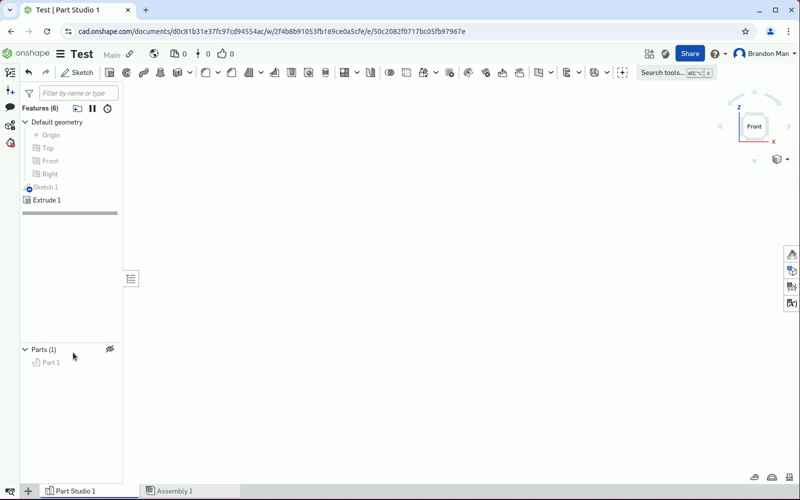
key_down(shift)
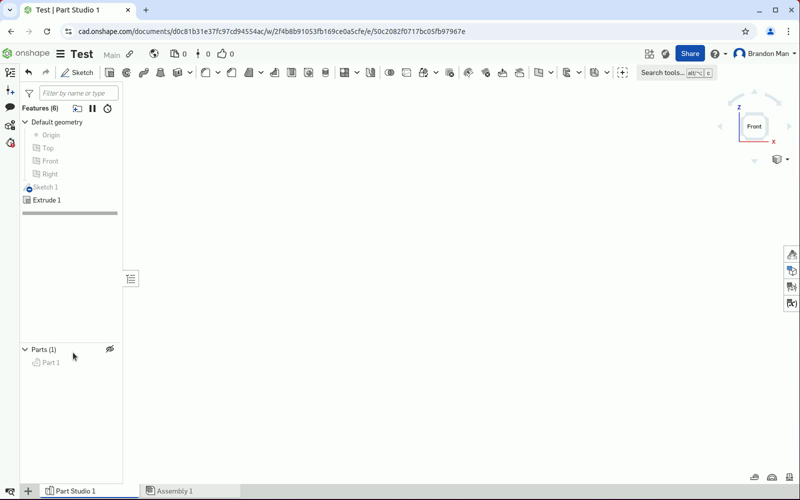
key(down)
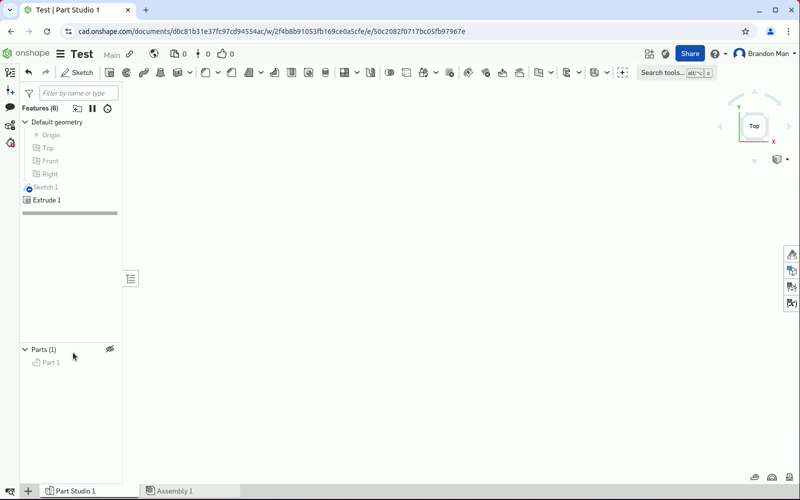
key_up(shift)
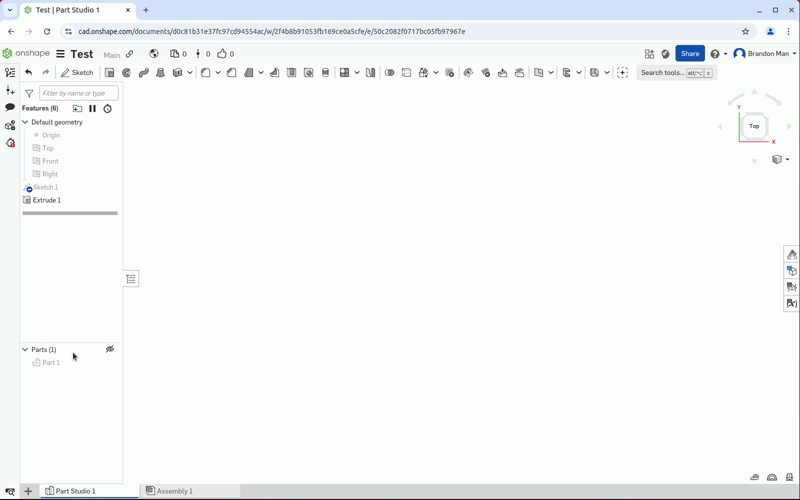
mouse_move(73, 352)
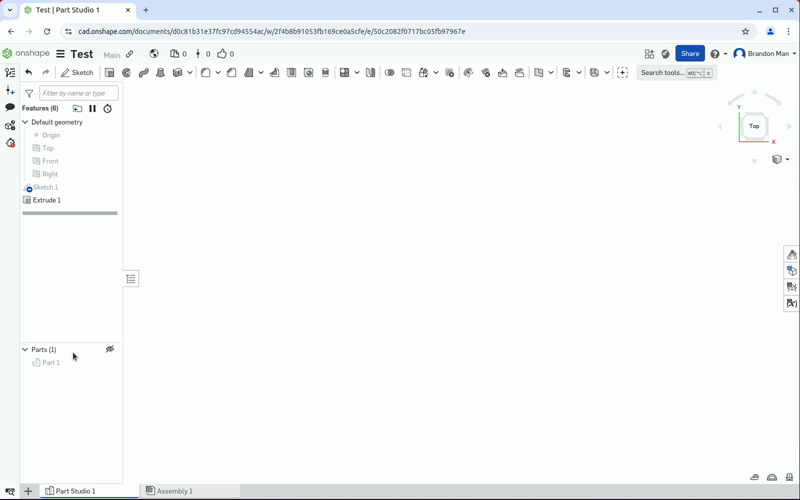
key(shift+y)
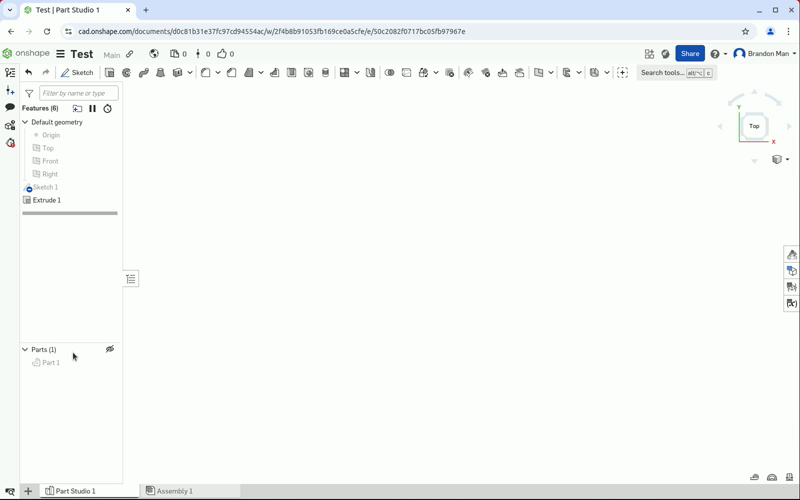
key(shift+s)
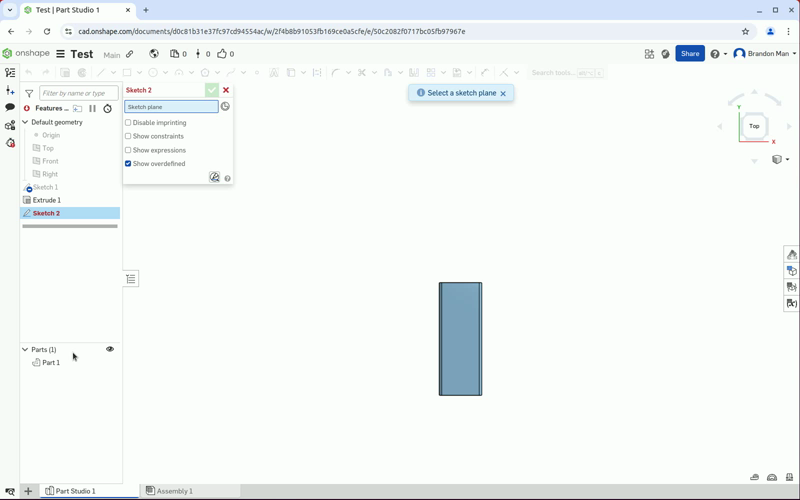
mouse_move(73, 150)
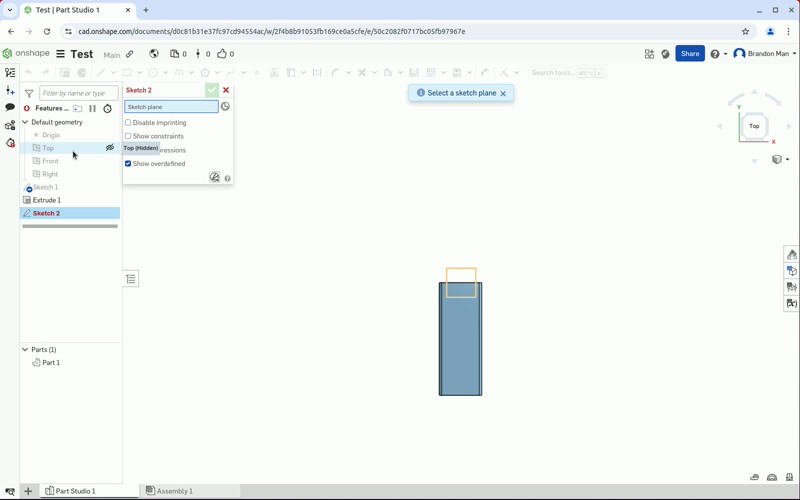
click(73, 150)
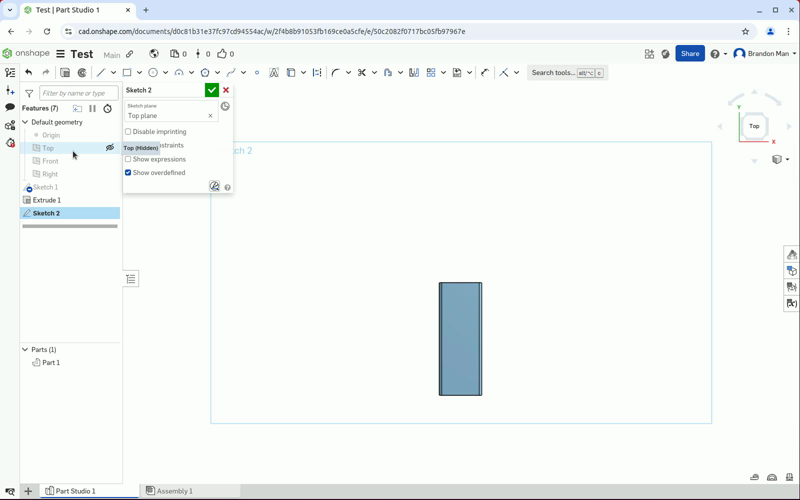
mouse_move(73, 352)
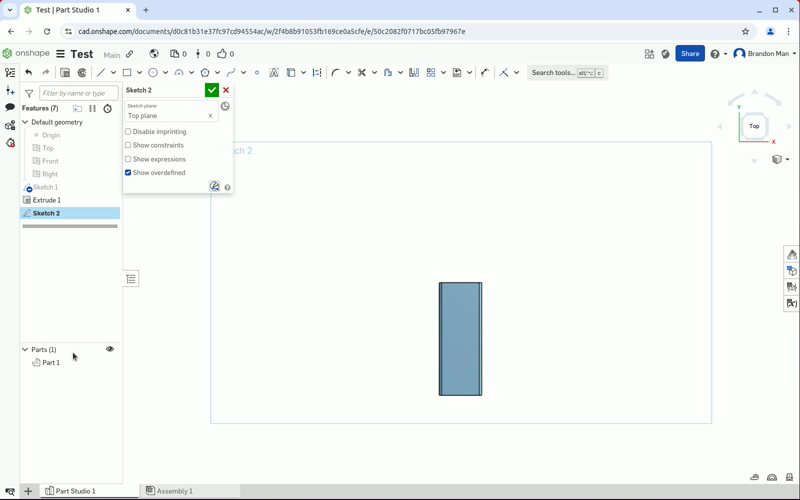
key(y)
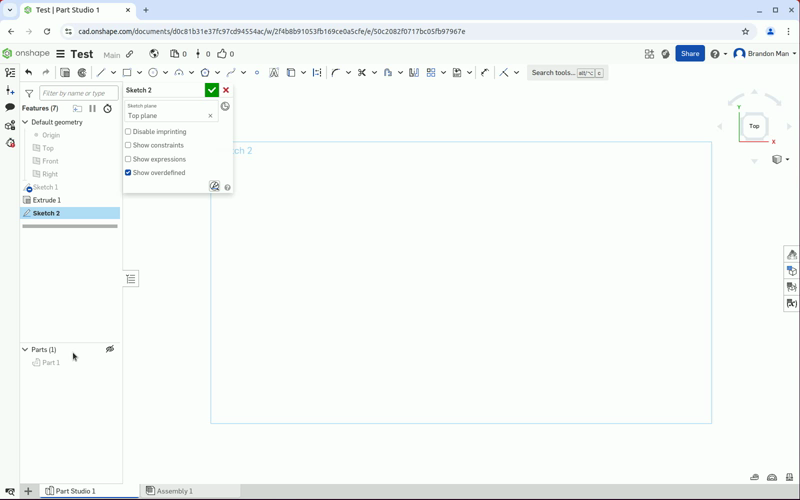
key(c)
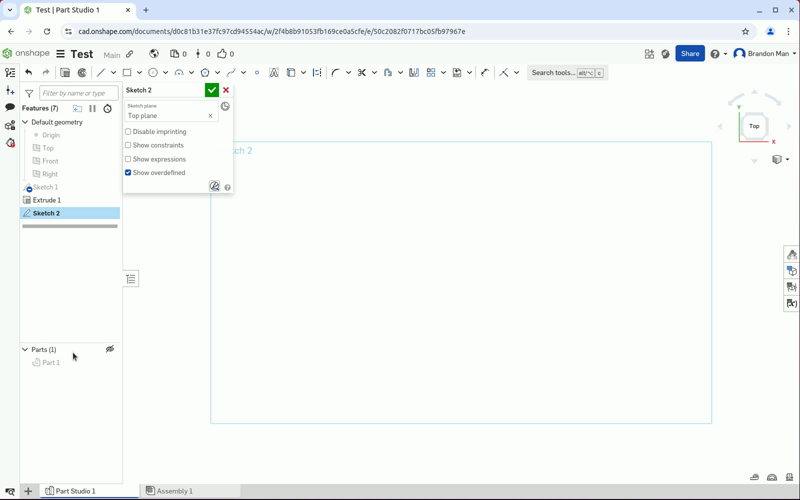
key_down(shift)
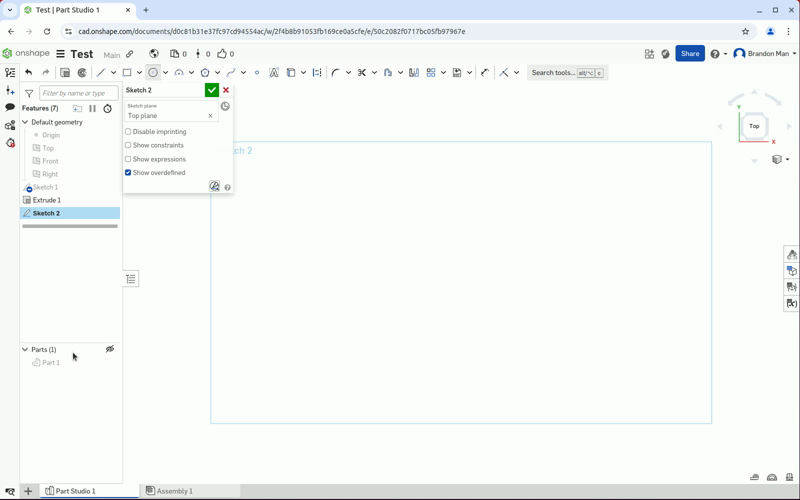
mouse_move(449, 290)
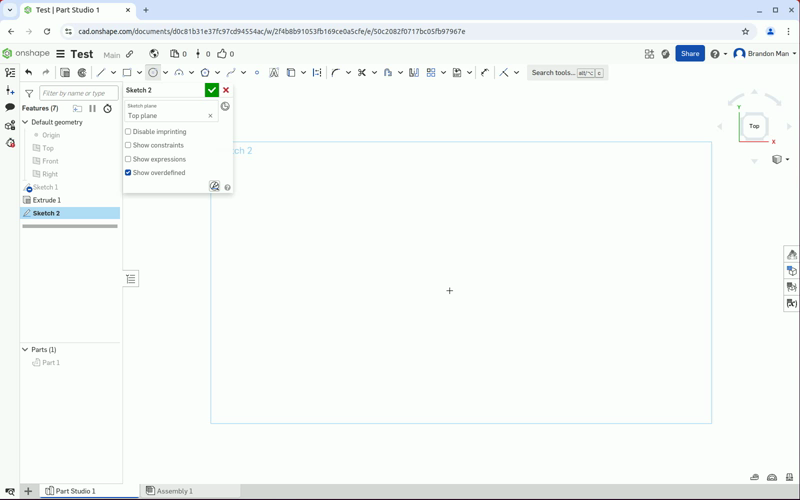
click(449, 290)
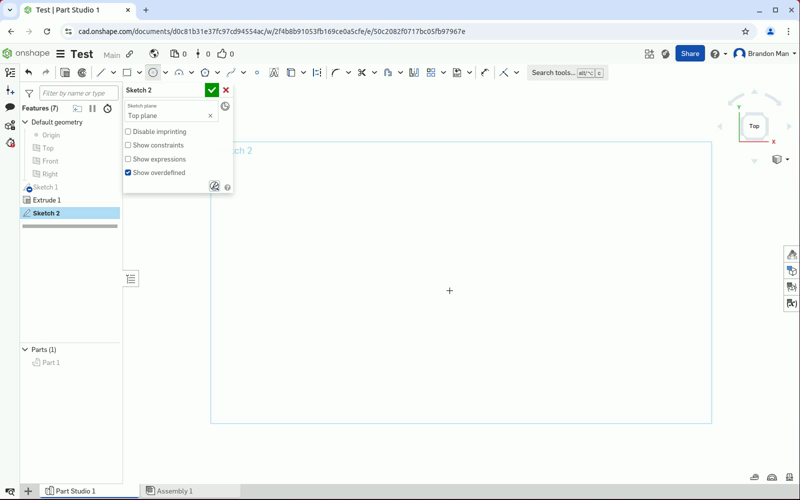
key_up(shift)
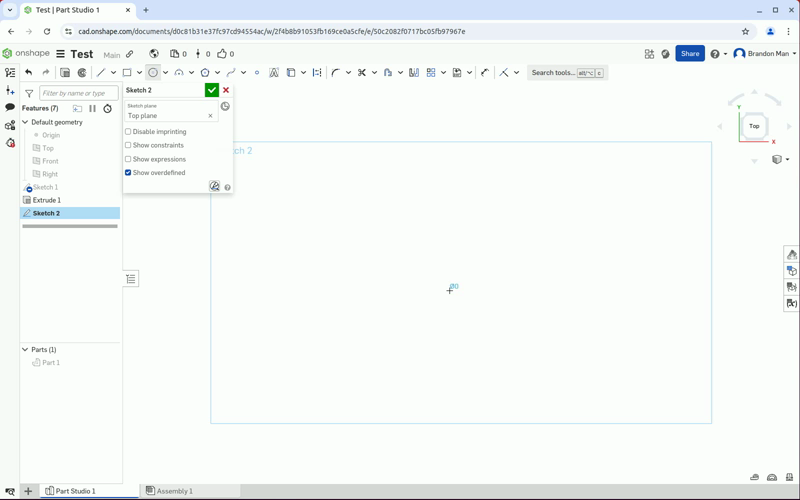
mouse_move(451, 290)
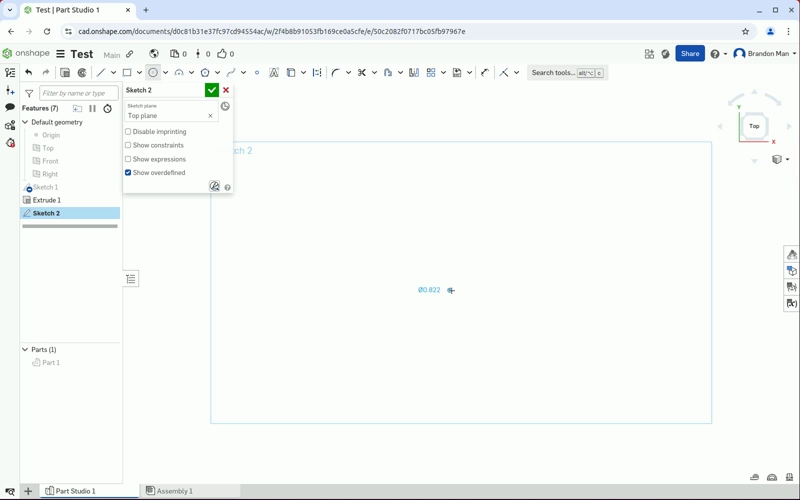
scroll(6)
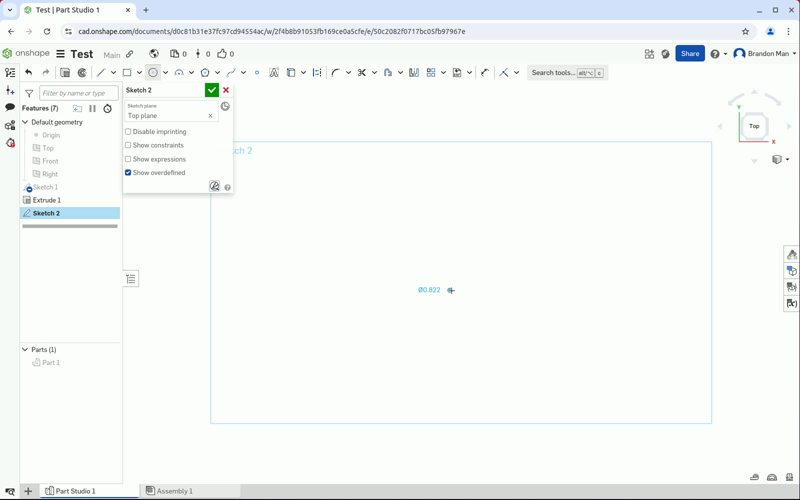
scroll(6)
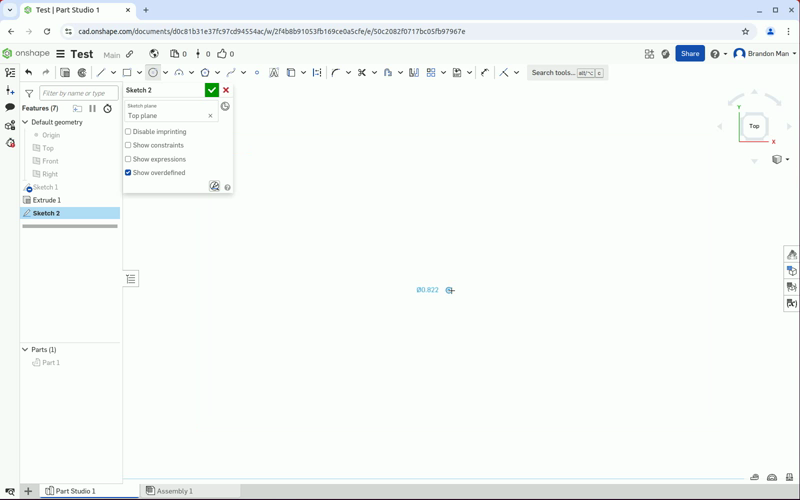
scroll(6)
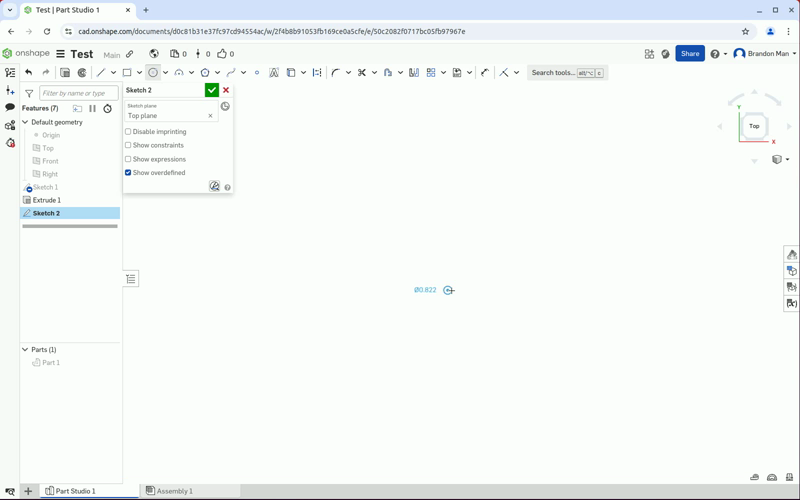
scroll(6)
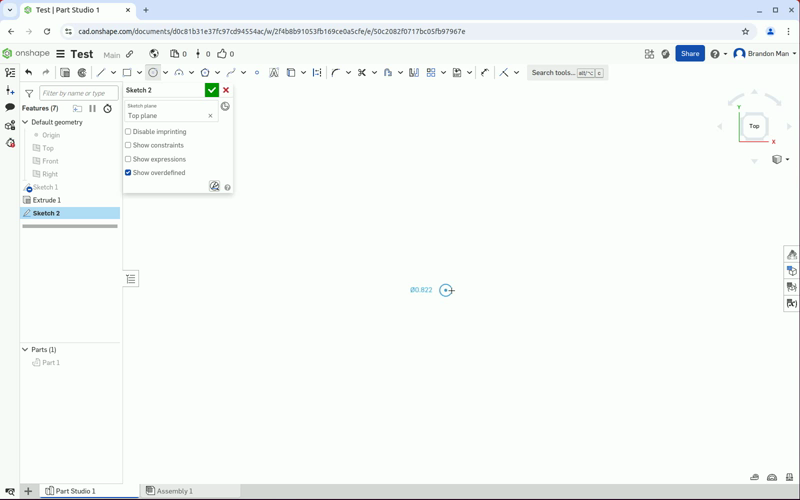
scroll(6)
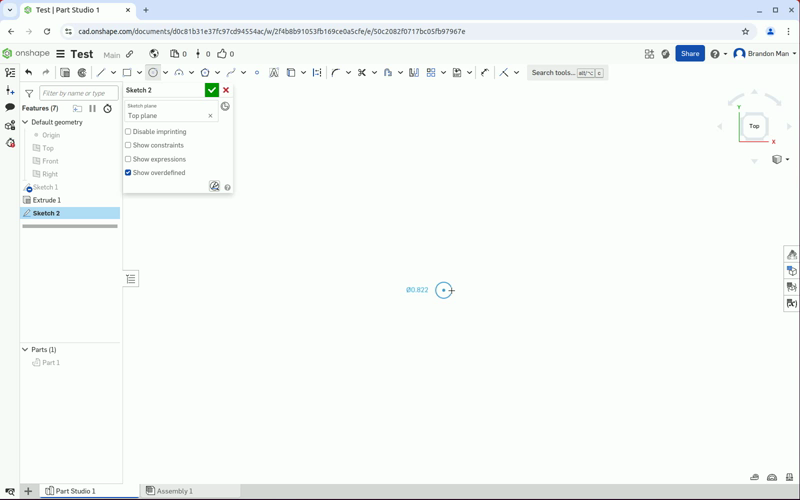
scroll(6)
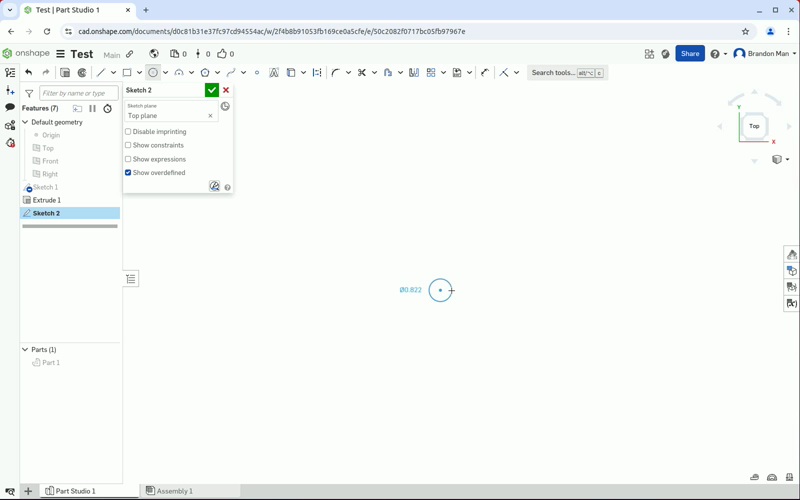
scroll(6)
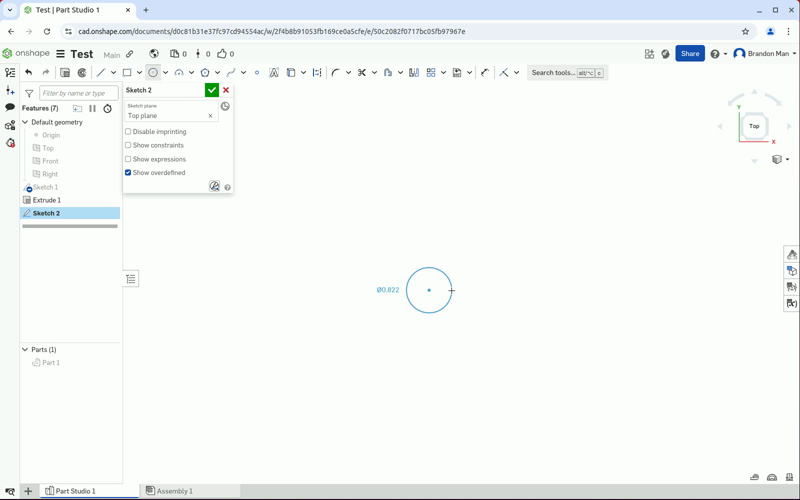
click(451, 290)
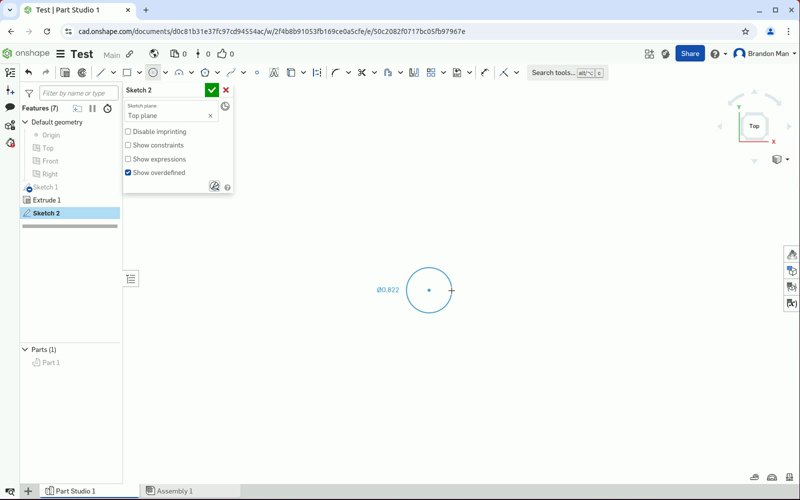
scroll(-6)
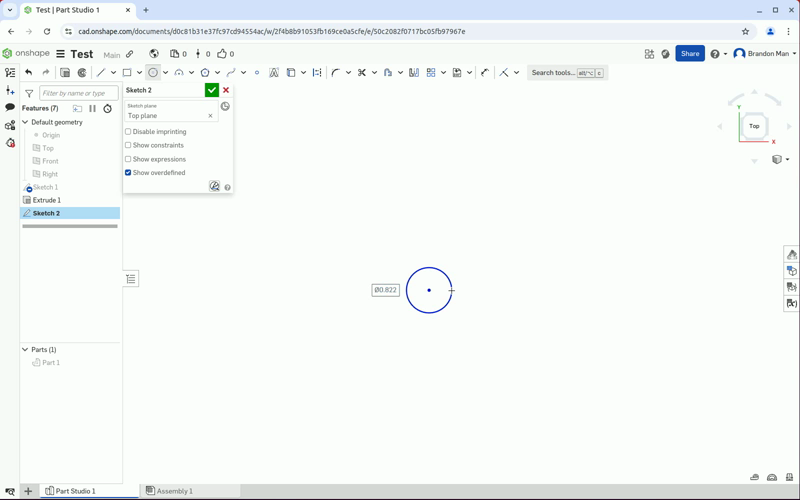
scroll(-6)
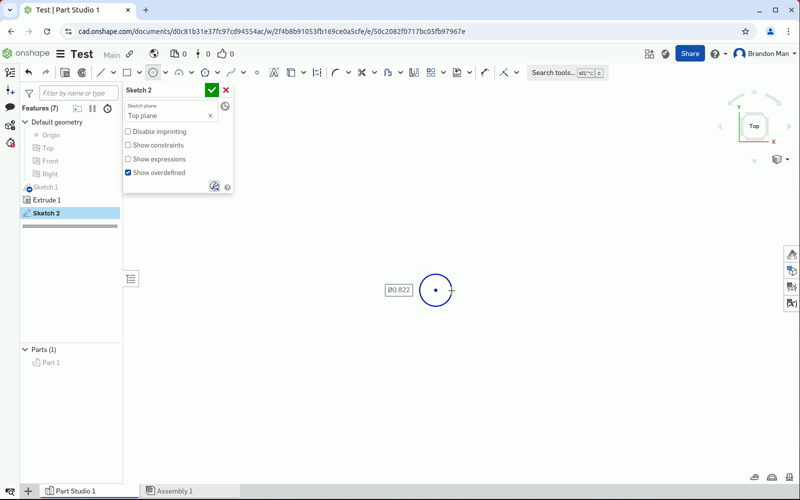
scroll(-6)
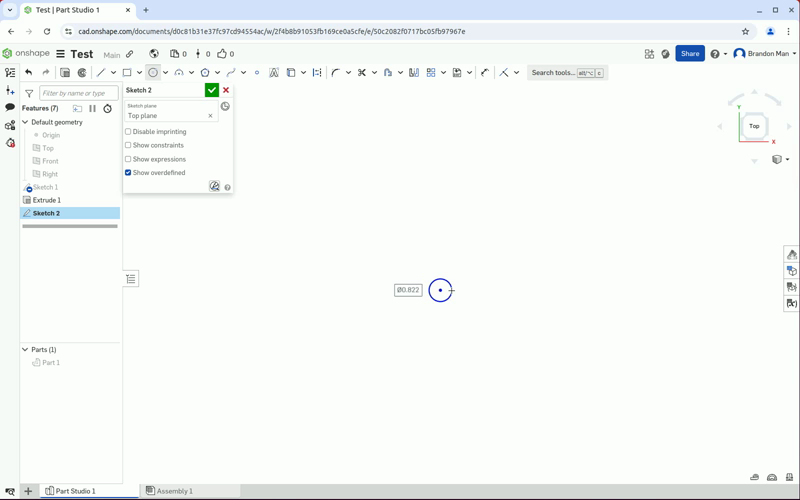
scroll(-6)
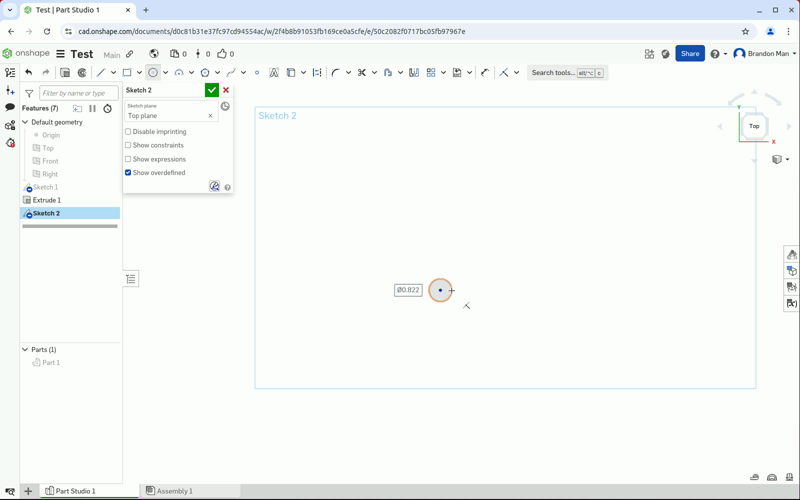
scroll(-6)
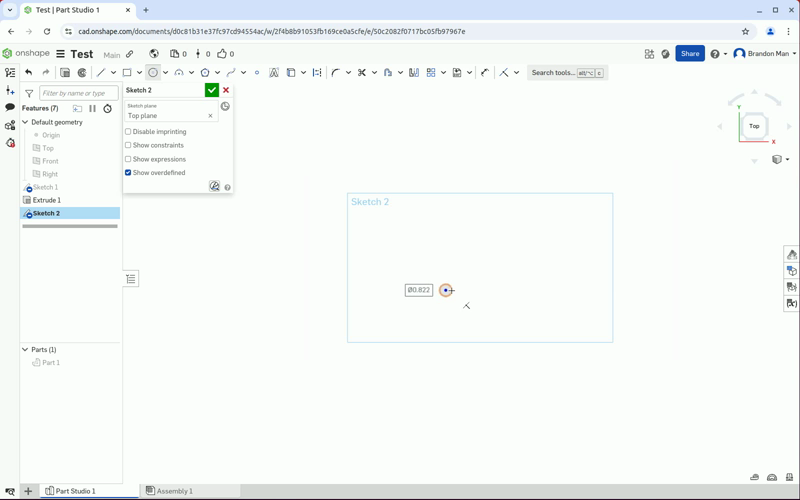
scroll(-6)
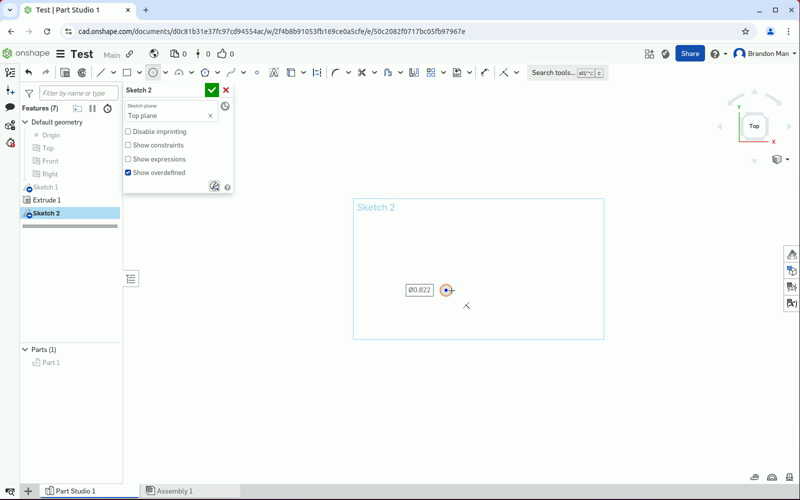
scroll(-6)
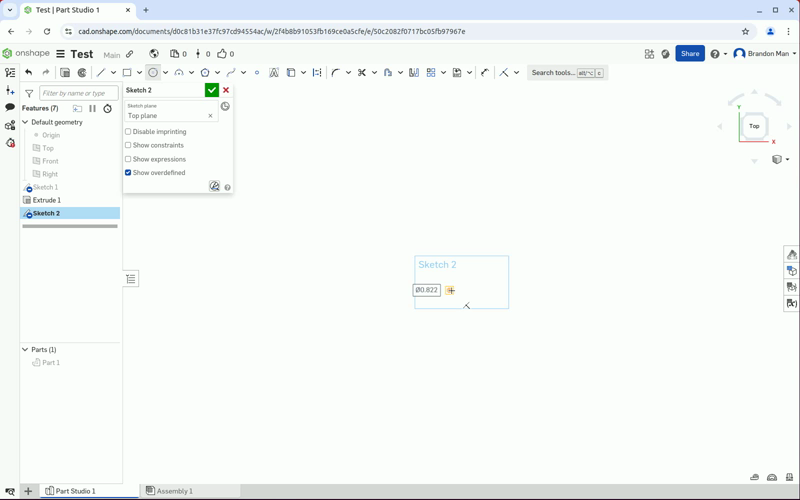
key(esc)
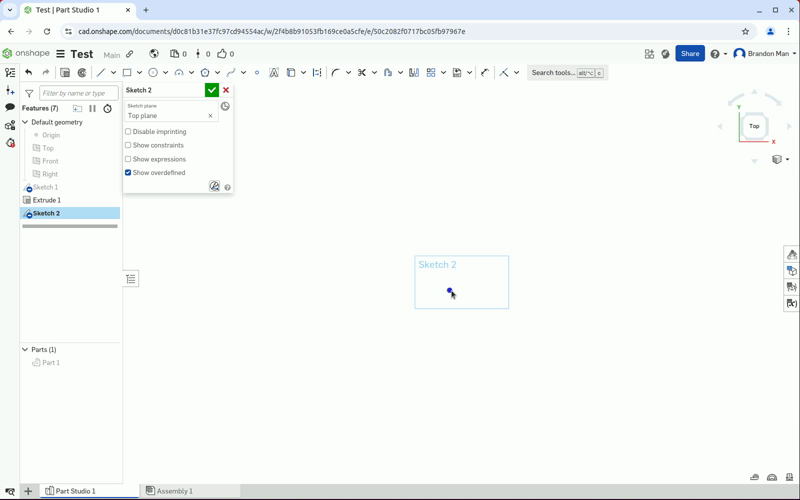
mouse_move(449, 289)
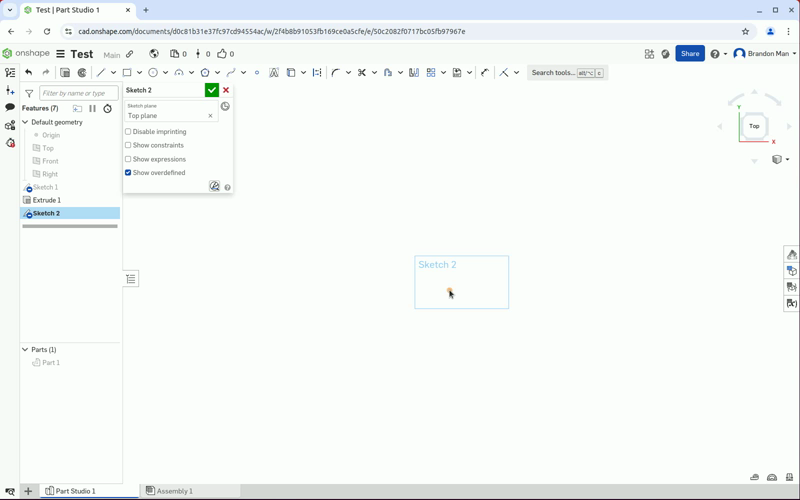
scroll(6)
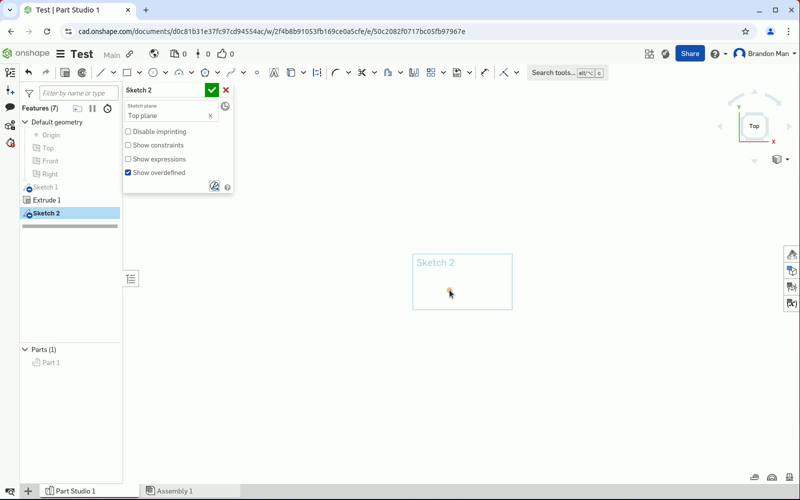
scroll(6)
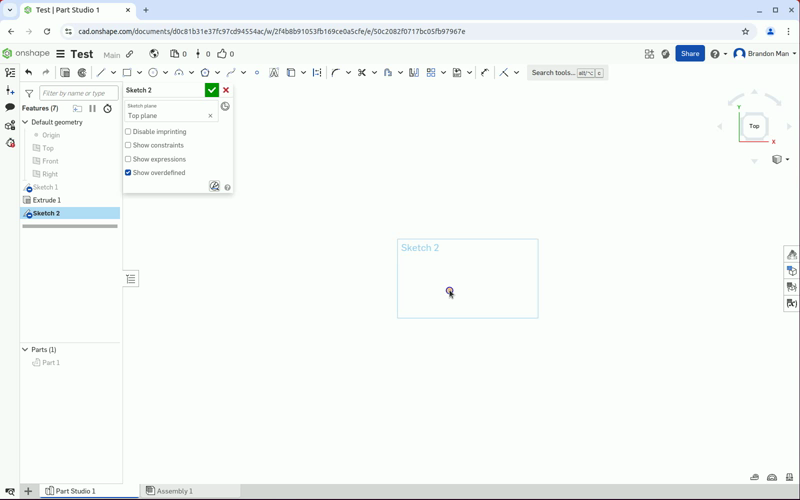
scroll(6)
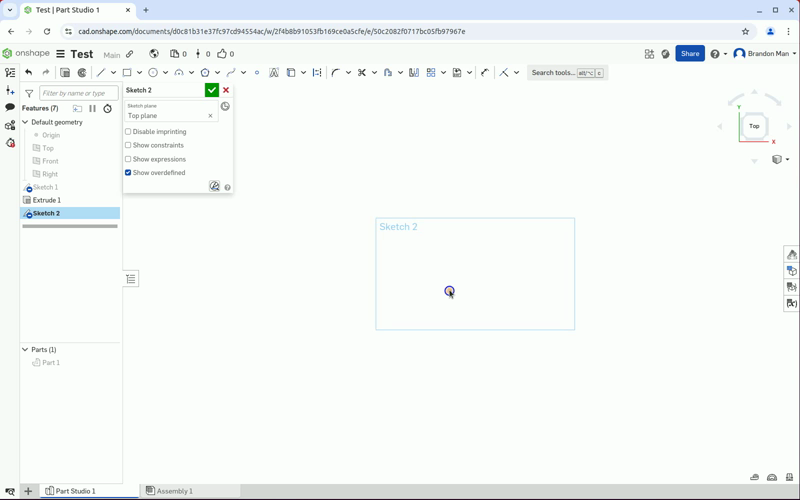
scroll(6)
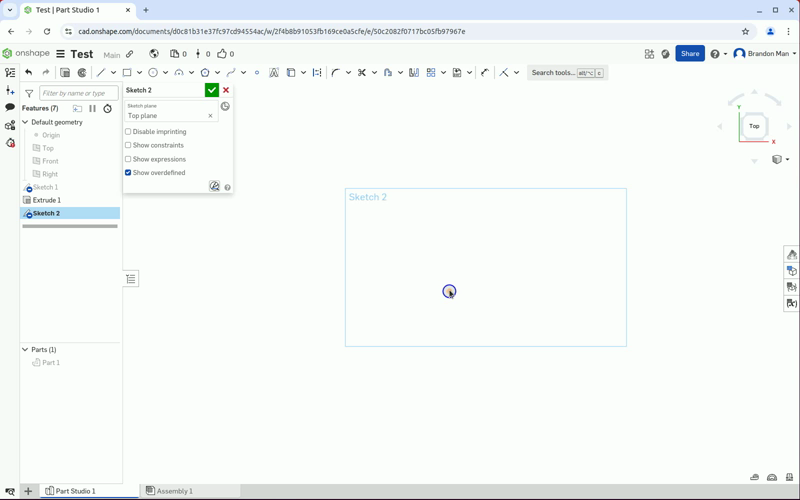
scroll(6)
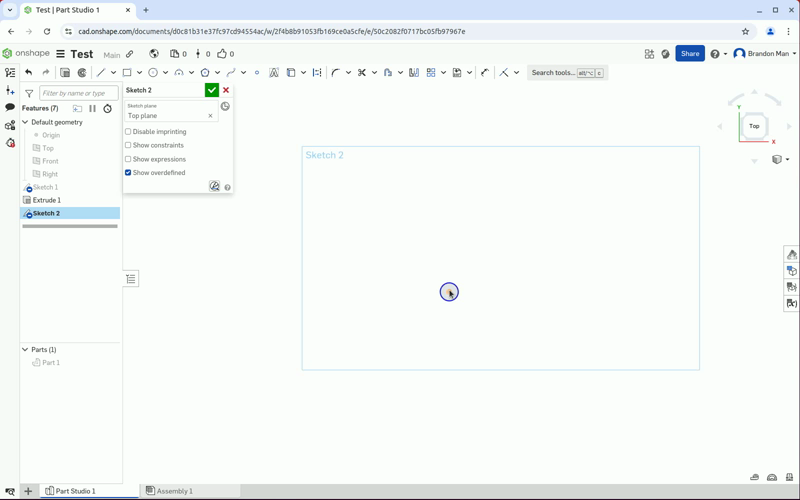
scroll(6)
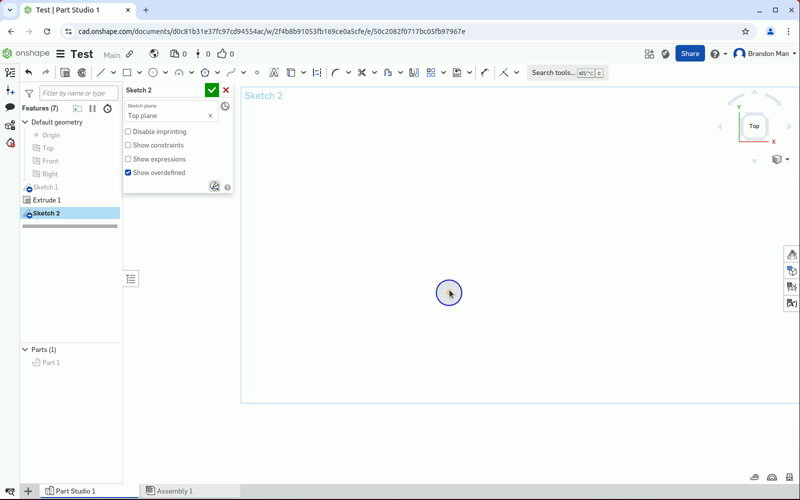
scroll(6)
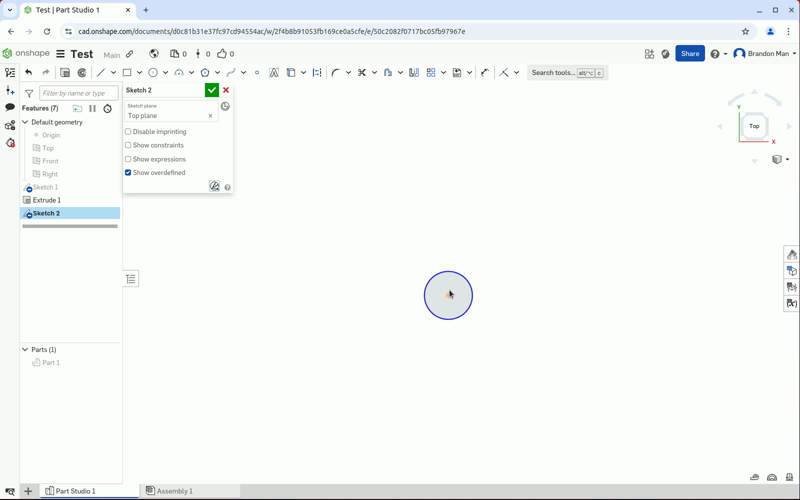
click(449, 289)
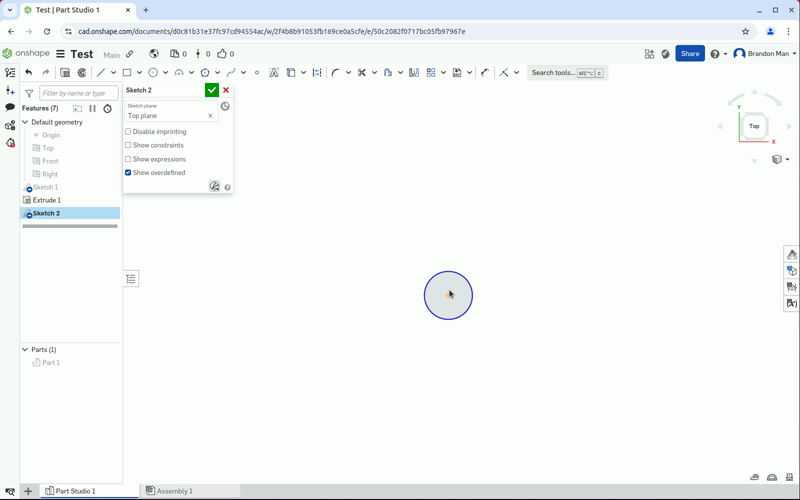
scroll(-6)
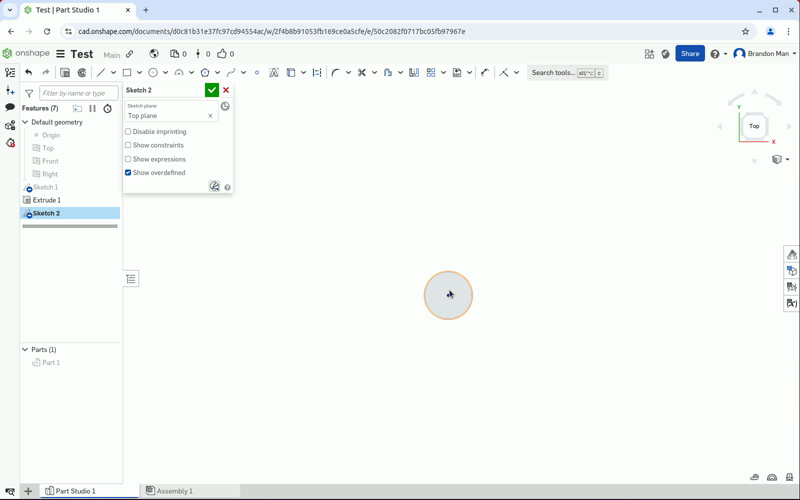
scroll(-6)
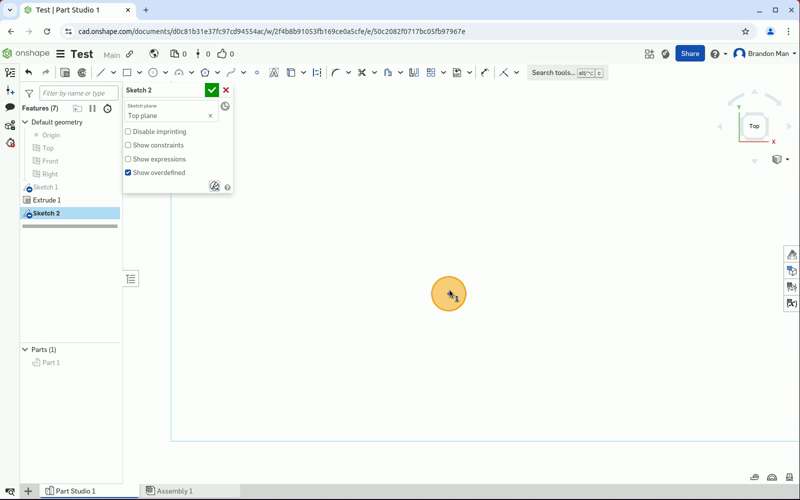
scroll(-6)
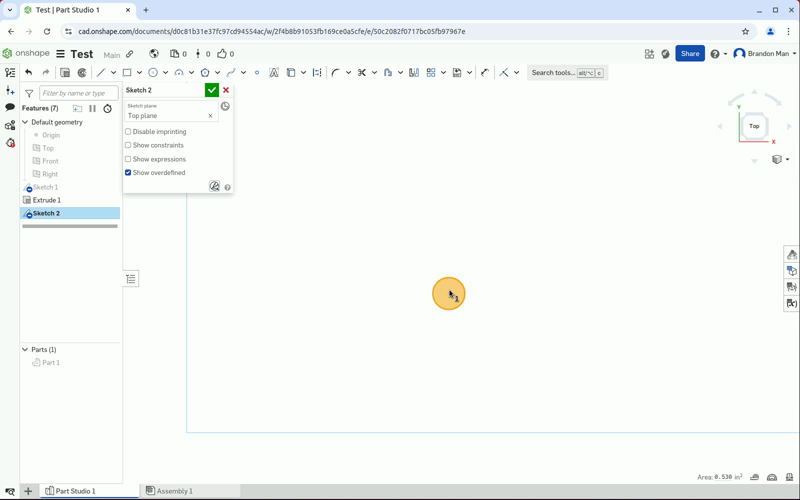
scroll(-6)
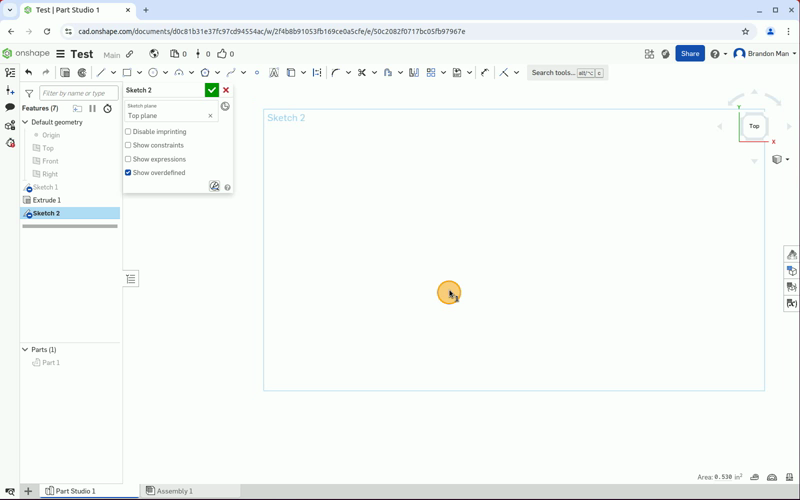
scroll(-6)
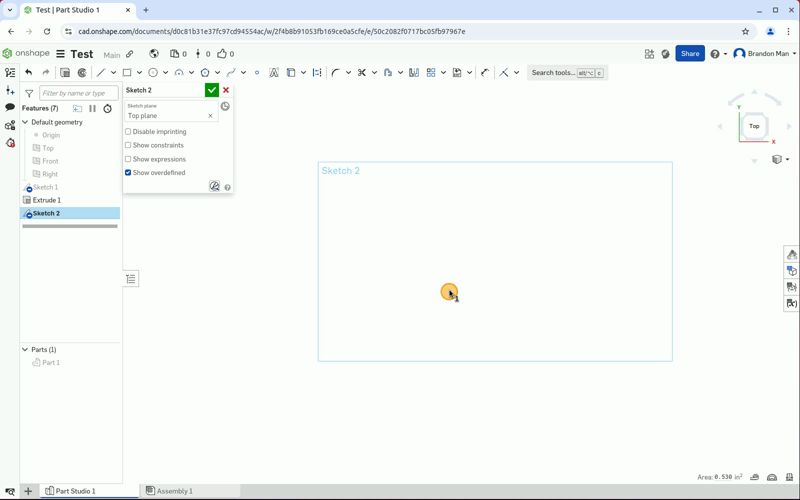
scroll(-6)
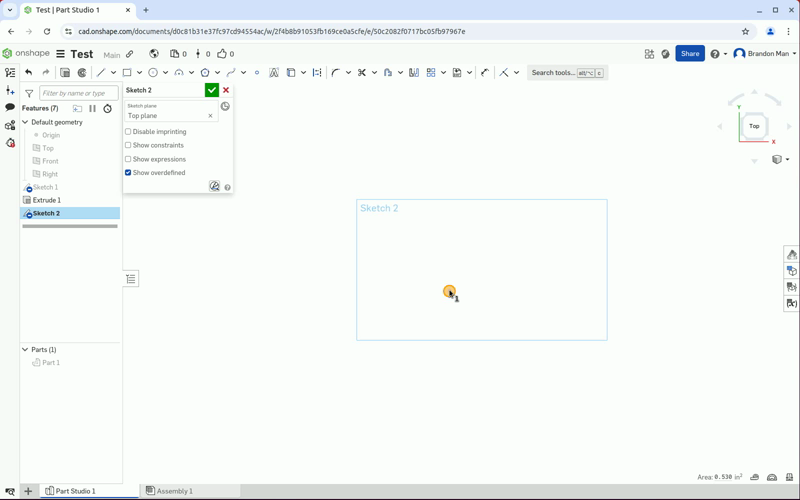
scroll(-6)
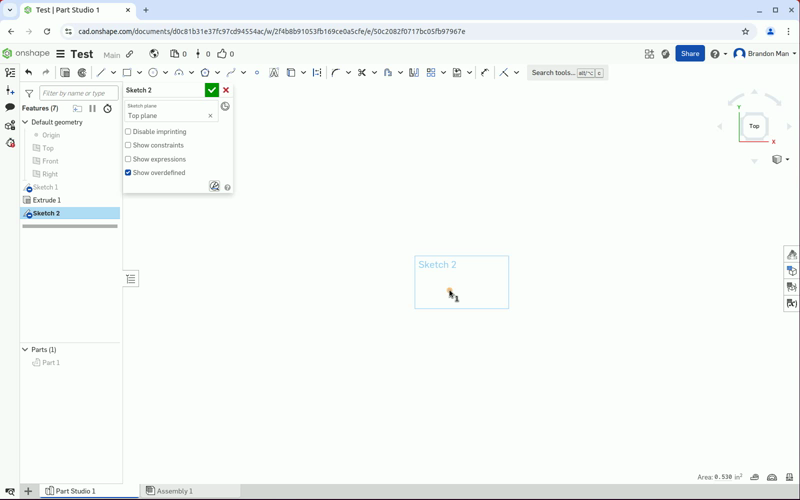
mouse_move(73, 352)
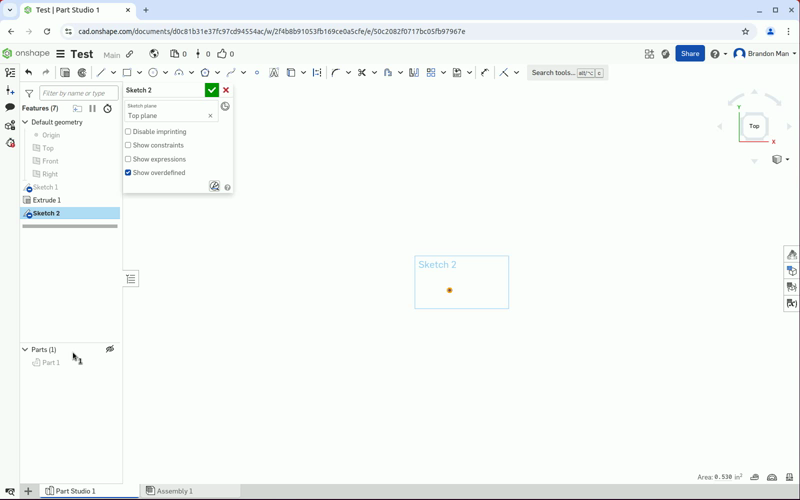
key(shift+y)
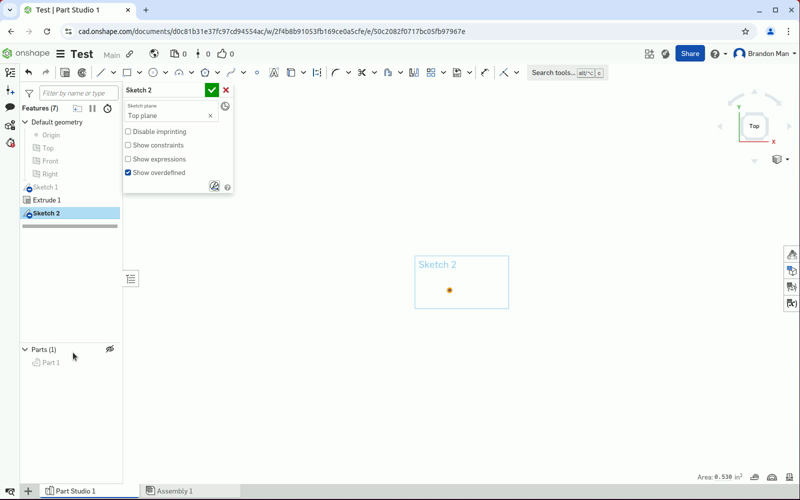
key(shift+e)
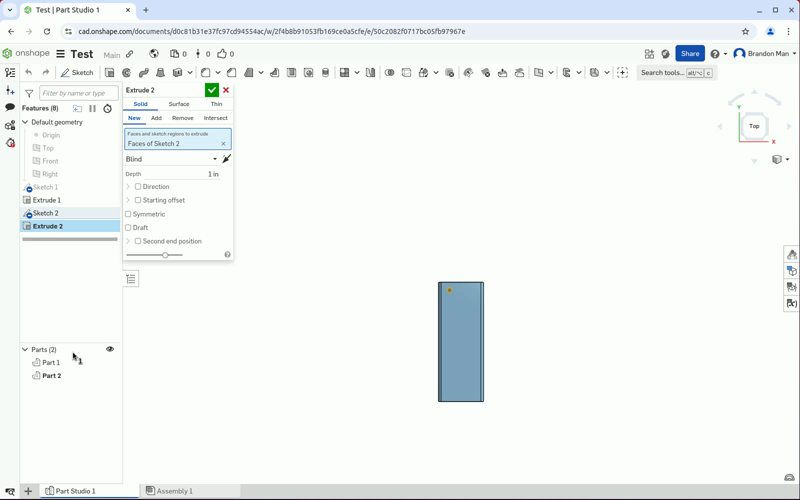
mouse_move(143, 106)
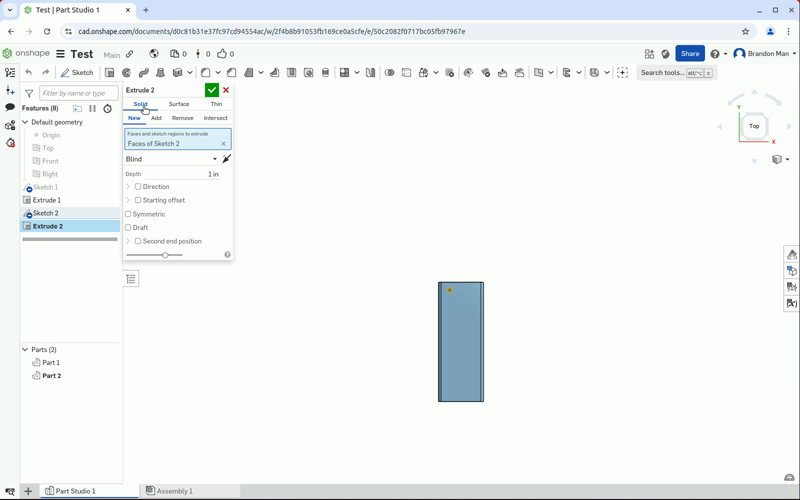
click(143, 106)
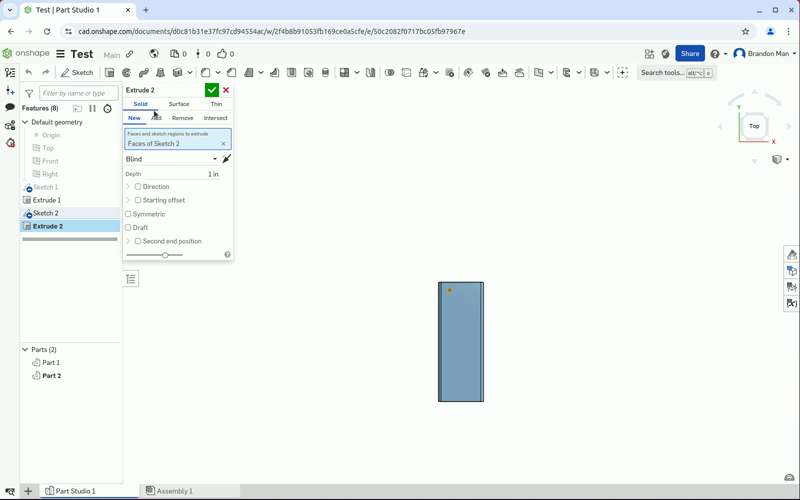
mouse_move(186, 120)
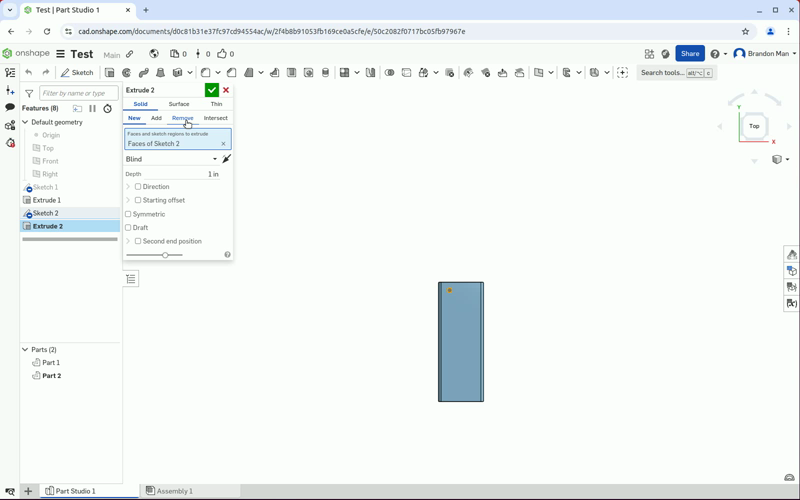
click(186, 120)
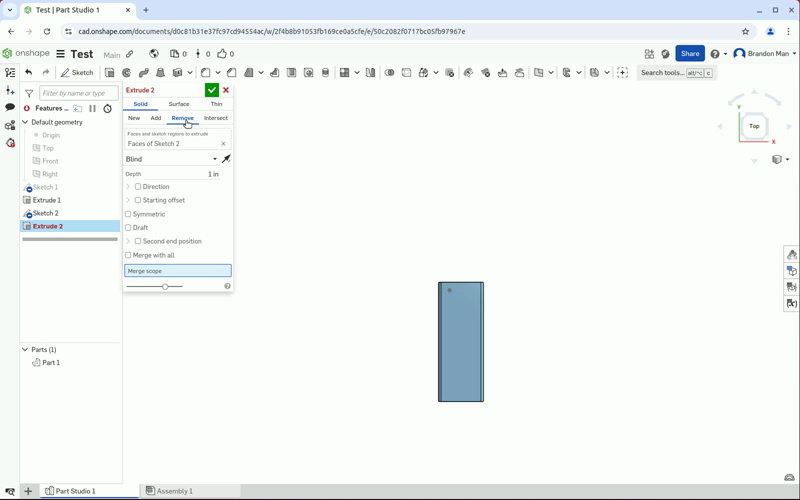
key(tab, 4)
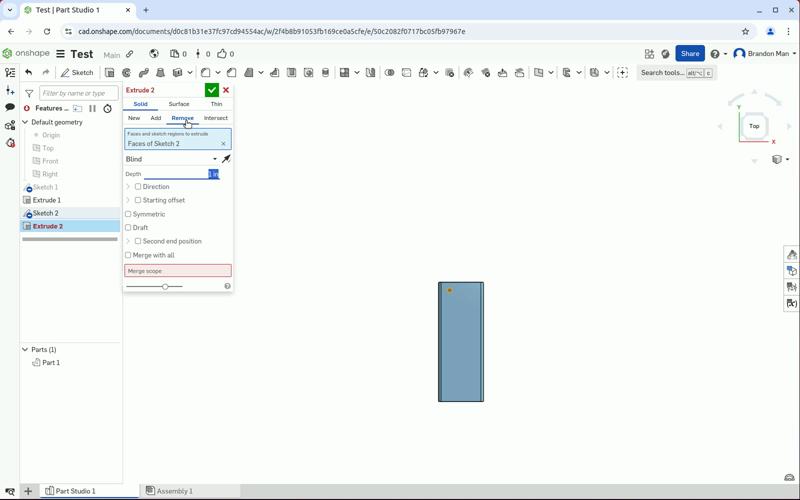
text(4.814)
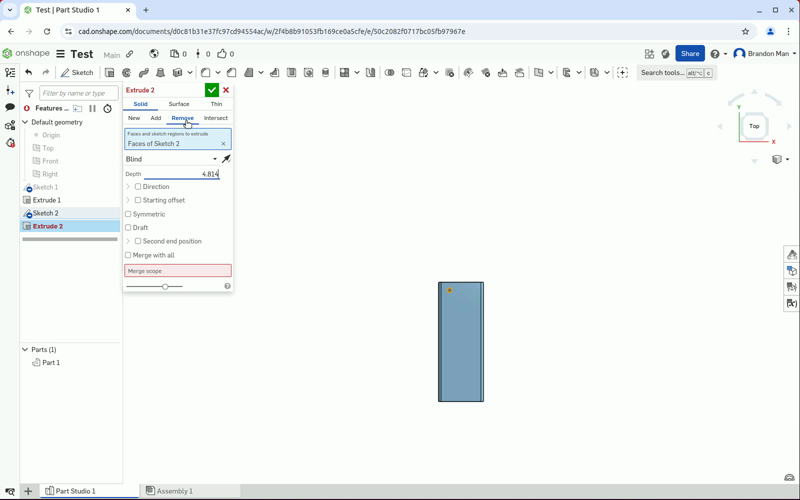
key(tab, 3)
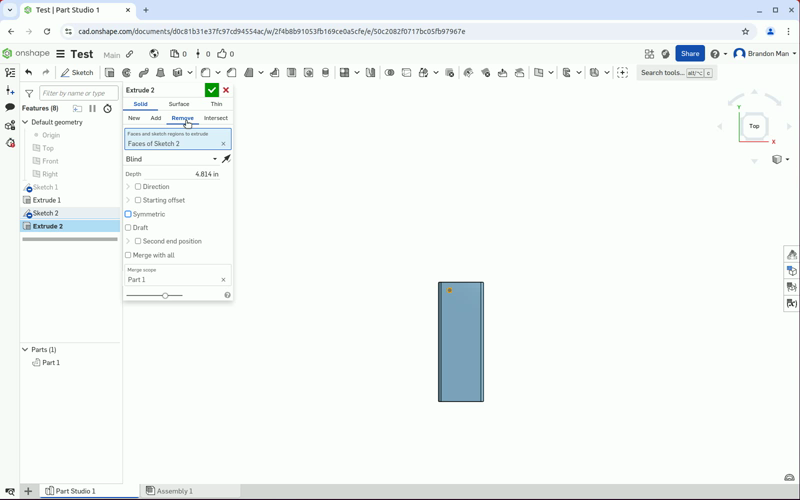
key(space)
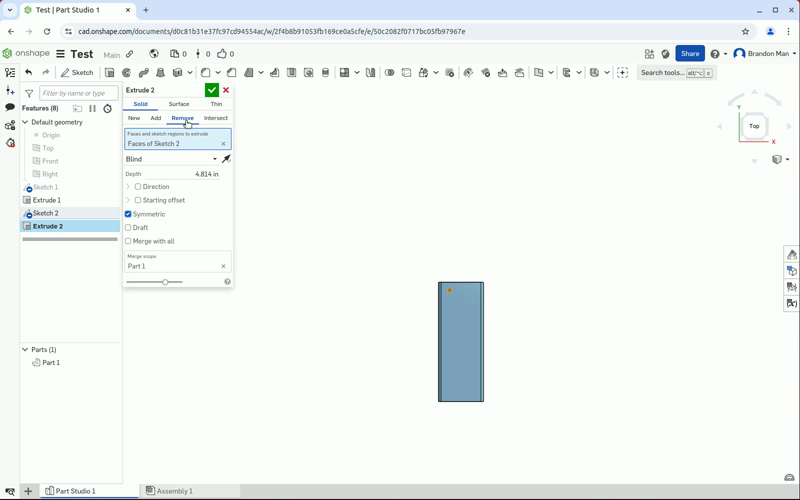
key(tab, 2)
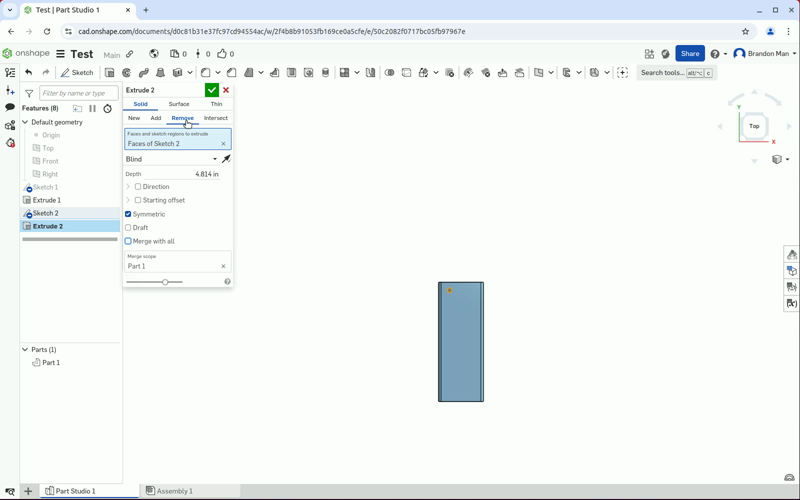
key(space)
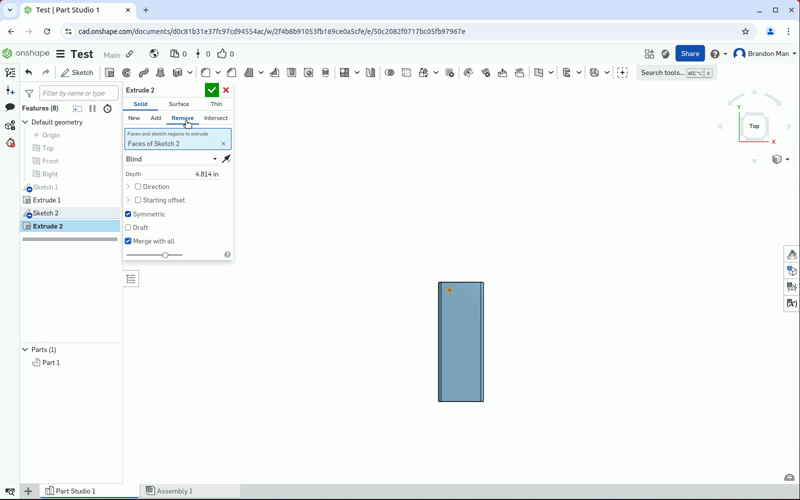
key(enter)
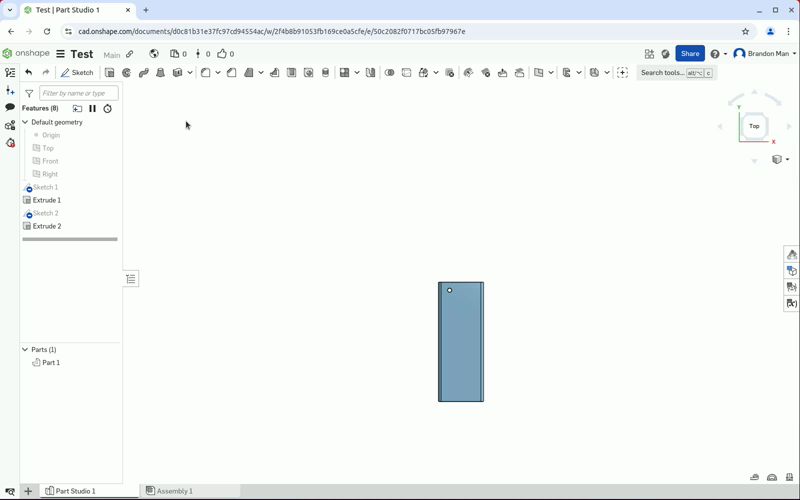
key(shift+h)
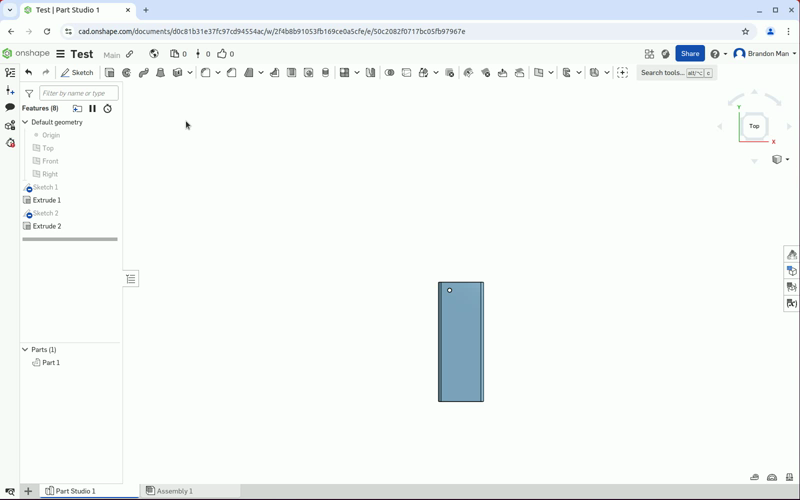
key(shift+h)
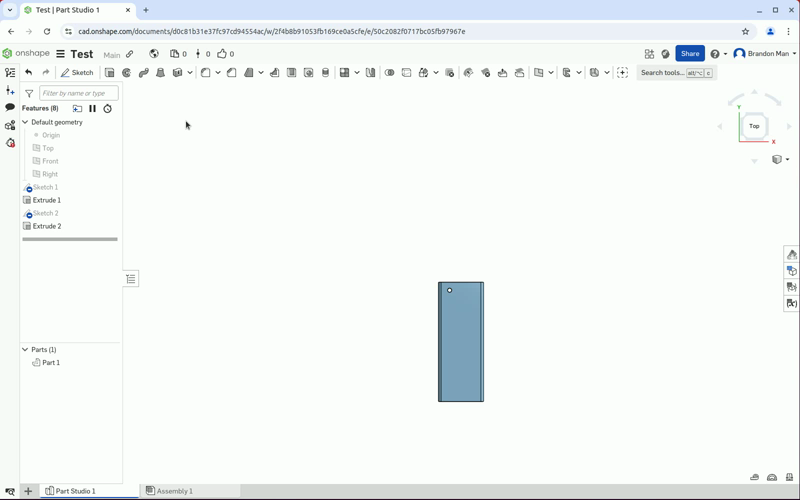
mouse_move(73, 189)
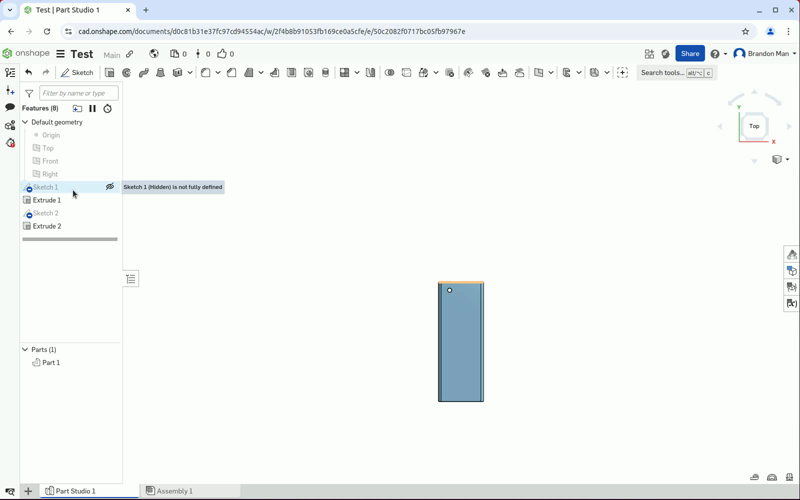
click(73, 189)
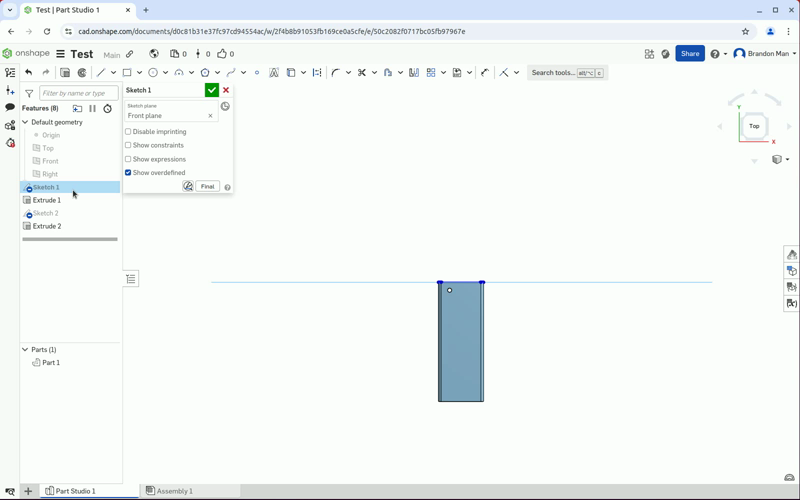
mouse_move(229, 92)
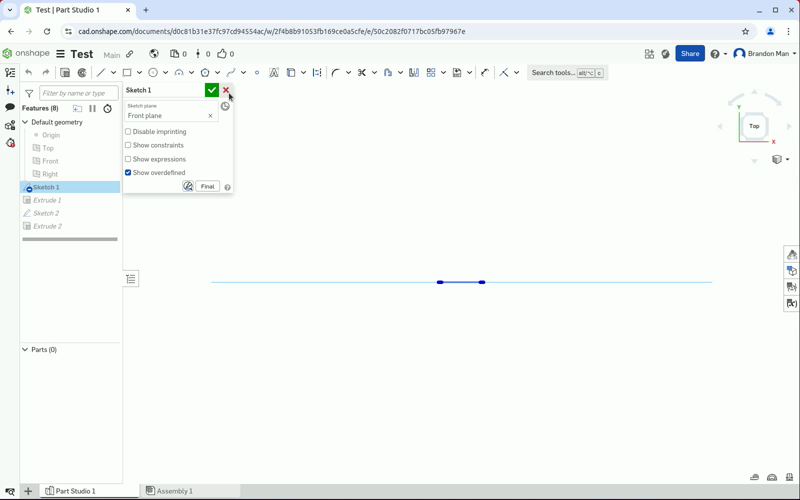
click(229, 92)
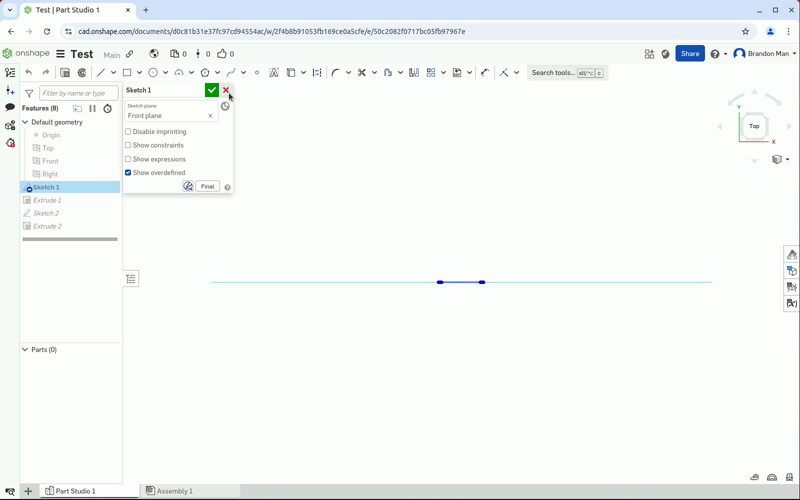
key(shift+s)
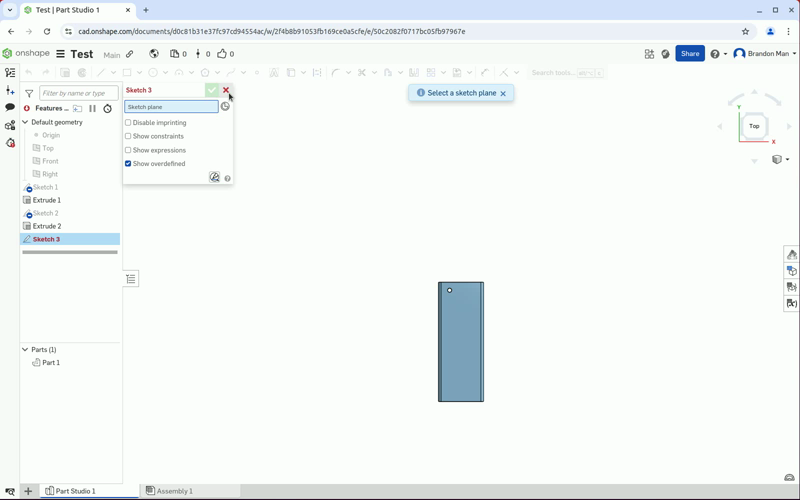
mouse_move(73, 150)
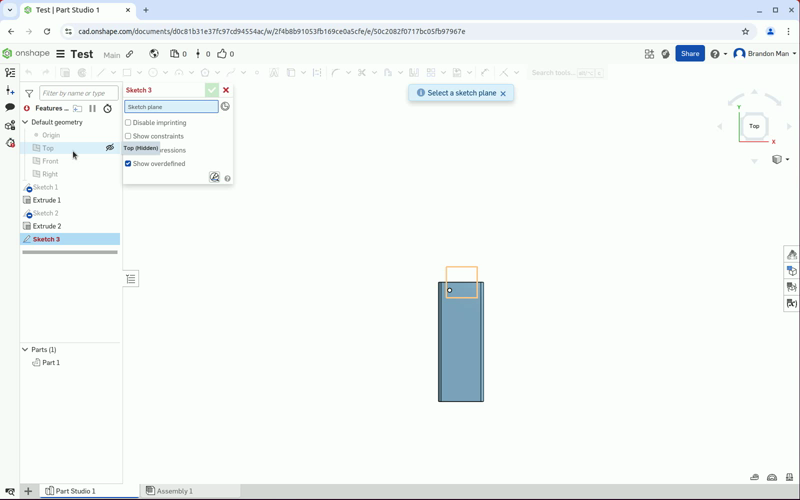
click(73, 150)
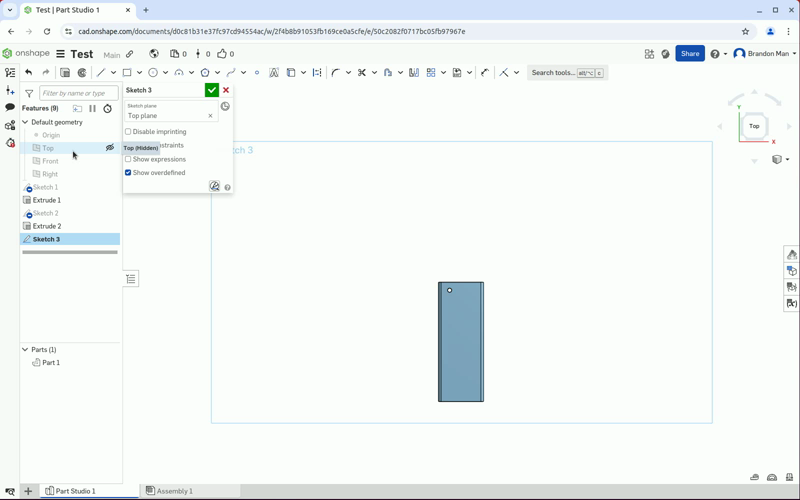
mouse_move(73, 352)
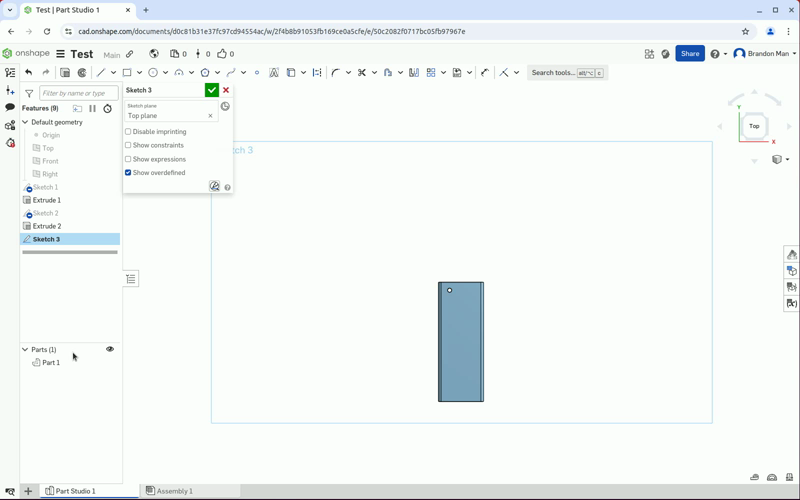
key(y)
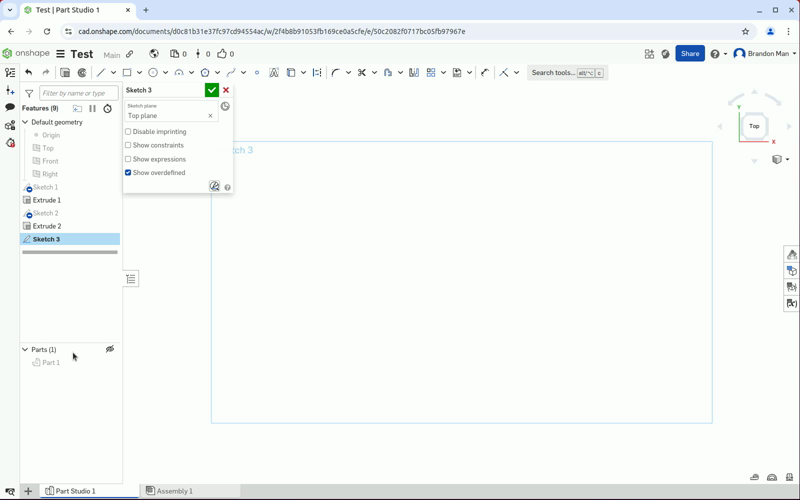
key(c)
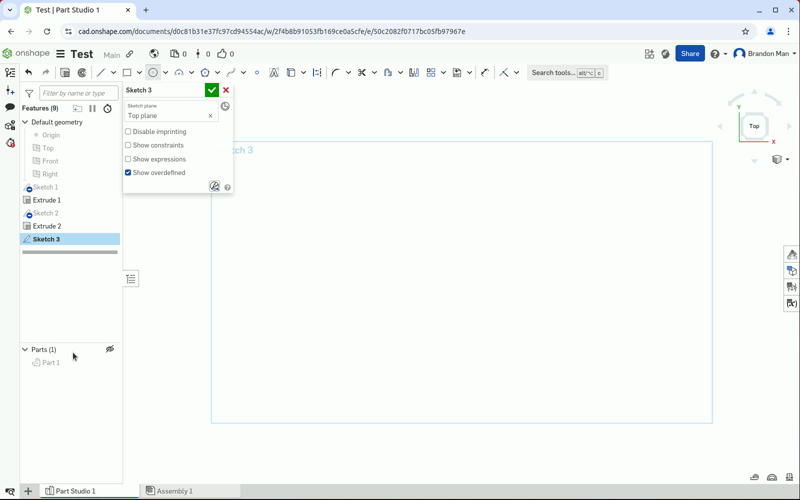
key_down(shift)
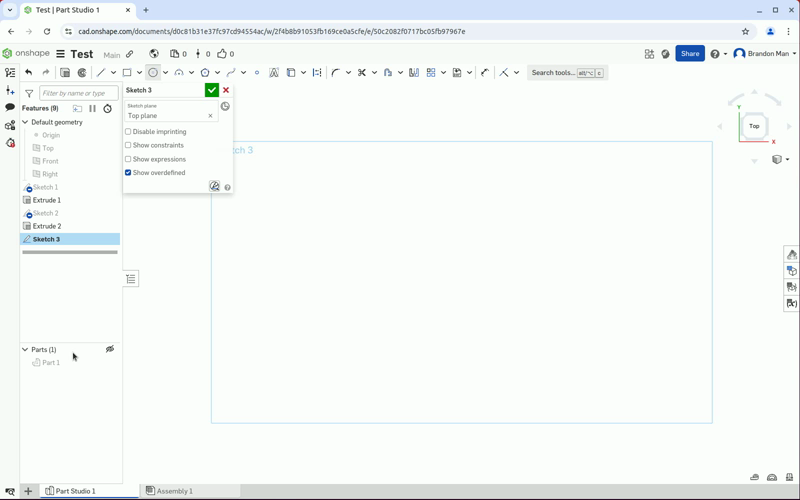
mouse_move(473, 290)
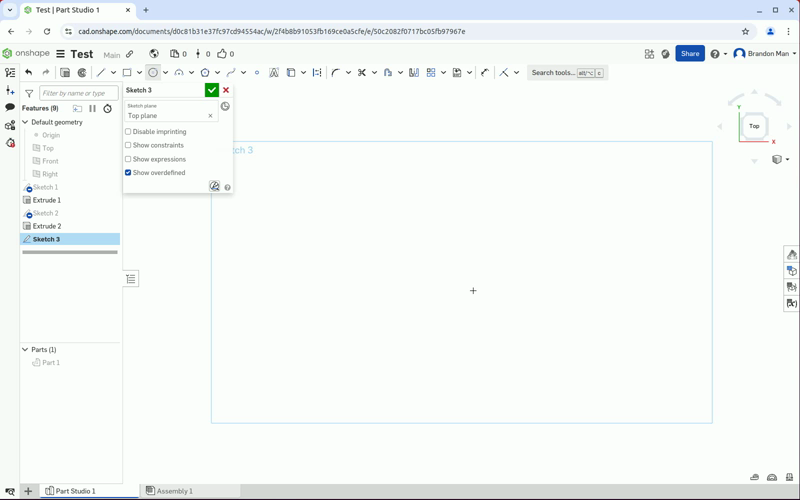
click(473, 290)
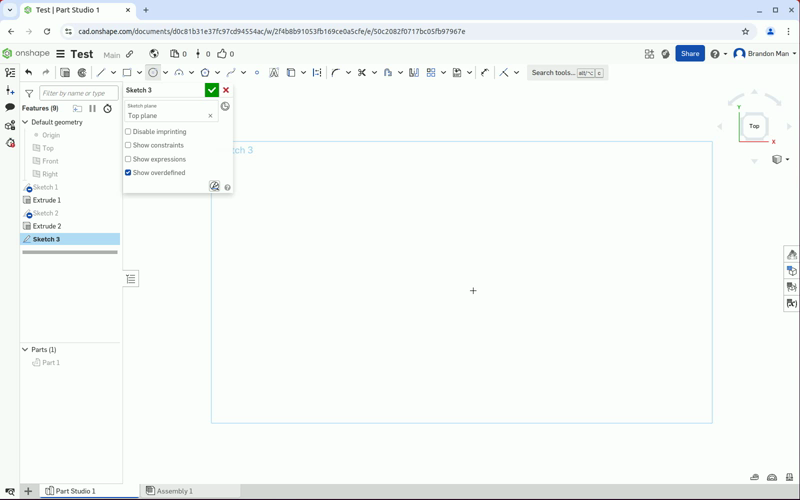
key_up(shift)
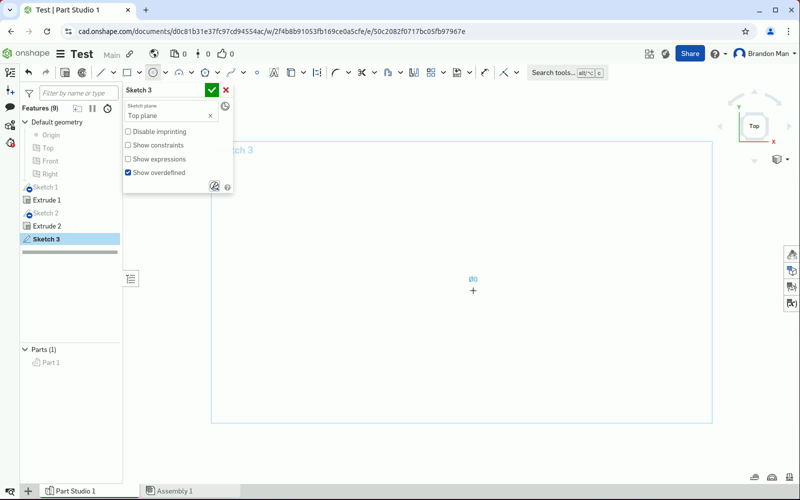
mouse_move(474, 290)
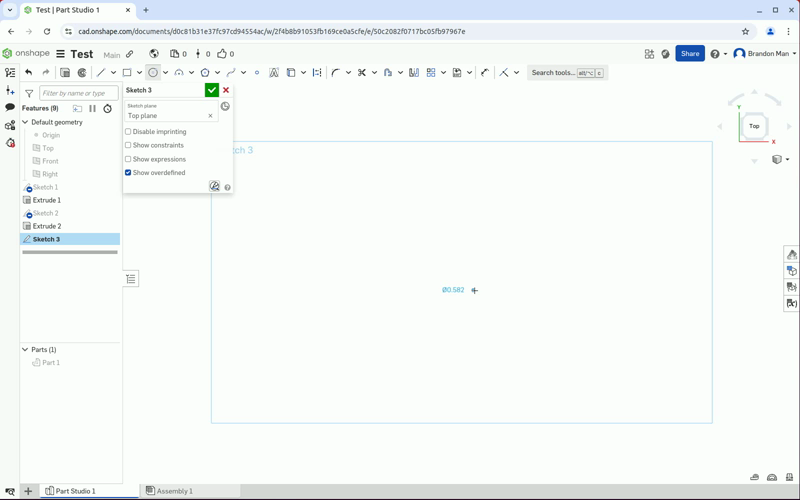
scroll(6)
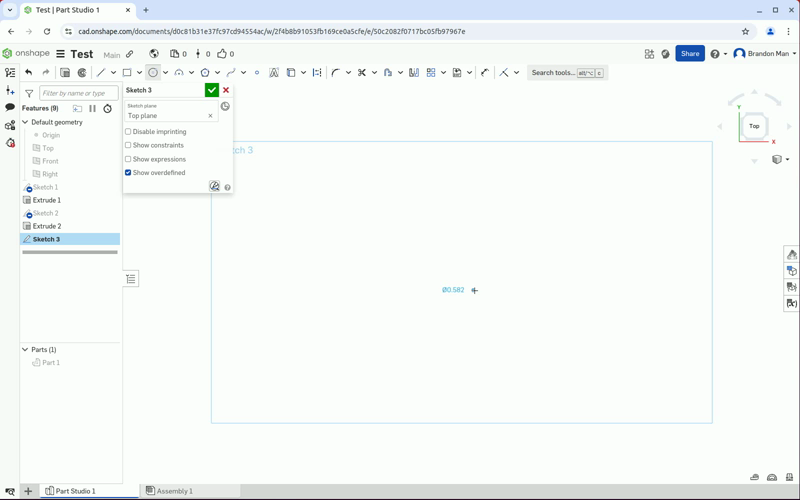
scroll(6)
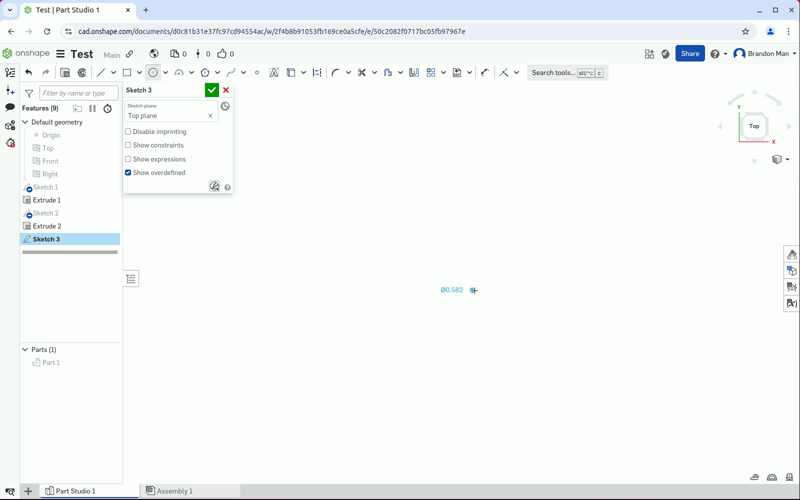
scroll(6)
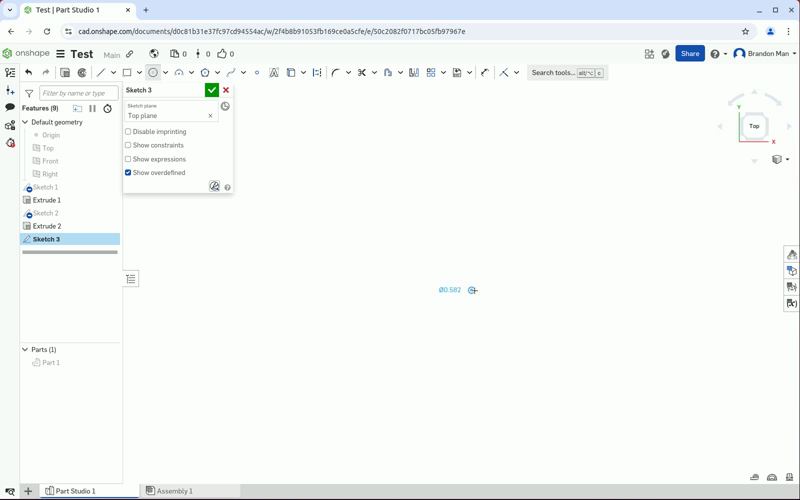
scroll(6)
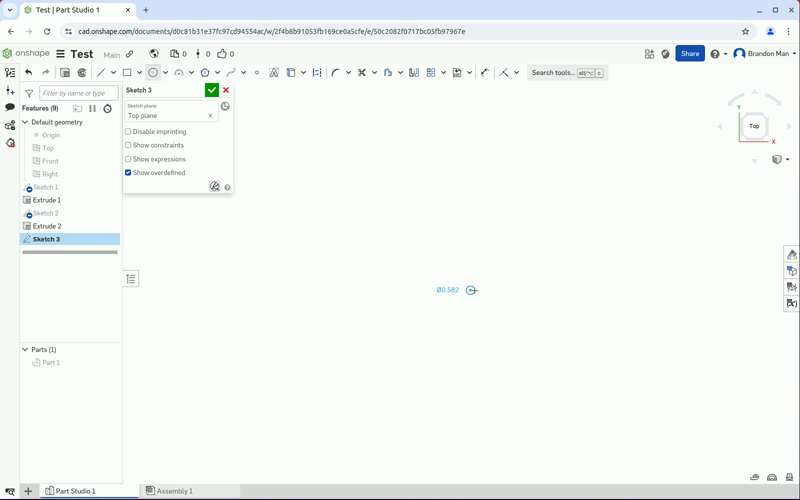
scroll(6)
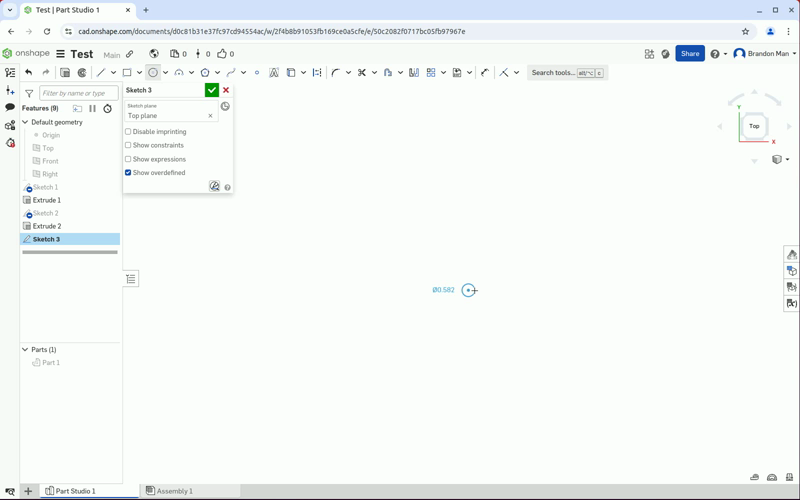
scroll(6)
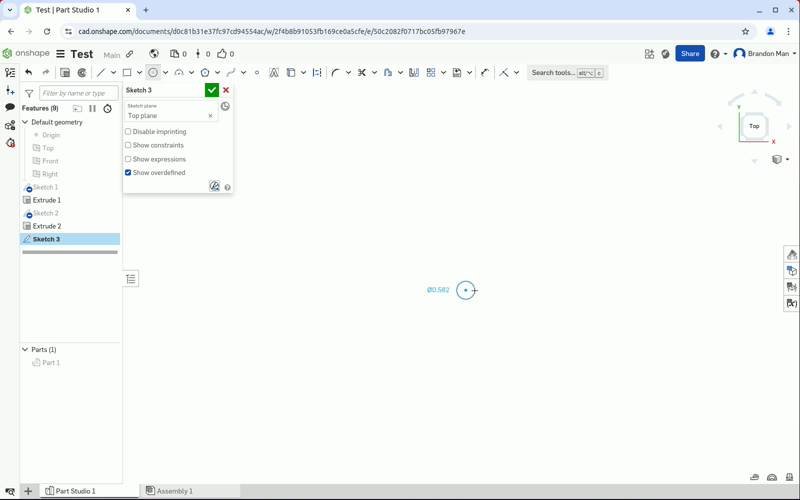
scroll(6)
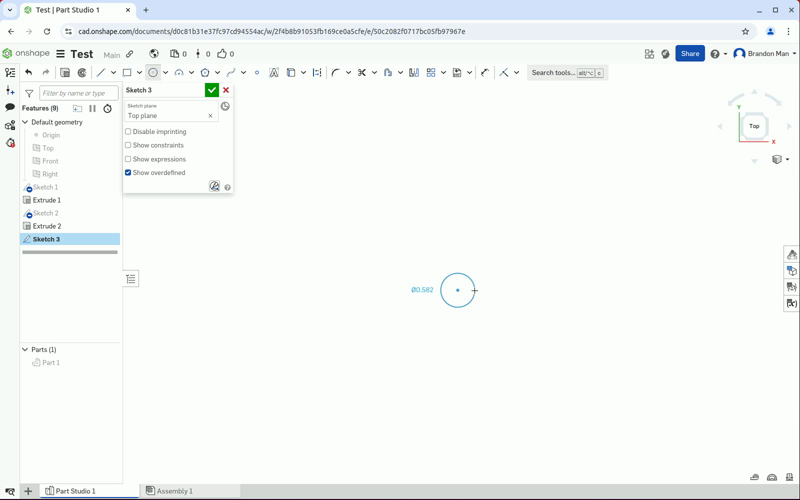
click(474, 290)
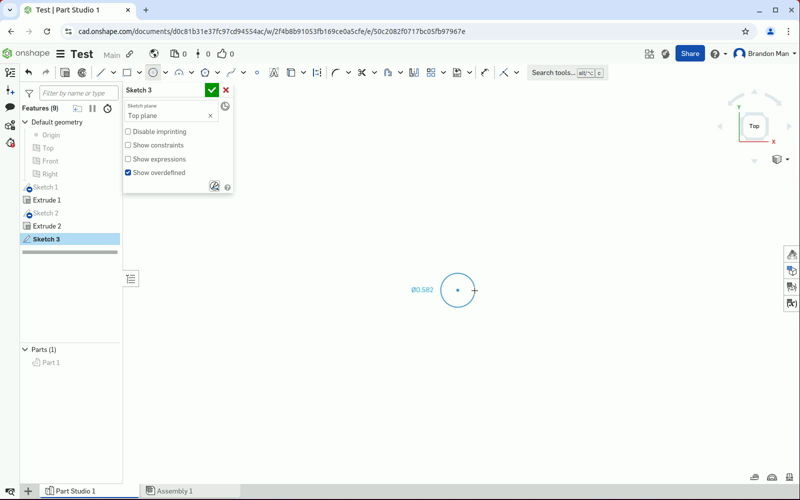
scroll(-6)
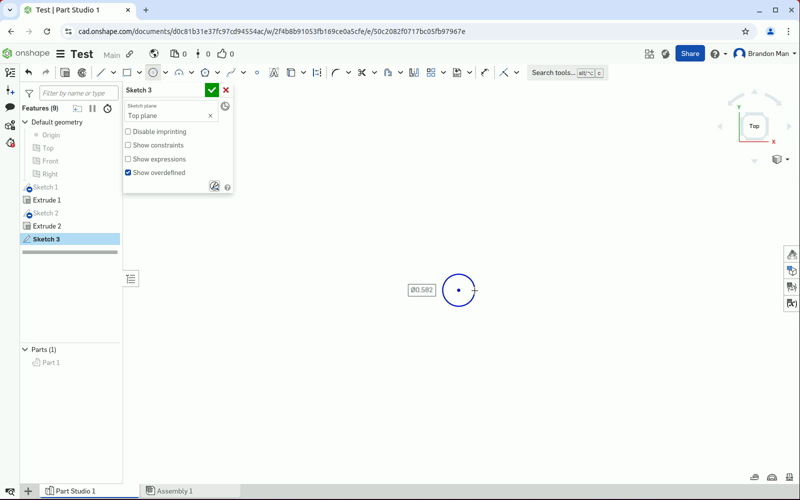
scroll(-6)
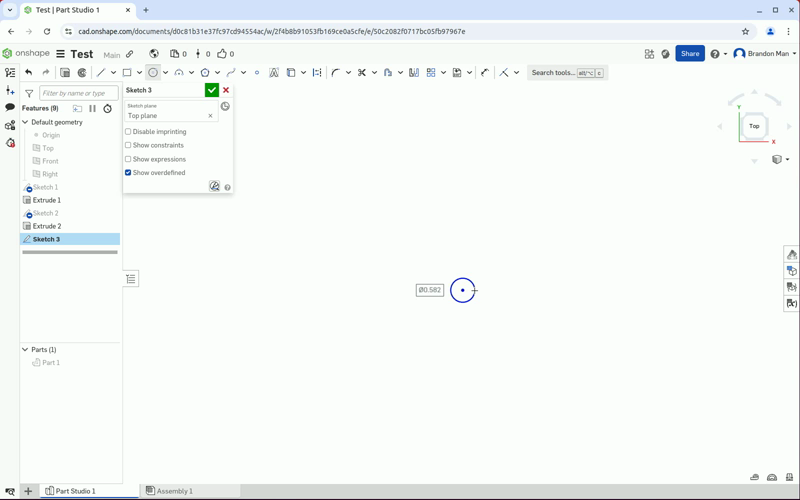
scroll(-6)
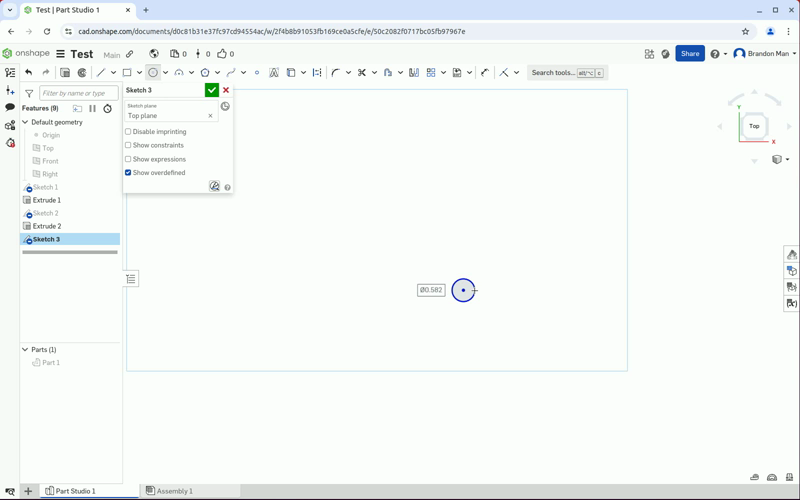
scroll(-6)
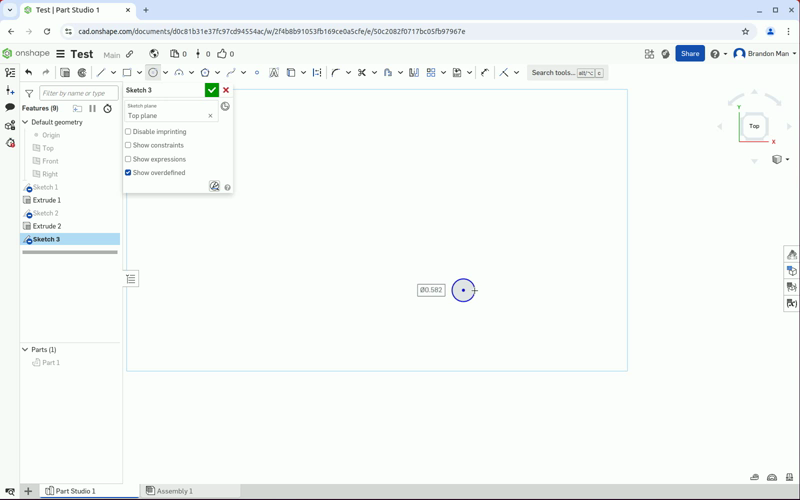
scroll(-6)
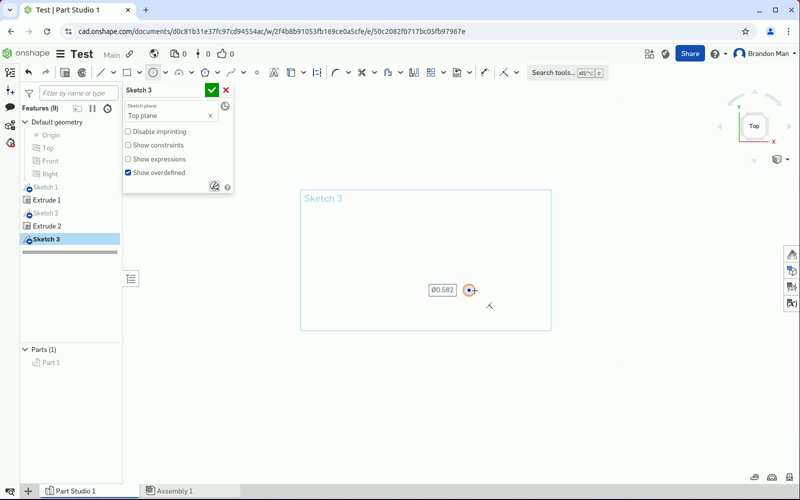
scroll(-6)
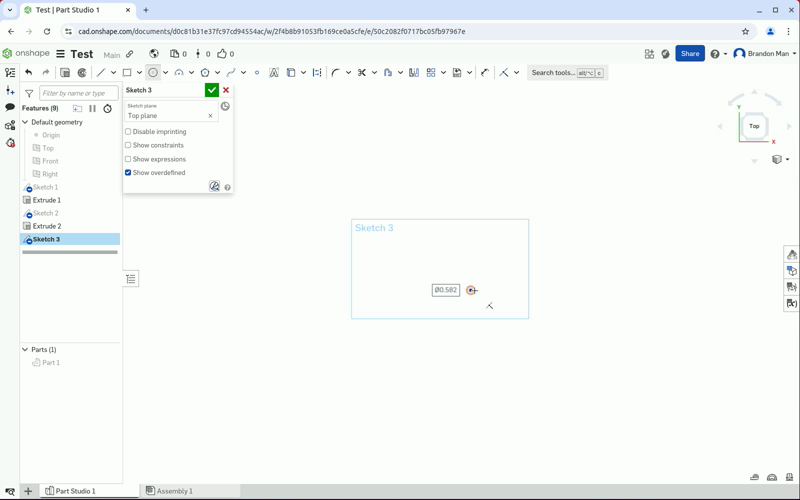
scroll(-6)
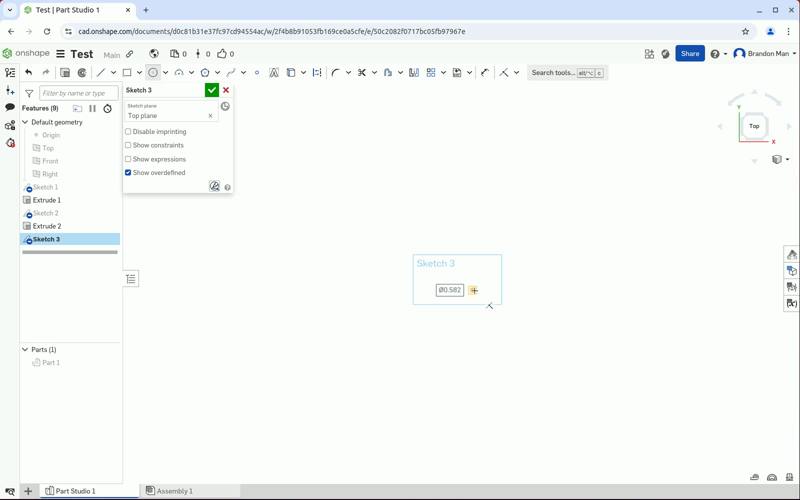
key(esc)
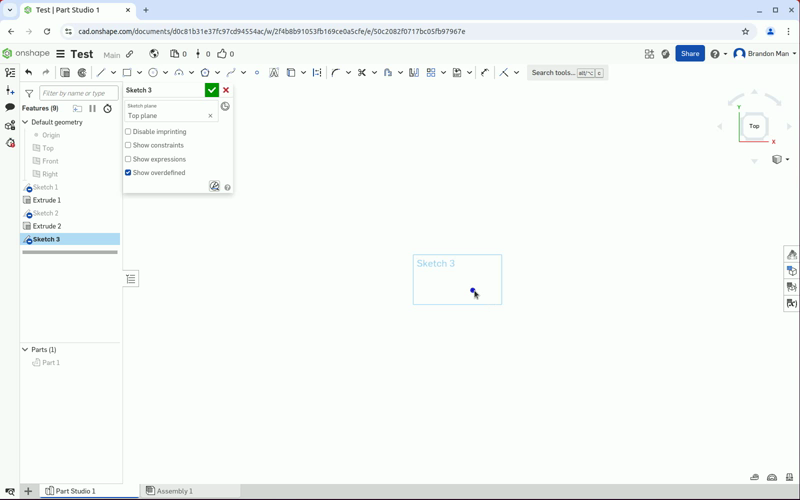
mouse_move(472, 290)
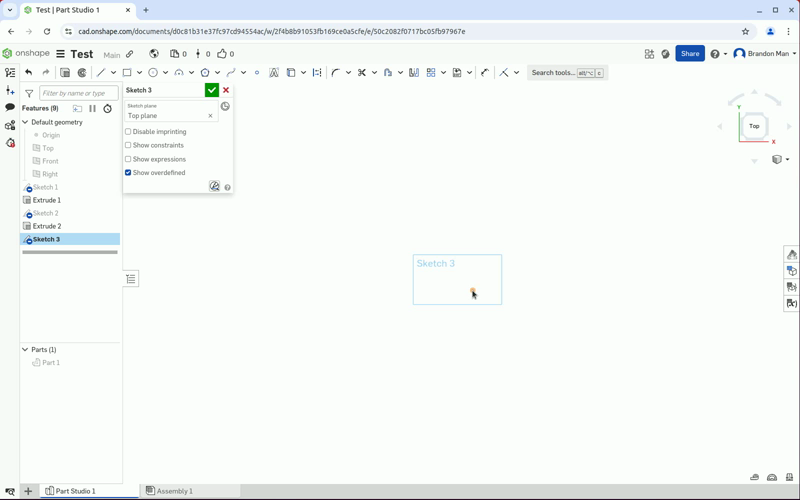
scroll(6)
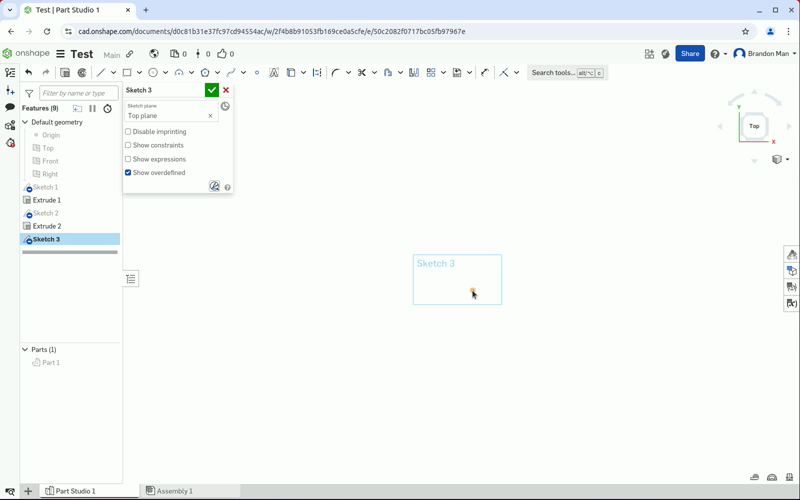
scroll(6)
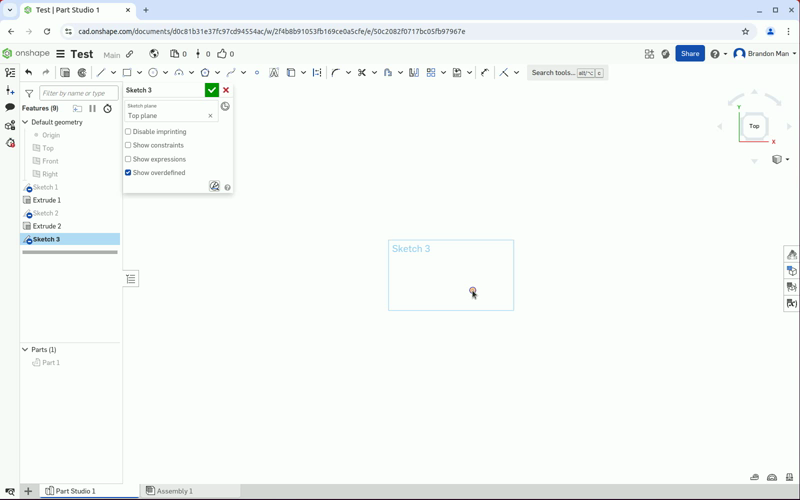
scroll(6)
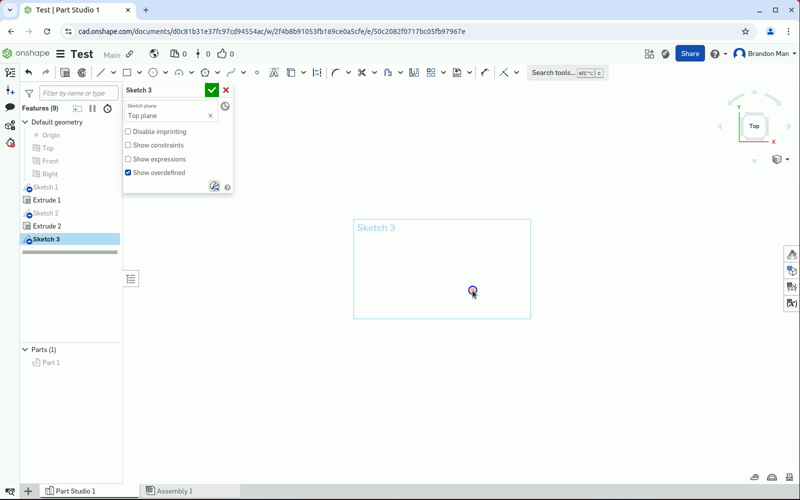
scroll(6)
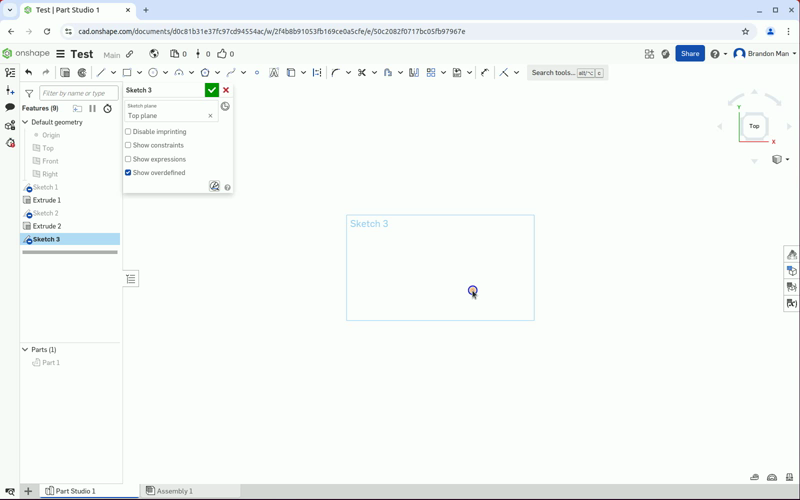
scroll(6)
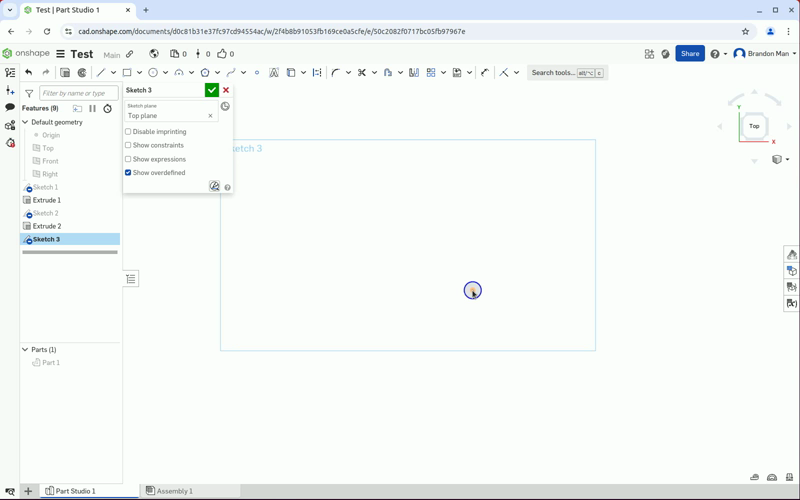
scroll(6)
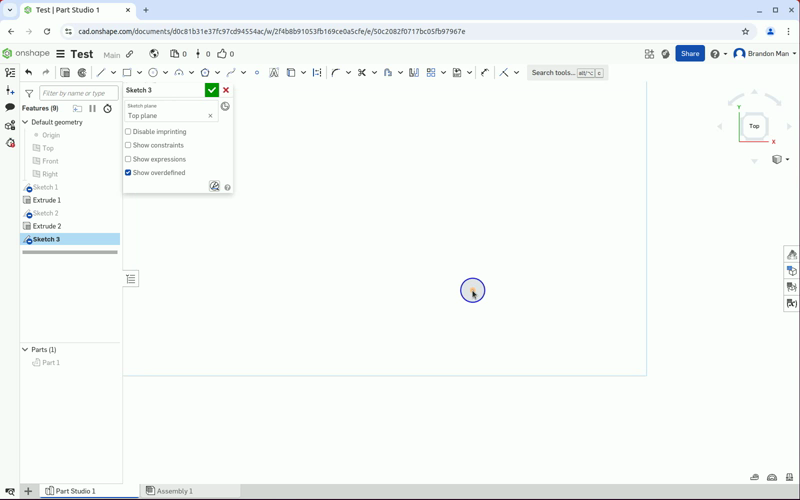
scroll(6)
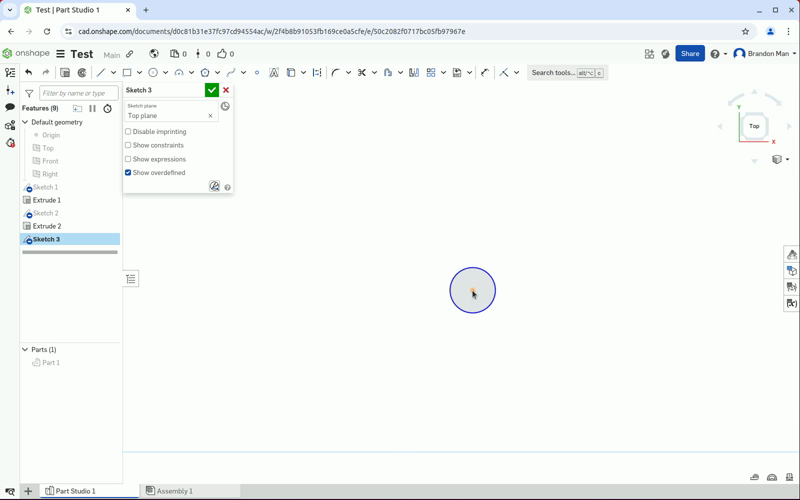
click(472, 290)
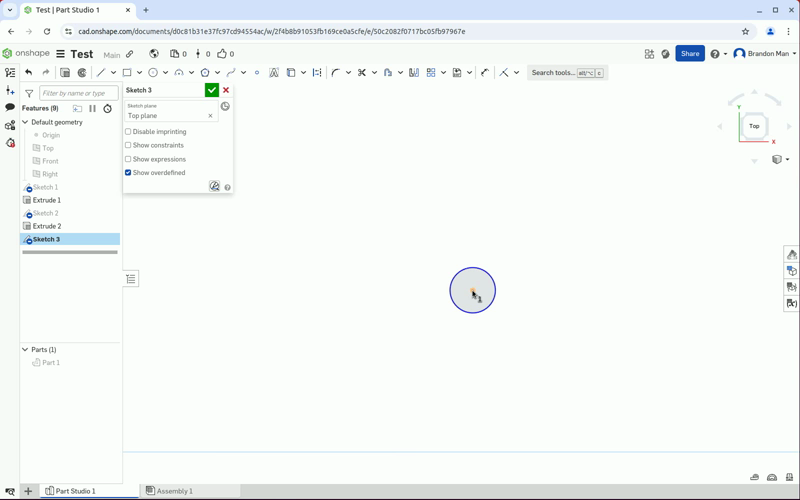
scroll(-6)
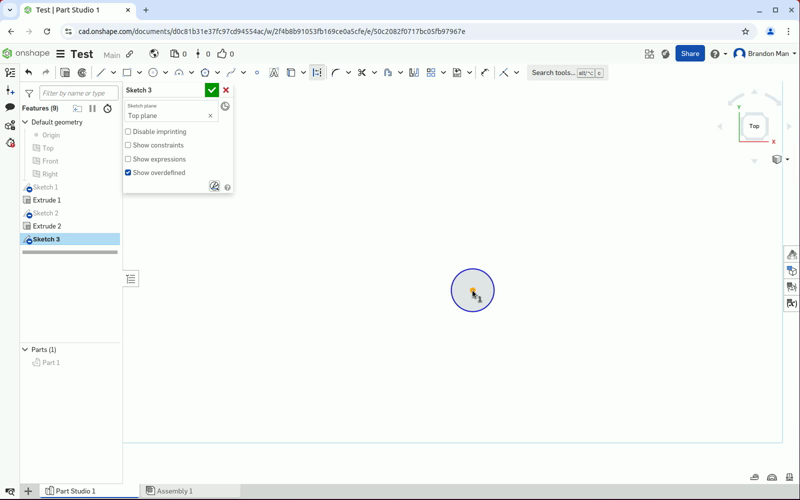
scroll(-6)
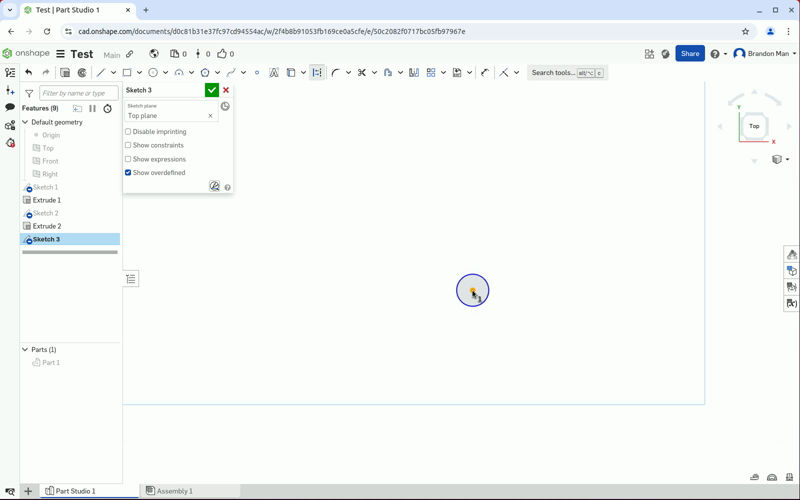
scroll(-6)
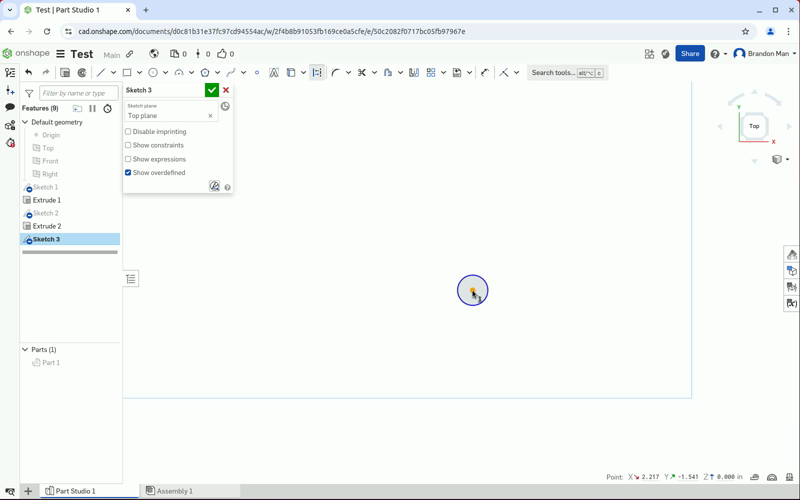
scroll(-6)
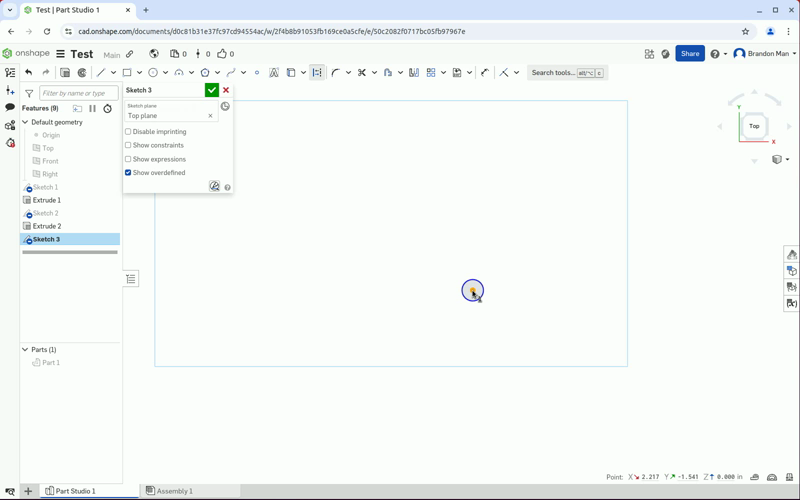
scroll(-6)
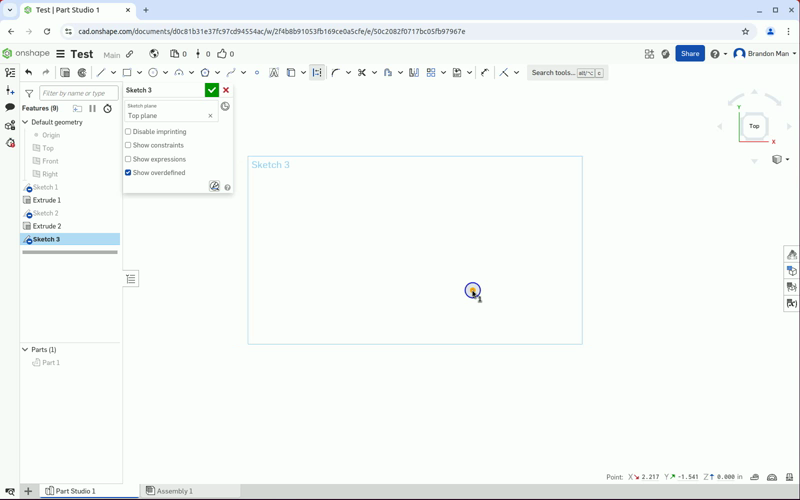
scroll(-6)
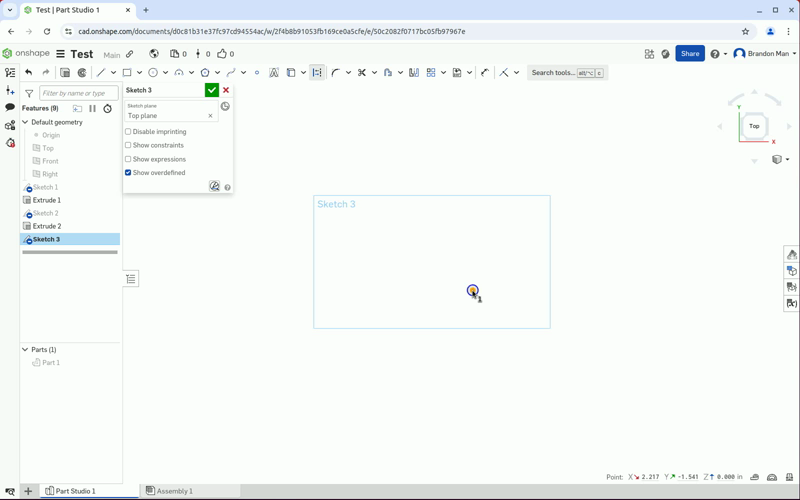
scroll(-6)
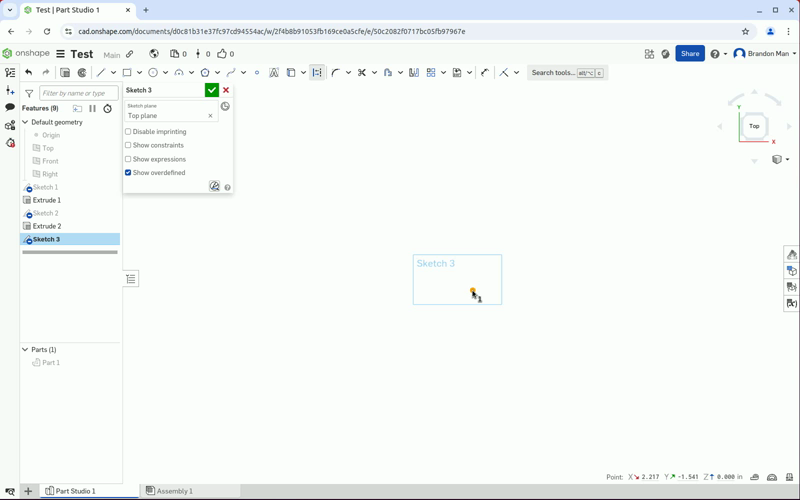
mouse_move(73, 352)
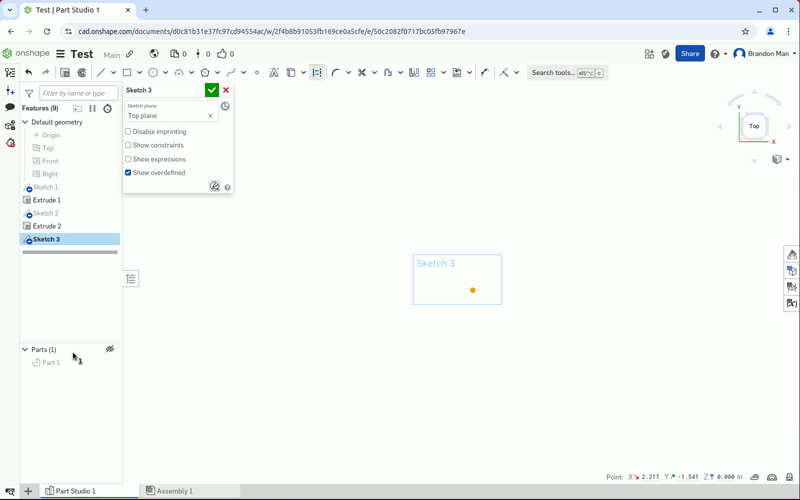
key(shift+y)
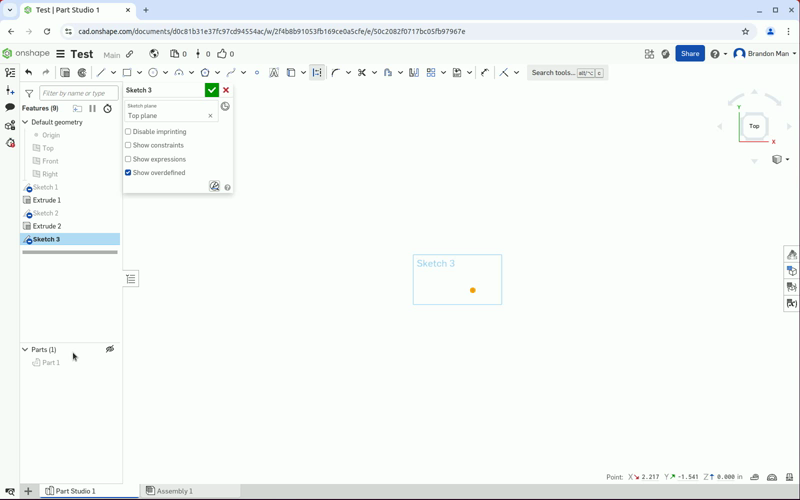
key(shift+e)
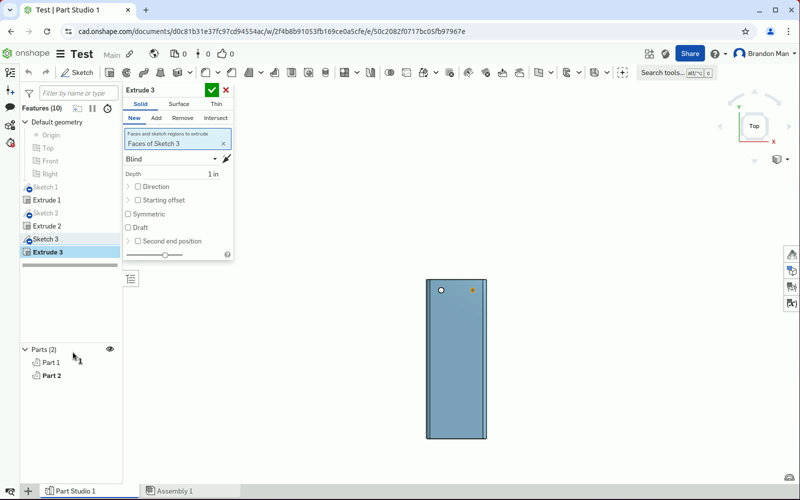
mouse_move(143, 106)
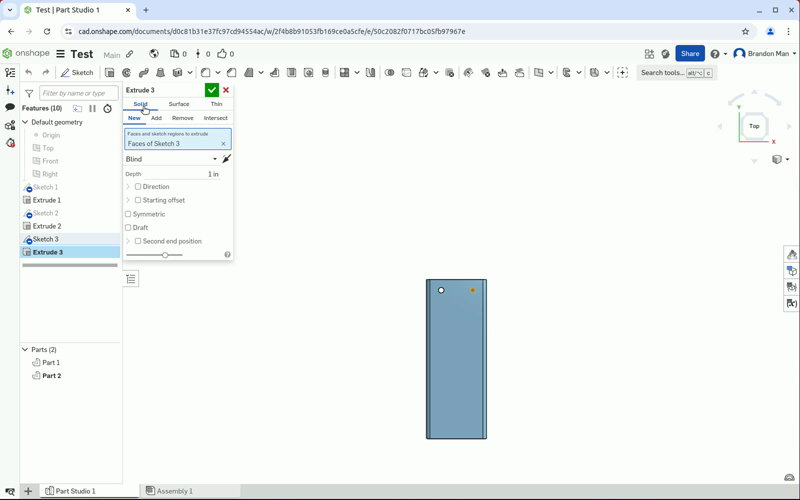
click(143, 106)
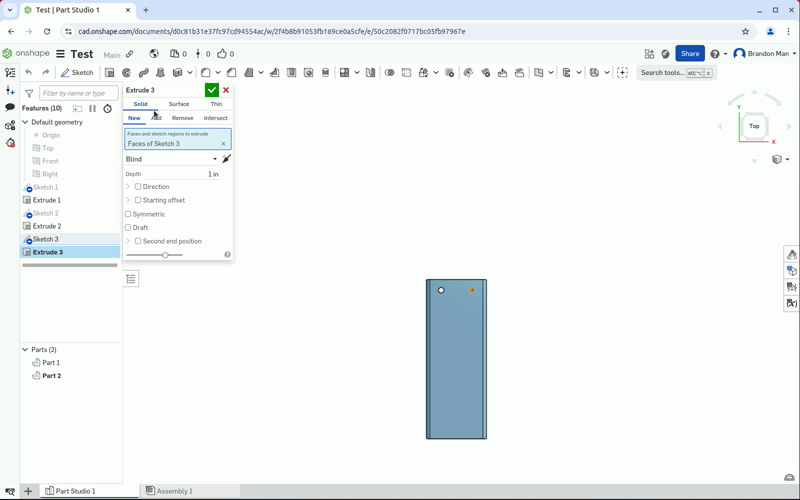
mouse_move(186, 120)
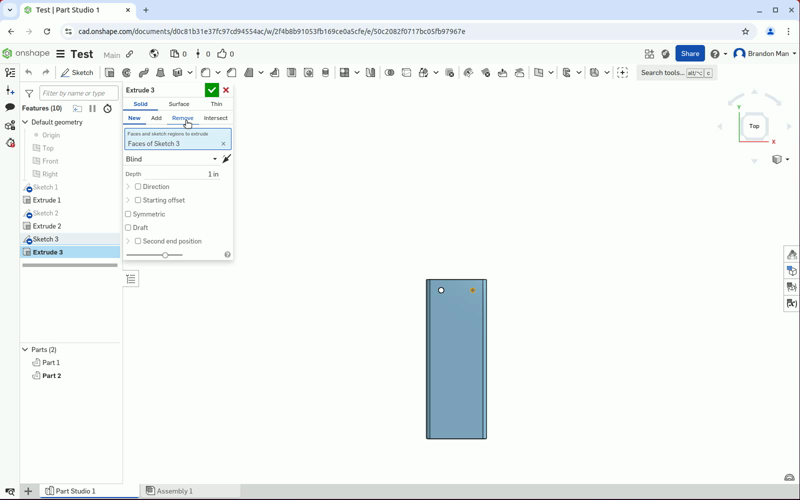
click(186, 120)
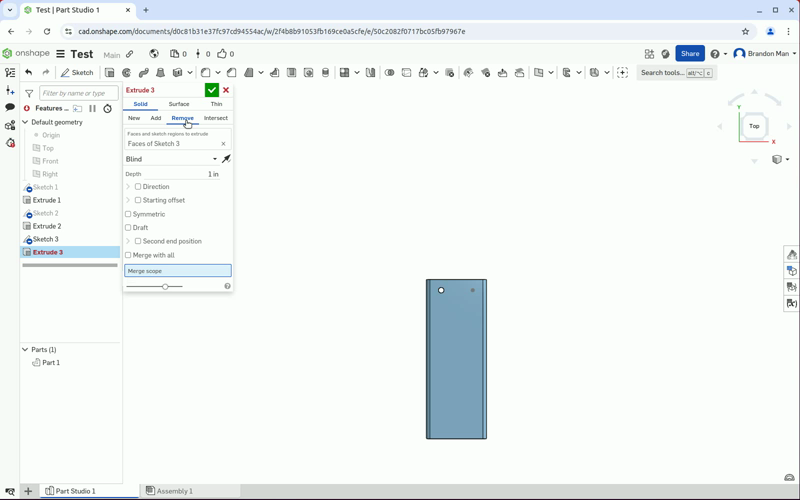
key(tab, 4)
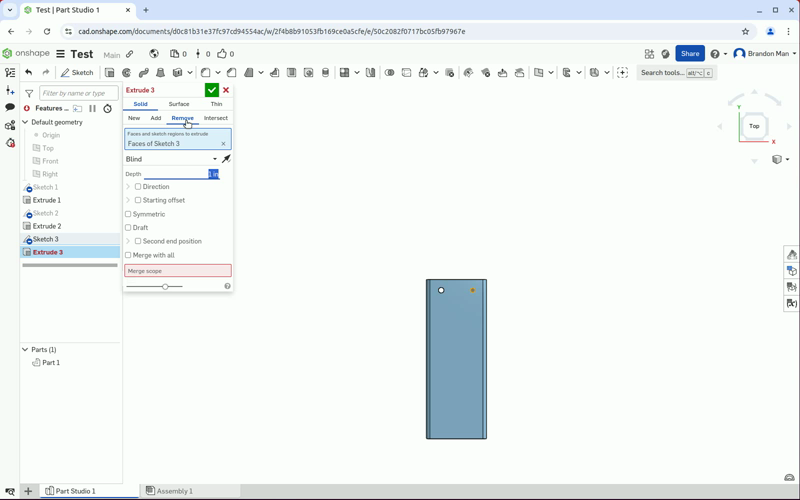
text(4.814)
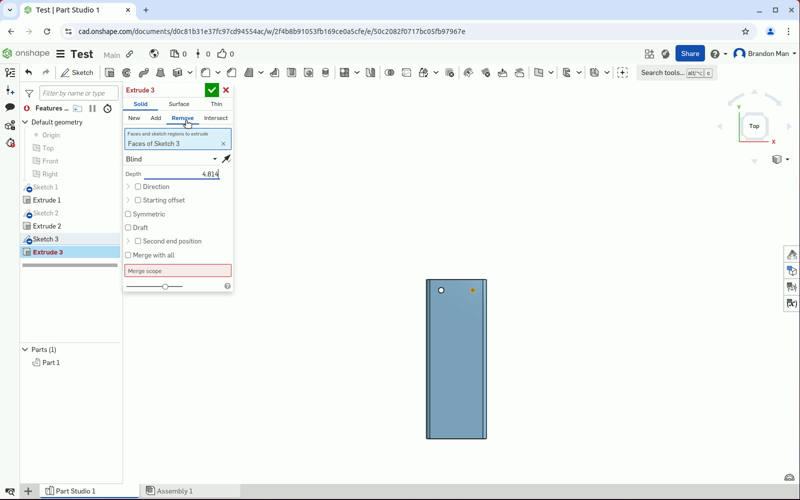
key(tab, 3)
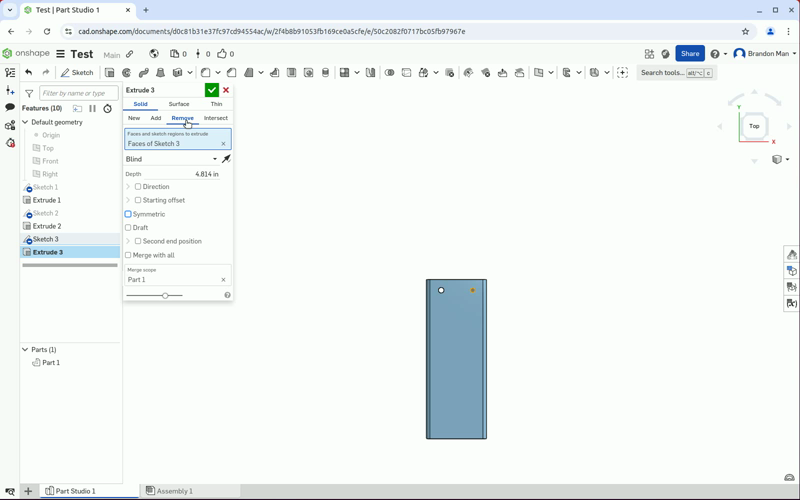
key(space)
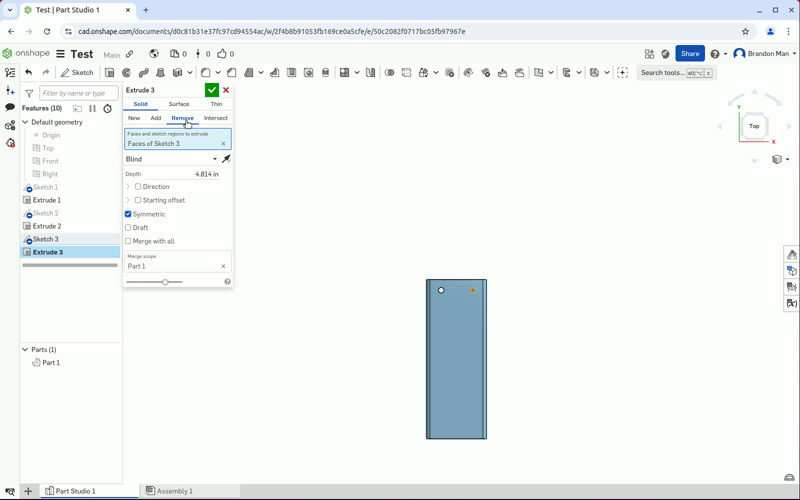
key(tab, 2)
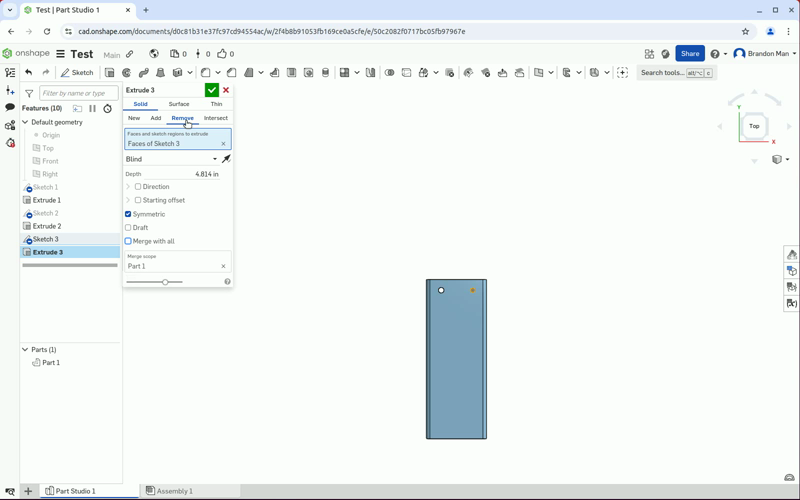
key(space)
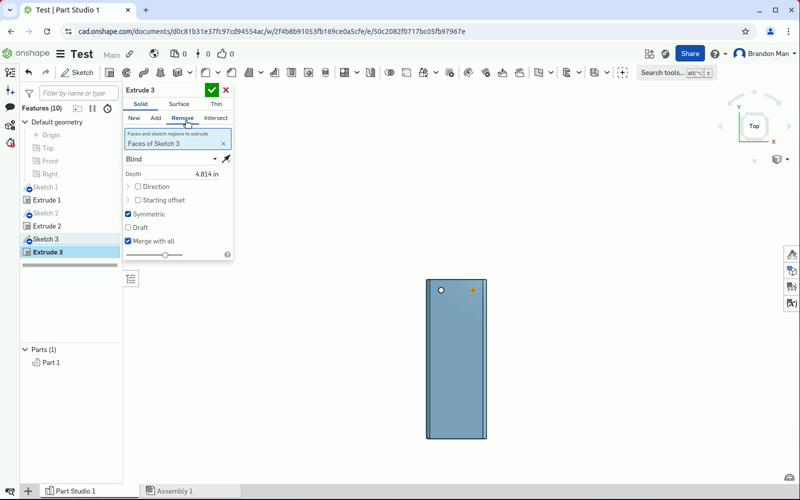
key(enter)
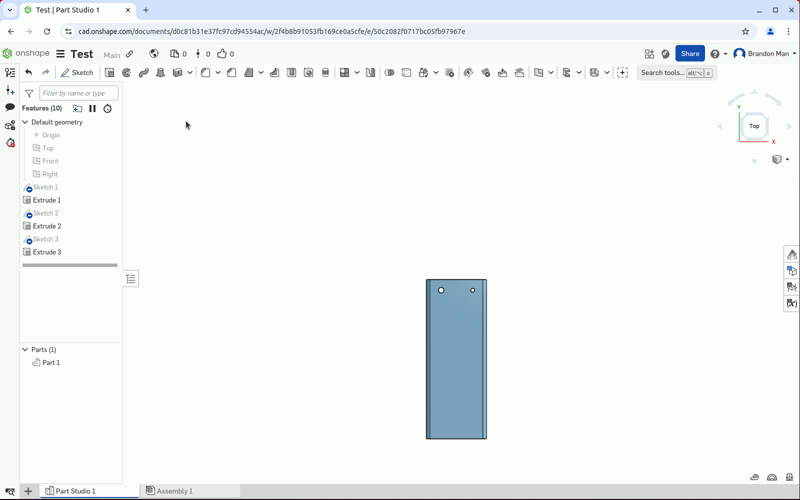
key(shift+h)
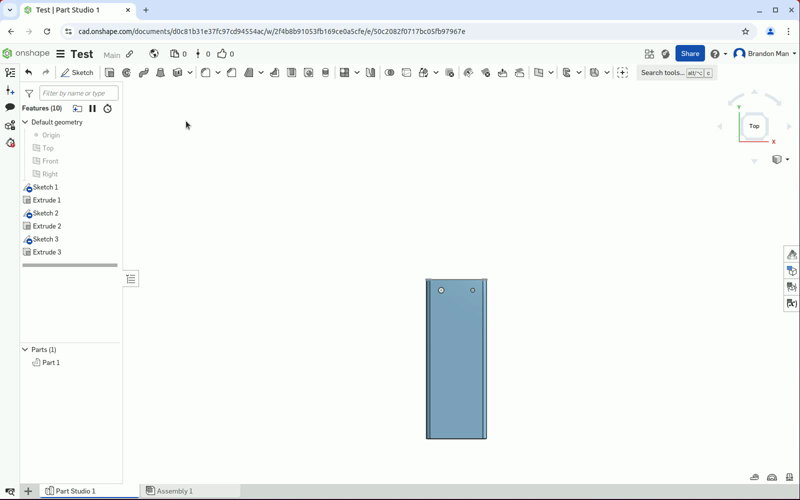
key(shift+h)
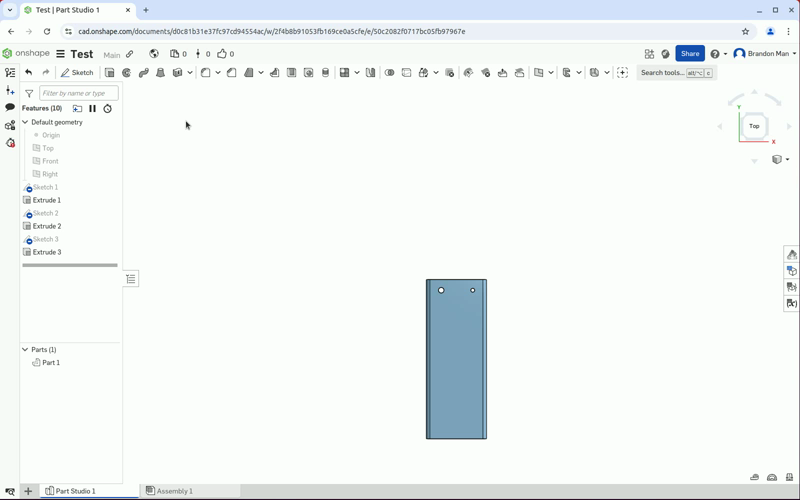
mouse_move(73, 189)
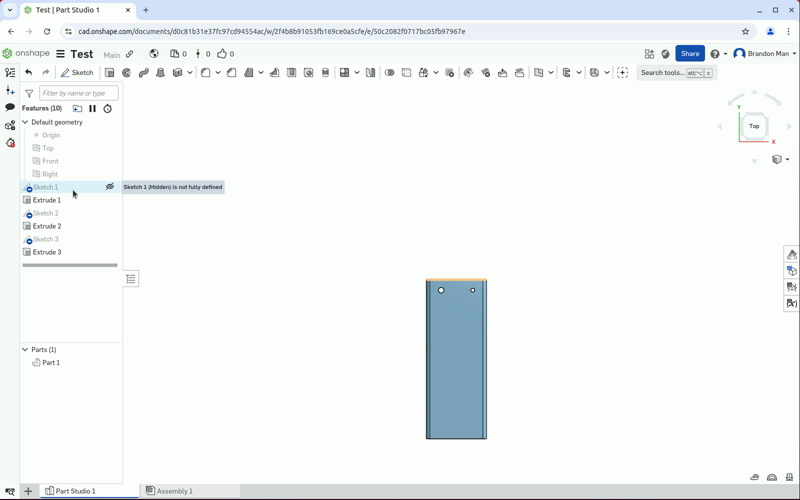
click(73, 189)
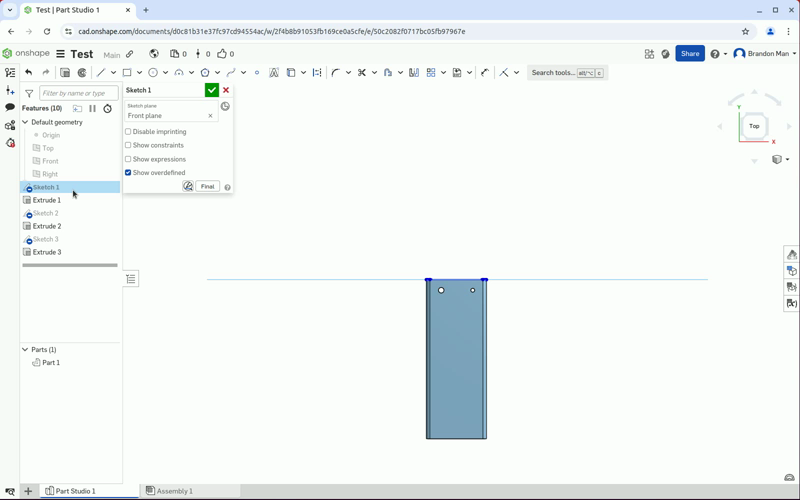
mouse_move(229, 92)
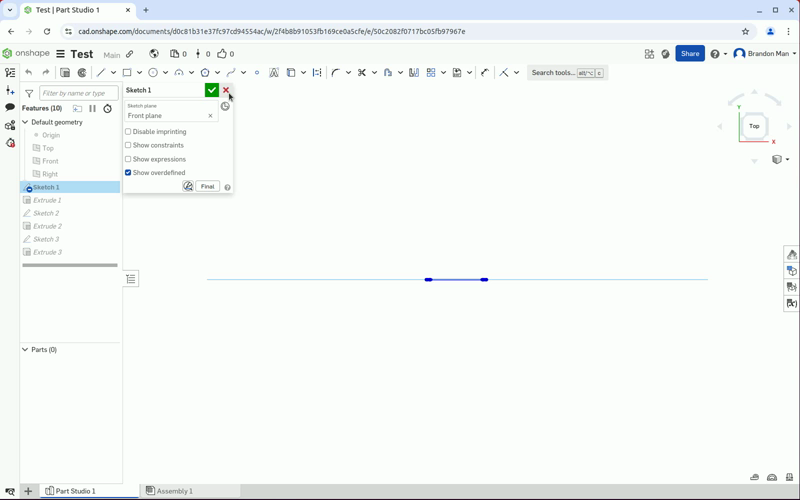
click(229, 92)
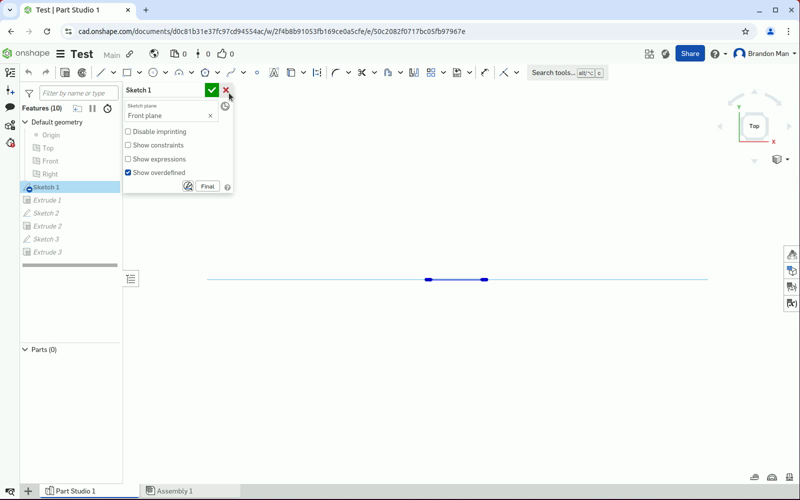
key(shift+s)
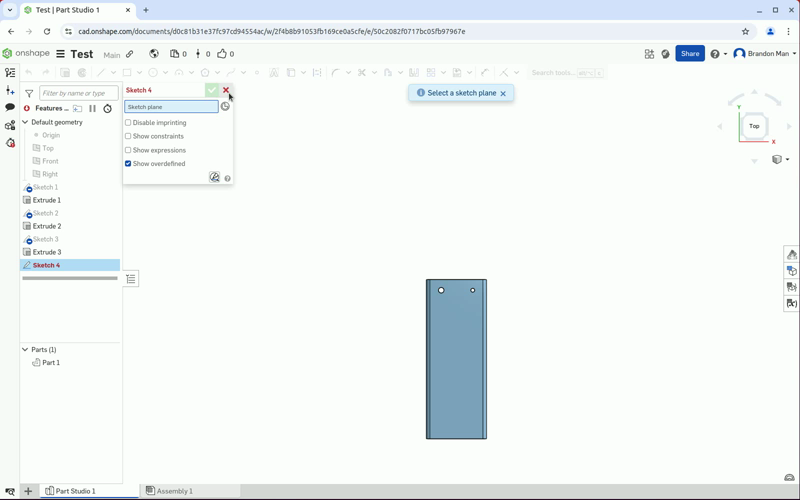
mouse_move(73, 150)
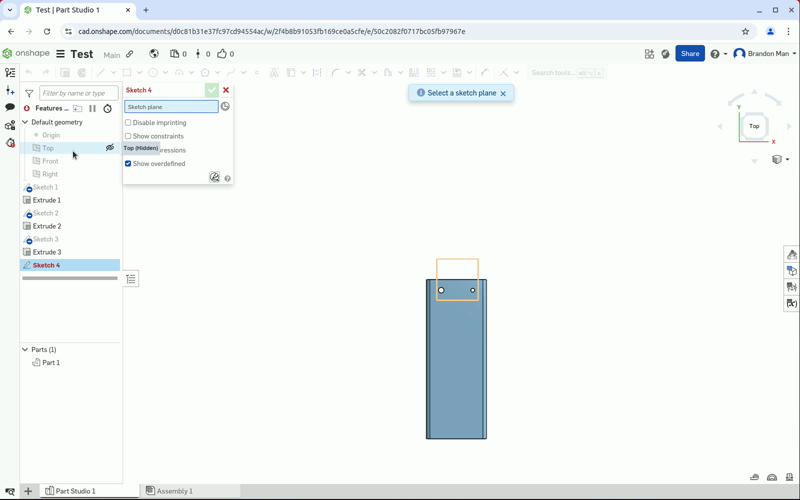
click(73, 150)
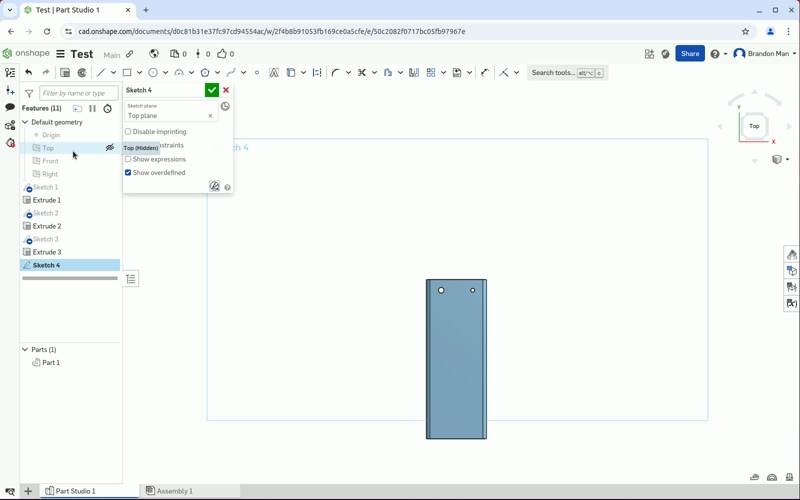
mouse_move(73, 352)
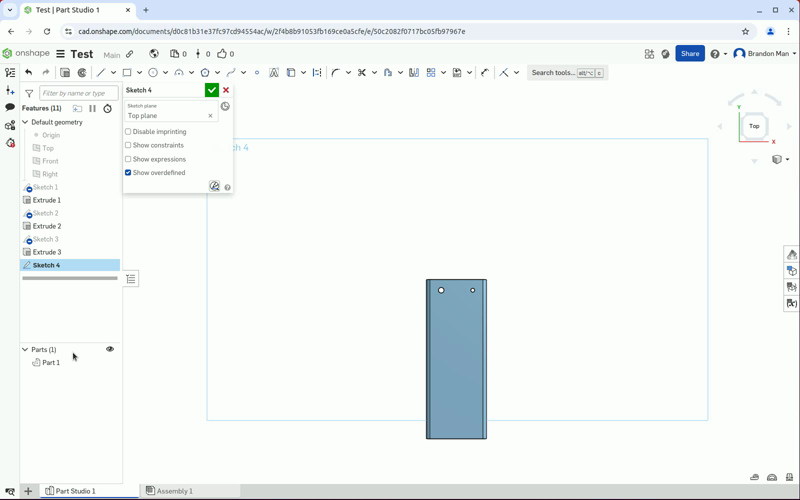
key(y)
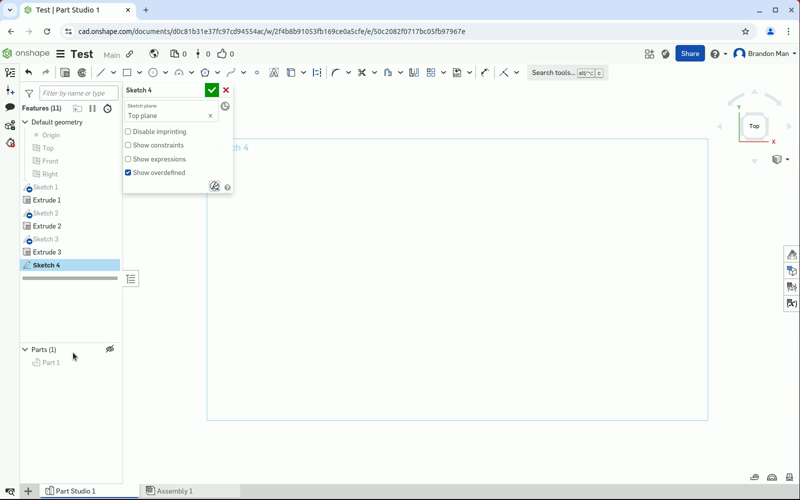
key(c)
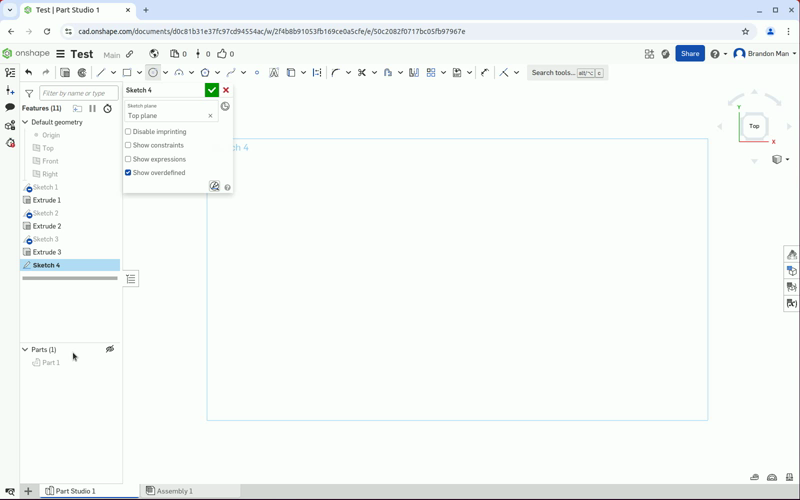
key_down(shift)
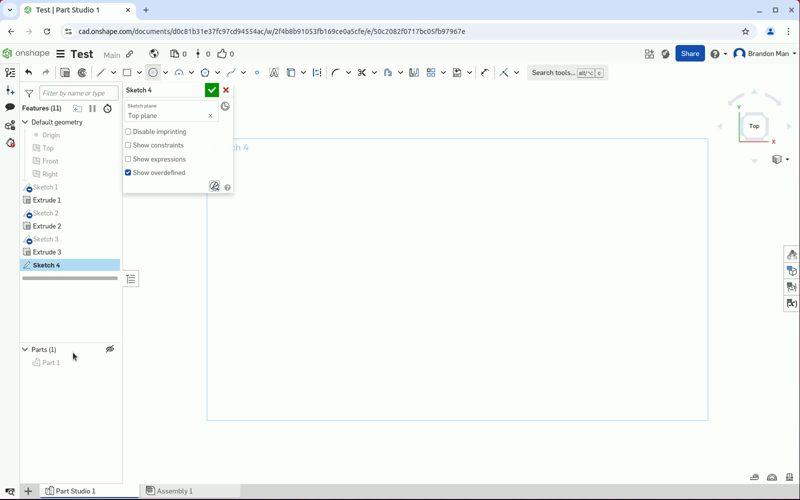
mouse_move(473, 388)
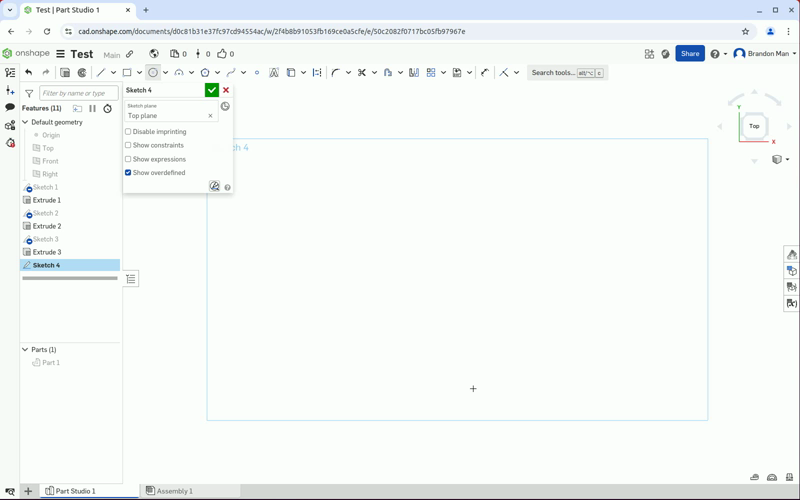
click(473, 388)
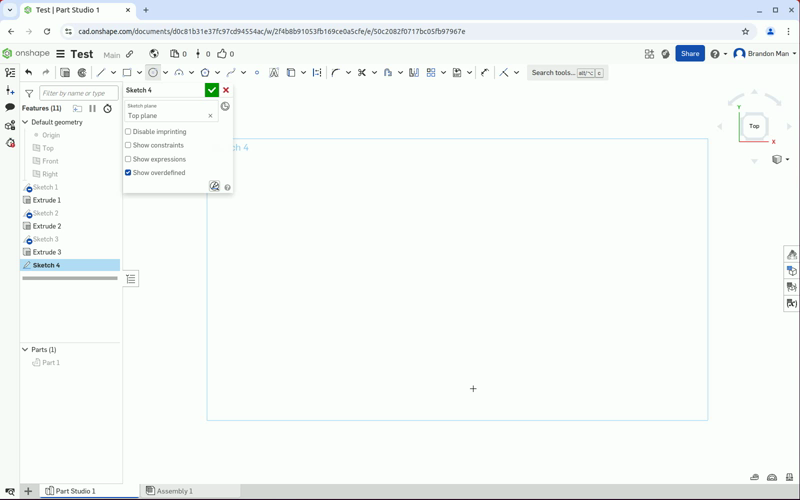
key_up(shift)
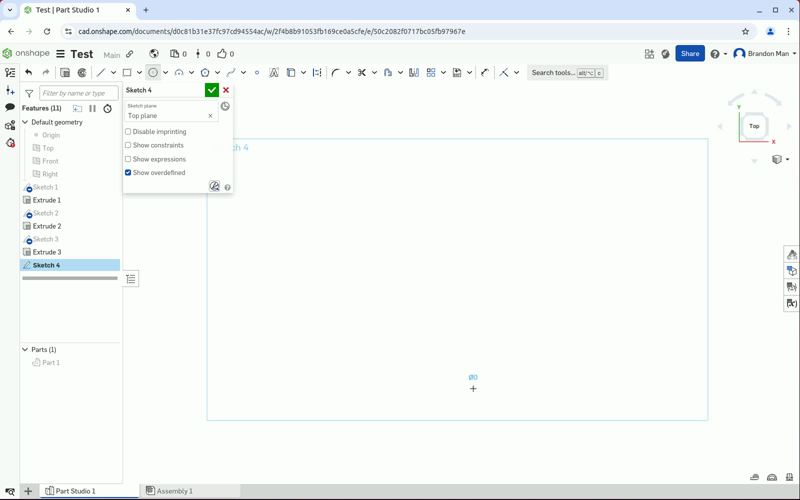
mouse_move(474, 388)
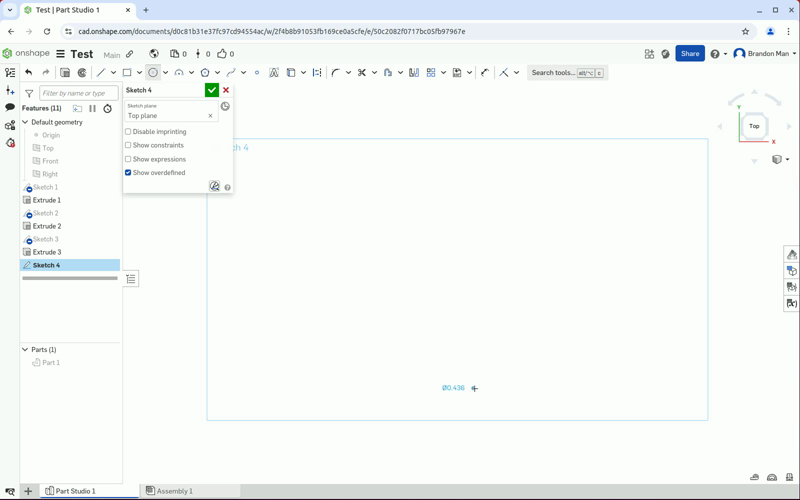
scroll(6)
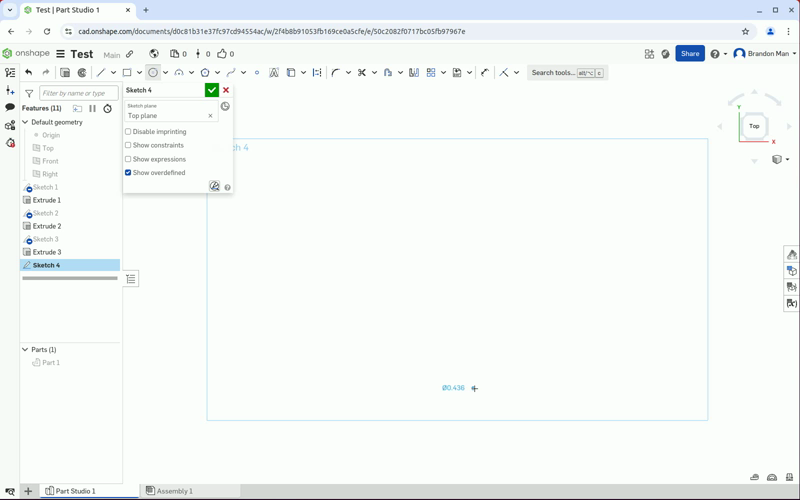
scroll(6)
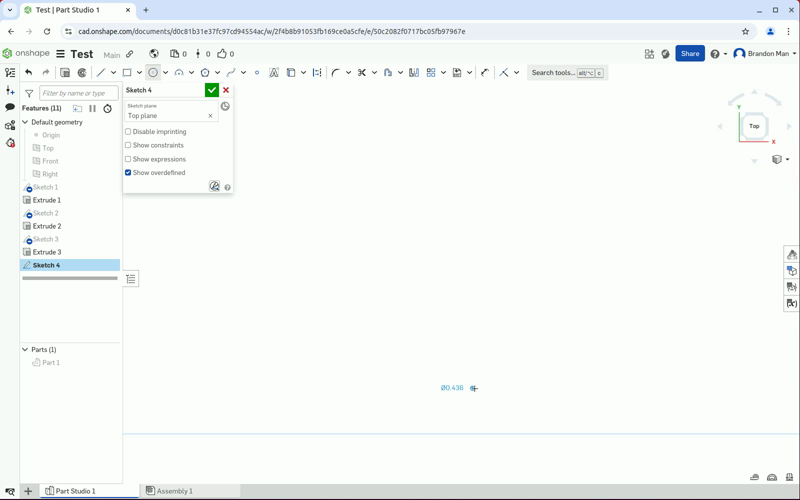
scroll(6)
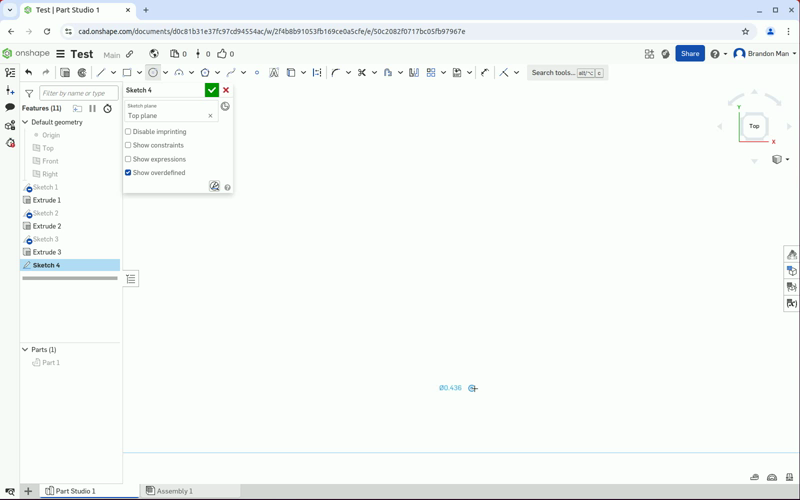
scroll(6)
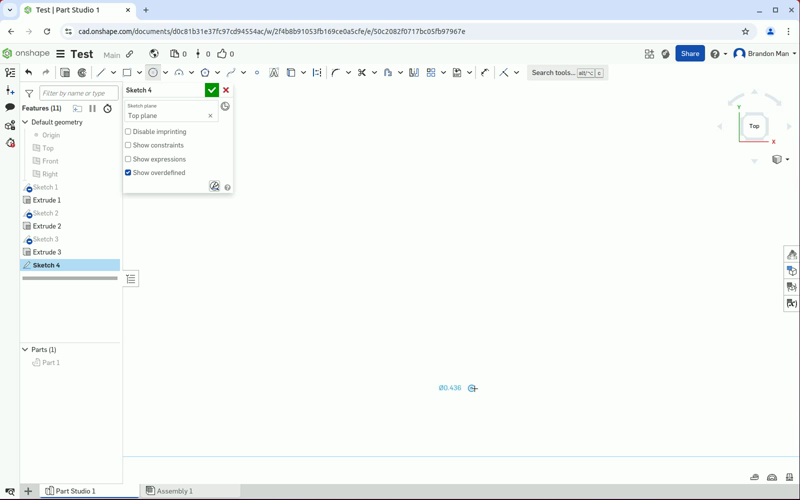
scroll(6)
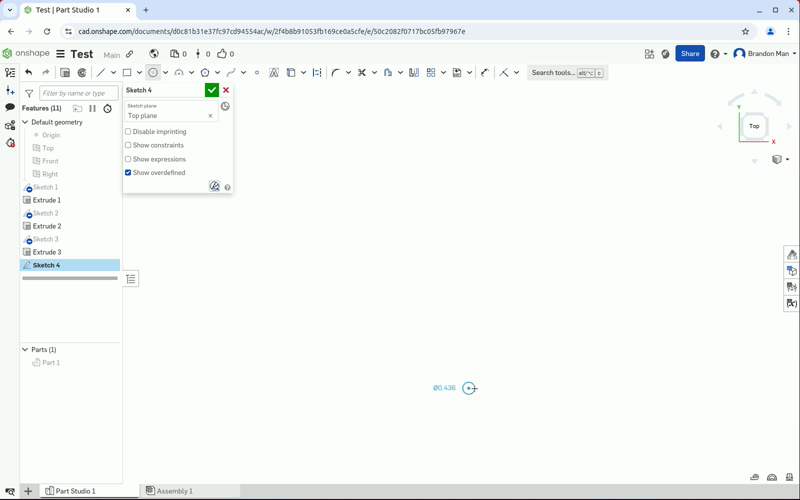
scroll(6)
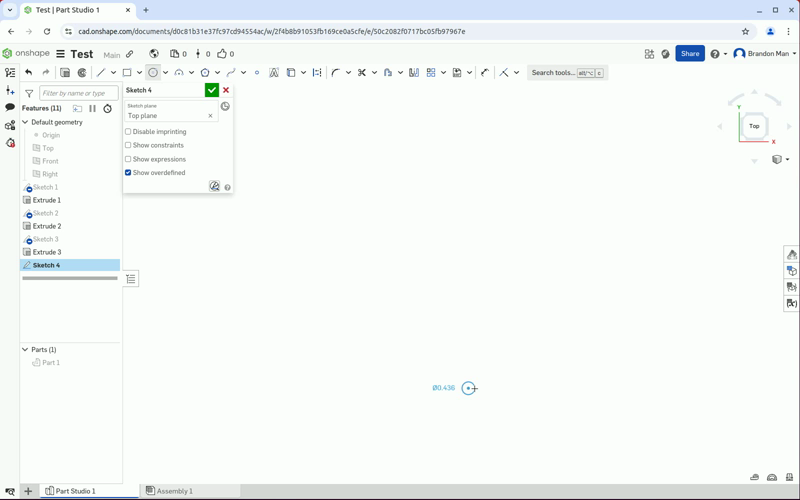
scroll(6)
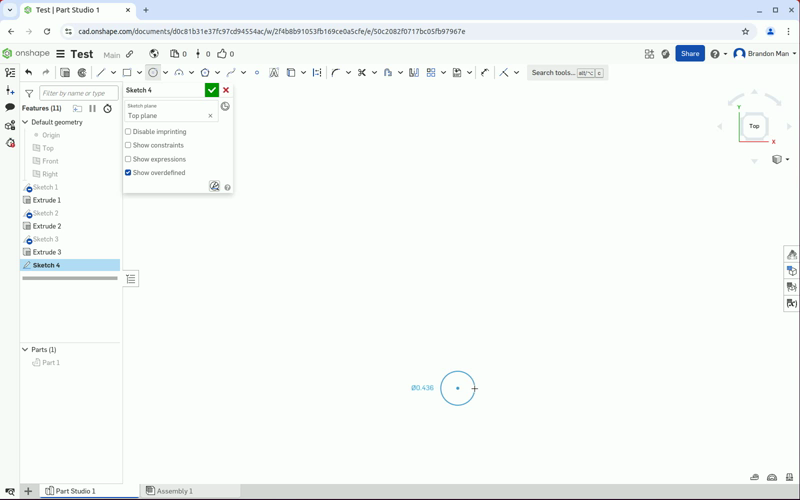
click(474, 388)
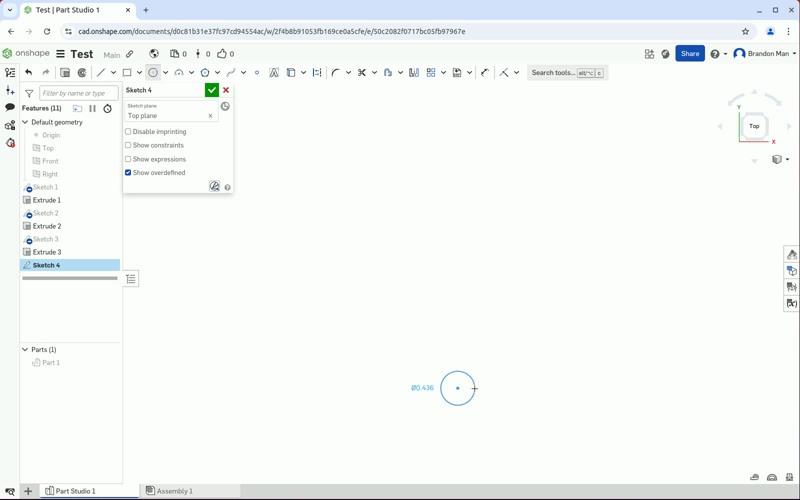
scroll(-6)
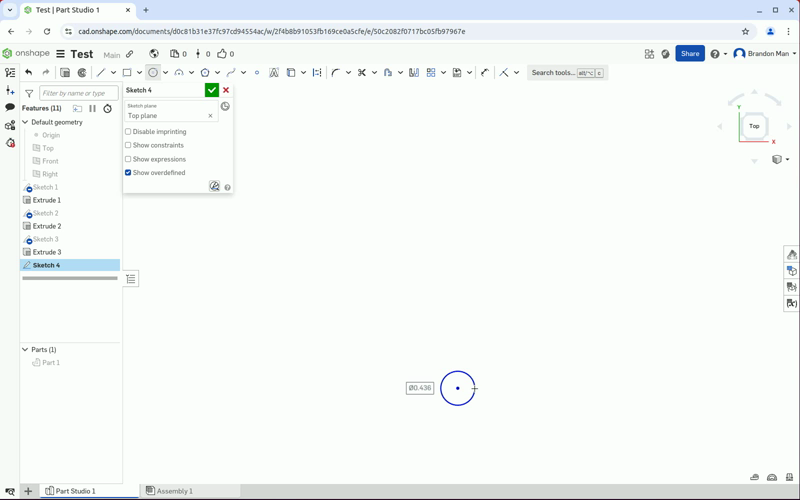
scroll(-6)
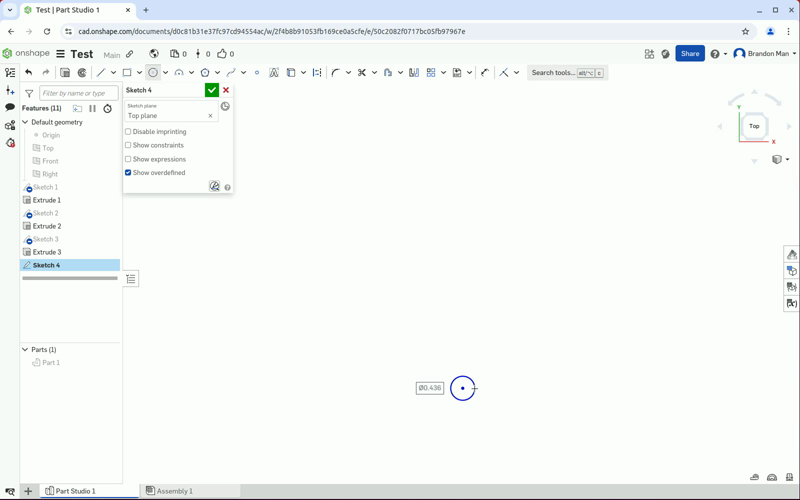
scroll(-6)
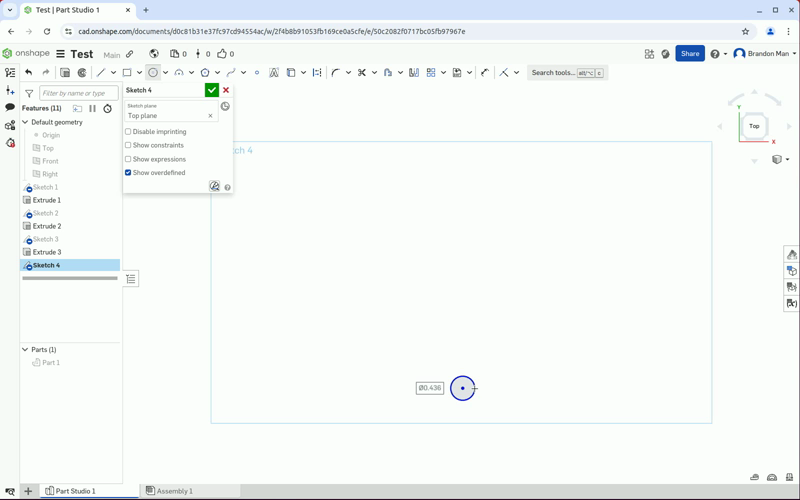
scroll(-6)
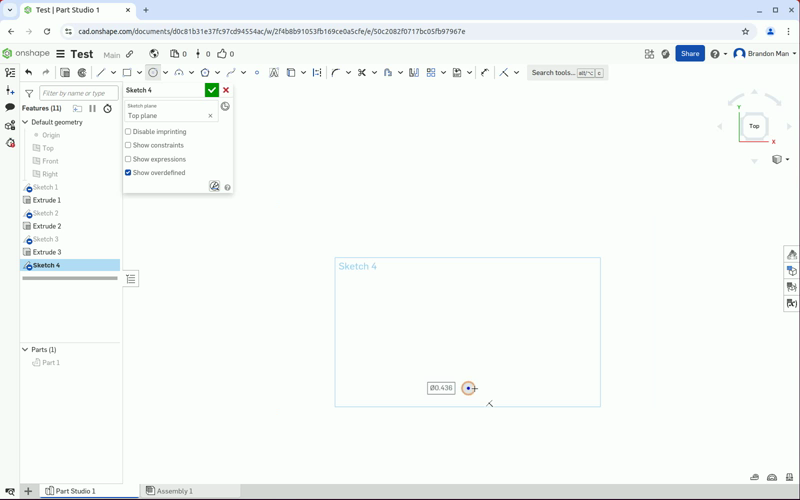
scroll(-6)
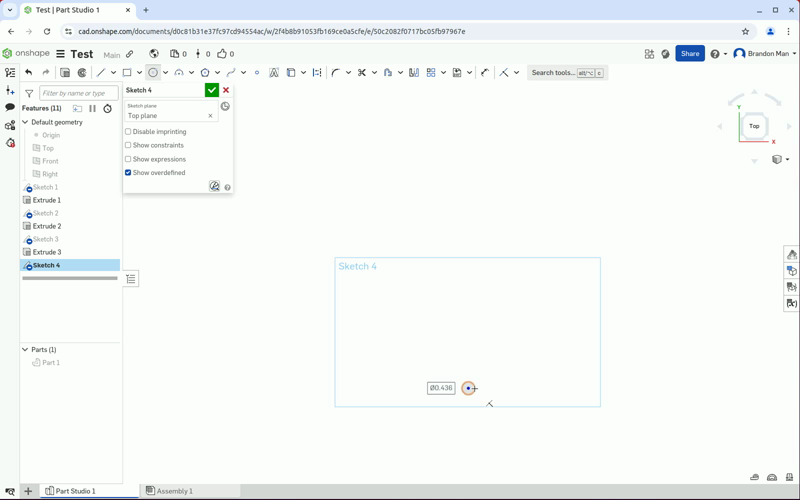
scroll(-6)
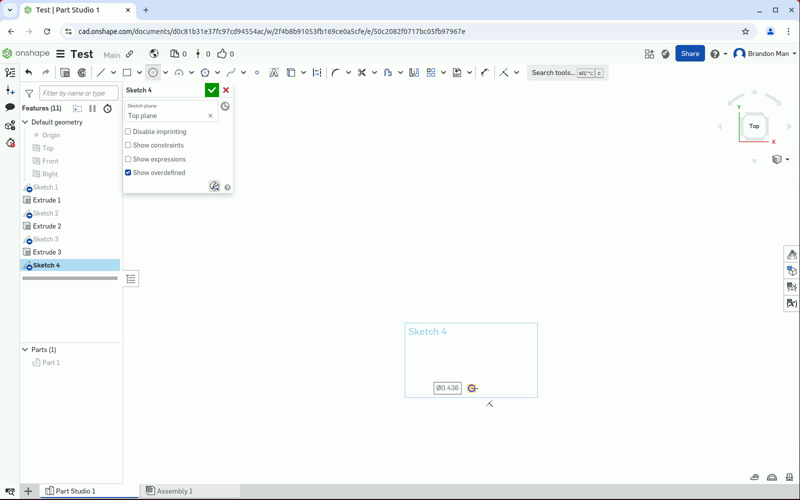
scroll(-6)
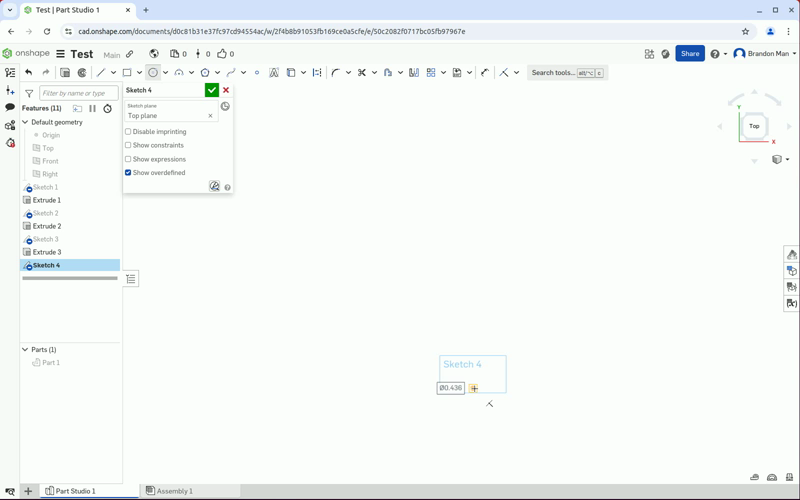
key(esc)
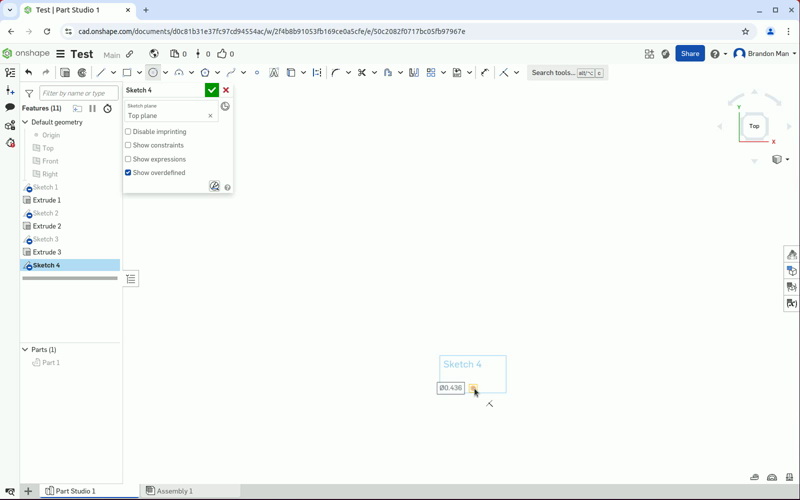
mouse_move(471, 387)
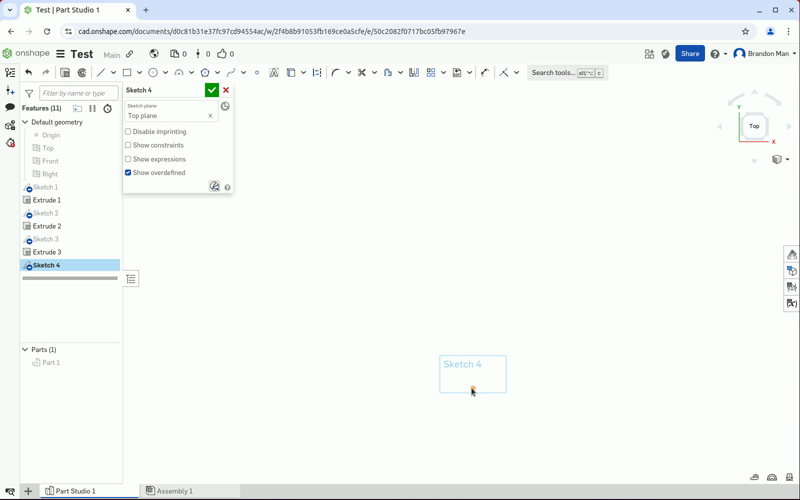
scroll(6)
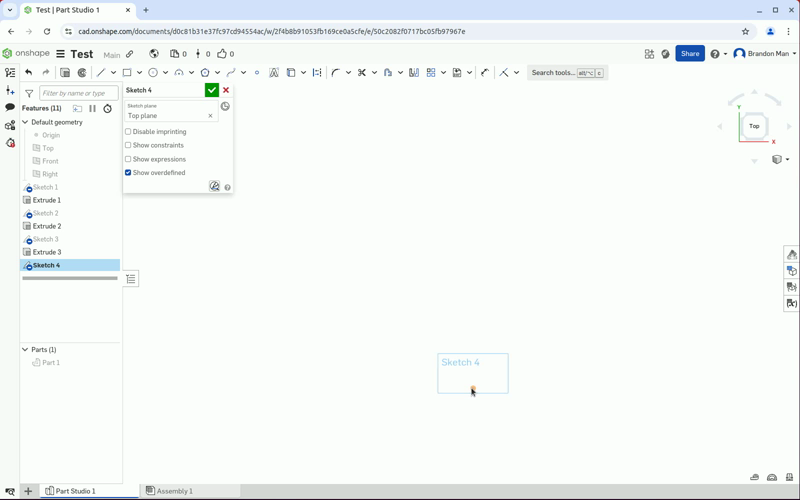
scroll(6)
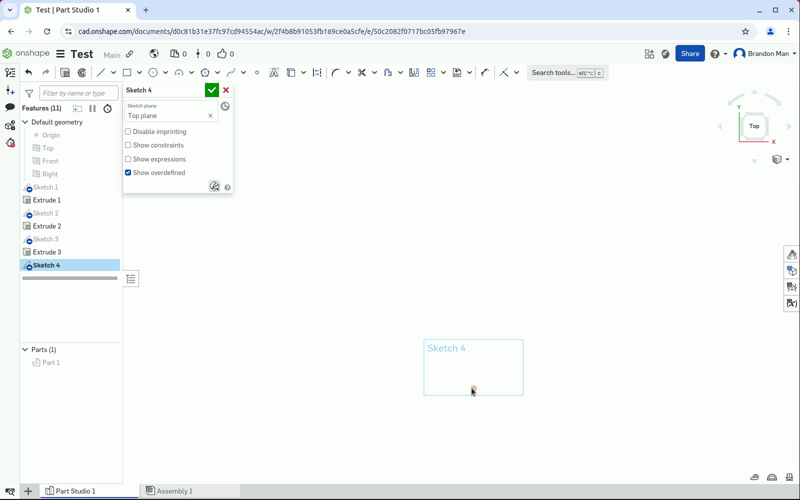
scroll(6)
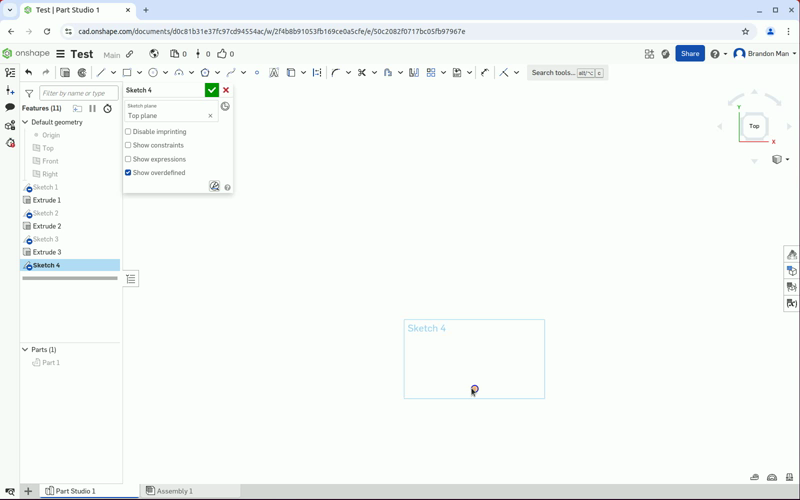
scroll(6)
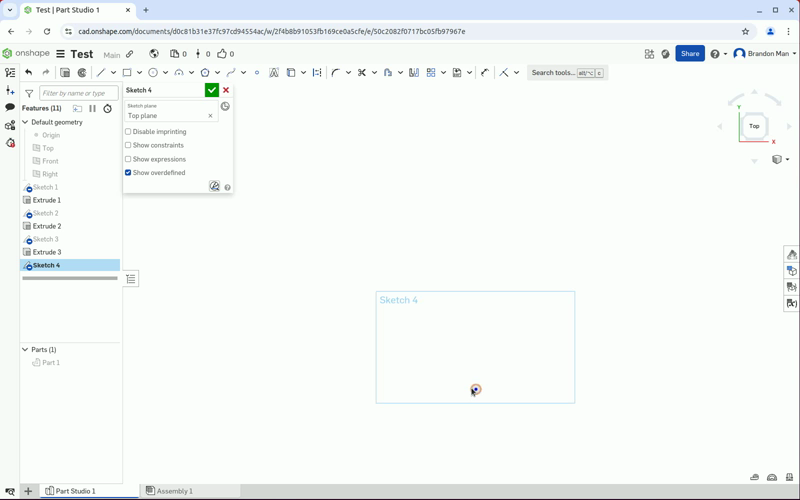
scroll(6)
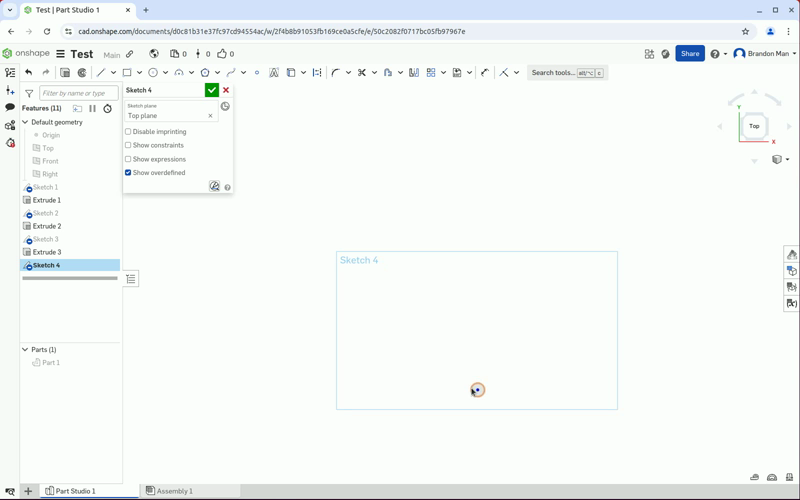
scroll(6)
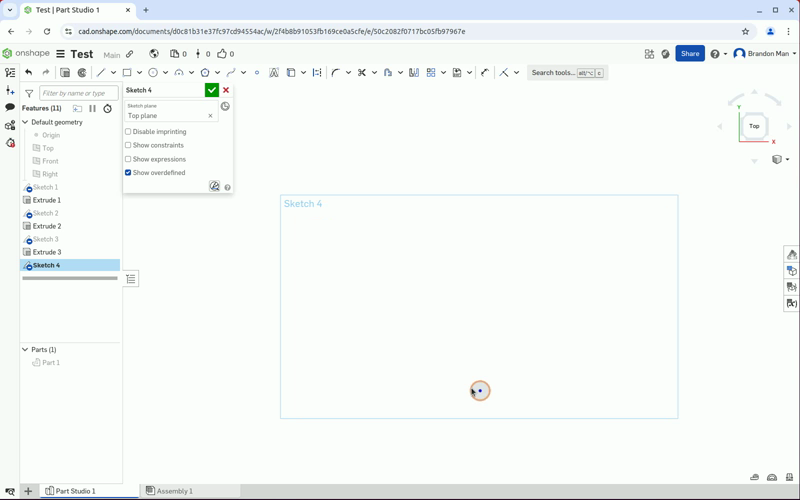
scroll(6)
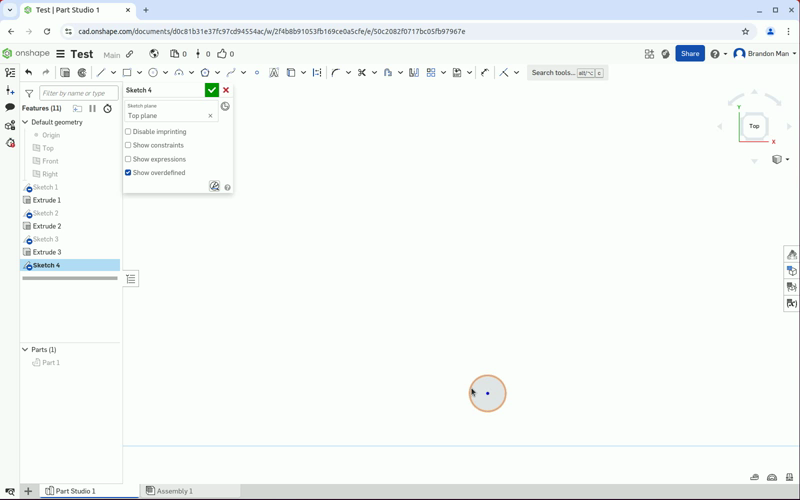
click(471, 387)
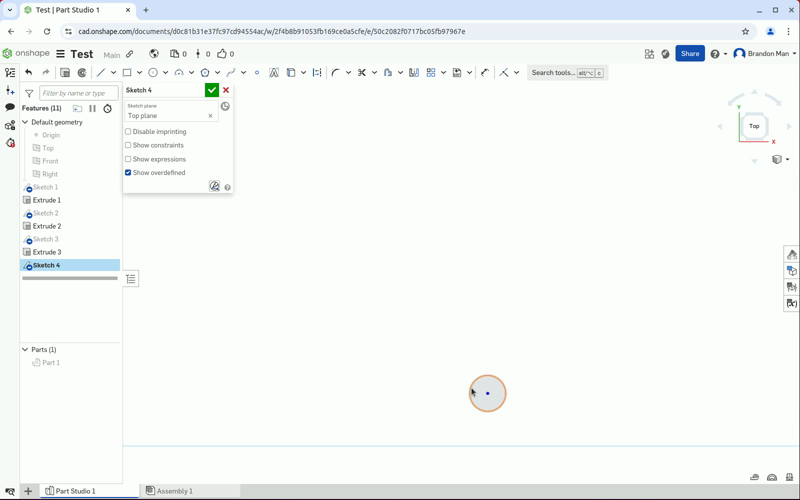
scroll(-6)
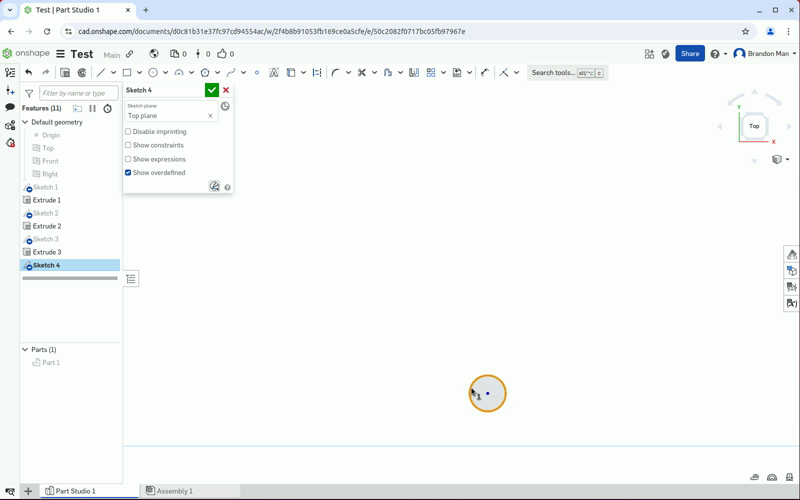
scroll(-6)
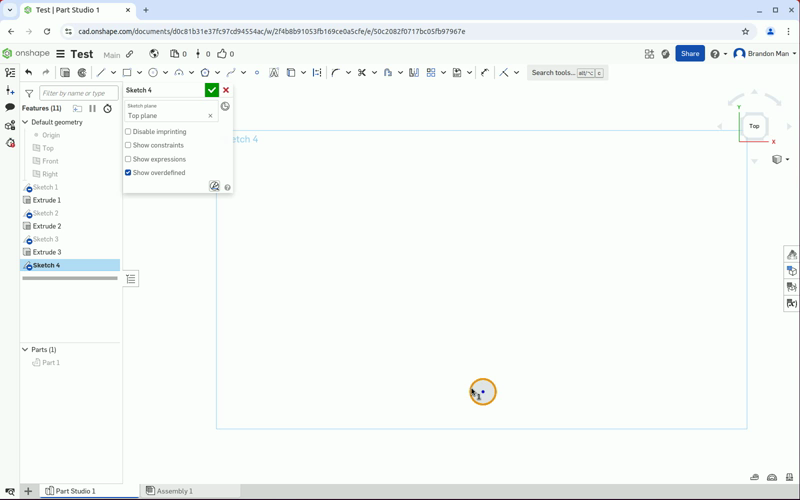
scroll(-6)
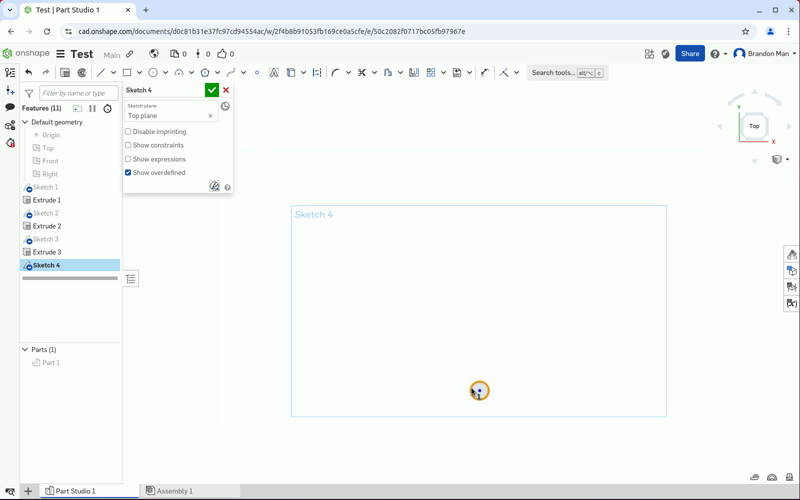
scroll(-6)
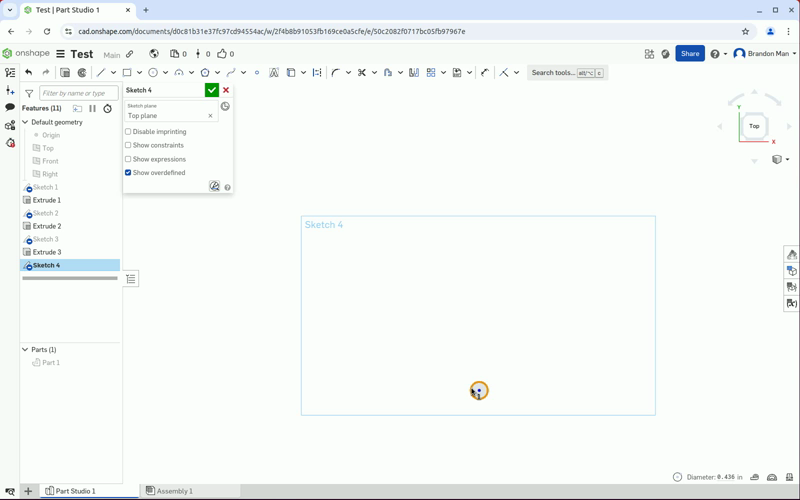
scroll(-6)
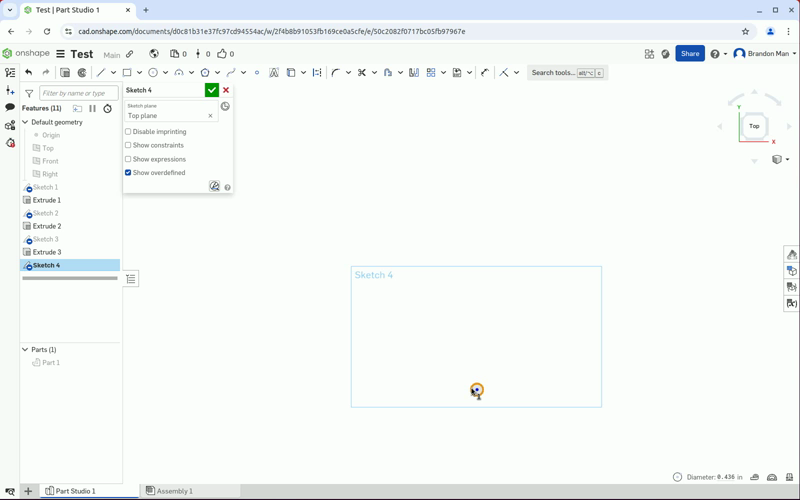
scroll(-6)
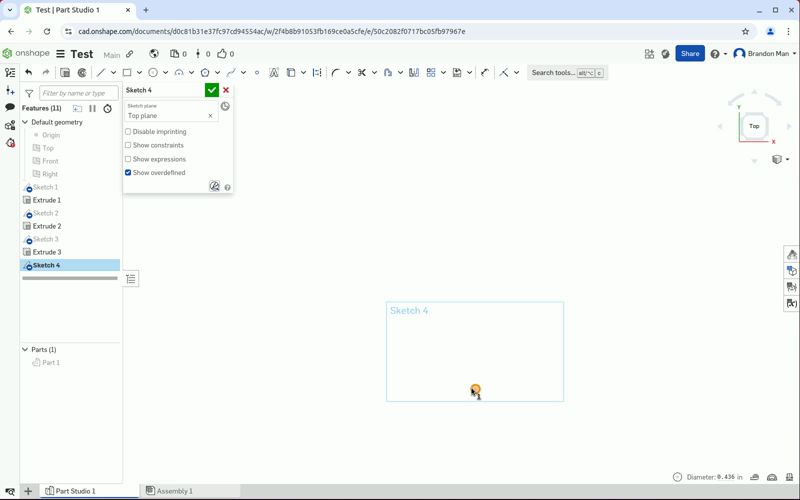
scroll(-6)
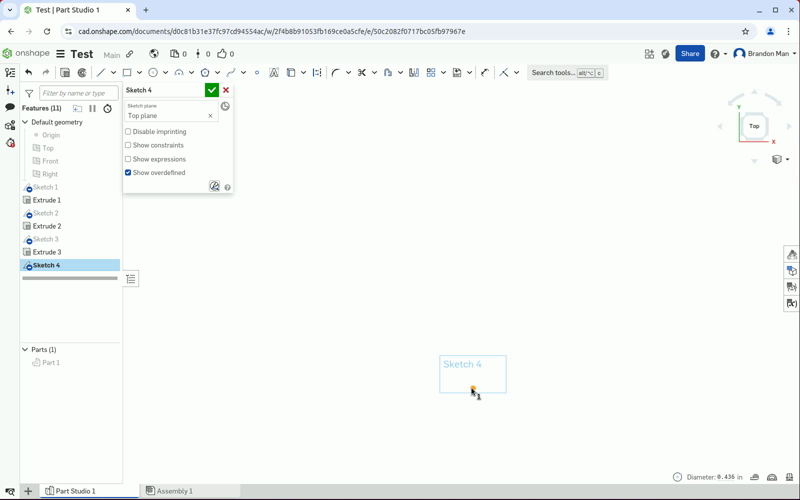
mouse_move(73, 352)
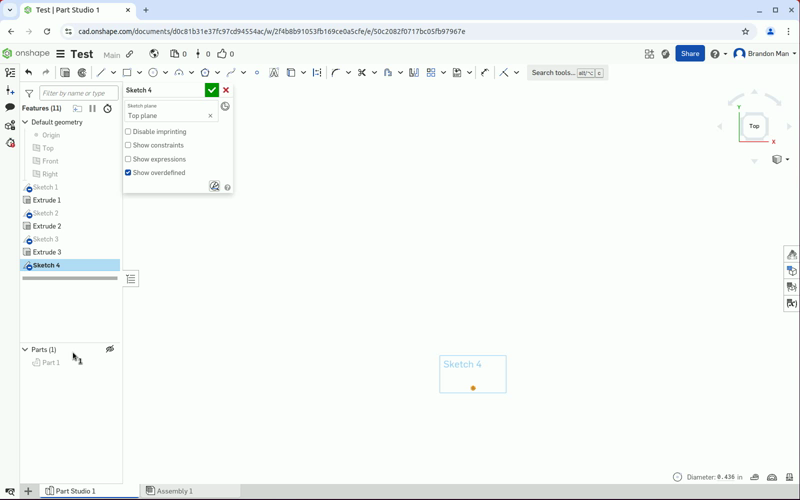
key(shift+y)
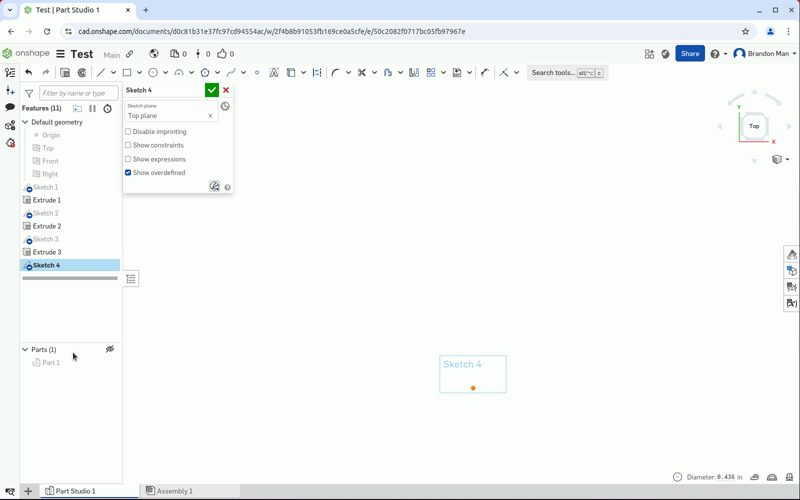
key(shift+e)
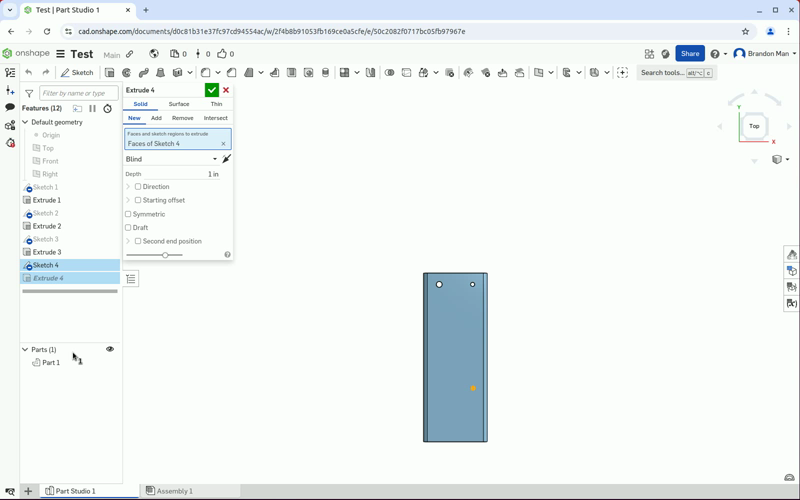
mouse_move(143, 106)
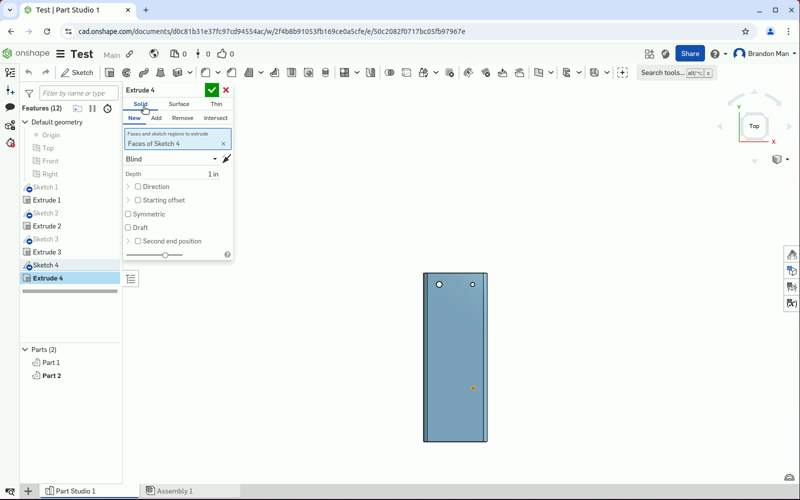
click(143, 106)
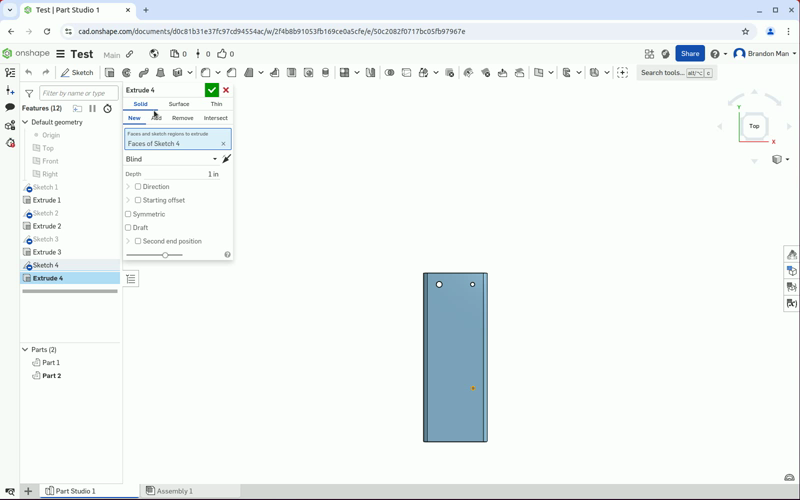
mouse_move(186, 120)
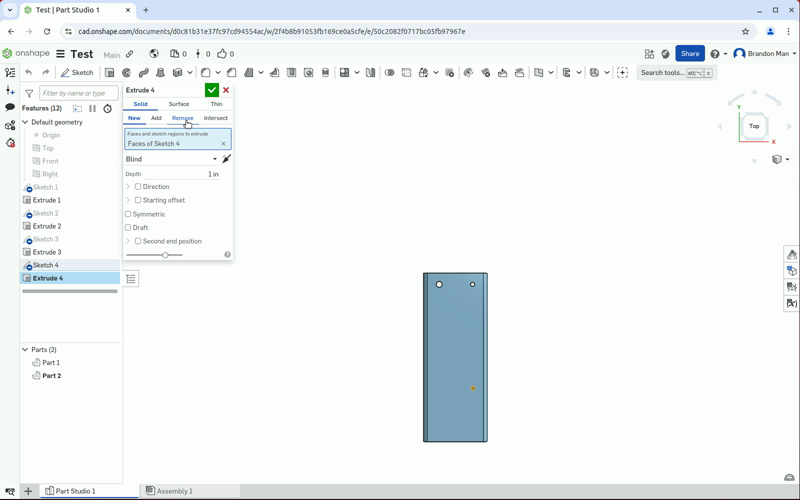
click(186, 120)
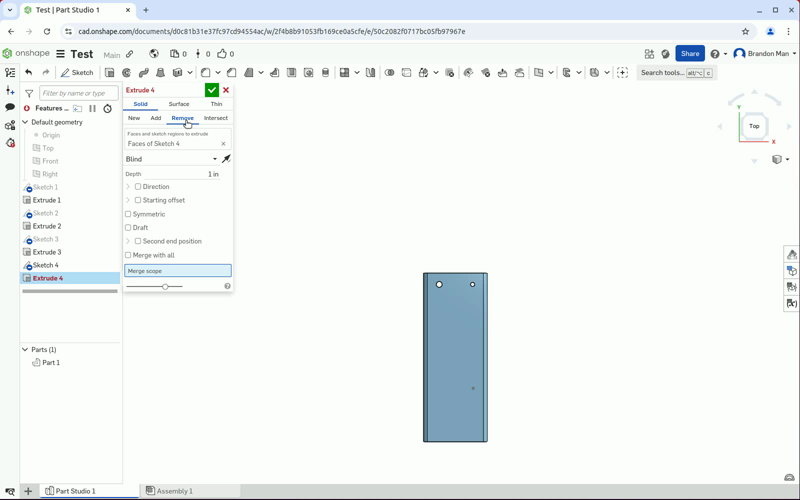
key(tab, 4)
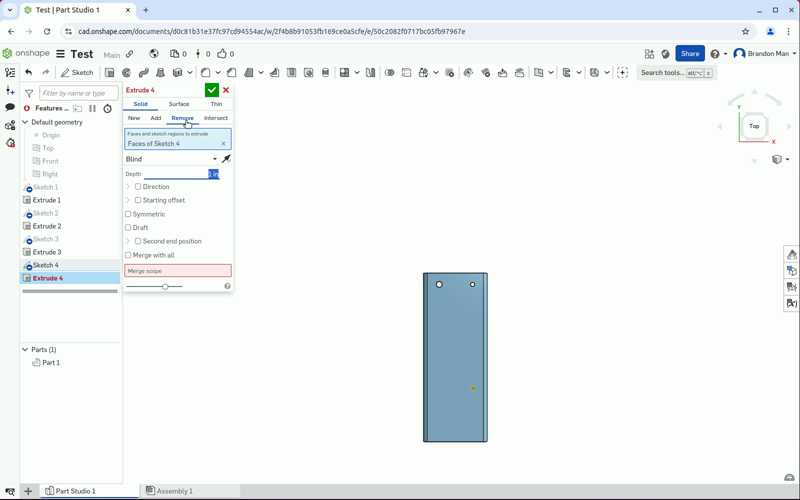
text(4.814)
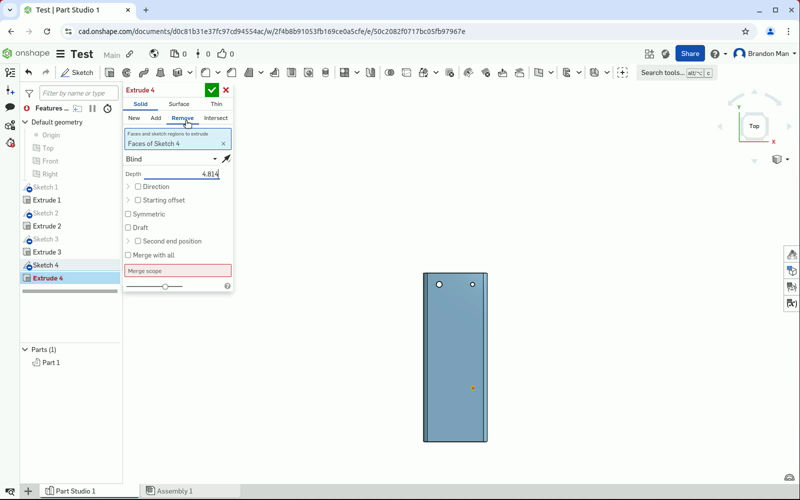
key(tab, 3)
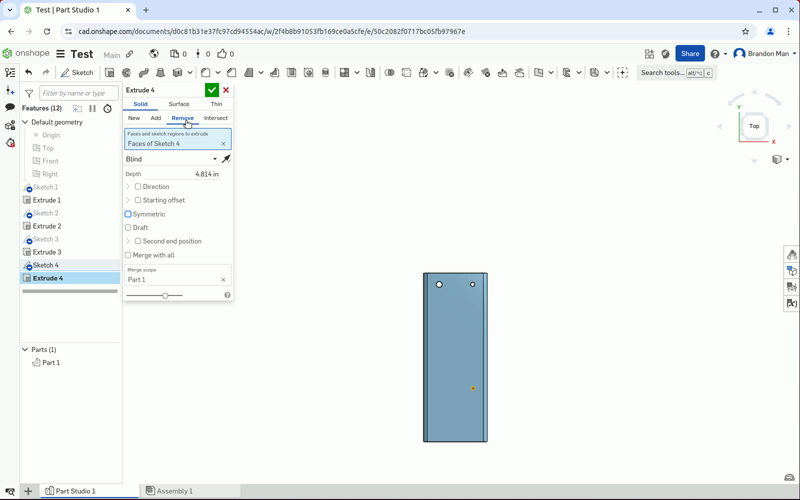
key(space)
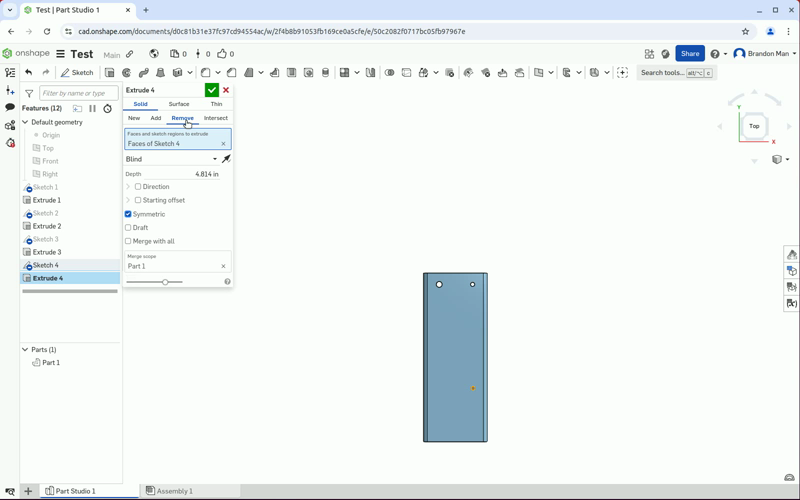
key(tab, 2)
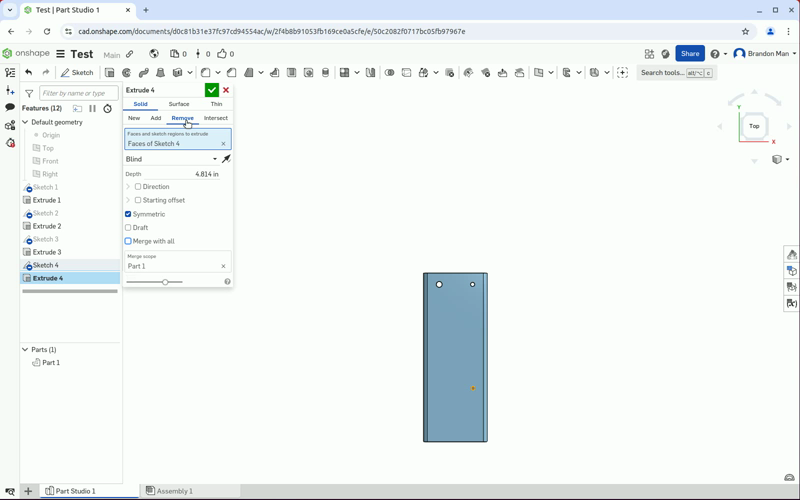
key(space)
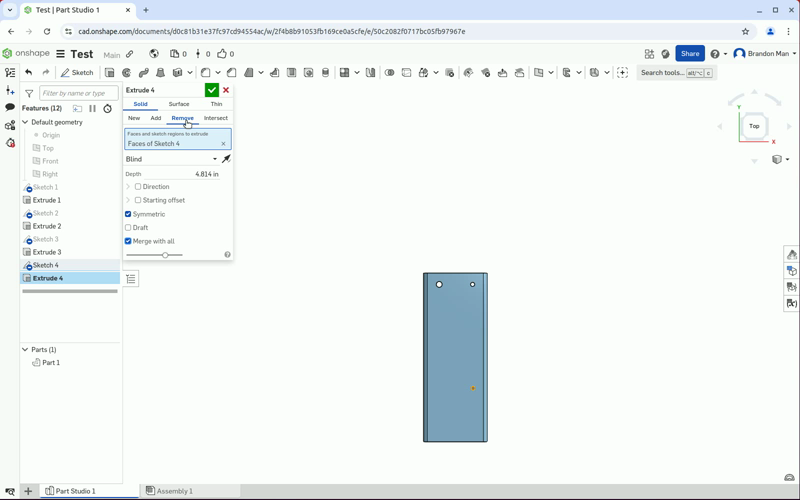
key(enter)
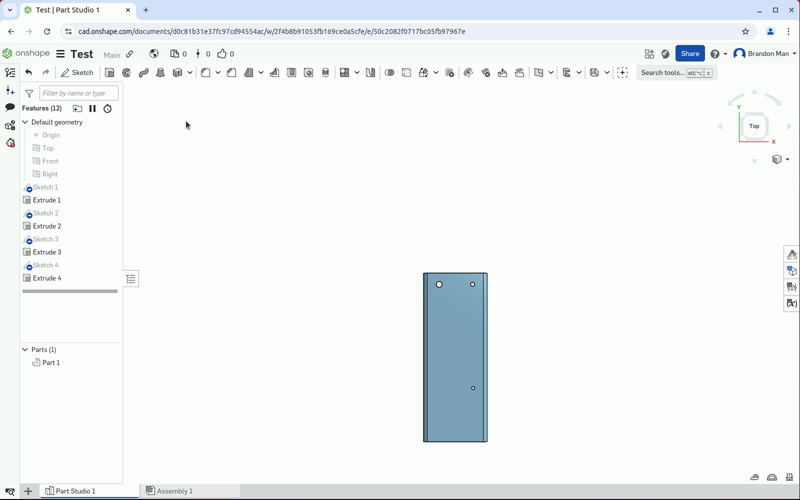
key(shift+h)
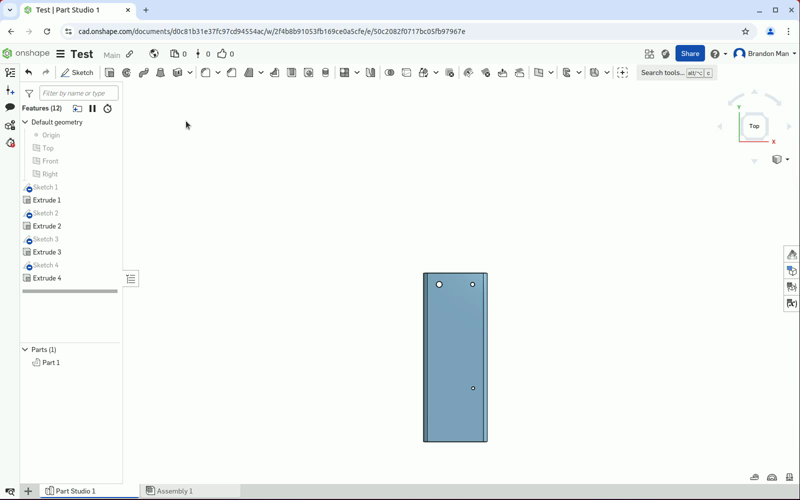
key(shift+h)
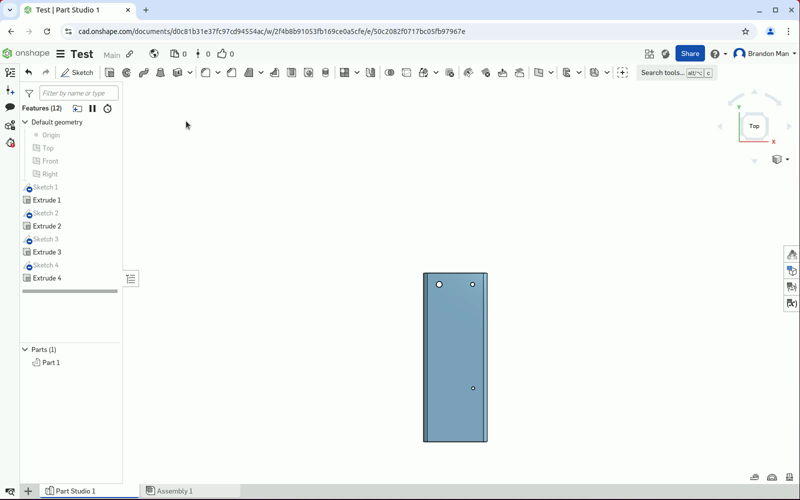
mouse_move(73, 189)
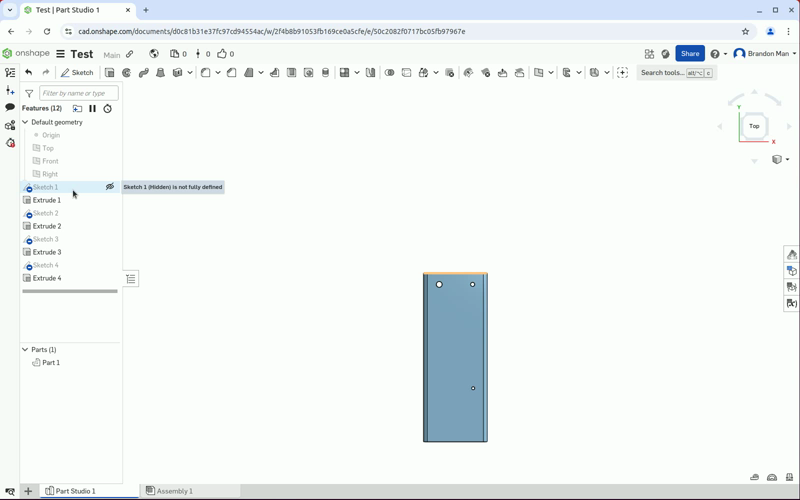
click(73, 189)
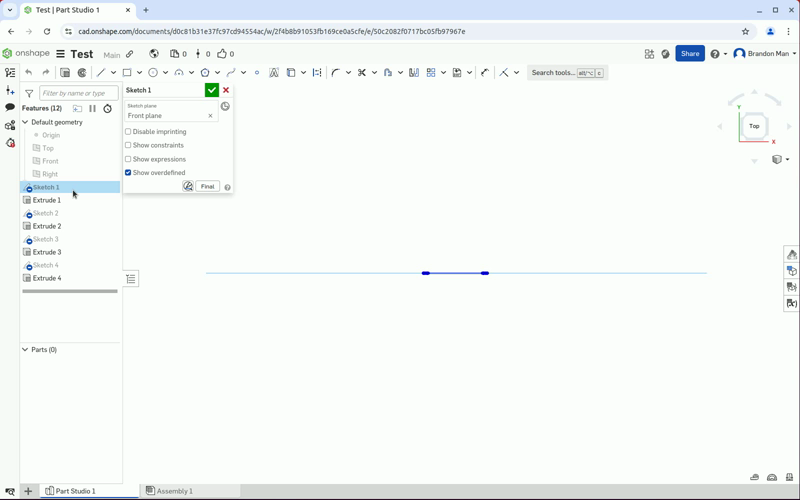
mouse_move(229, 92)
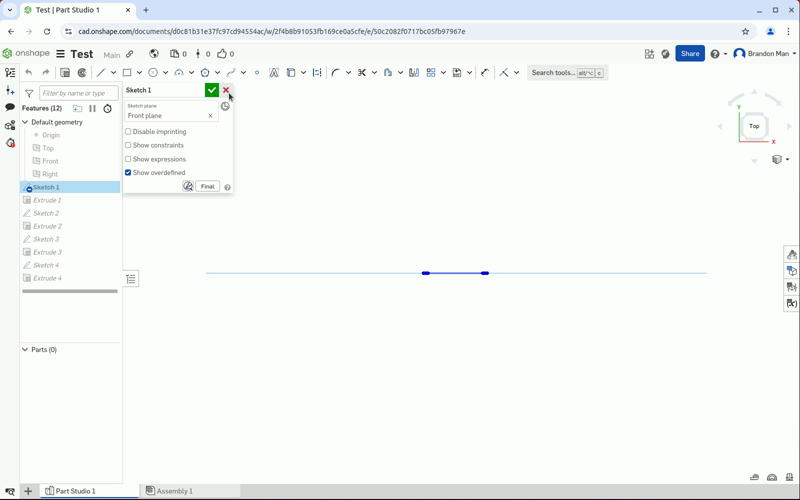
click(229, 92)
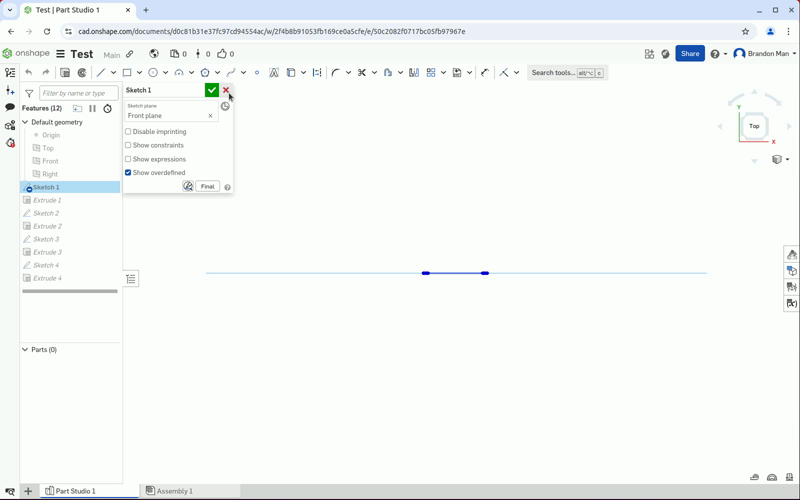
key(shift+s)
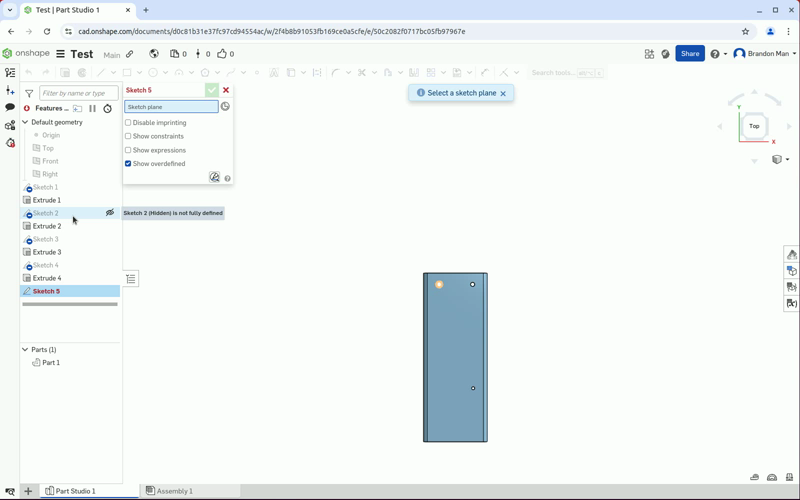
scroll(3)
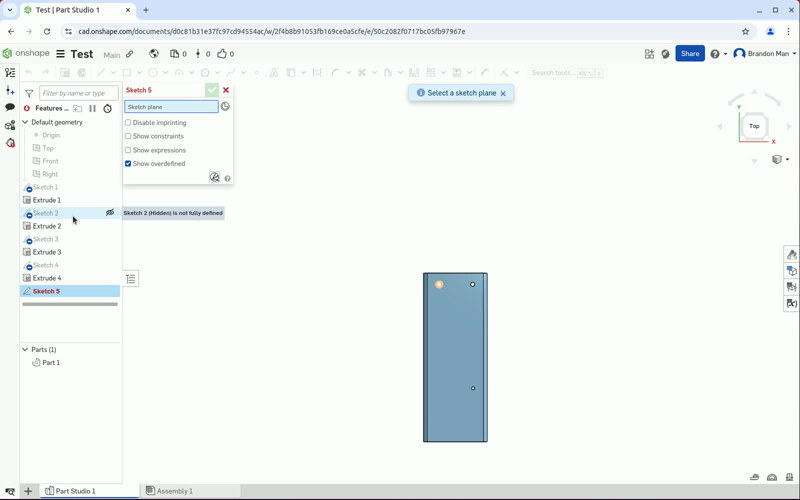
mouse_move(73, 150)
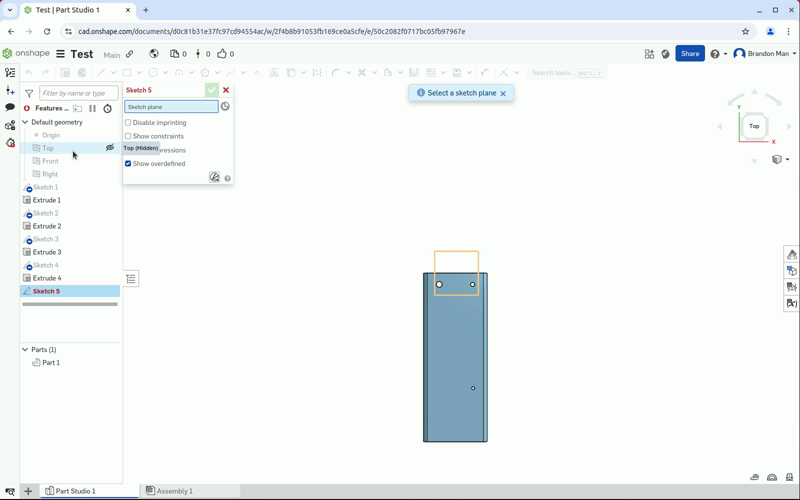
click(73, 150)
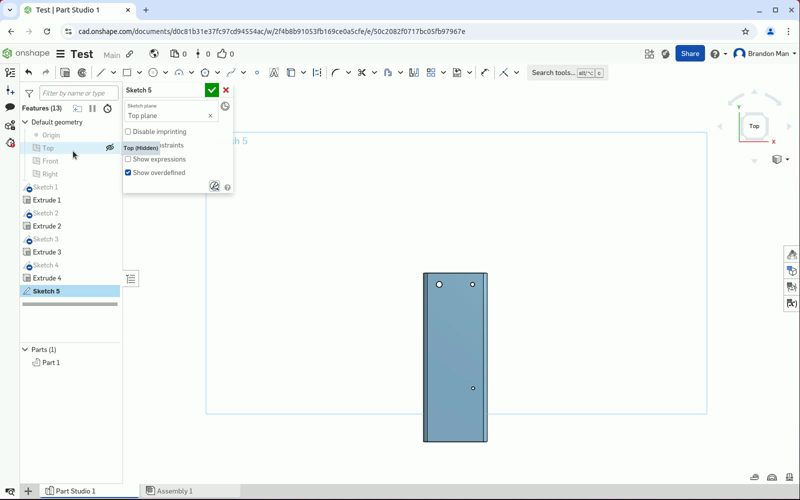
mouse_move(73, 352)
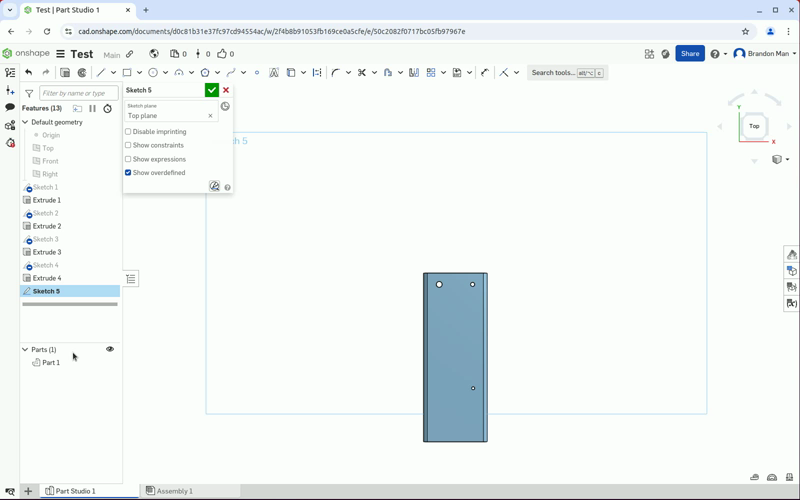
key(y)
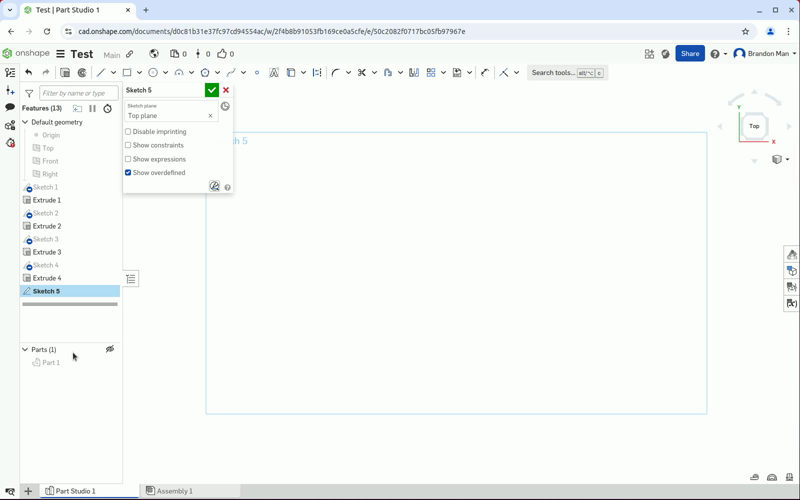
key(c)
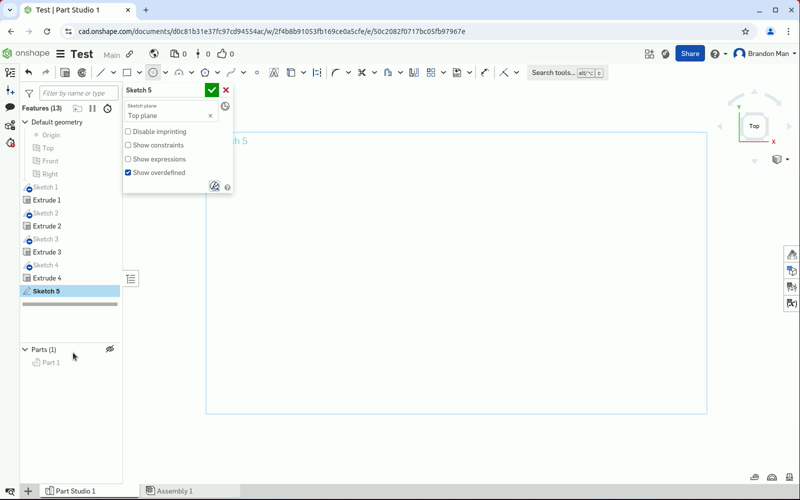
key_down(shift)
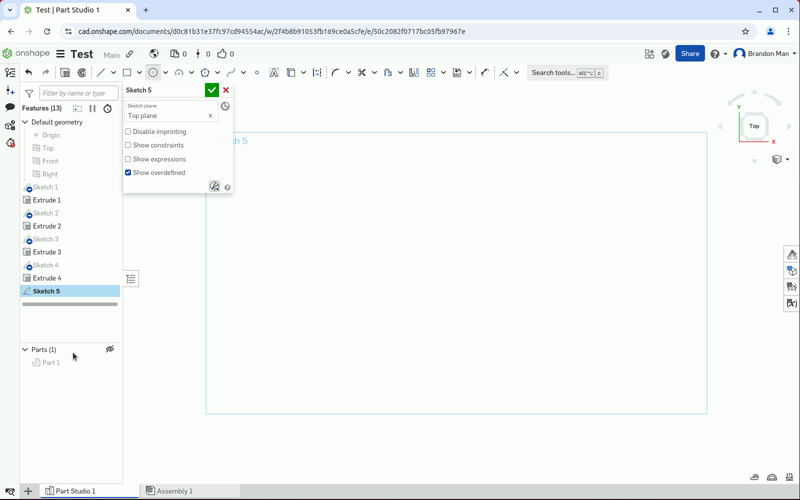
mouse_move(449, 388)
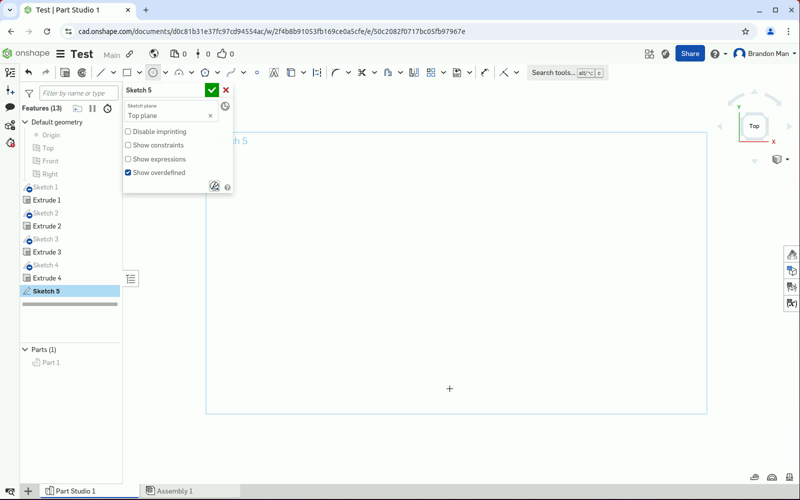
click(449, 388)
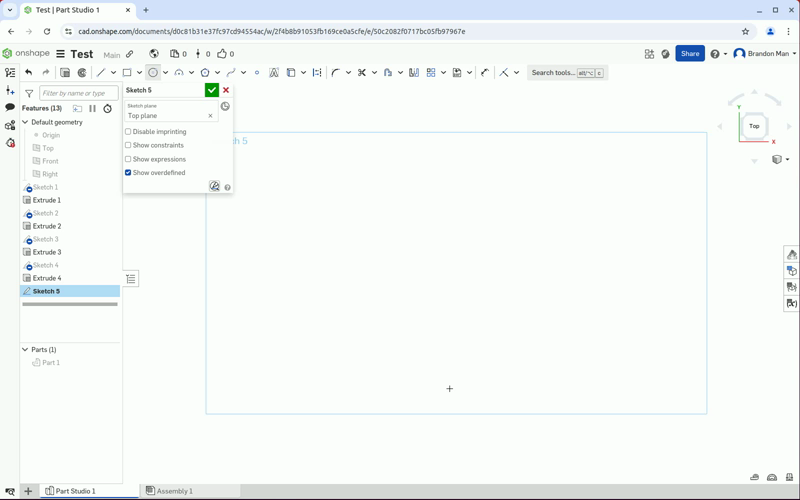
key_up(shift)
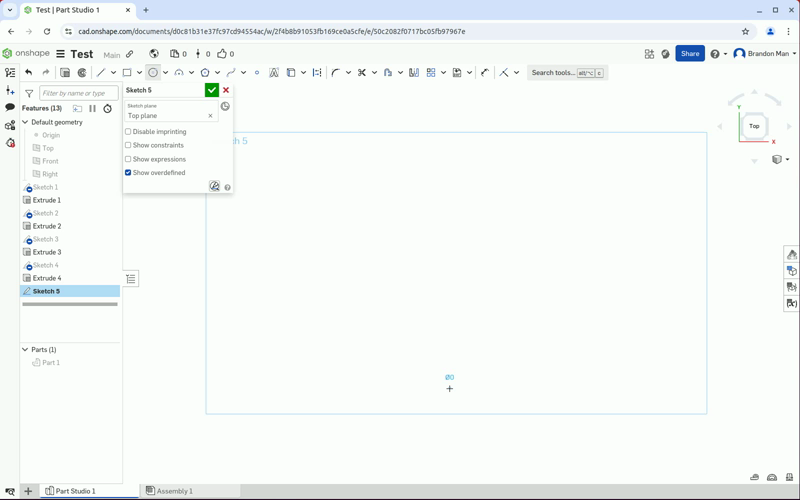
mouse_move(451, 388)
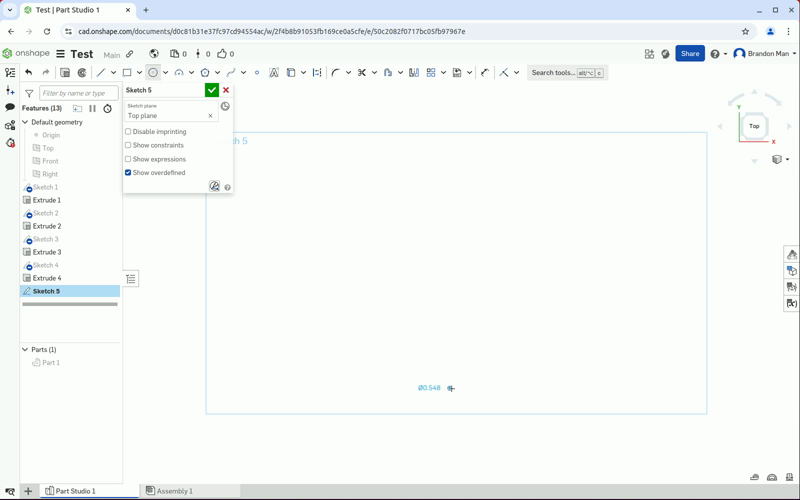
scroll(6)
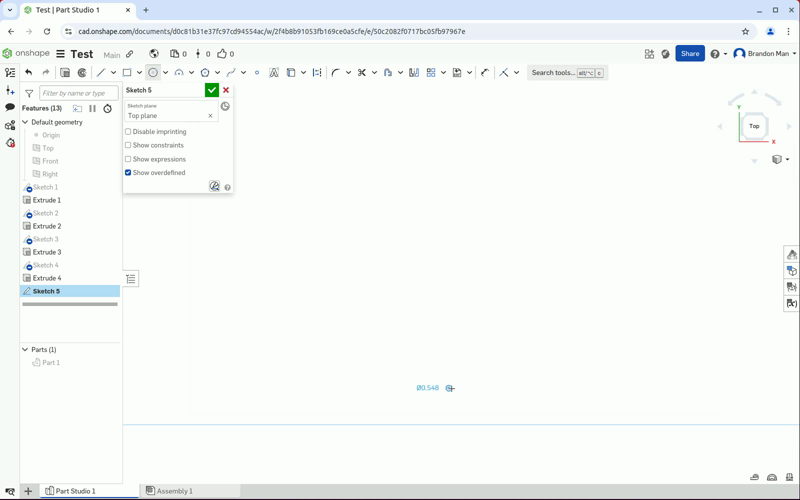
scroll(6)
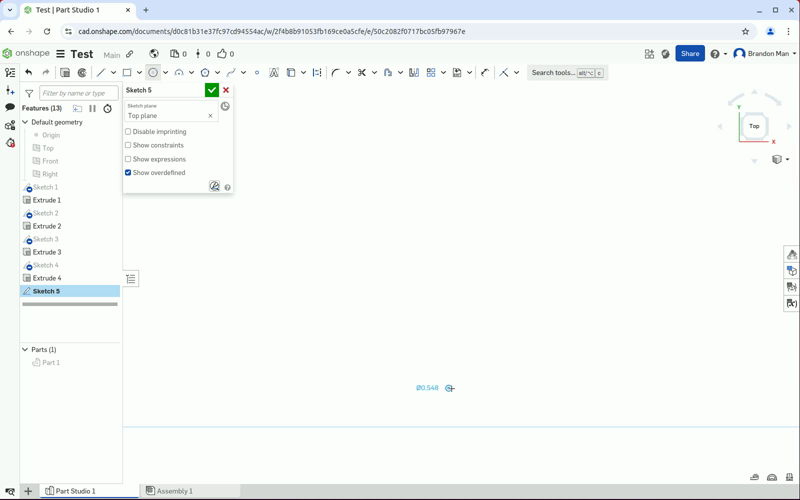
scroll(6)
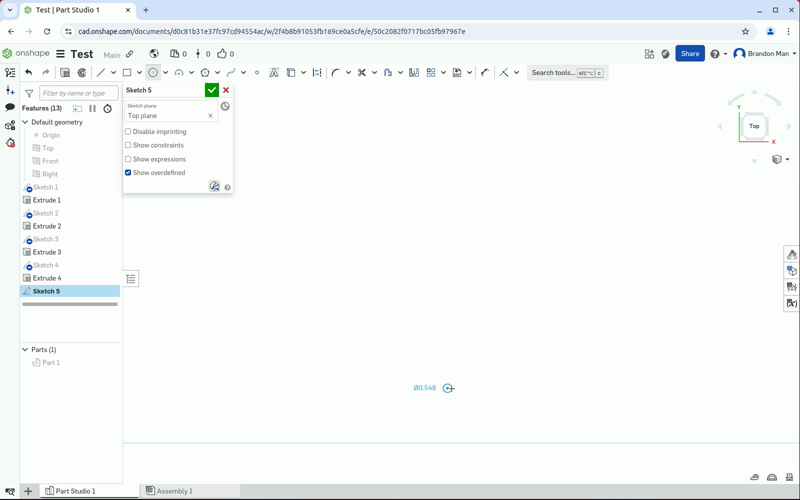
scroll(6)
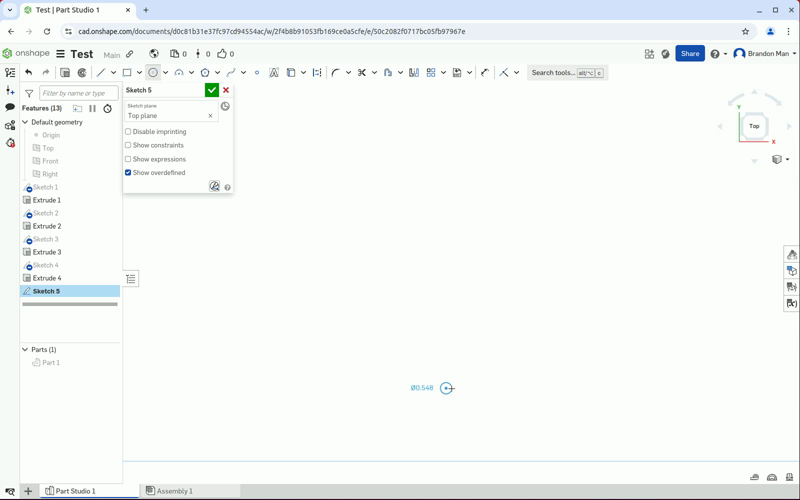
scroll(6)
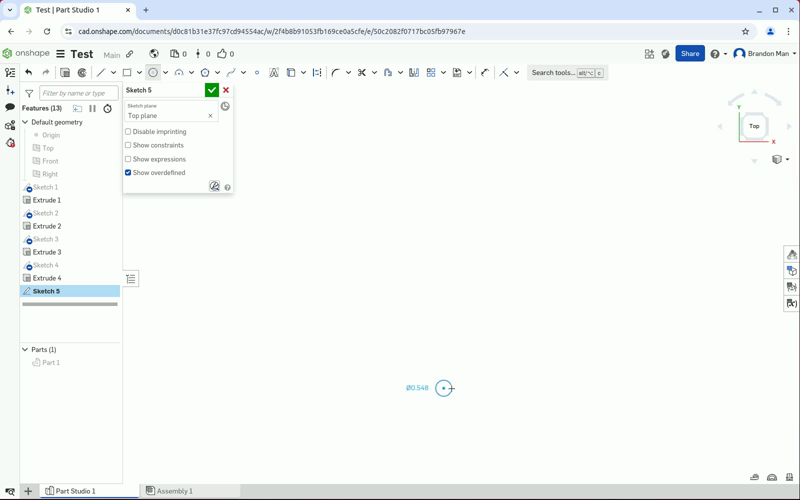
scroll(6)
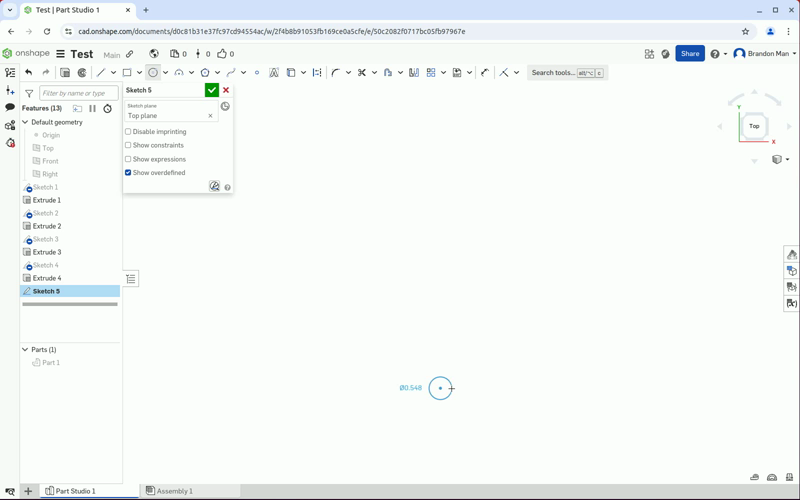
scroll(6)
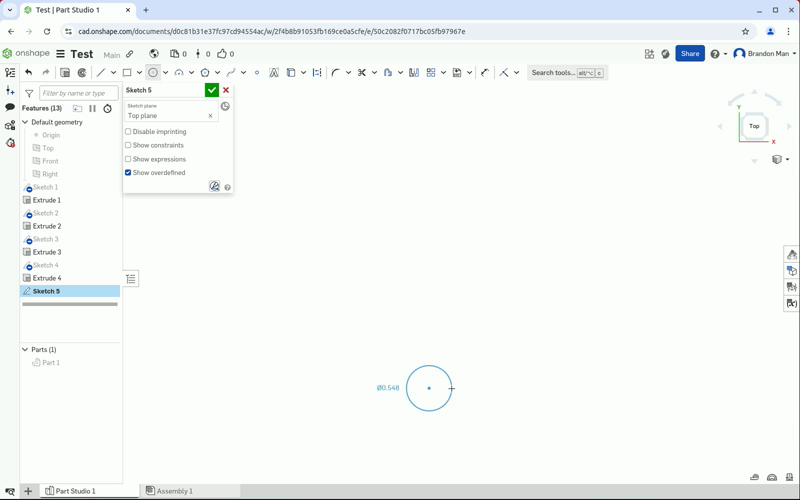
click(451, 388)
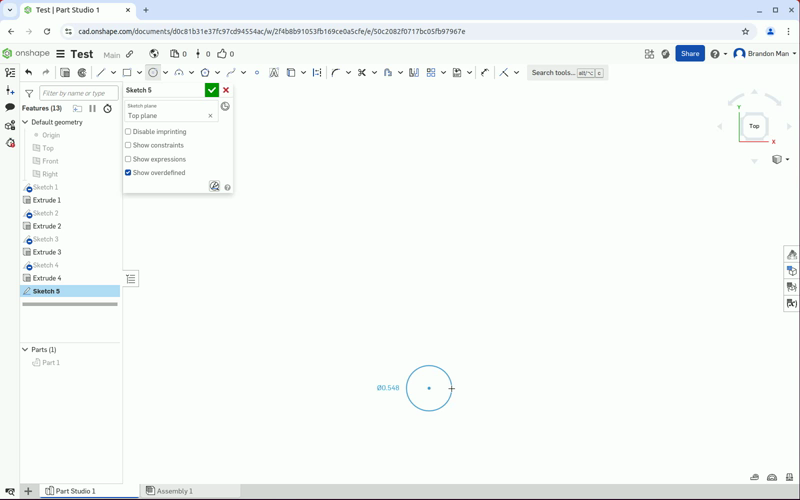
scroll(-6)
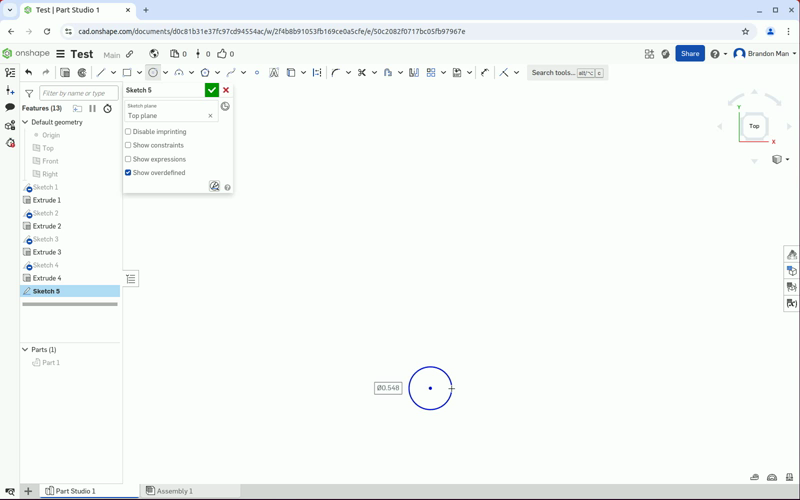
scroll(-6)
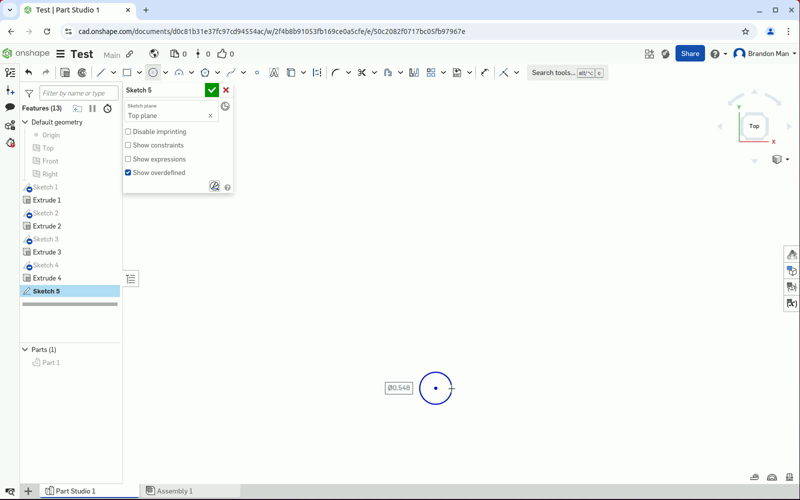
scroll(-6)
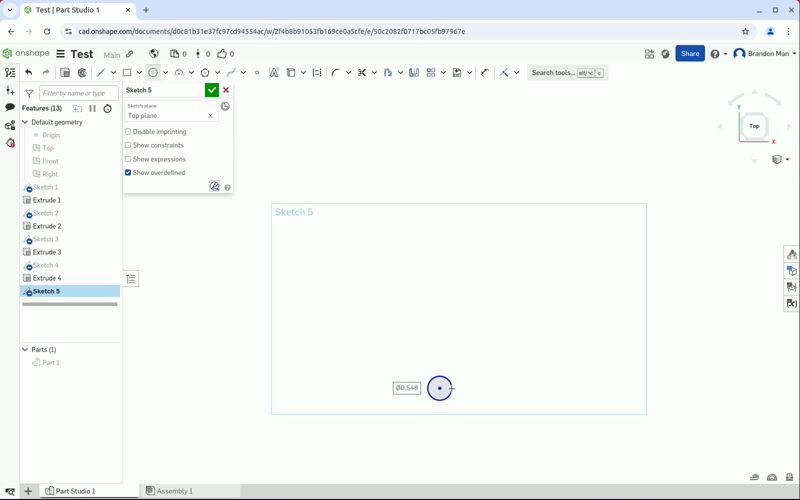
scroll(-6)
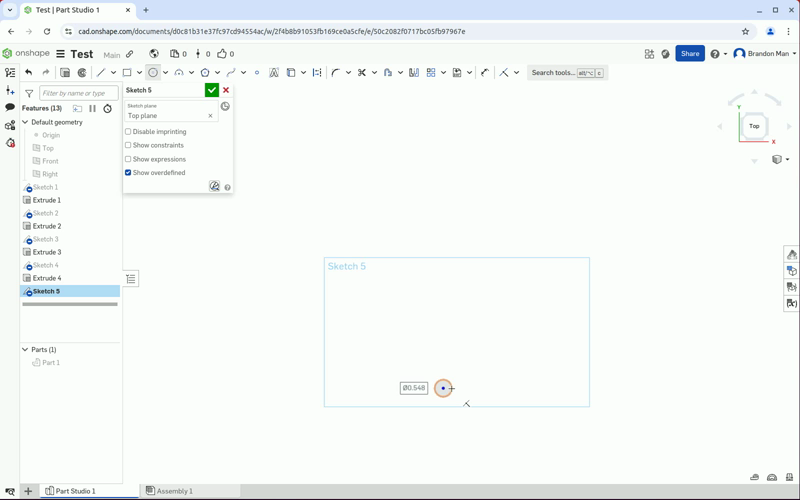
scroll(-6)
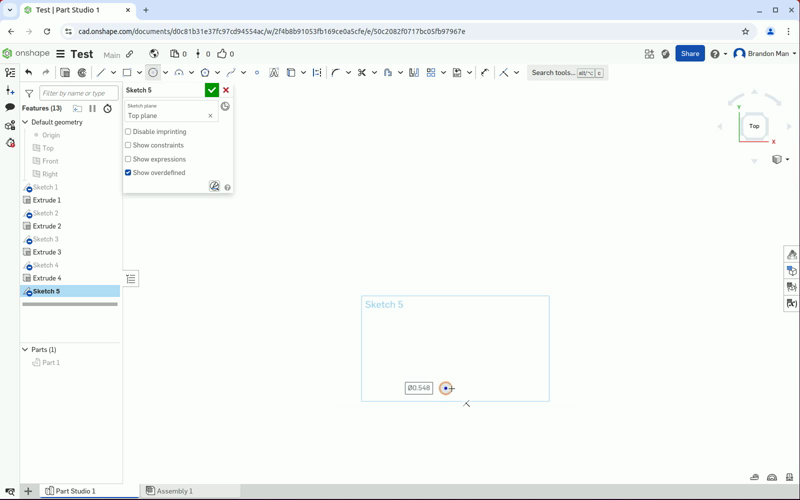
scroll(-6)
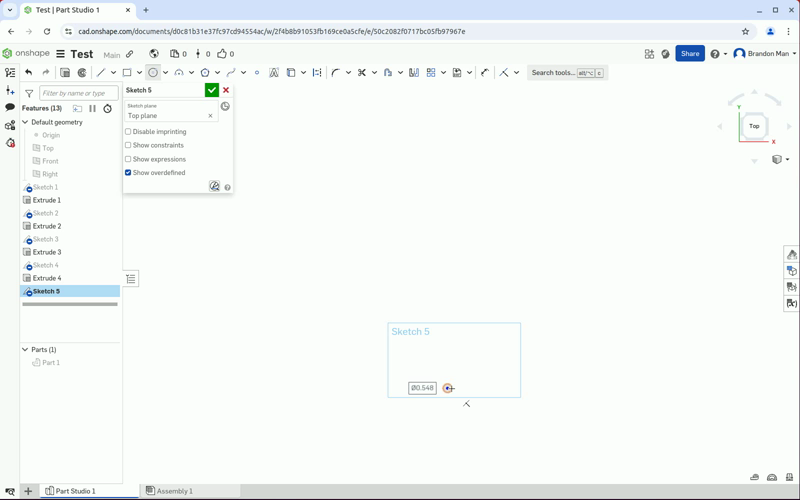
scroll(-6)
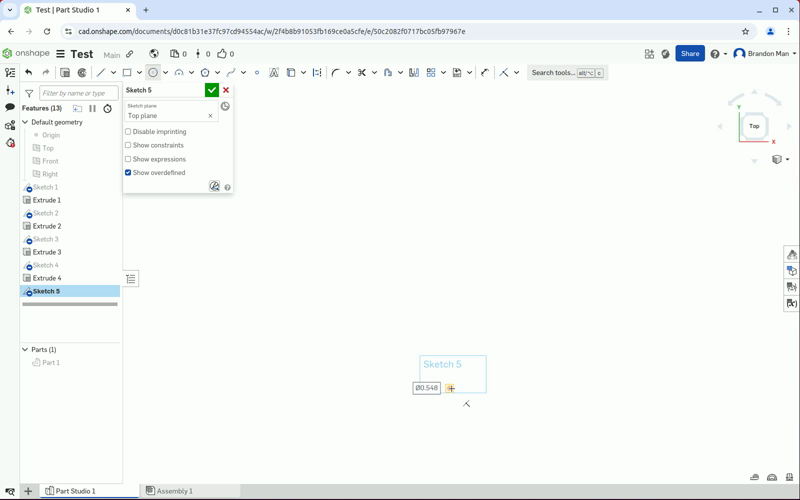
key(esc)
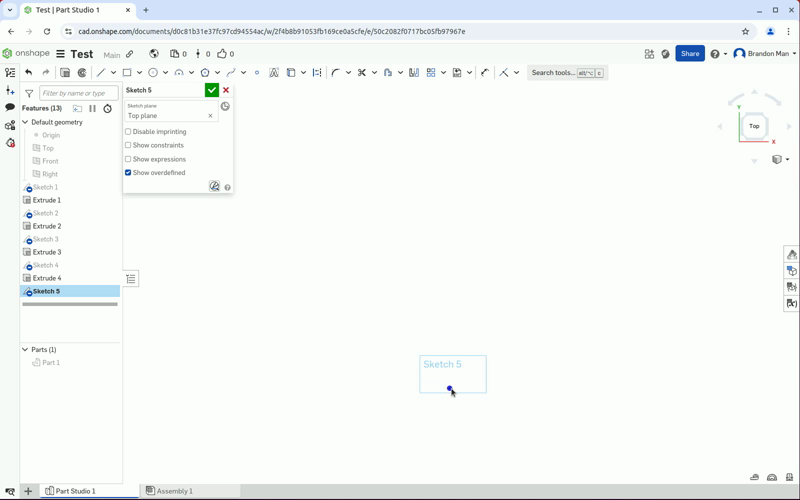
mouse_move(448, 387)
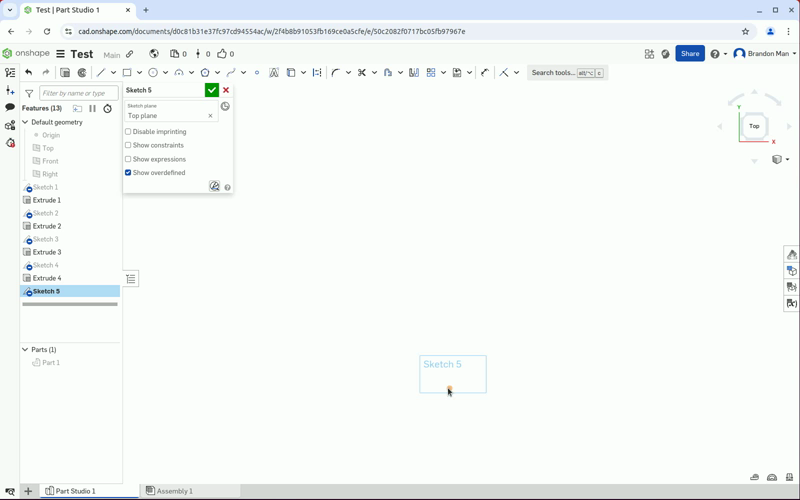
scroll(6)
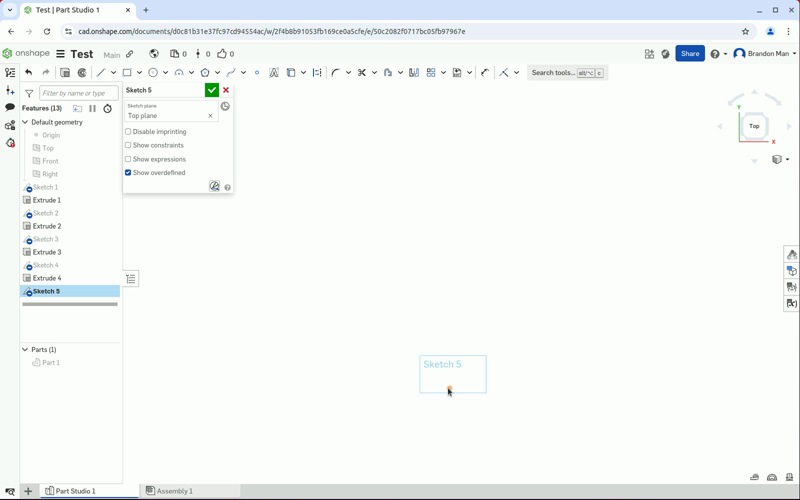
scroll(6)
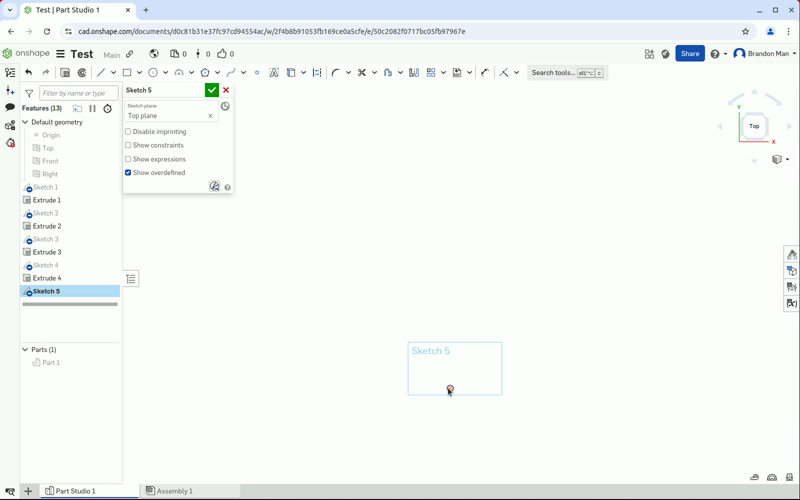
scroll(6)
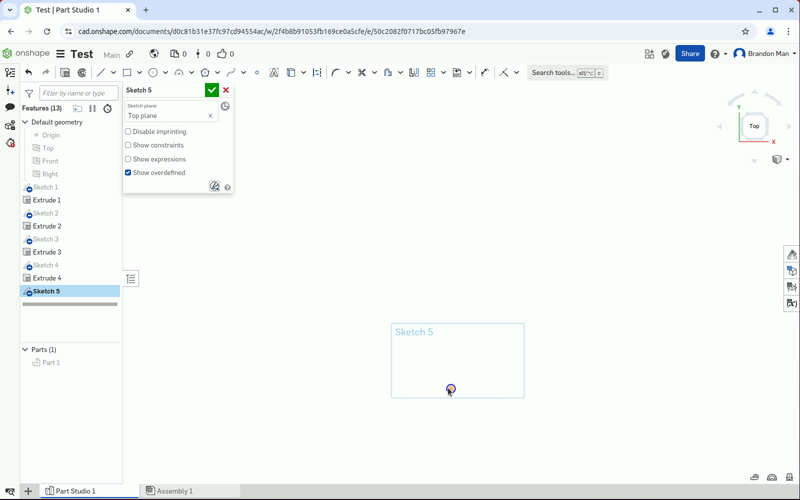
scroll(6)
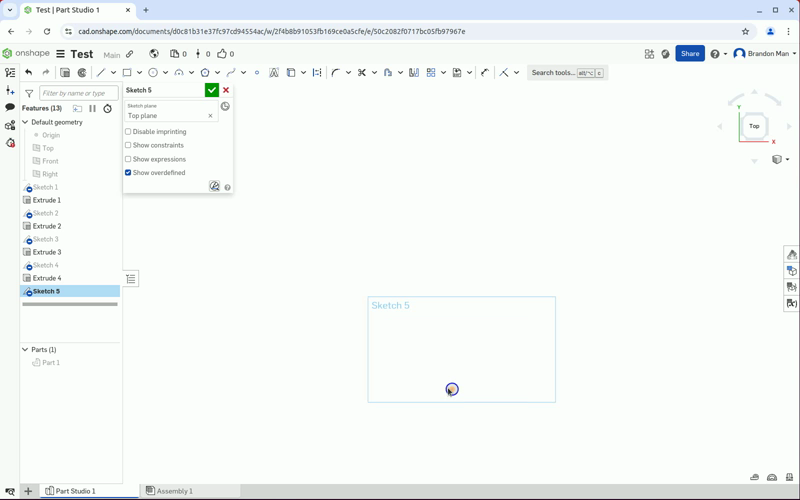
scroll(6)
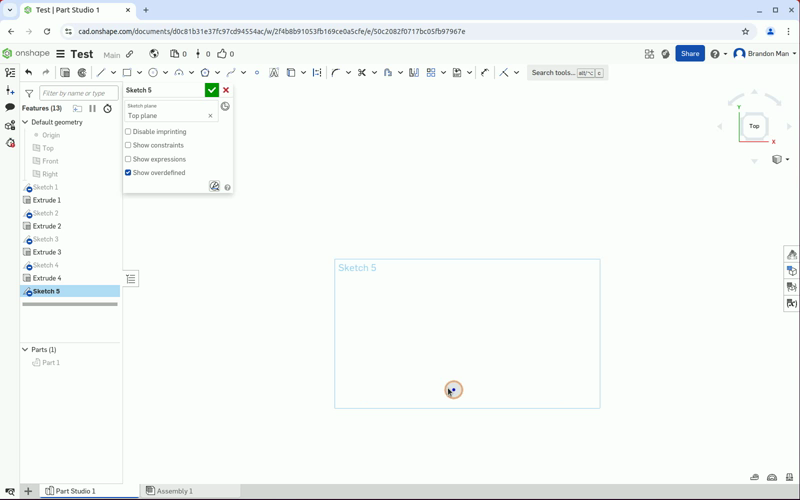
scroll(6)
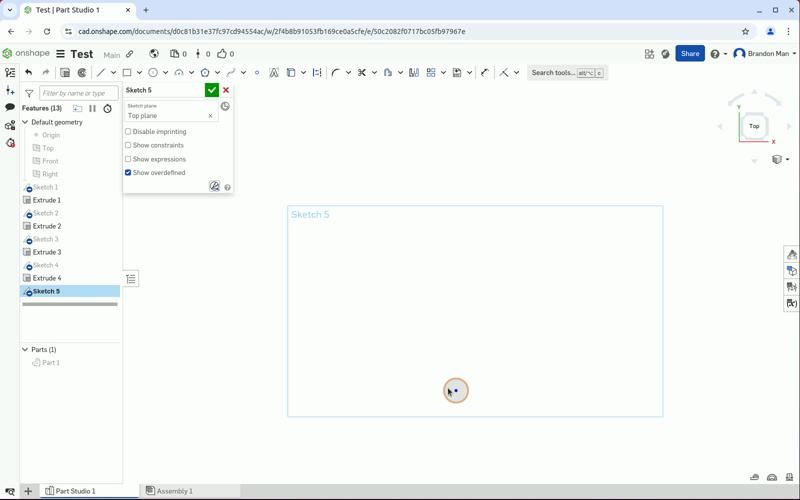
scroll(6)
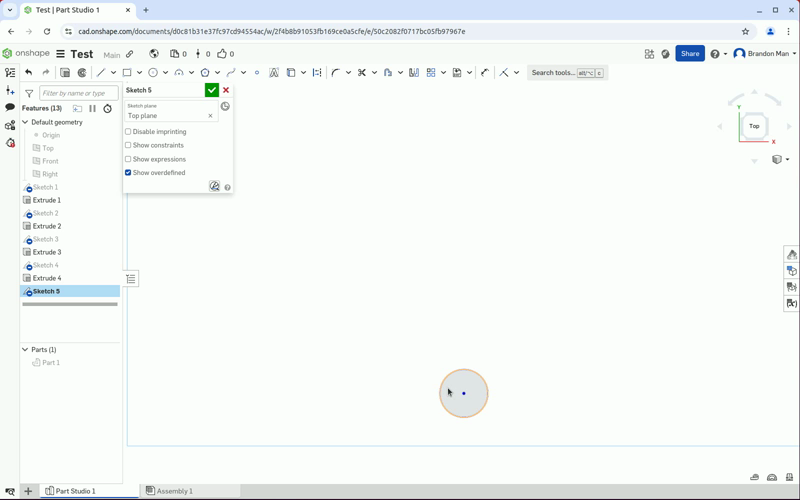
click(448, 387)
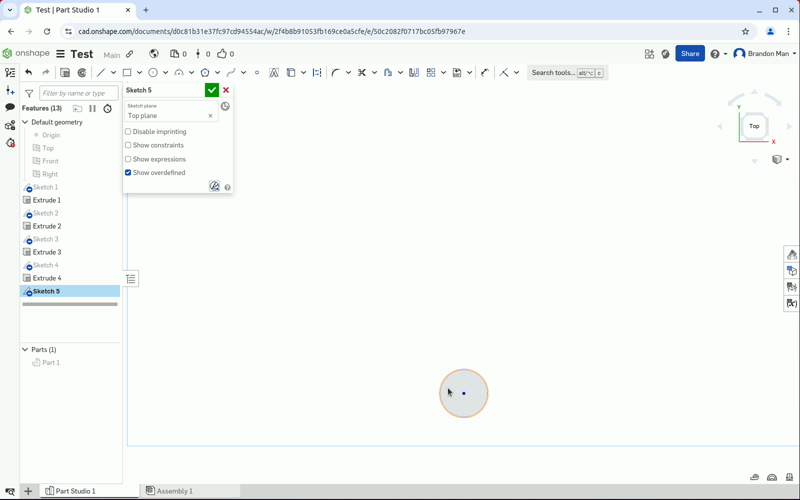
scroll(-6)
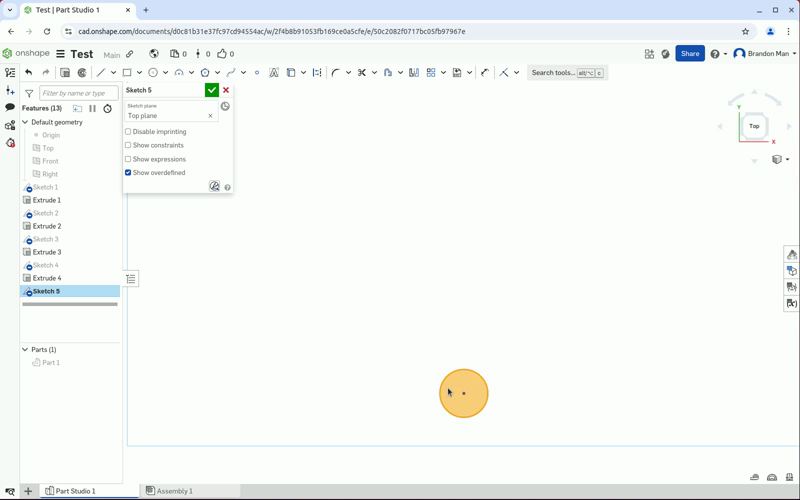
scroll(-6)
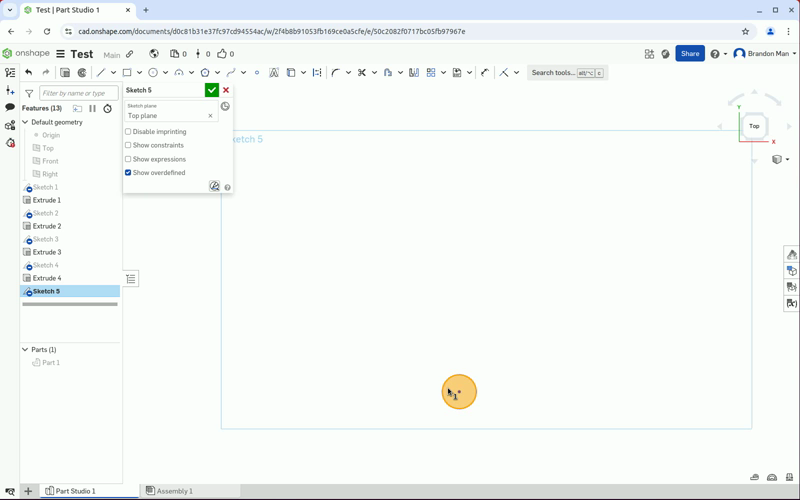
scroll(-6)
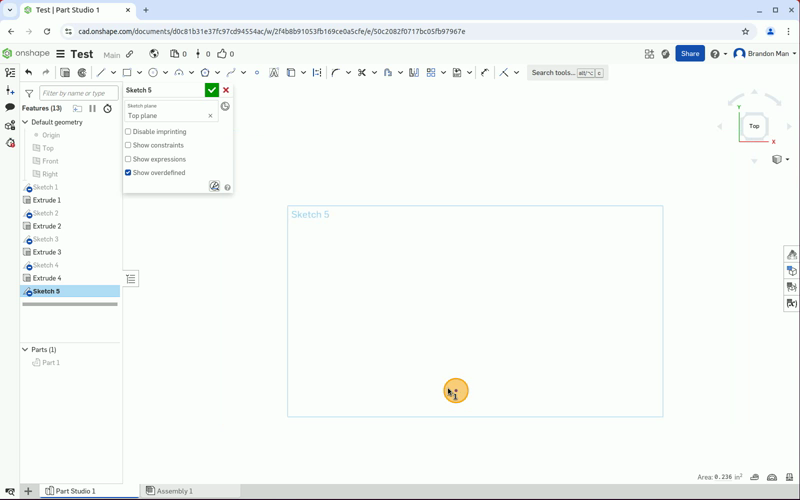
scroll(-6)
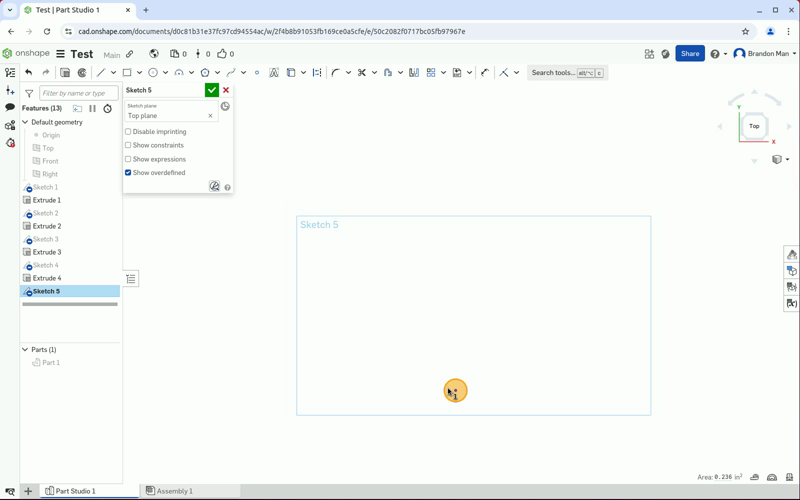
scroll(-6)
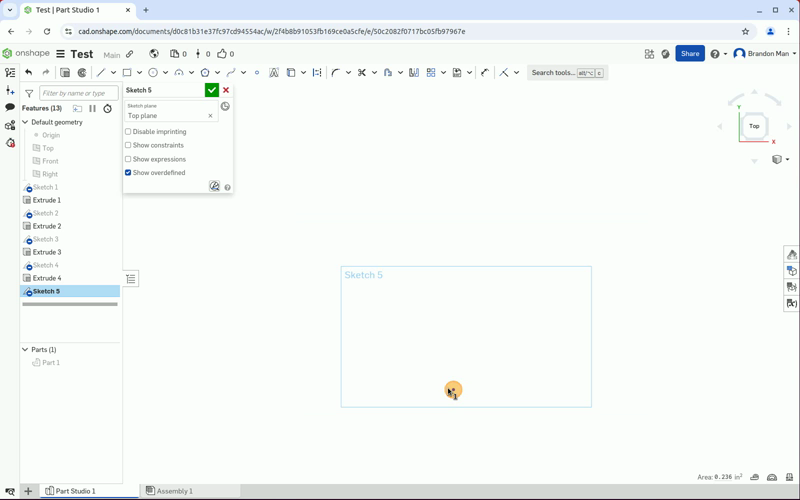
scroll(-6)
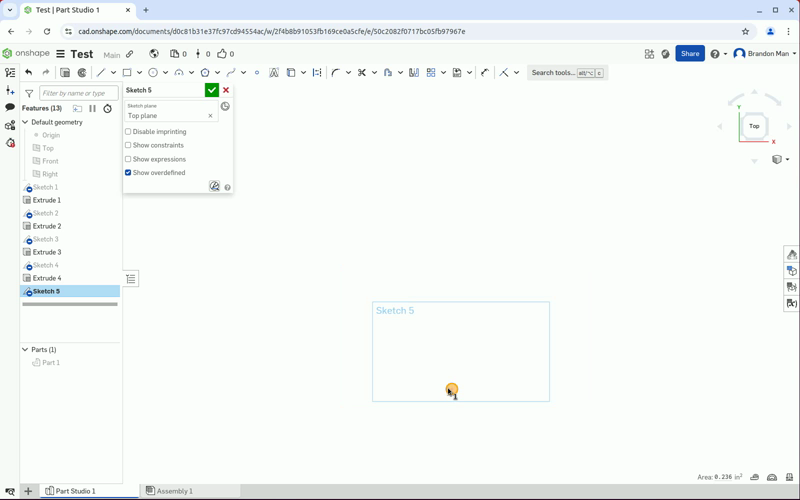
scroll(-6)
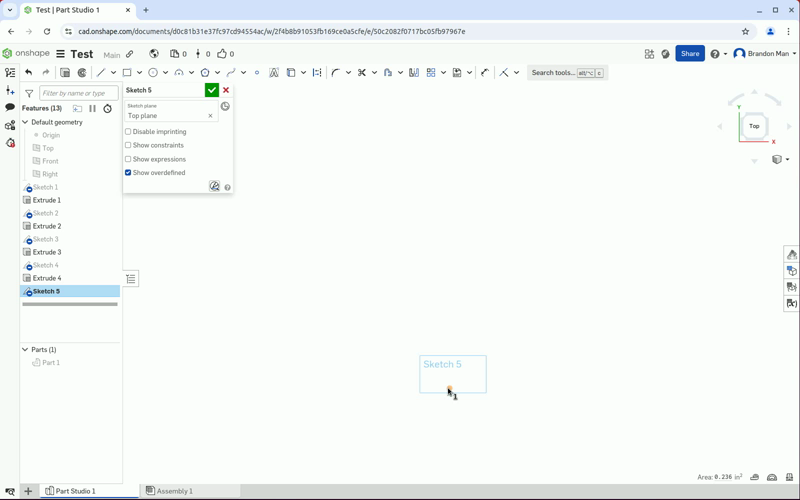
mouse_move(73, 352)
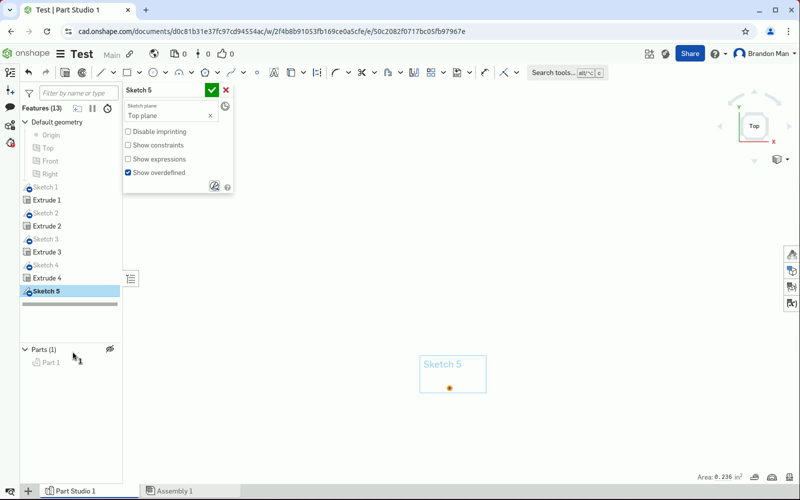
key(shift+y)
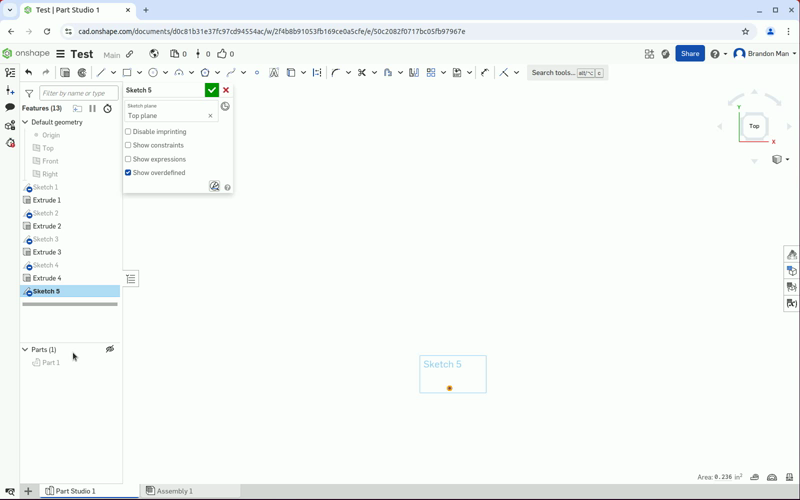
key(shift+e)
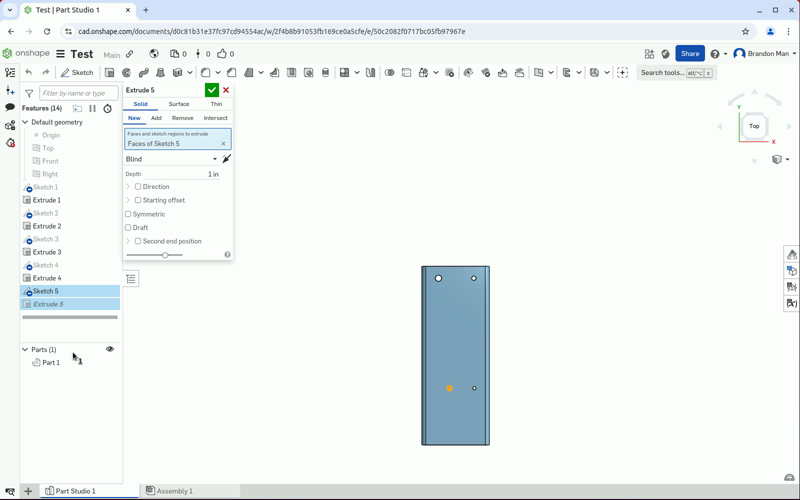
mouse_move(143, 106)
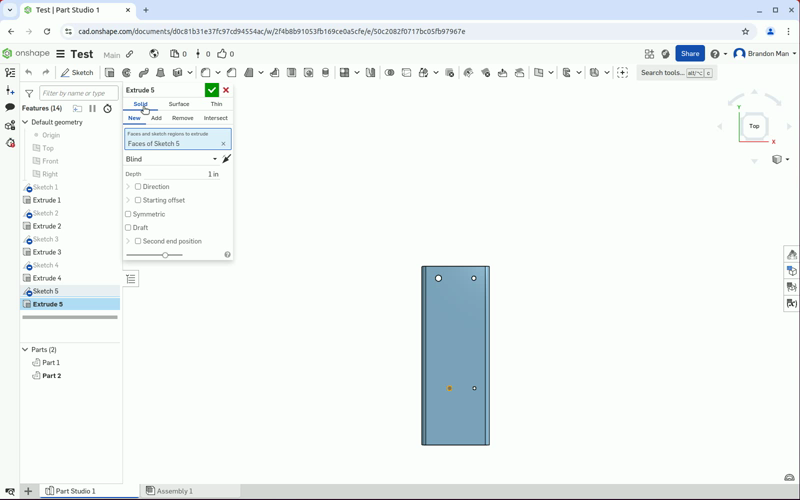
click(143, 106)
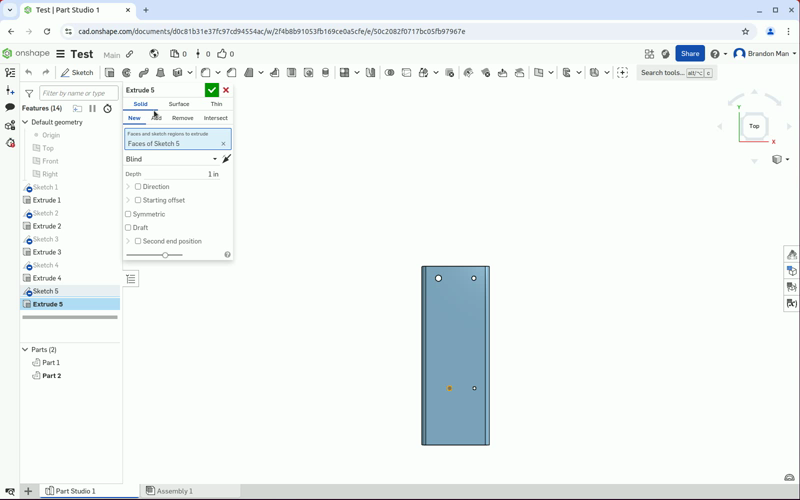
mouse_move(186, 120)
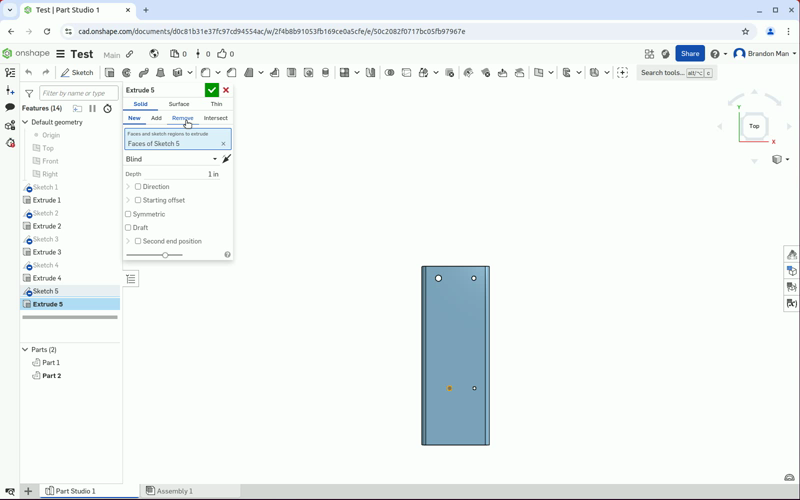
click(186, 120)
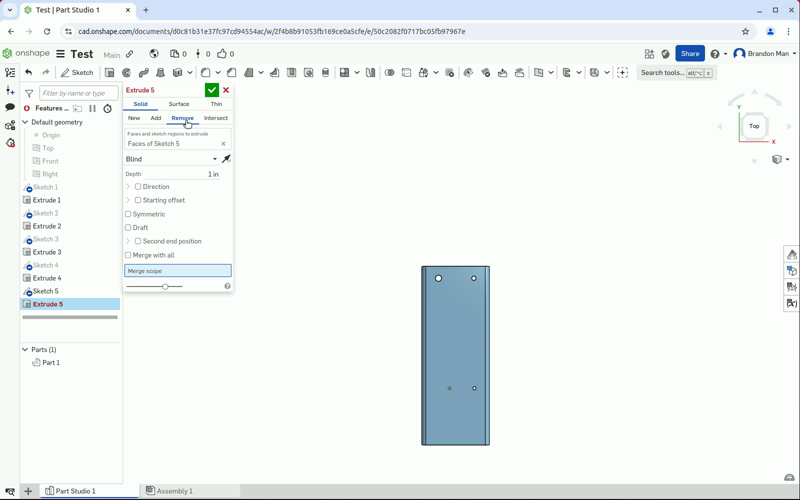
key(tab, 4)
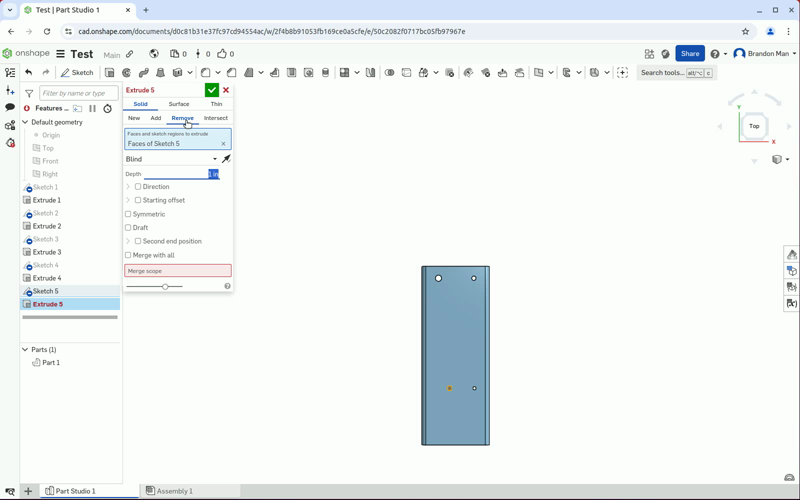
text(4.814)
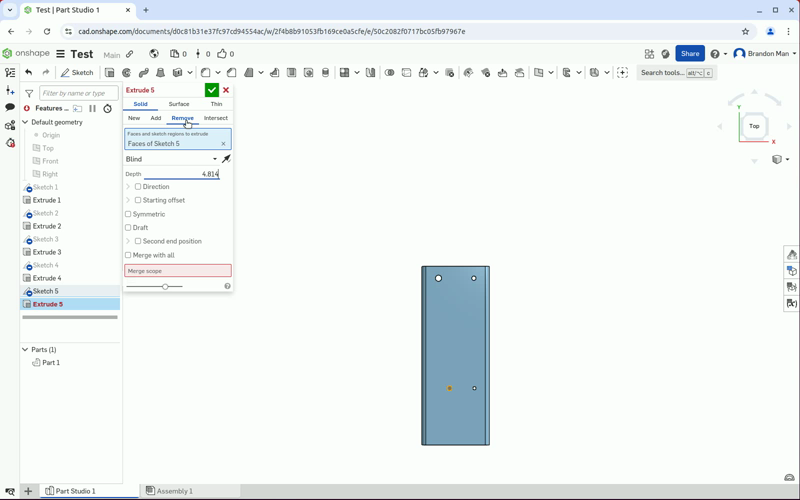
key(tab, 3)
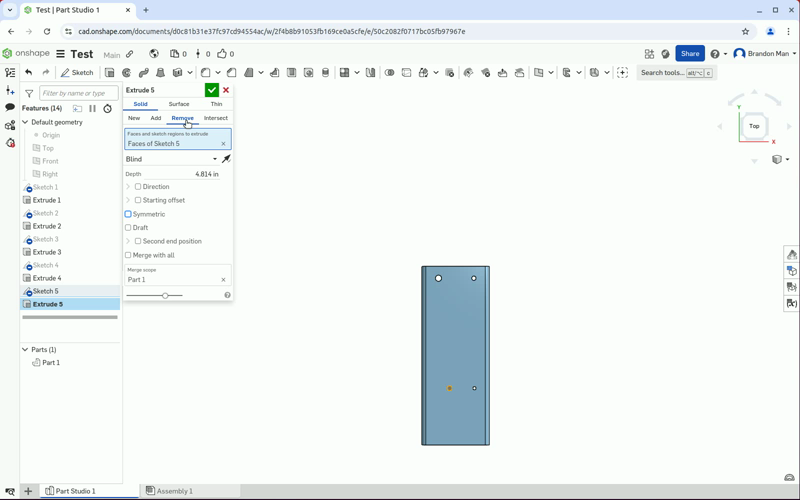
key(space)
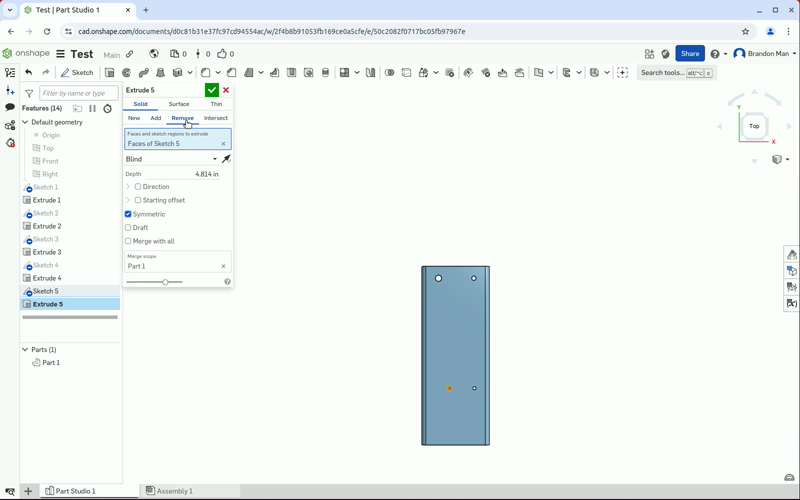
key(tab, 2)
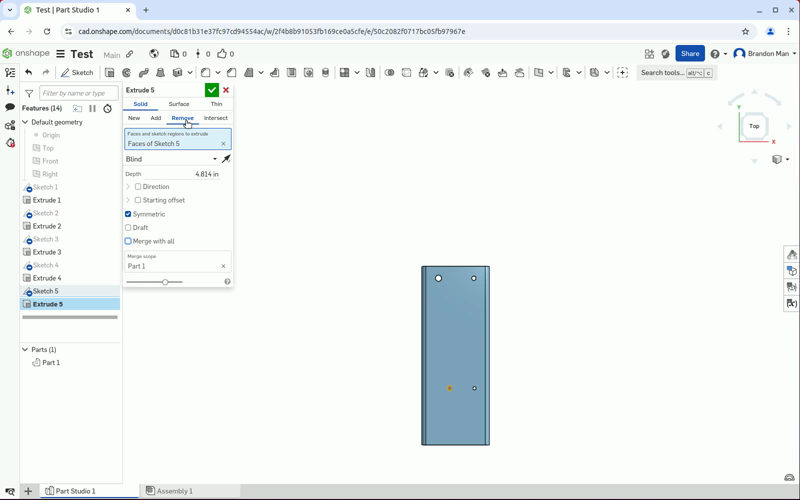
key(space)
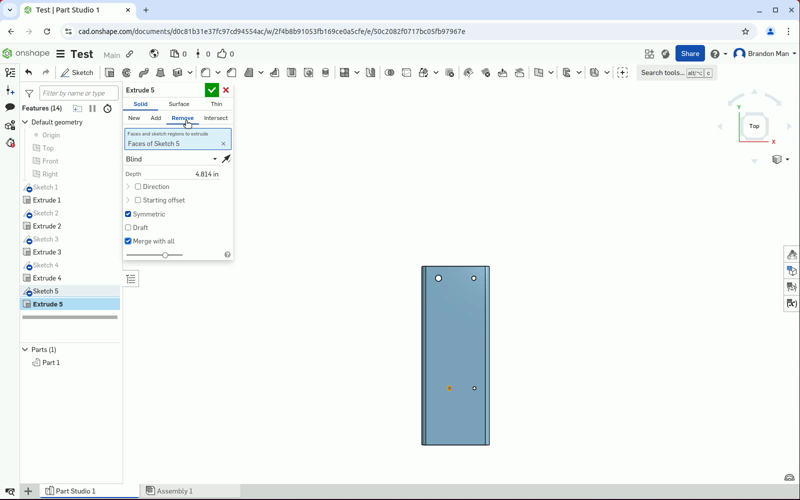
key(enter)
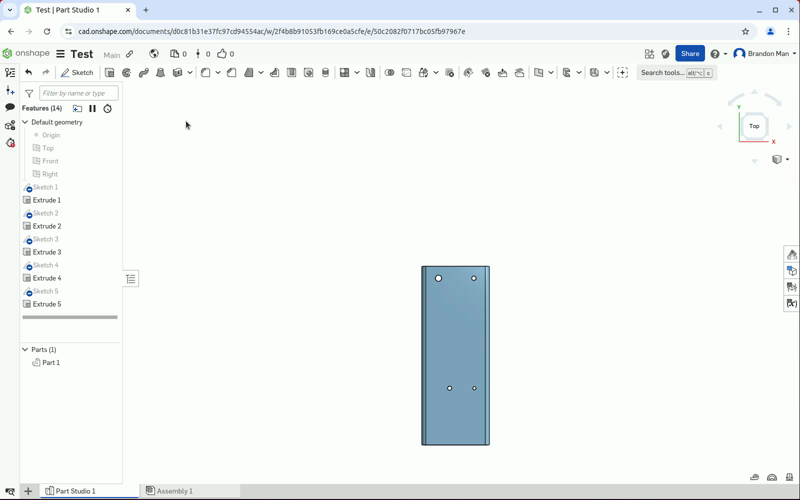
key(shift+h)
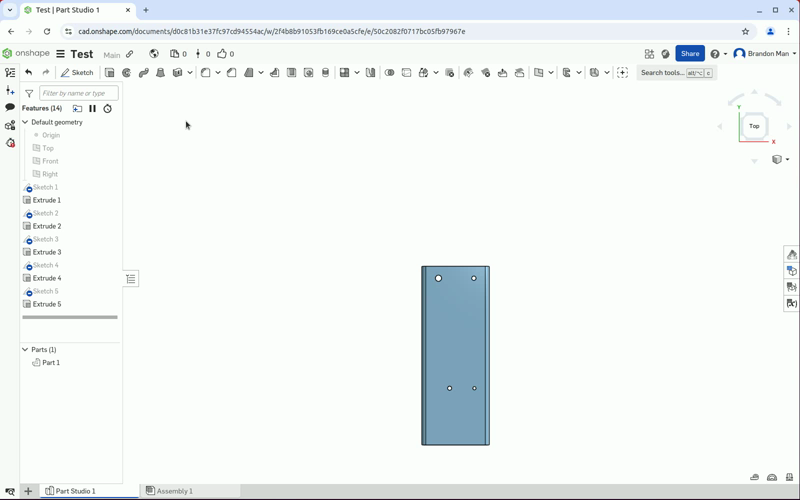
key(shift+h)
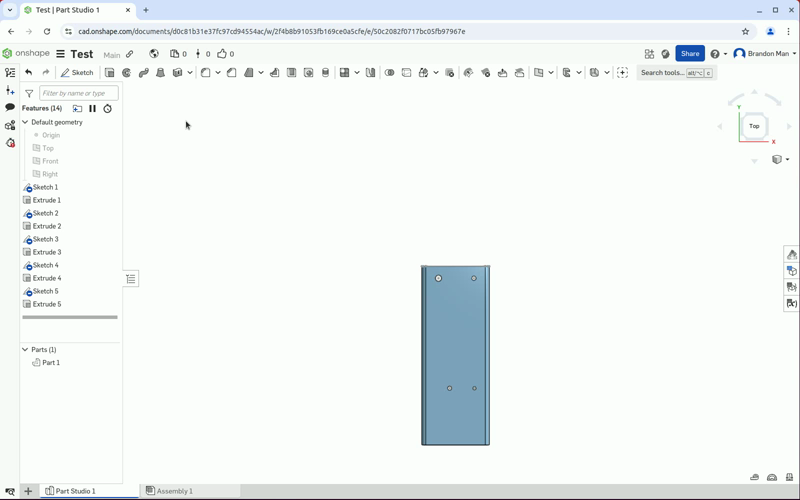
key(shift+7)
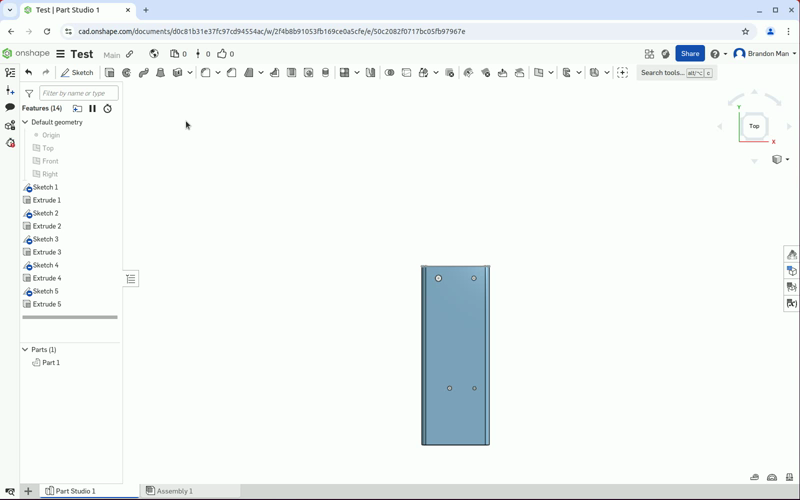
key(up, 3)
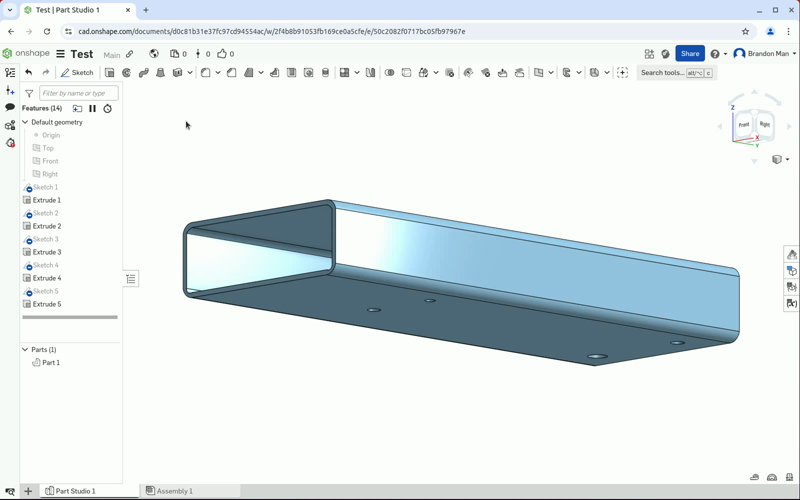
key(left, 3)
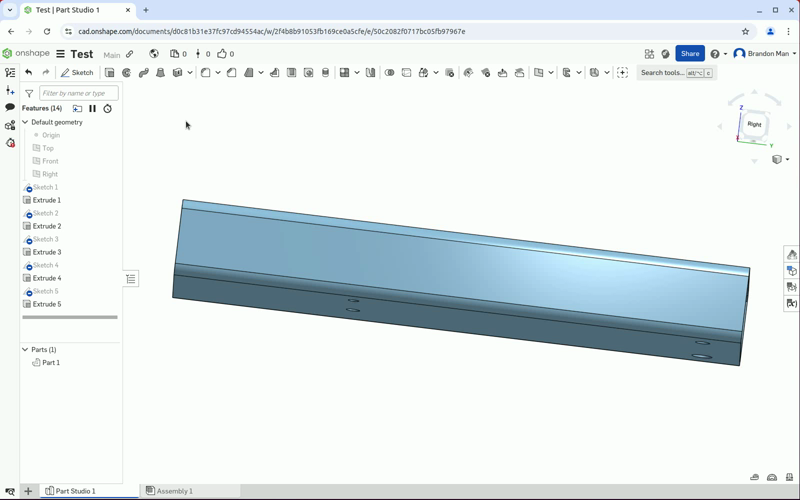
key(right, 3)
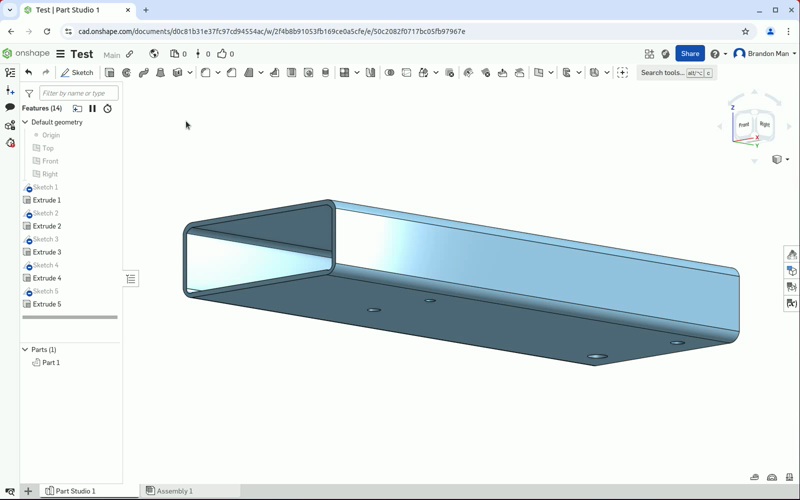
key(down, 3)
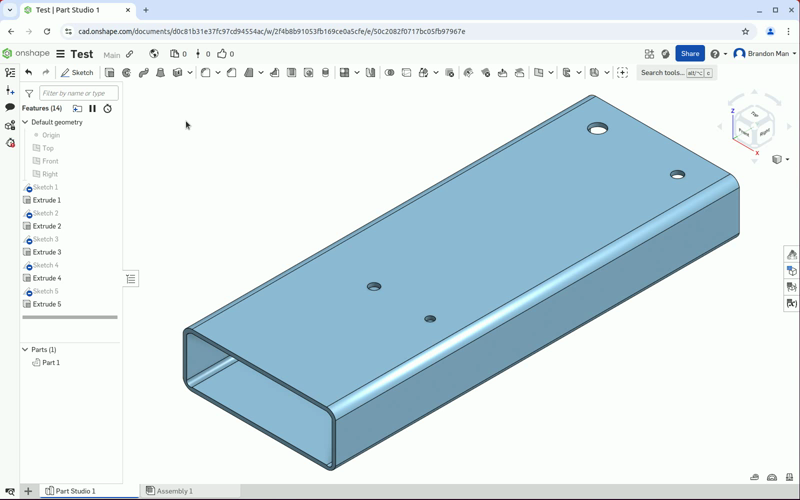
mouse_move(73, 189)
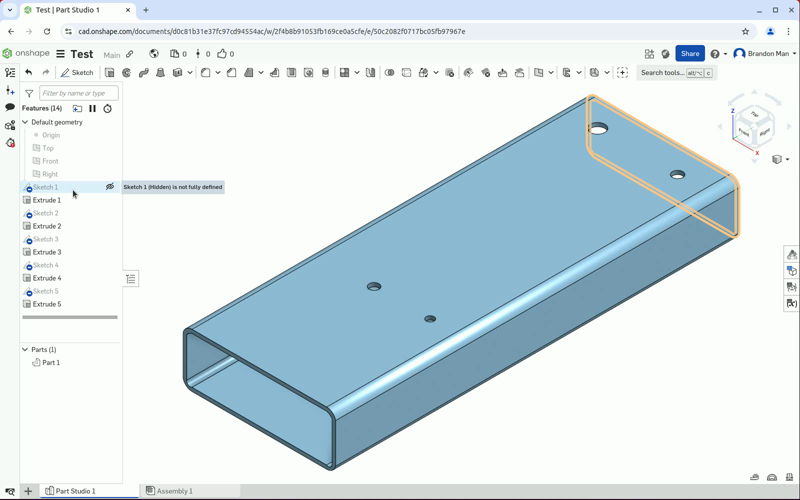
click(73, 189)